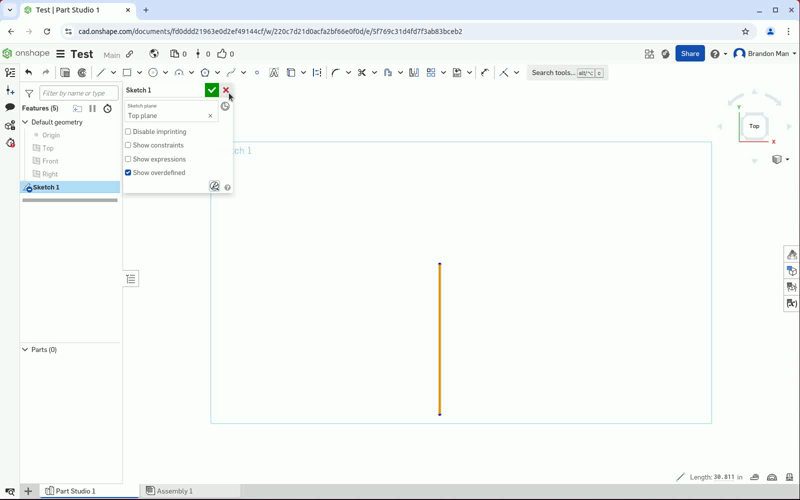
key(shift+h)
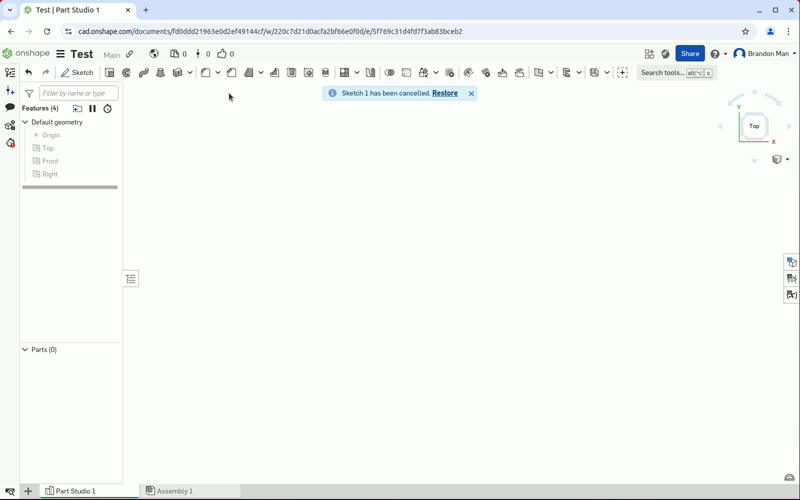
mouse_move(73, 352)
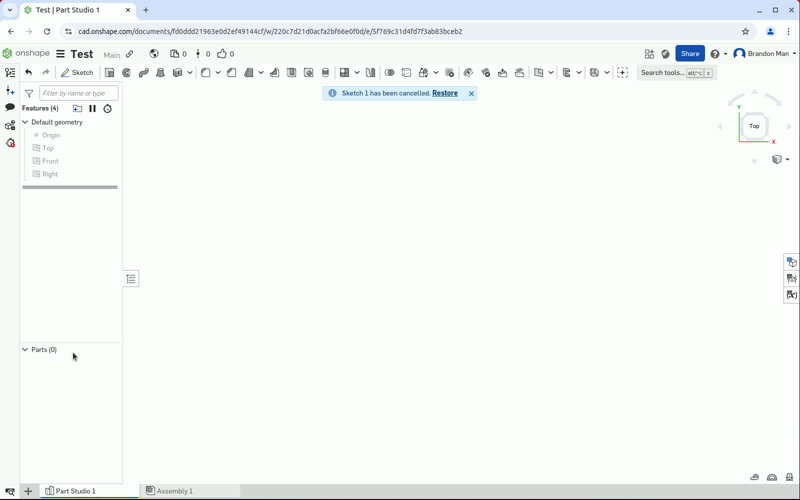
key(y)
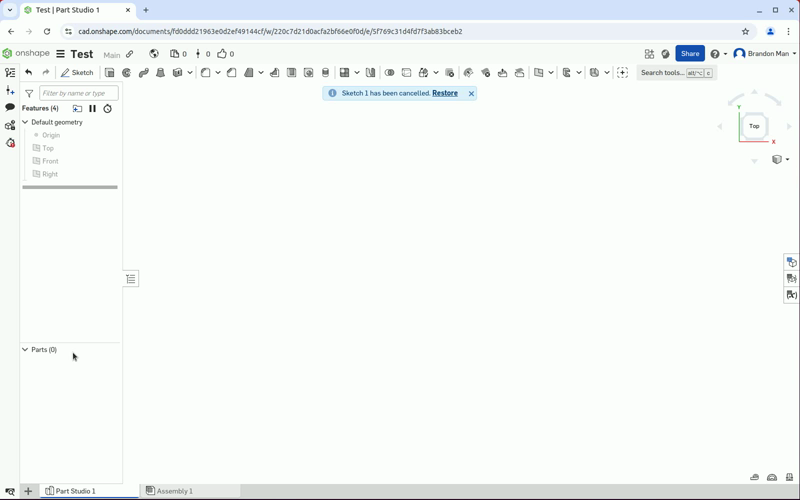
key(shift+p)
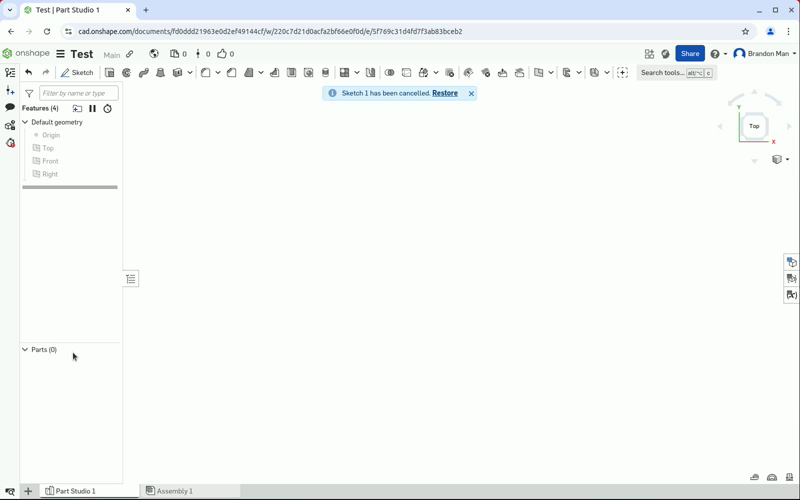
key(space)
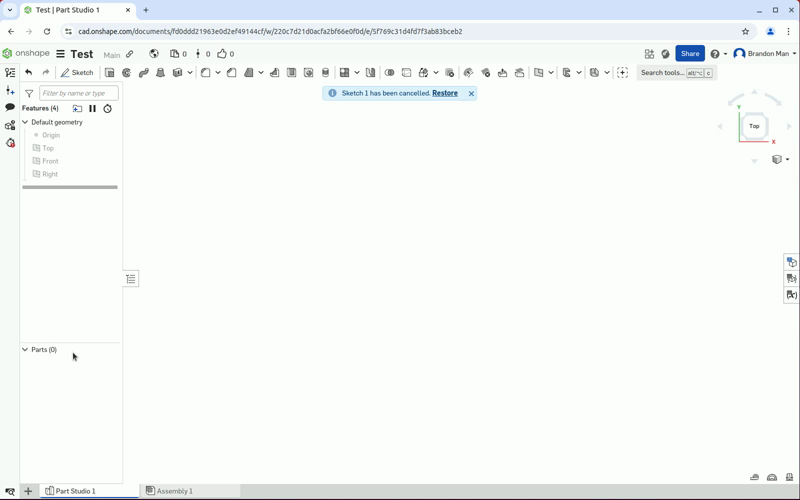
key_down(shift)
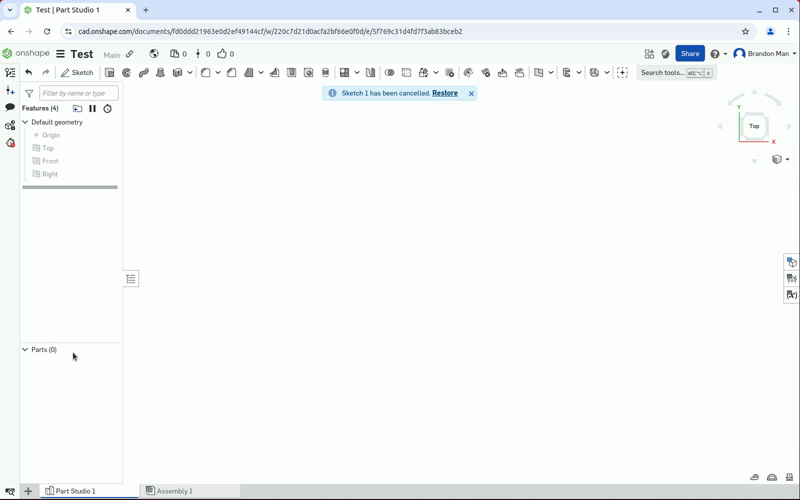
key(up)
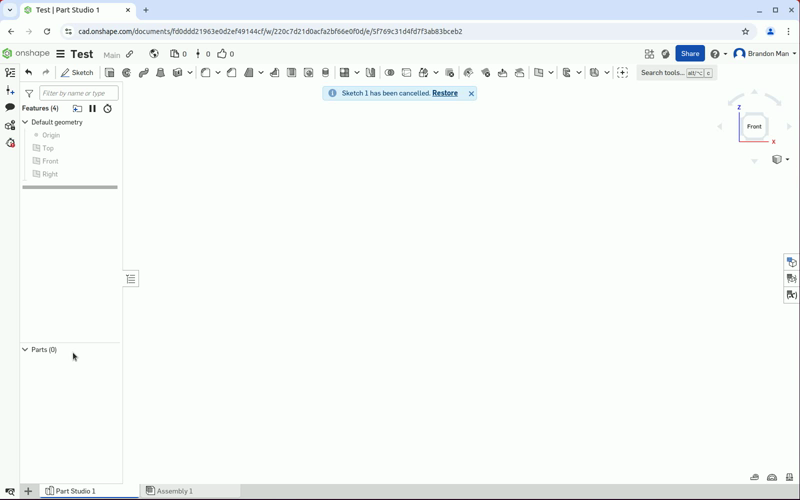
key_up(shift)
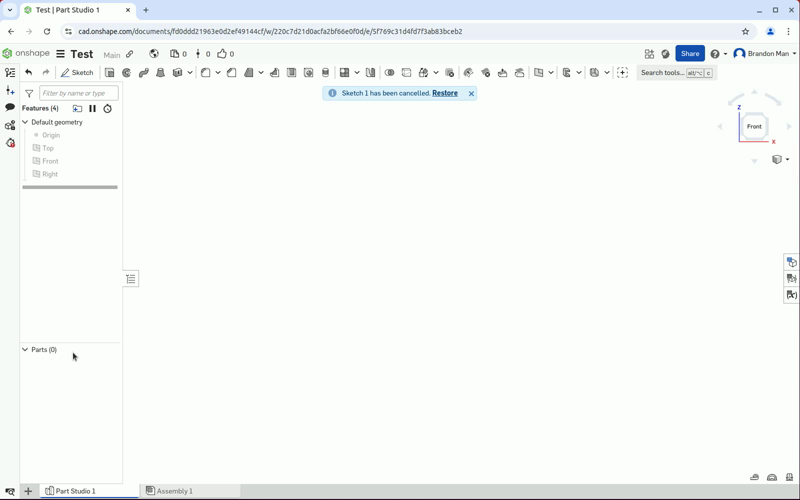
mouse_move(73, 352)
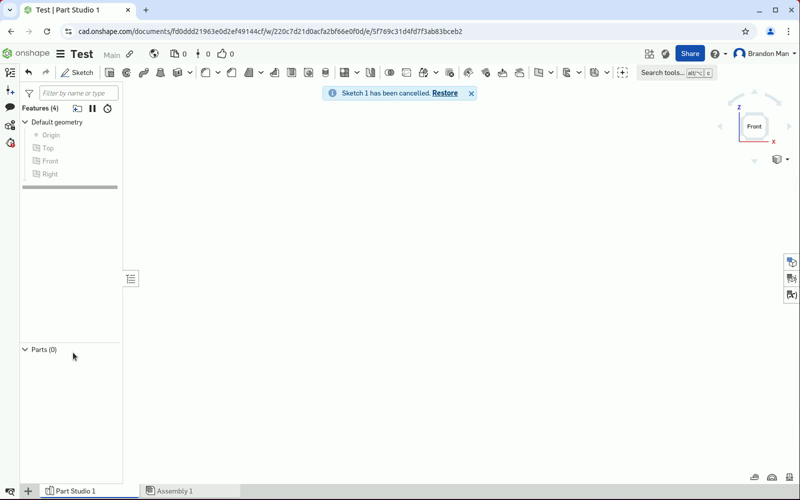
key(shift+y)
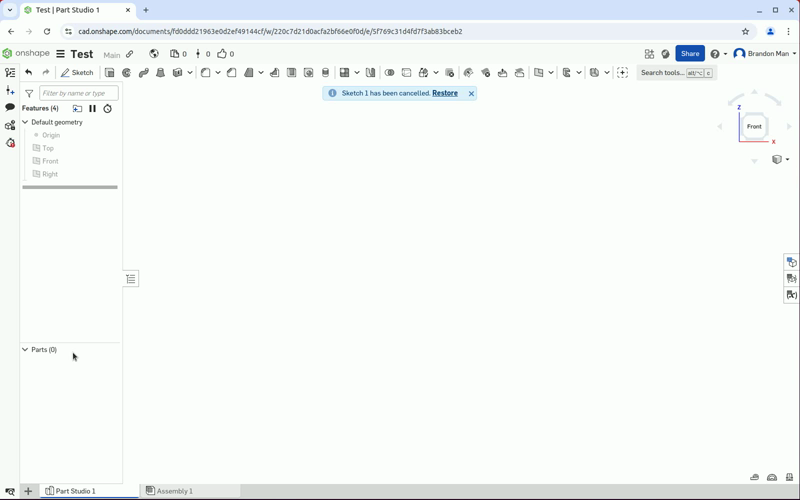
key(shift+s)
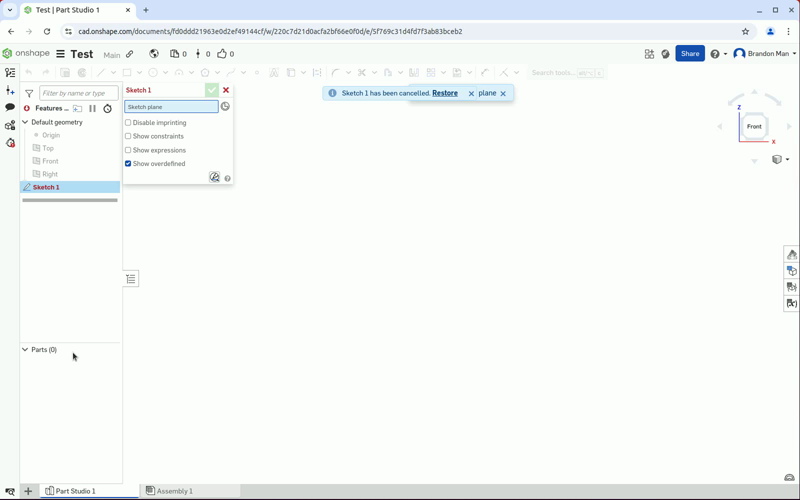
mouse_move(73, 163)
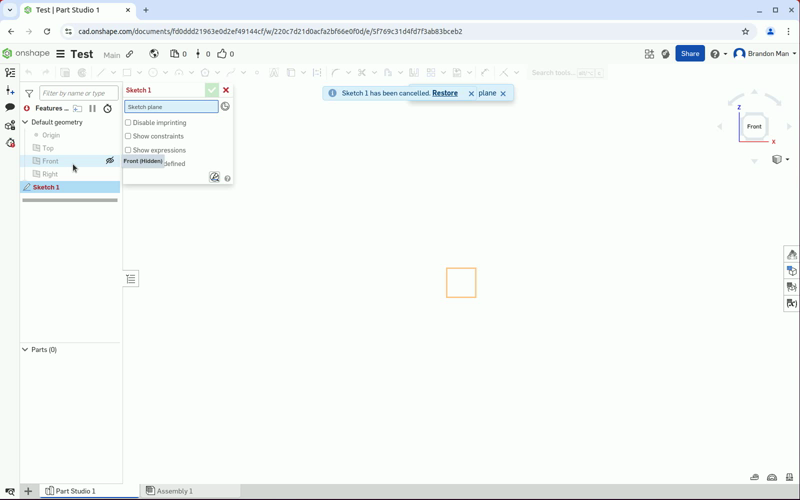
click(73, 163)
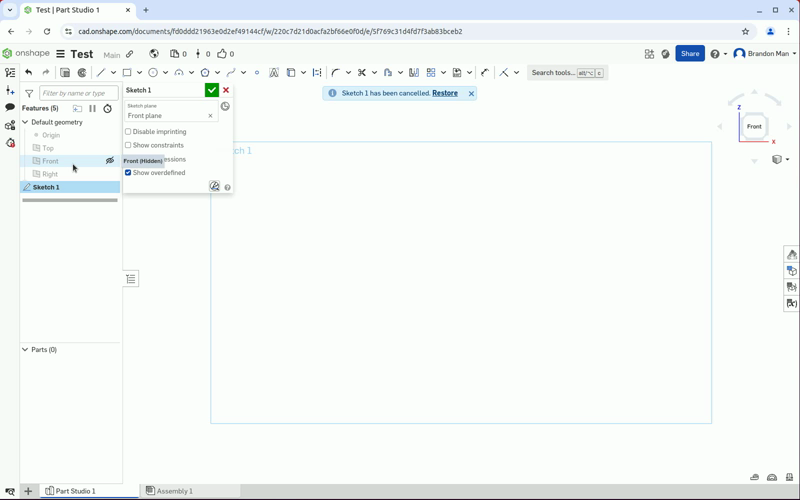
mouse_move(73, 352)
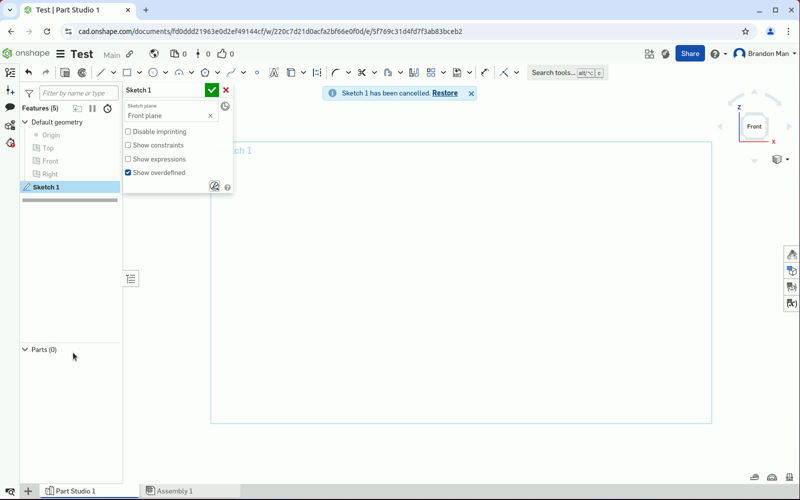
key(y)
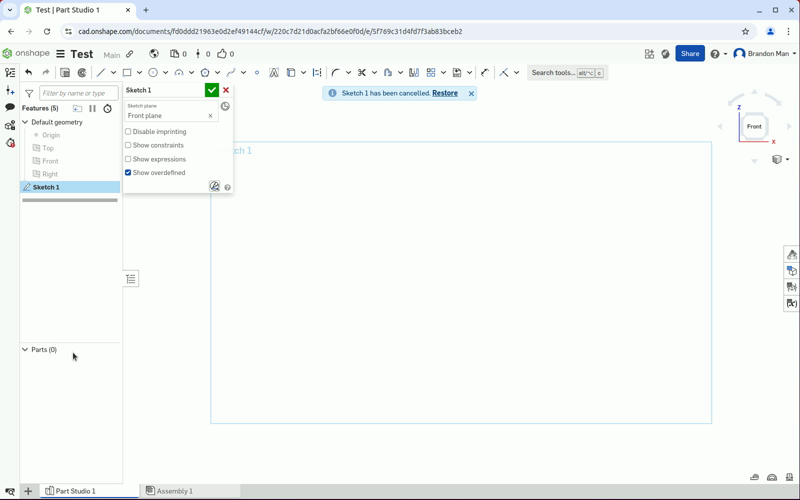
key(l)
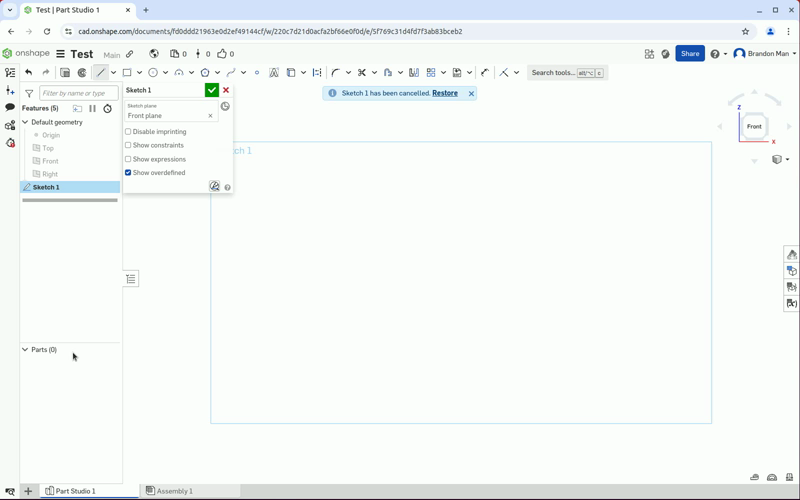
key_down(shift)
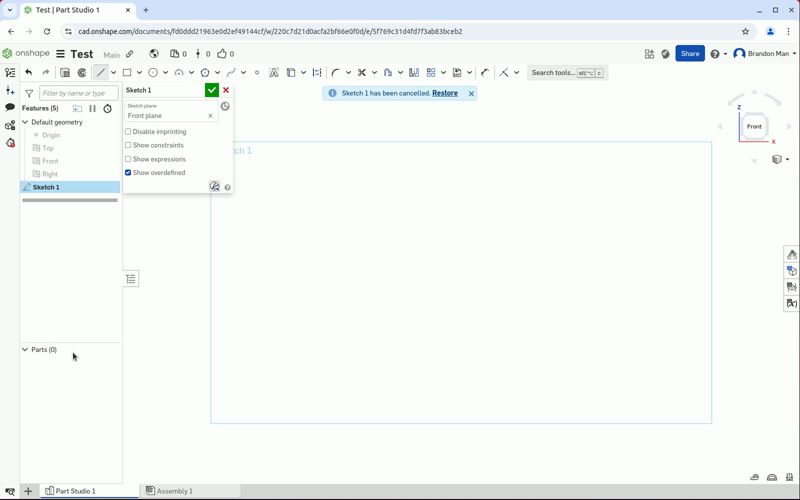
mouse_move(460, 282)
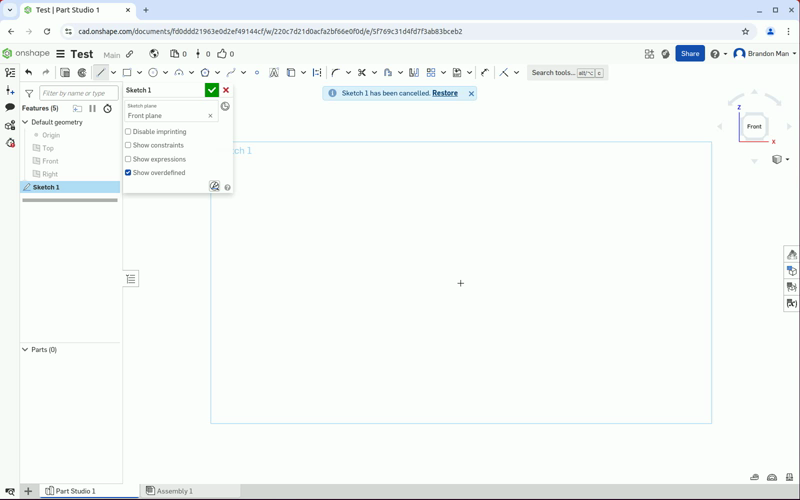
click(460, 282)
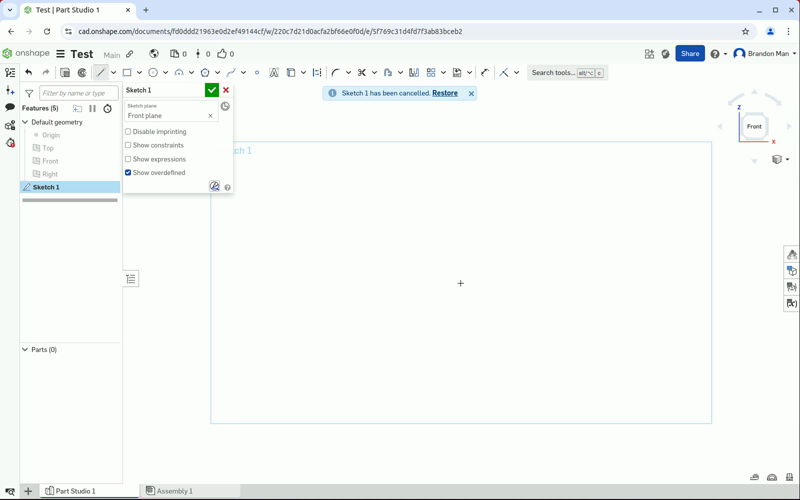
key_up(shift)
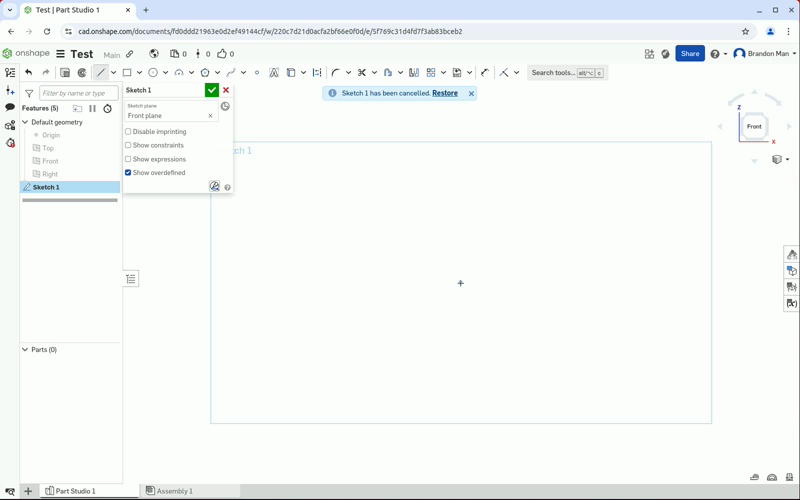
key_down(shift)
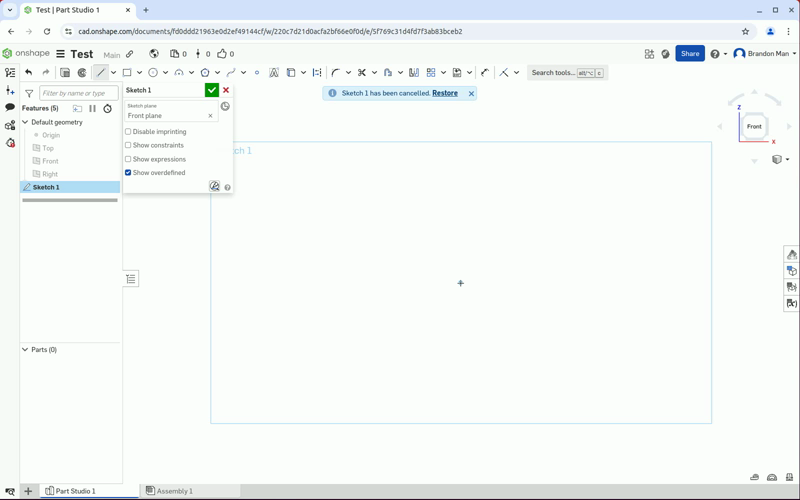
mouse_move(573, 282)
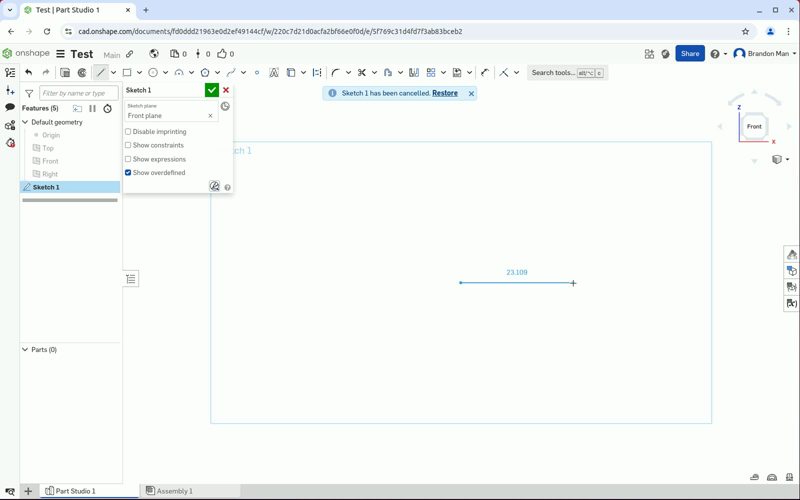
click(573, 282)
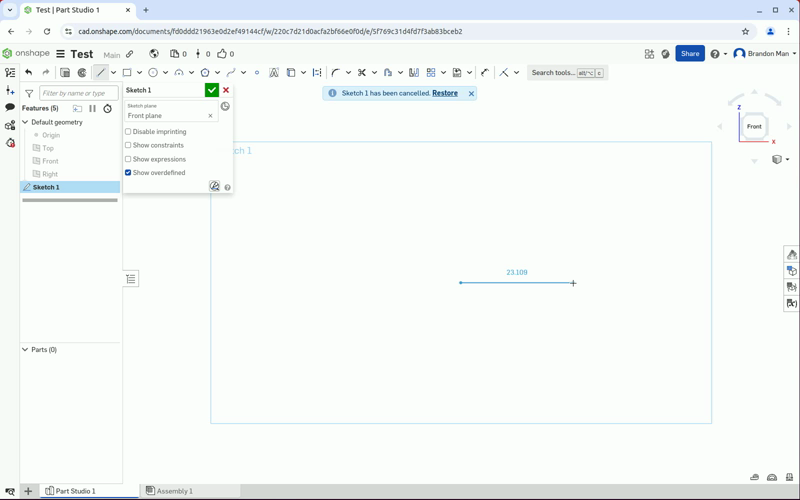
key_up(shift)
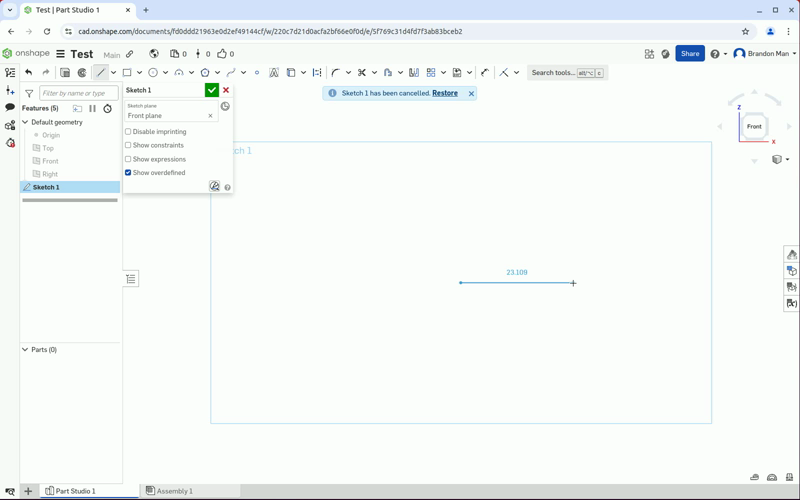
key_down(shift)
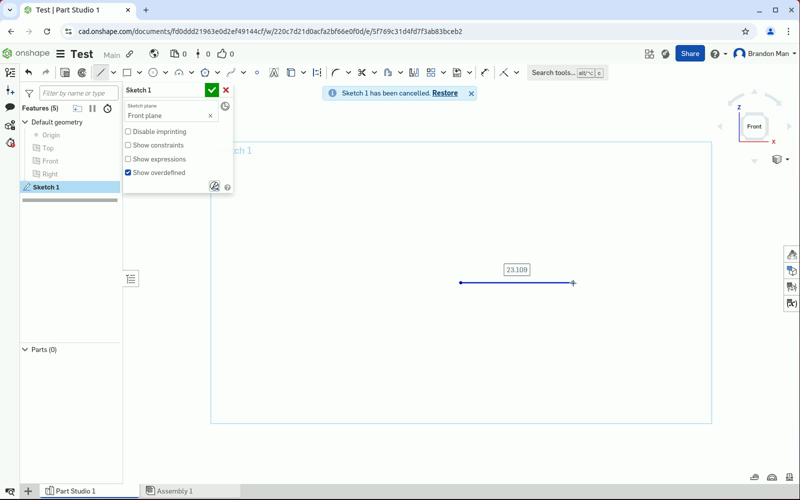
mouse_move(589, 282)
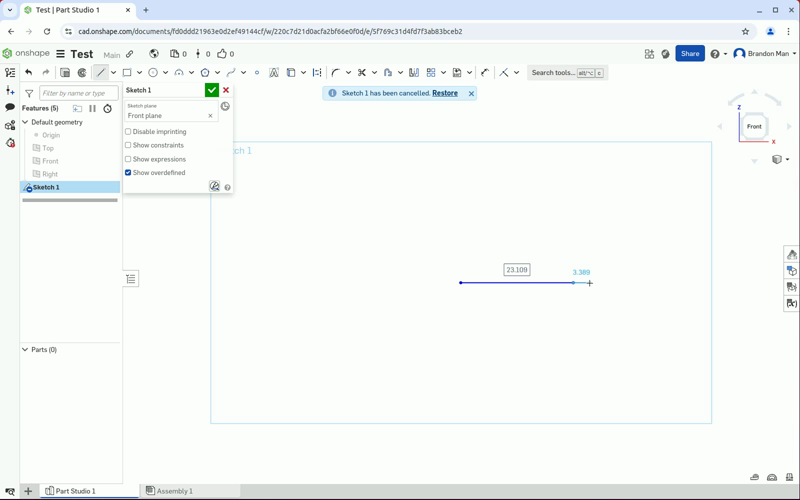
mouse_move(573, 259)
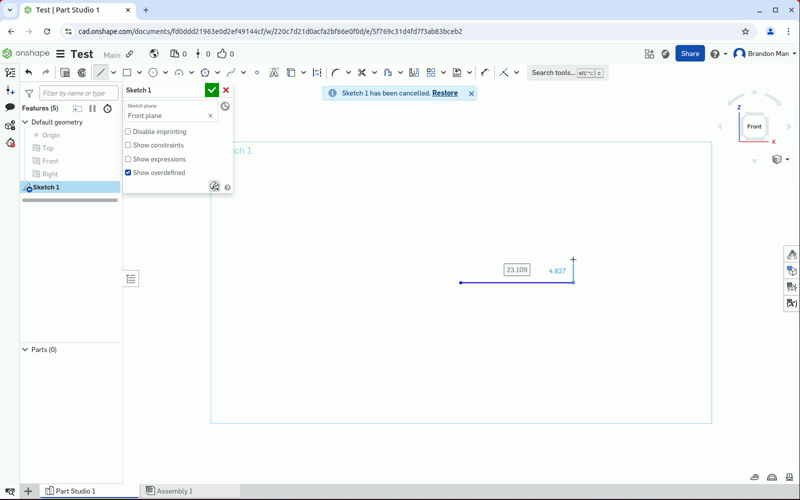
click(573, 259)
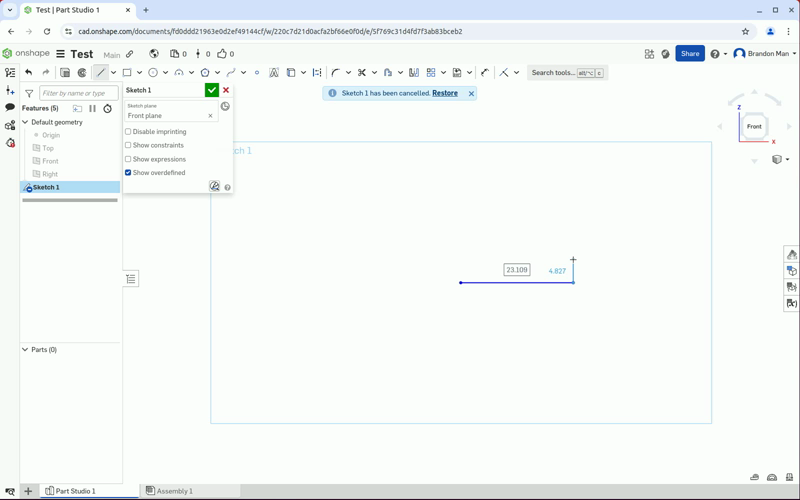
key_up(shift)
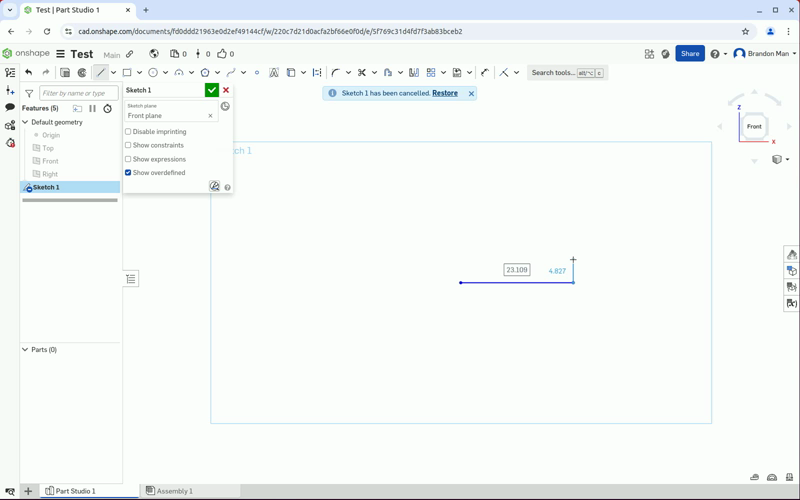
key_down(shift)
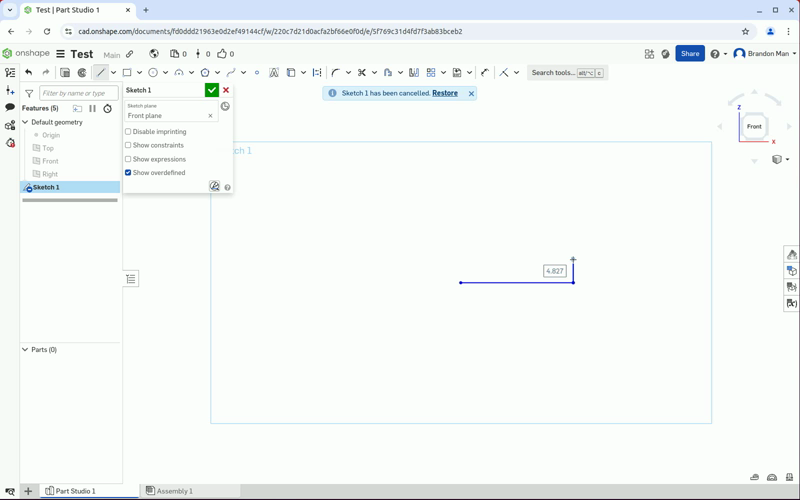
mouse_move(460, 259)
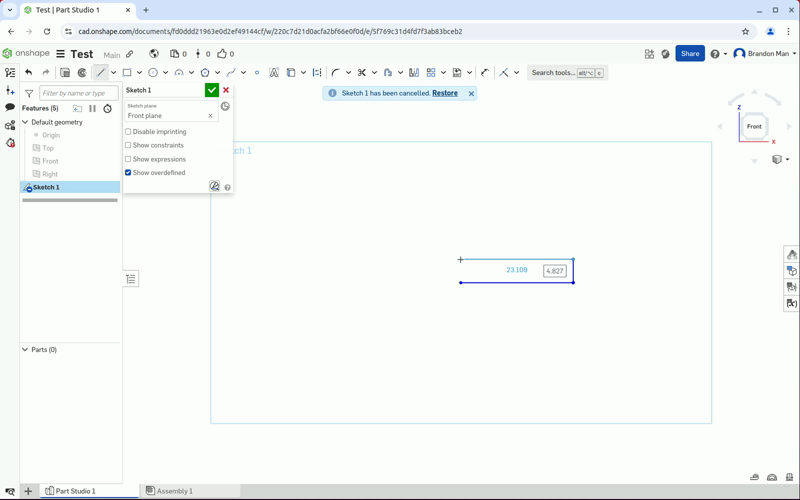
click(460, 259)
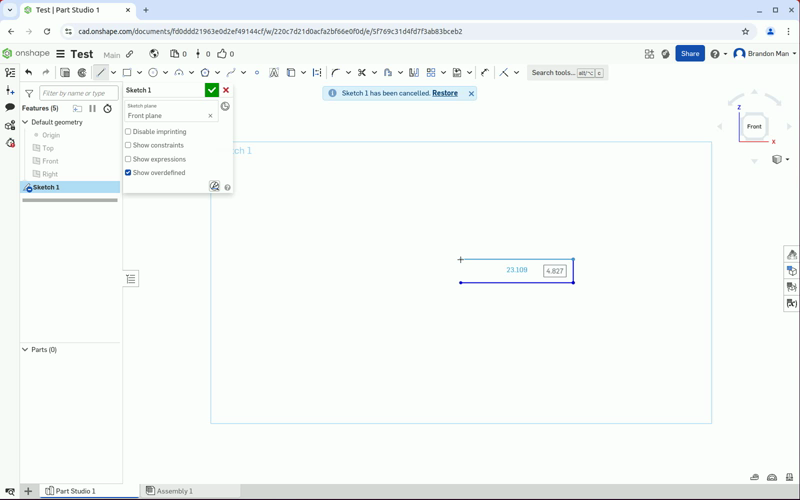
key_up(shift)
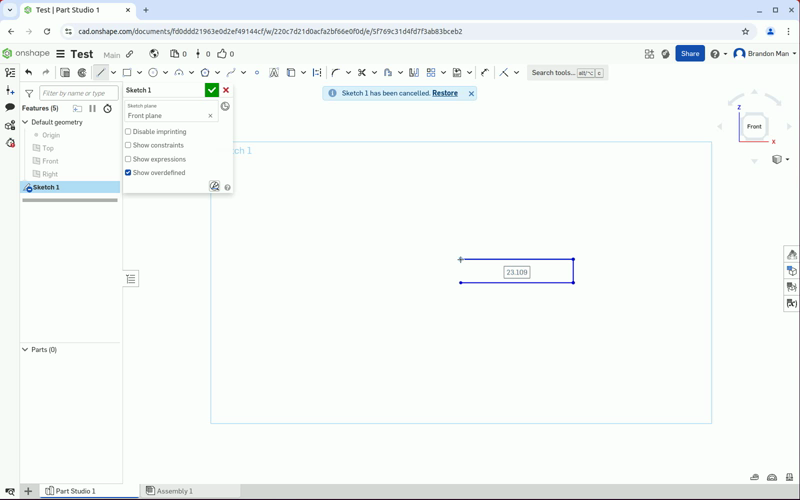
mouse_move(490, 259)
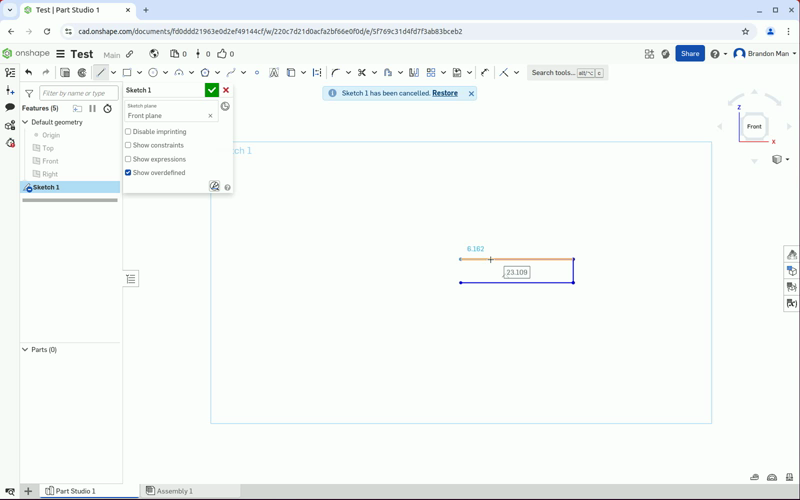
key_down(shift)
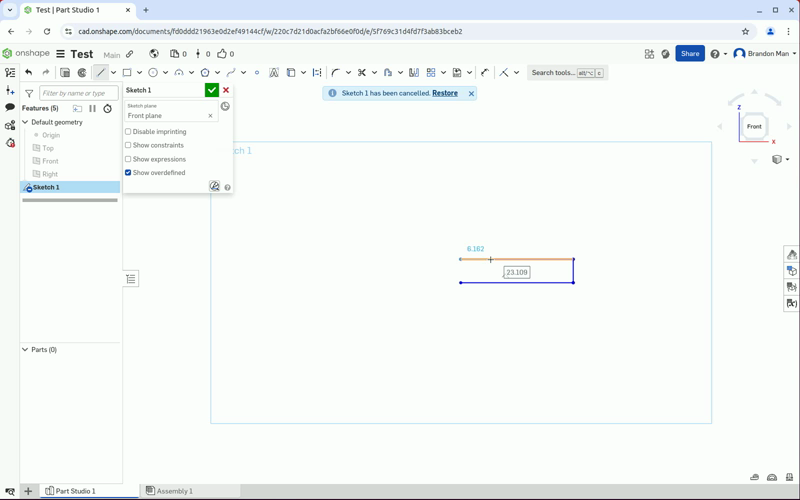
mouse_move(460, 282)
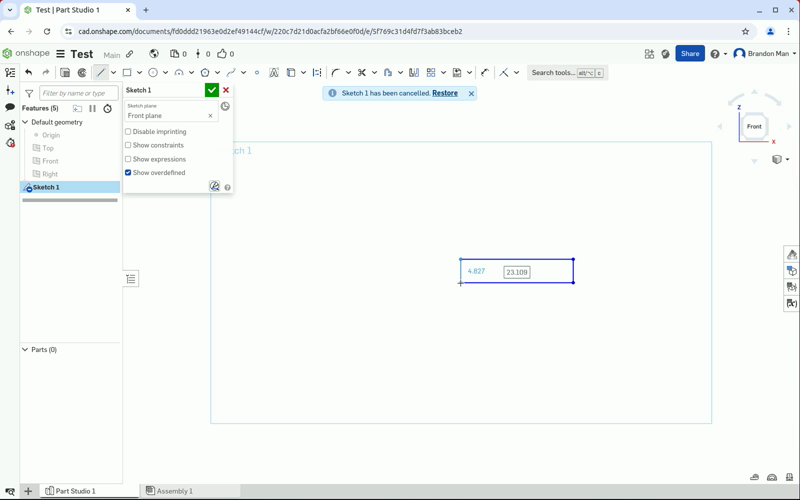
key_up(shift)
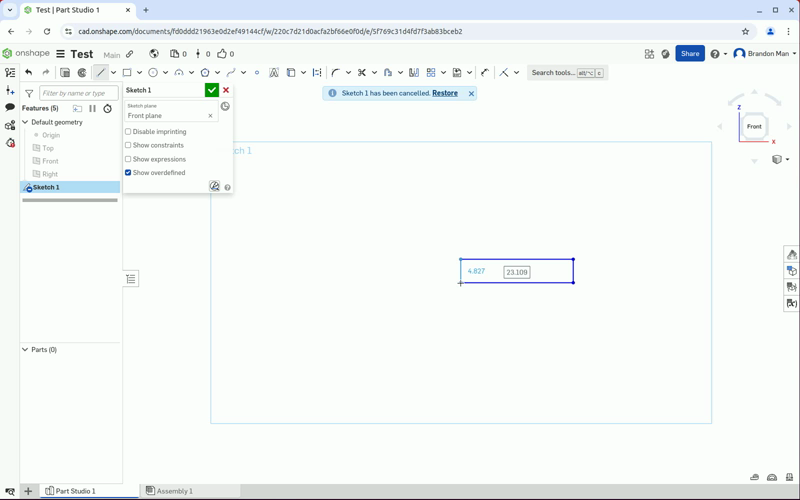
click(460, 282)
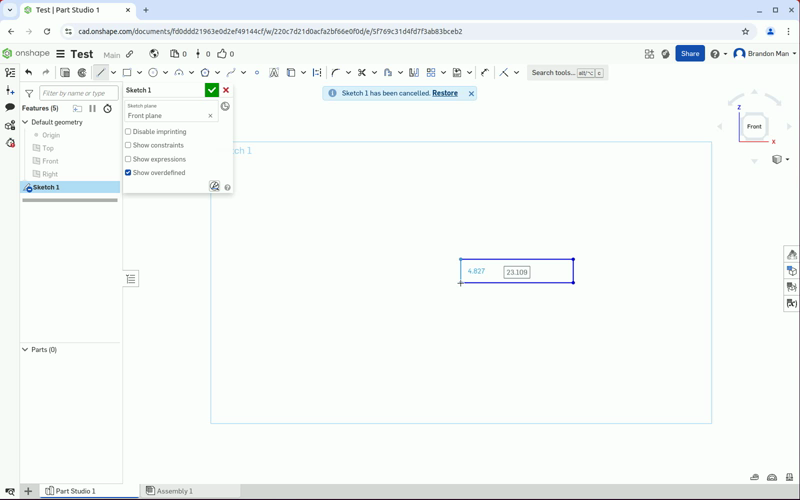
key(esc)
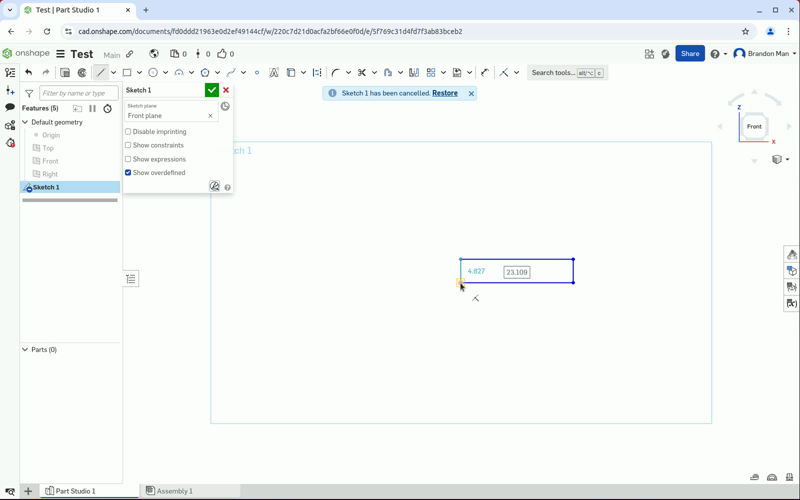
key(c)
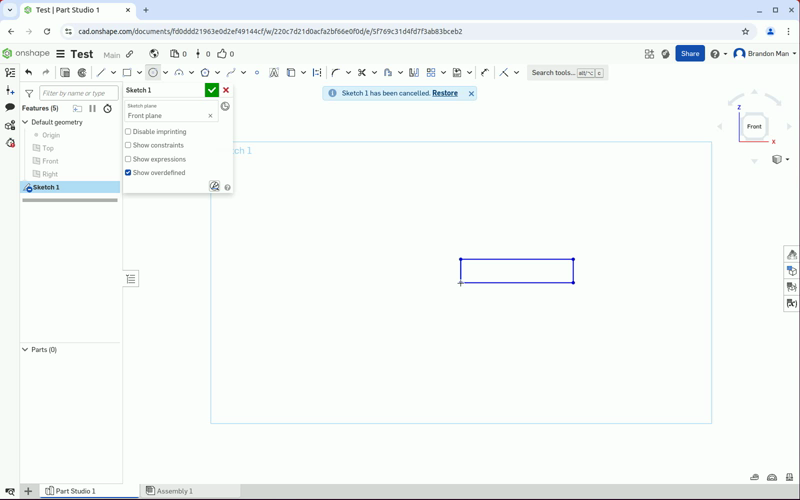
key_down(shift)
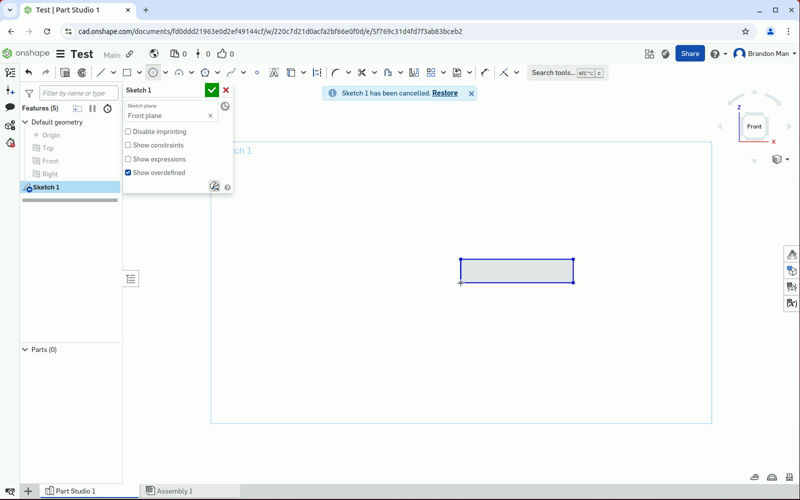
mouse_move(466, 264)
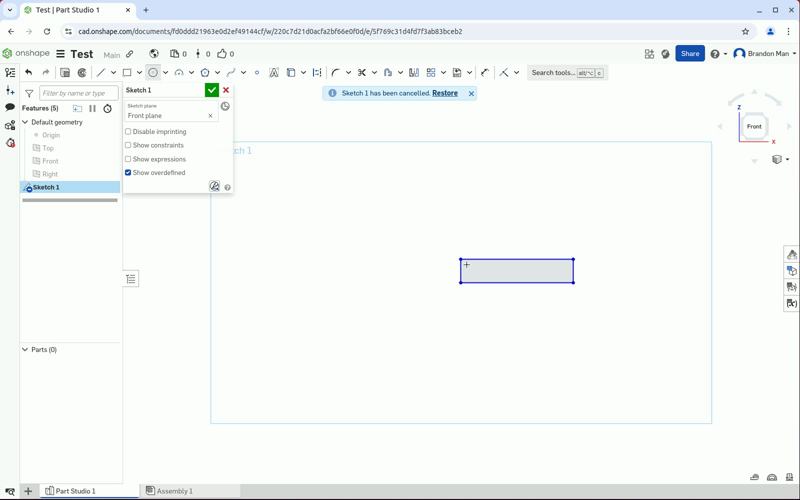
click(466, 264)
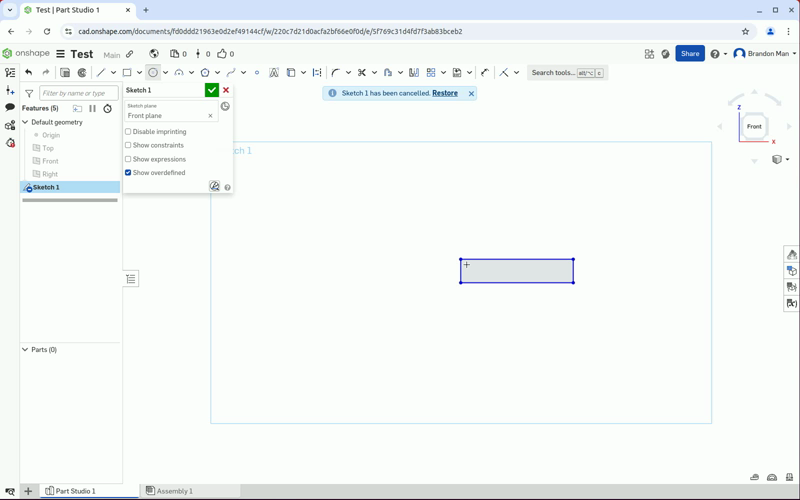
key_up(shift)
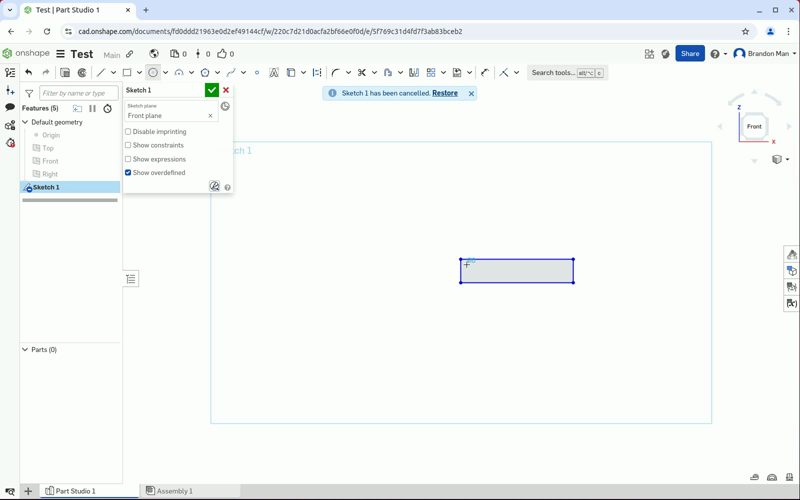
mouse_move(467, 264)
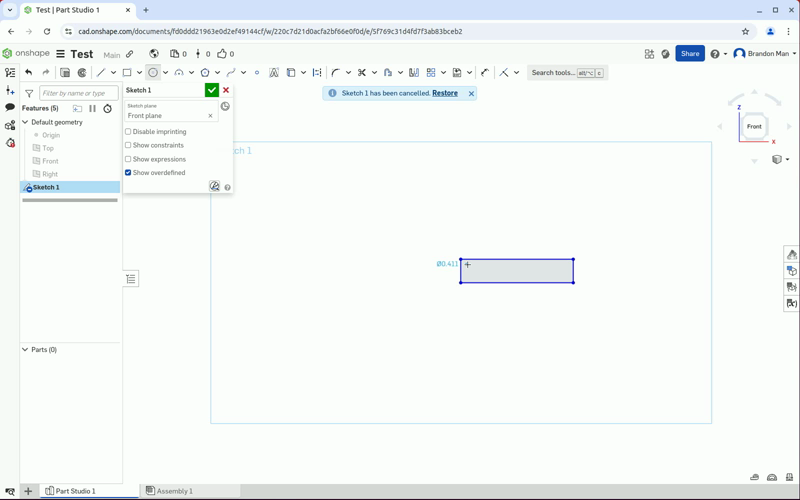
scroll(6)
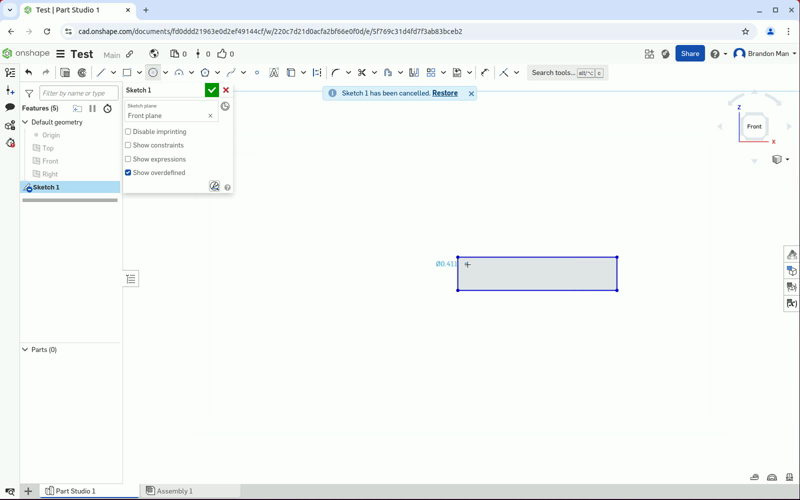
scroll(6)
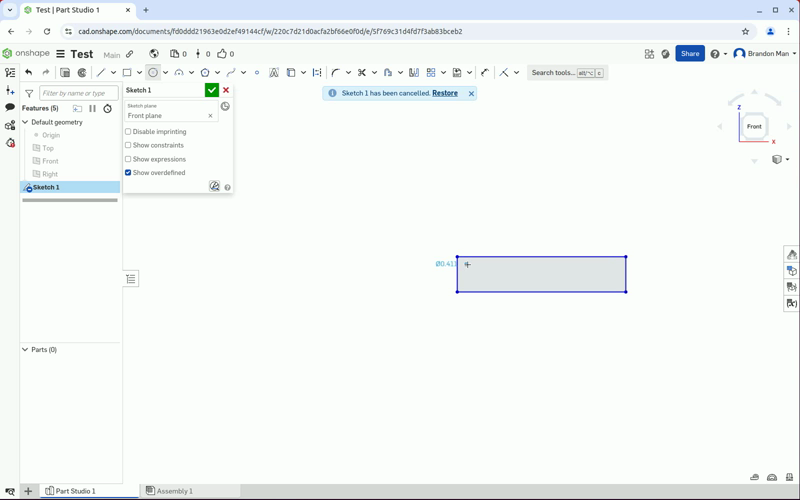
scroll(6)
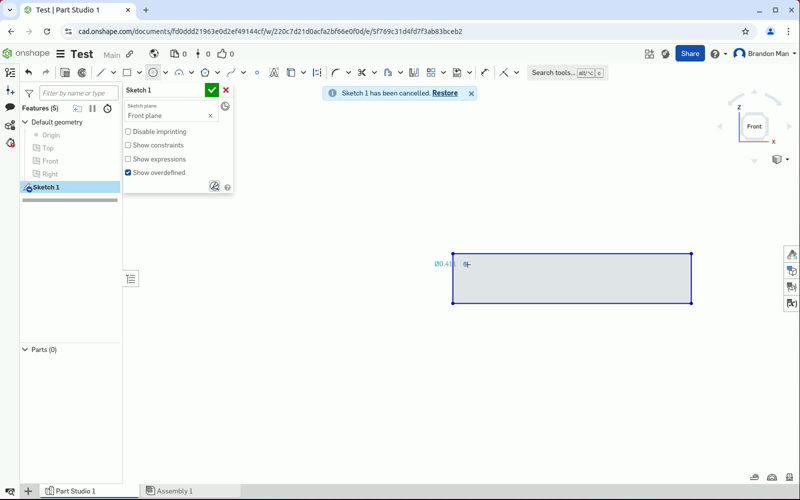
scroll(6)
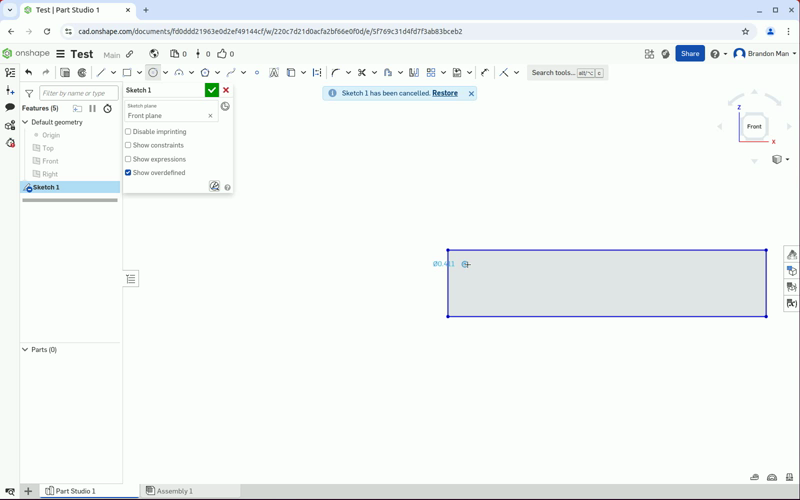
scroll(6)
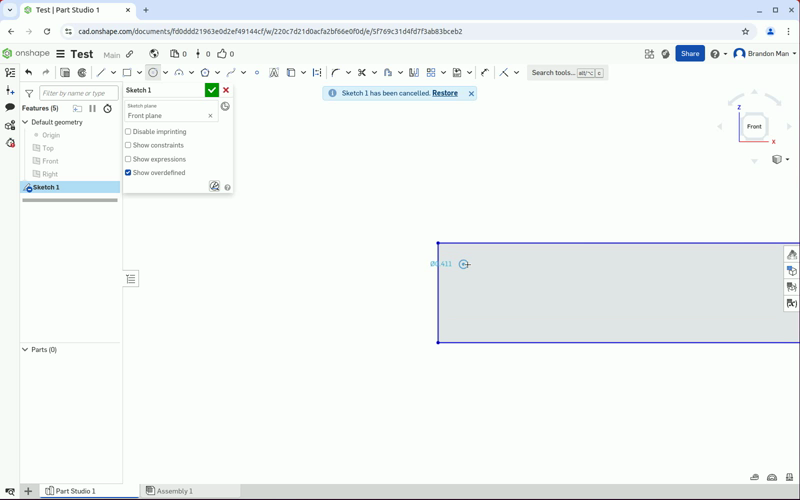
scroll(6)
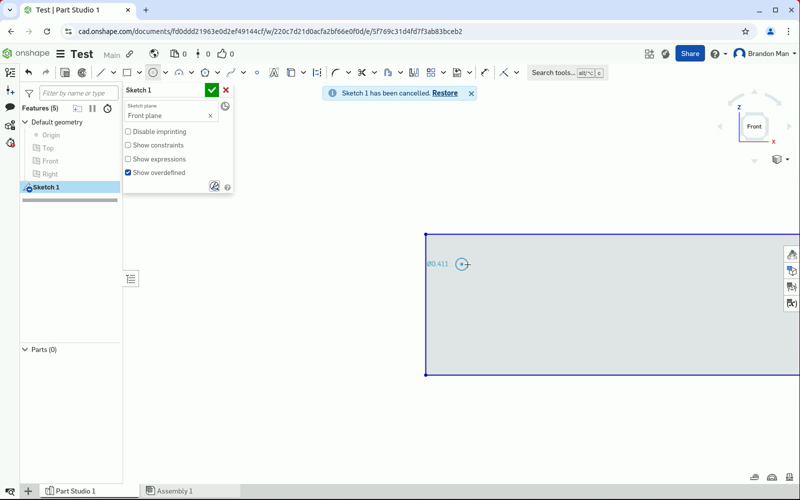
scroll(6)
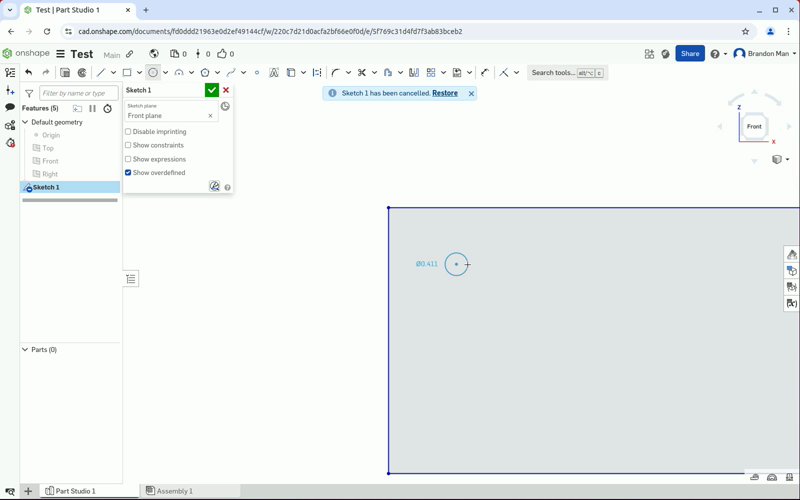
click(467, 264)
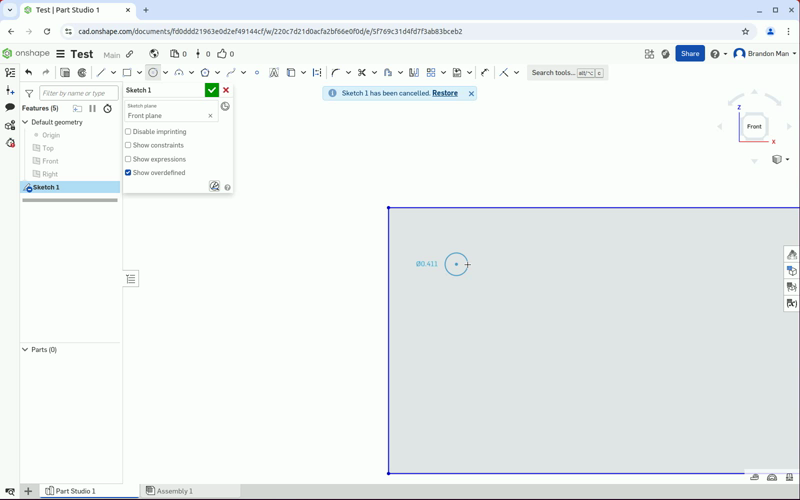
scroll(-6)
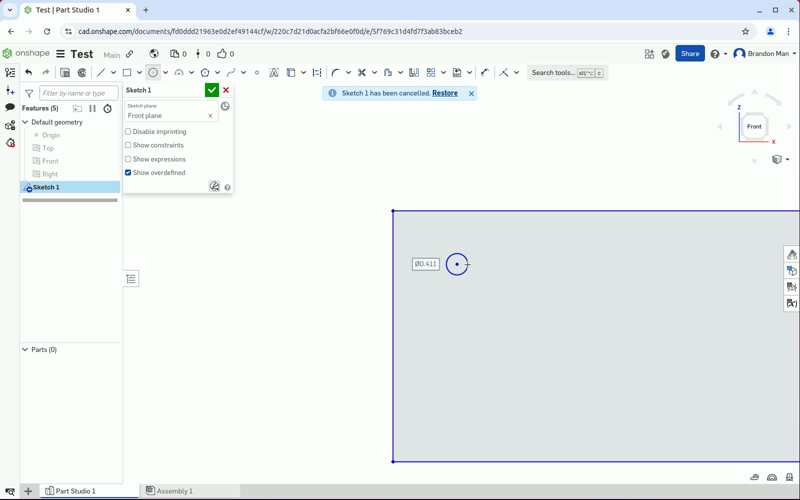
scroll(-6)
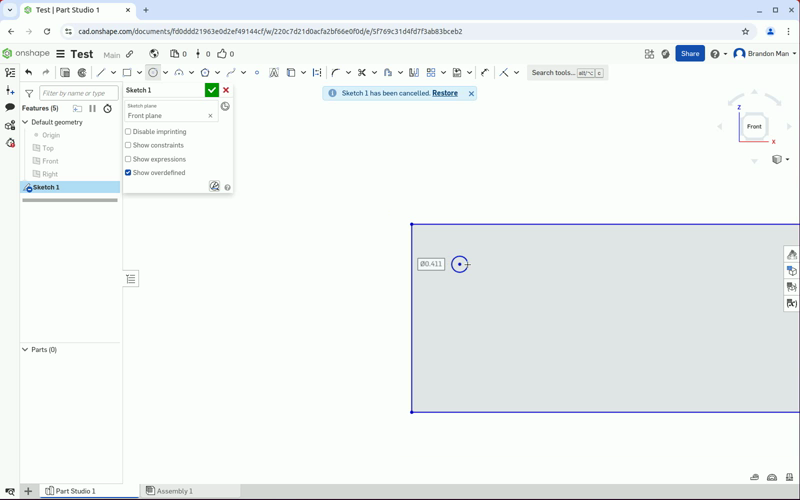
scroll(-6)
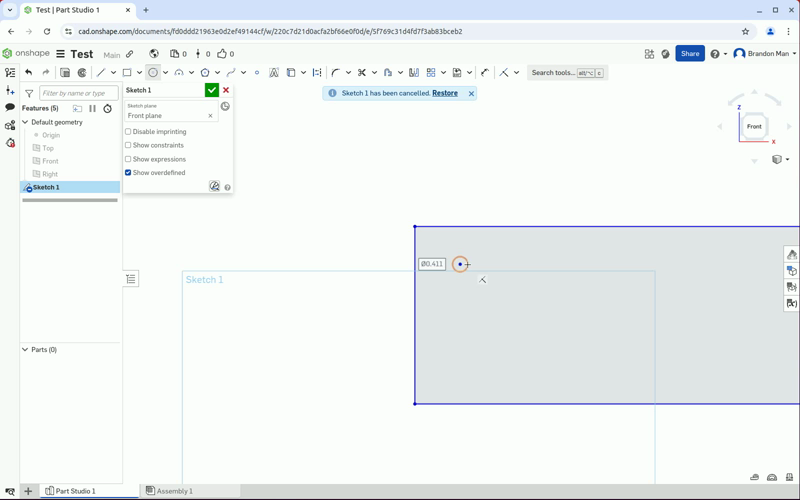
scroll(-6)
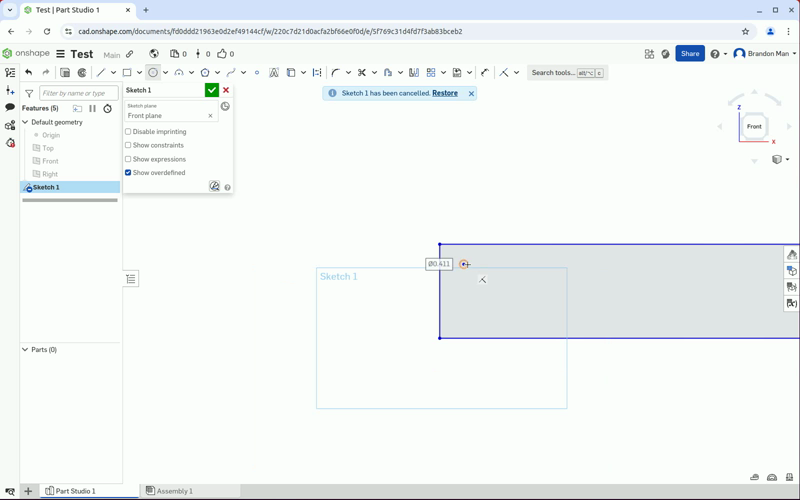
scroll(-6)
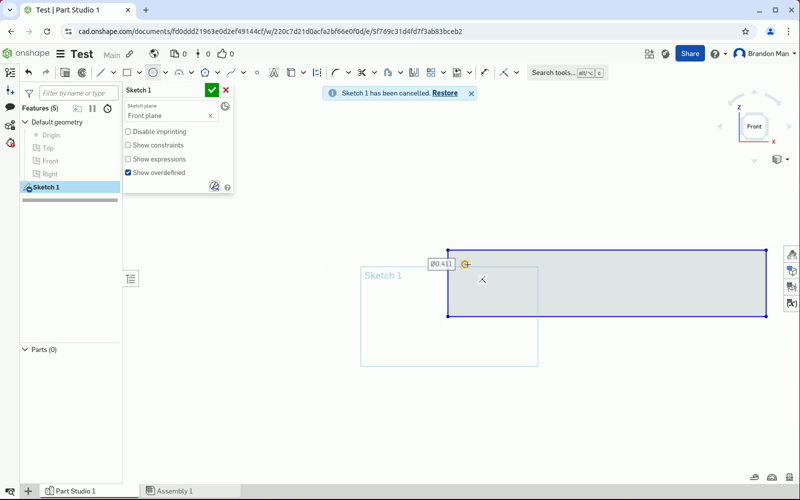
scroll(-6)
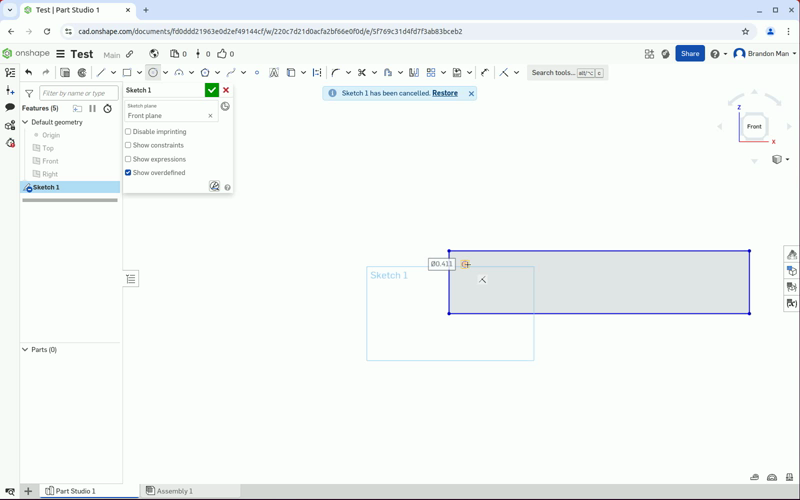
scroll(-6)
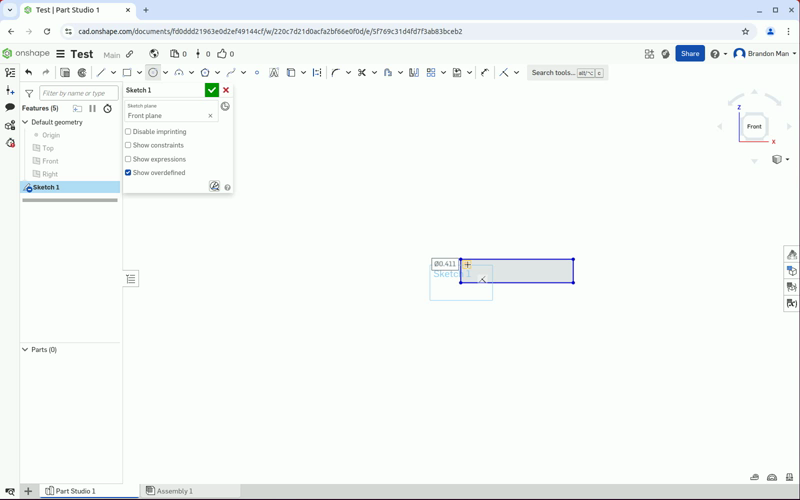
key(esc)
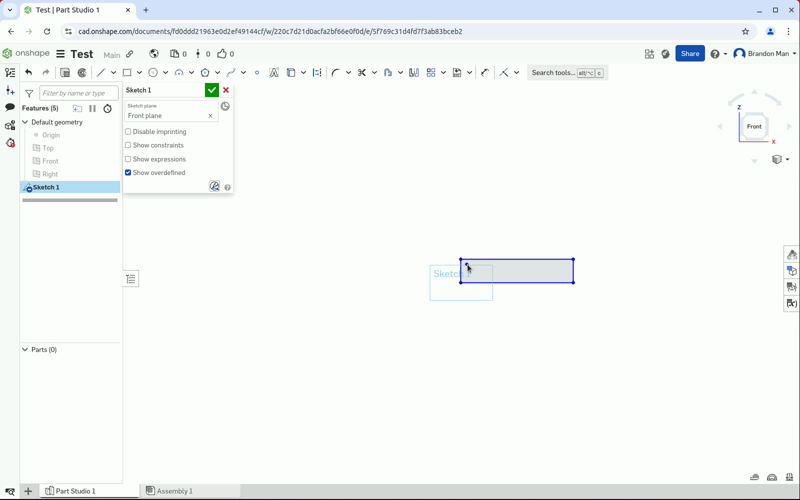
key(l)
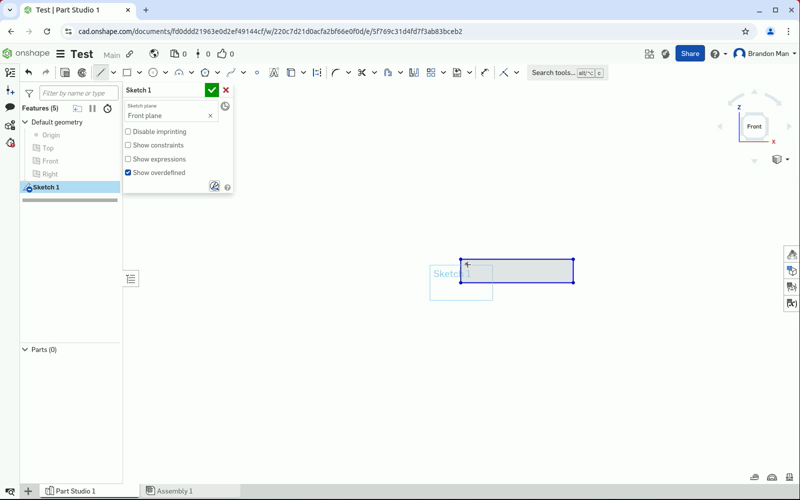
key_down(shift)
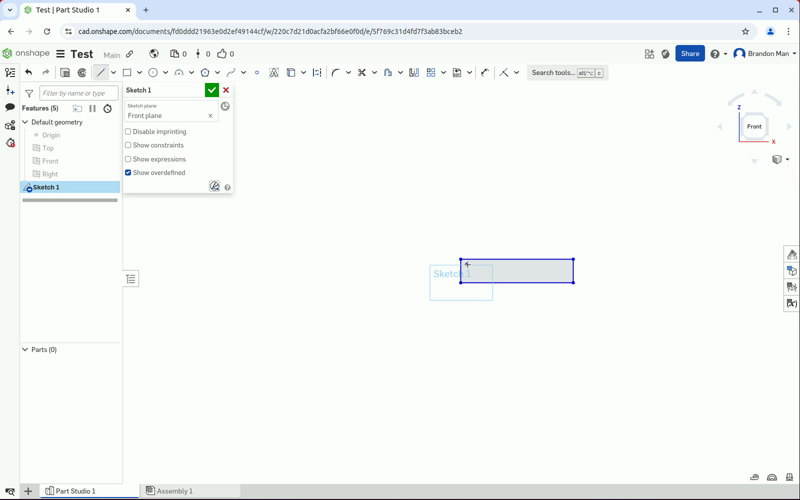
mouse_move(564, 265)
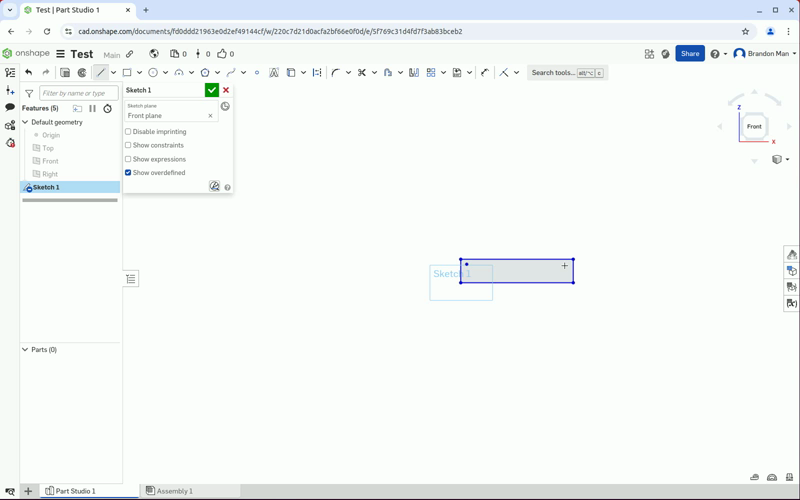
click(564, 265)
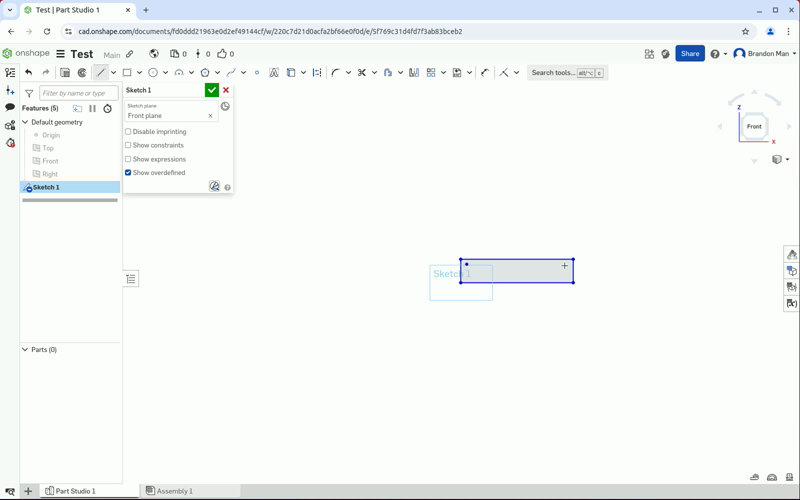
key_up(shift)
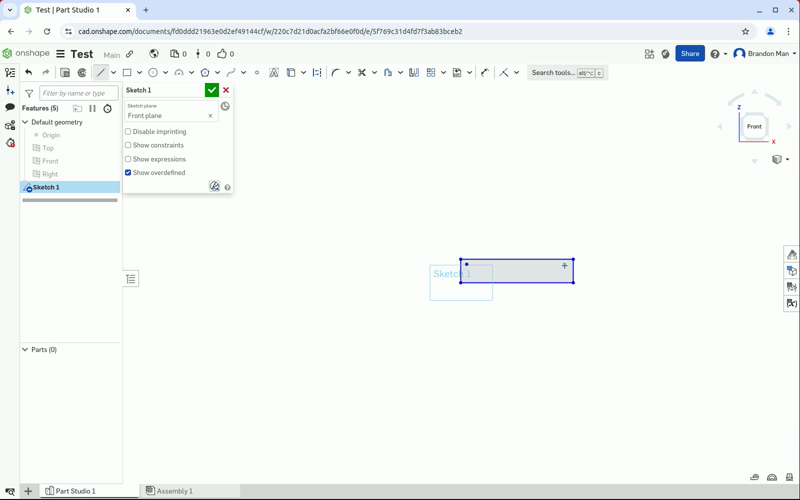
key_down(shift)
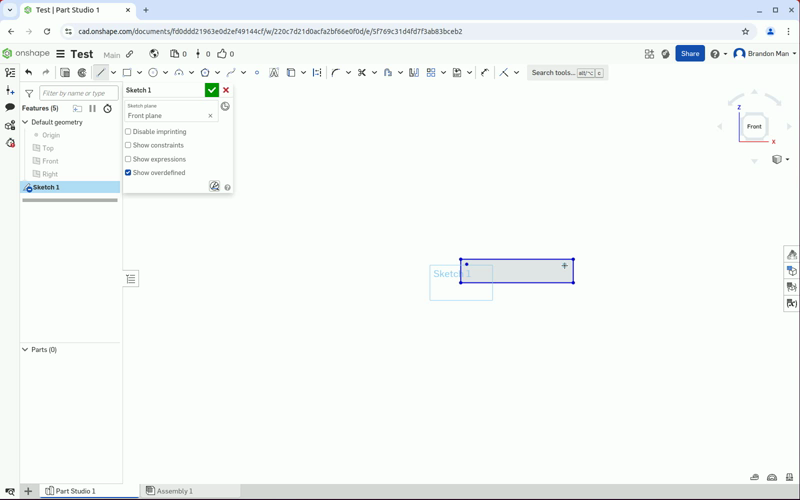
mouse_move(589, 265)
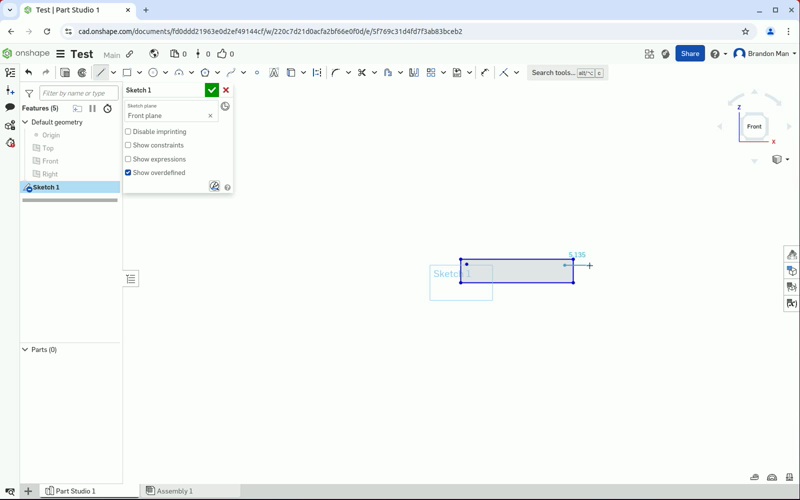
mouse_move(568, 265)
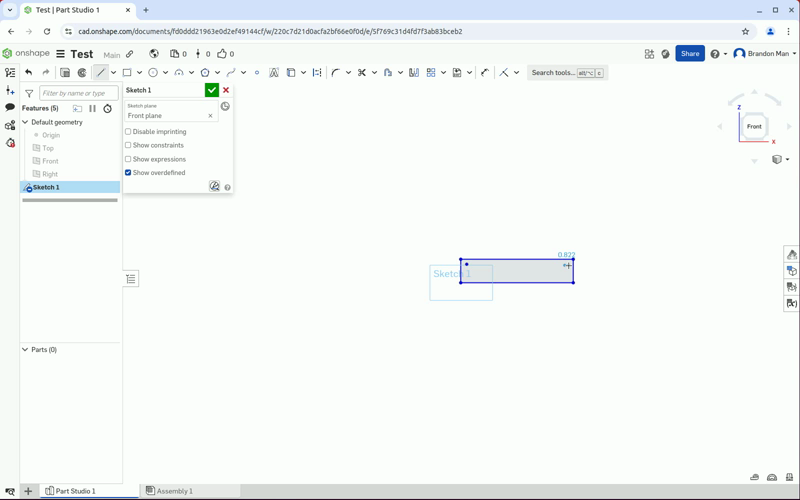
scroll(6)
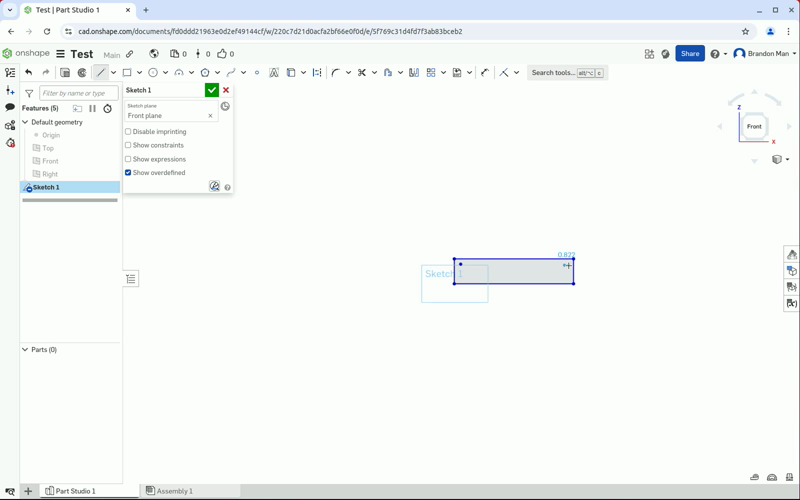
scroll(6)
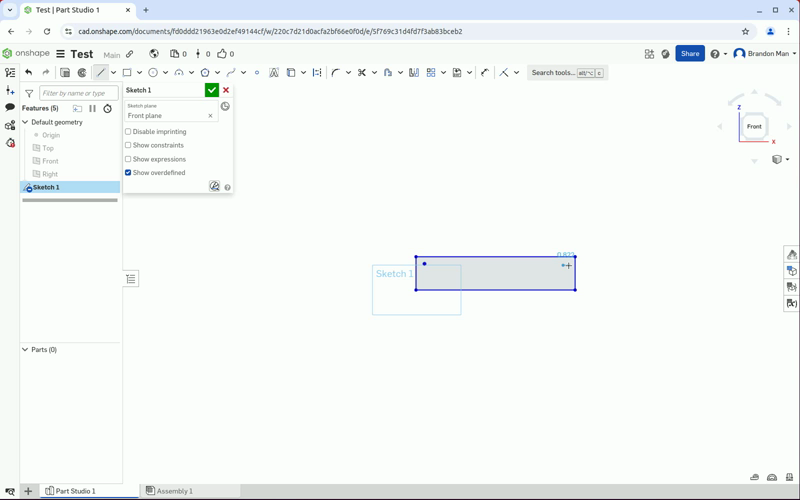
scroll(6)
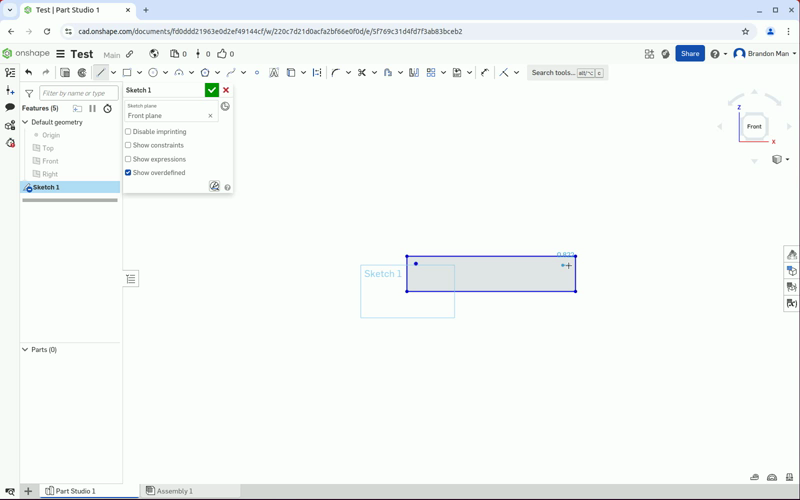
scroll(6)
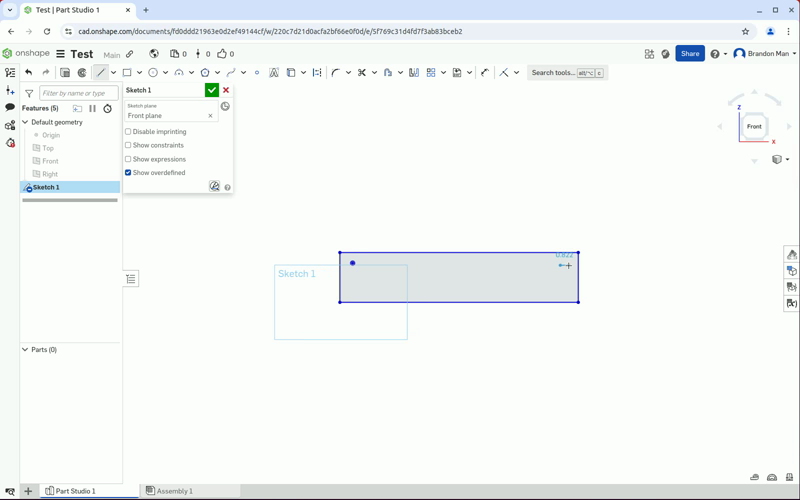
scroll(6)
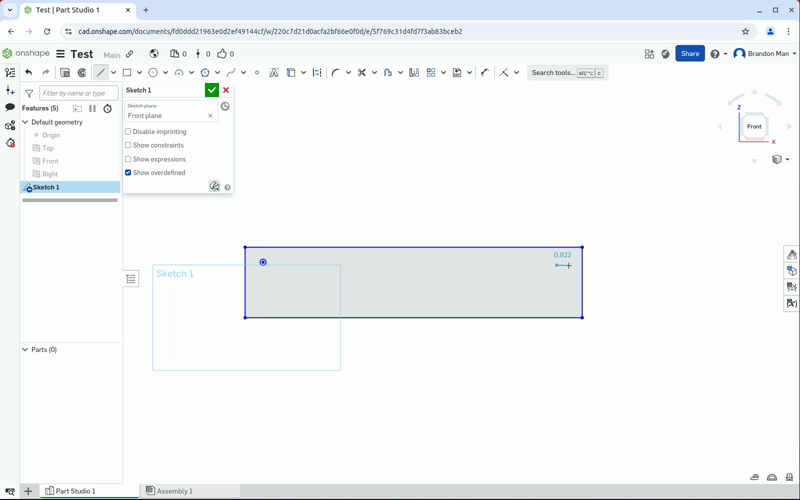
scroll(6)
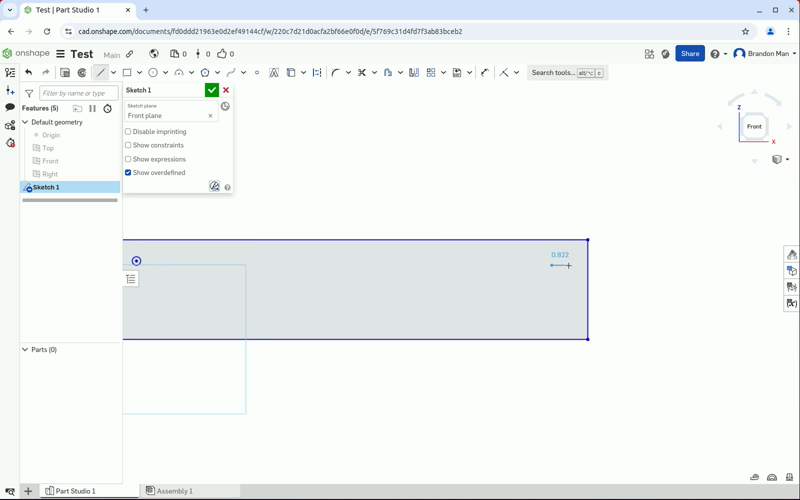
scroll(6)
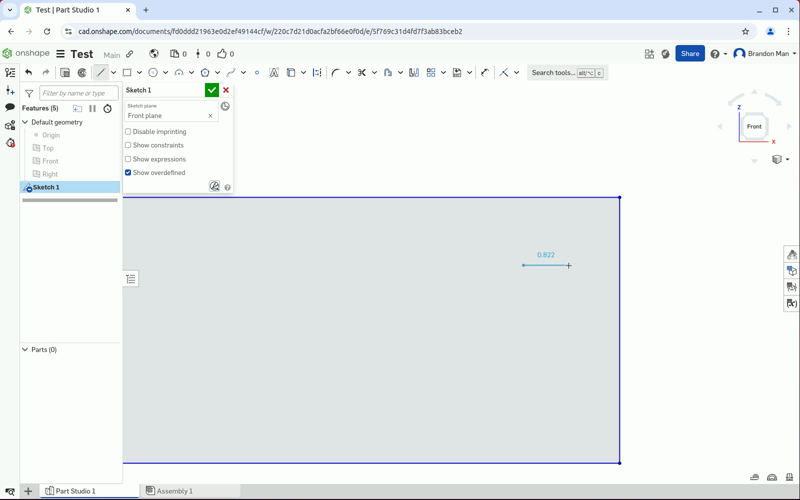
click(568, 265)
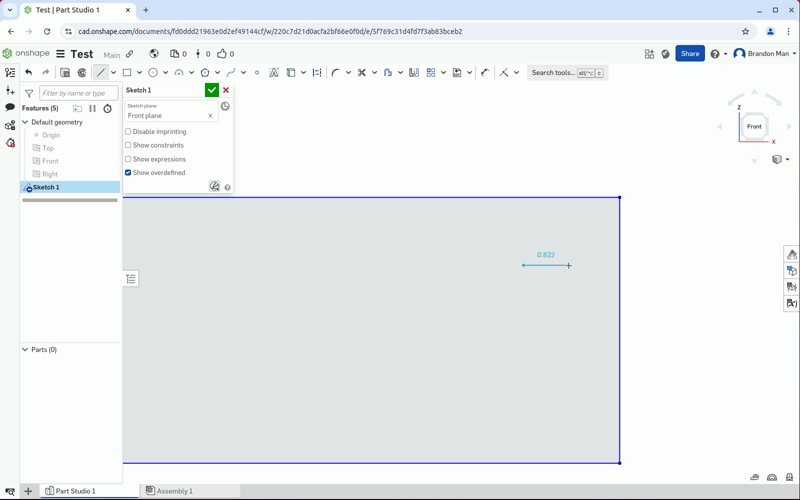
scroll(-6)
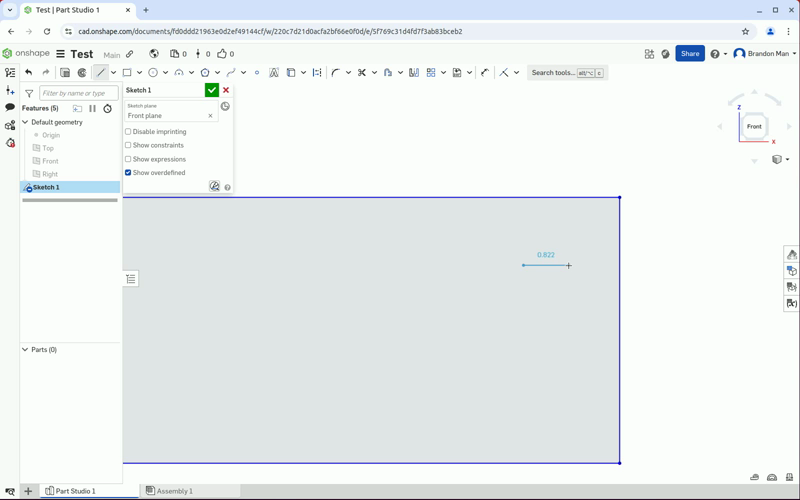
scroll(-6)
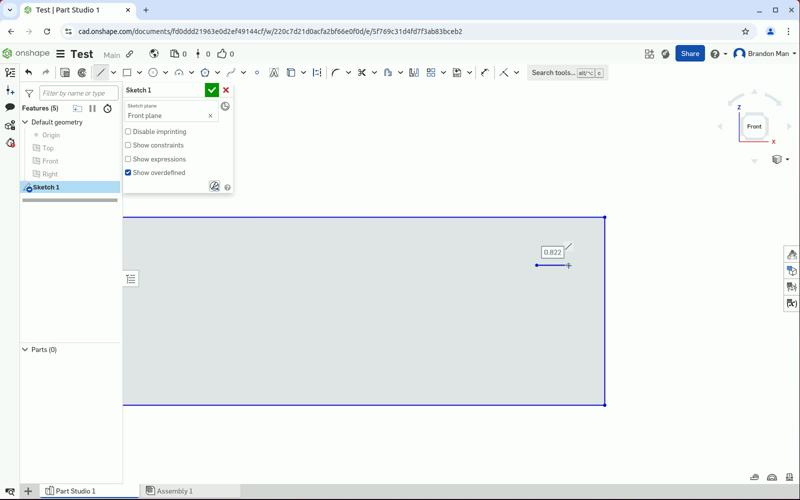
scroll(-6)
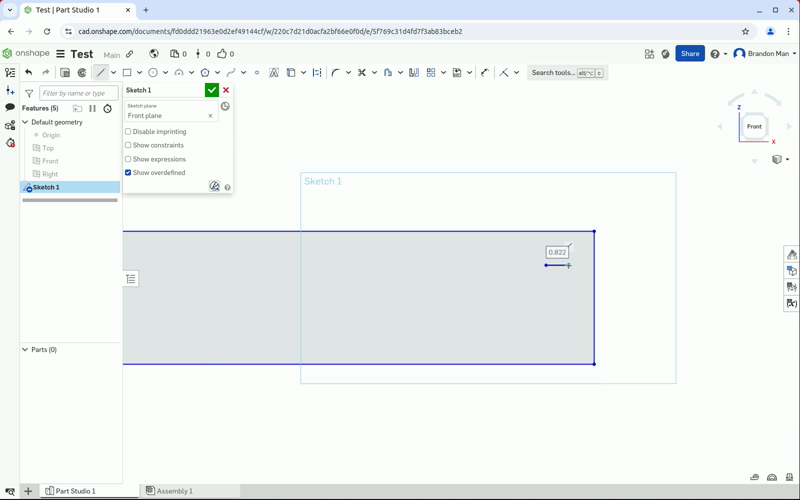
scroll(-6)
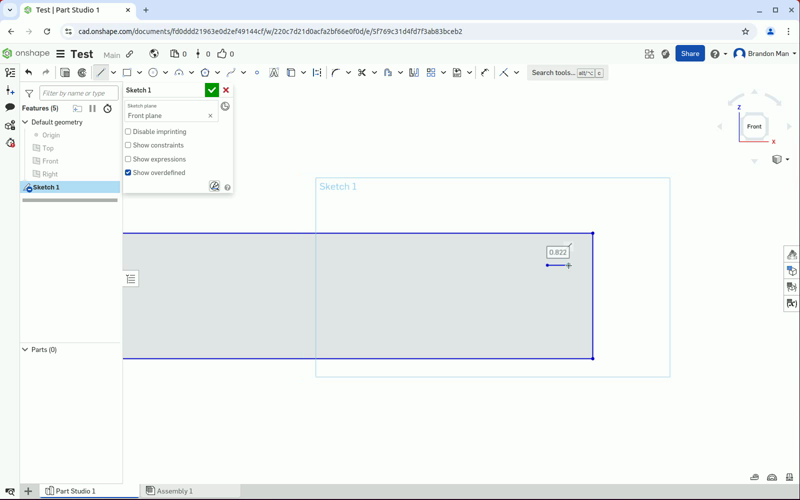
scroll(-6)
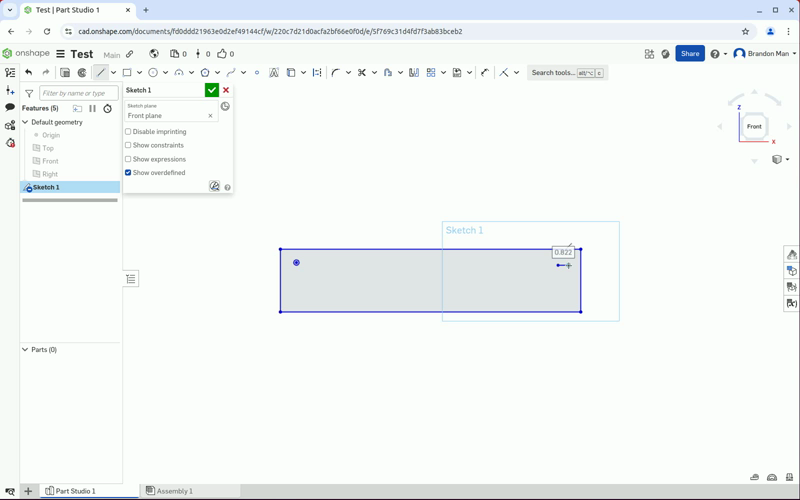
scroll(-6)
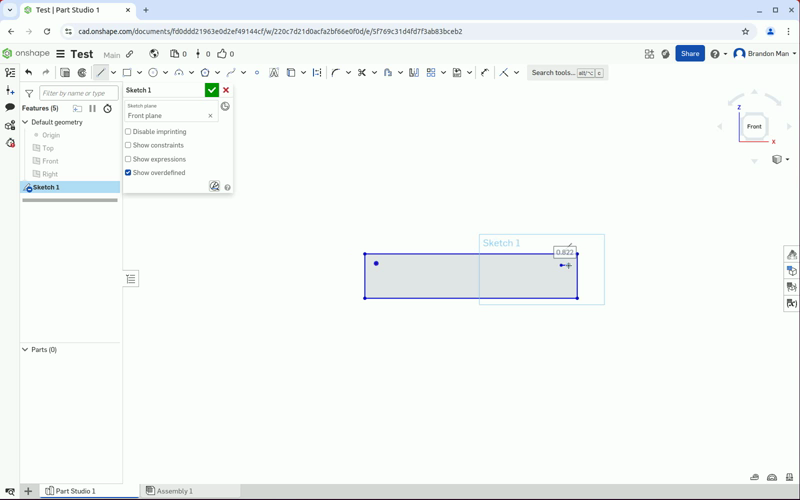
scroll(-6)
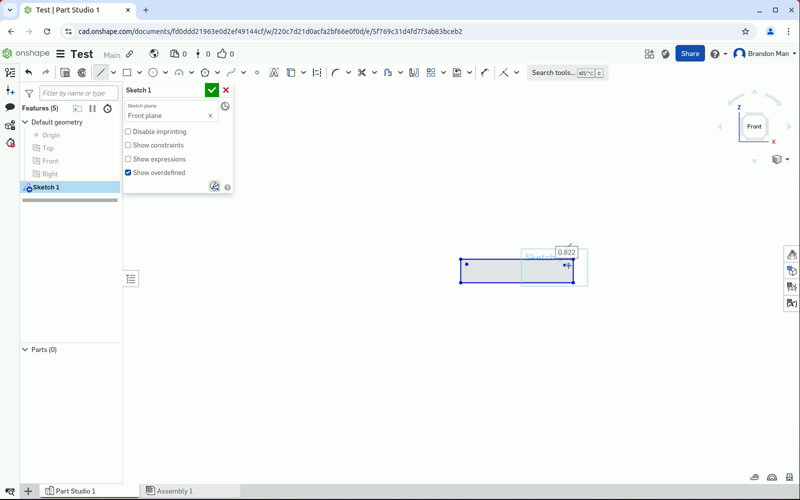
key_up(shift)
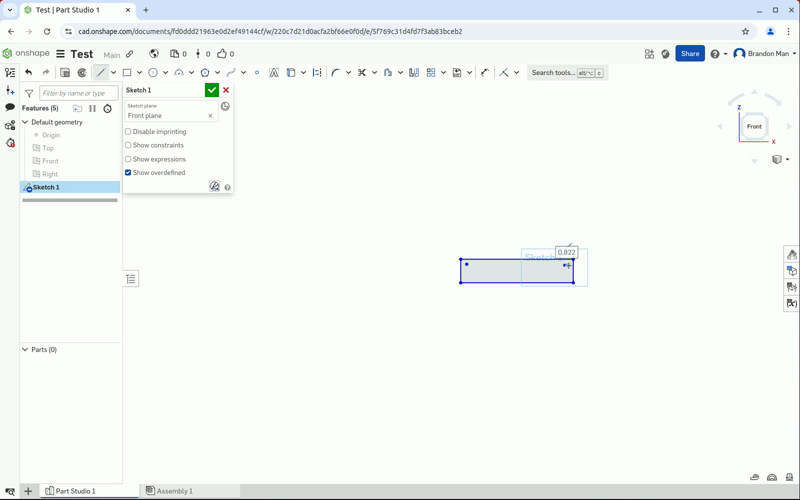
key(esc)
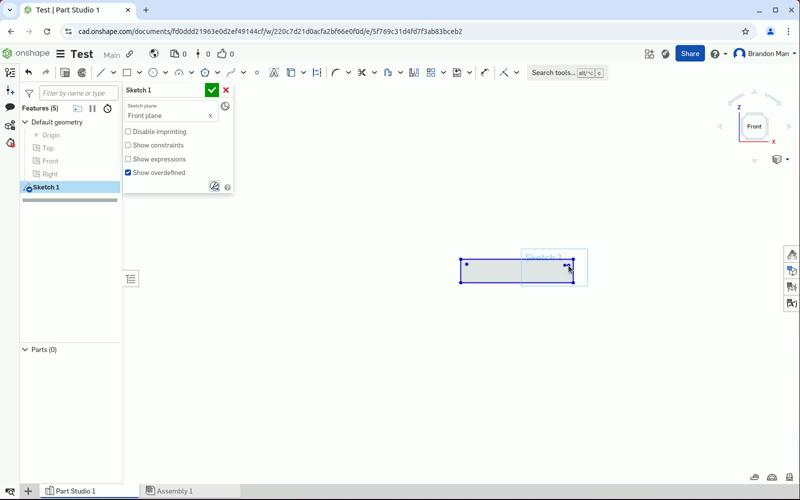
key(a)
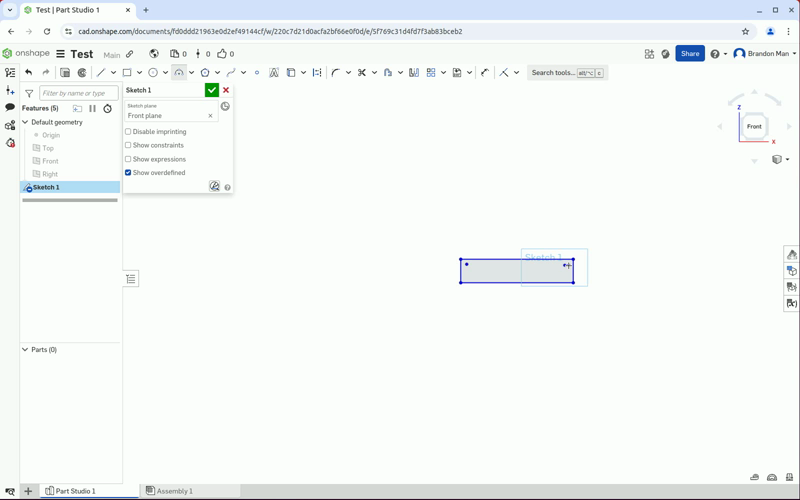
mouse_move(568, 265)
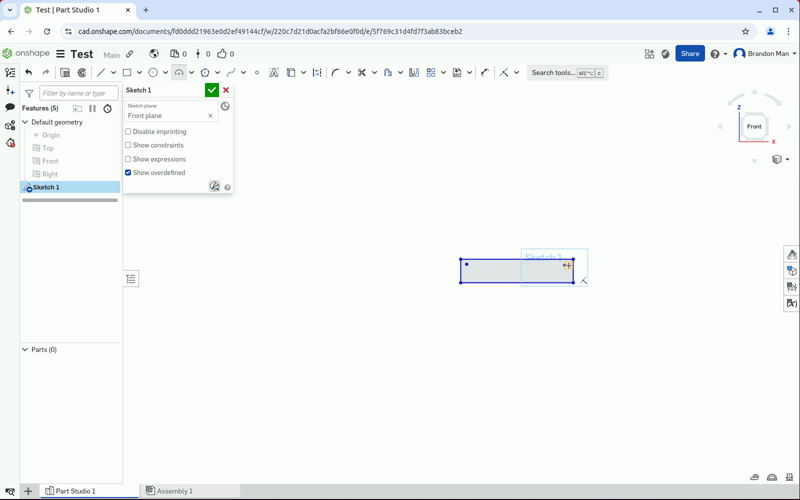
scroll(6)
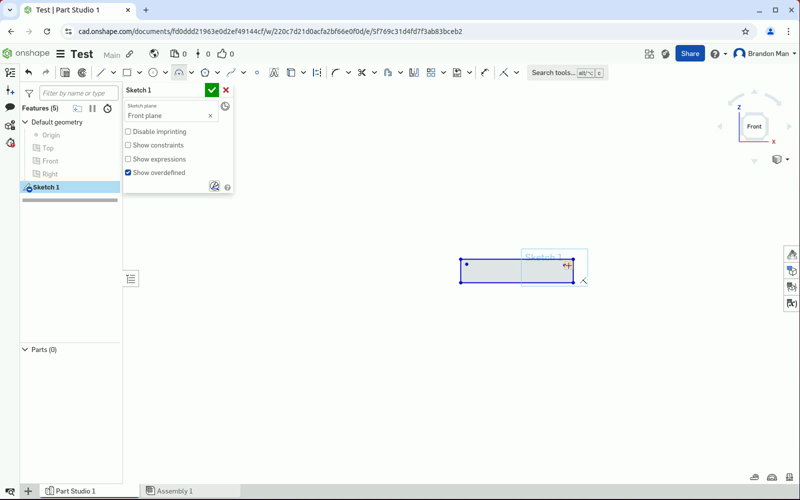
scroll(6)
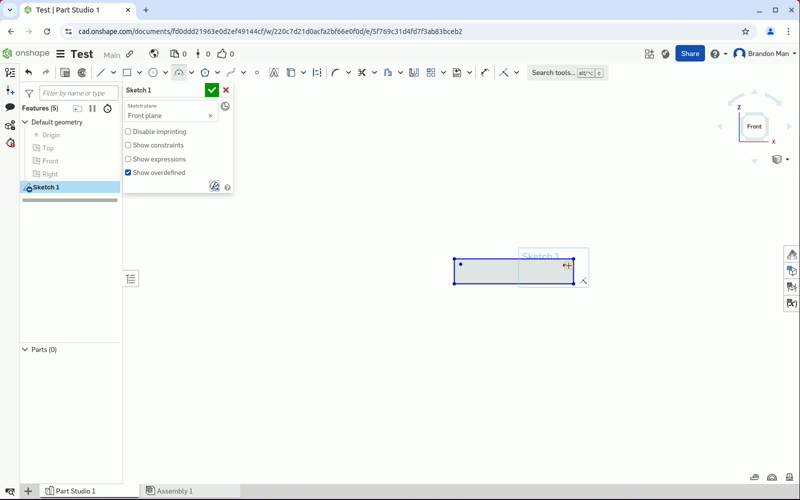
scroll(6)
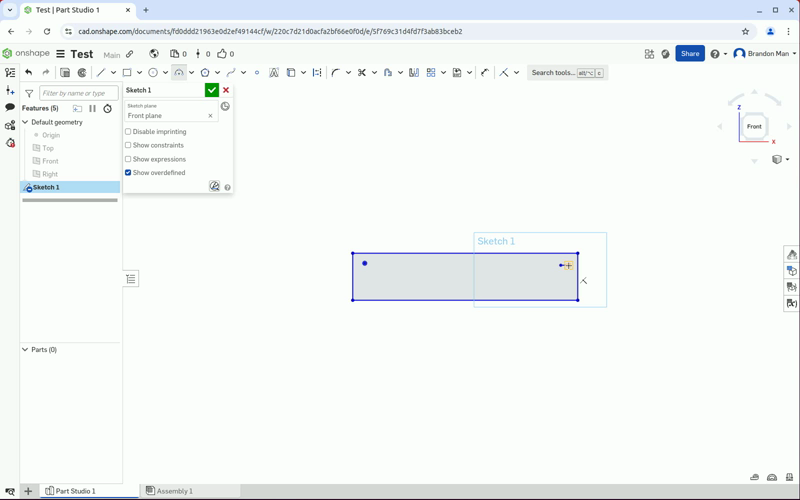
scroll(6)
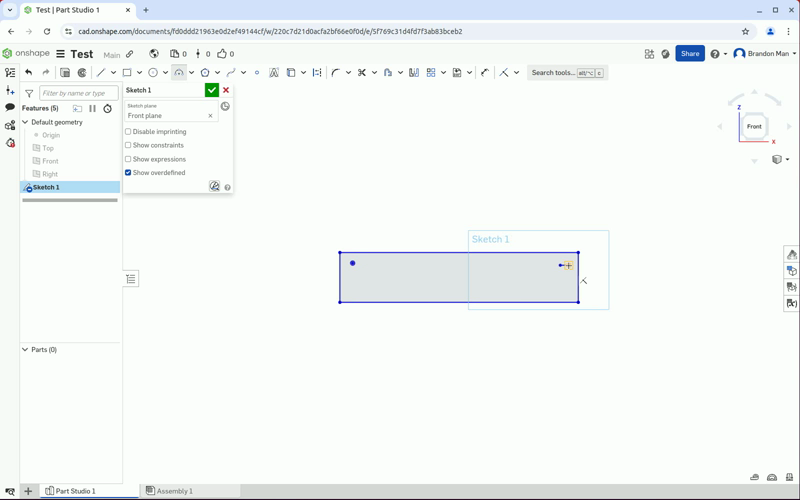
scroll(6)
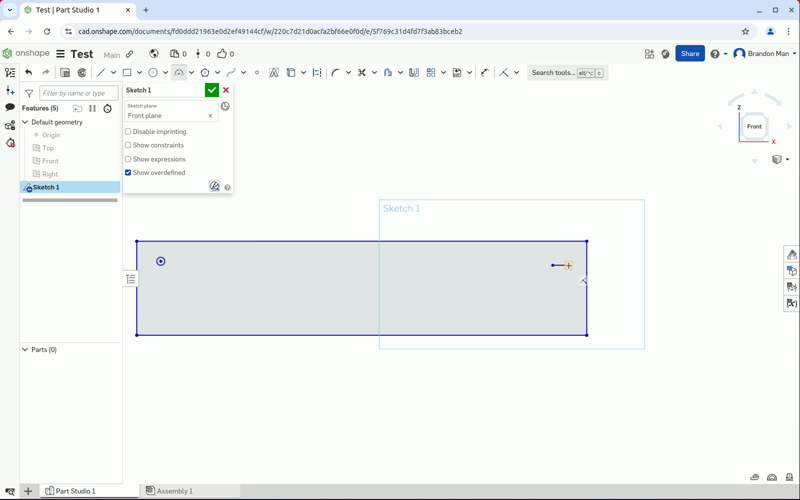
scroll(6)
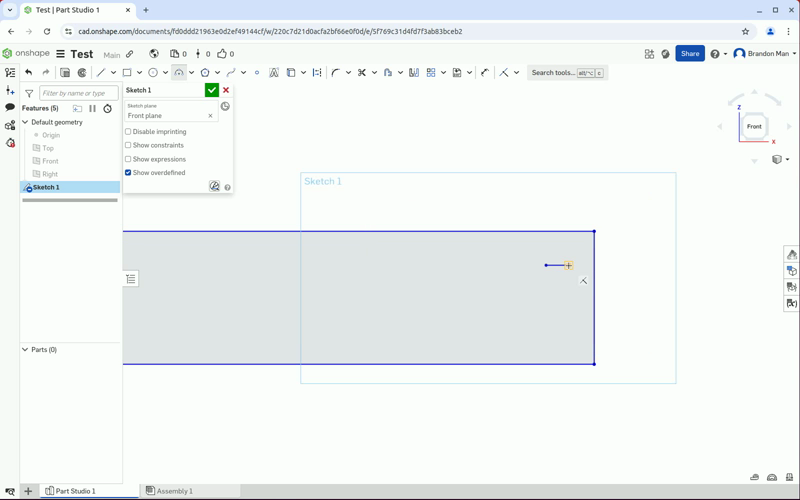
scroll(6)
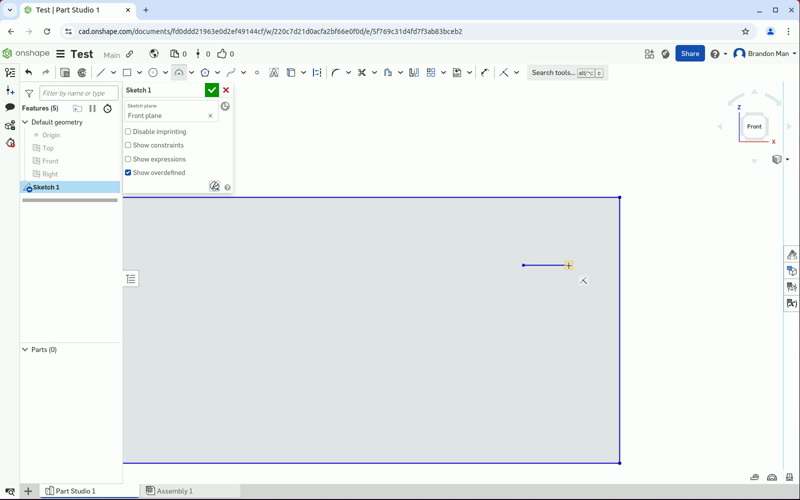
click(568, 265)
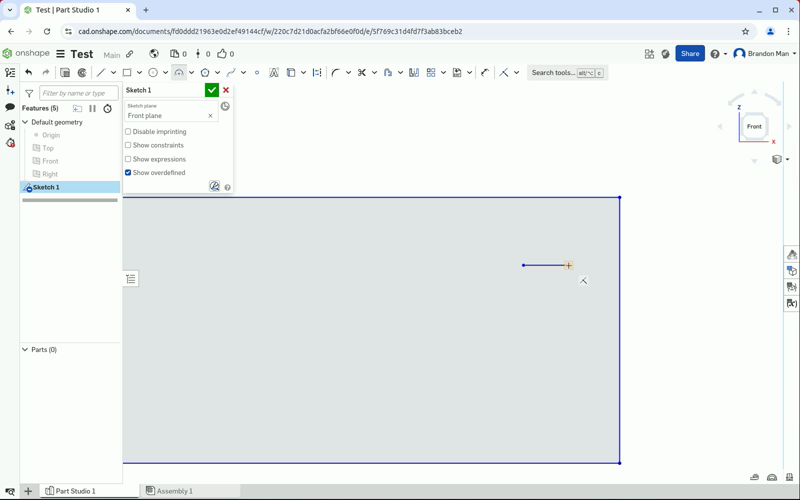
scroll(-6)
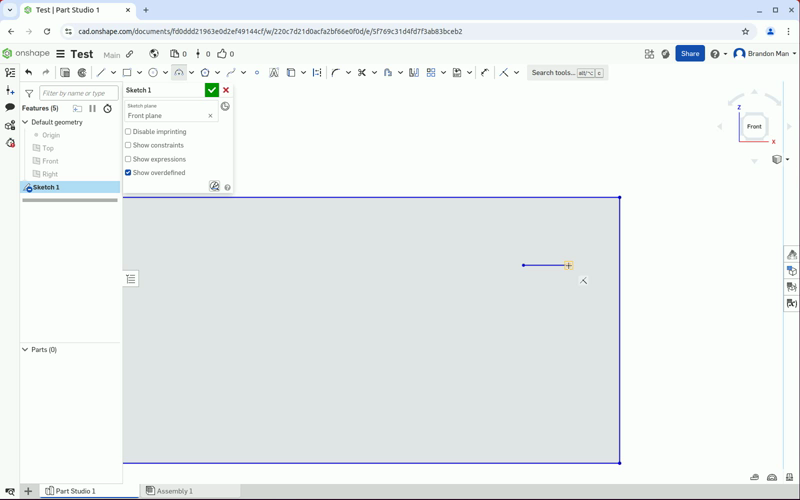
scroll(-6)
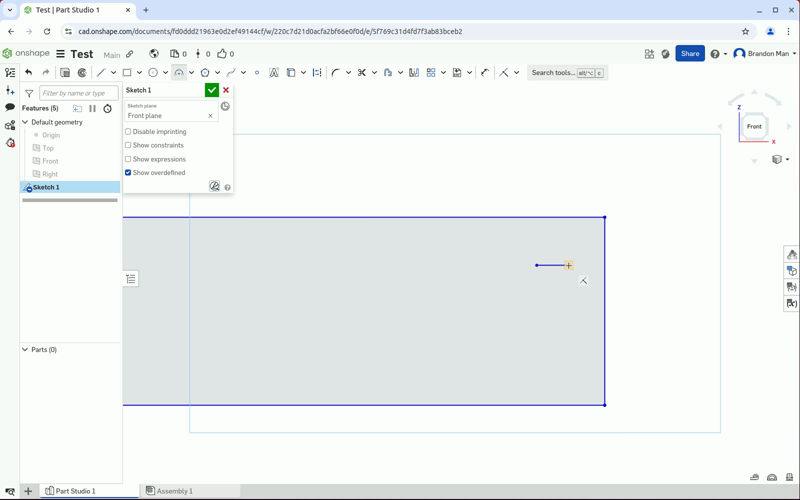
scroll(-6)
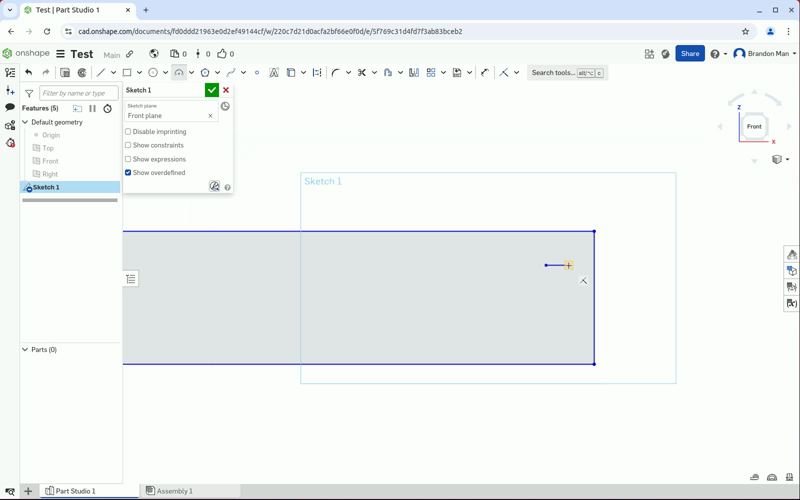
scroll(-6)
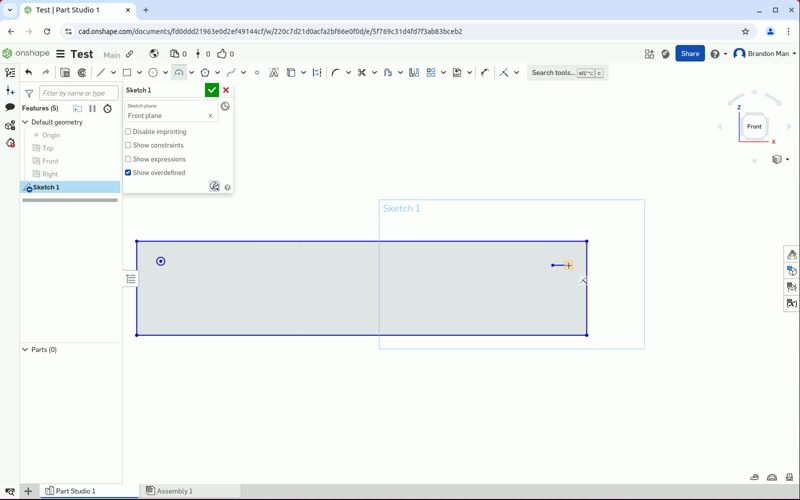
scroll(-6)
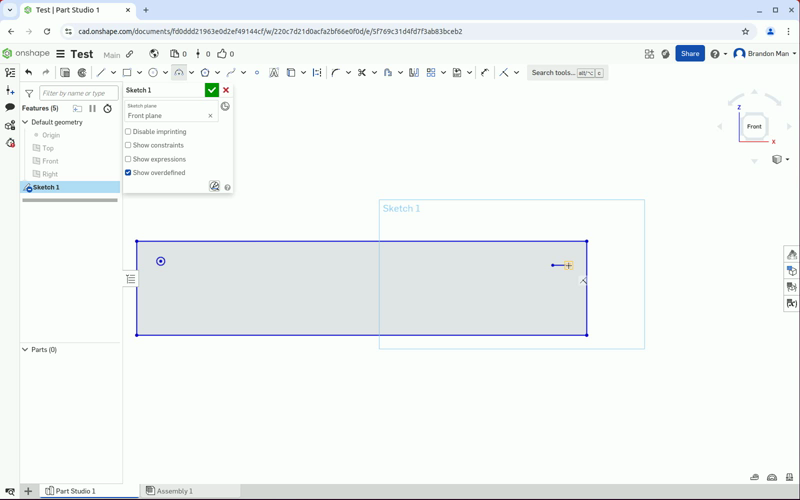
scroll(-6)
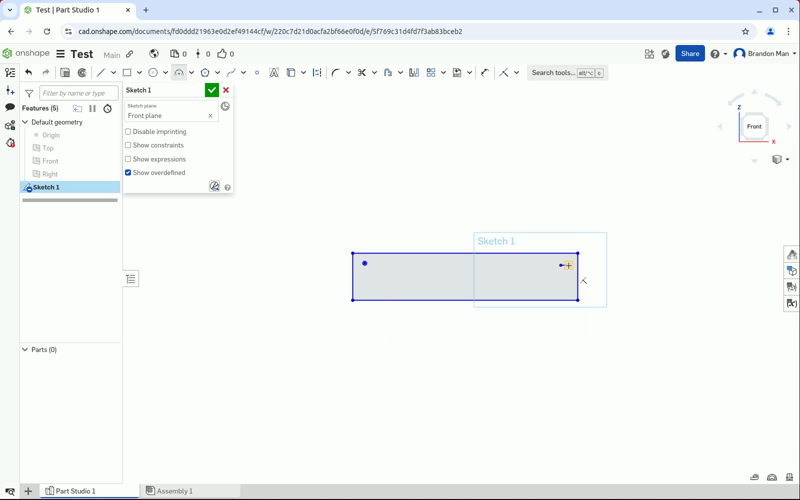
scroll(-6)
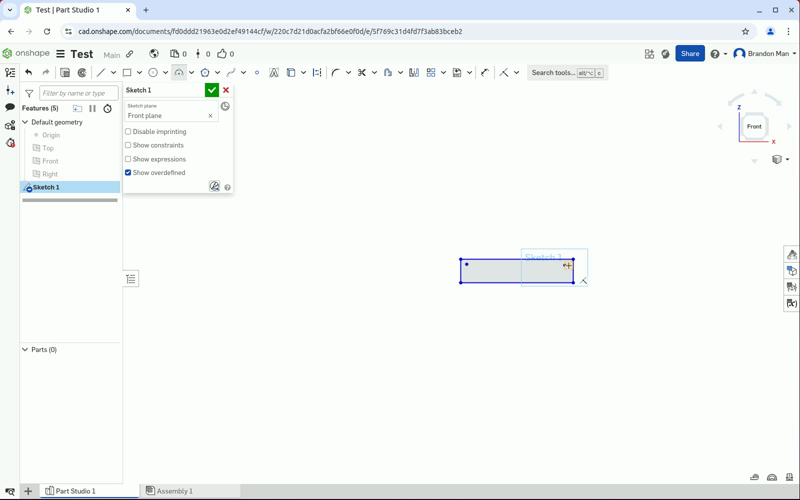
key_down(shift)
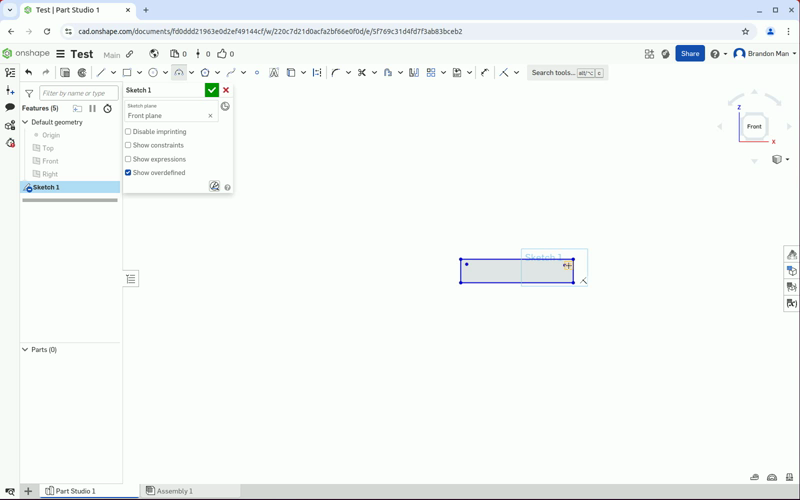
mouse_move(568, 261)
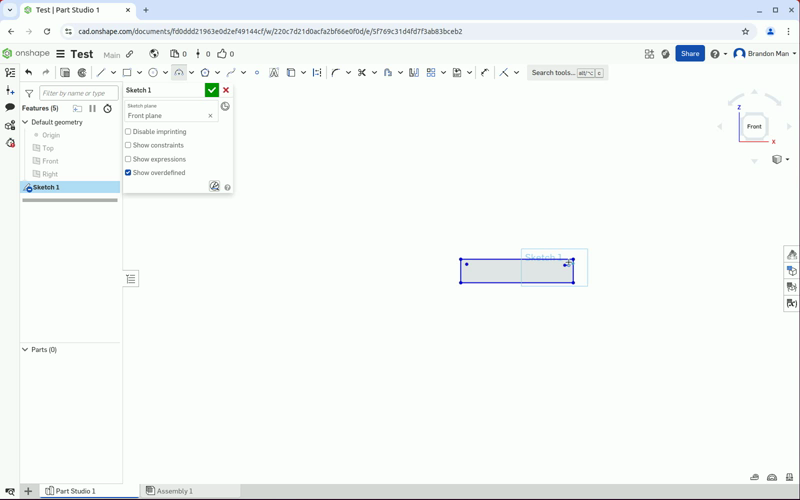
scroll(6)
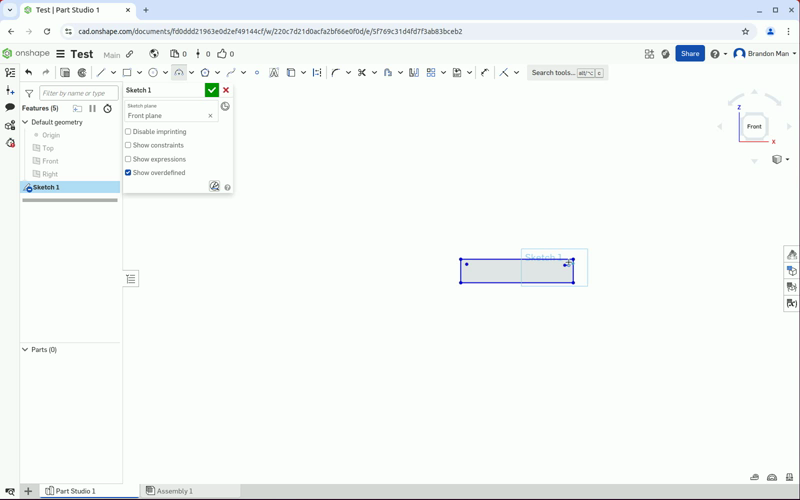
scroll(6)
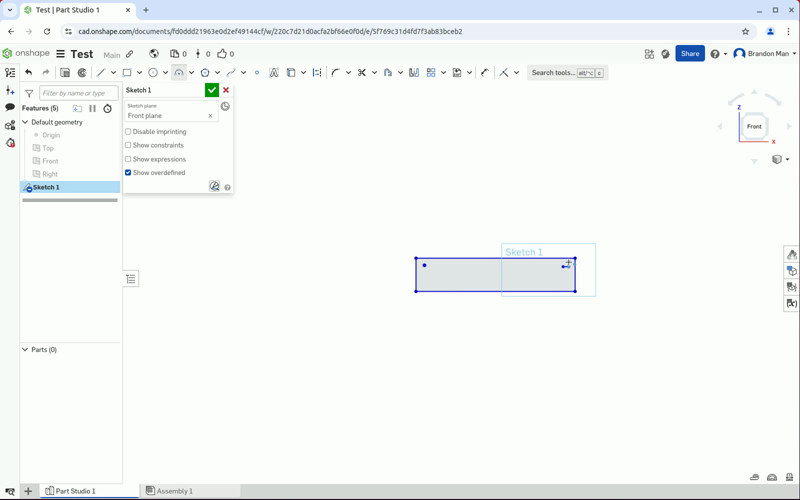
scroll(6)
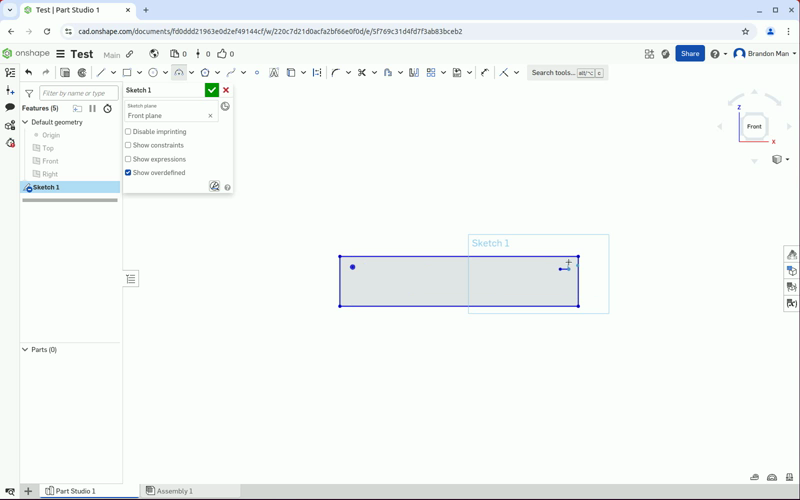
scroll(6)
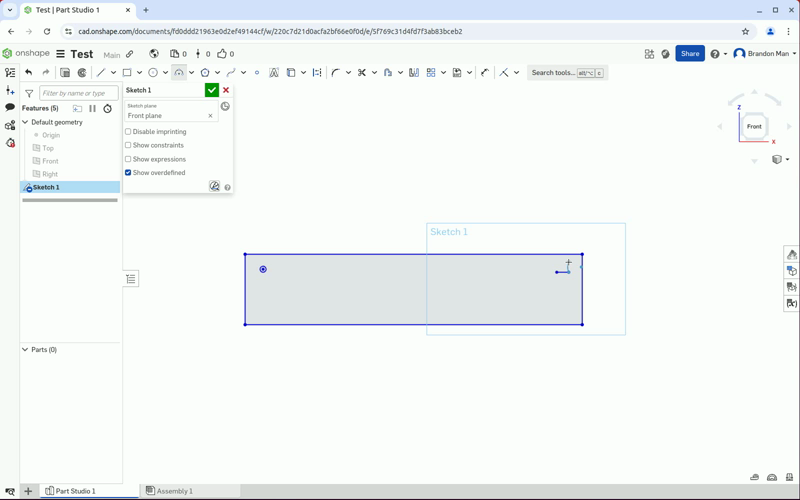
scroll(6)
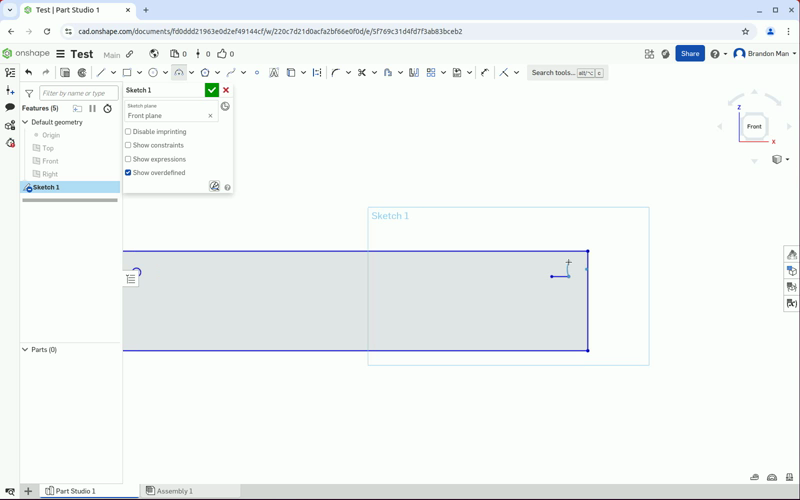
scroll(6)
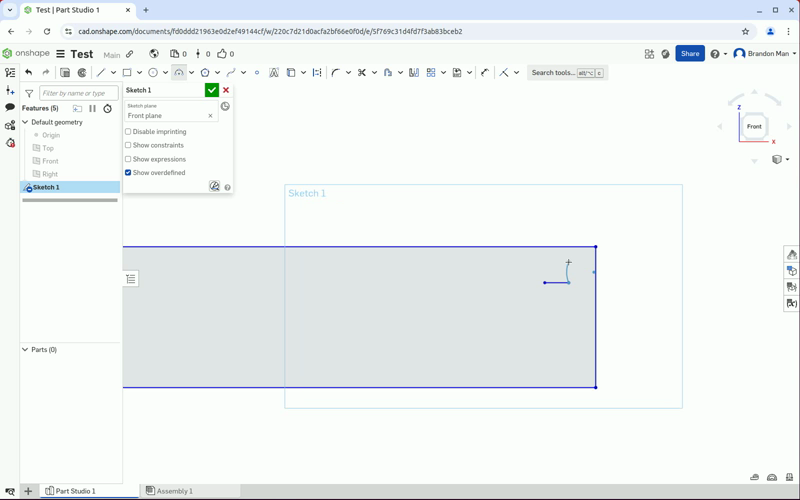
scroll(6)
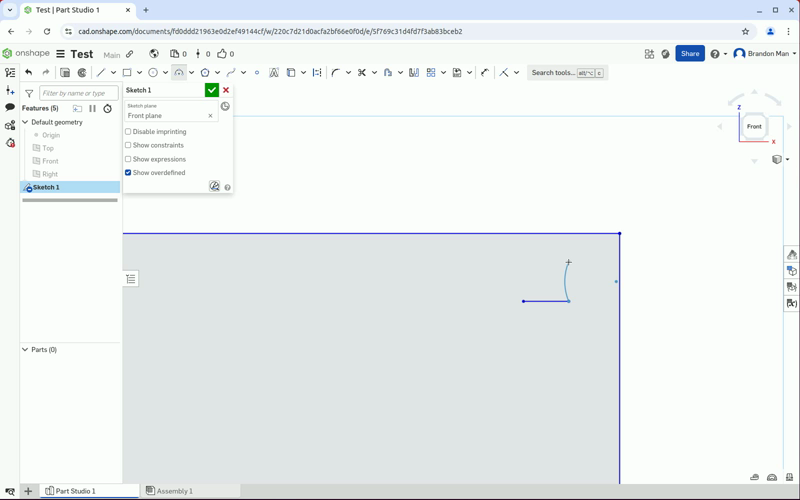
click(568, 261)
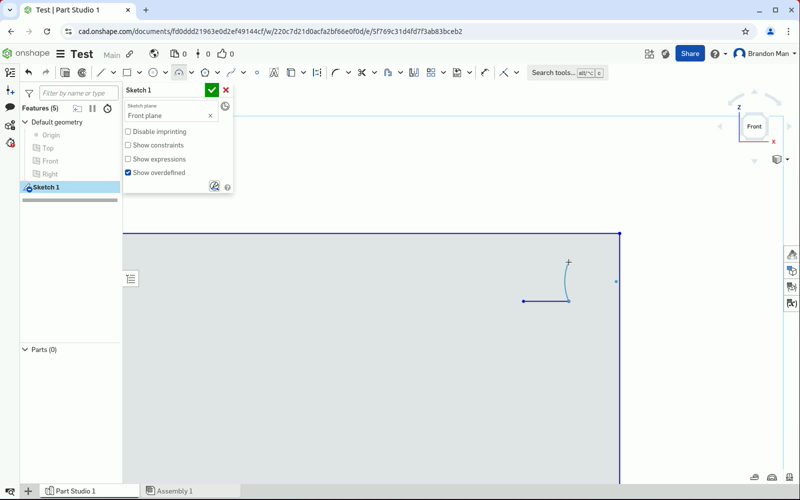
scroll(-6)
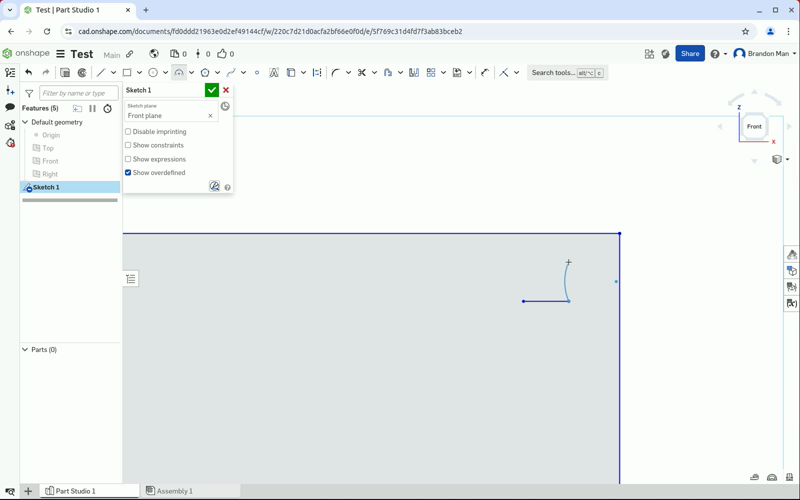
scroll(-6)
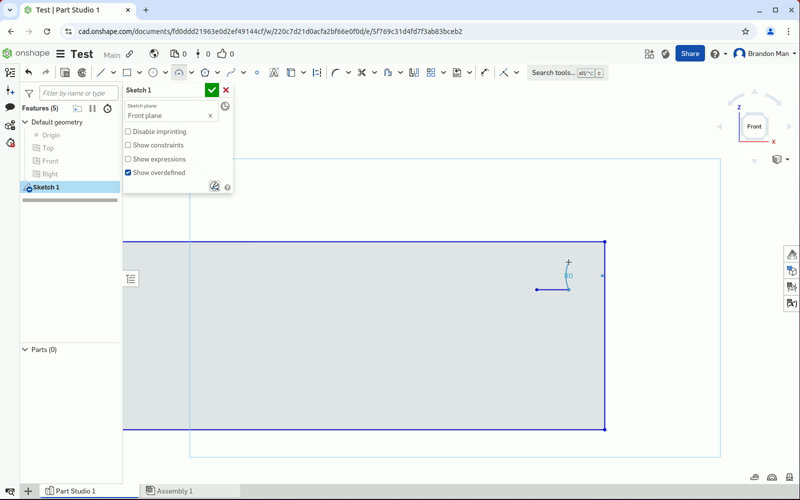
scroll(-6)
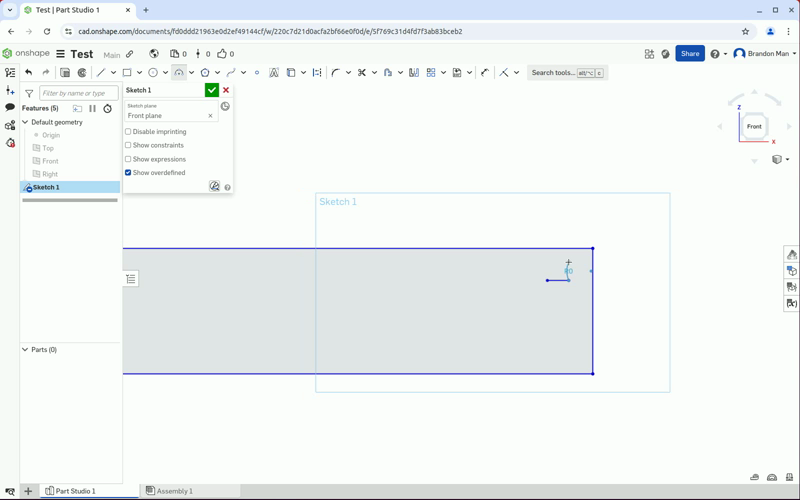
scroll(-6)
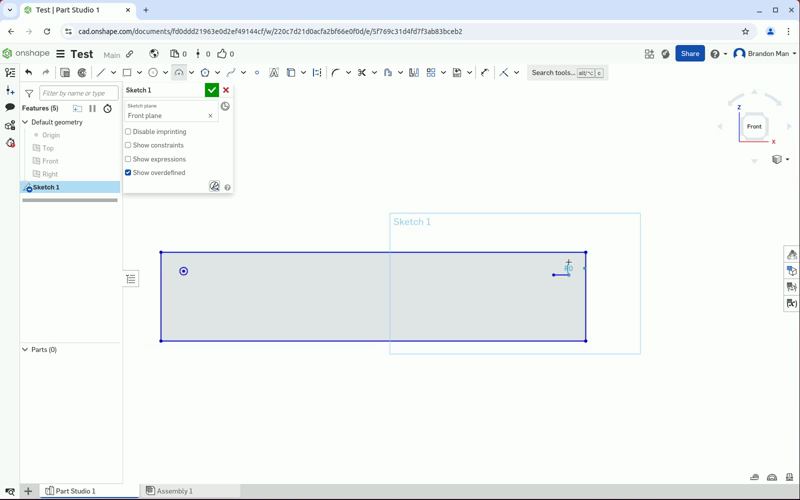
scroll(-6)
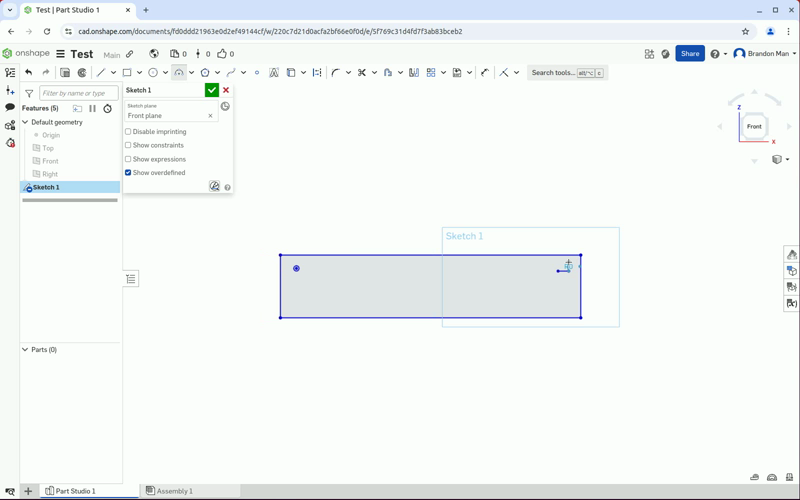
scroll(-6)
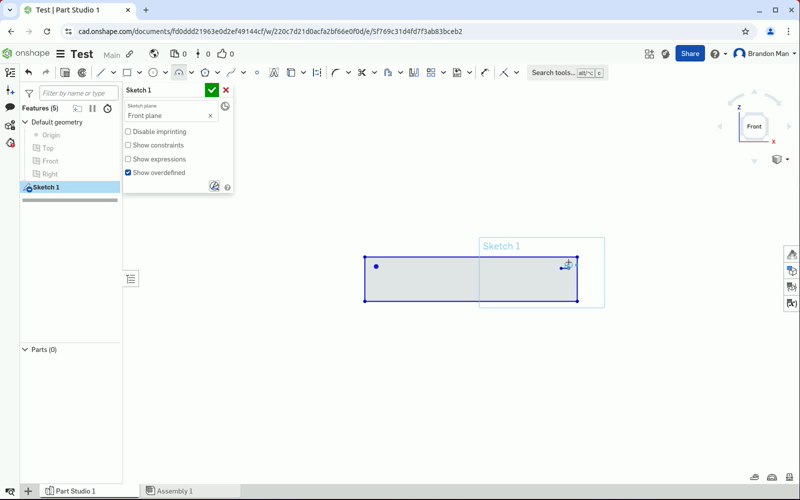
scroll(-6)
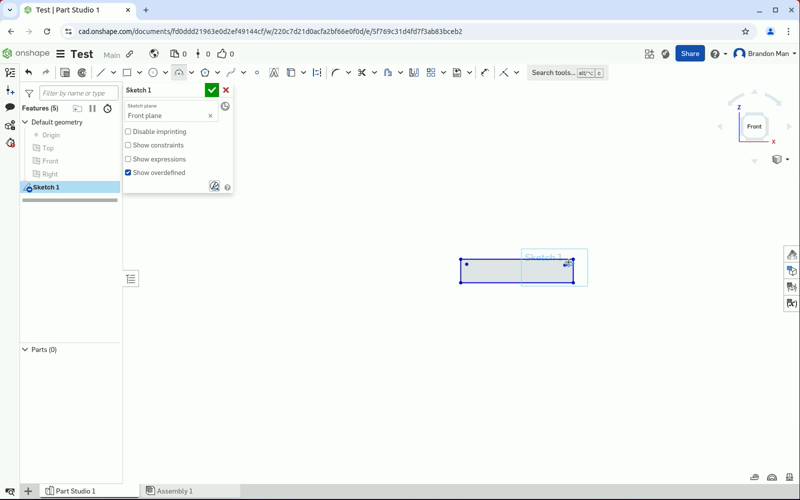
mouse_move(570, 263)
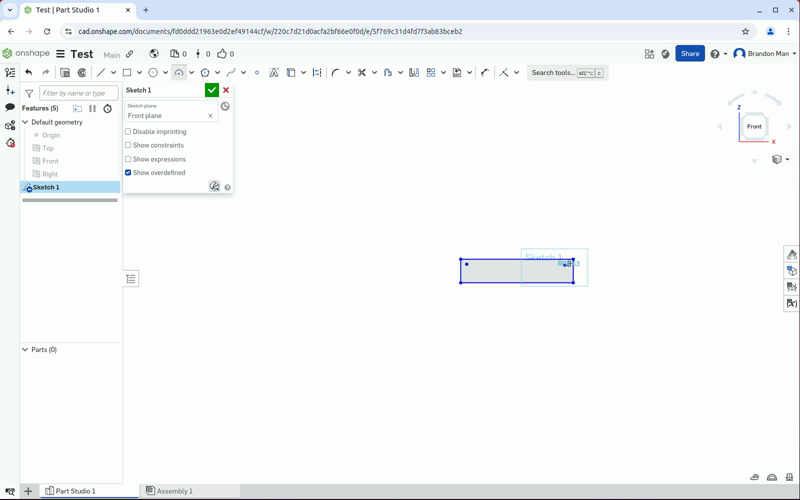
scroll(6)
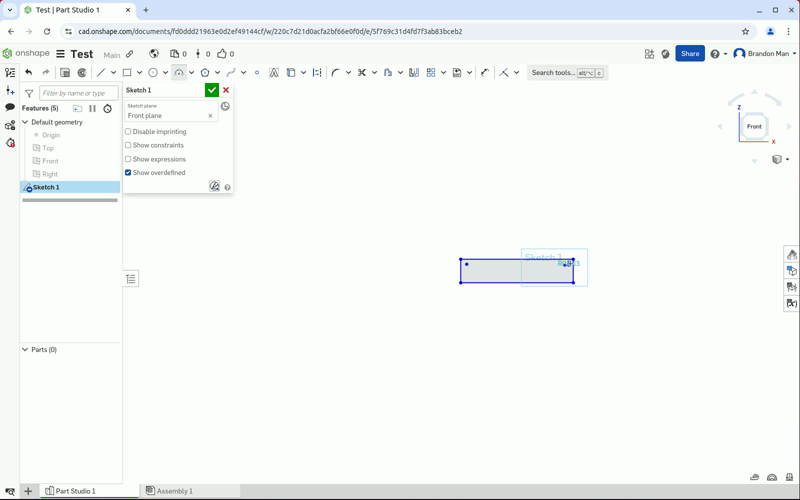
scroll(6)
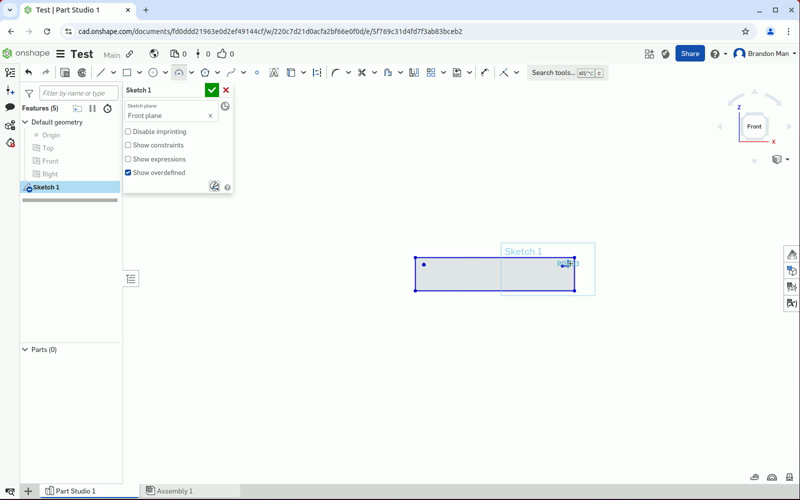
scroll(6)
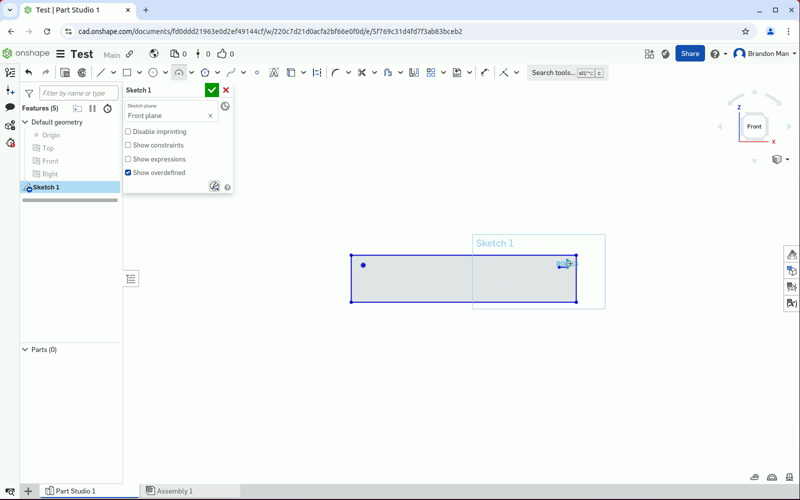
scroll(6)
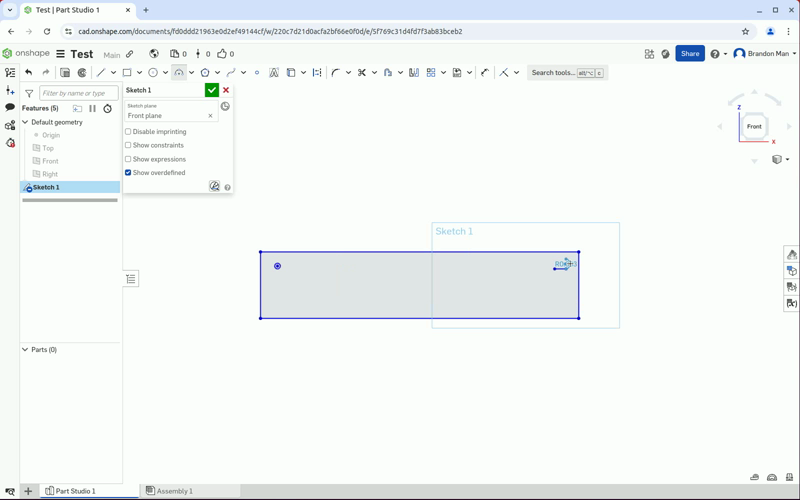
scroll(6)
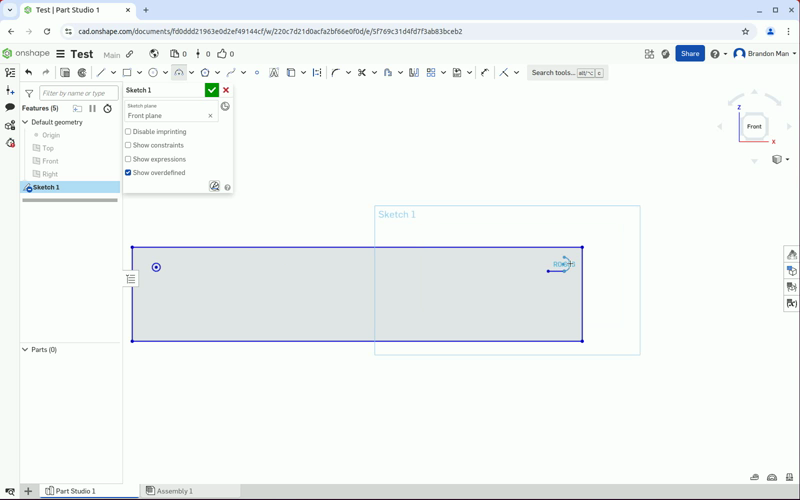
scroll(6)
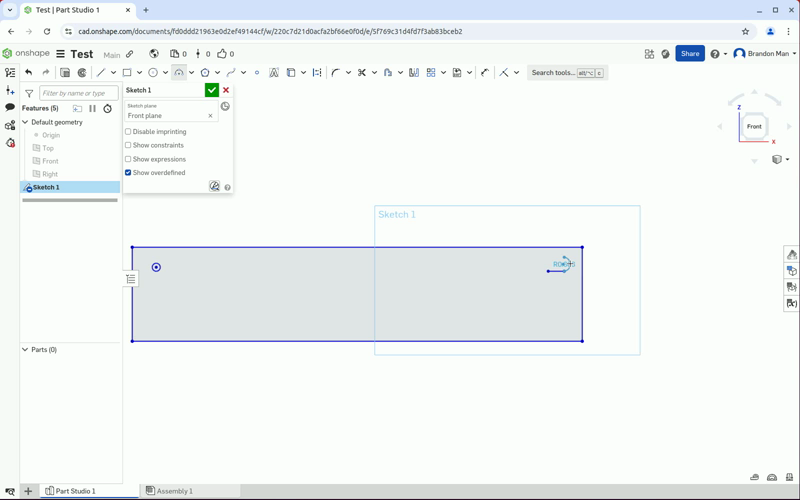
scroll(6)
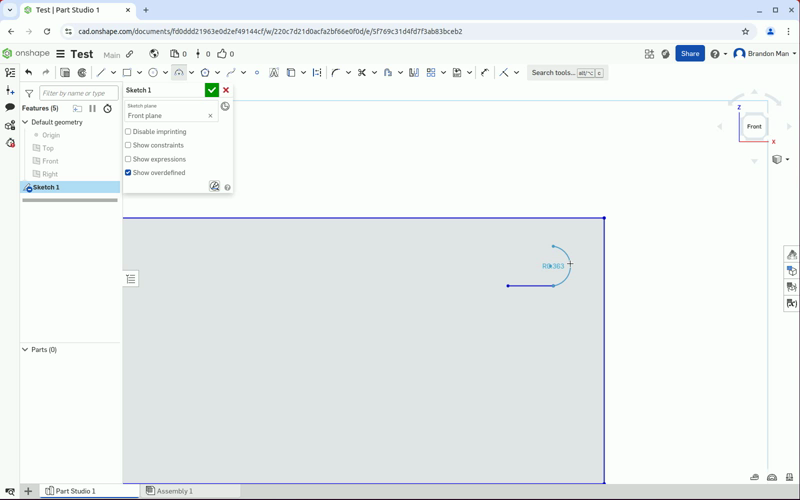
click(570, 263)
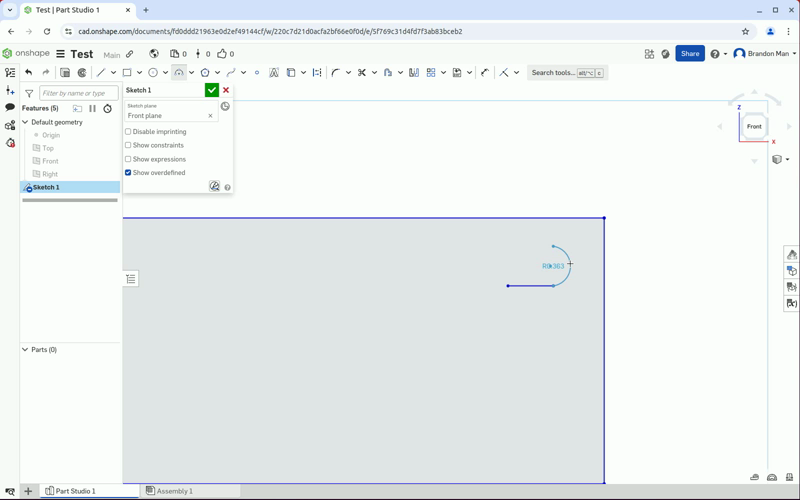
scroll(-6)
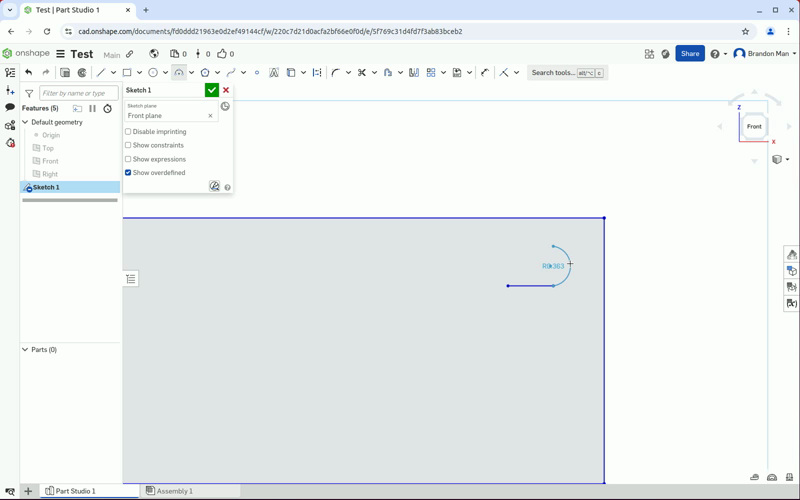
scroll(-6)
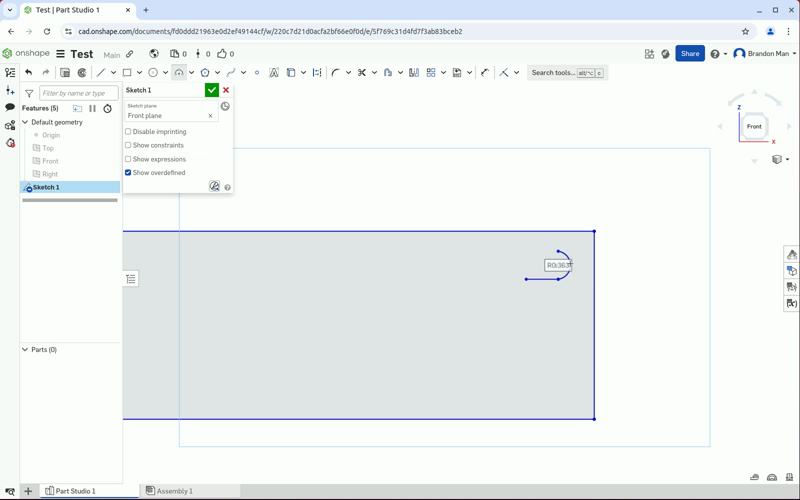
scroll(-6)
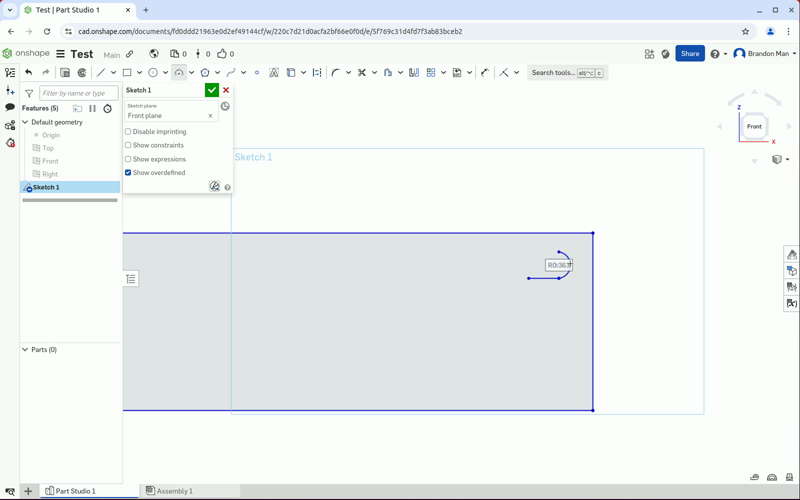
scroll(-6)
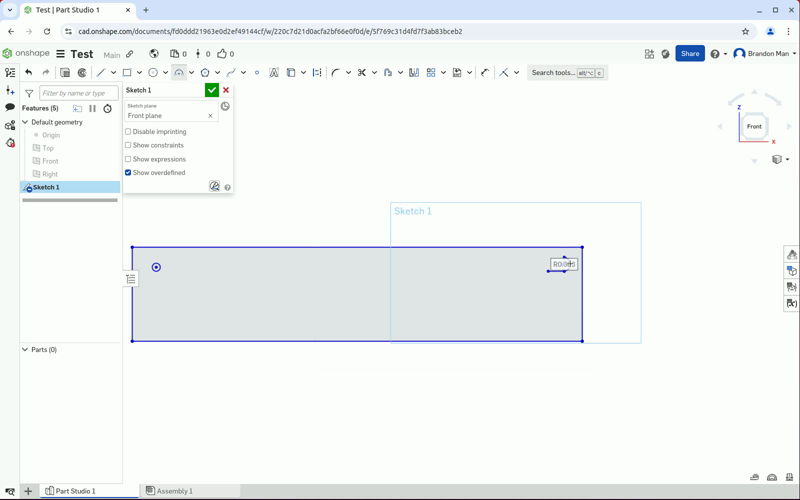
scroll(-6)
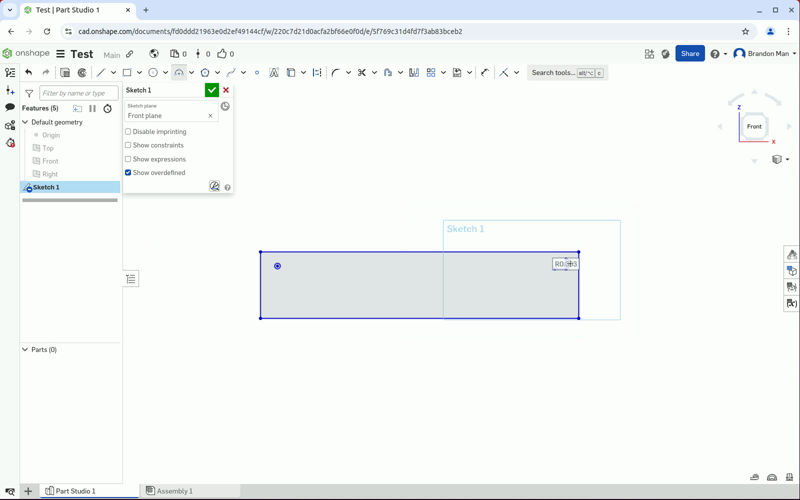
scroll(-6)
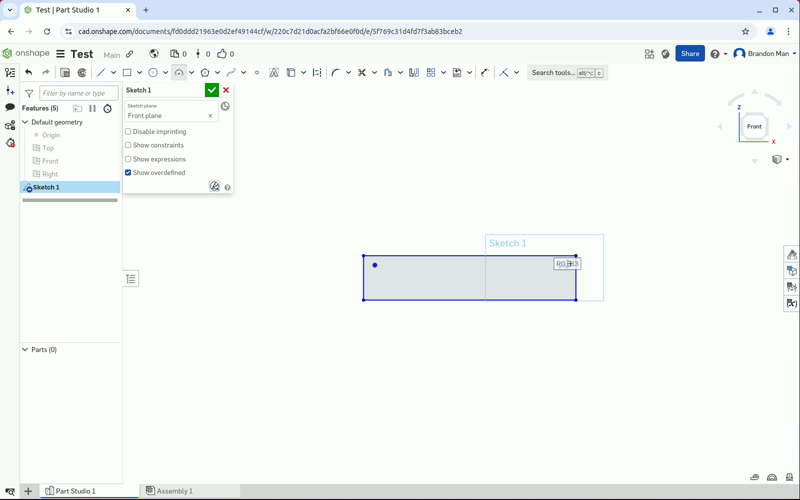
scroll(-6)
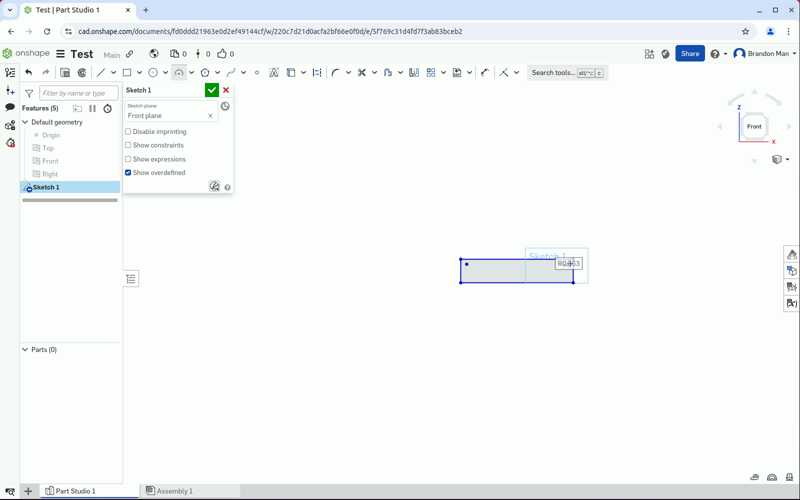
key_up(shift)
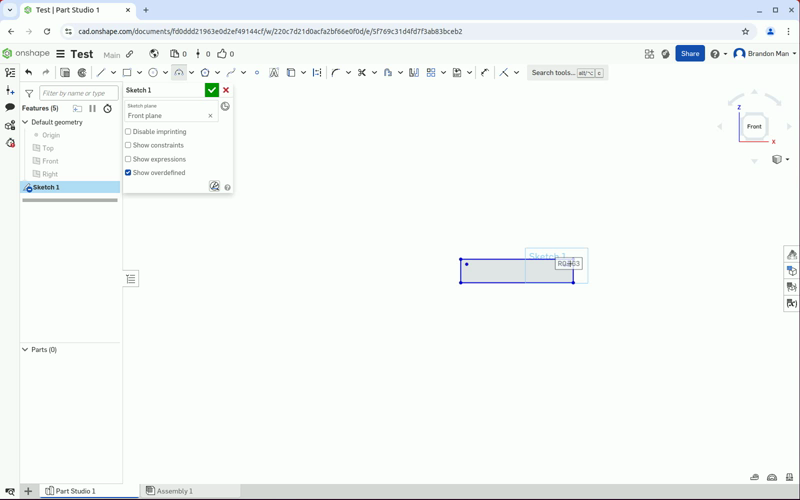
key(esc)
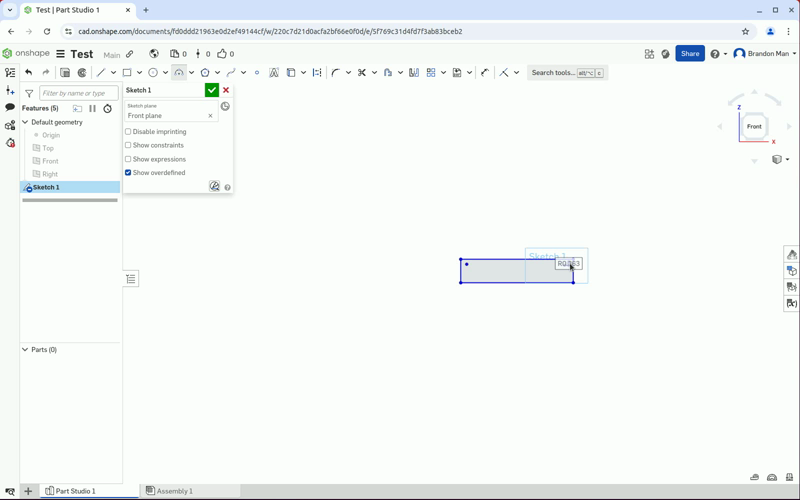
key(l)
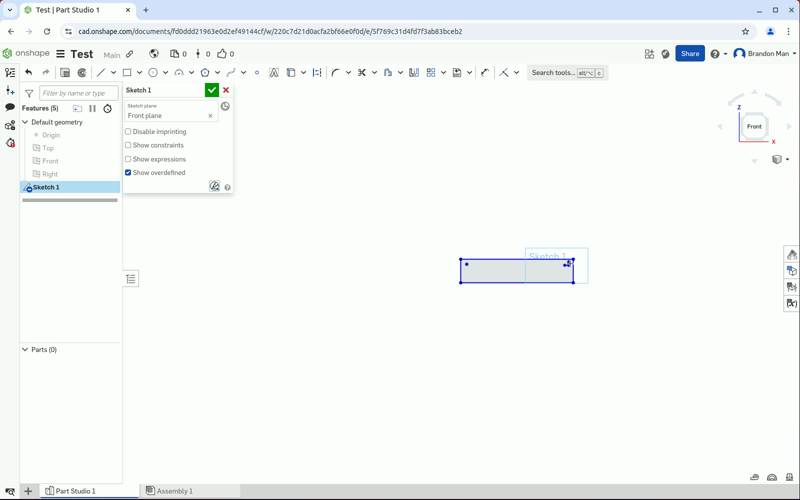
mouse_move(568, 261)
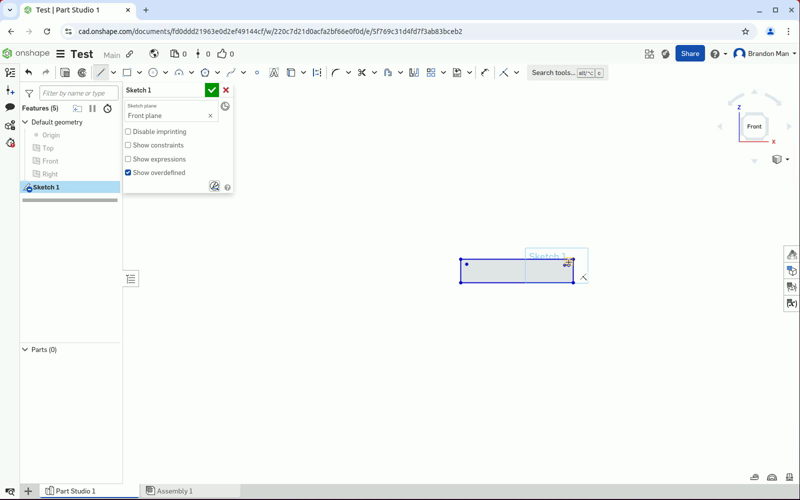
scroll(6)
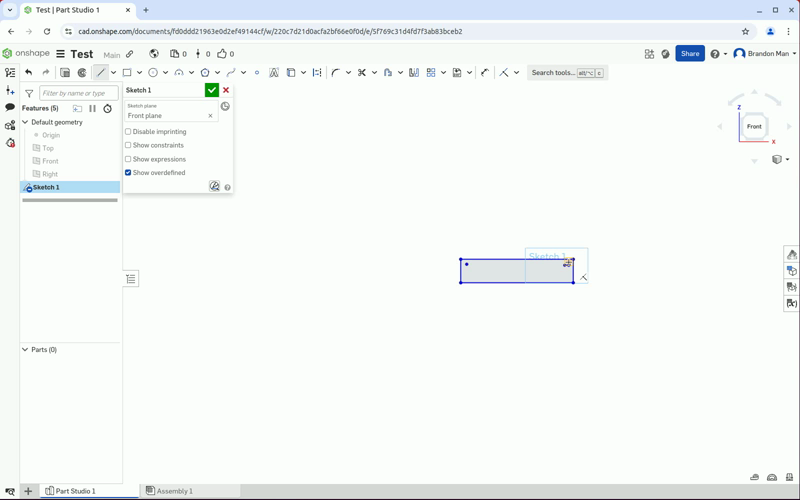
scroll(6)
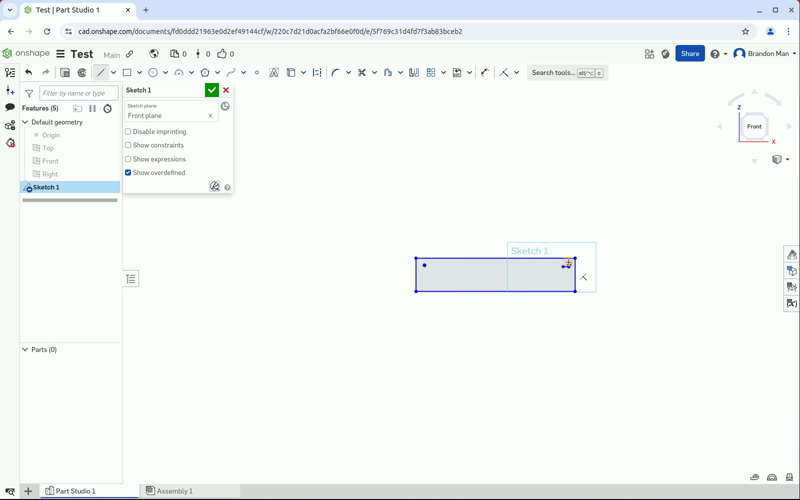
scroll(6)
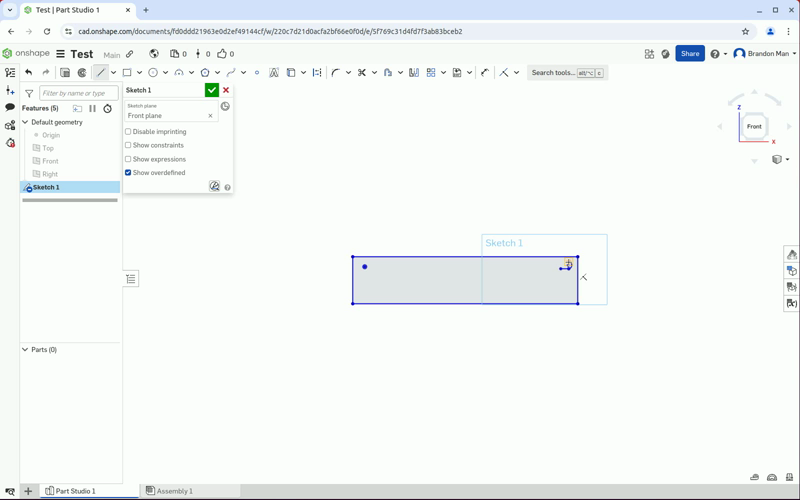
scroll(6)
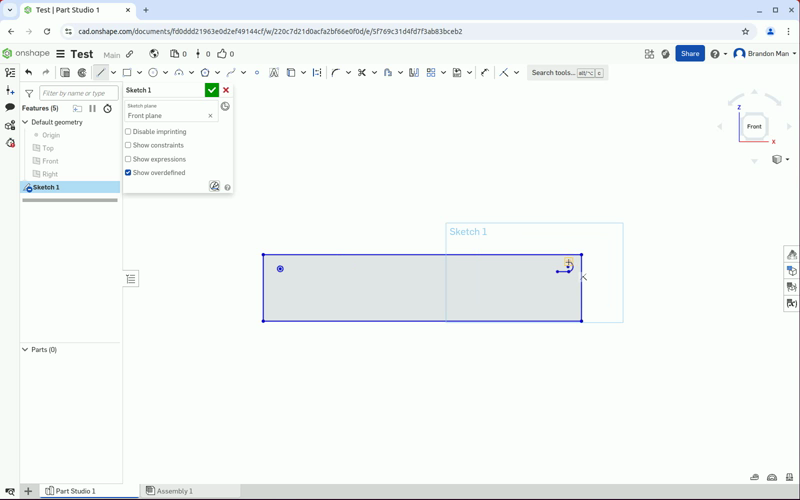
scroll(6)
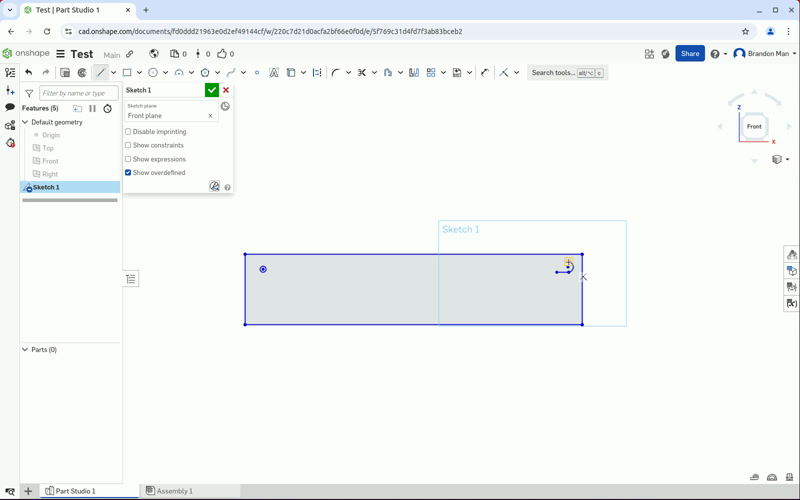
scroll(6)
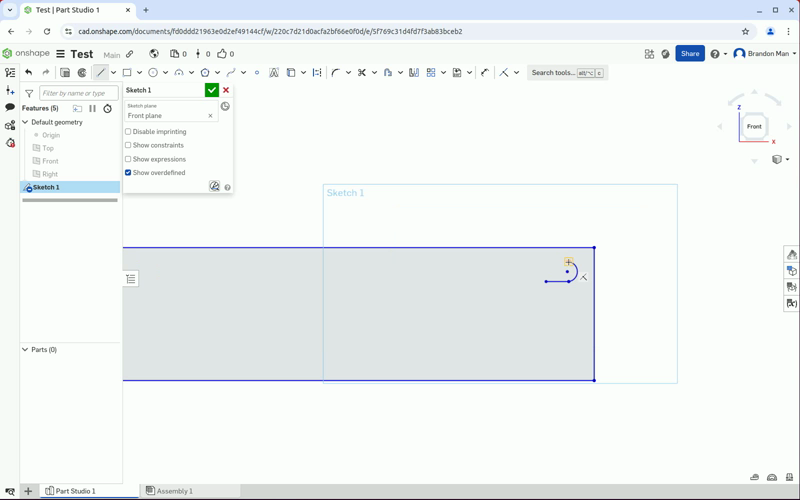
scroll(6)
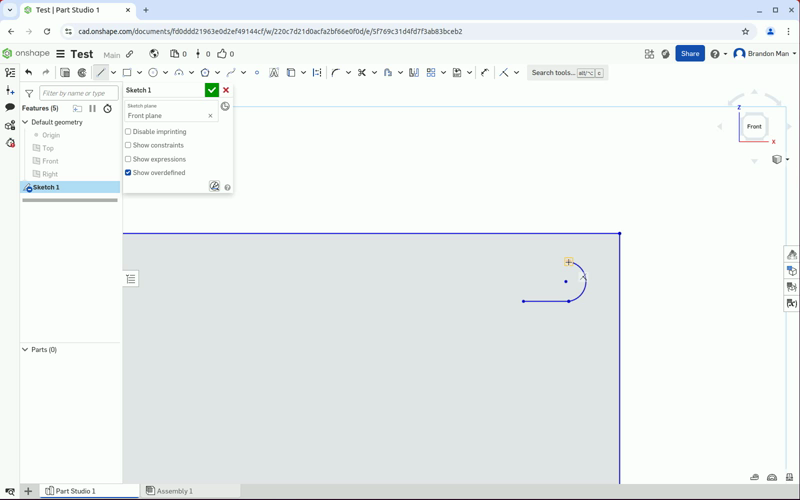
click(568, 261)
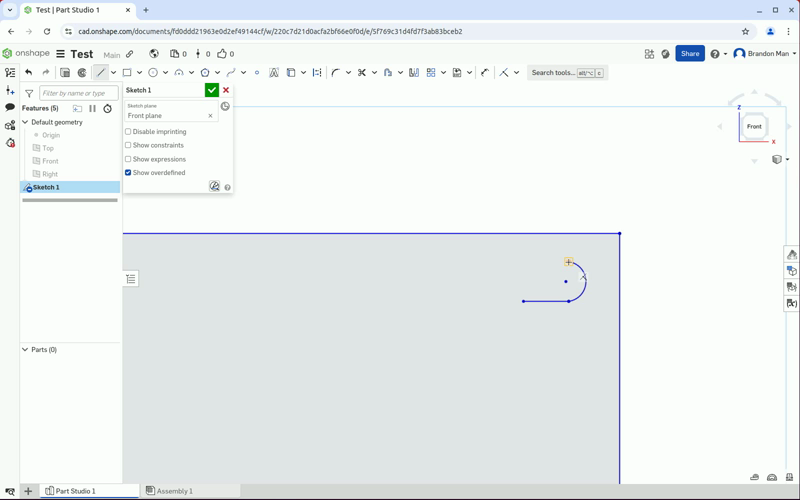
scroll(-6)
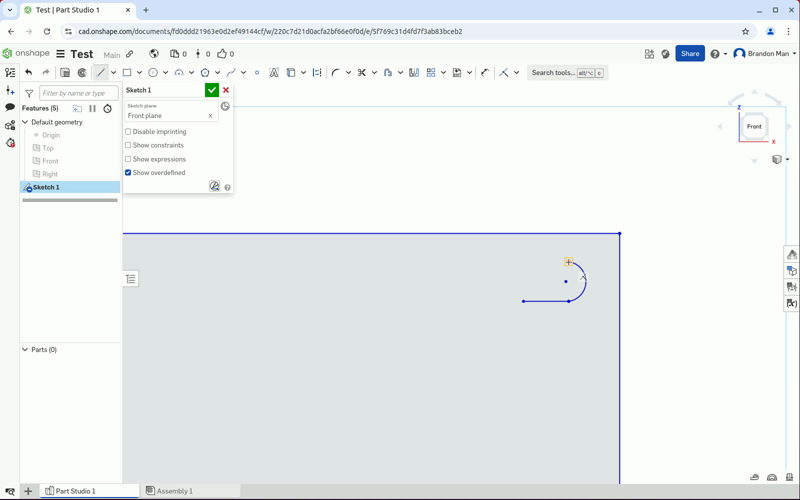
scroll(-6)
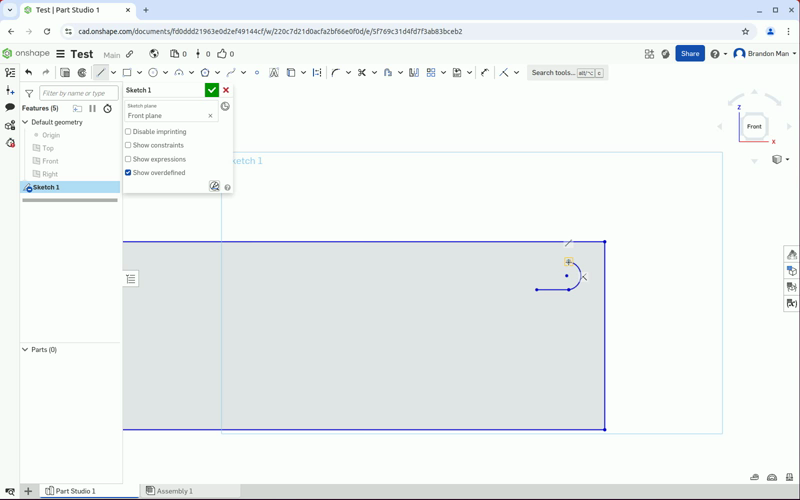
scroll(-6)
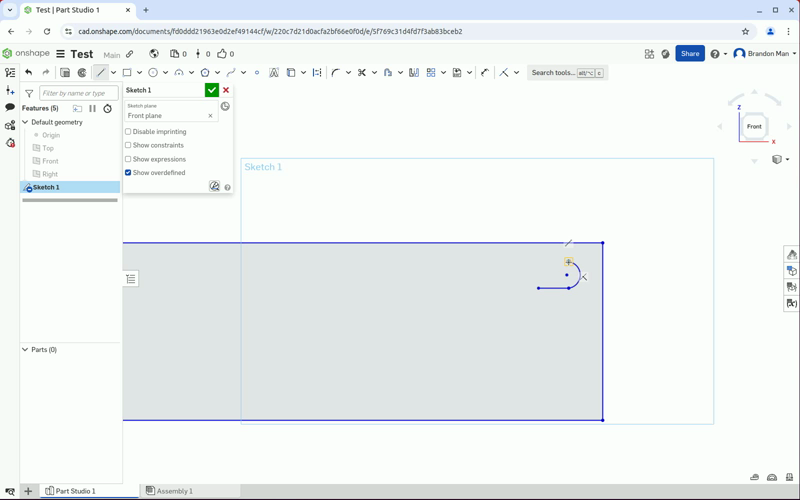
scroll(-6)
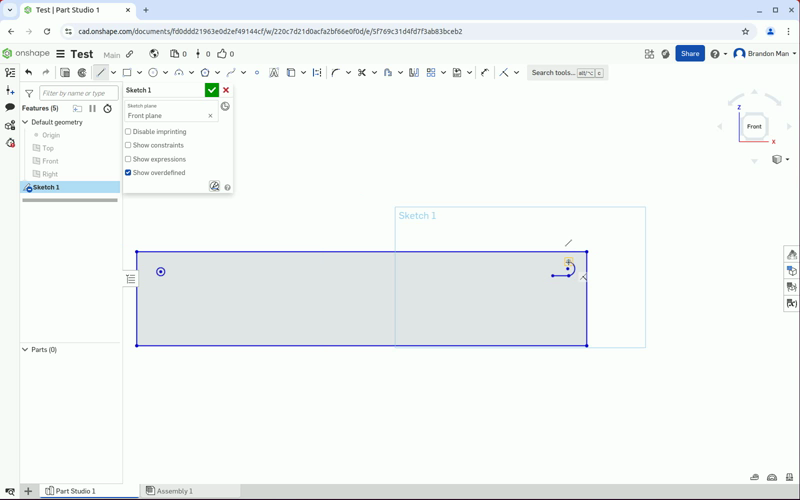
scroll(-6)
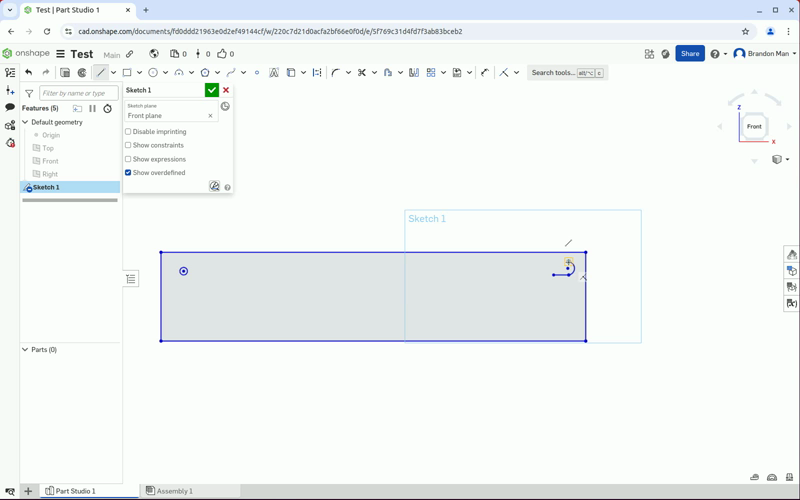
scroll(-6)
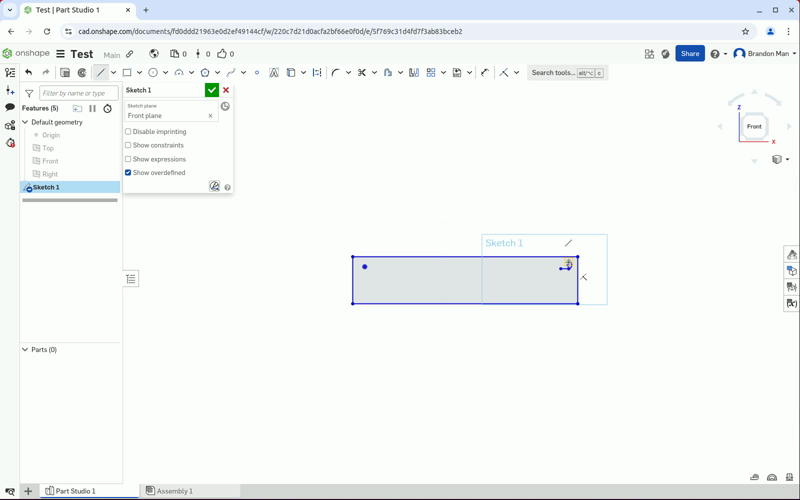
scroll(-6)
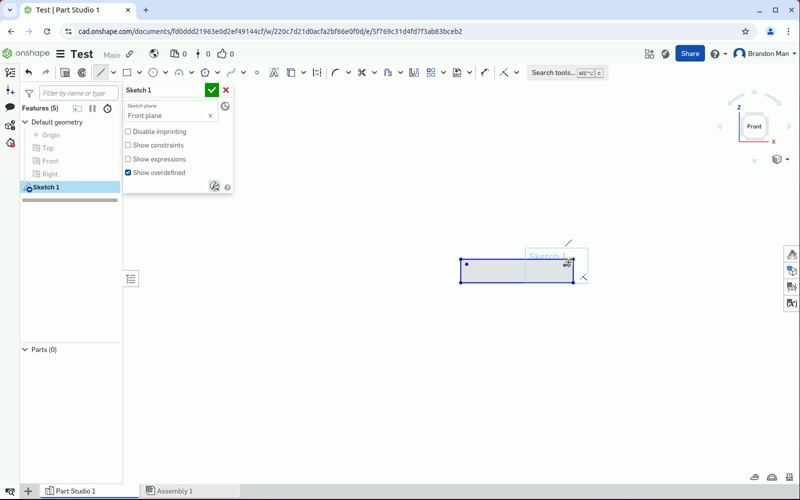
key_down(shift)
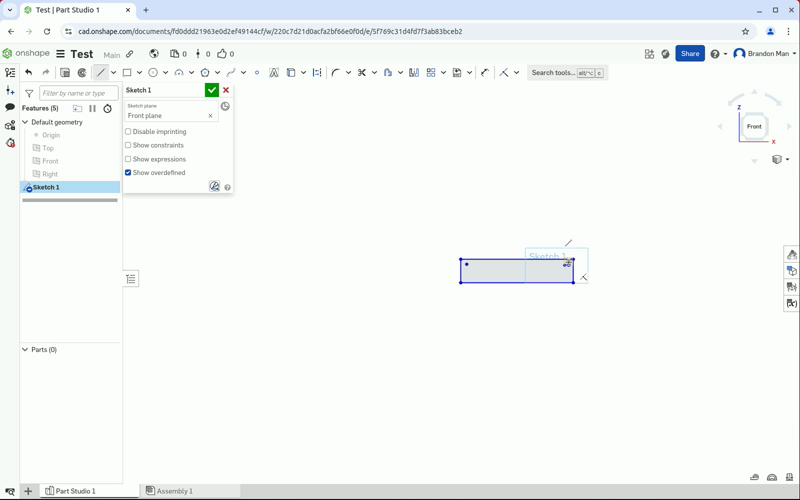
mouse_move(589, 261)
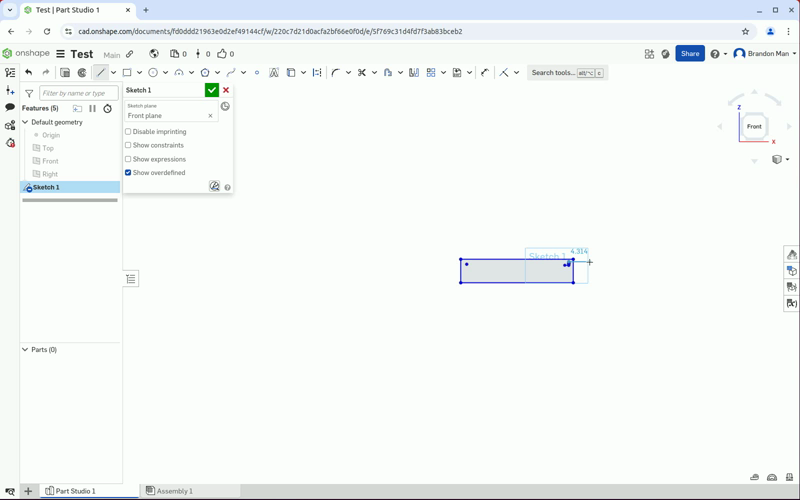
mouse_move(564, 261)
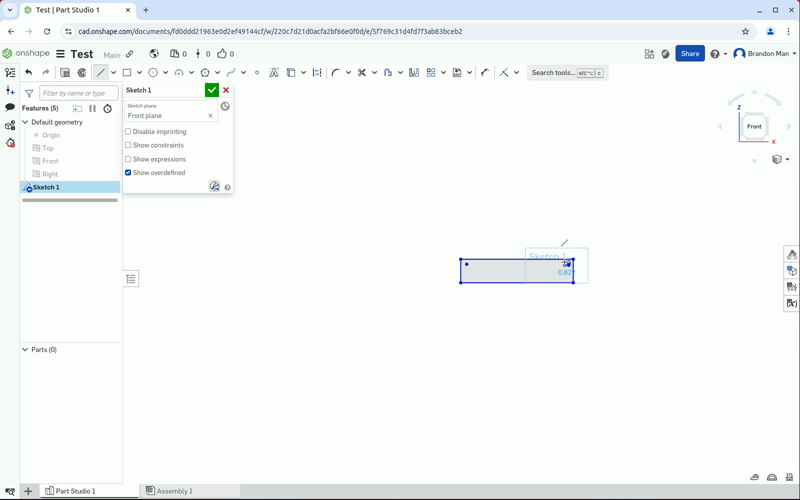
scroll(6)
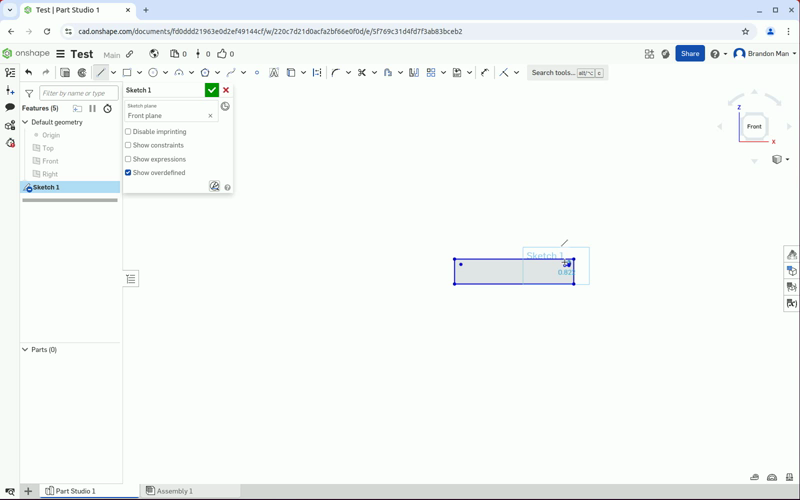
scroll(6)
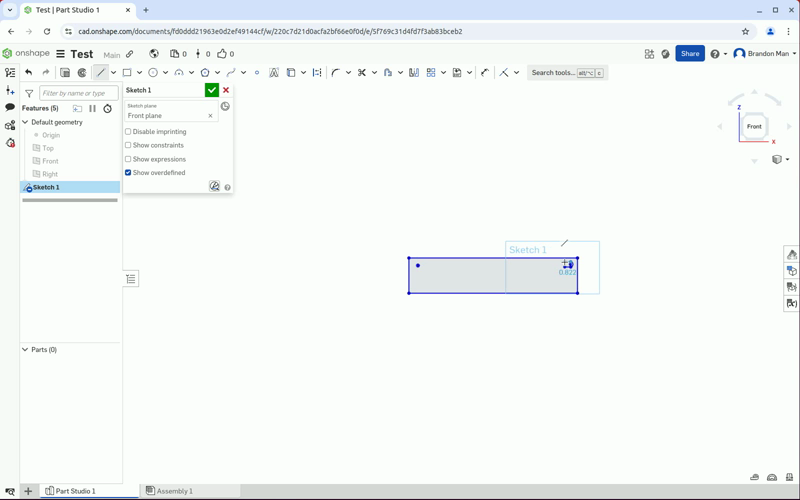
scroll(6)
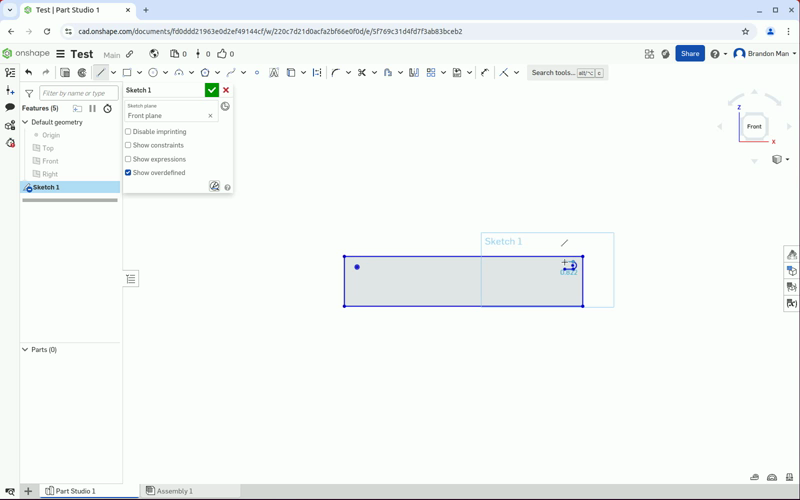
scroll(6)
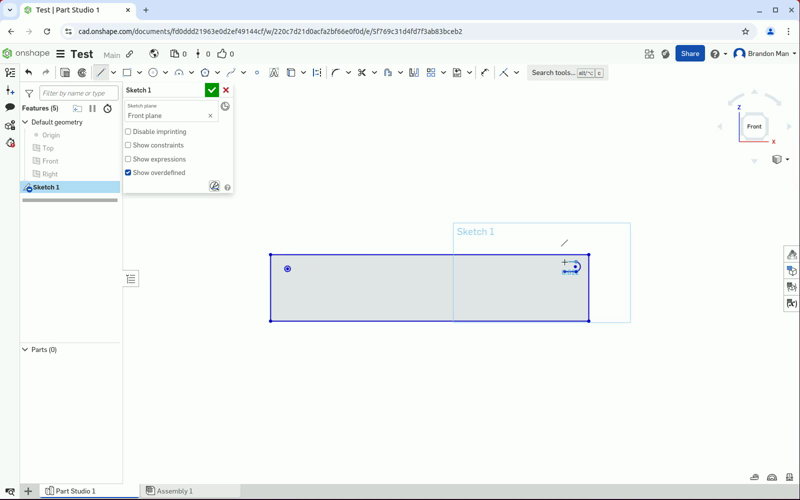
scroll(6)
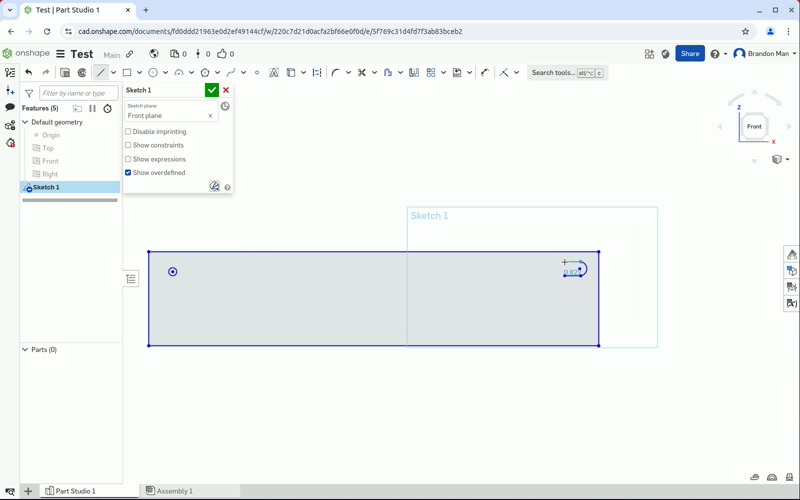
scroll(6)
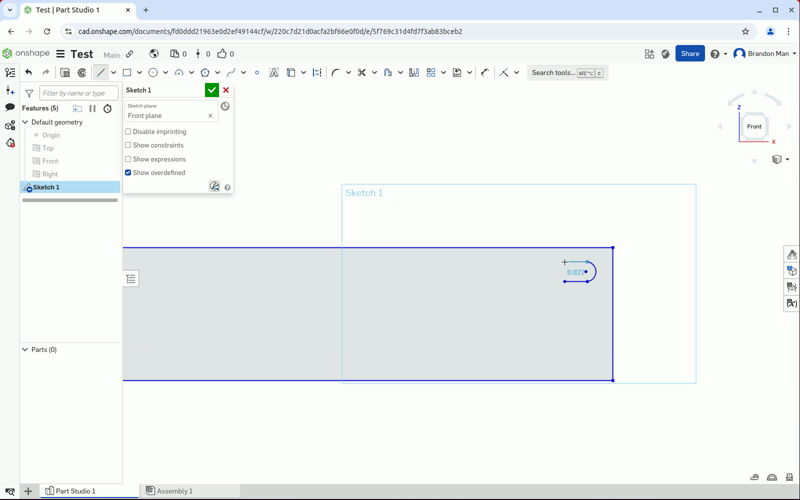
scroll(6)
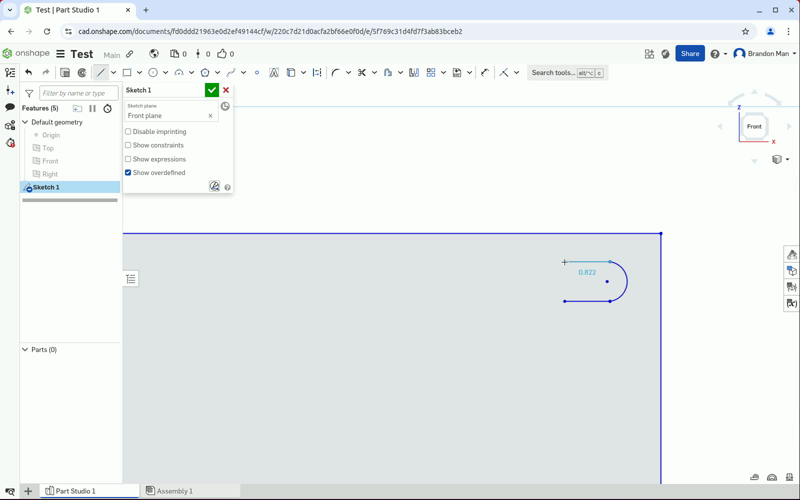
click(564, 261)
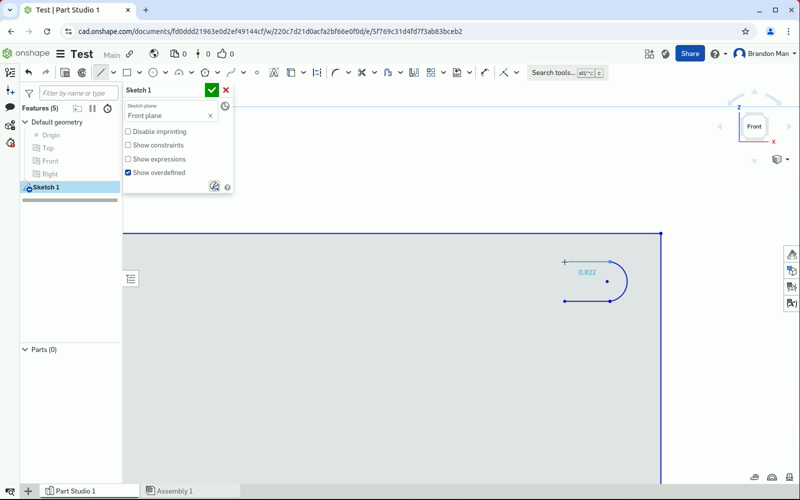
scroll(-6)
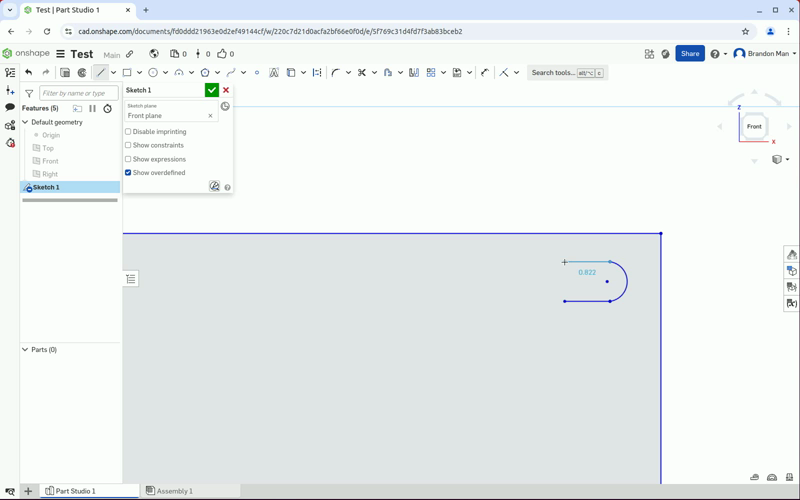
scroll(-6)
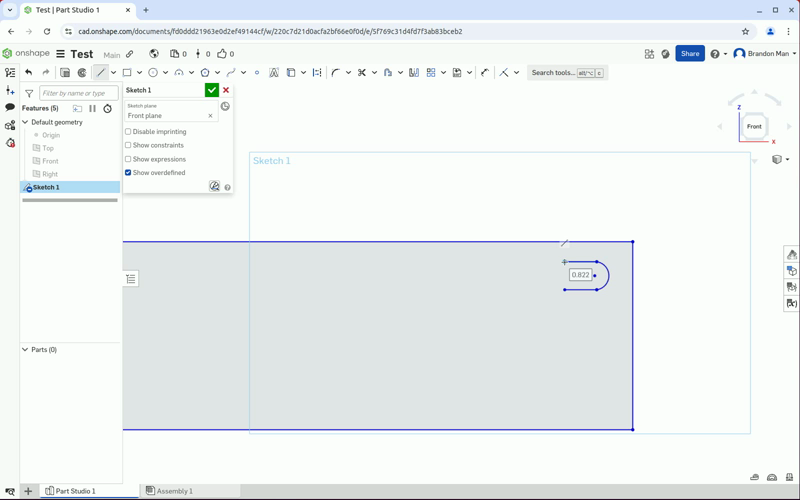
scroll(-6)
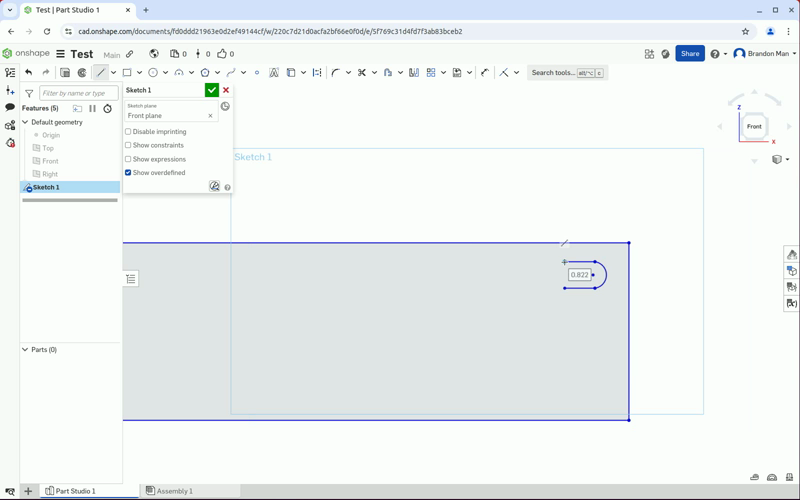
scroll(-6)
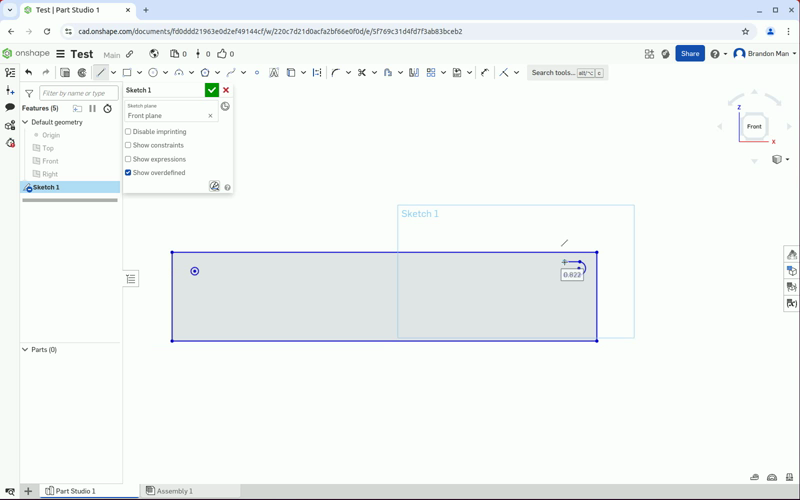
scroll(-6)
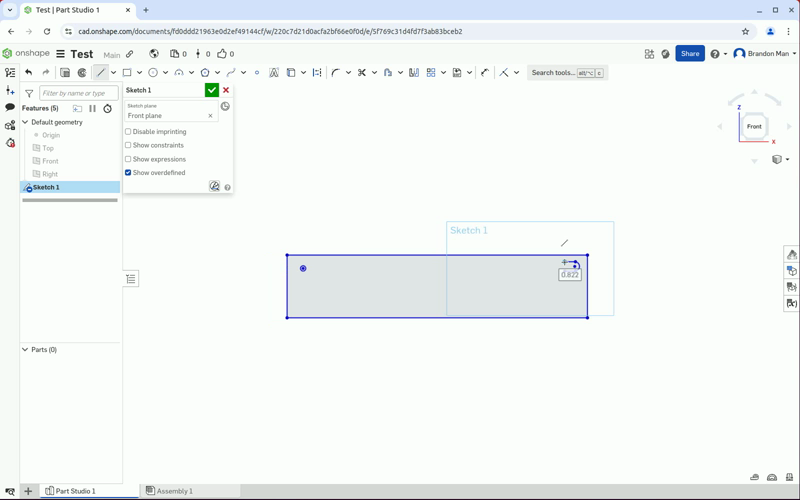
scroll(-6)
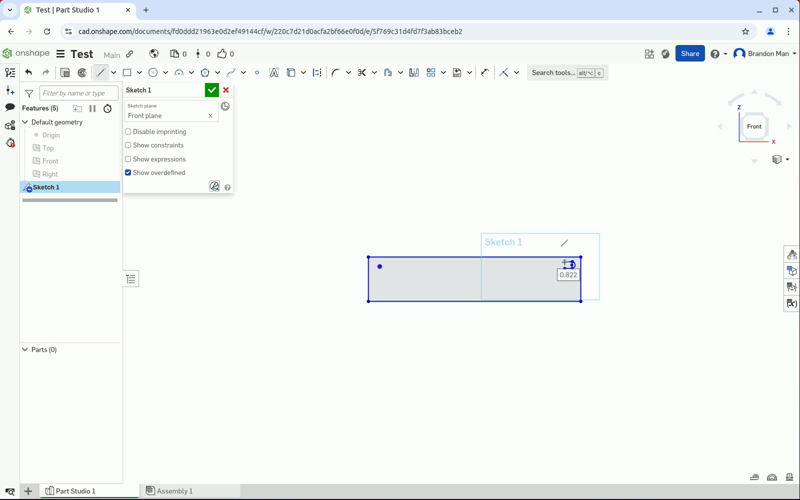
scroll(-6)
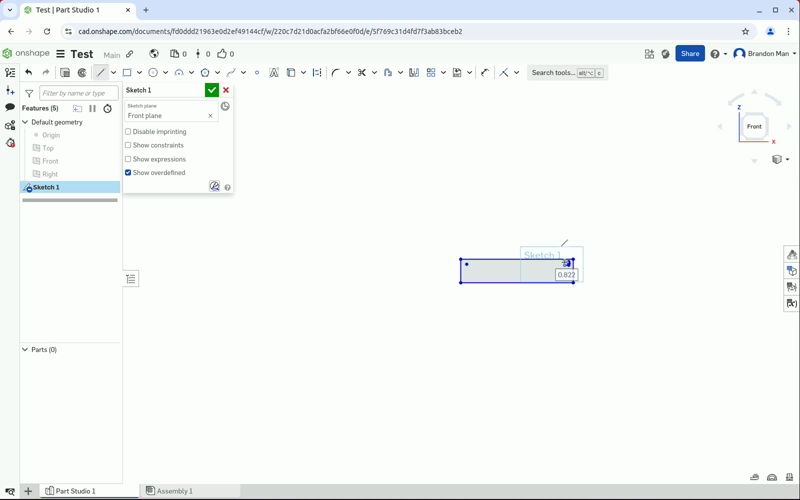
key_up(shift)
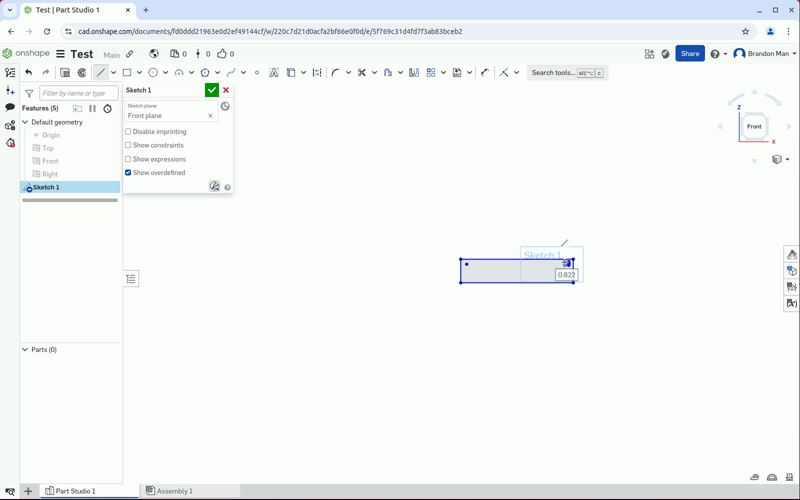
key(esc)
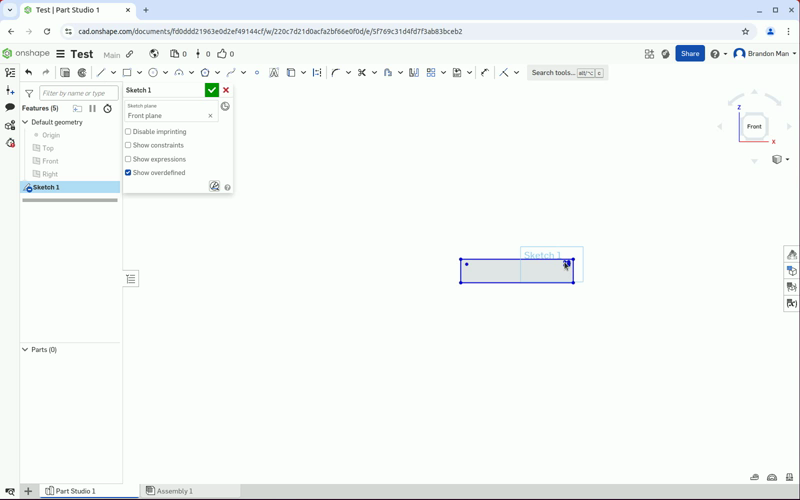
key(a)
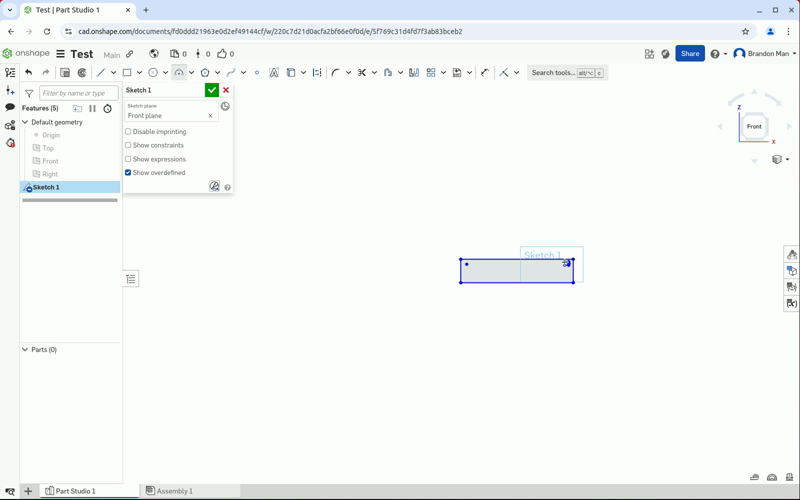
mouse_move(564, 261)
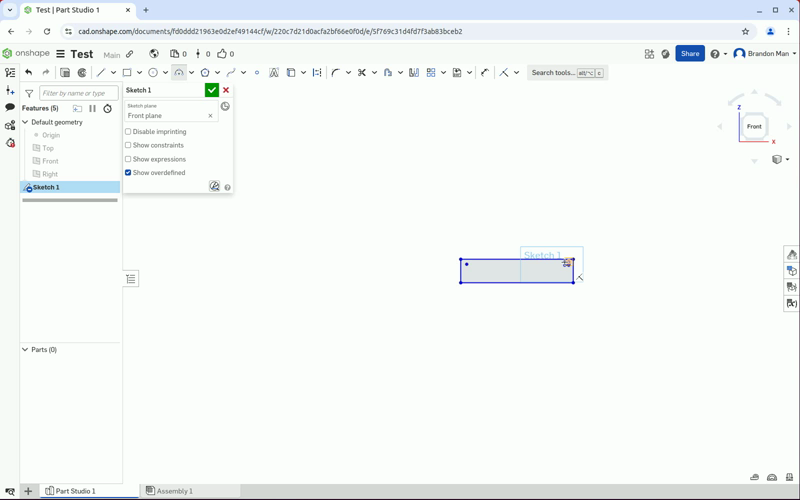
scroll(6)
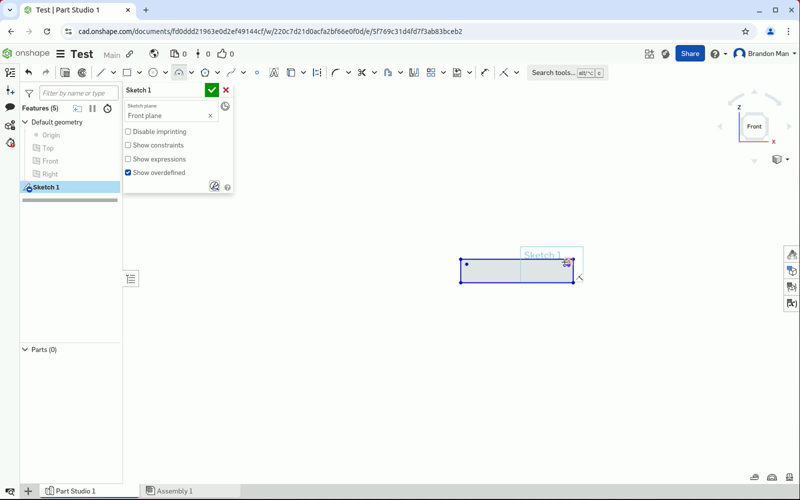
scroll(6)
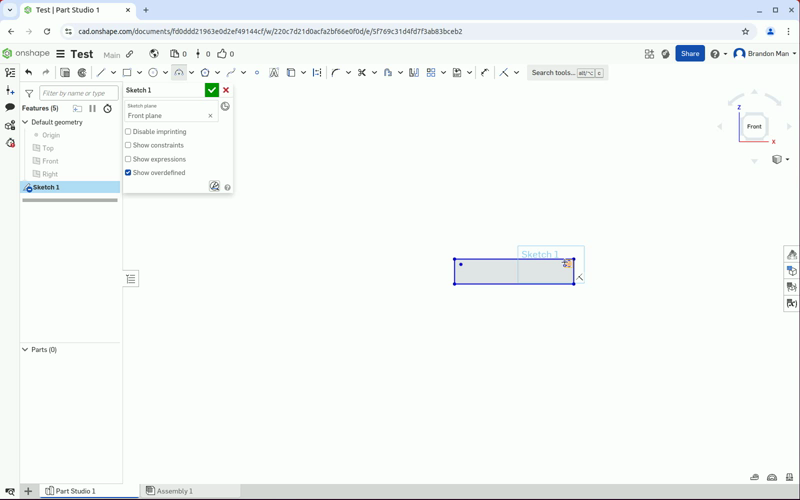
scroll(6)
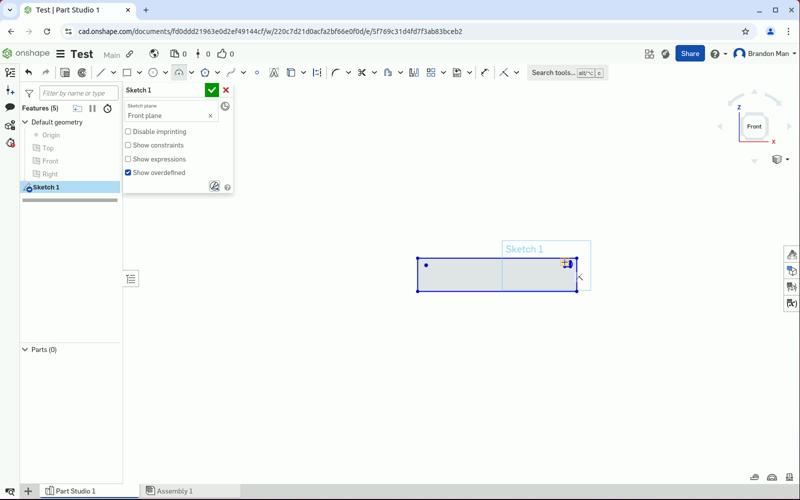
scroll(6)
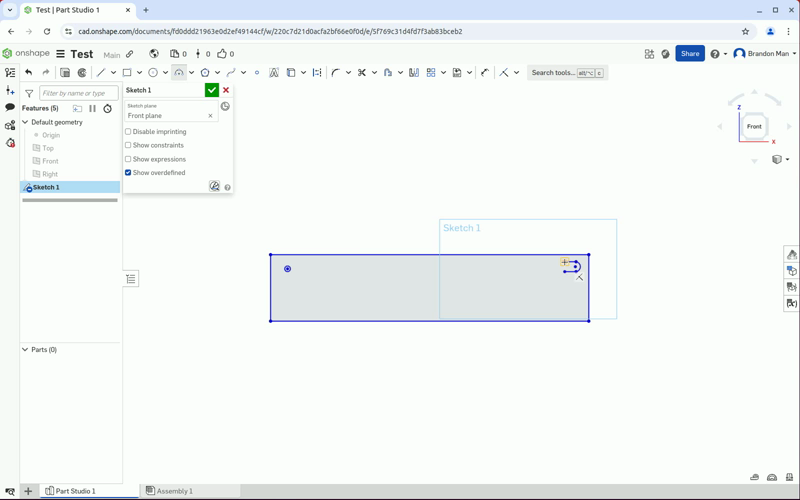
scroll(6)
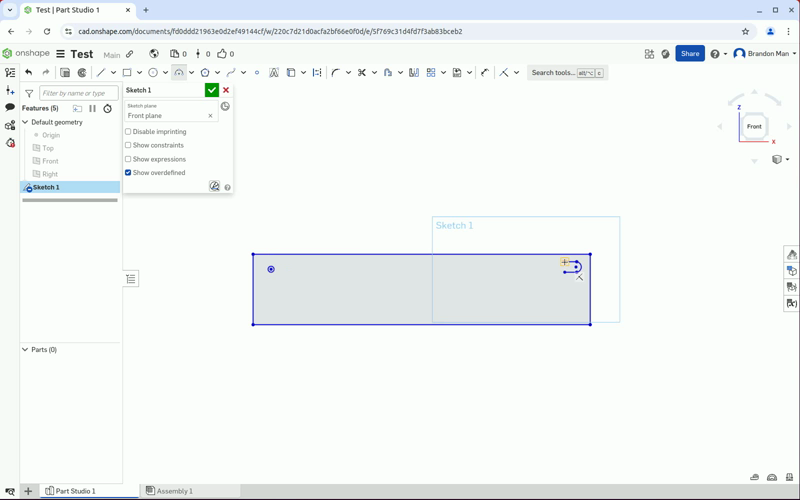
scroll(6)
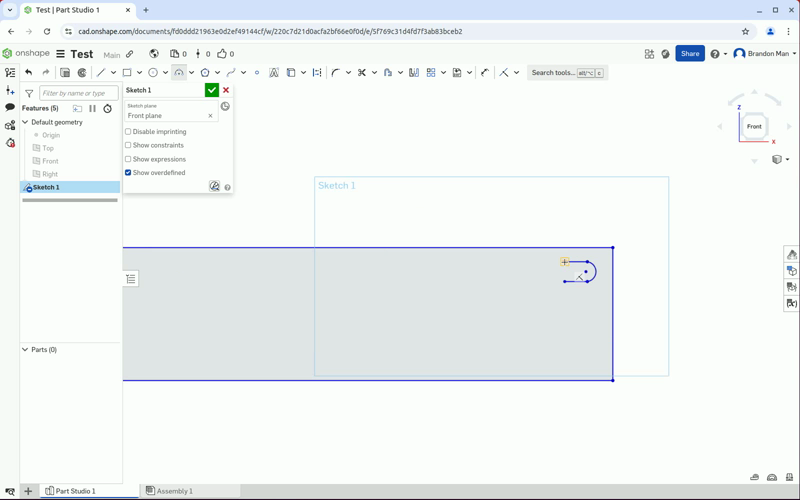
scroll(6)
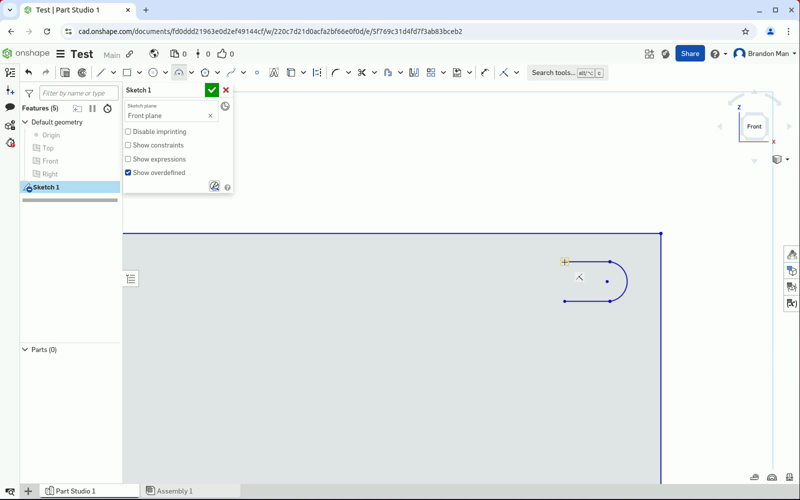
click(564, 261)
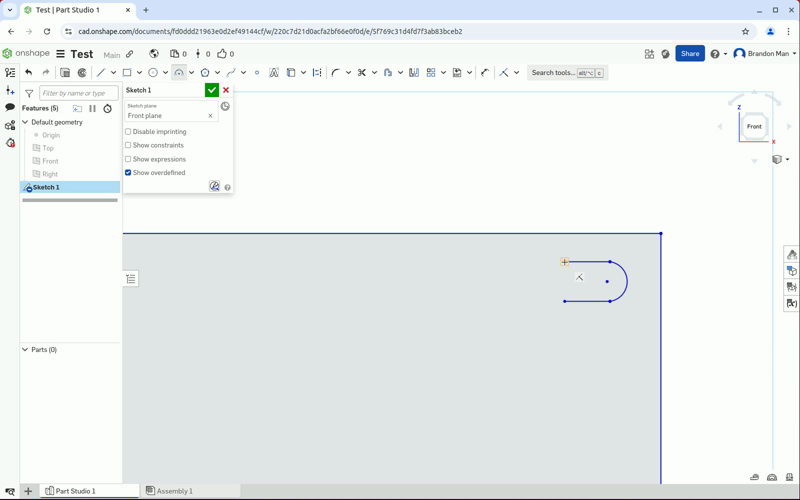
scroll(-6)
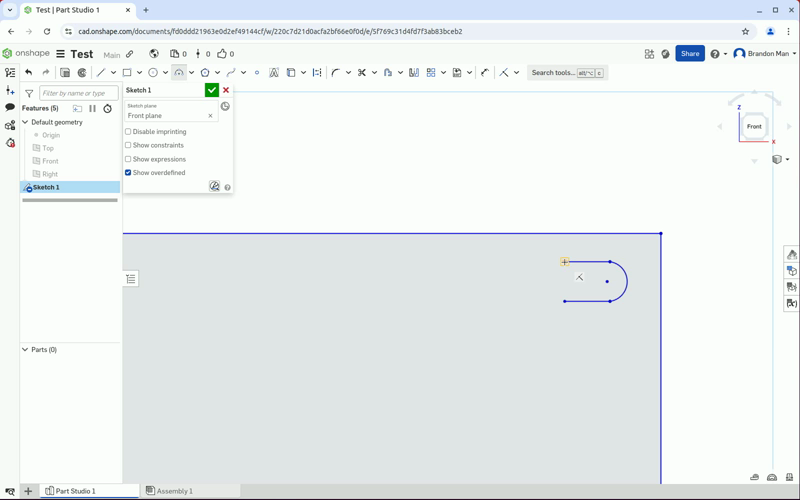
scroll(-6)
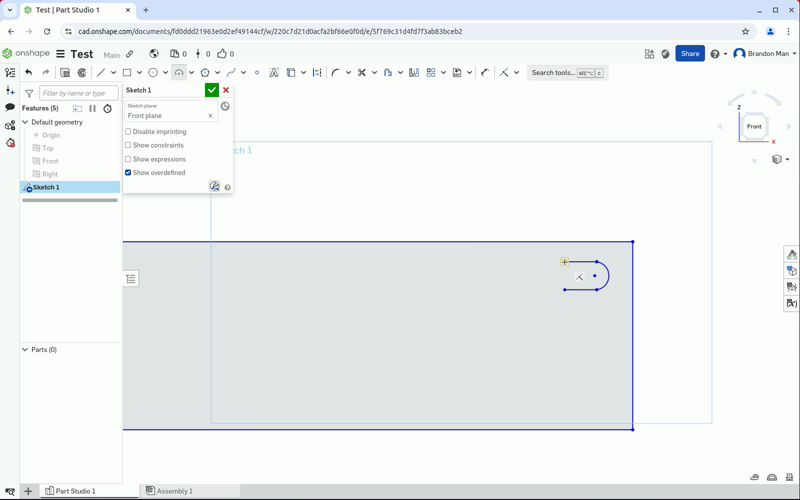
scroll(-6)
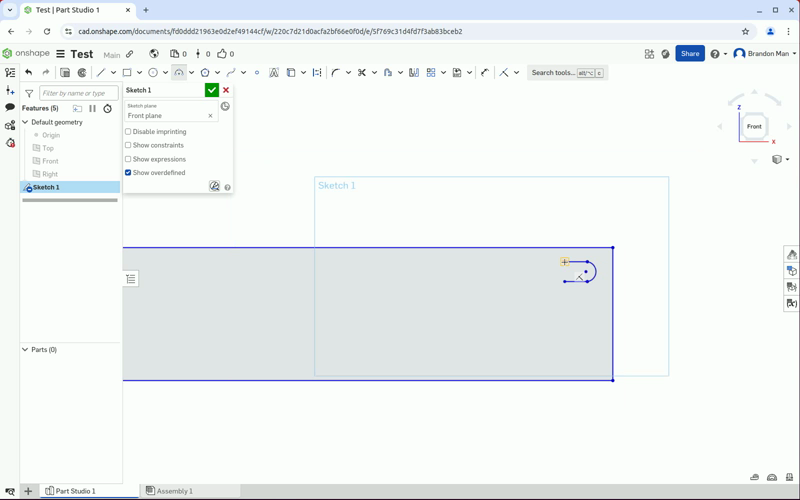
scroll(-6)
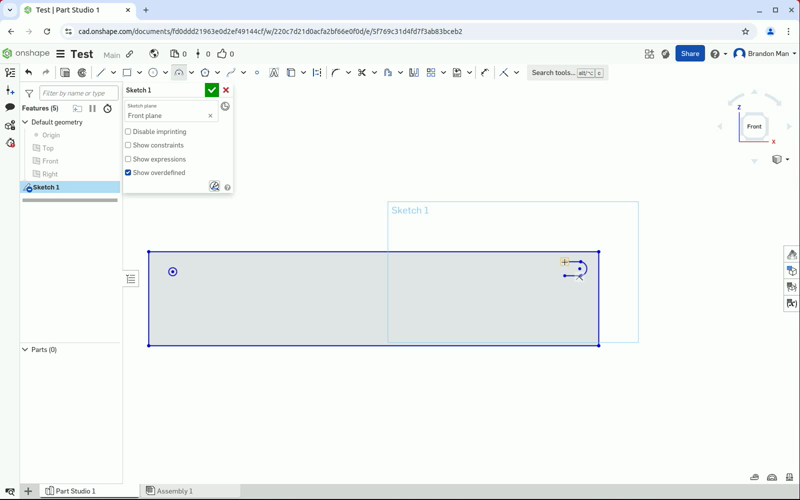
scroll(-6)
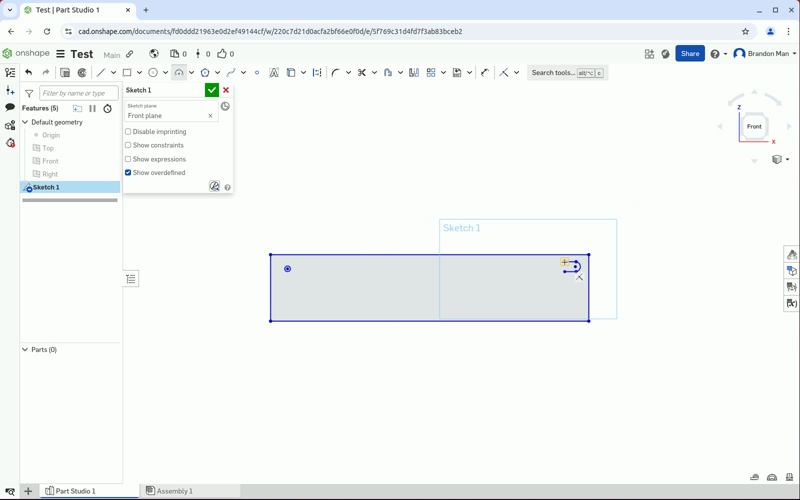
scroll(-6)
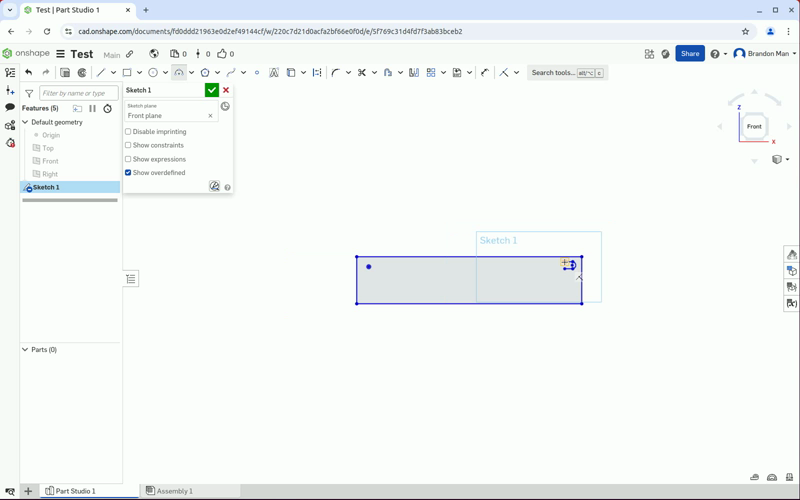
scroll(-6)
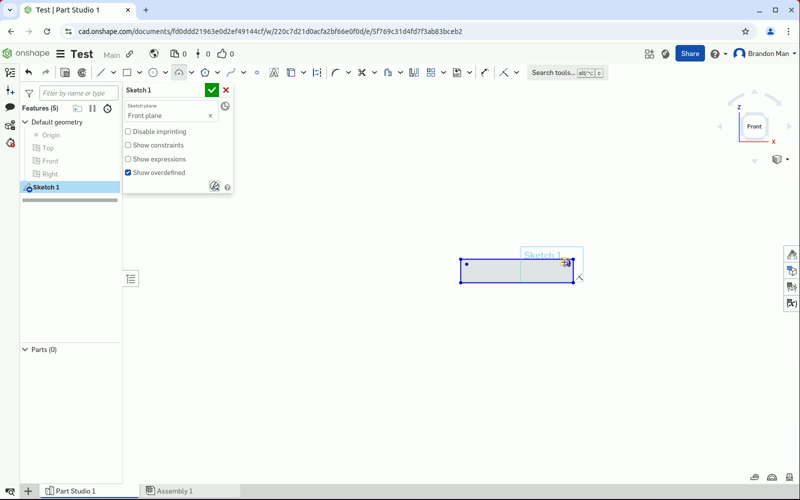
mouse_move(564, 265)
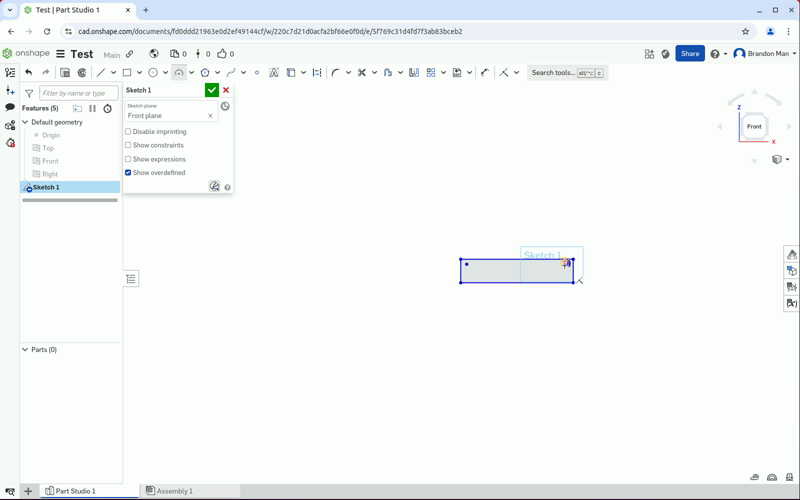
scroll(6)
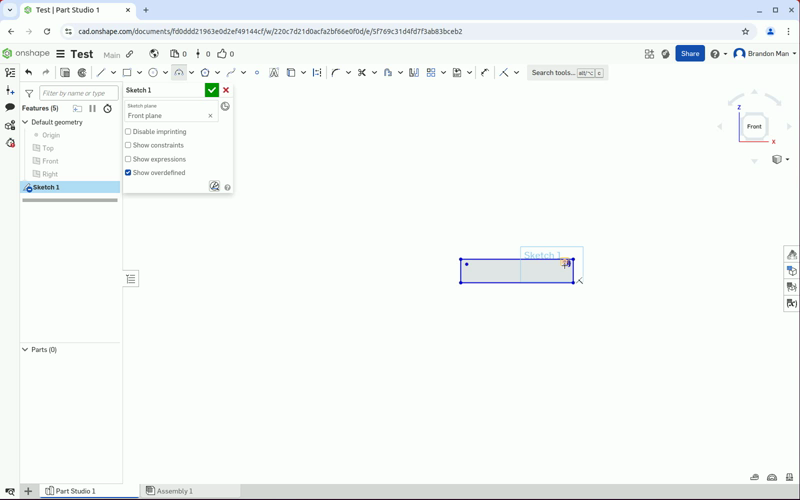
scroll(6)
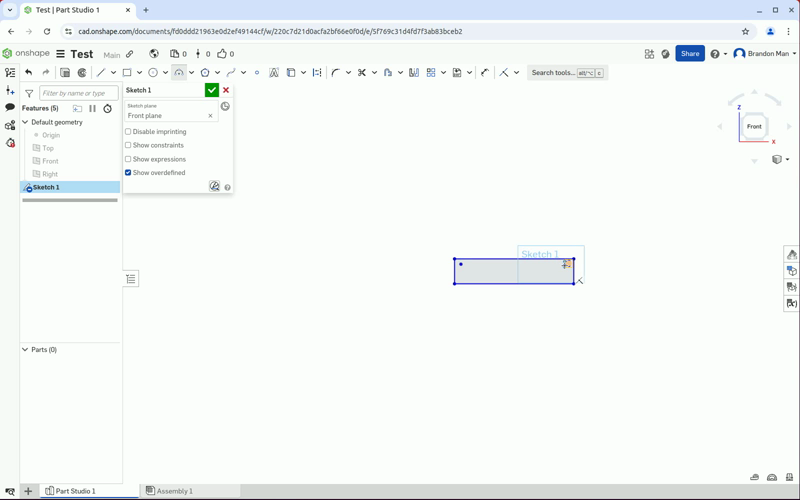
scroll(6)
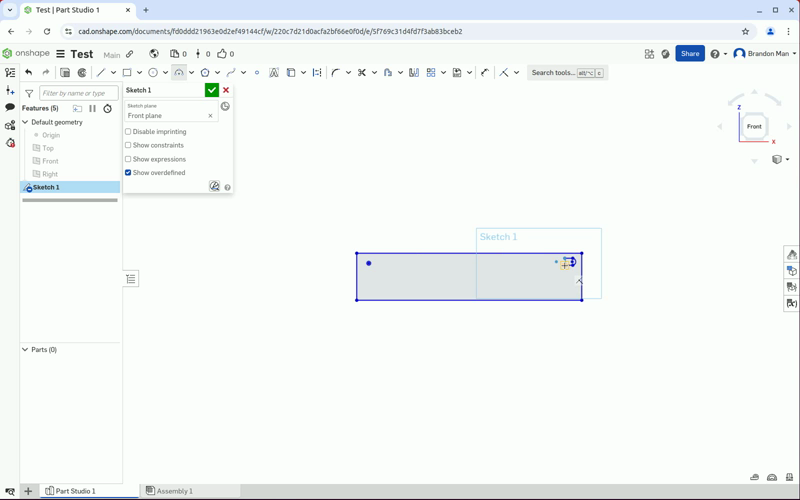
scroll(6)
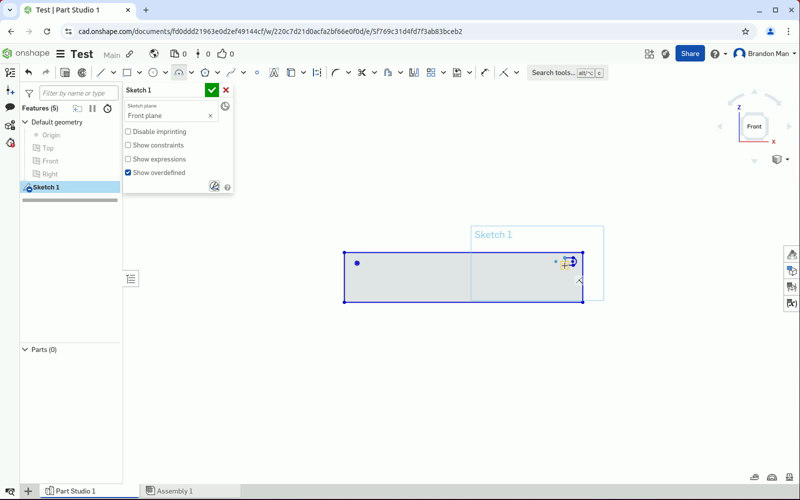
scroll(6)
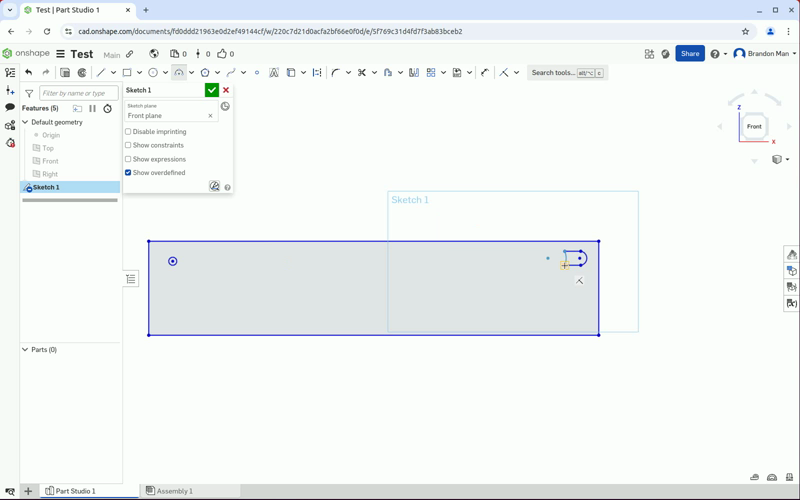
scroll(6)
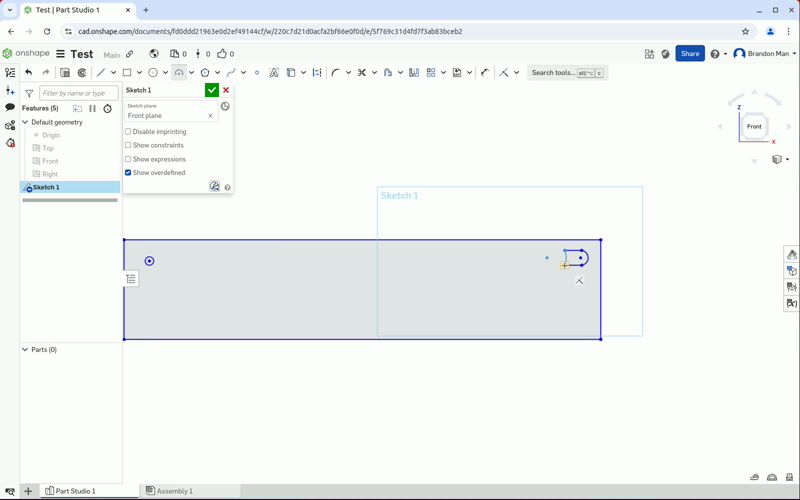
scroll(6)
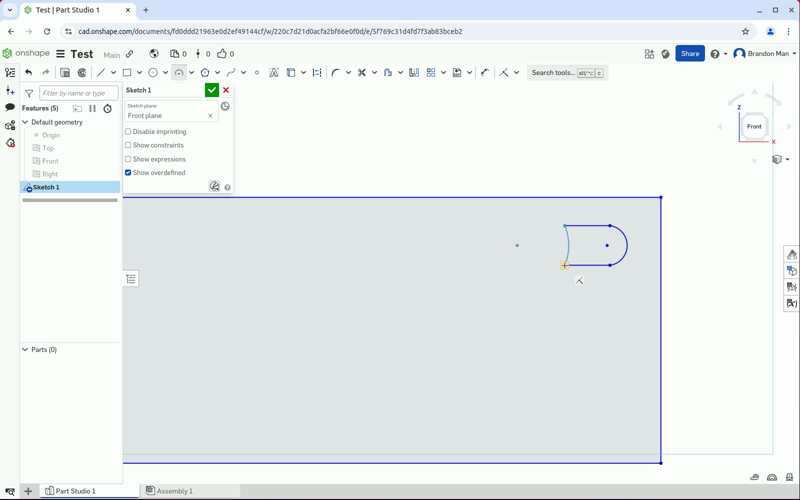
click(564, 265)
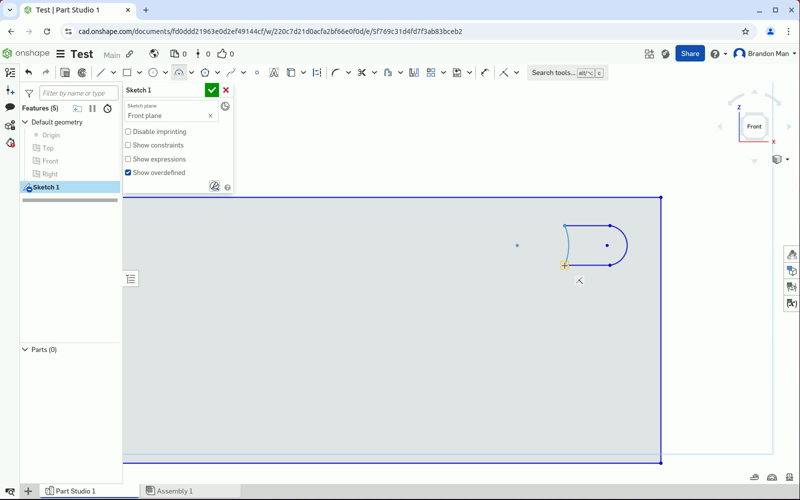
scroll(-6)
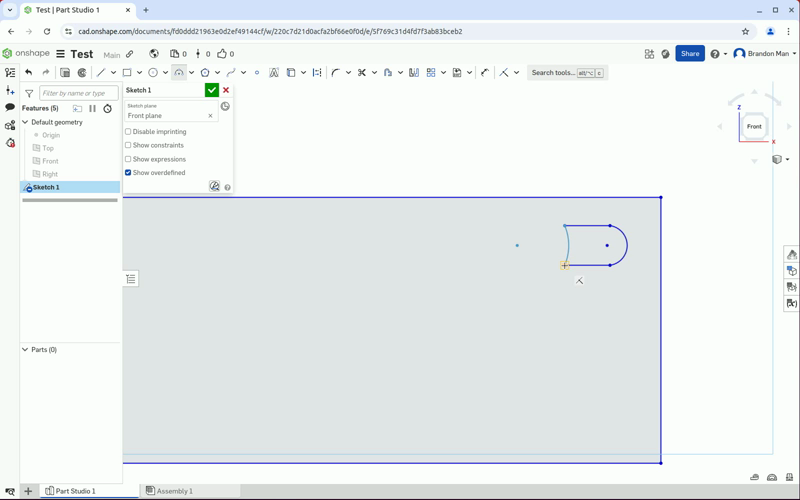
scroll(-6)
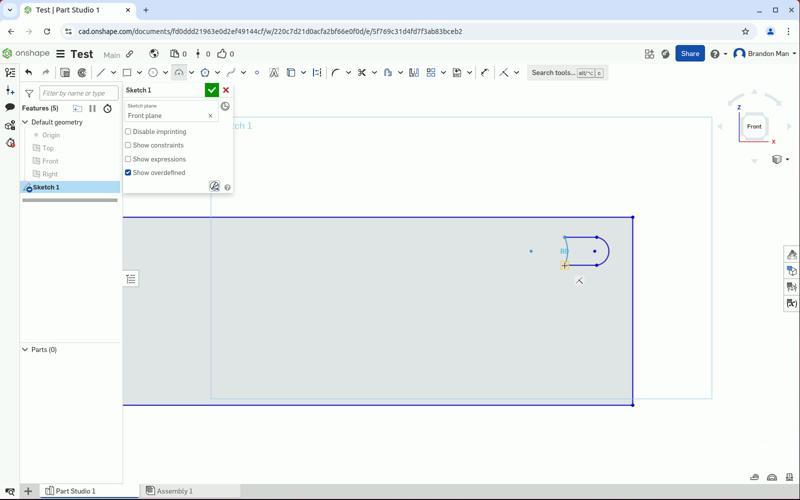
scroll(-6)
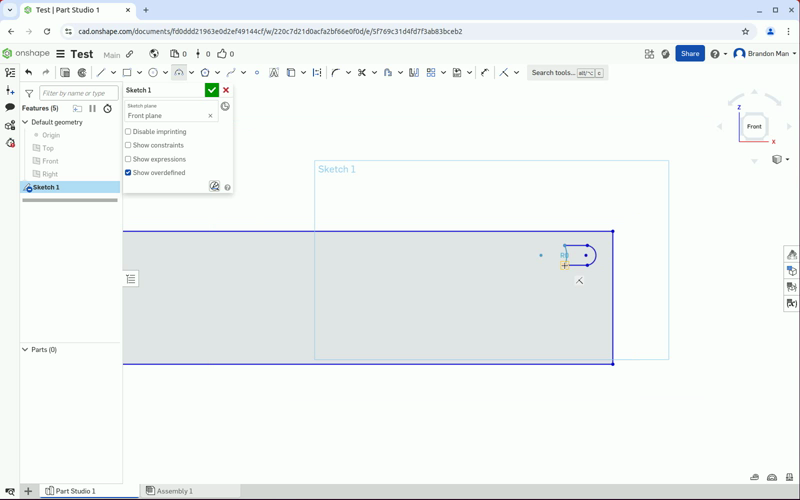
scroll(-6)
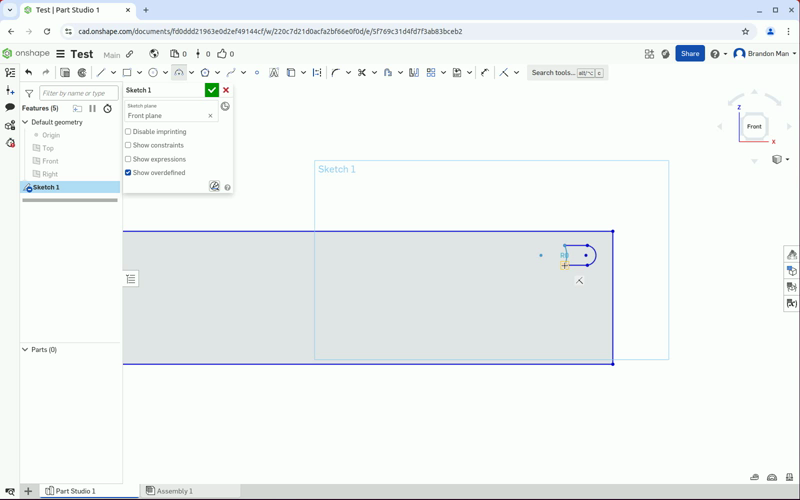
scroll(-6)
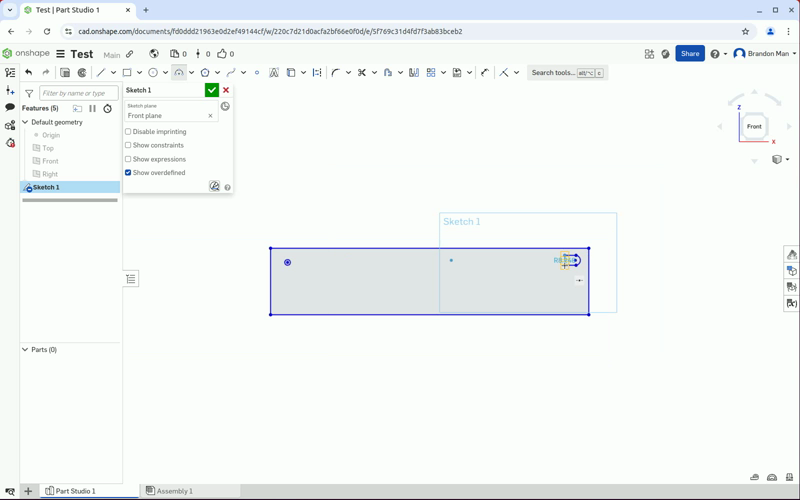
scroll(-6)
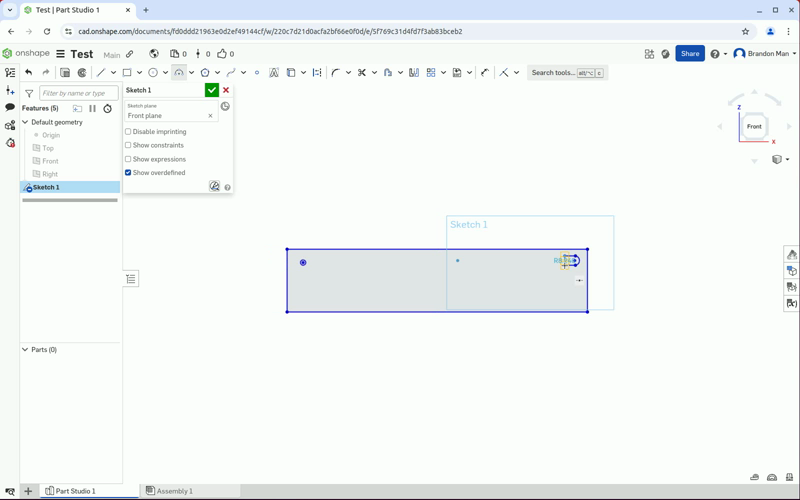
scroll(-6)
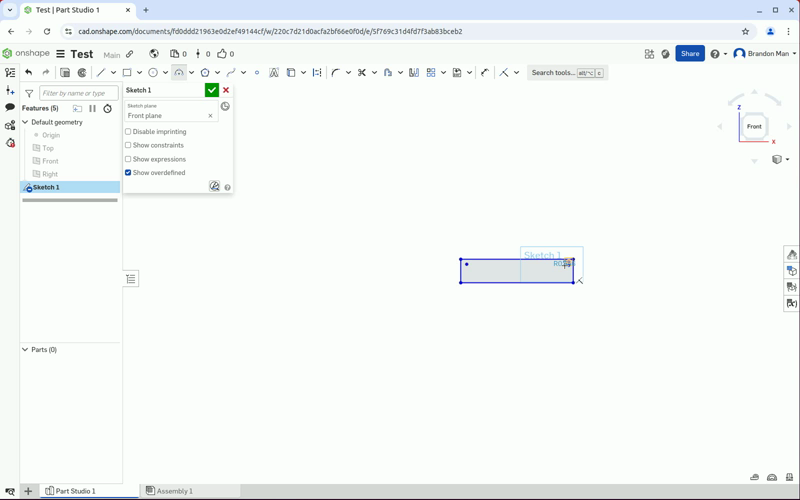
key_down(shift)
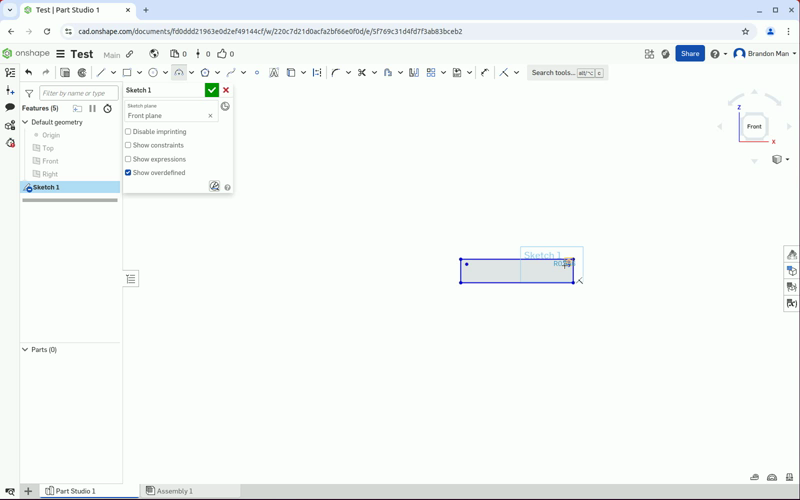
mouse_move(563, 263)
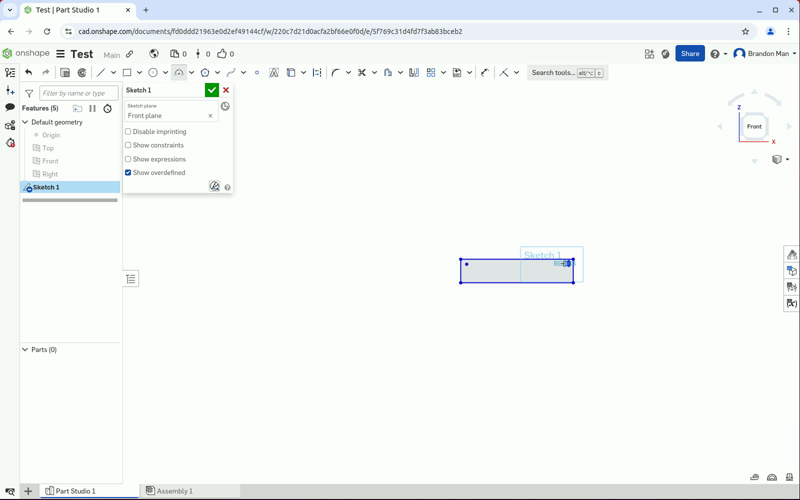
scroll(6)
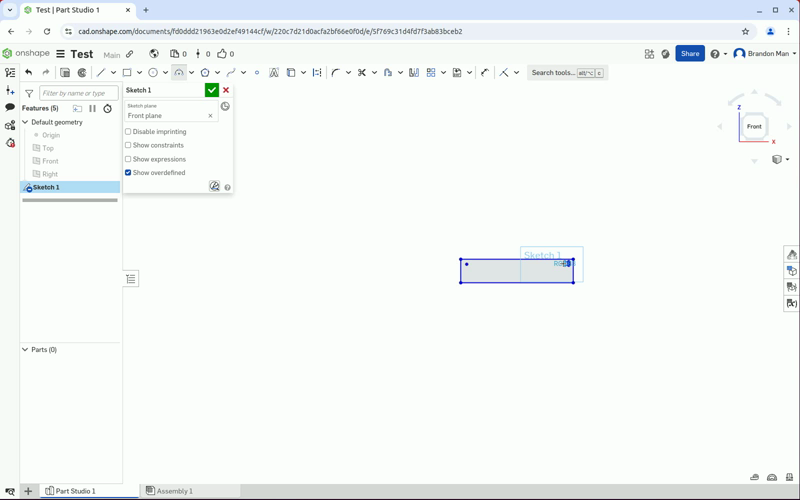
scroll(6)
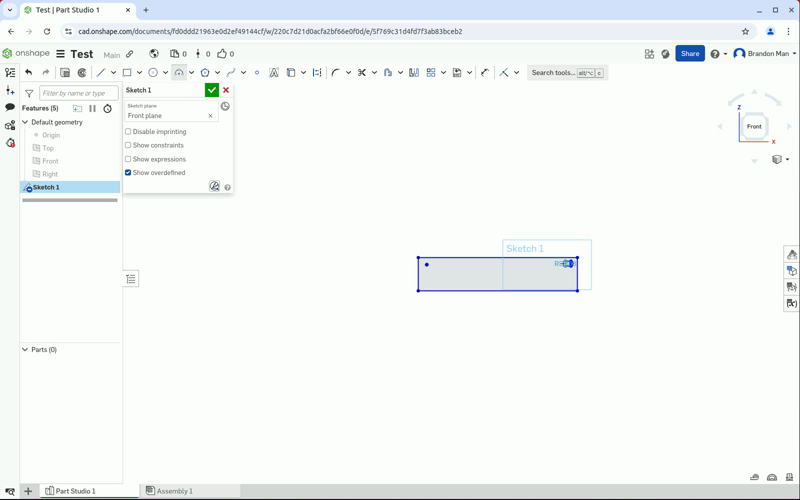
scroll(6)
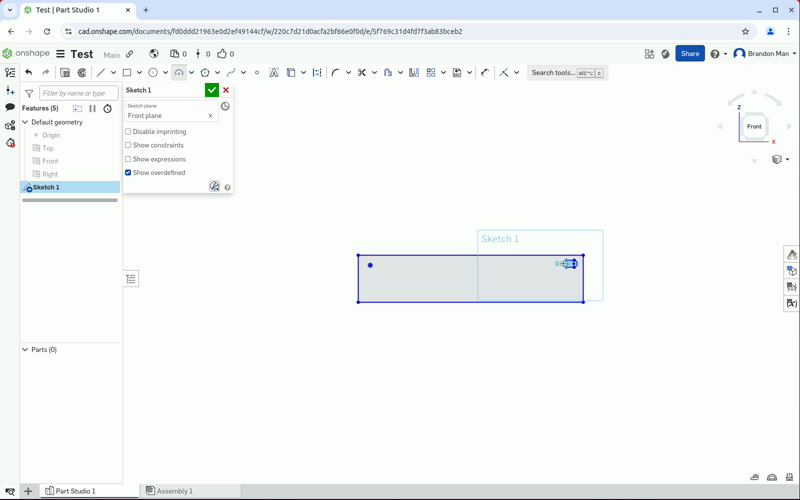
scroll(6)
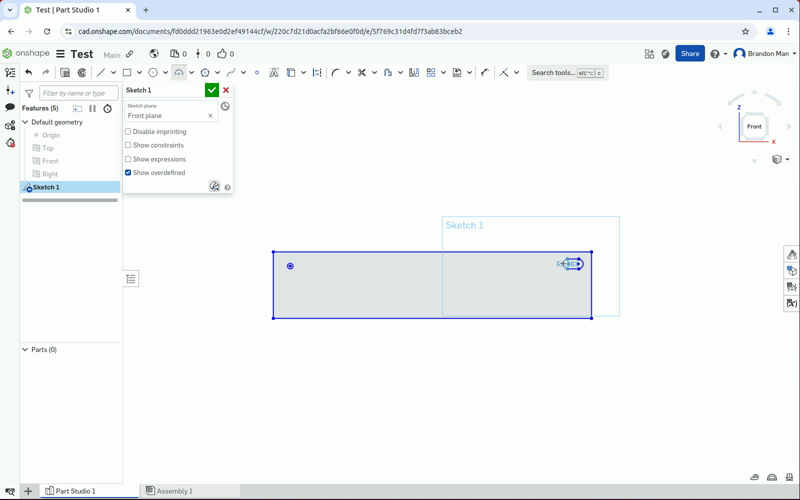
scroll(6)
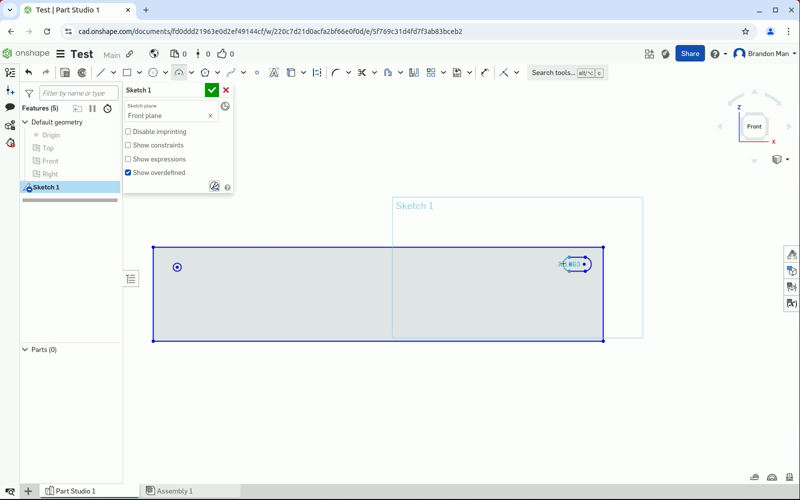
scroll(6)
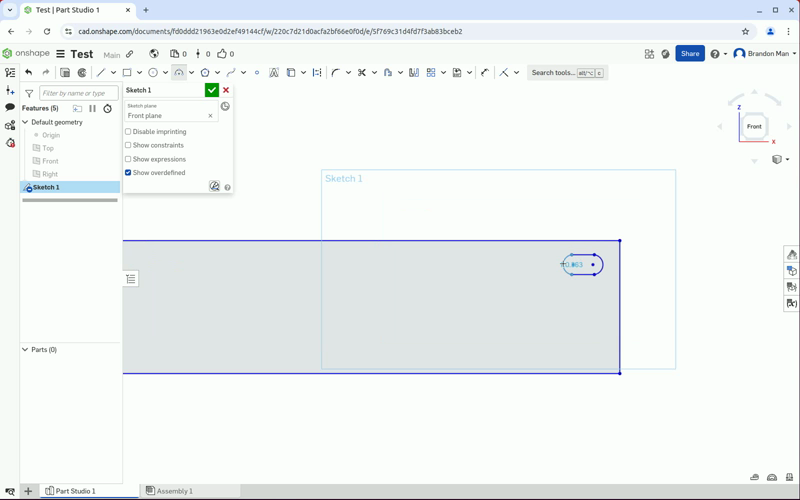
scroll(6)
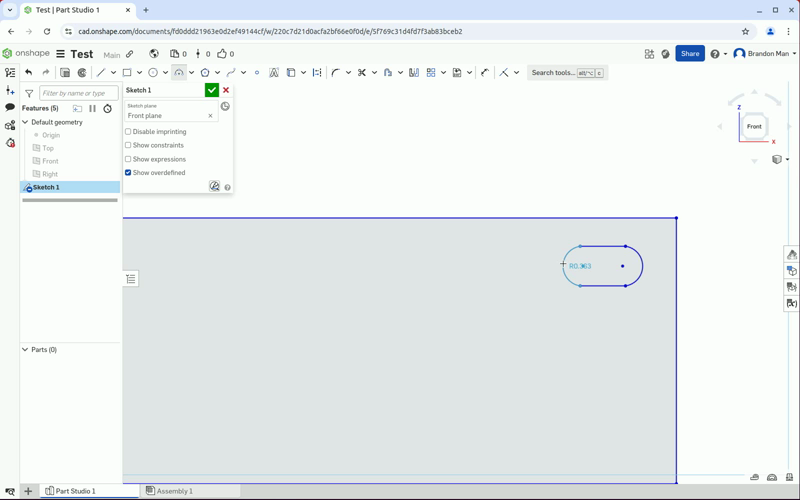
click(563, 263)
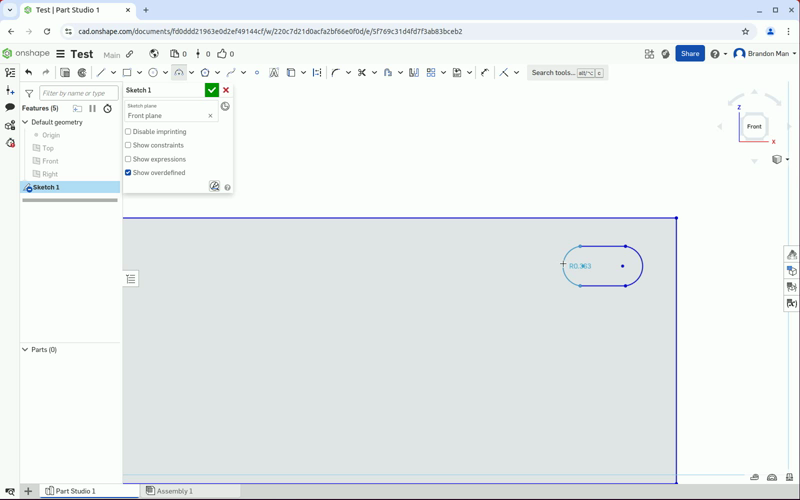
scroll(-6)
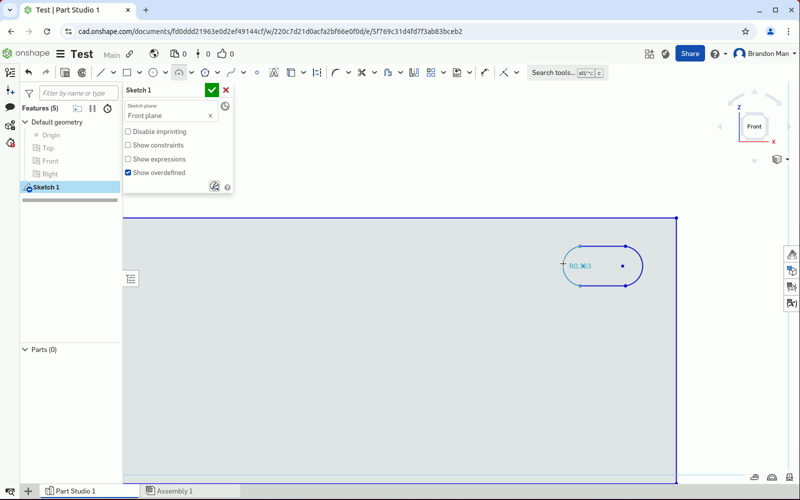
scroll(-6)
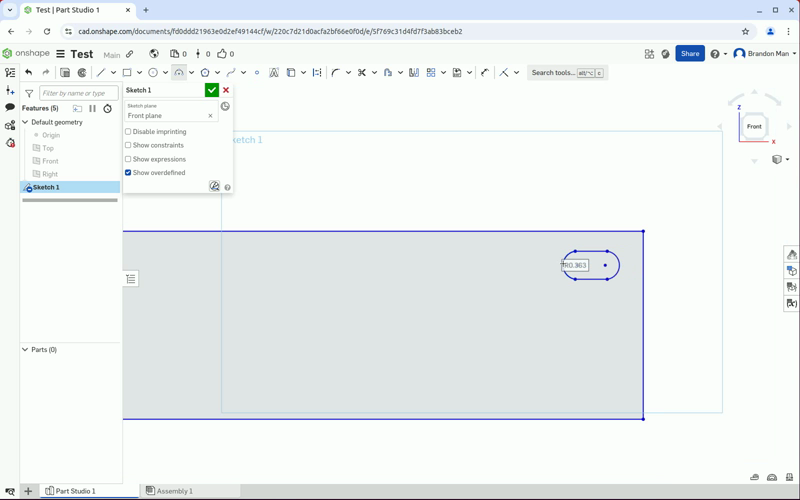
scroll(-6)
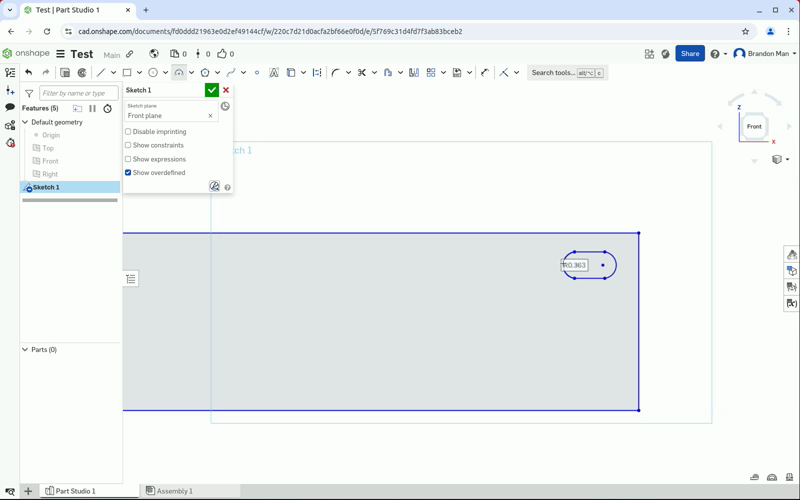
scroll(-6)
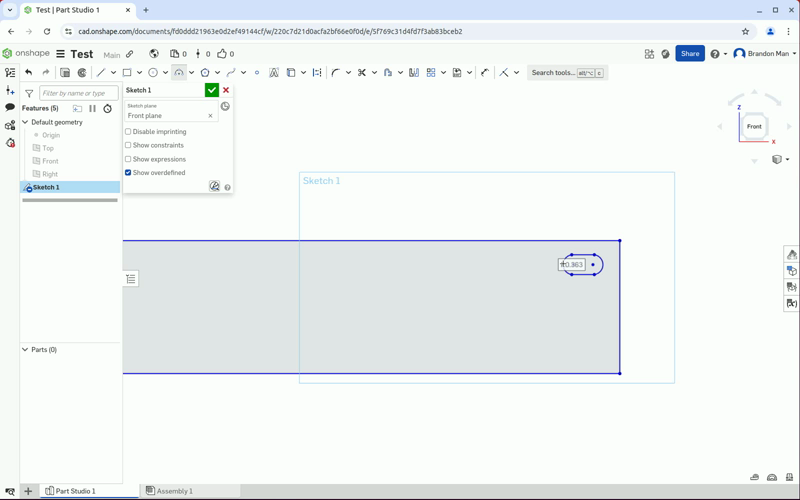
scroll(-6)
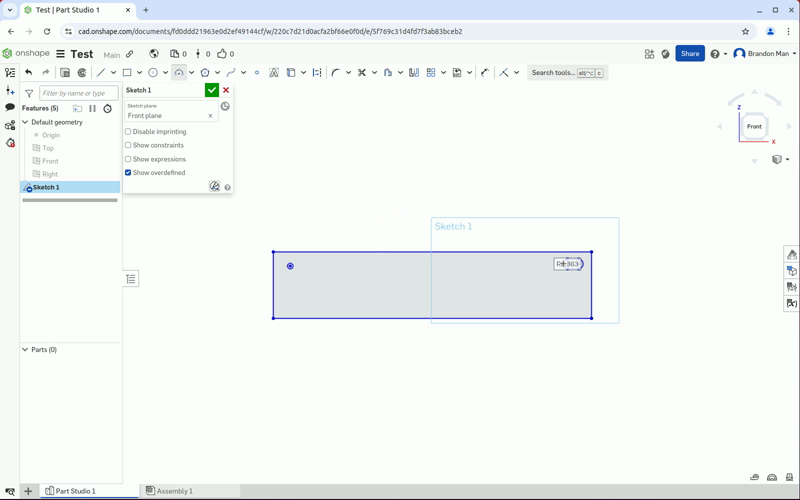
scroll(-6)
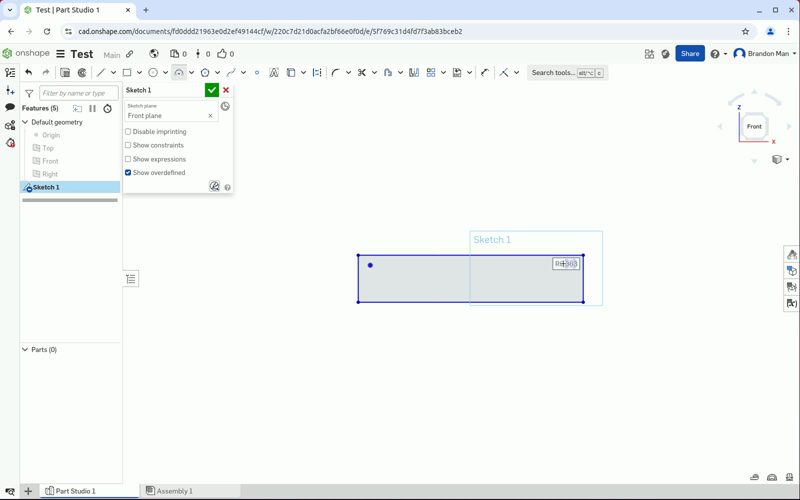
scroll(-6)
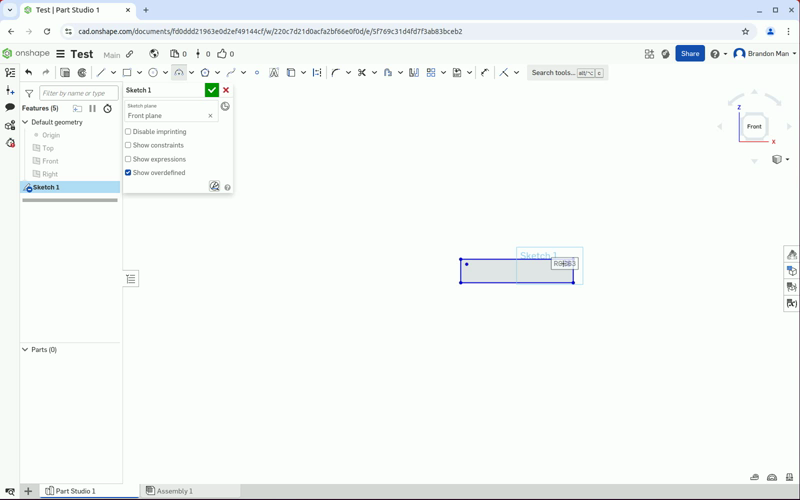
key_up(shift)
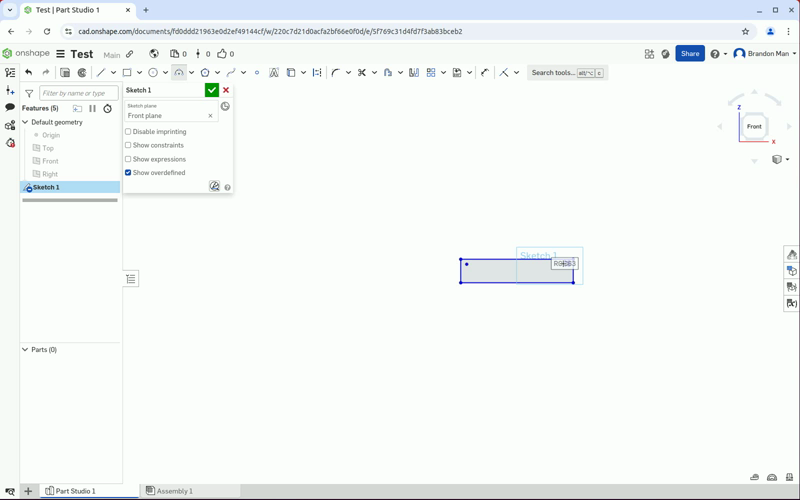
key(esc)
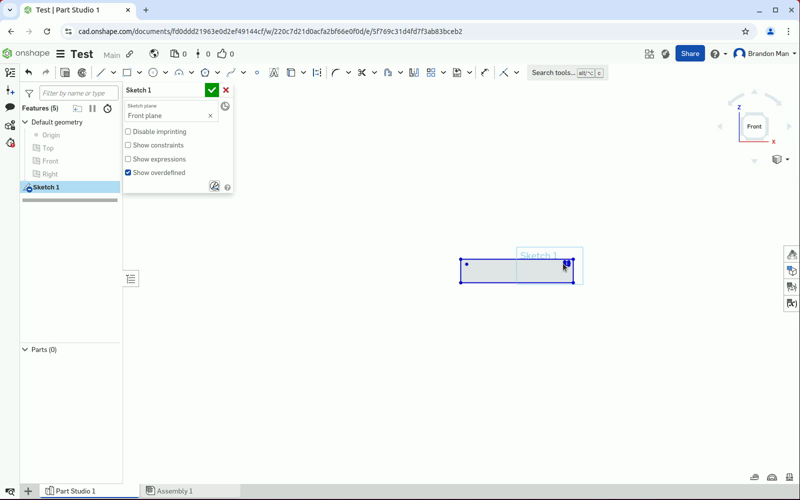
mouse_move(489, 265)
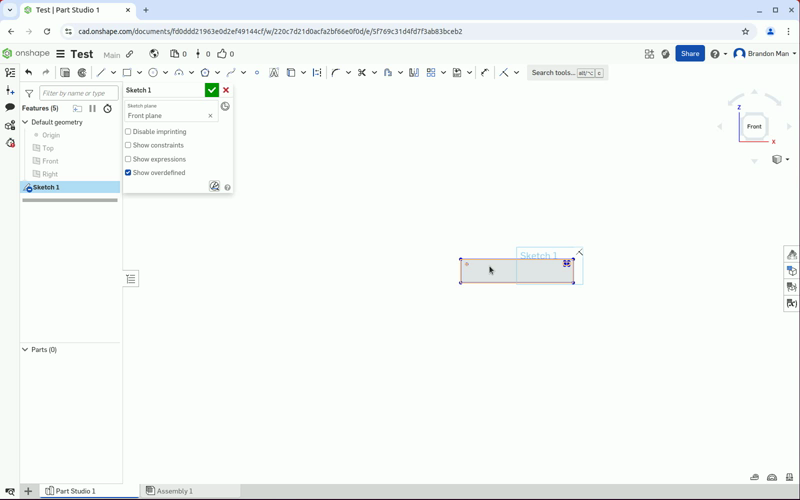
click(489, 265)
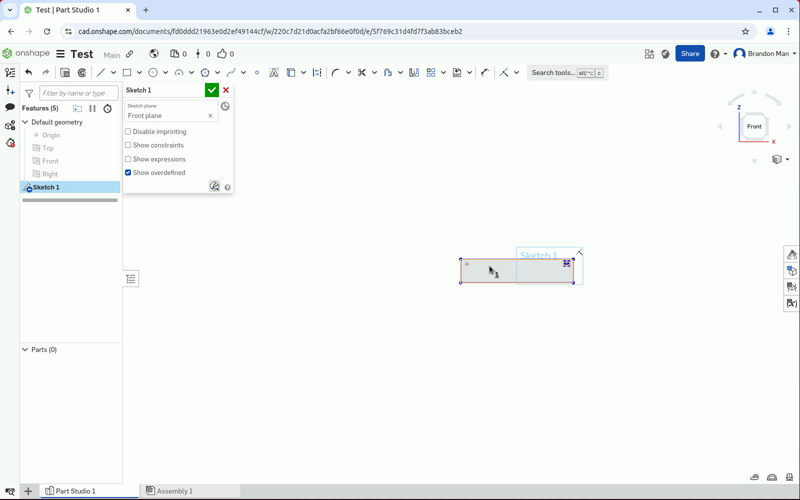
mouse_move(73, 352)
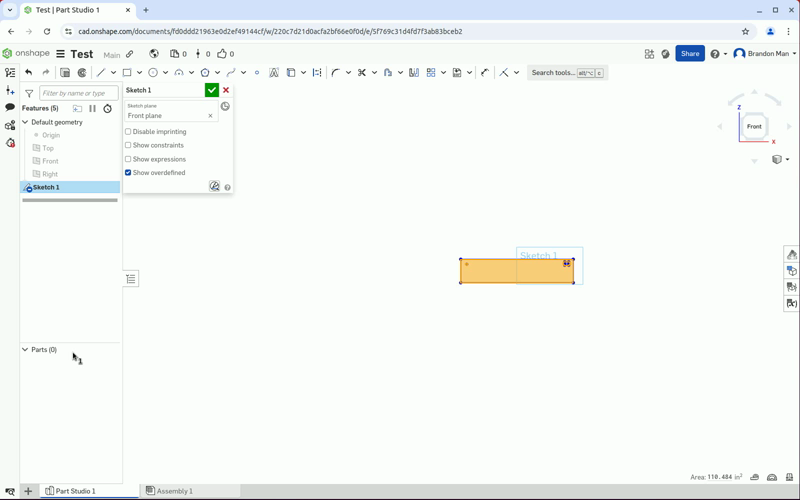
key(shift+y)
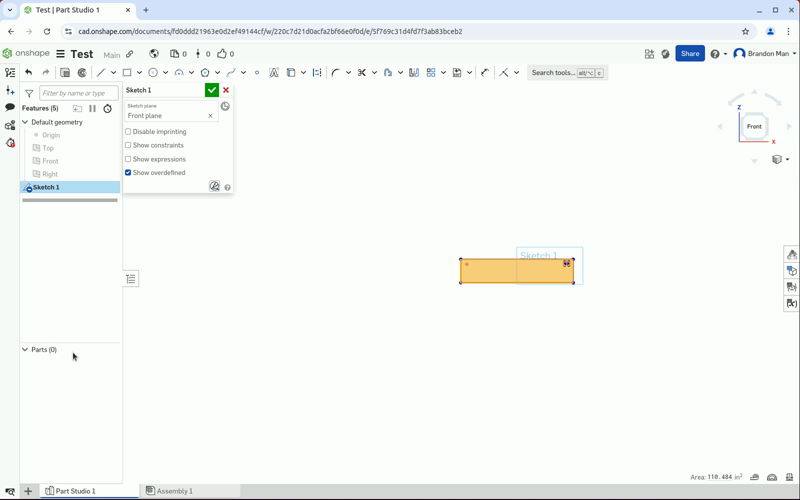
key(shift+e)
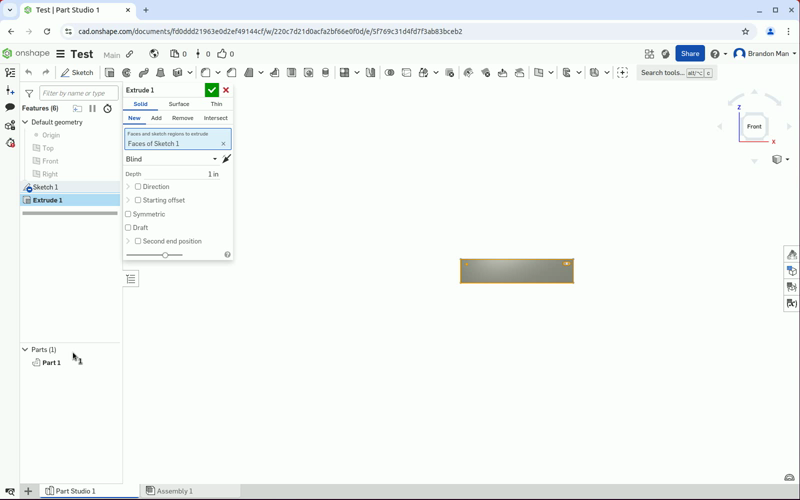
mouse_move(143, 106)
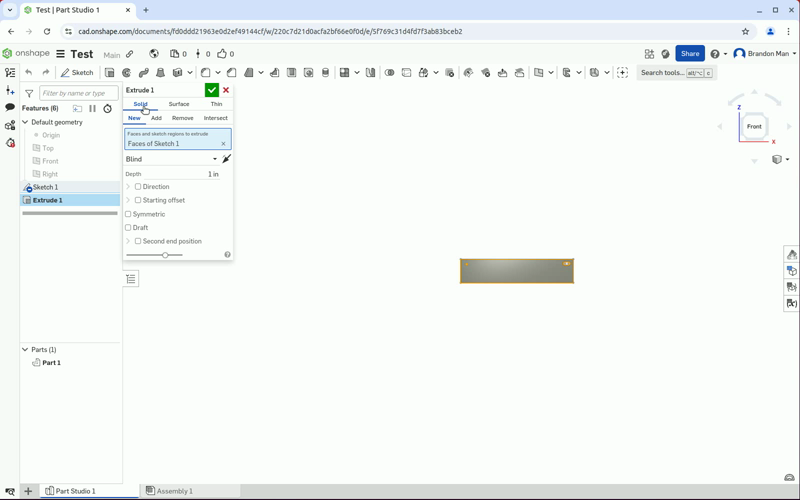
click(143, 106)
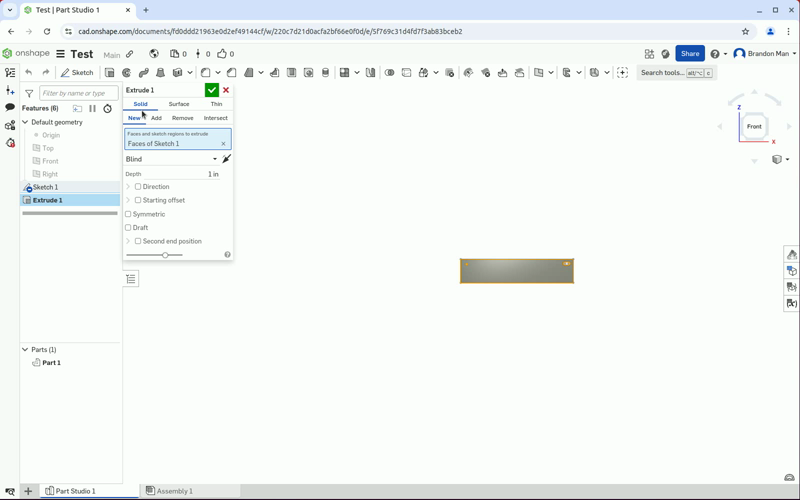
mouse_move(137, 120)
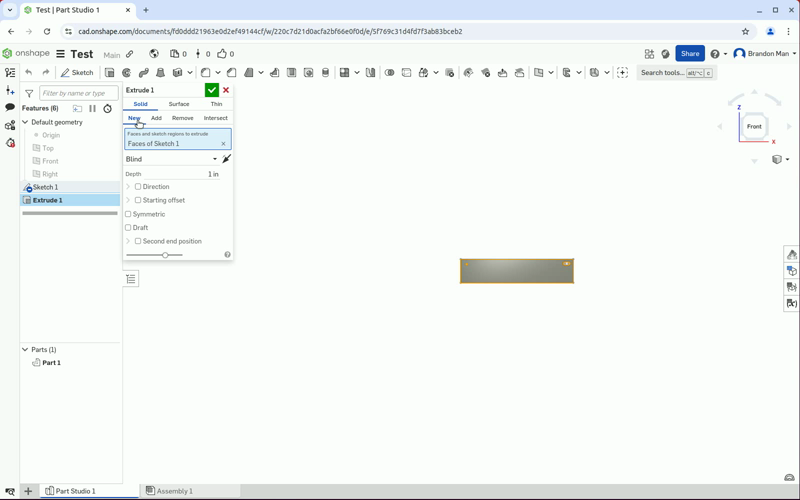
click(137, 120)
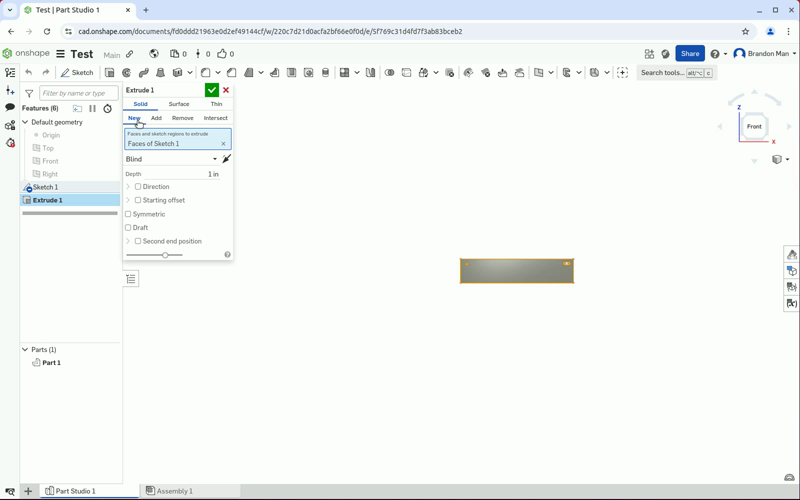
key(tab, 4)
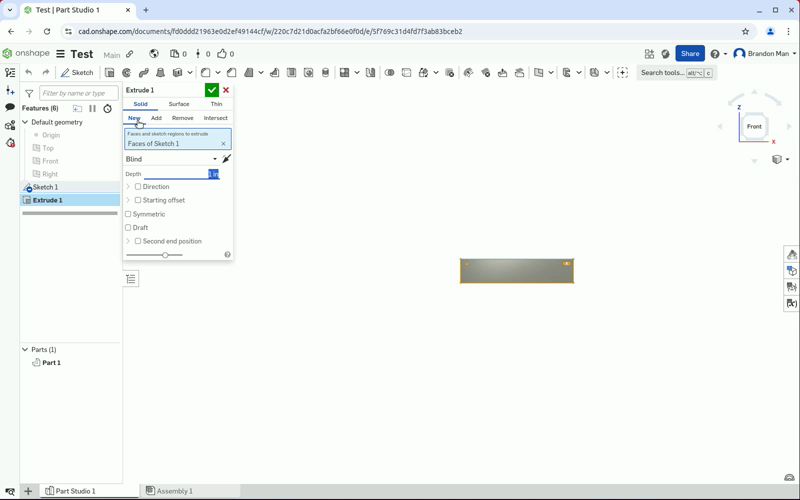
text(0.241)
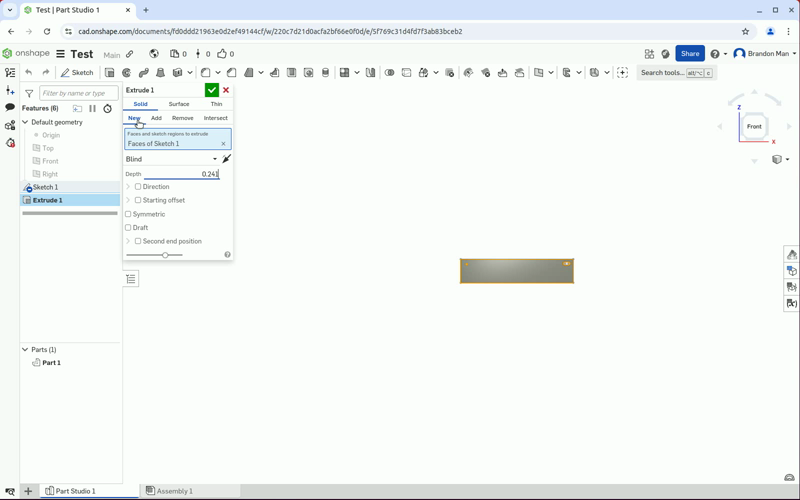
key(enter)
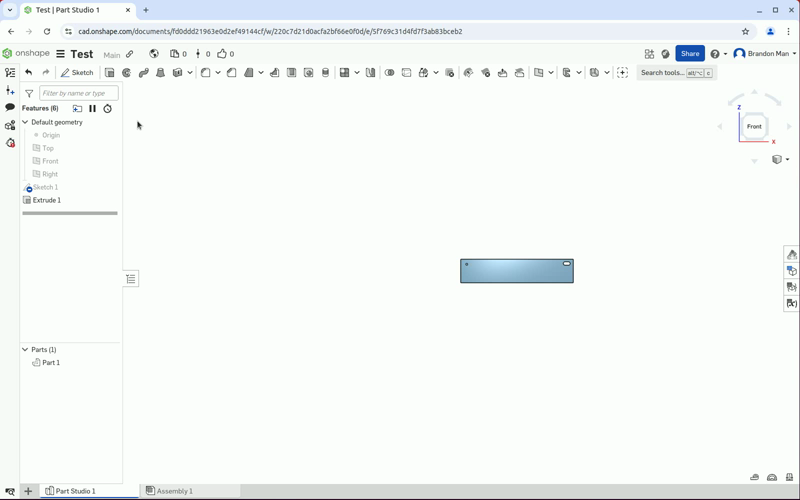
key(shift+h)
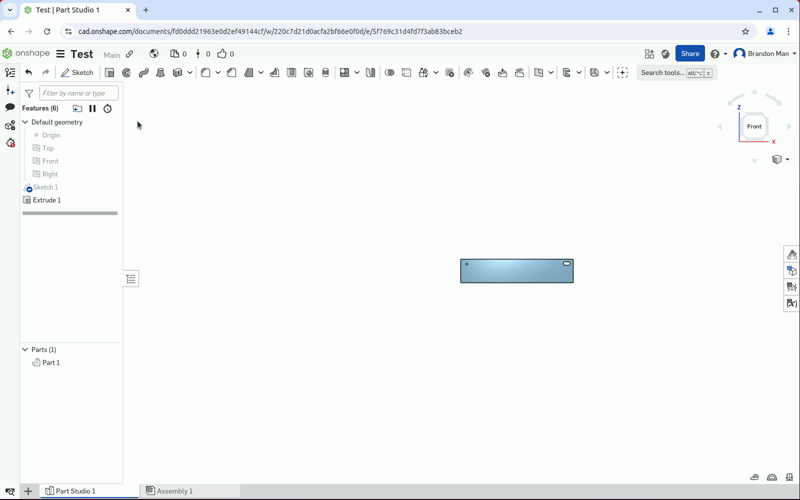
key(shift+h)
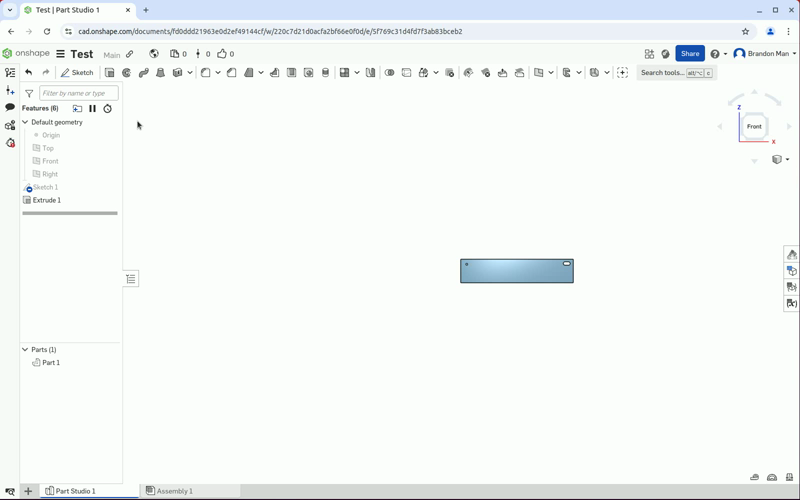
mouse_move(73, 189)
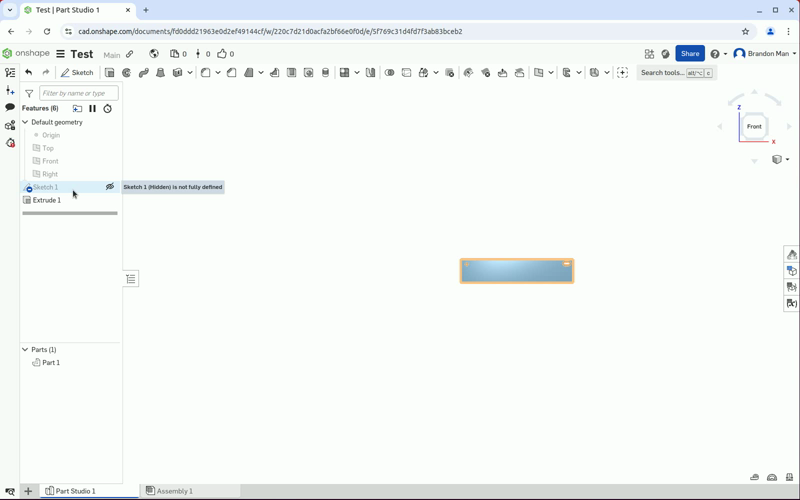
click(73, 189)
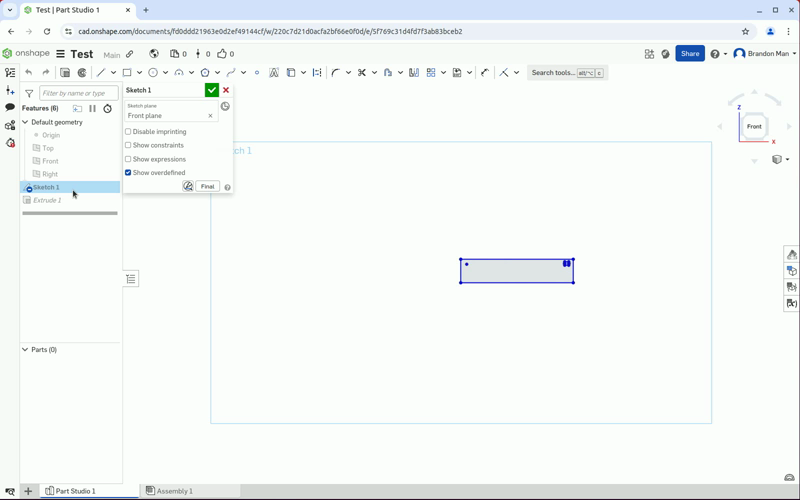
mouse_move(229, 92)
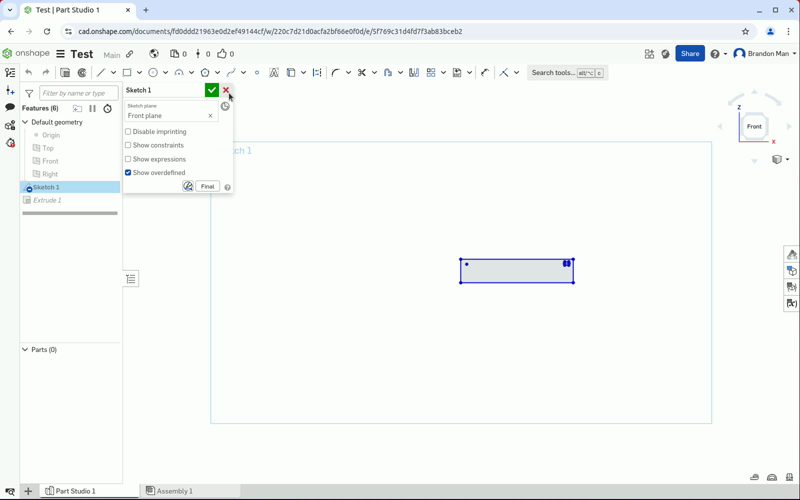
click(229, 92)
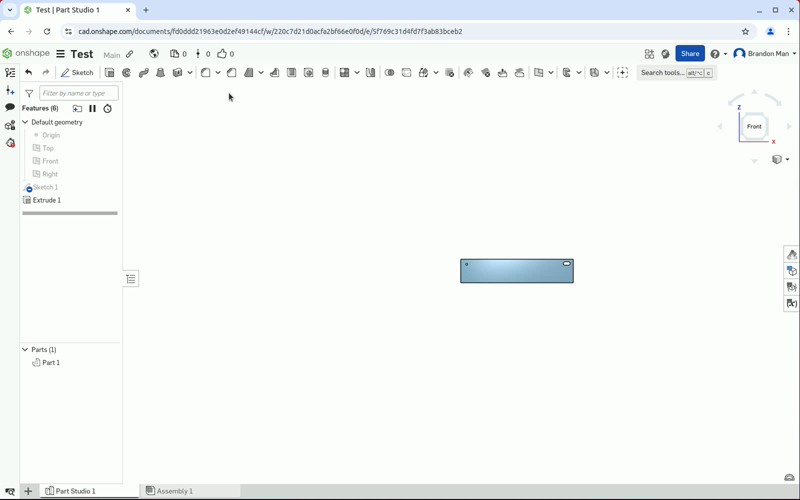
mouse_move(541, 75)
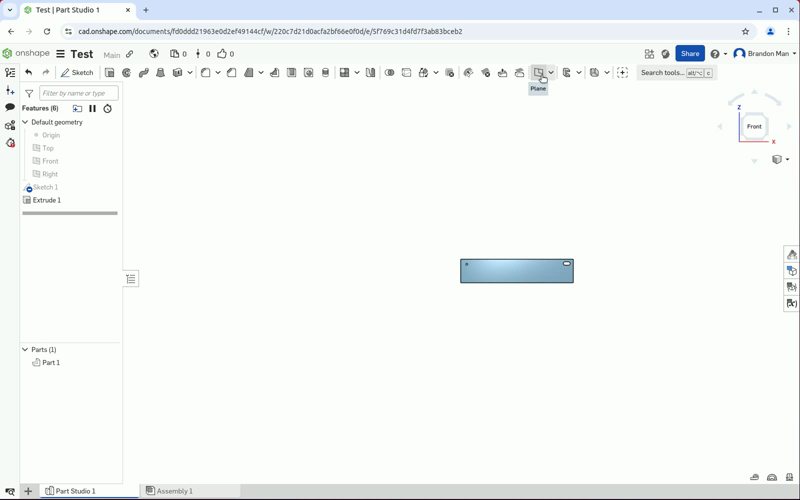
click(541, 75)
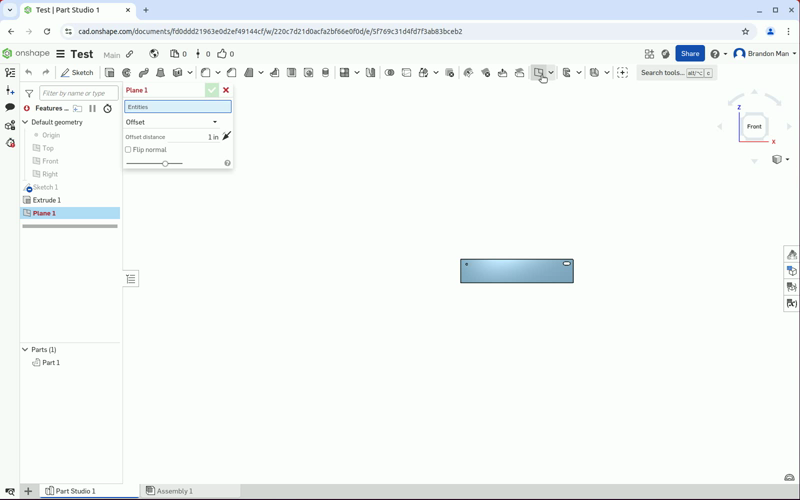
mouse_move(73, 163)
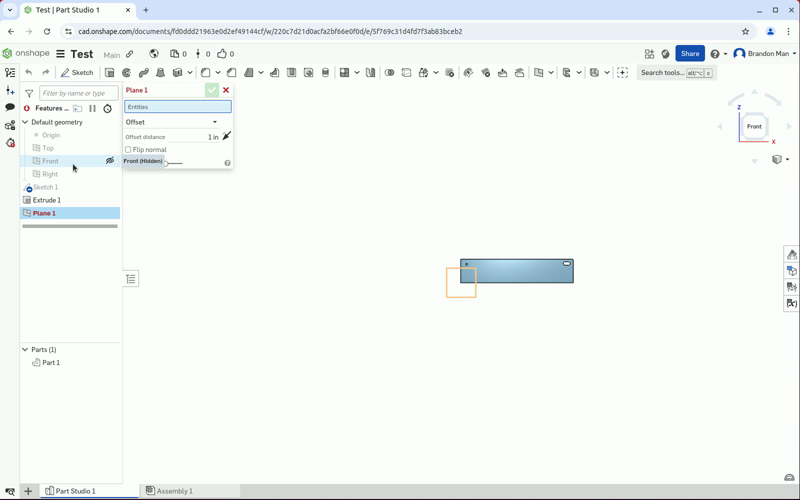
click(73, 163)
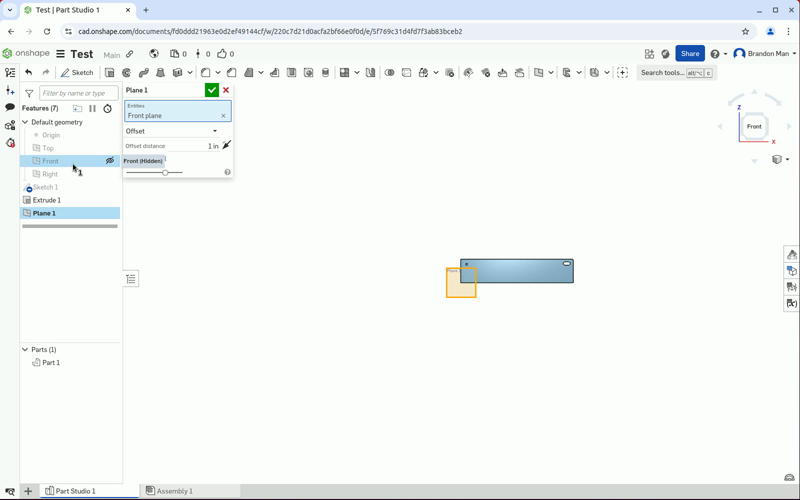
key(tab, 2)
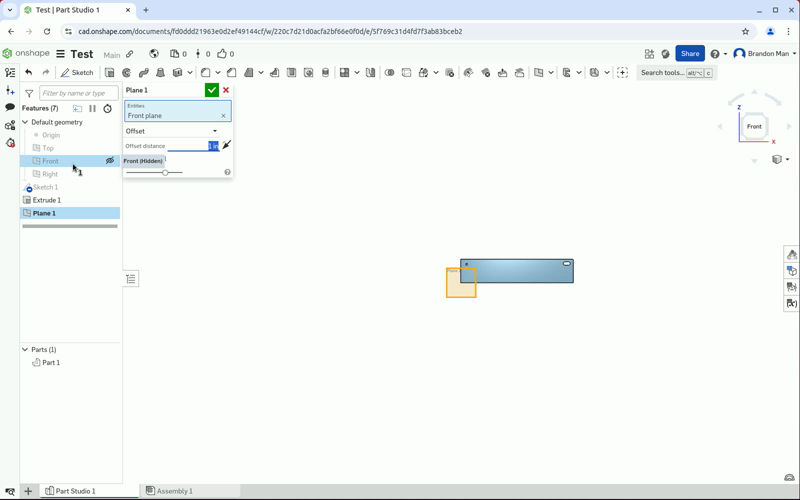
text(0.246)
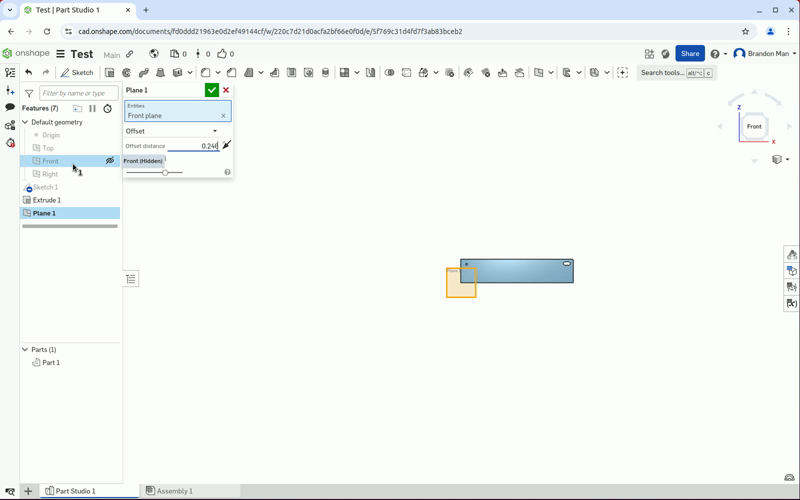
key(enter, 2)
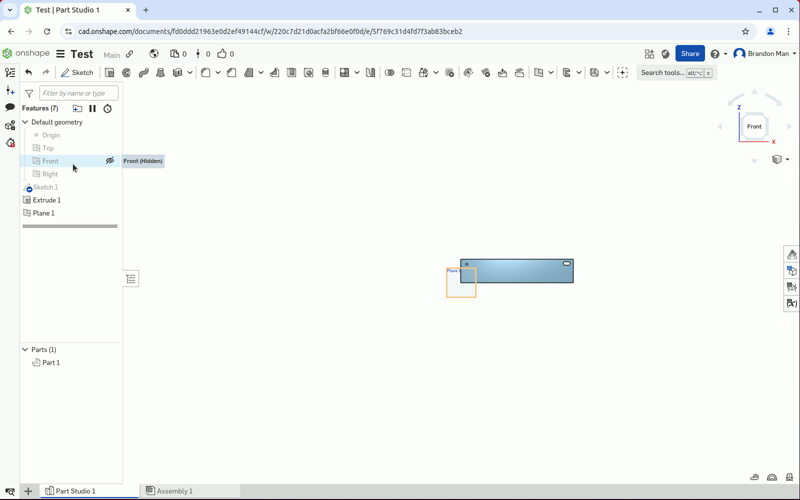
key(shift+s)
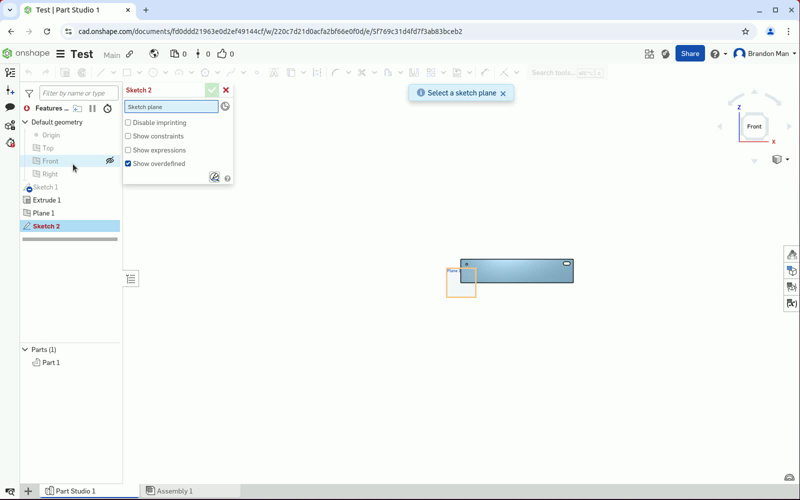
mouse_move(73, 215)
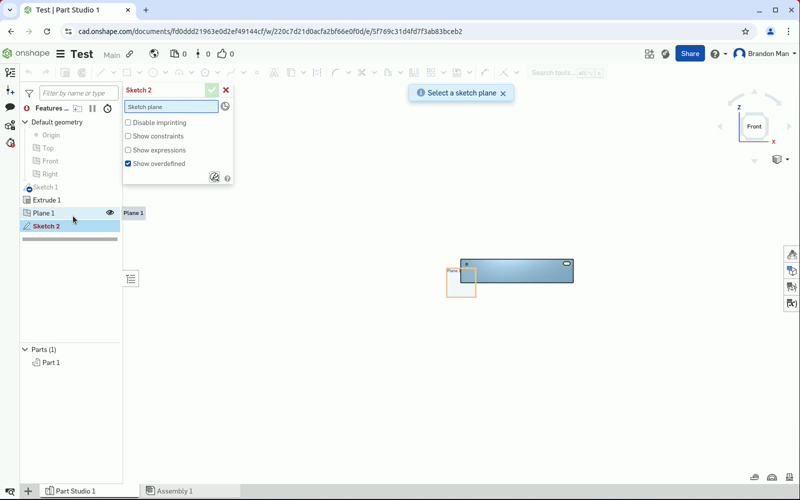
click(73, 215)
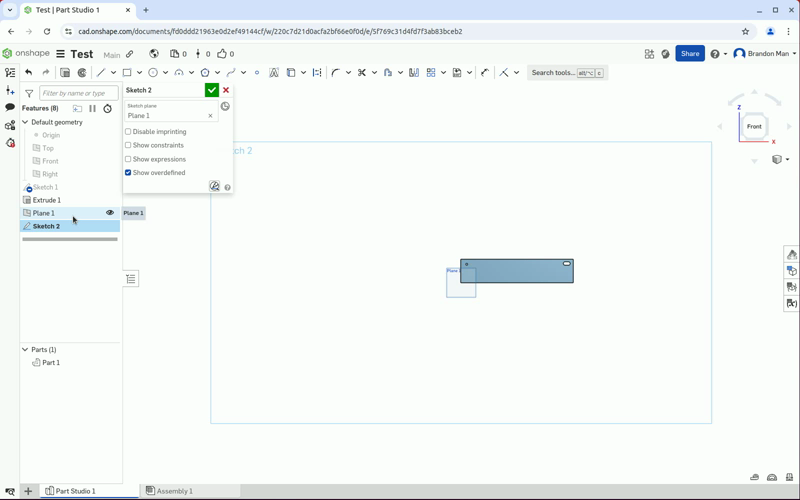
mouse_move(73, 352)
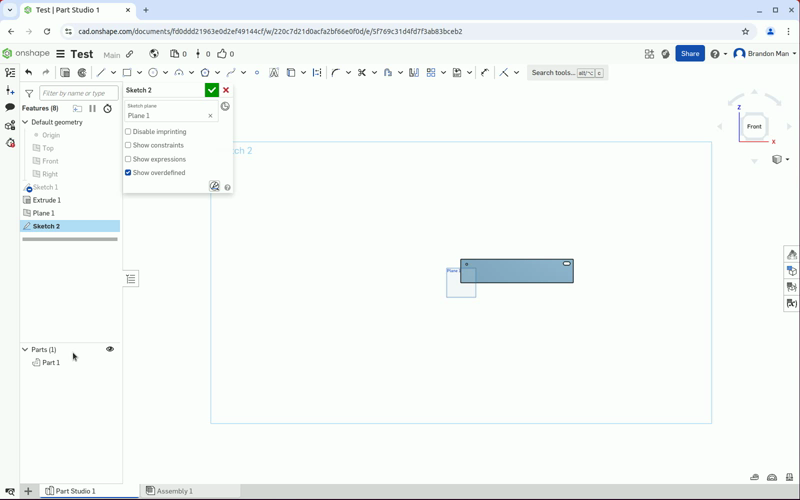
key(y)
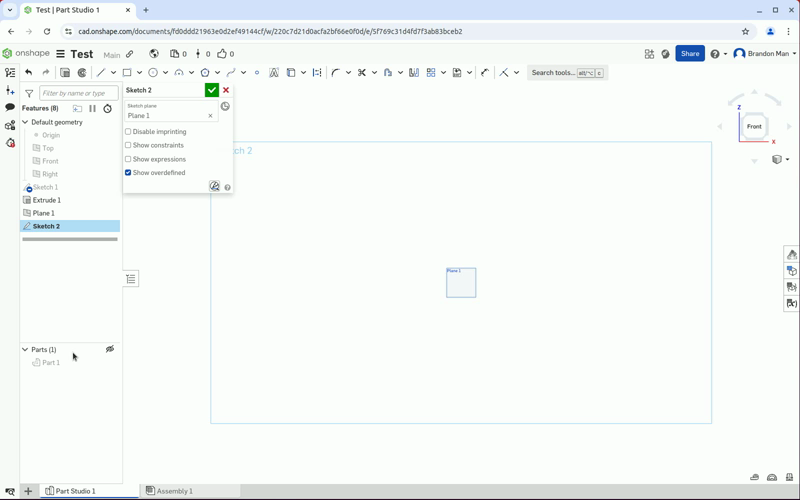
key(l)
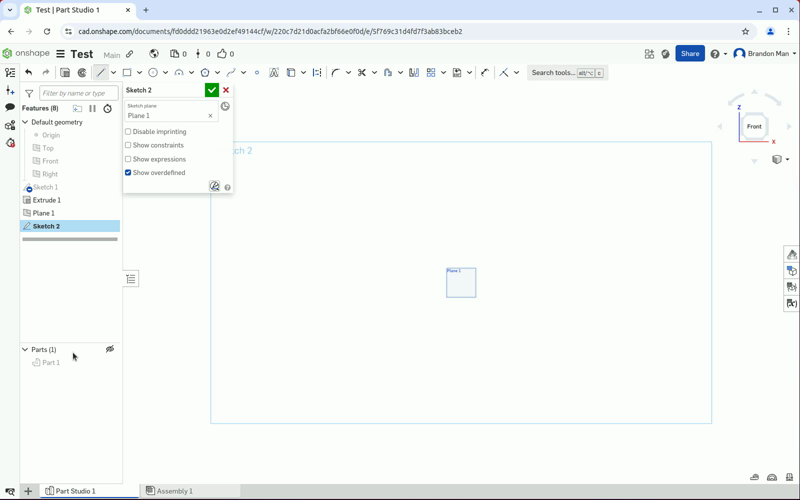
key_down(shift)
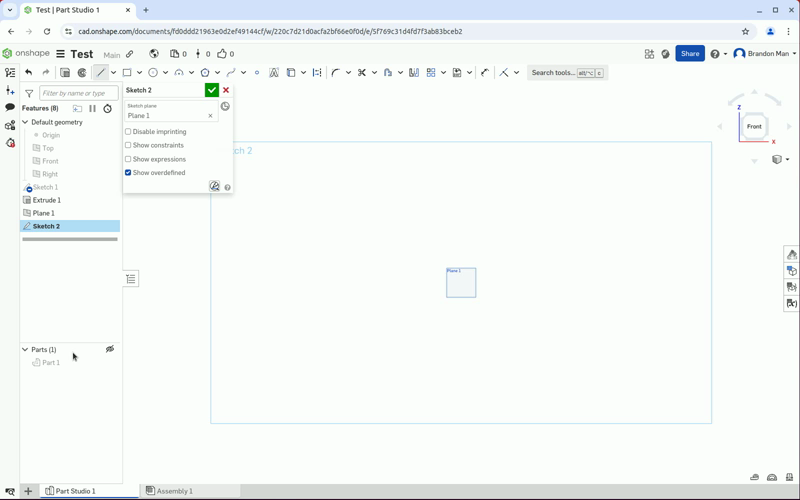
mouse_move(472, 278)
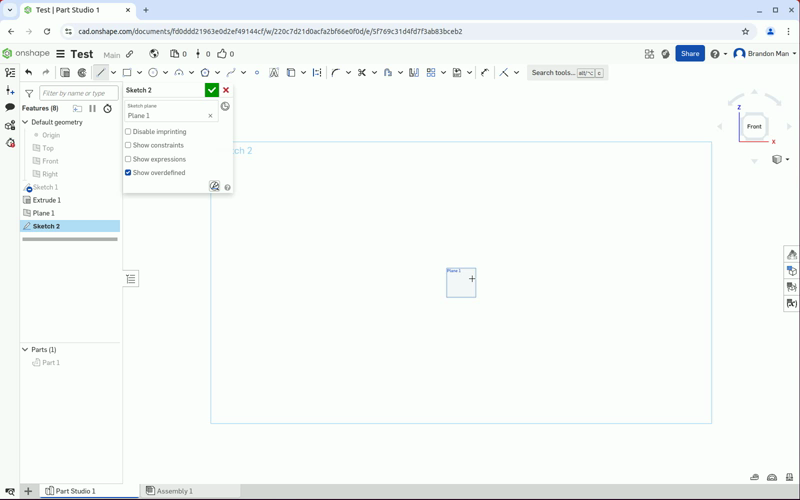
click(472, 278)
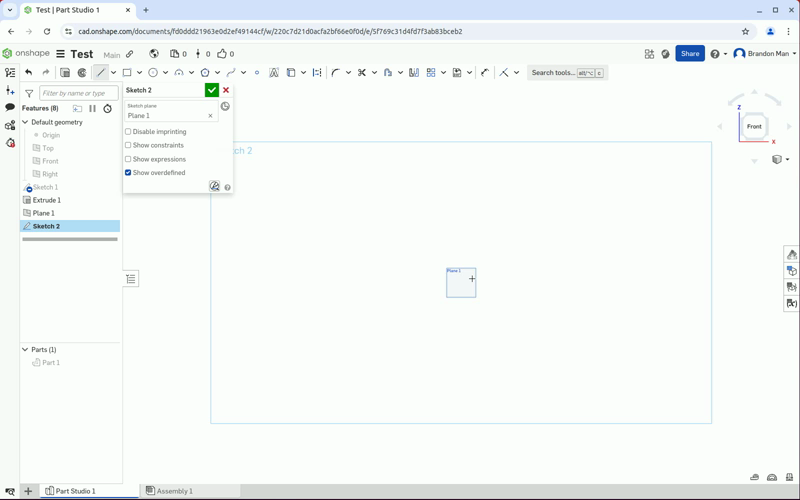
key_up(shift)
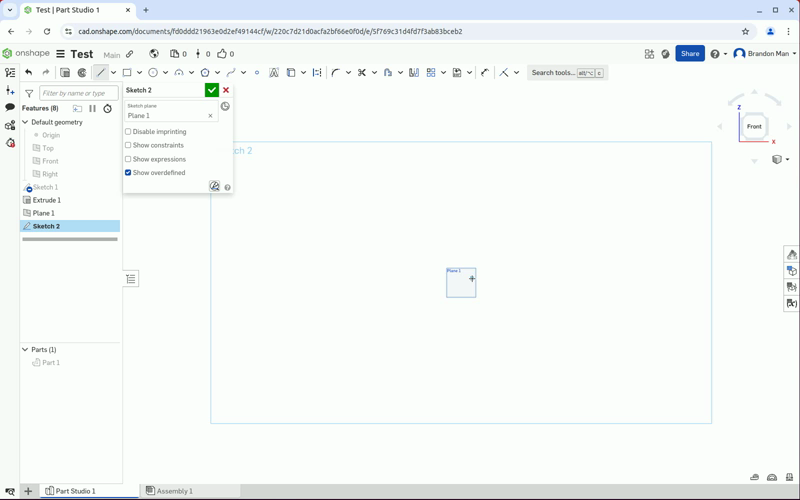
key_down(shift)
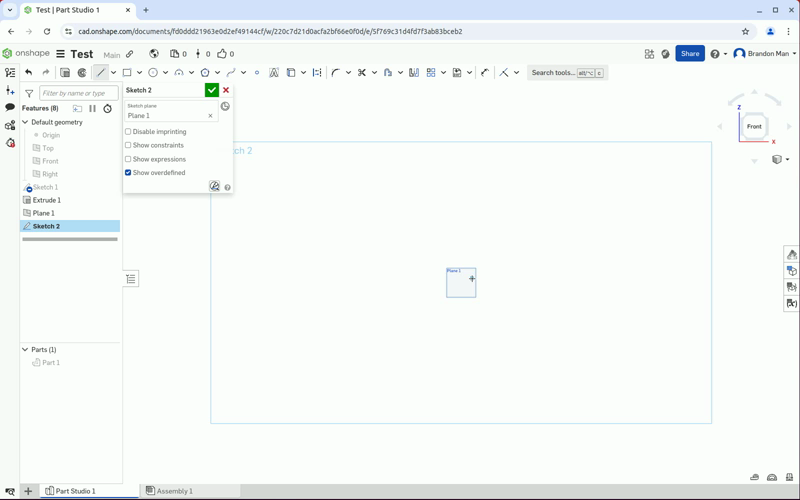
mouse_move(502, 278)
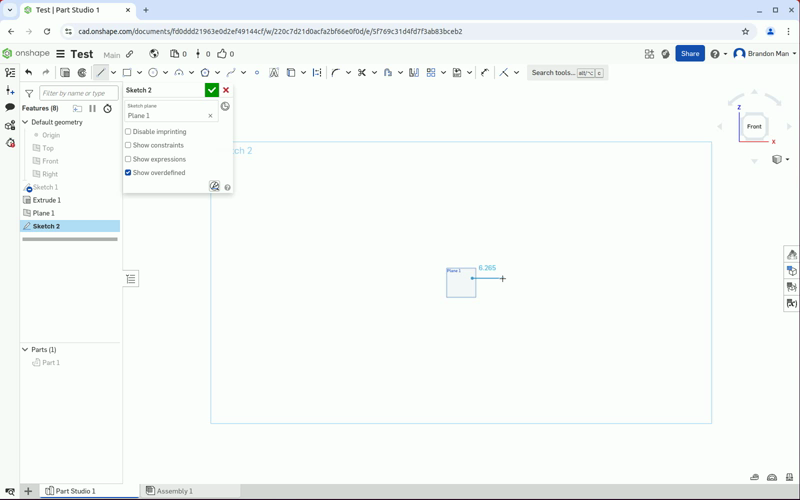
mouse_move(483, 278)
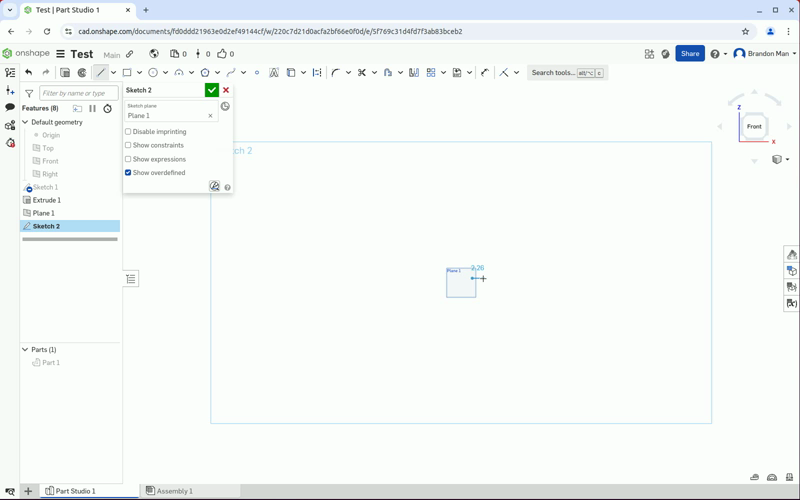
click(483, 278)
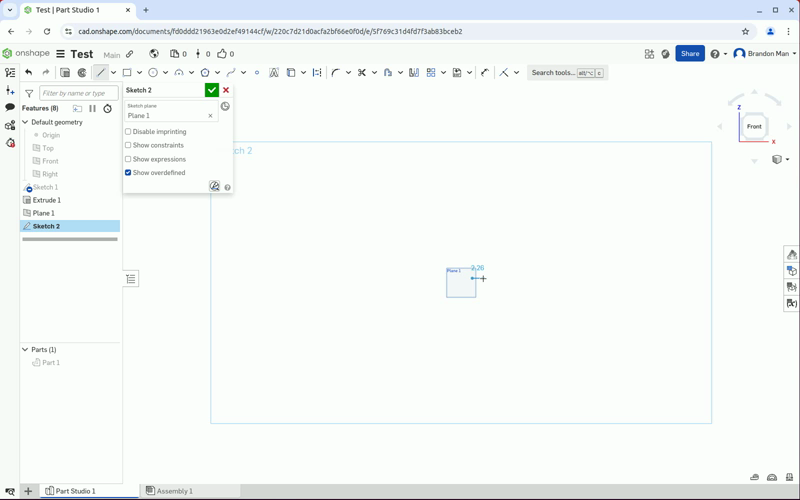
key_up(shift)
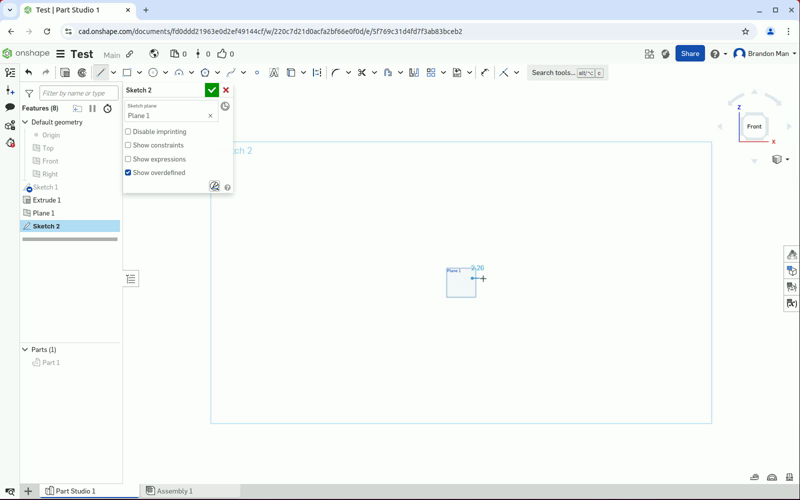
key_down(shift)
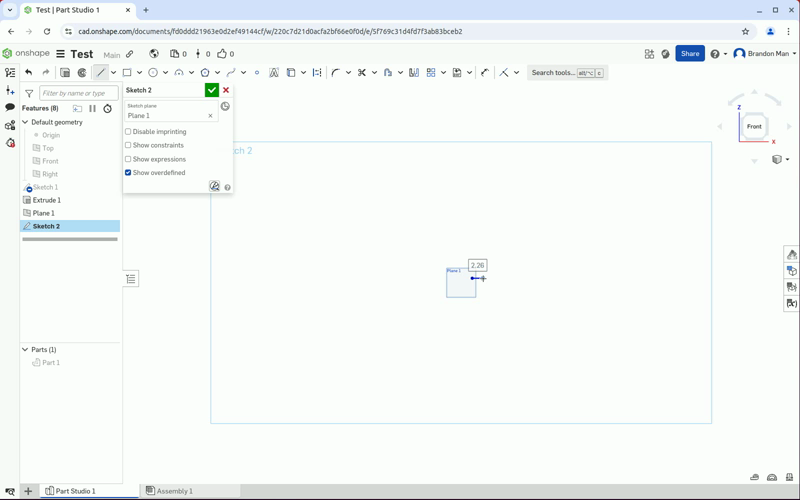
mouse_move(513, 278)
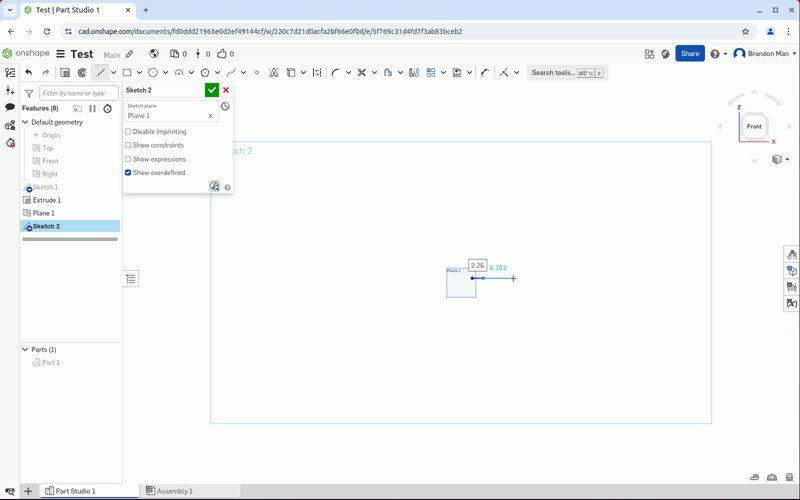
mouse_move(483, 269)
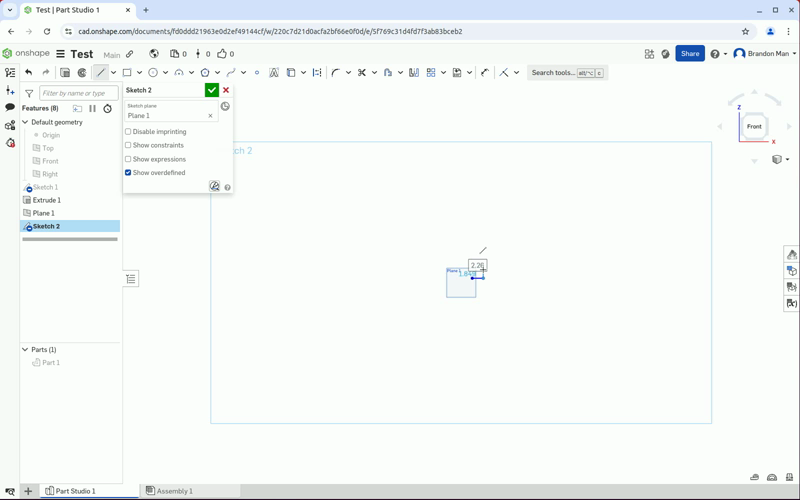
click(483, 269)
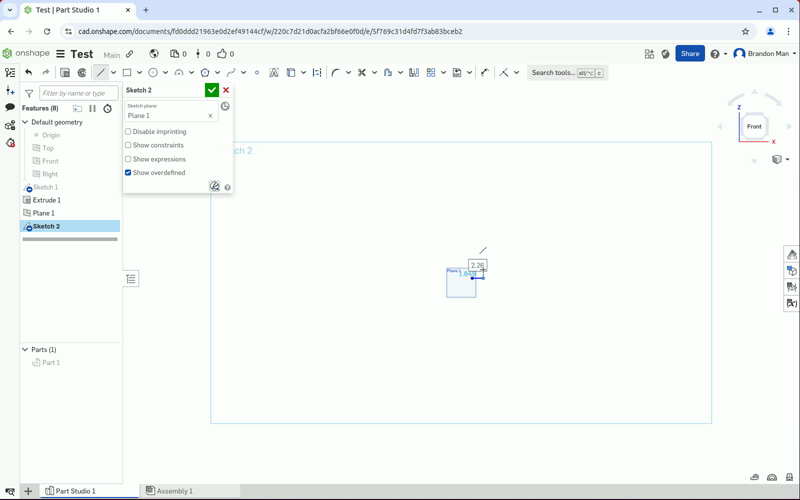
key_up(shift)
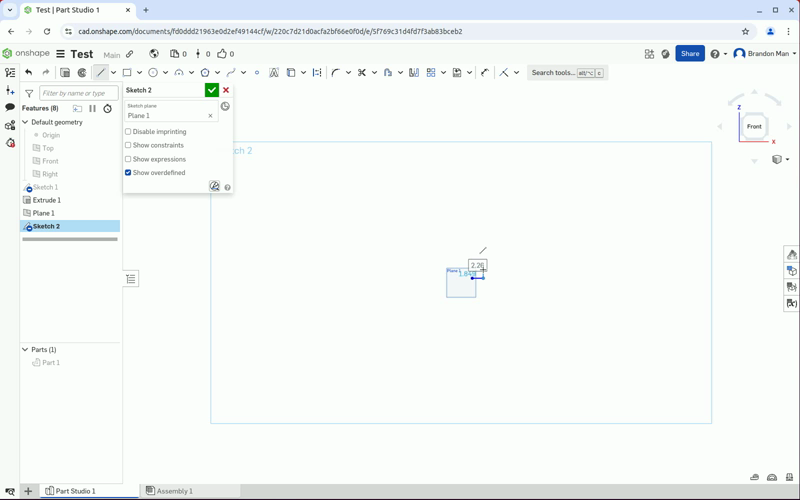
key_down(shift)
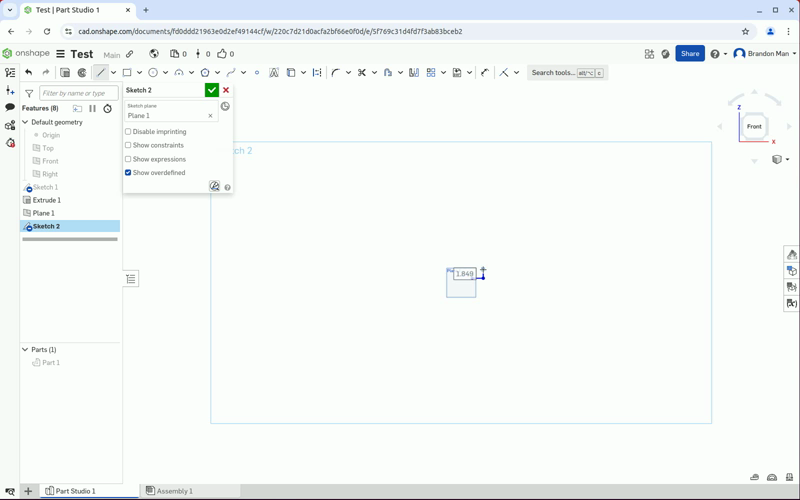
mouse_move(513, 269)
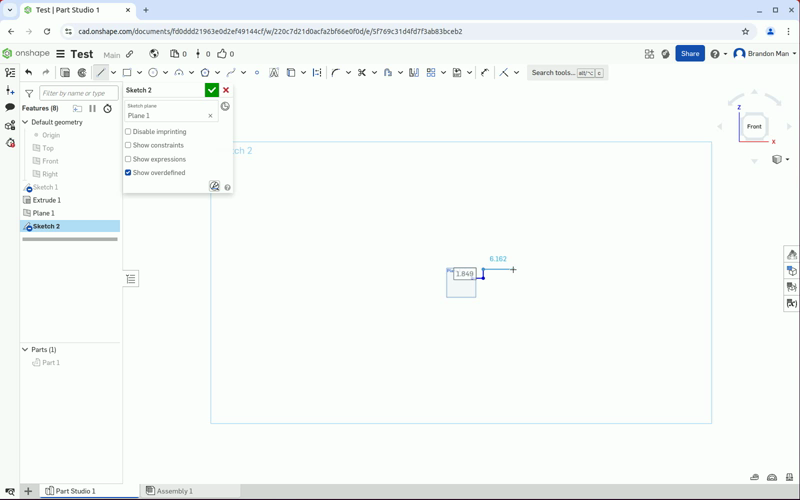
mouse_move(472, 269)
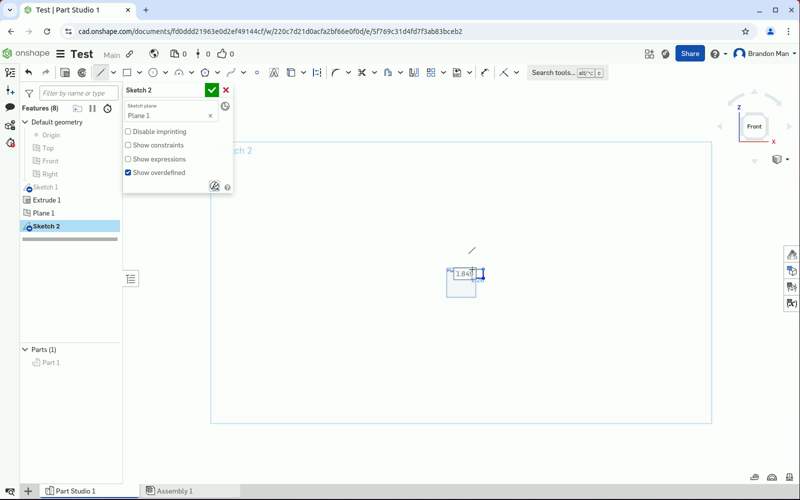
click(472, 269)
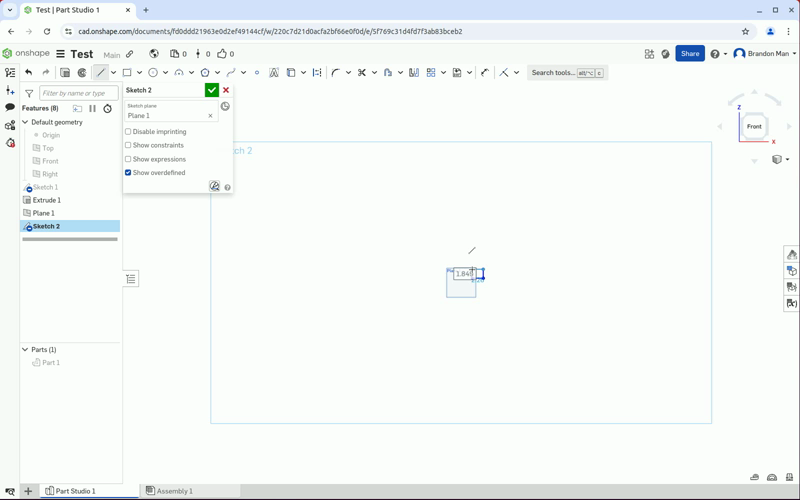
key_up(shift)
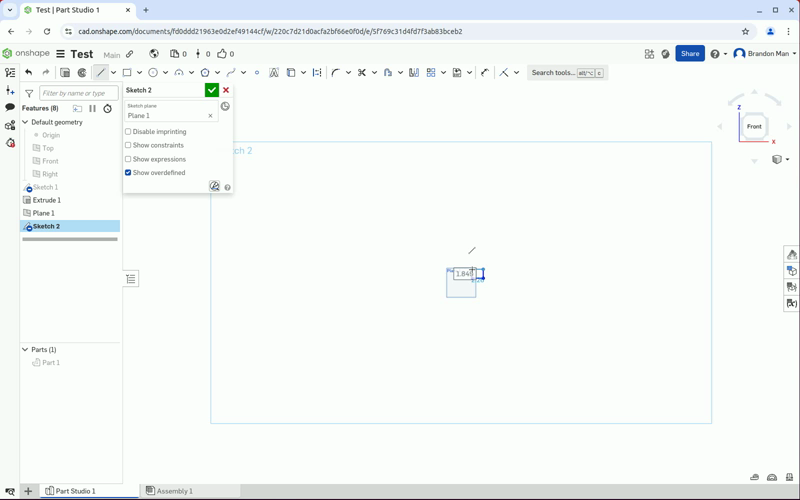
mouse_move(502, 269)
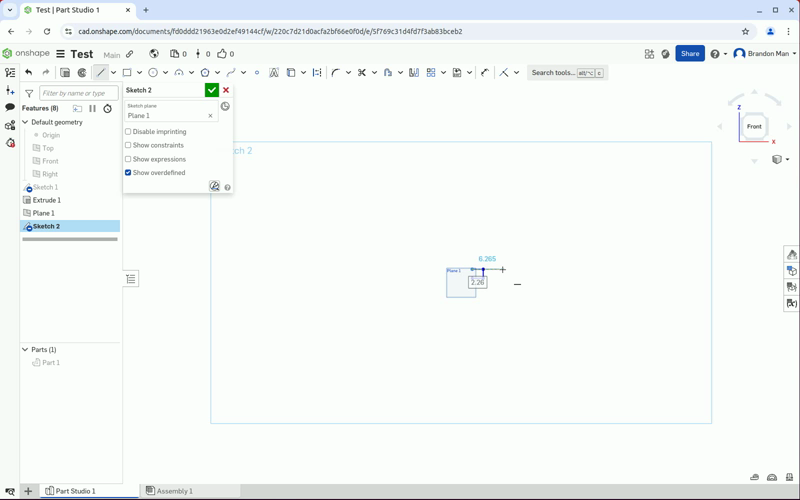
key_down(shift)
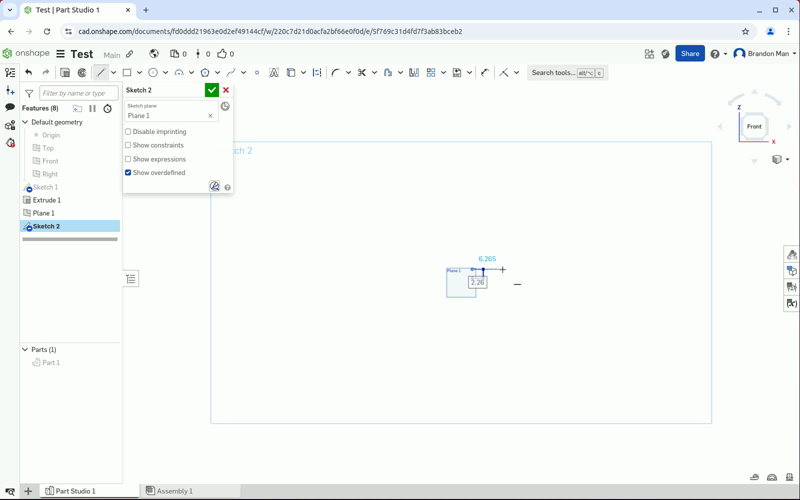
mouse_move(472, 278)
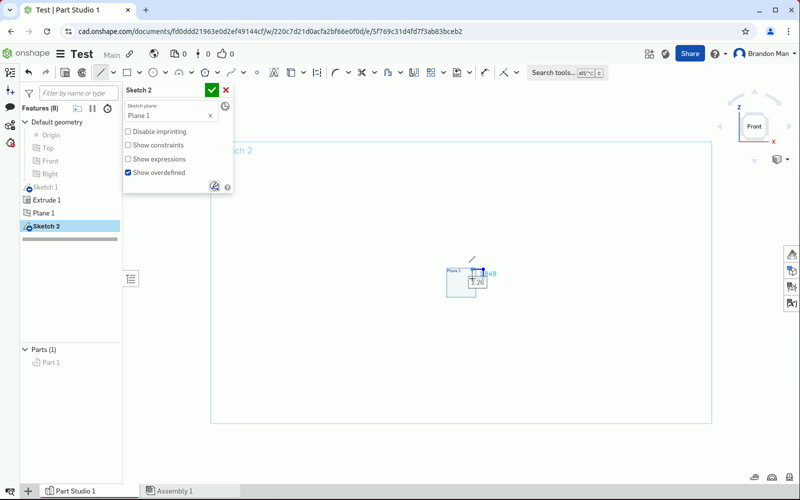
key_up(shift)
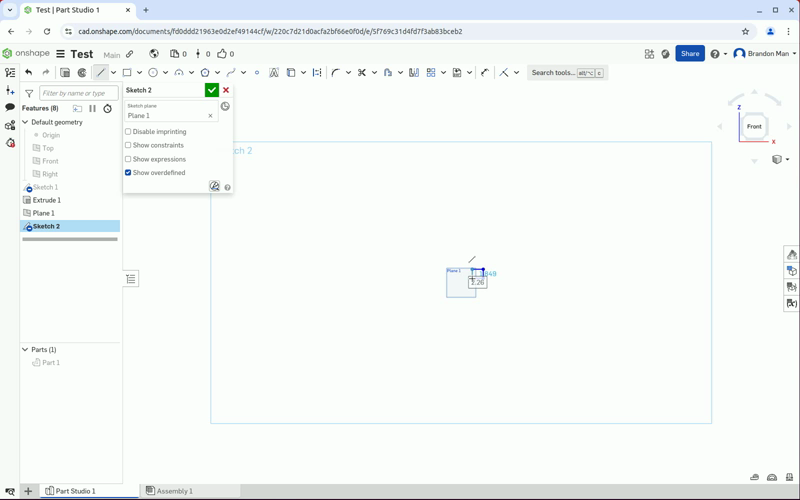
click(472, 278)
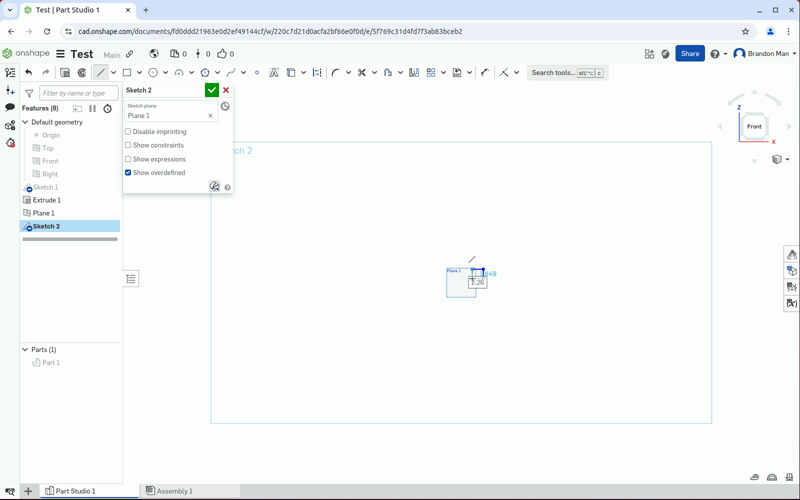
key(esc)
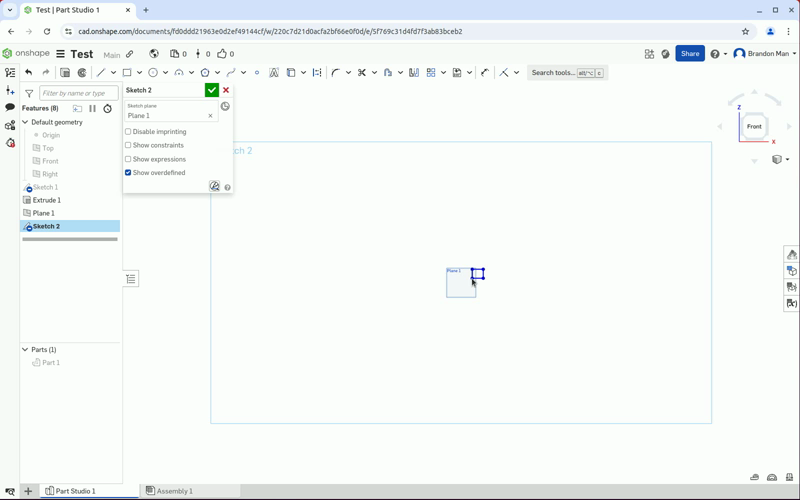
mouse_move(476, 275)
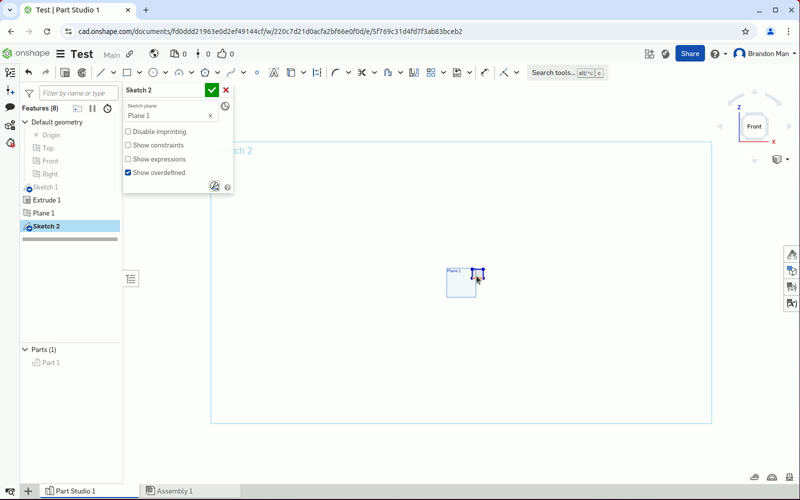
scroll(6)
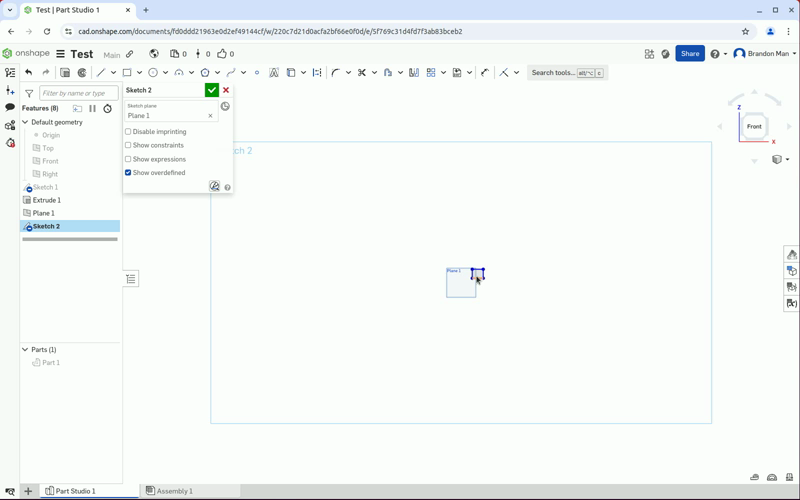
scroll(6)
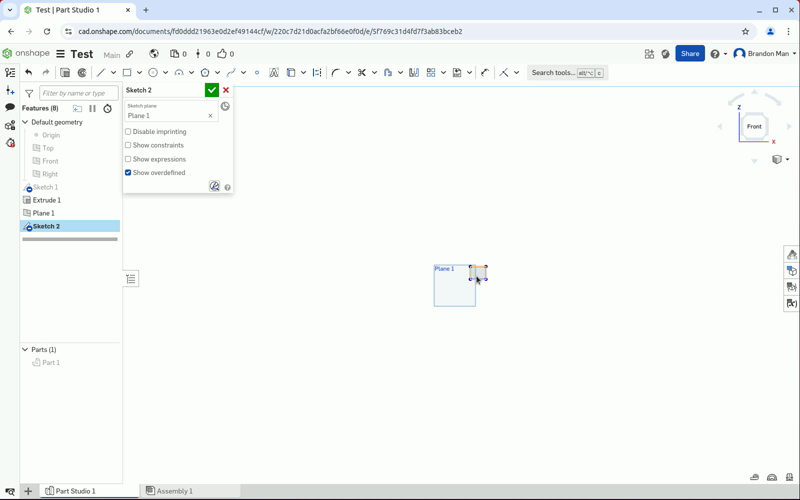
scroll(6)
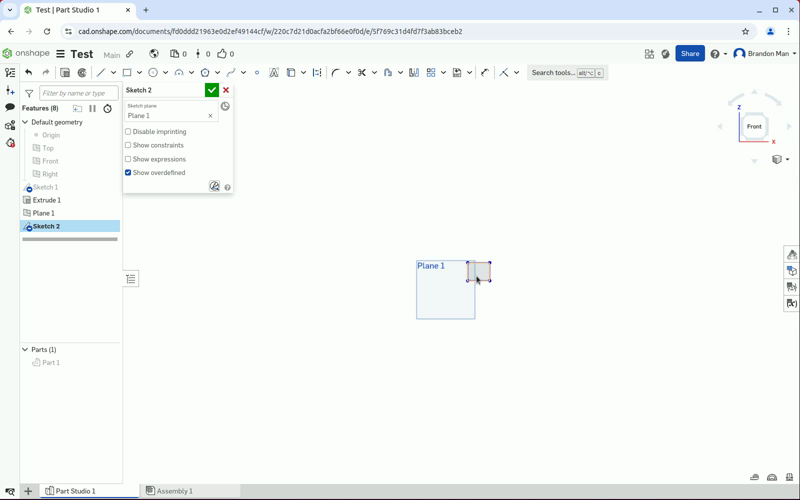
scroll(6)
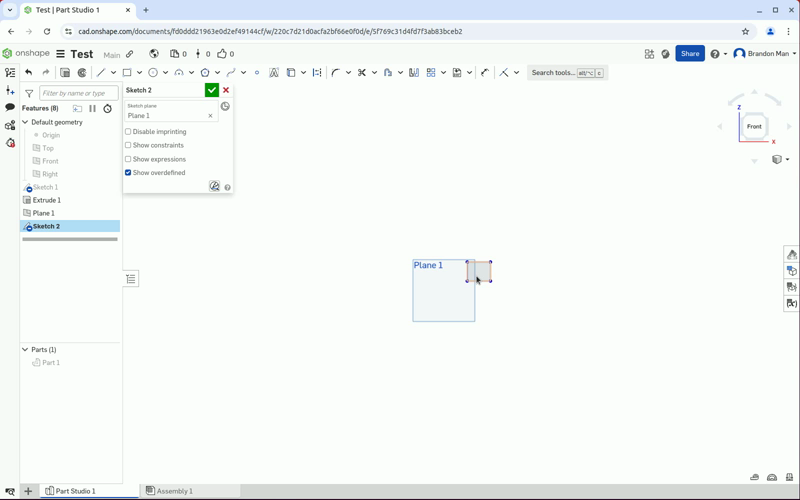
scroll(6)
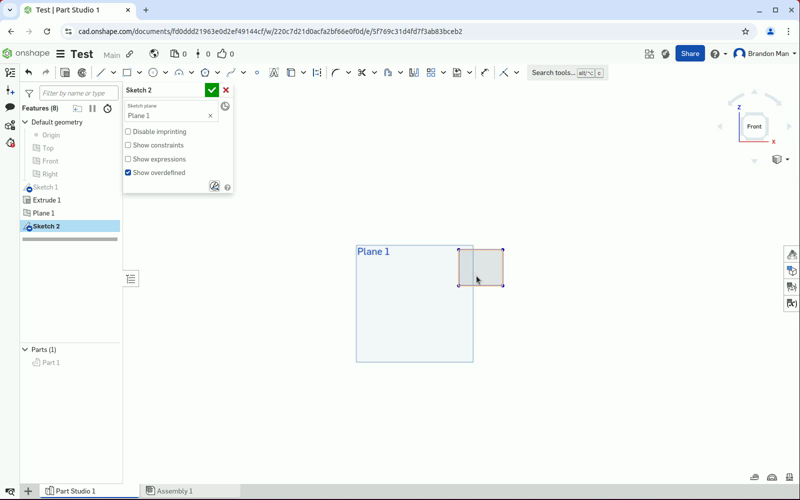
scroll(6)
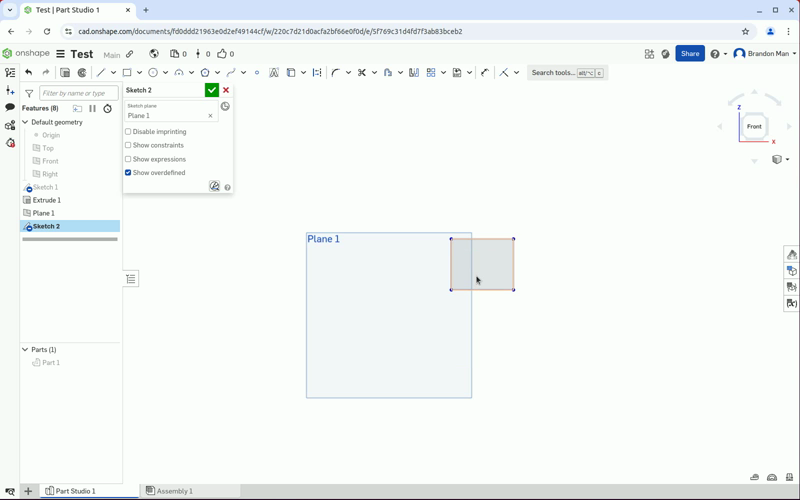
scroll(6)
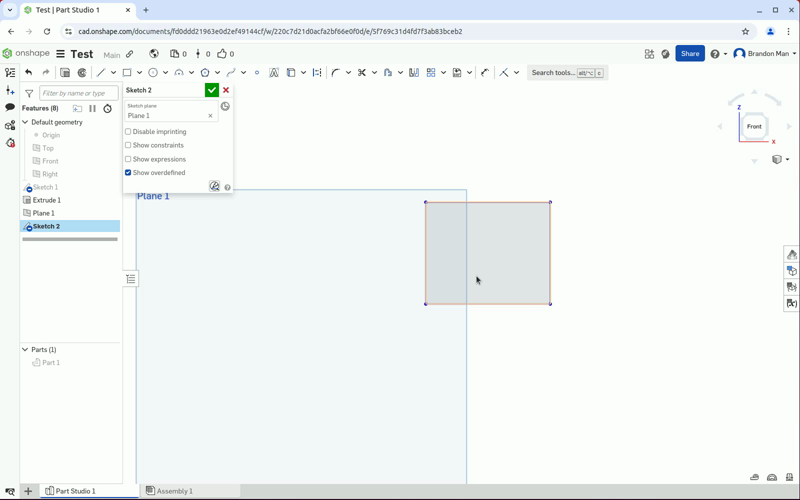
click(476, 275)
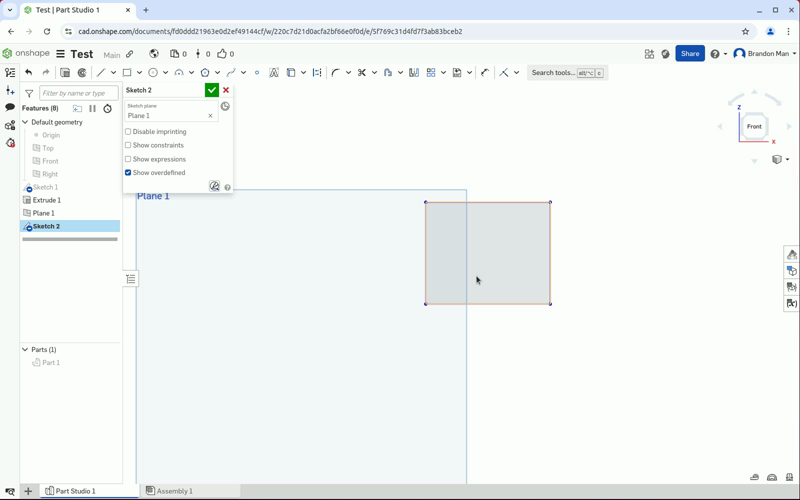
scroll(-6)
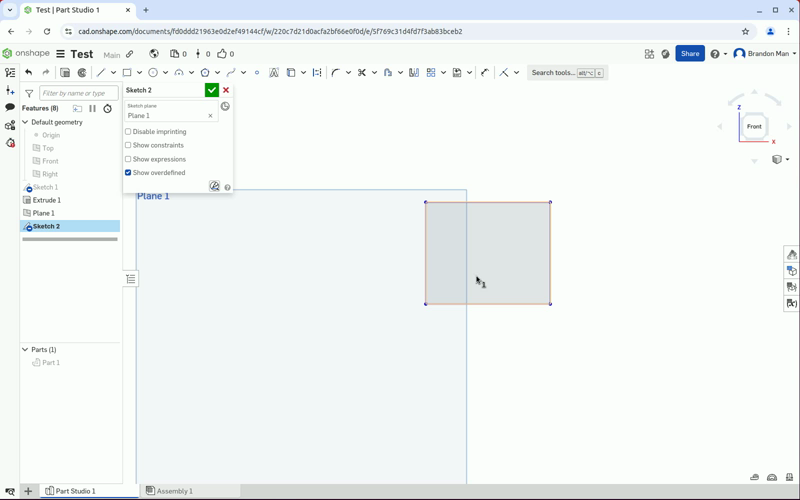
scroll(-6)
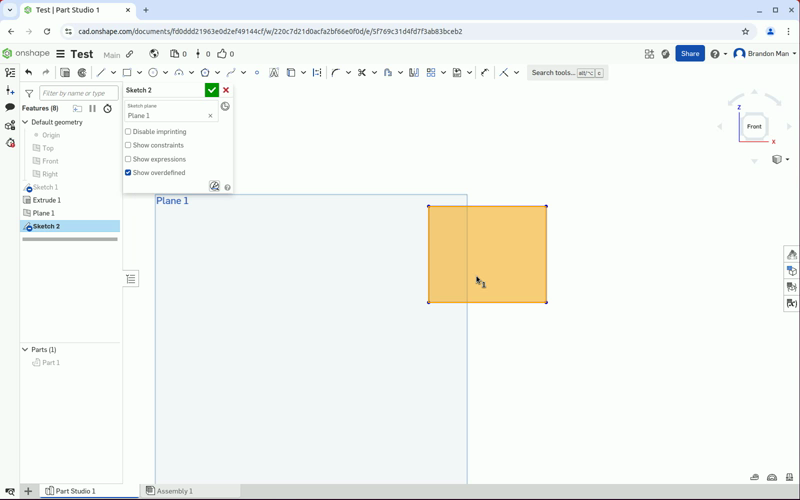
scroll(-6)
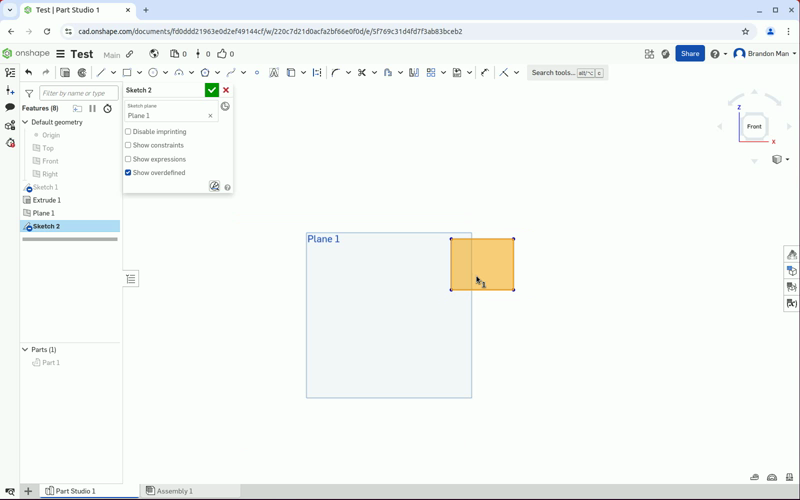
scroll(-6)
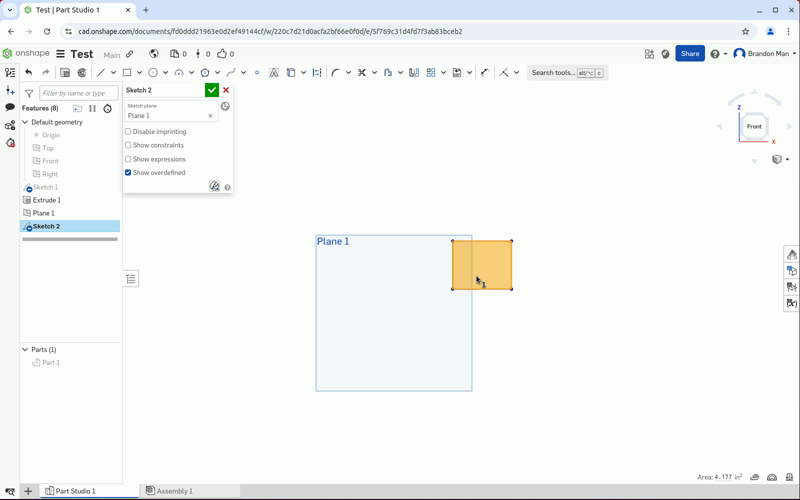
scroll(-6)
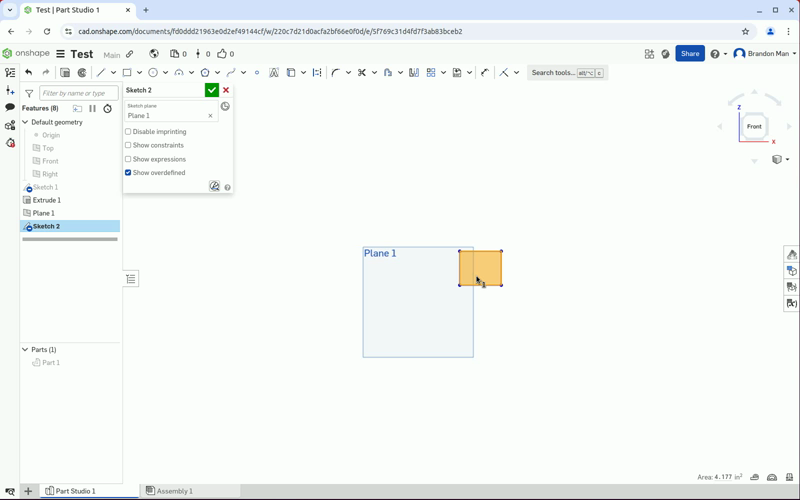
scroll(-6)
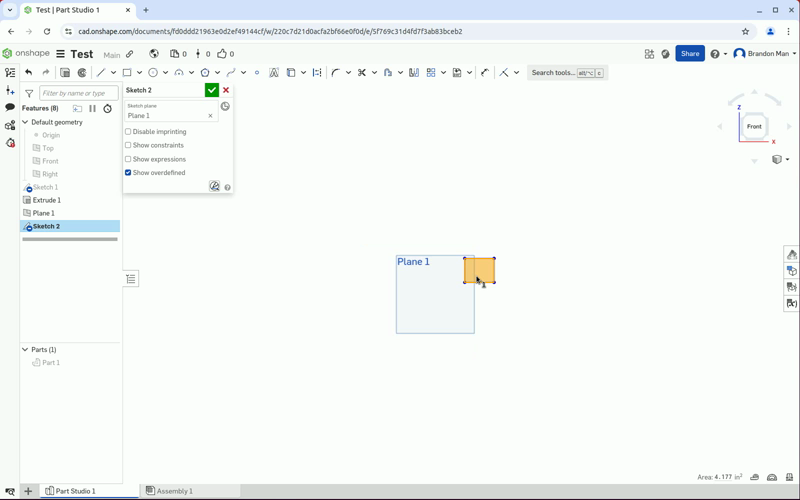
scroll(-6)
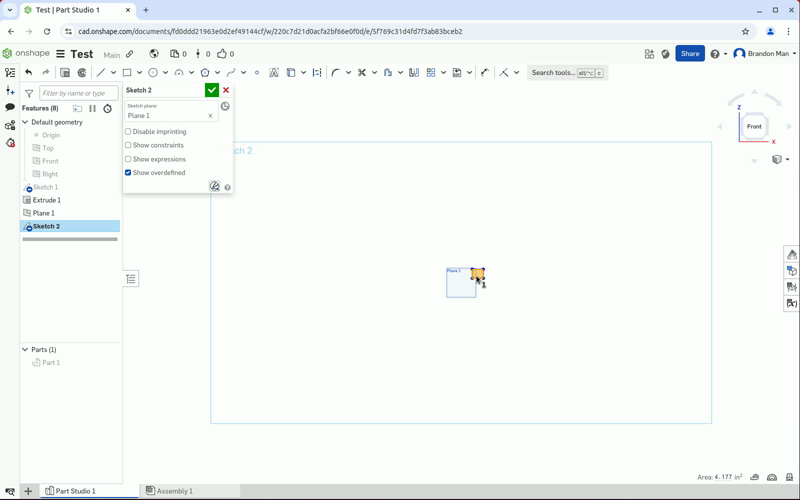
mouse_move(73, 352)
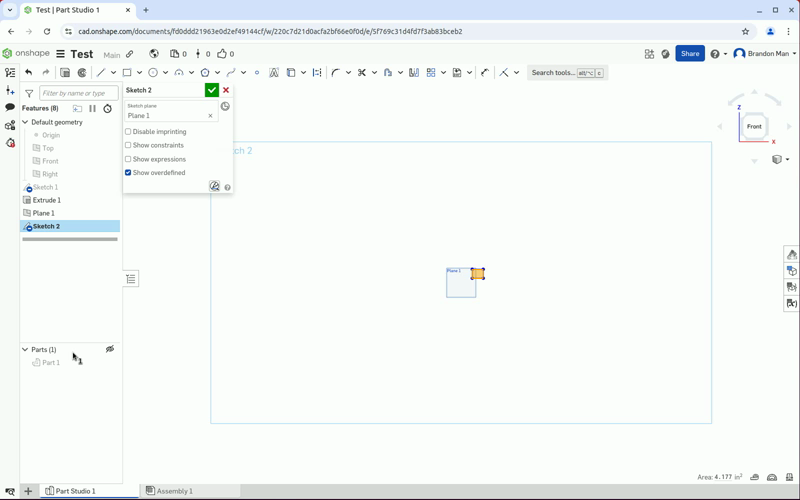
key(shift+y)
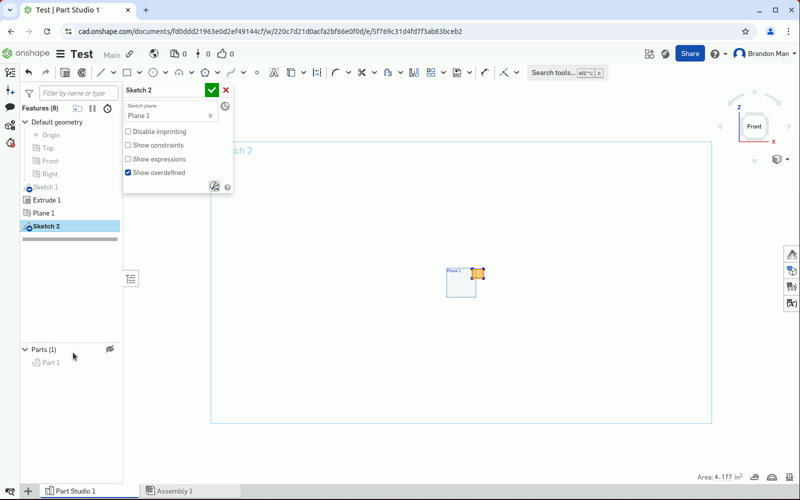
key(shift+e)
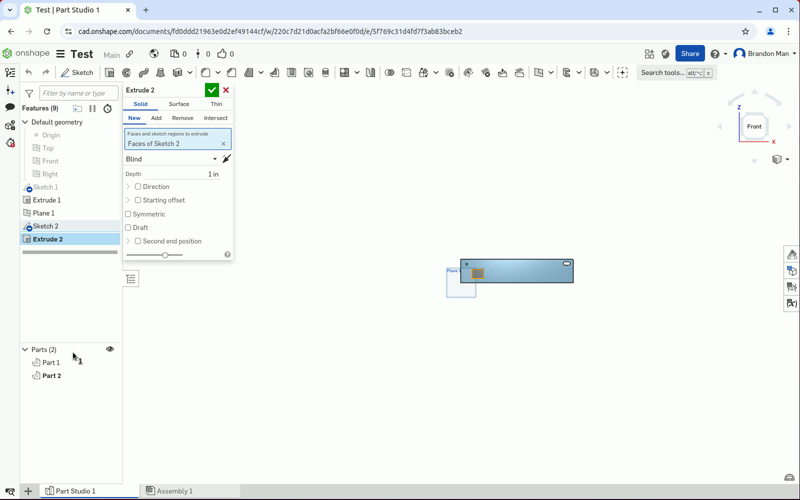
mouse_move(143, 106)
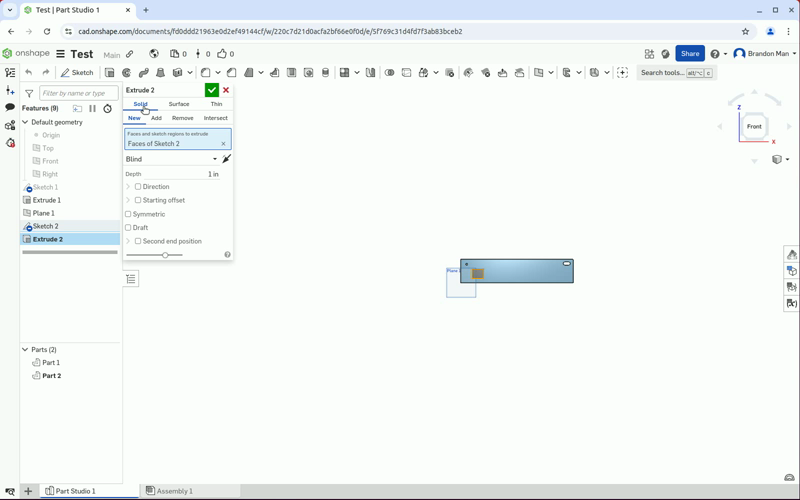
click(143, 106)
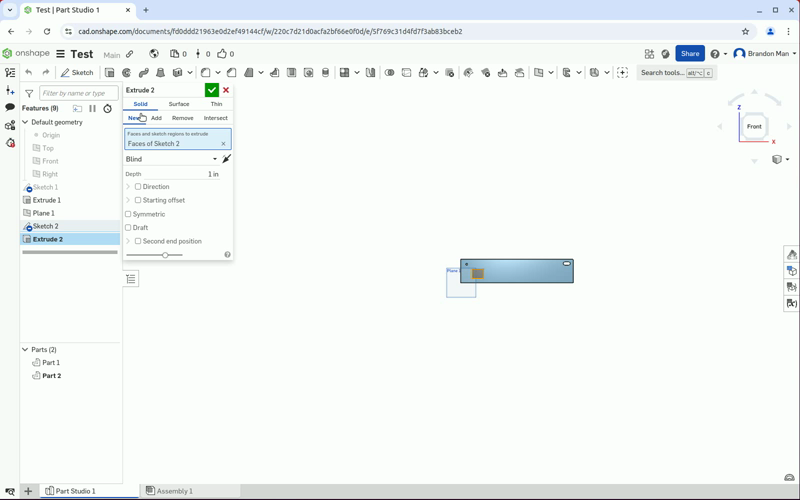
mouse_move(137, 120)
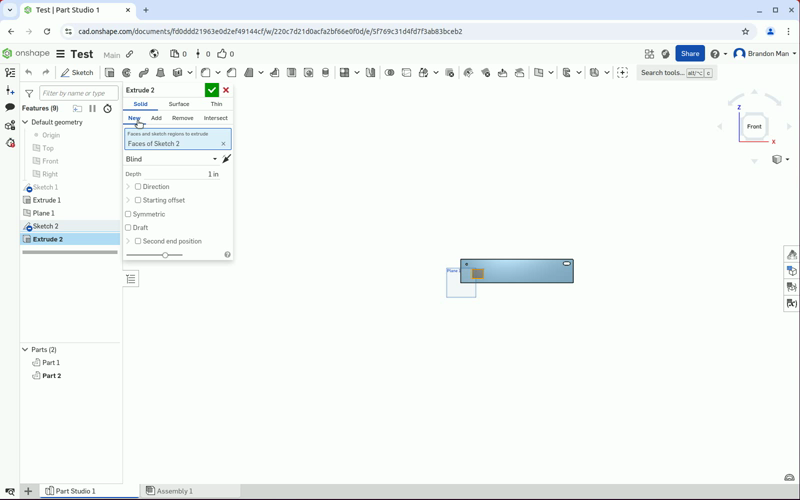
click(137, 120)
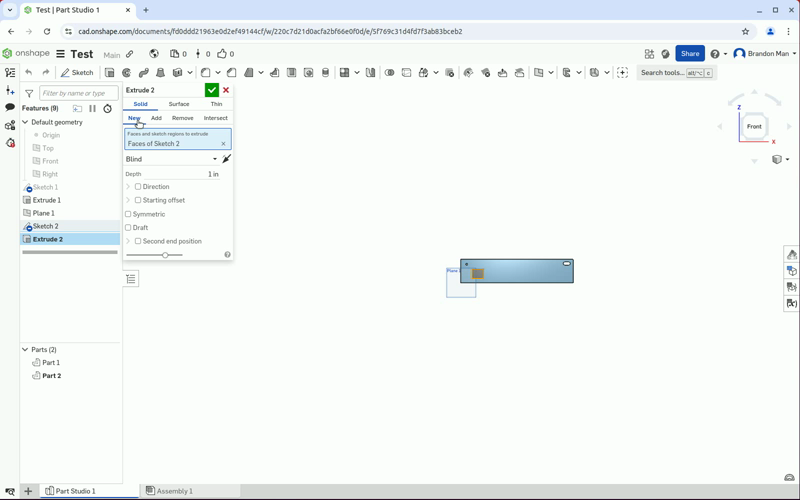
key(tab, 4)
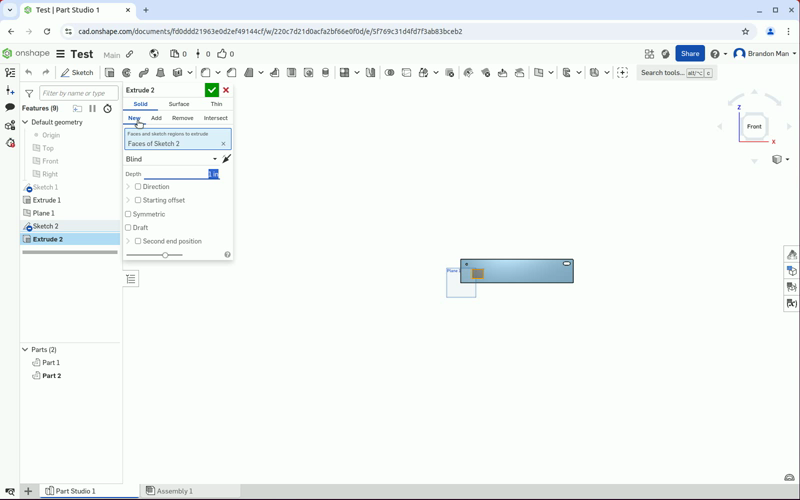
text(0.963)
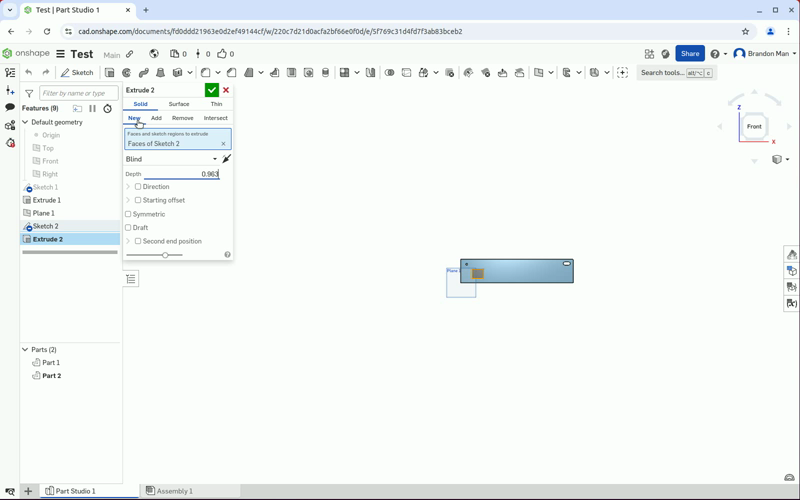
key(enter)
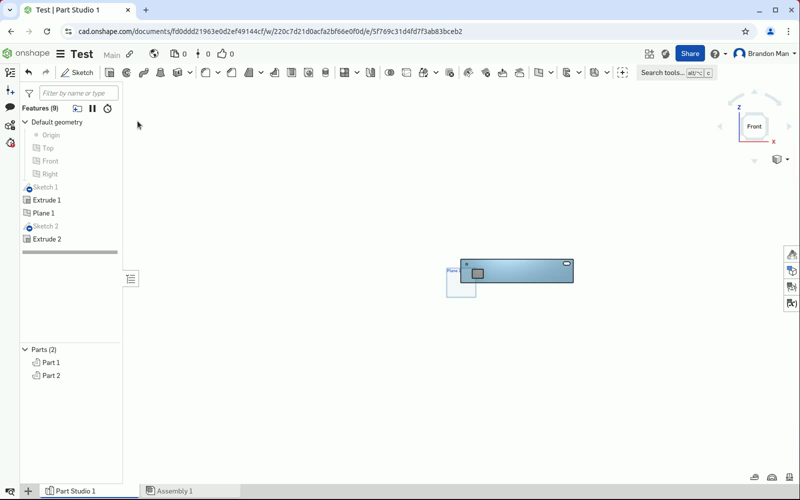
key(shift+h)
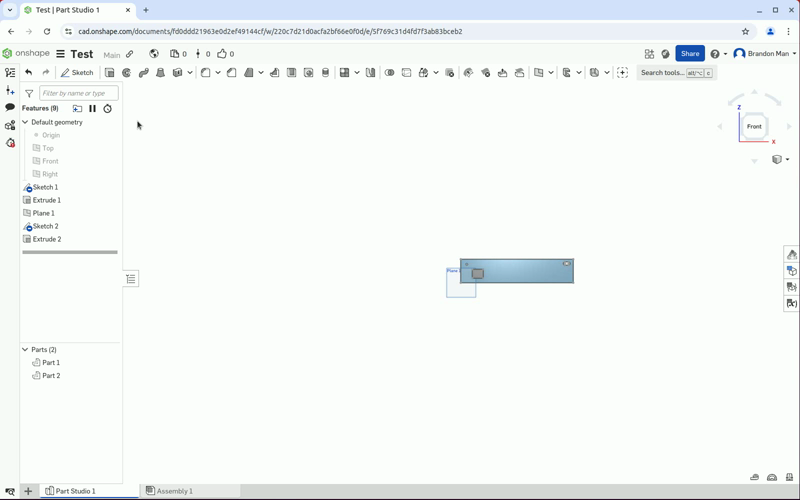
key(shift+h)
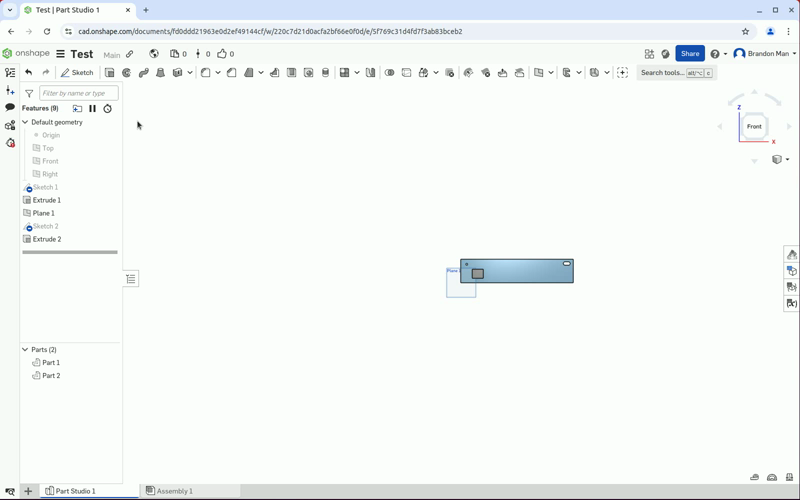
mouse_move(73, 189)
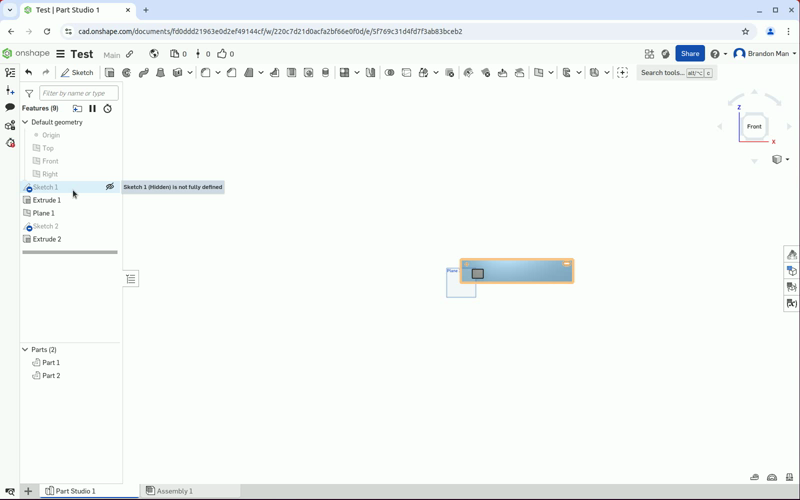
click(73, 189)
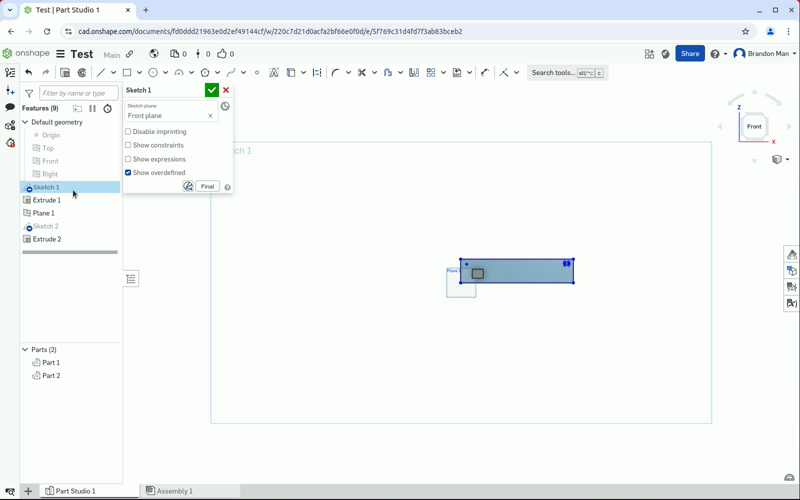
mouse_move(229, 92)
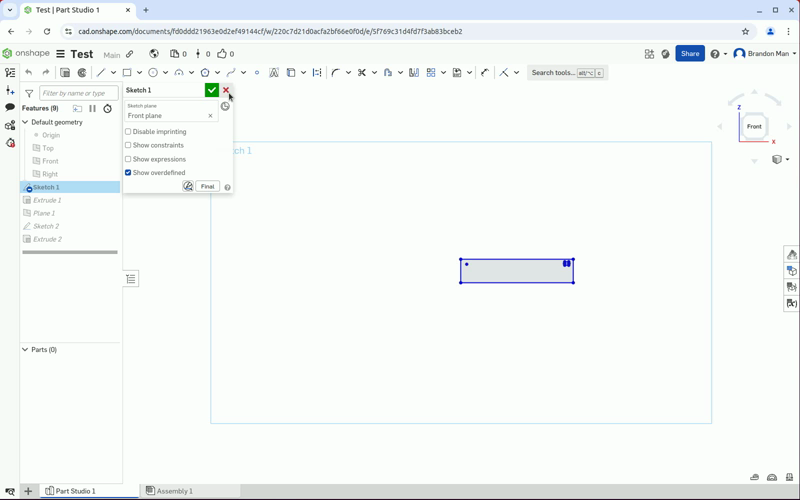
click(229, 92)
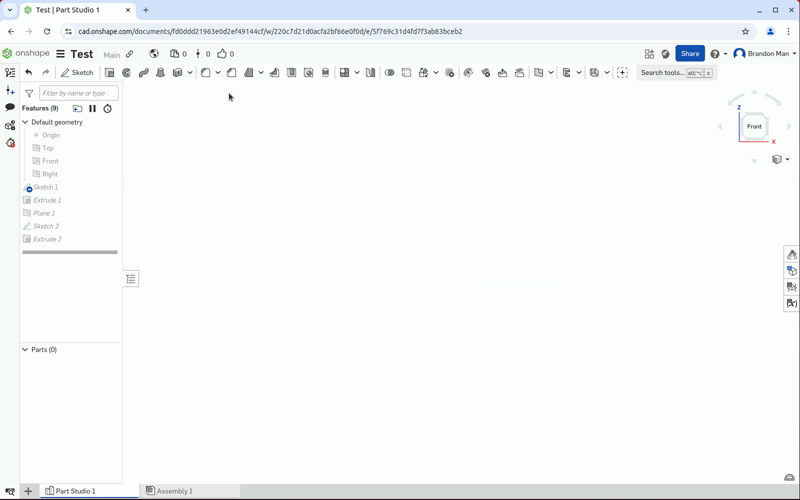
key(shift+s)
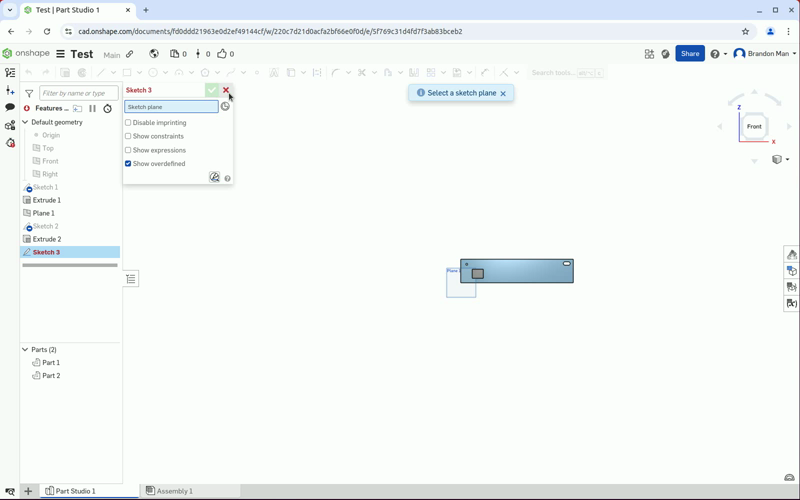
mouse_move(73, 215)
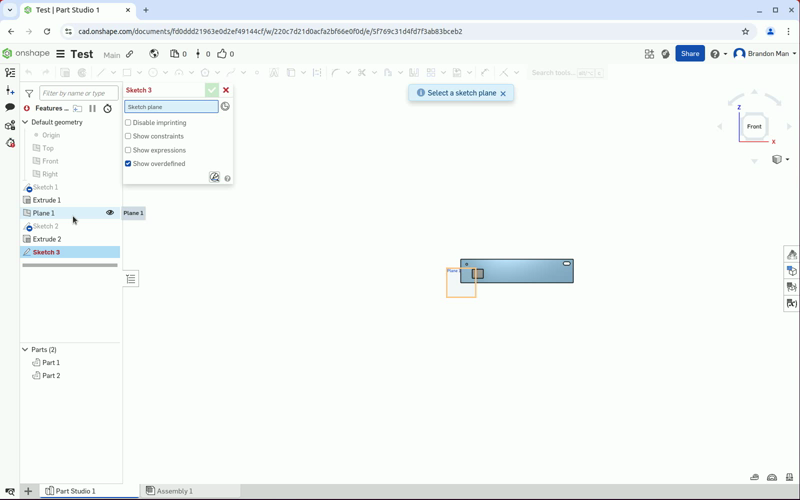
click(73, 215)
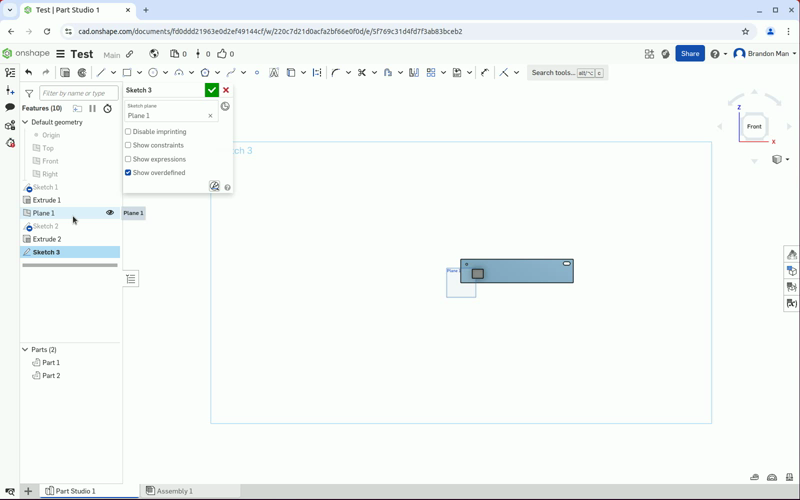
mouse_move(73, 352)
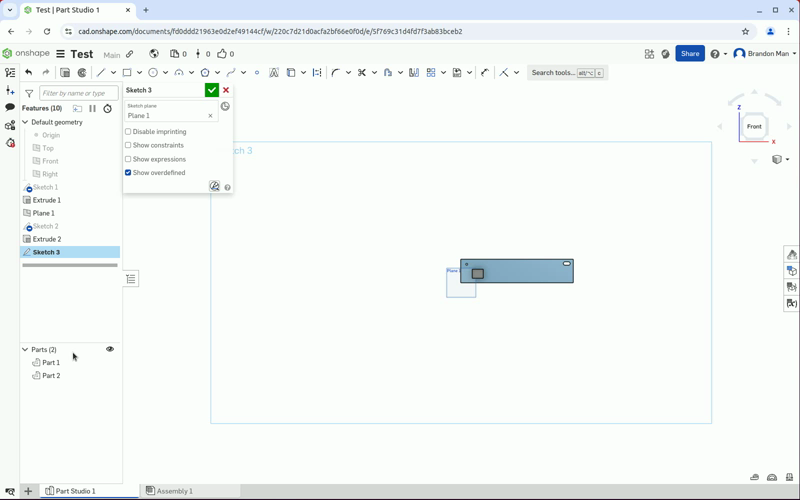
key(y)
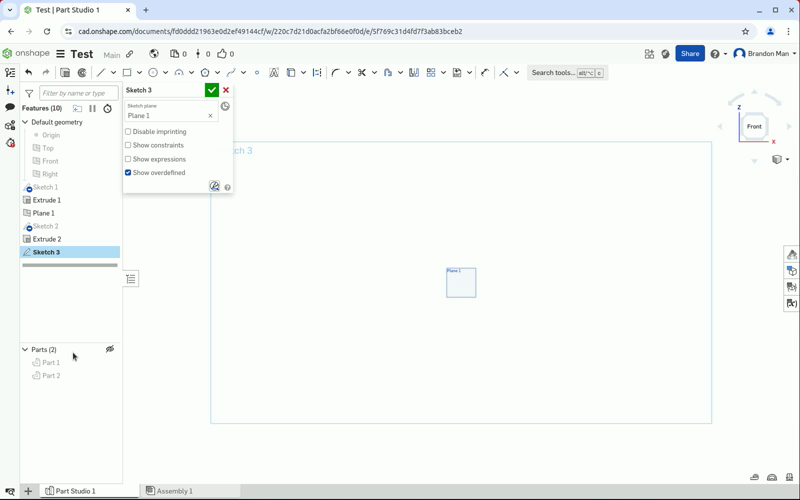
key(l)
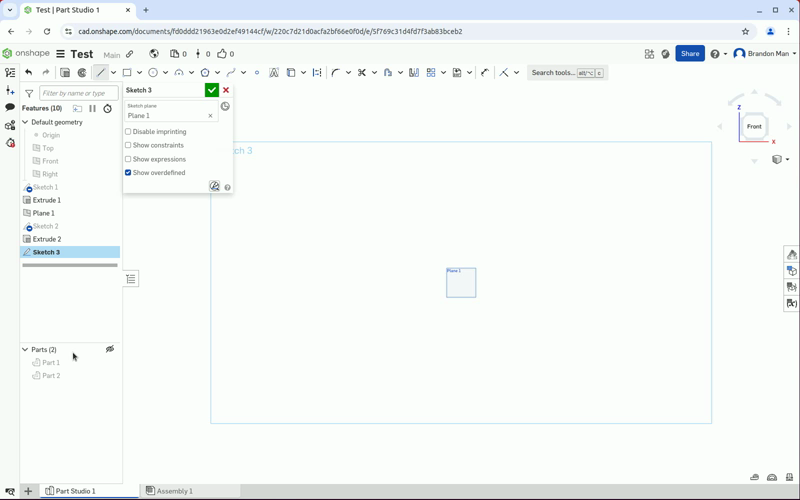
key_down(shift)
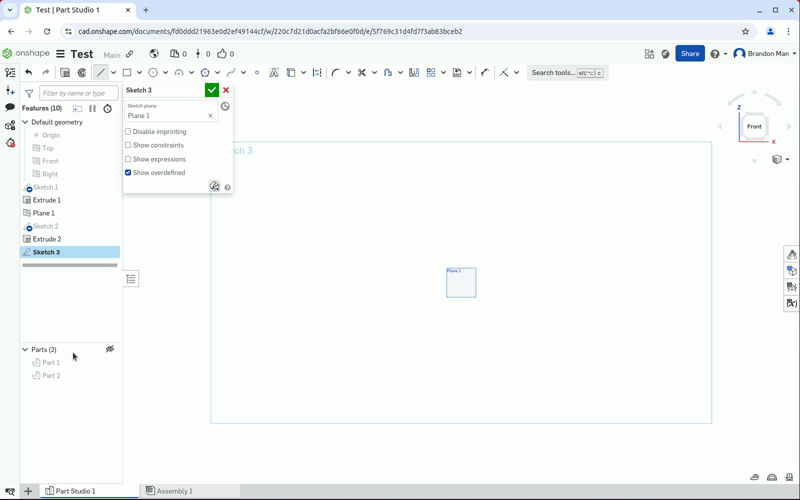
mouse_move(522, 259)
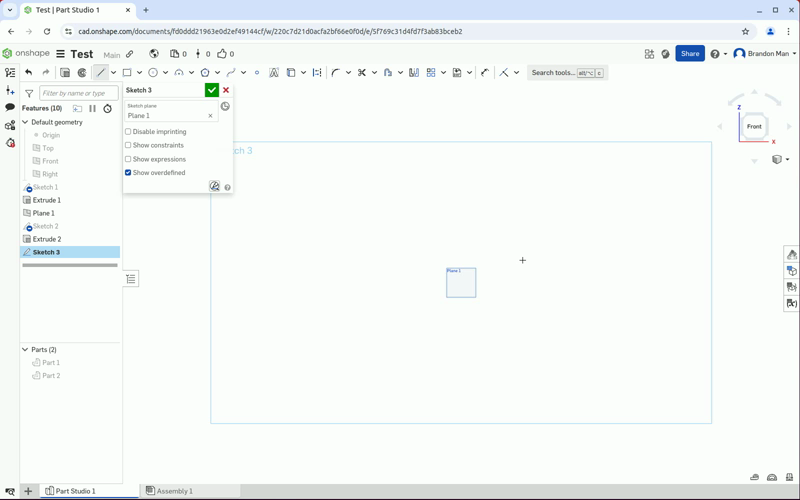
click(522, 259)
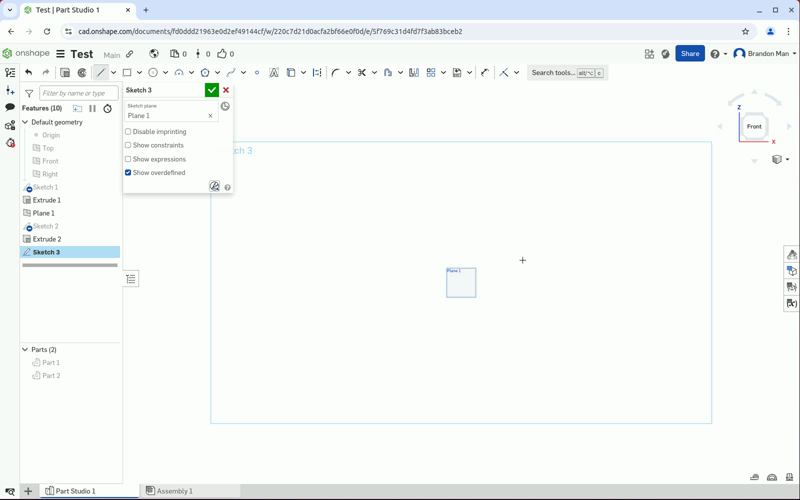
key_up(shift)
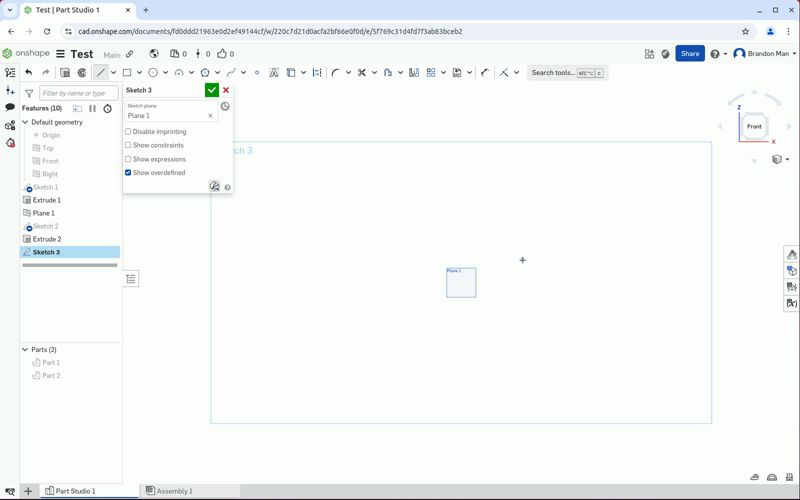
key_down(shift)
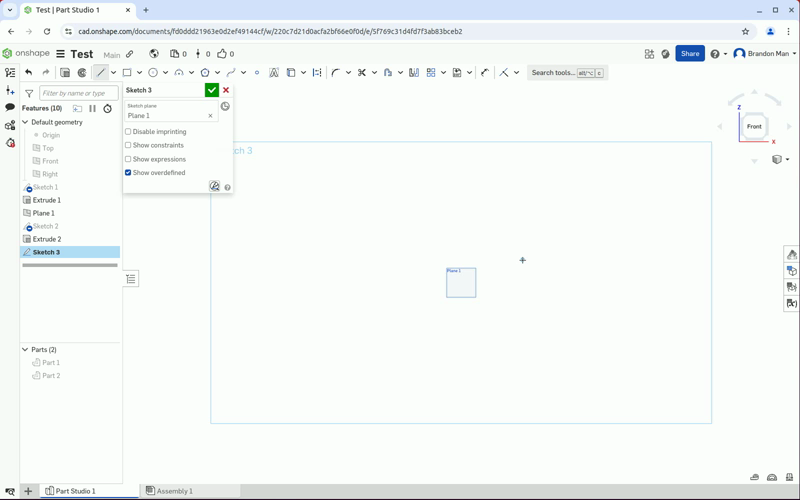
mouse_move(552, 259)
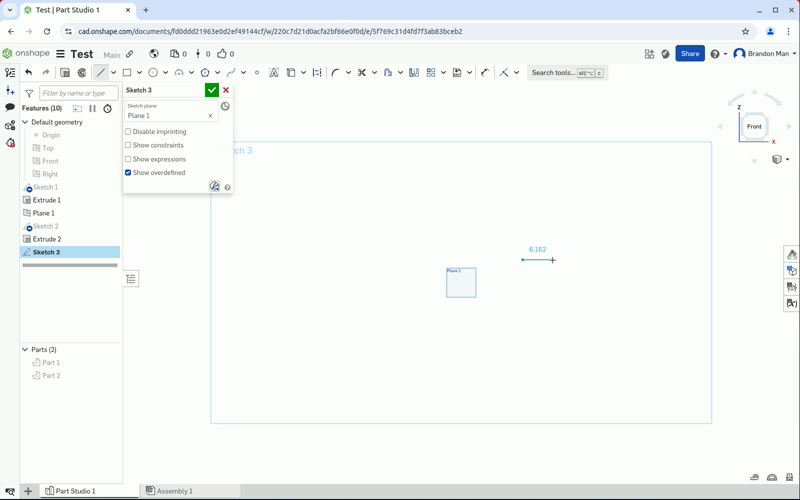
mouse_move(536, 259)
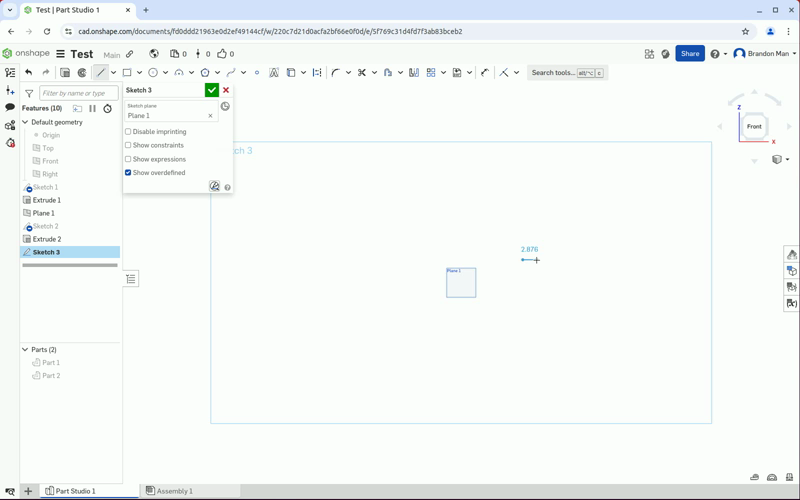
click(536, 259)
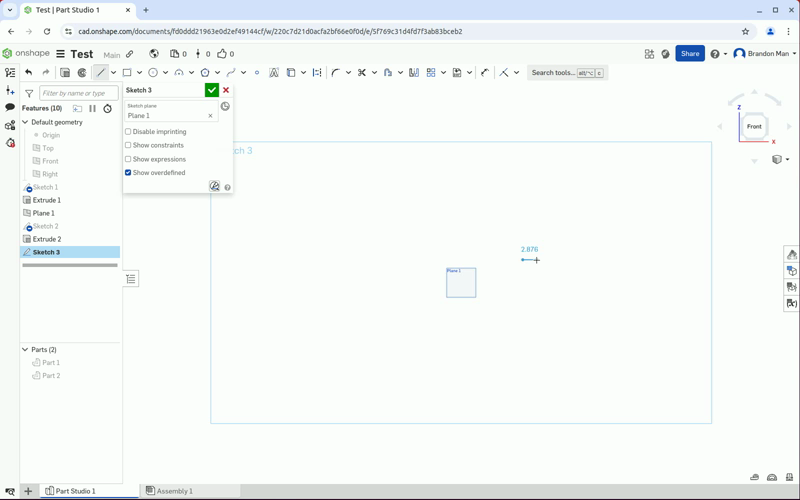
key_up(shift)
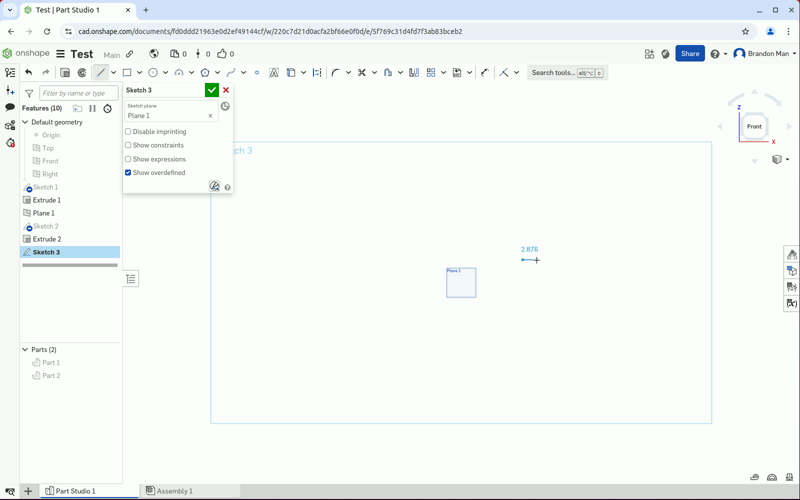
key_down(shift)
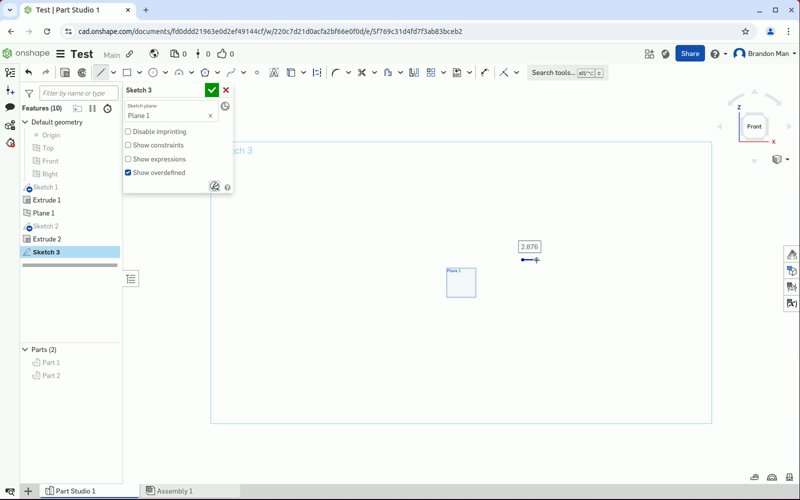
mouse_move(566, 259)
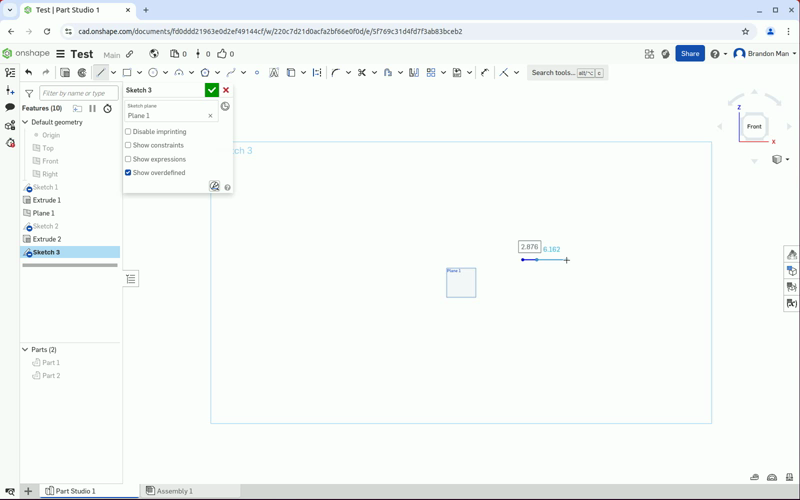
mouse_move(536, 258)
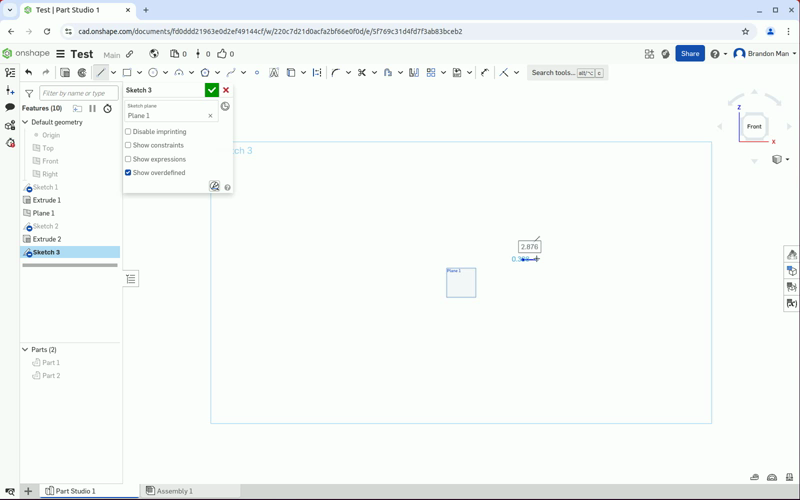
scroll(6)
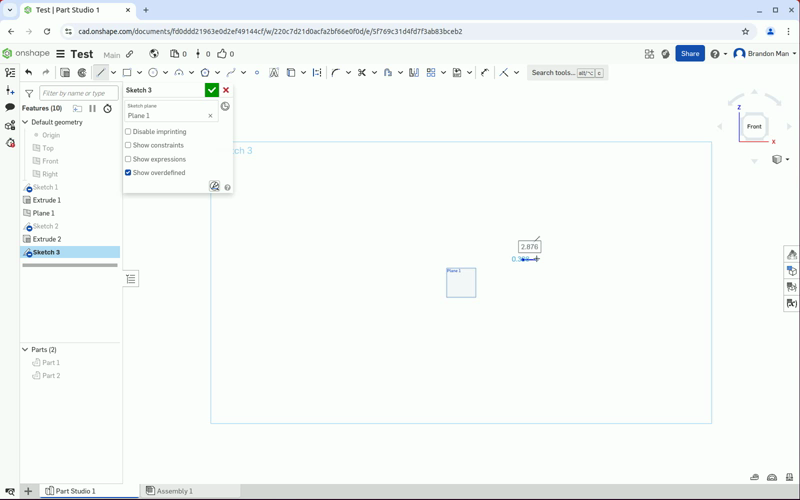
scroll(6)
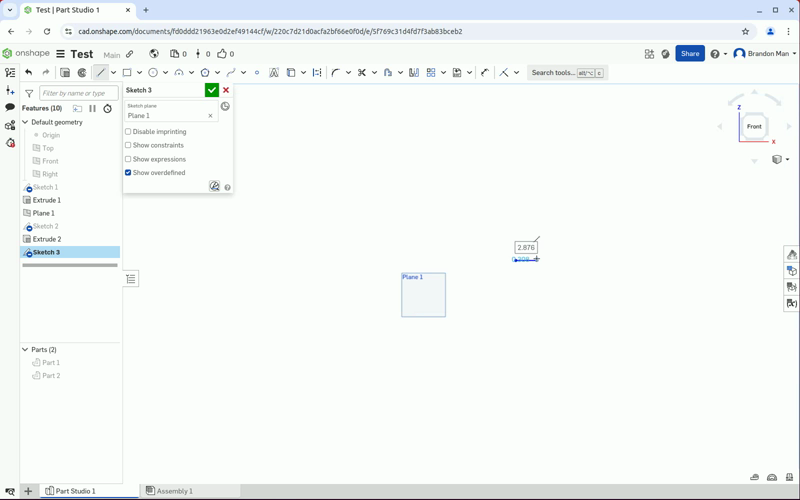
scroll(6)
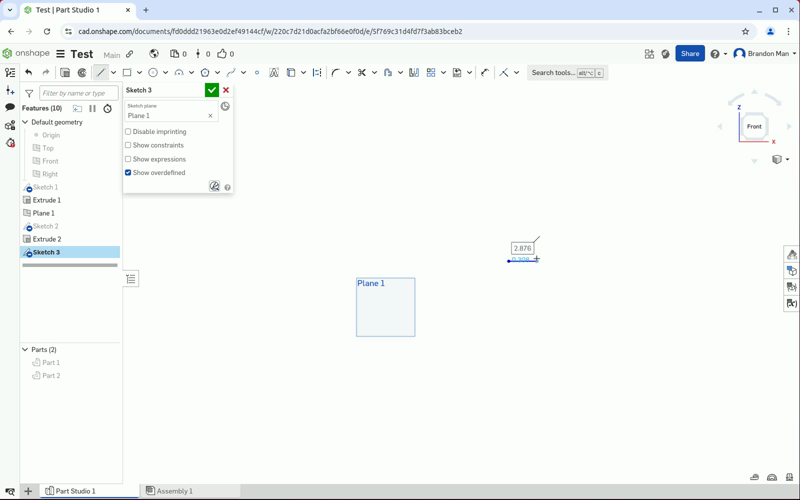
scroll(6)
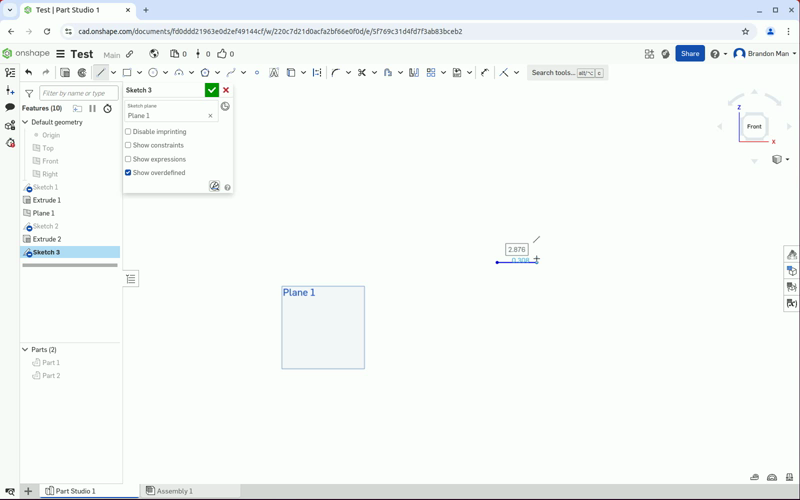
scroll(6)
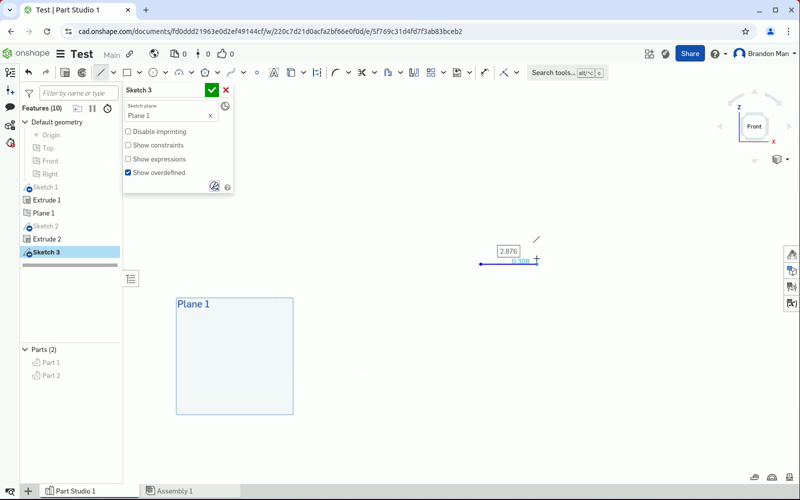
scroll(6)
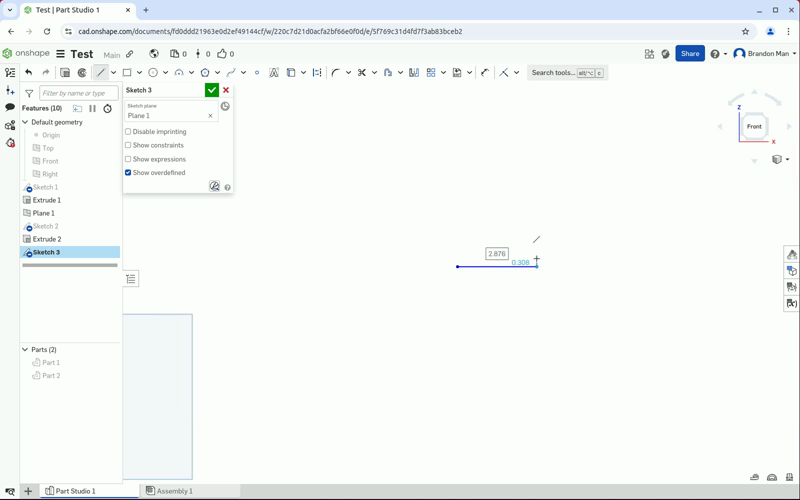
scroll(6)
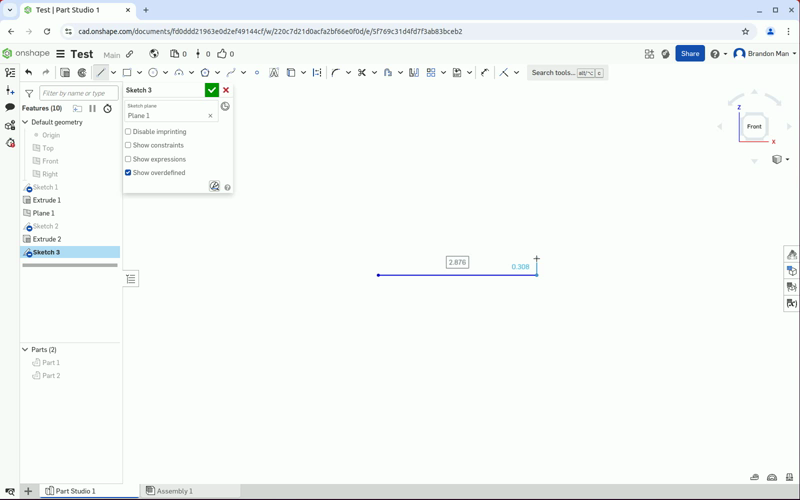
click(536, 258)
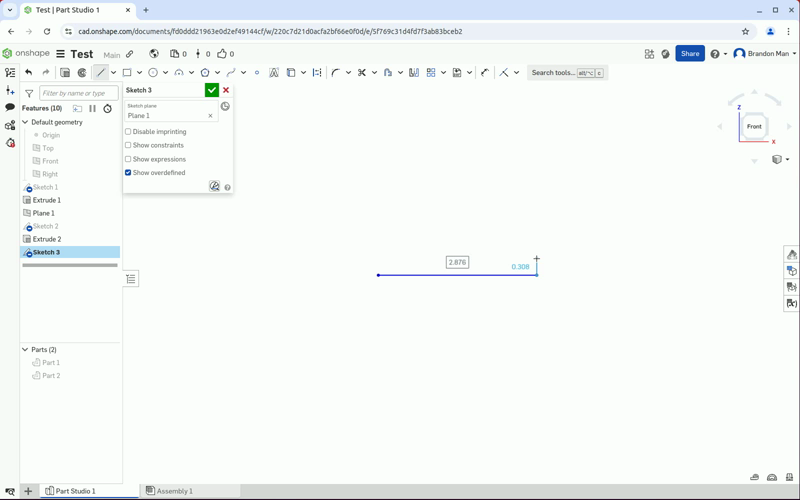
scroll(-6)
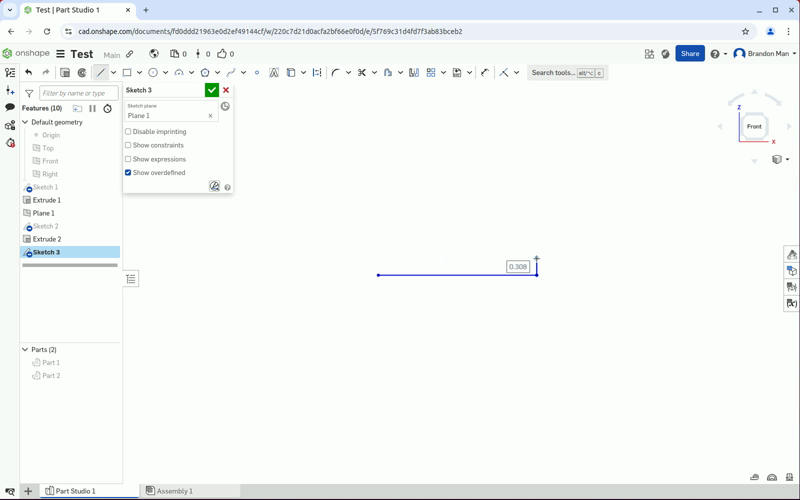
scroll(-6)
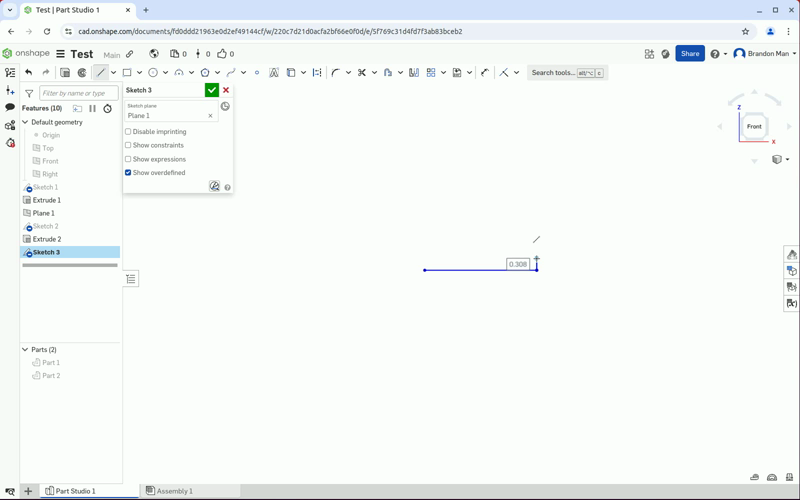
scroll(-6)
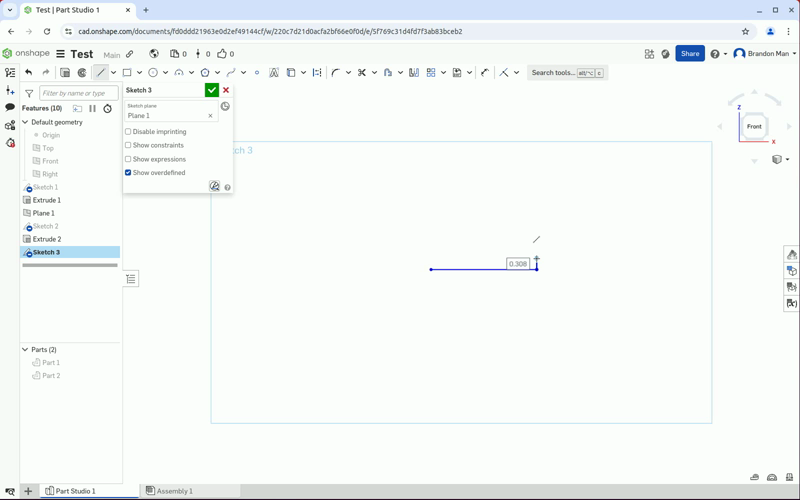
scroll(-6)
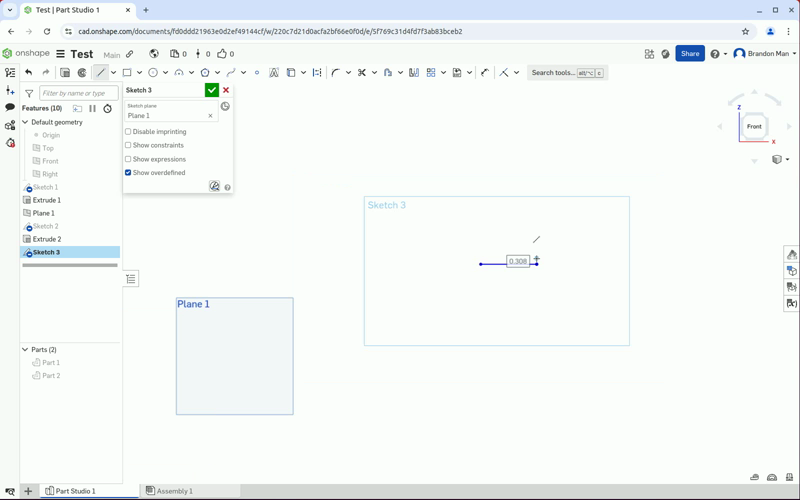
scroll(-6)
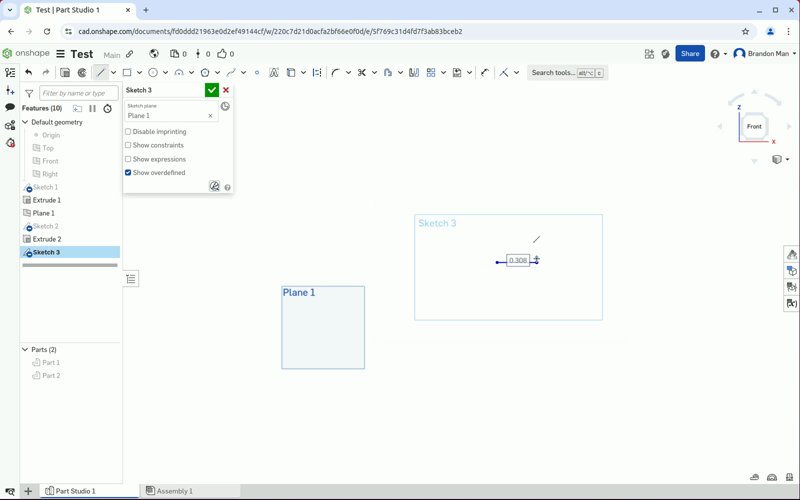
scroll(-6)
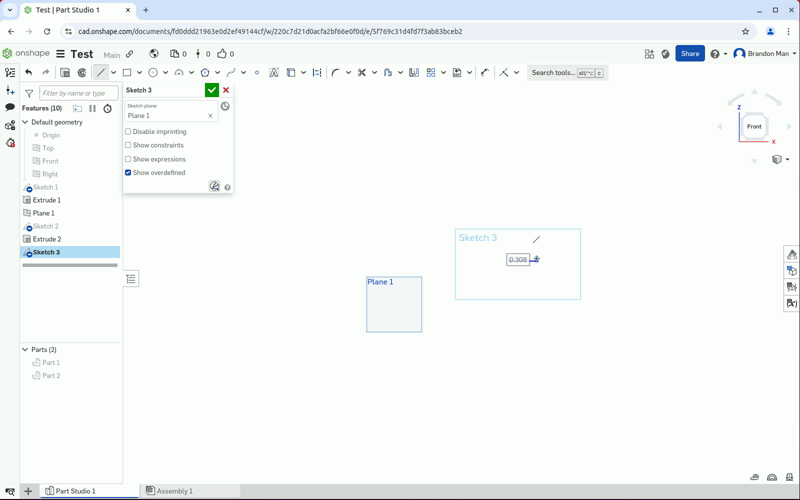
scroll(-6)
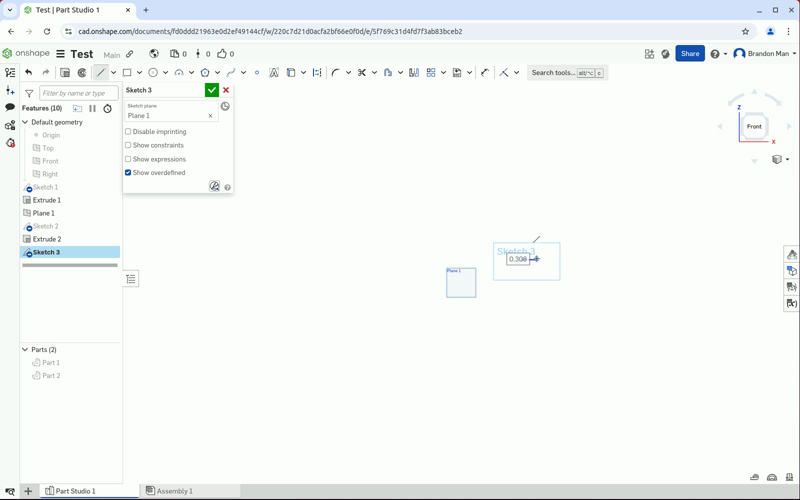
key_up(shift)
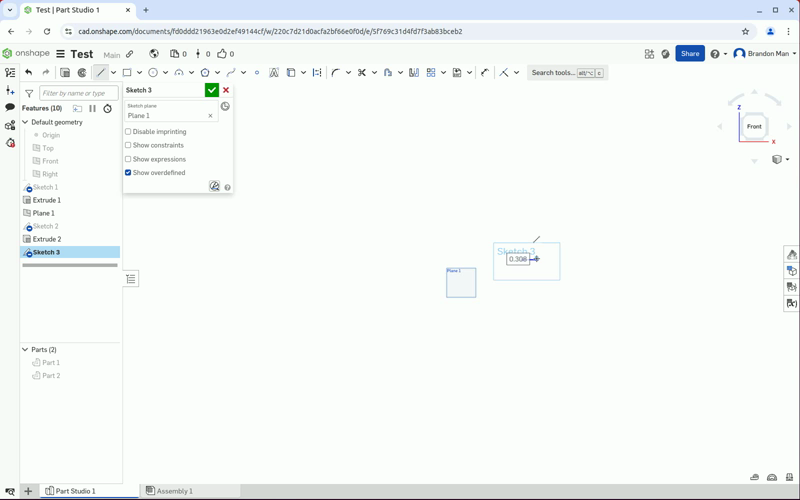
key_down(shift)
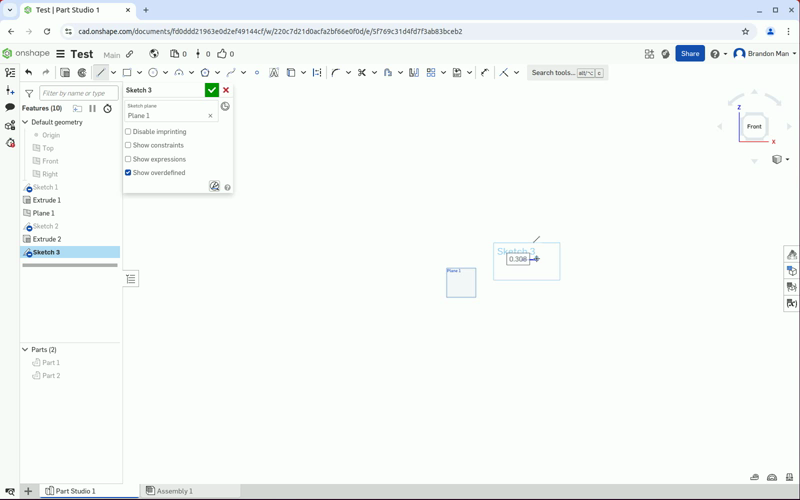
mouse_move(566, 258)
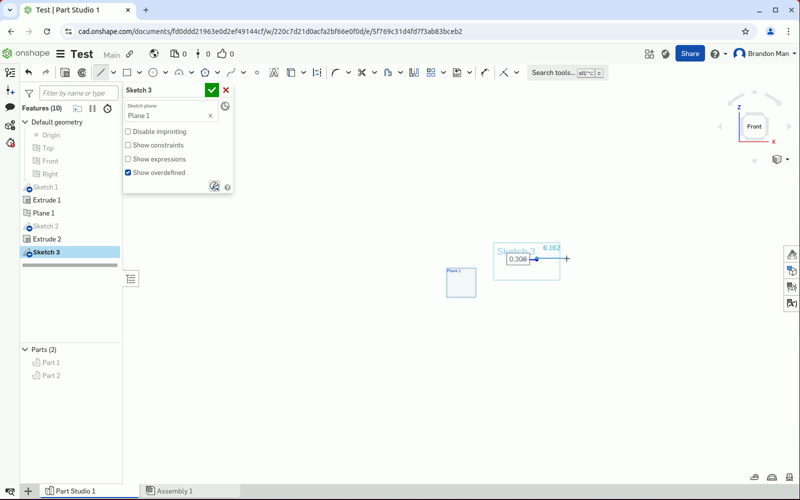
mouse_move(522, 258)
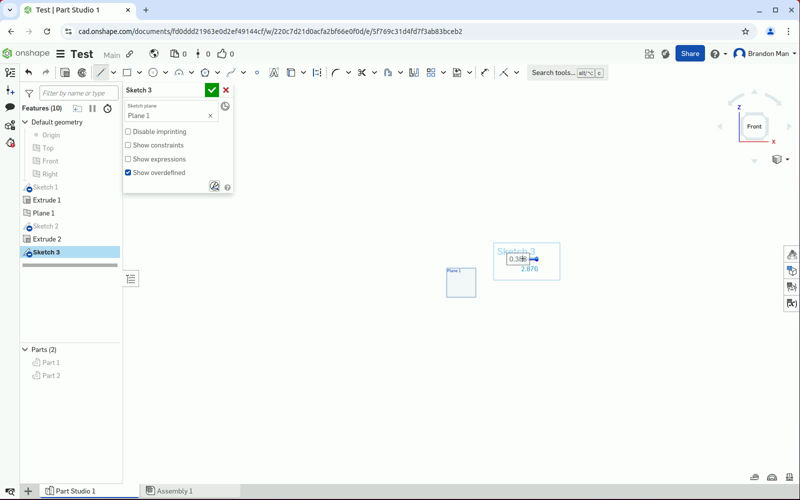
scroll(6)
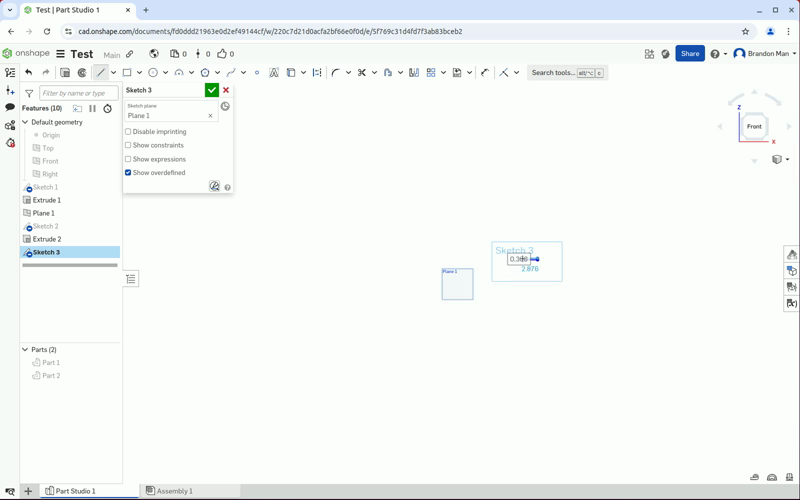
scroll(6)
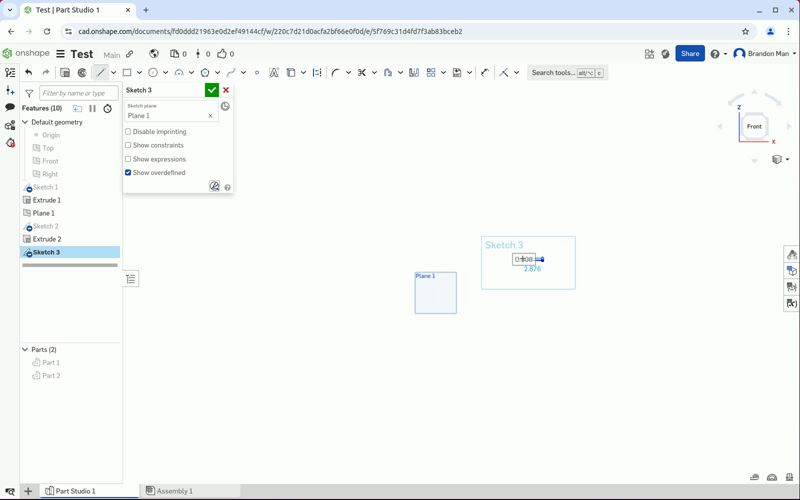
scroll(6)
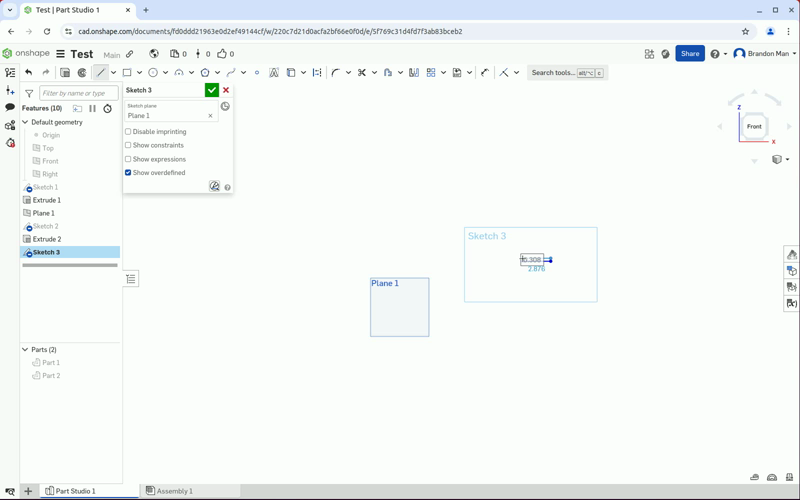
scroll(6)
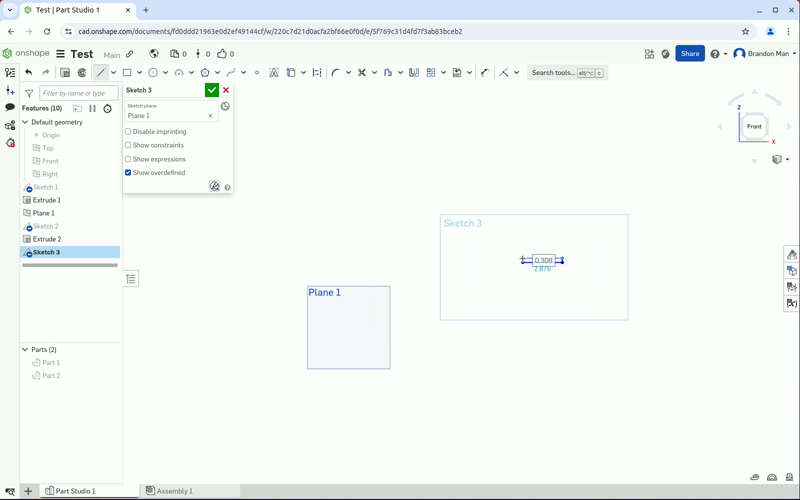
scroll(6)
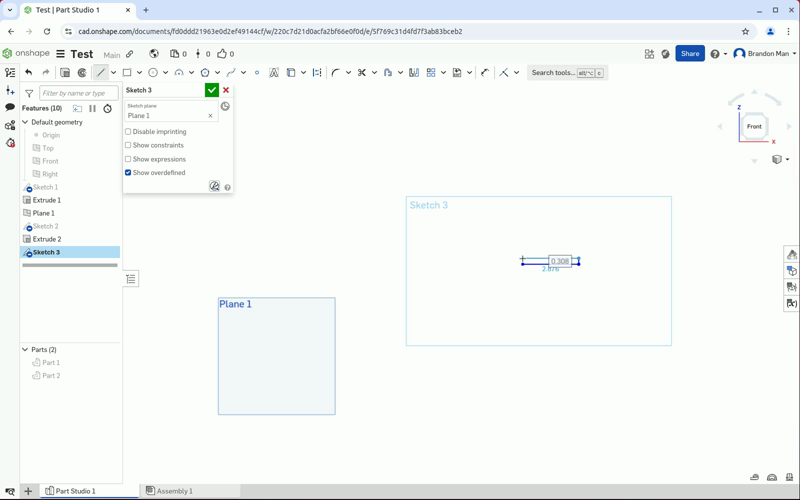
scroll(6)
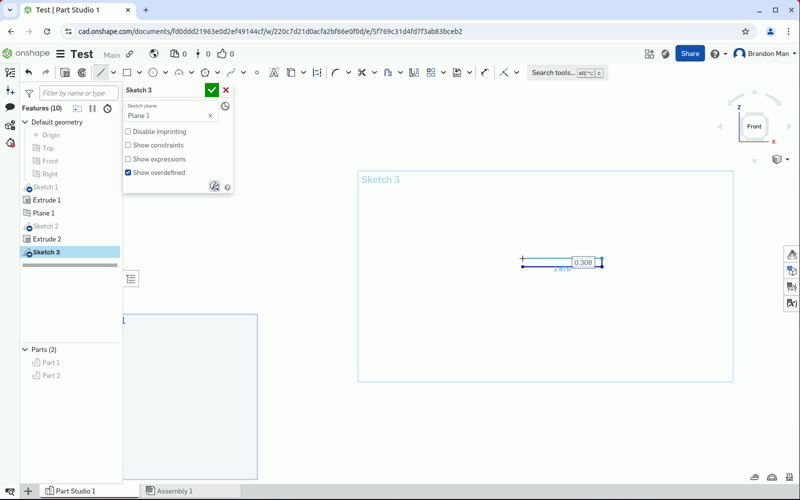
scroll(6)
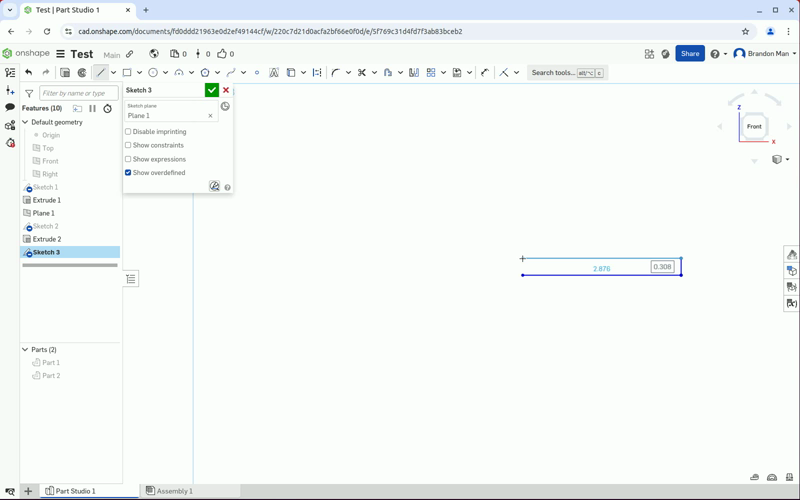
click(522, 258)
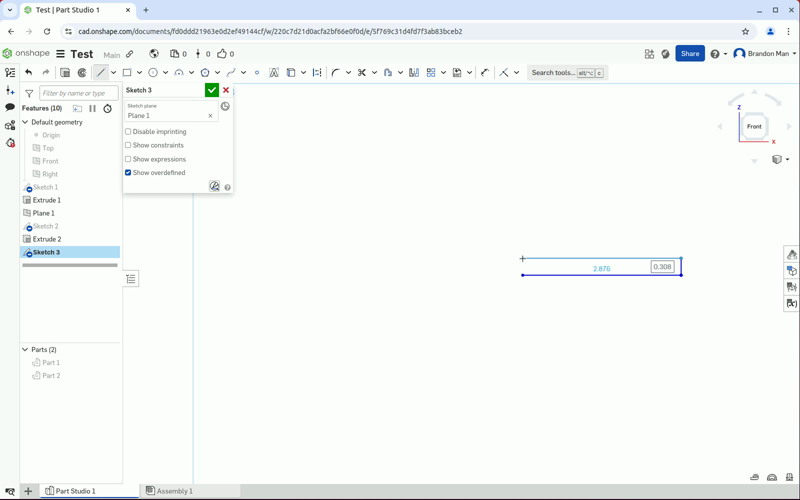
scroll(-6)
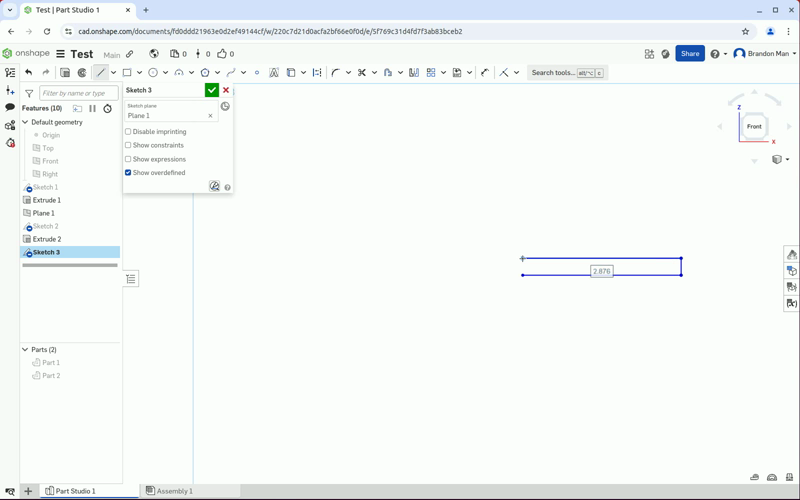
scroll(-6)
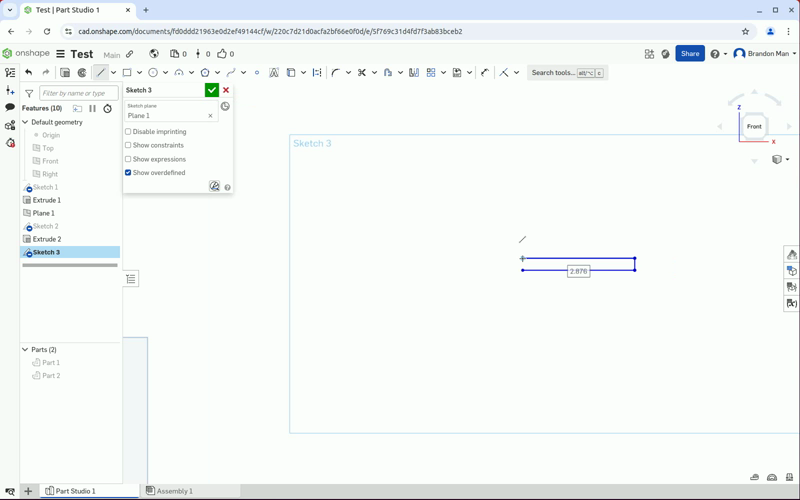
scroll(-6)
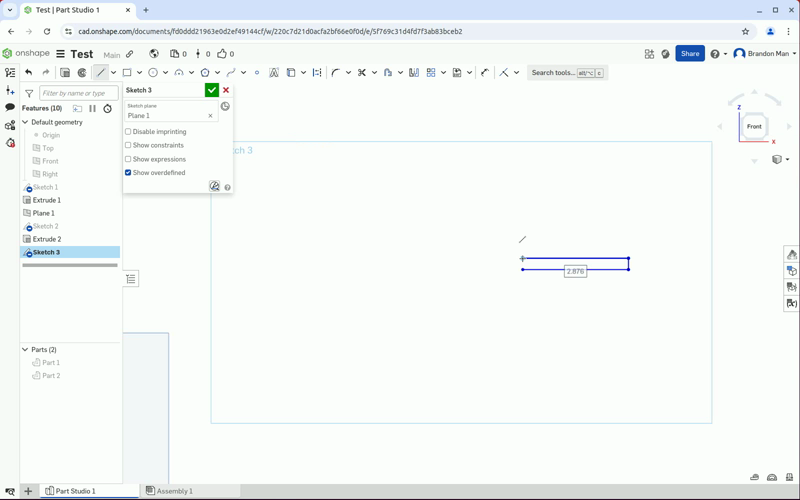
scroll(-6)
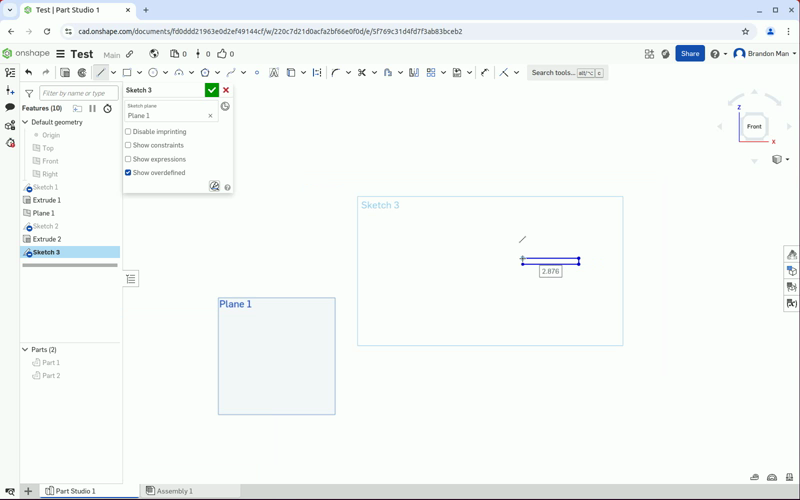
scroll(-6)
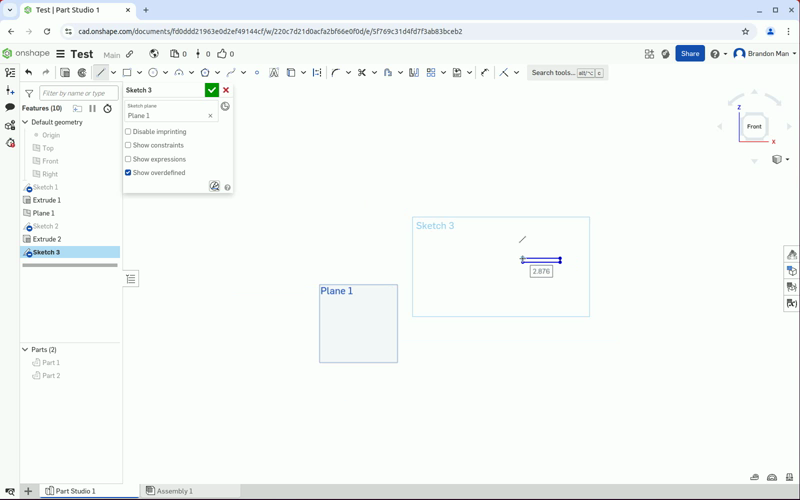
scroll(-6)
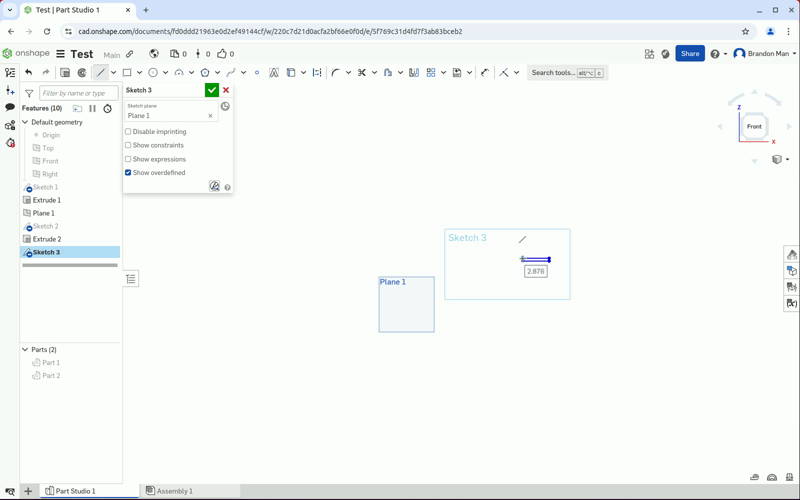
scroll(-6)
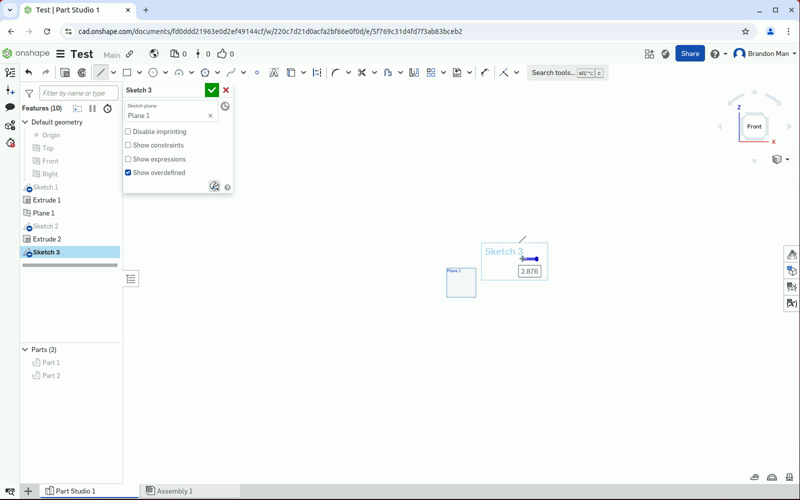
key_up(shift)
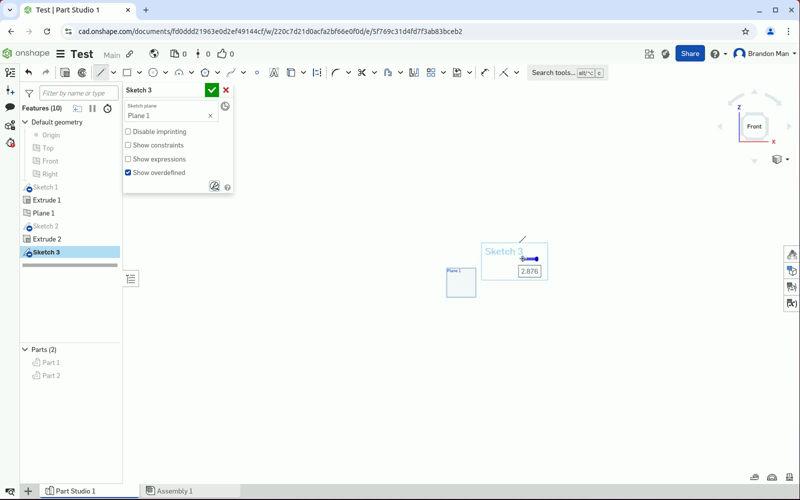
mouse_move(552, 258)
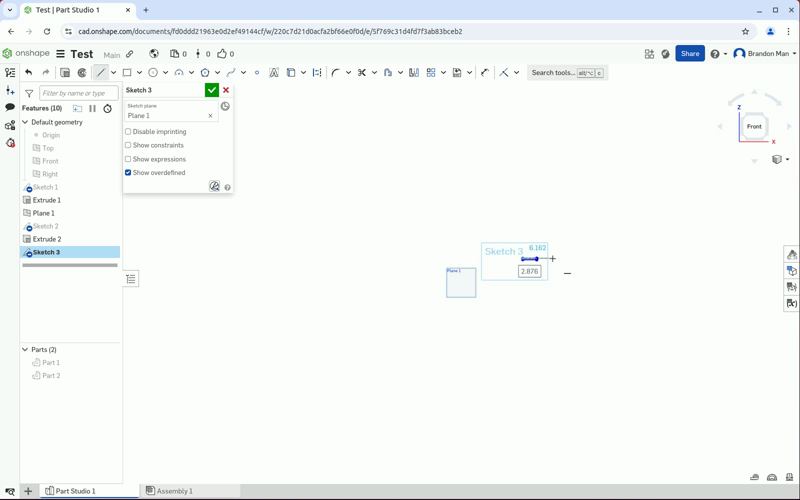
key_down(shift)
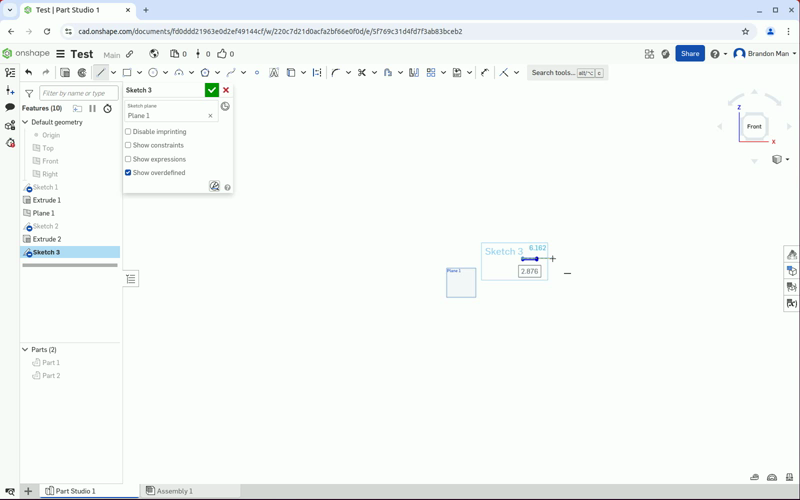
mouse_move(522, 259)
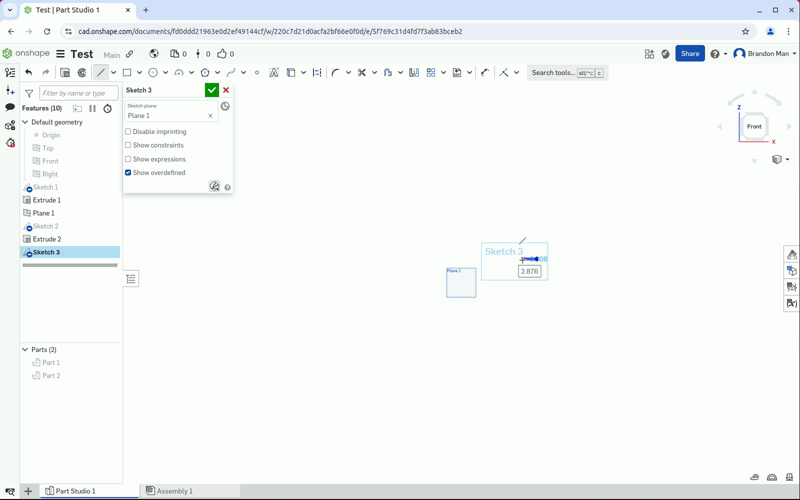
scroll(6)
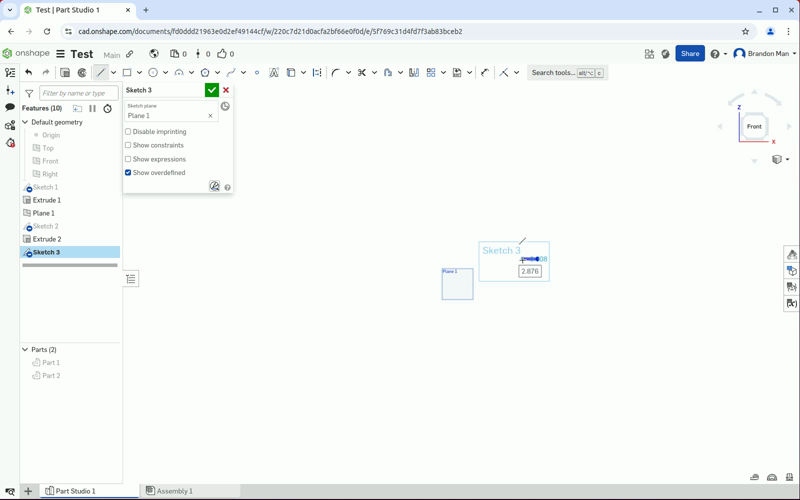
scroll(6)
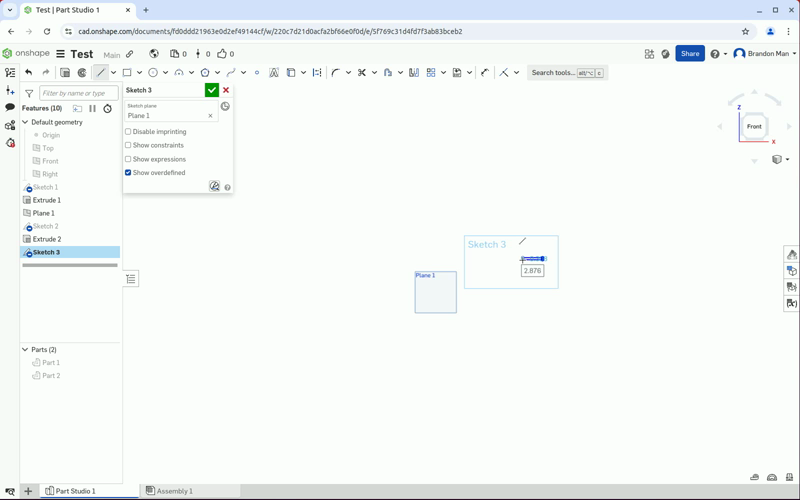
scroll(6)
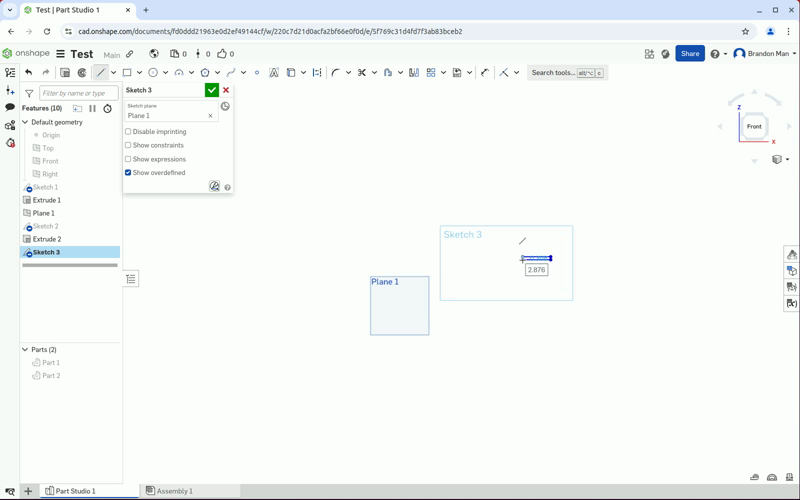
scroll(6)
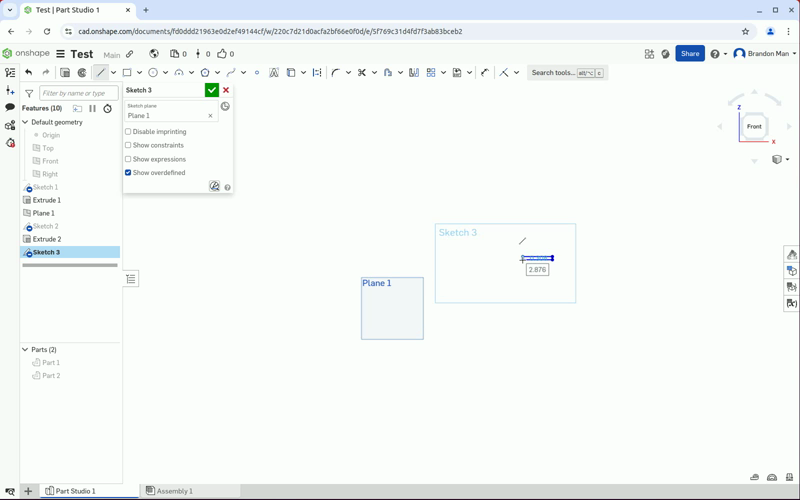
scroll(6)
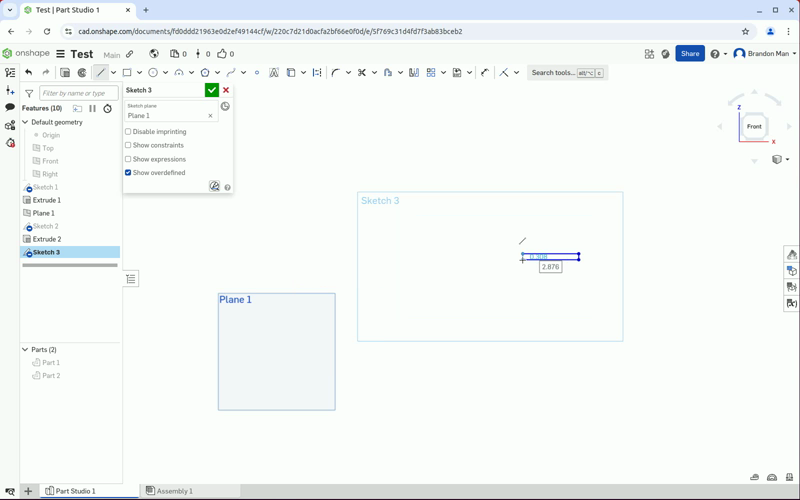
scroll(6)
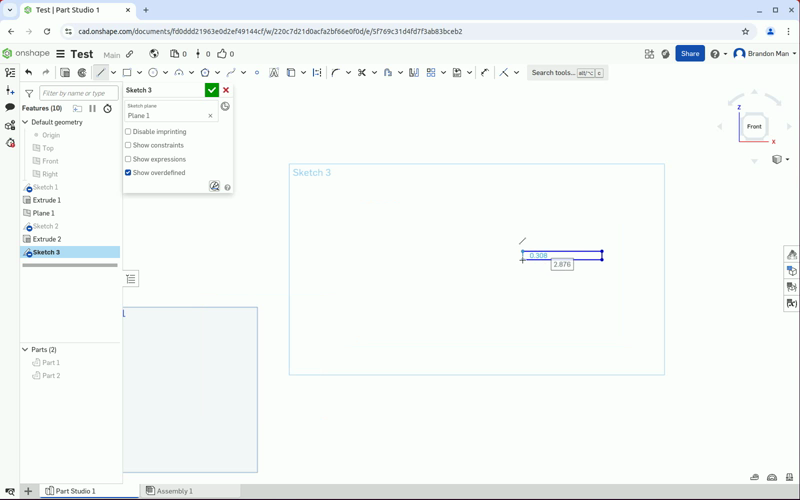
scroll(6)
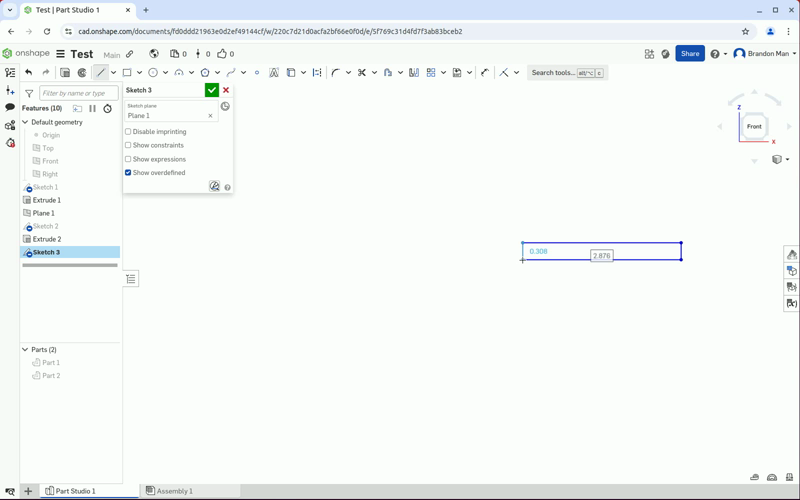
key_up(shift)
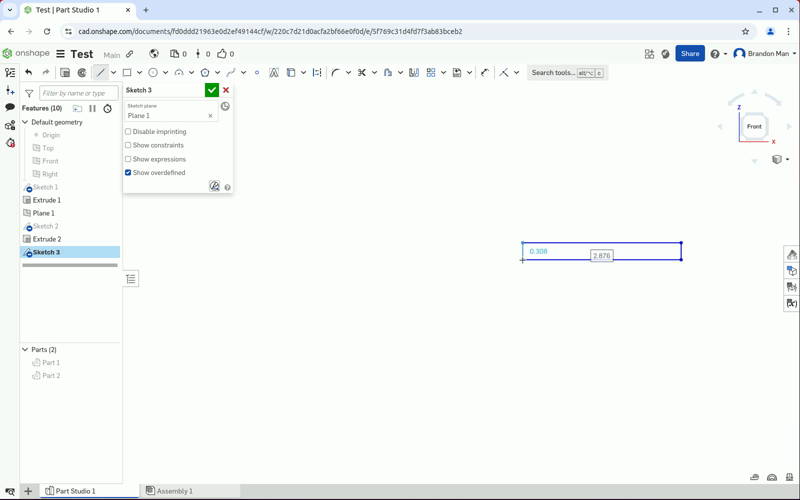
click(522, 259)
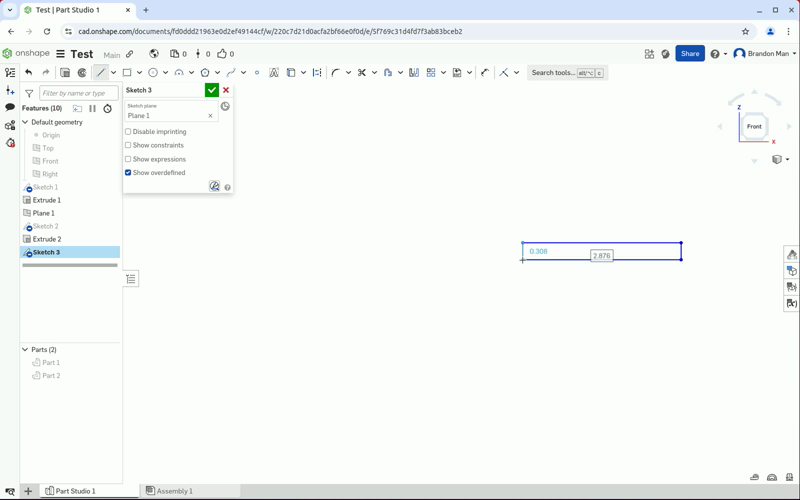
scroll(-6)
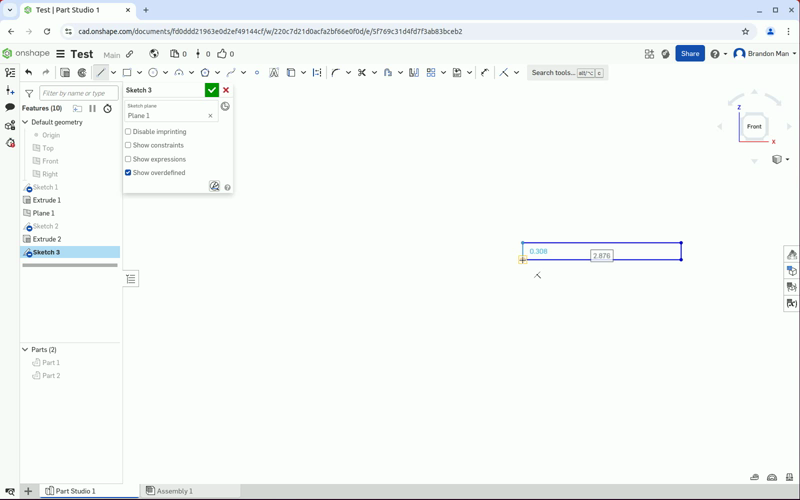
scroll(-6)
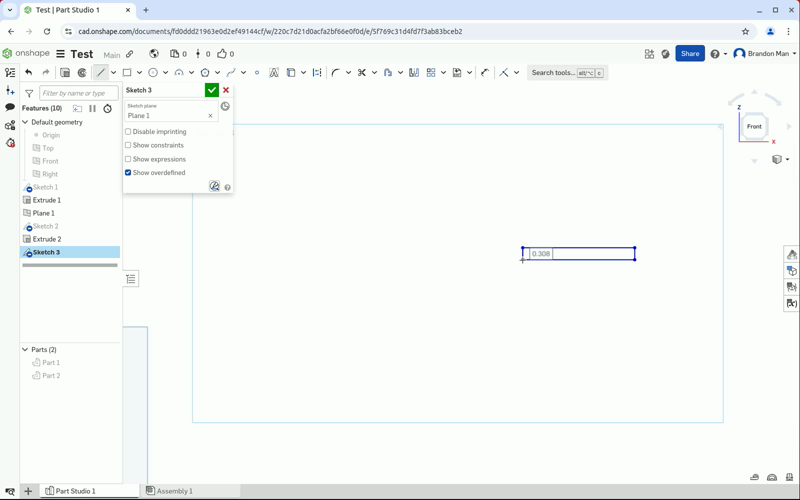
scroll(-6)
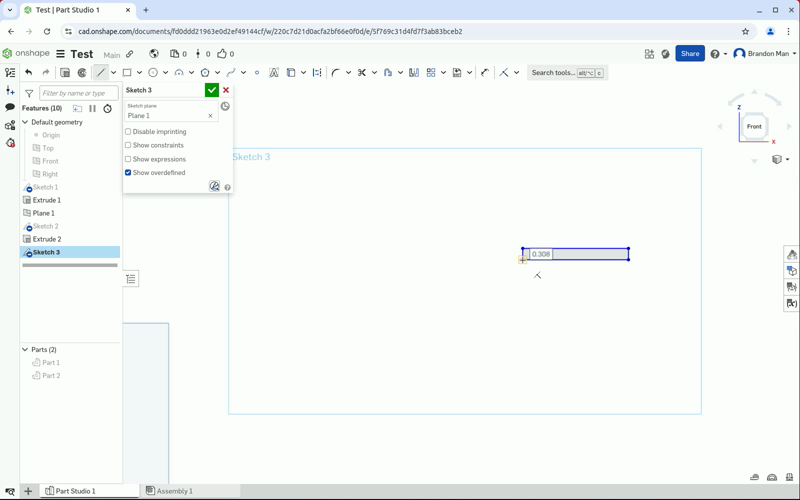
scroll(-6)
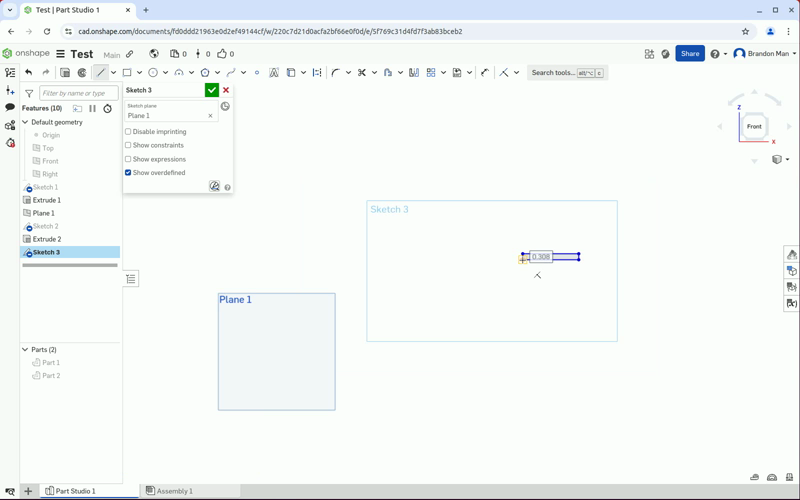
scroll(-6)
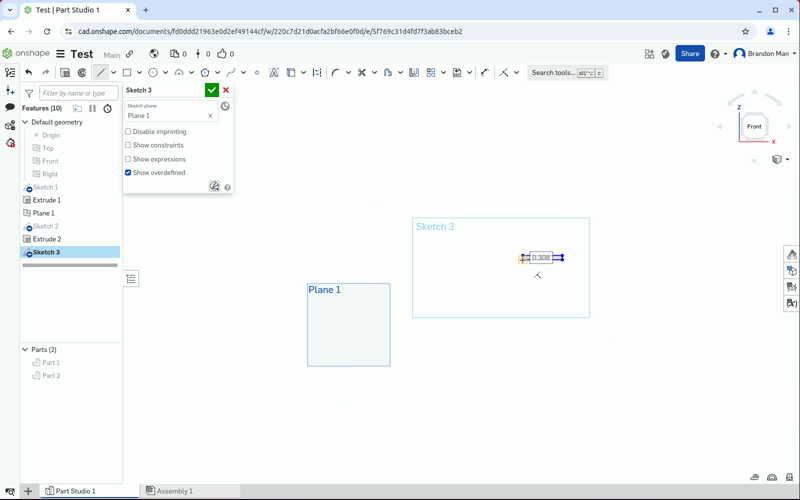
scroll(-6)
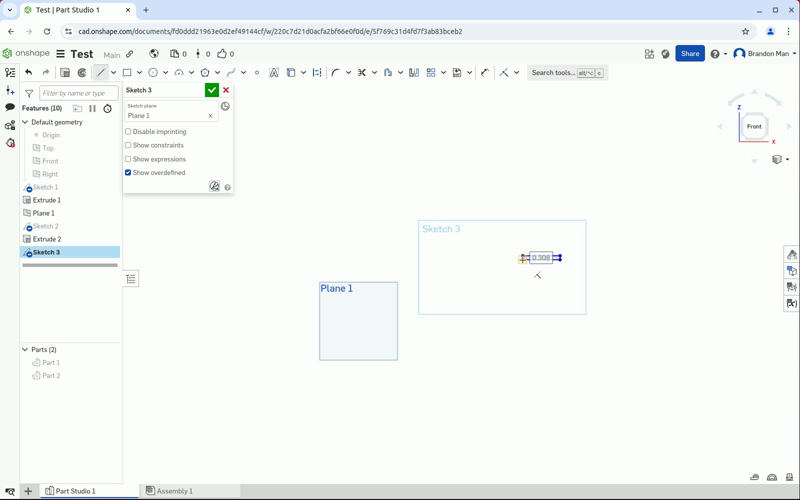
scroll(-6)
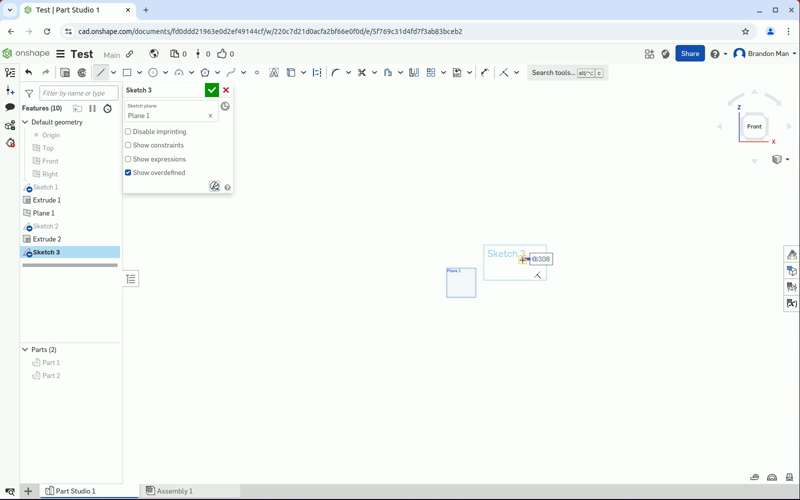
key(esc)
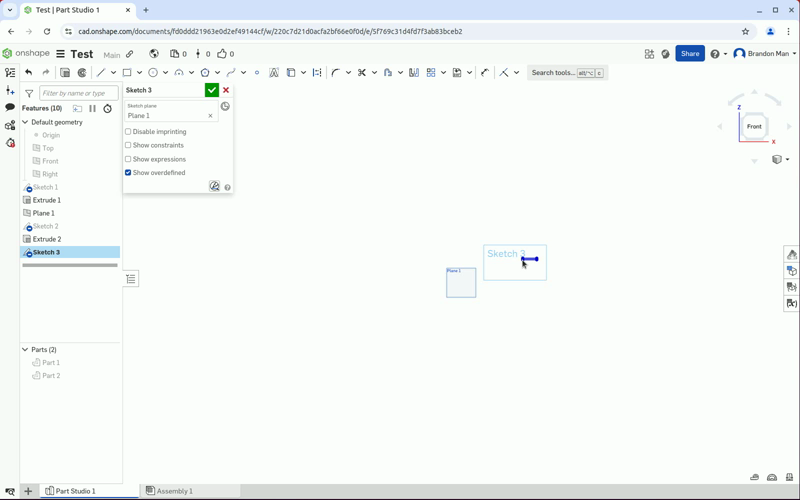
mouse_move(524, 258)
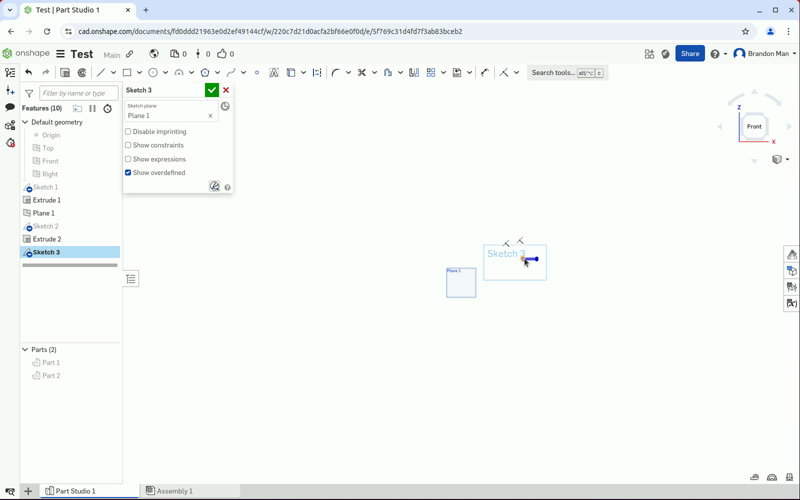
scroll(6)
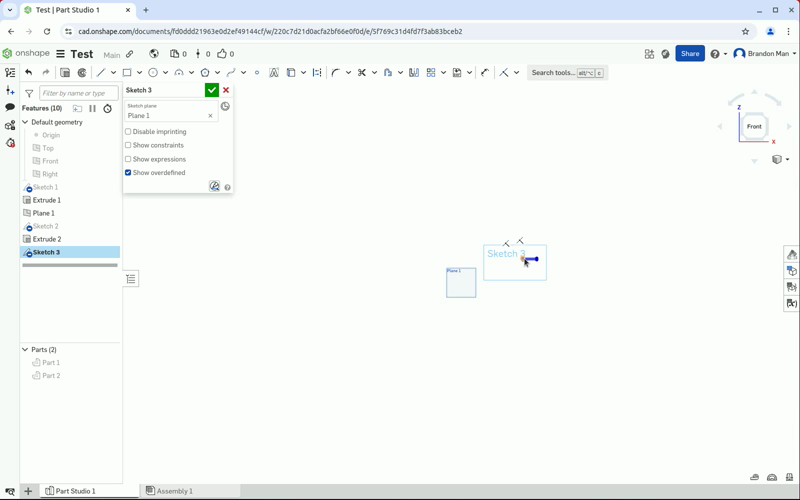
scroll(6)
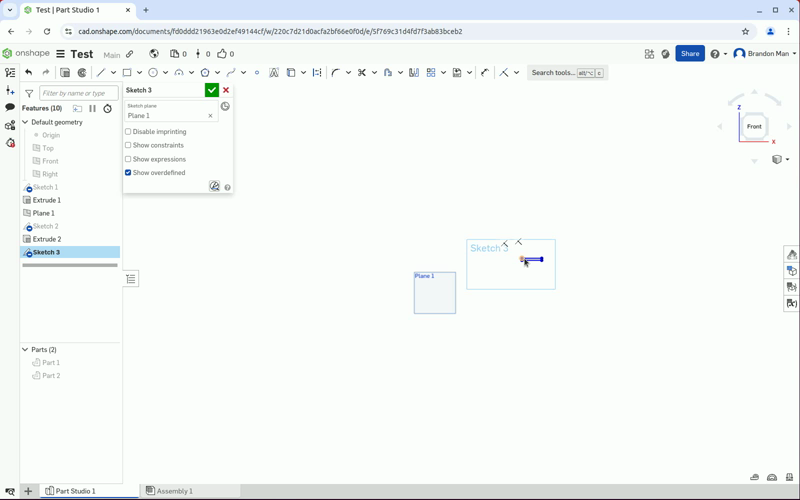
scroll(6)
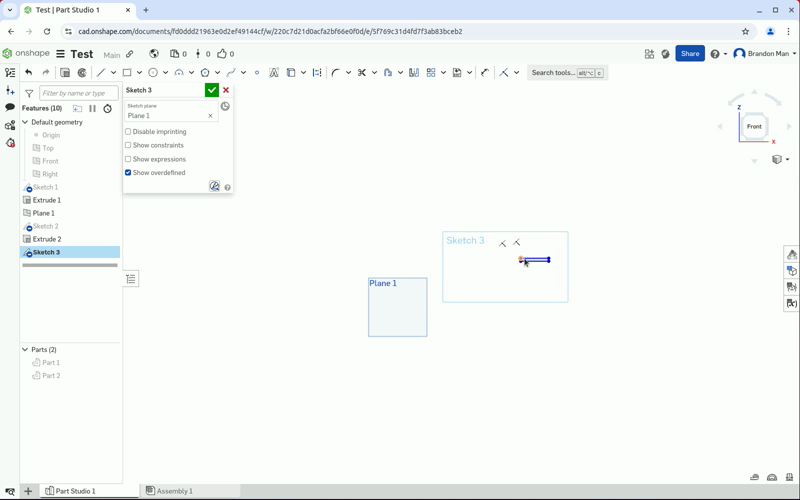
scroll(6)
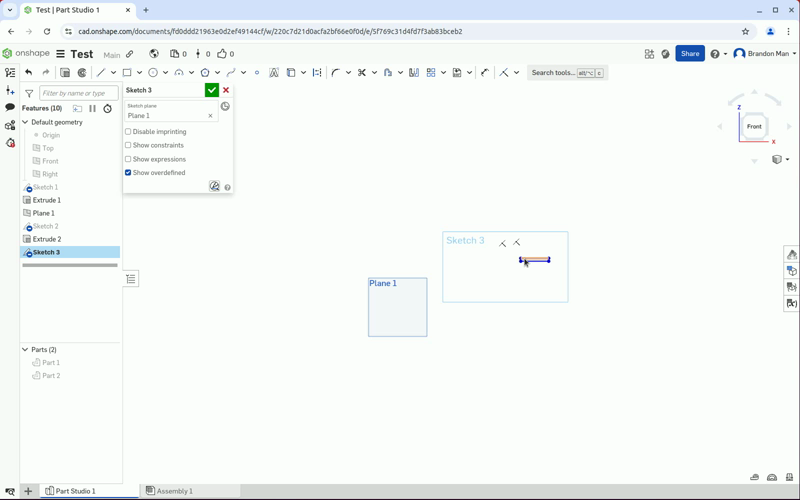
scroll(6)
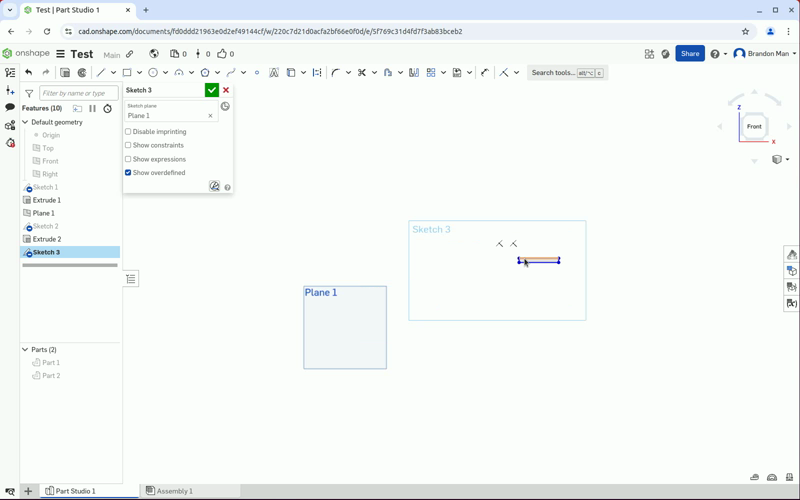
scroll(6)
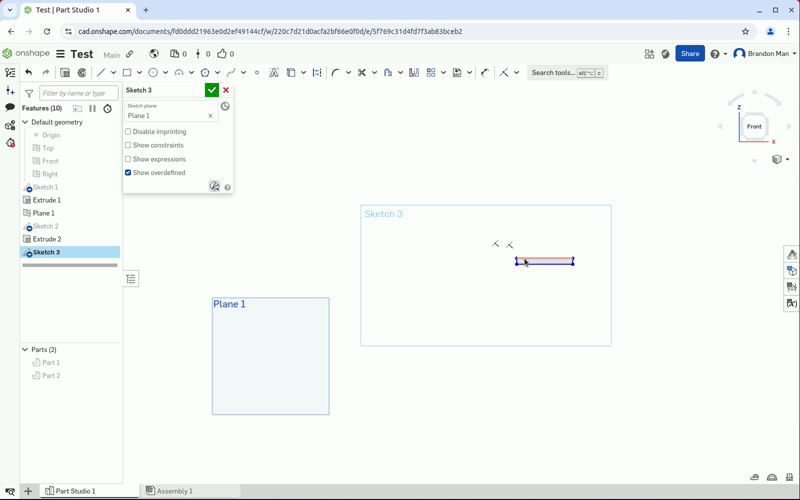
scroll(6)
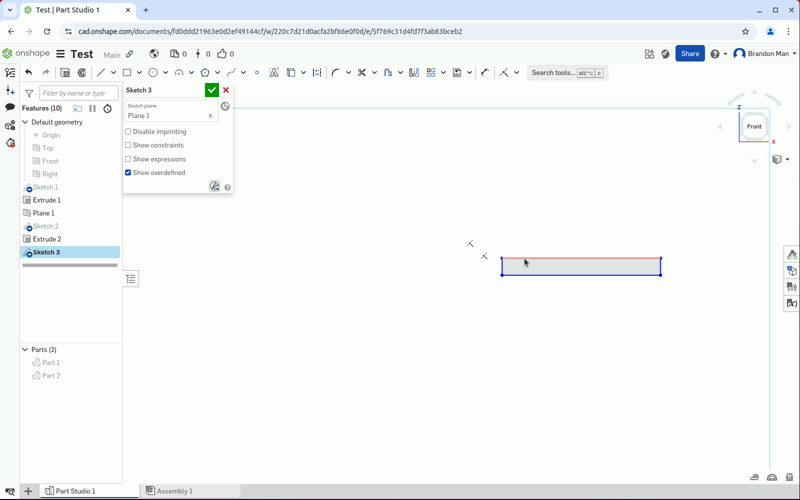
click(524, 258)
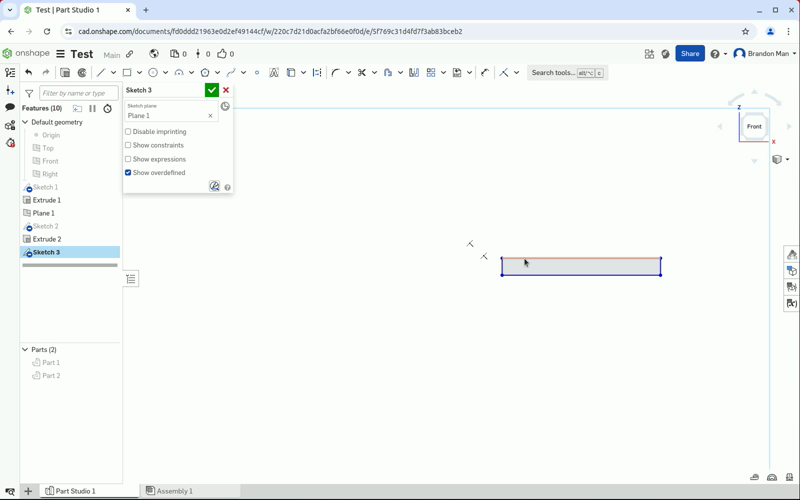
scroll(-6)
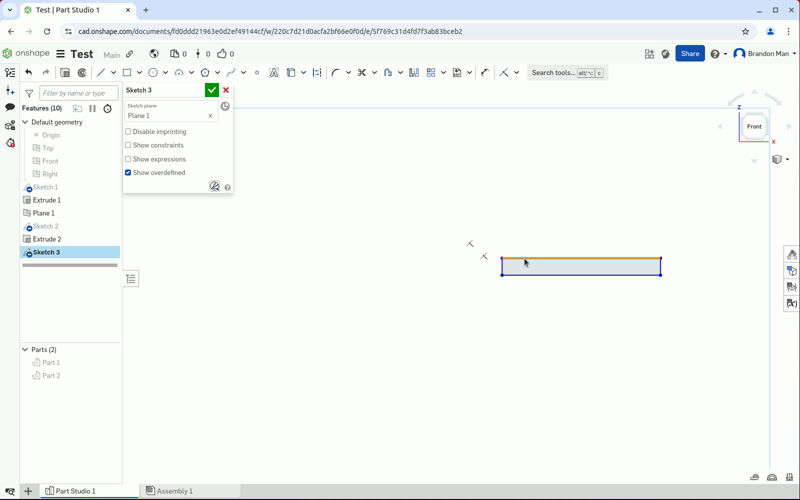
scroll(-6)
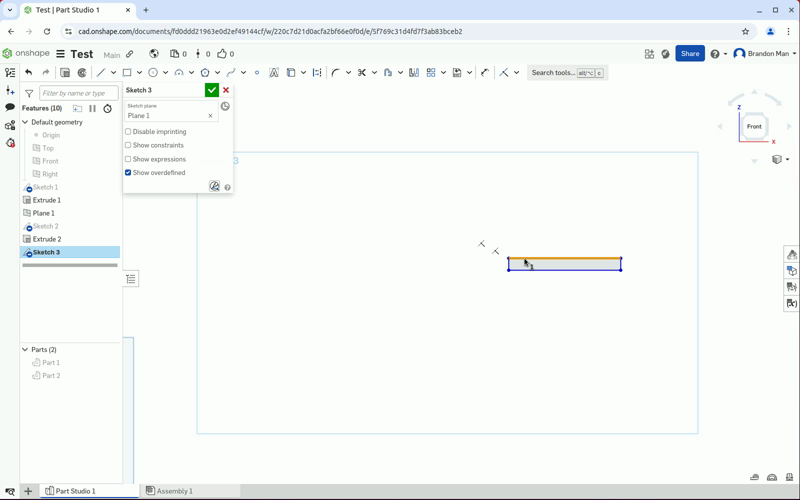
scroll(-6)
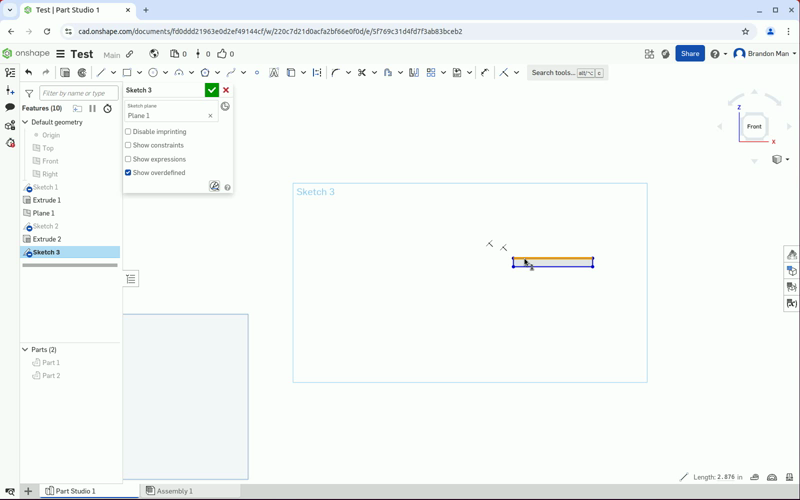
scroll(-6)
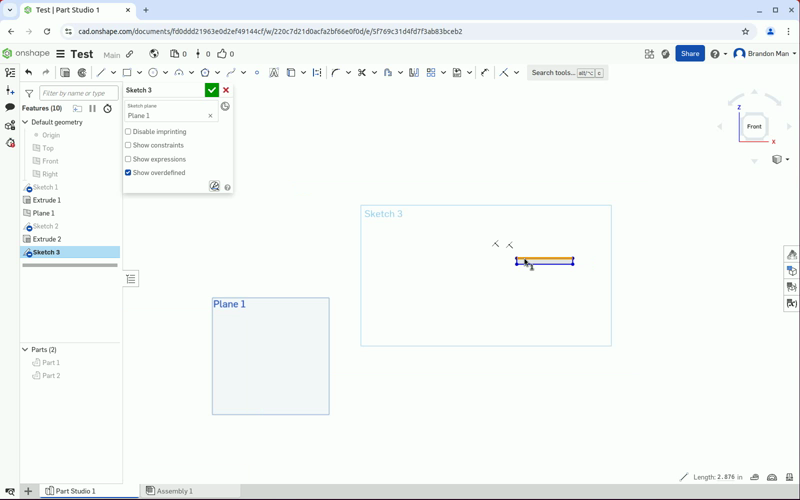
scroll(-6)
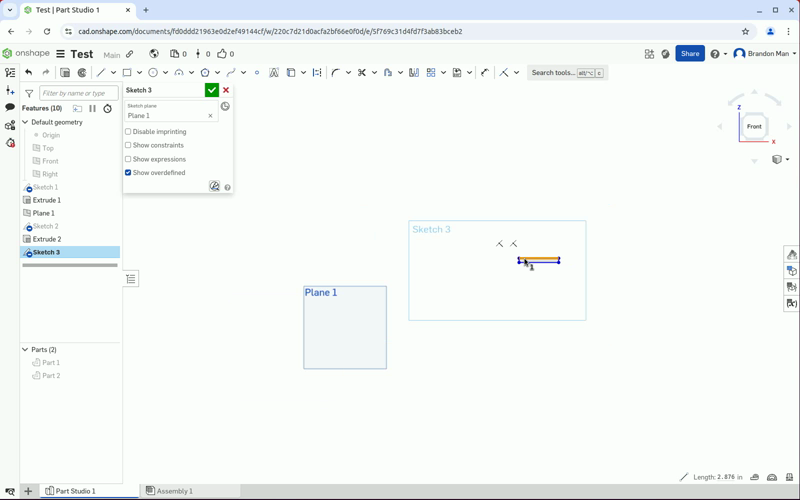
scroll(-6)
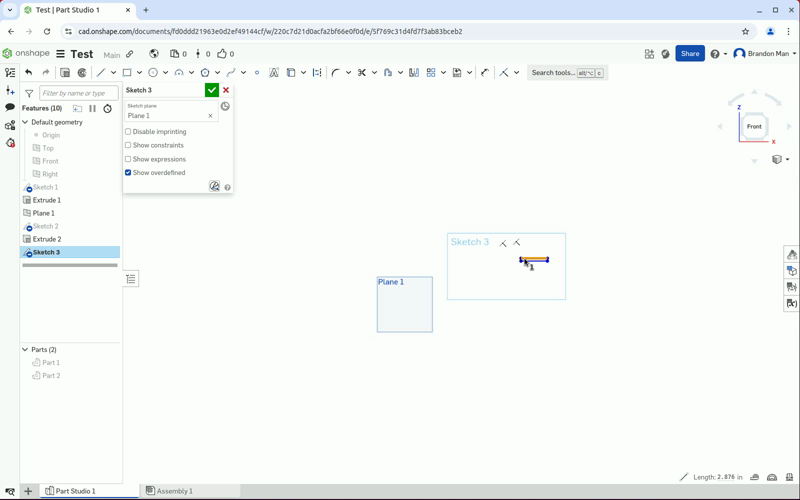
scroll(-6)
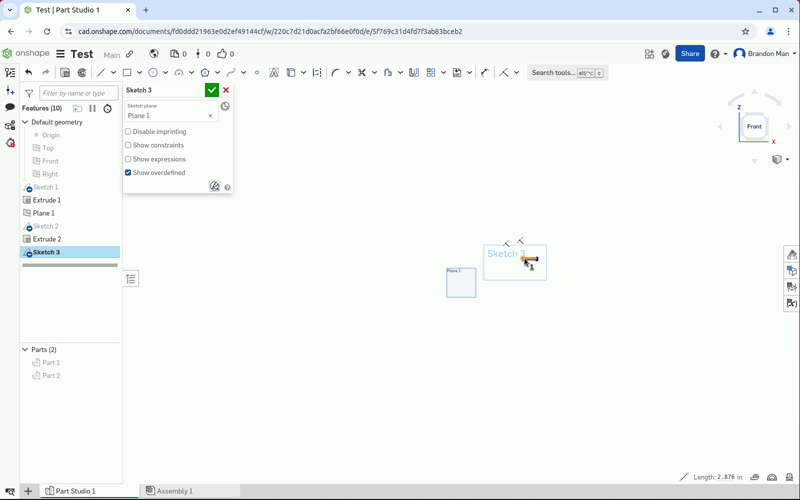
mouse_move(73, 352)
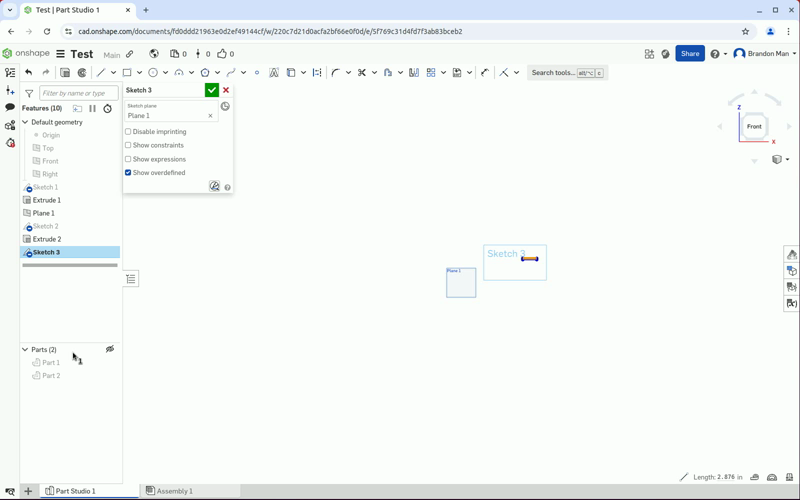
key(shift+y)
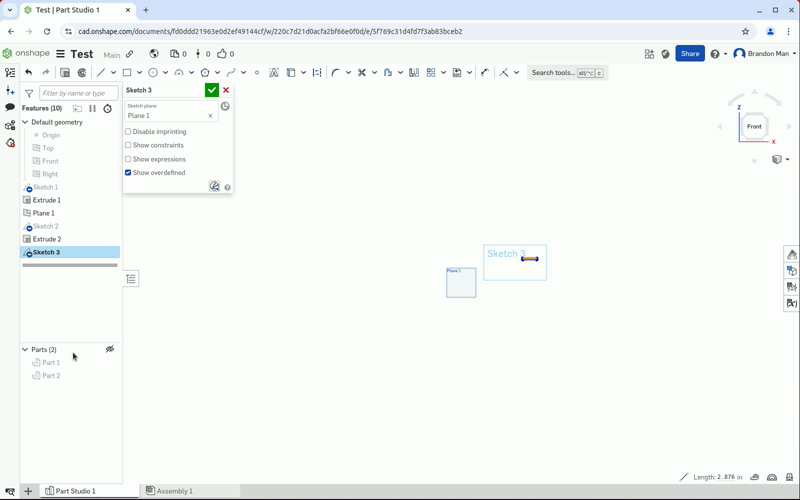
key(shift+e)
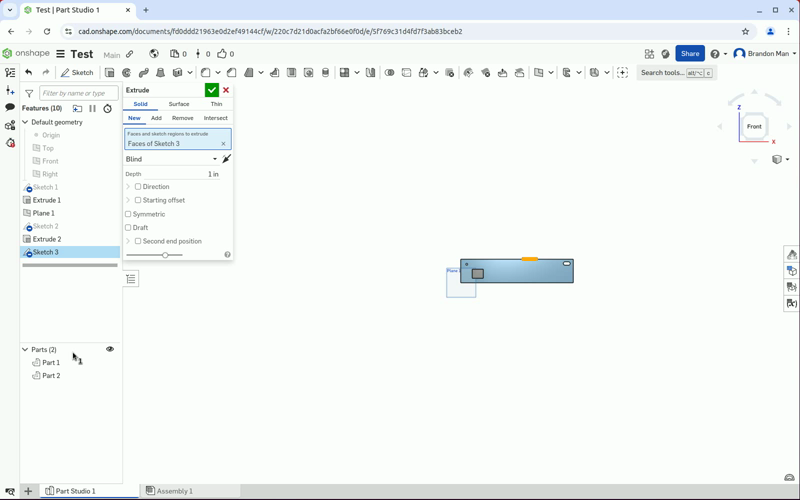
mouse_move(143, 106)
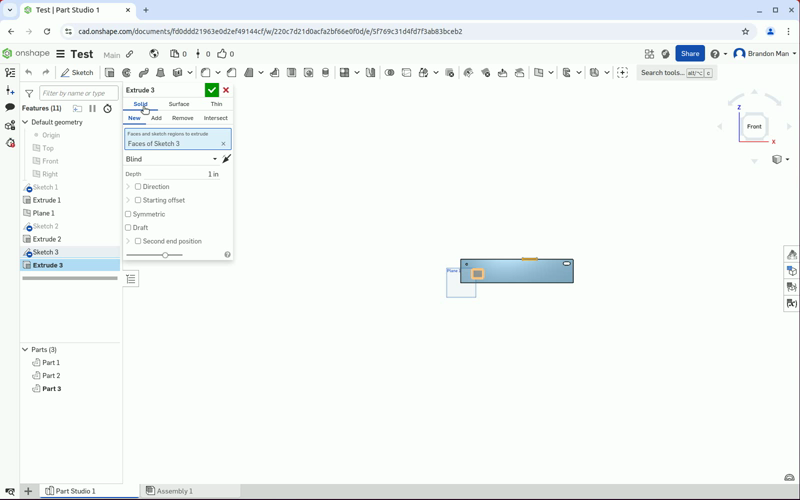
click(143, 106)
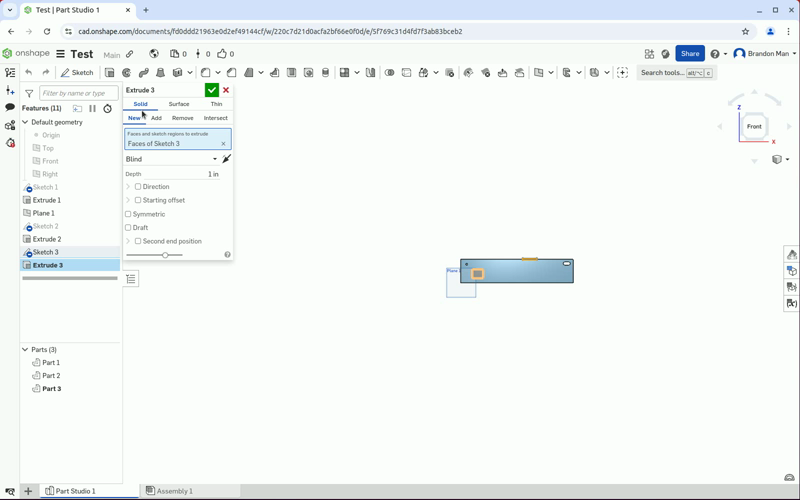
mouse_move(137, 120)
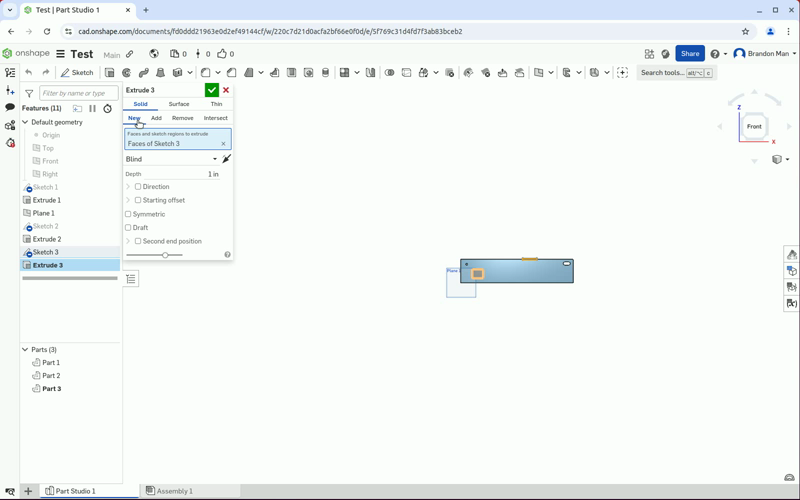
click(137, 120)
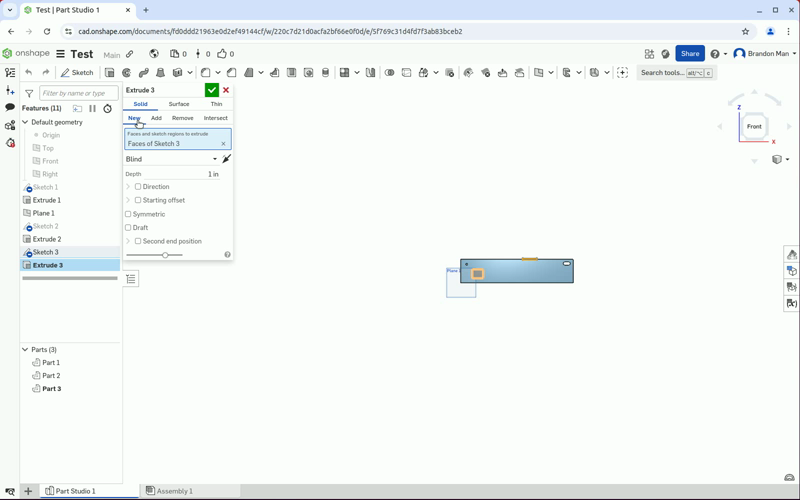
key(tab, 4)
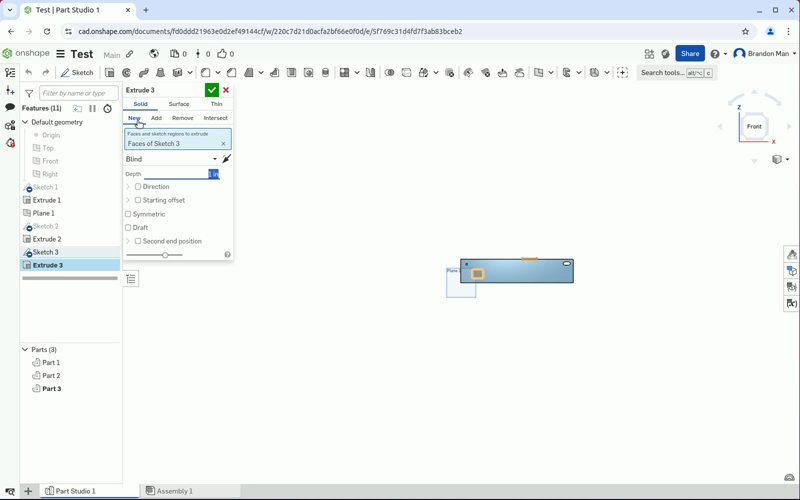
text(0.963)
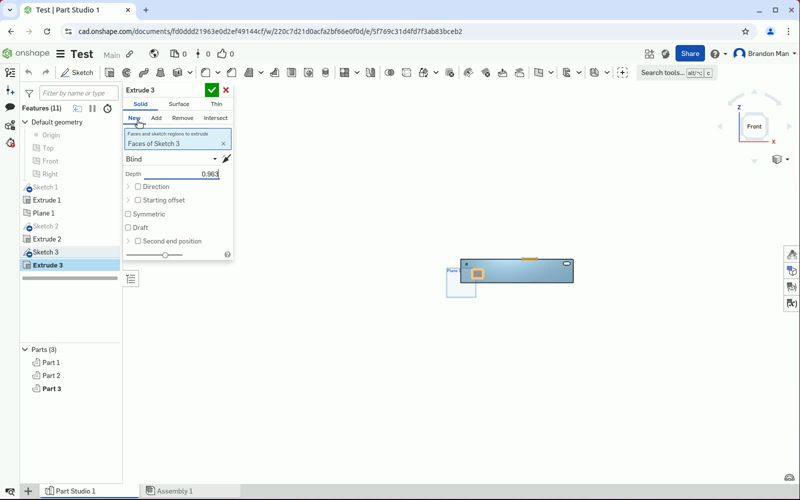
key(enter)
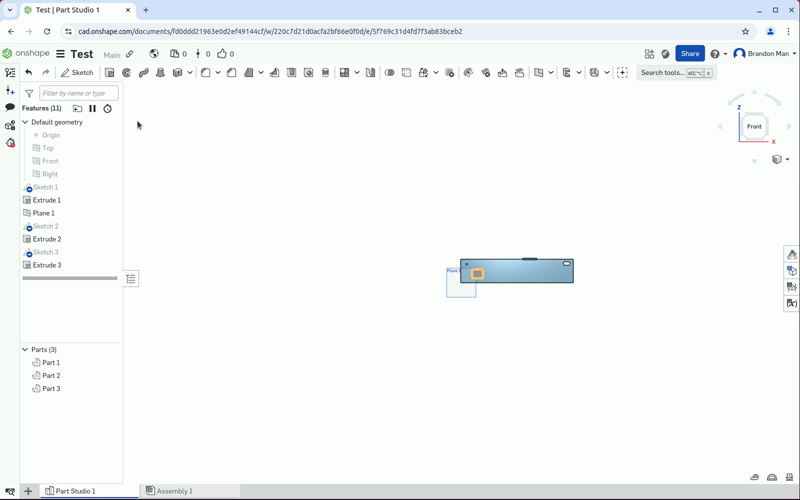
key(shift+h)
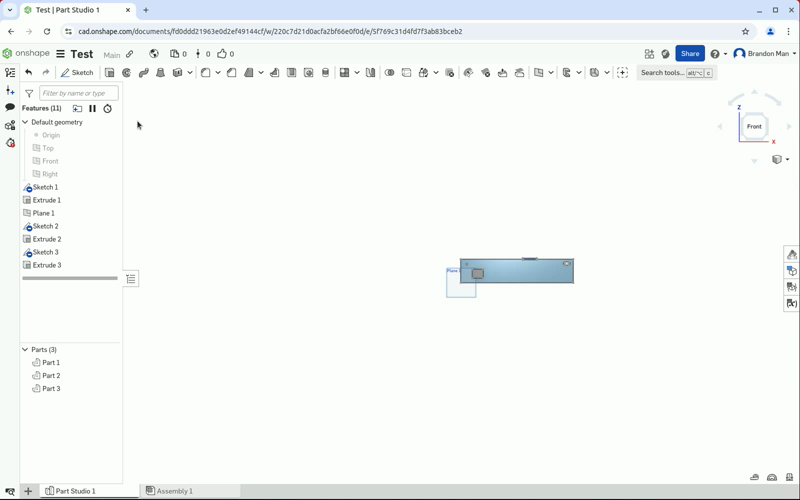
key(shift+h)
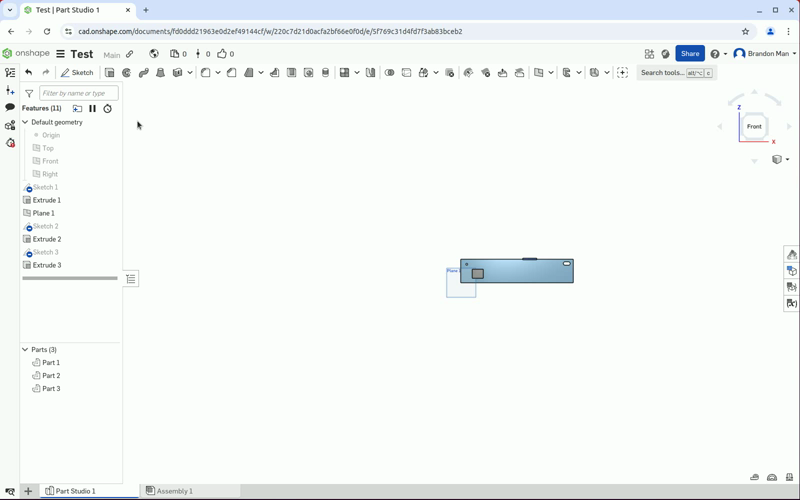
mouse_move(73, 189)
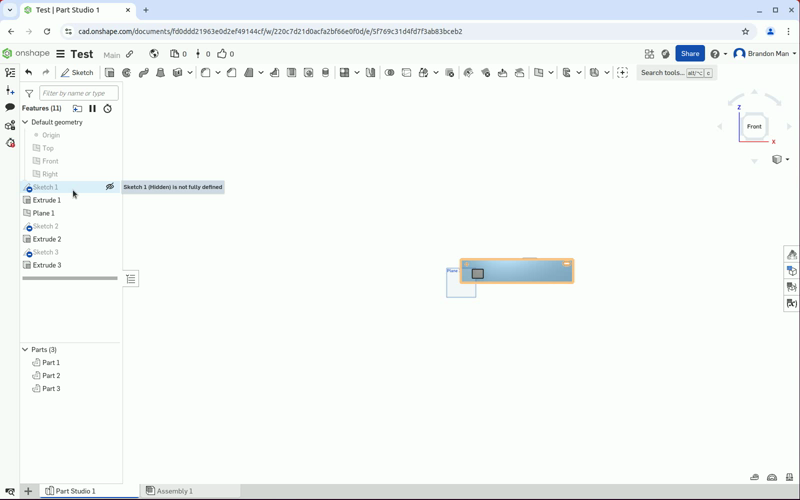
click(73, 189)
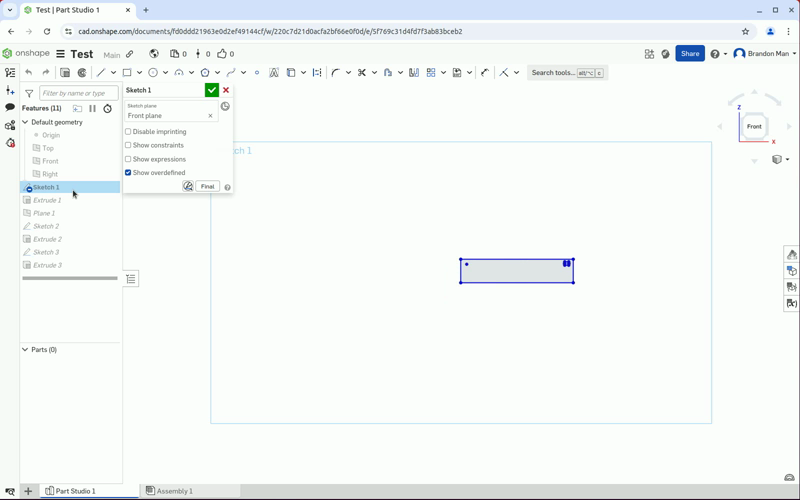
mouse_move(229, 92)
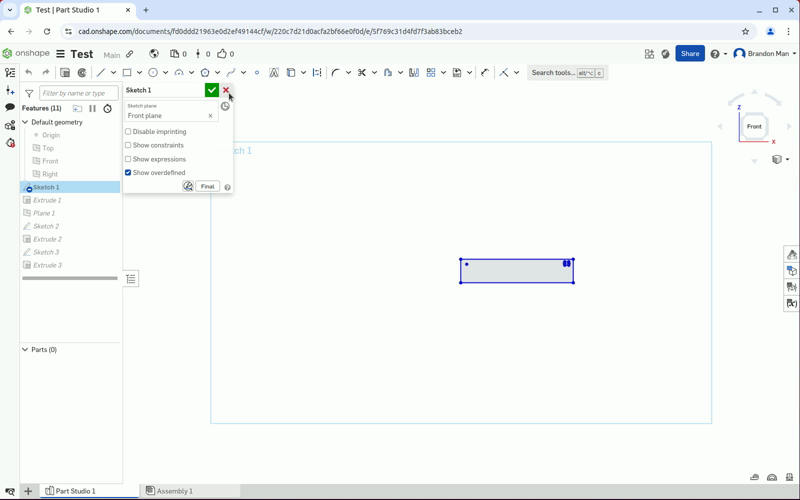
click(229, 92)
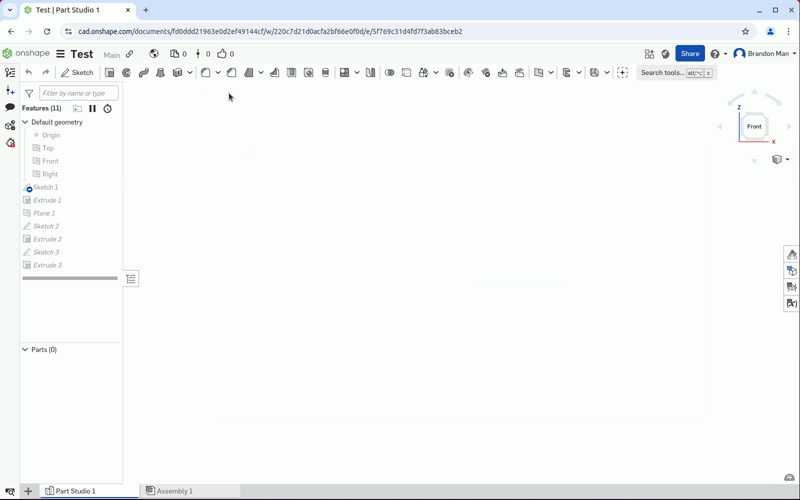
key(shift+s)
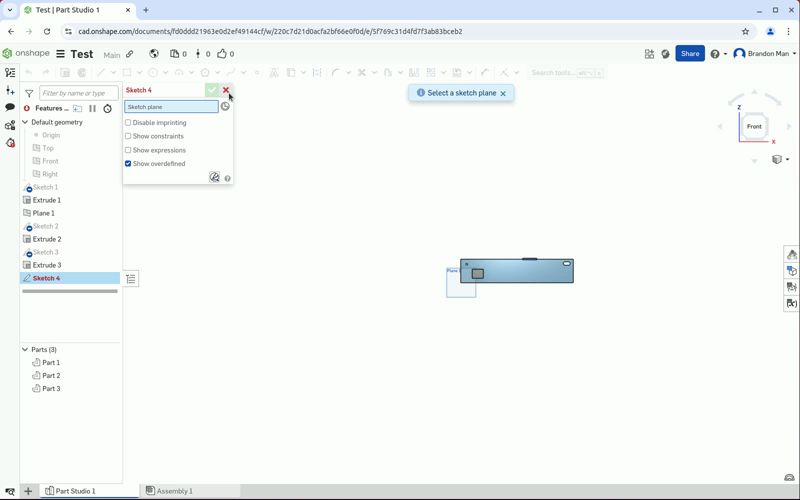
mouse_move(73, 215)
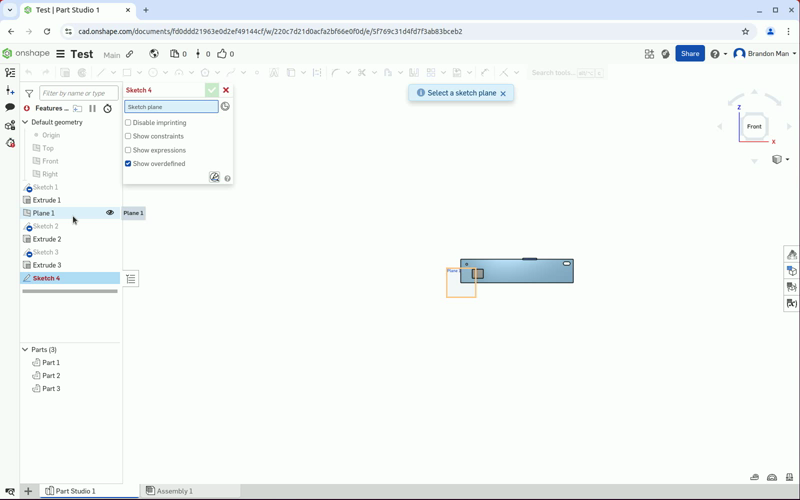
click(73, 215)
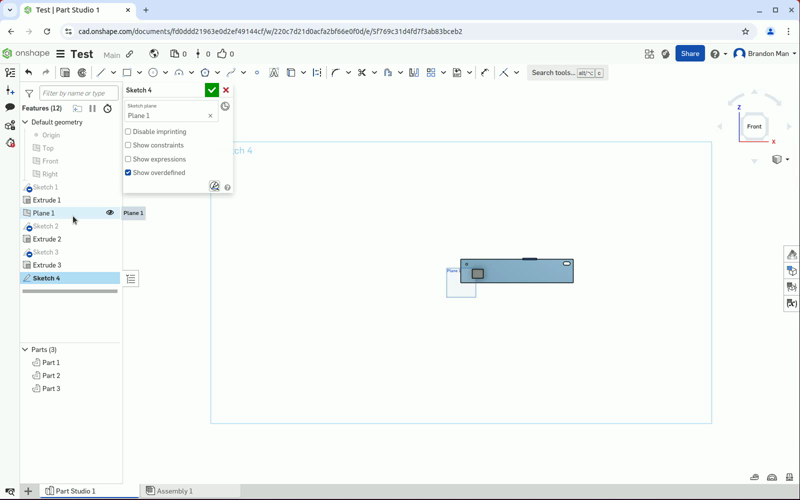
mouse_move(73, 352)
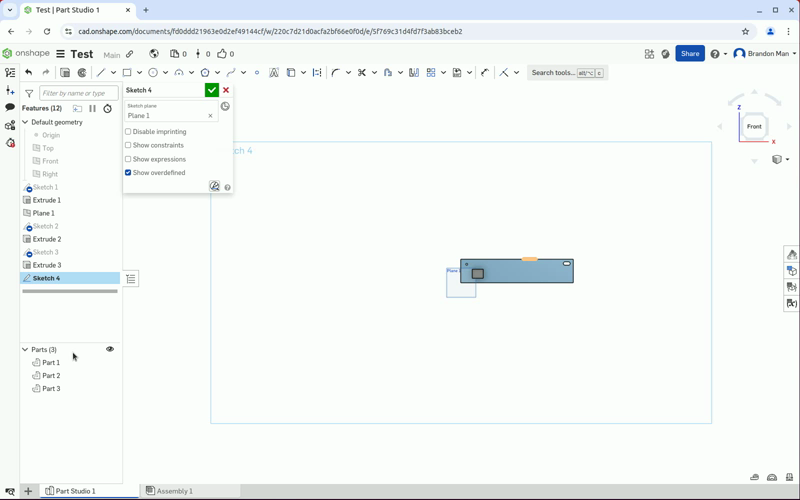
key(y)
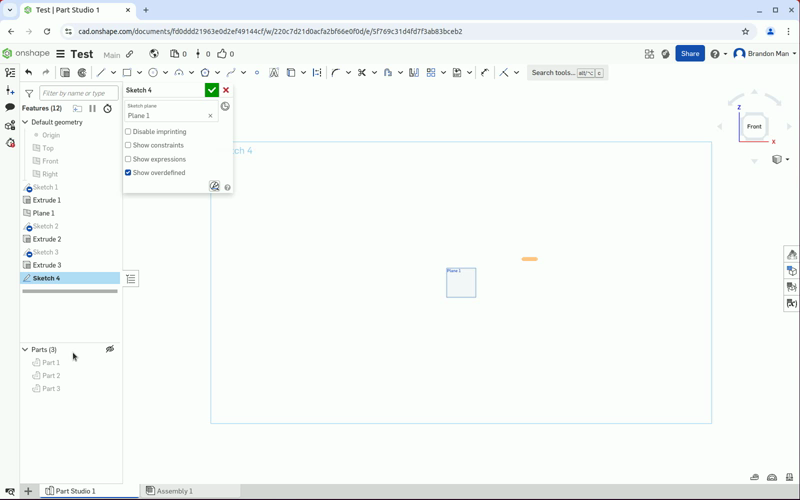
key(l)
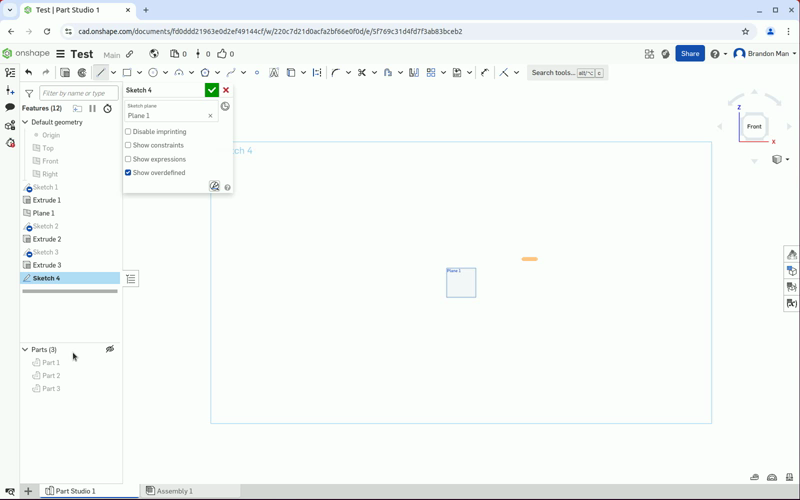
key_down(shift)
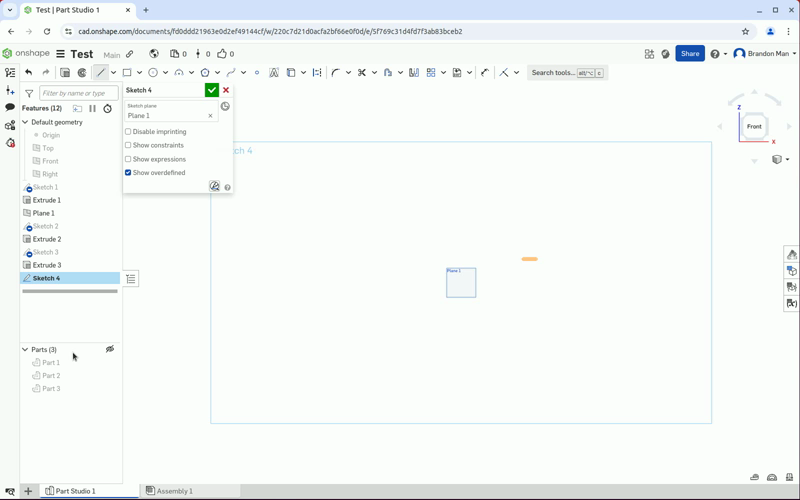
mouse_move(522, 264)
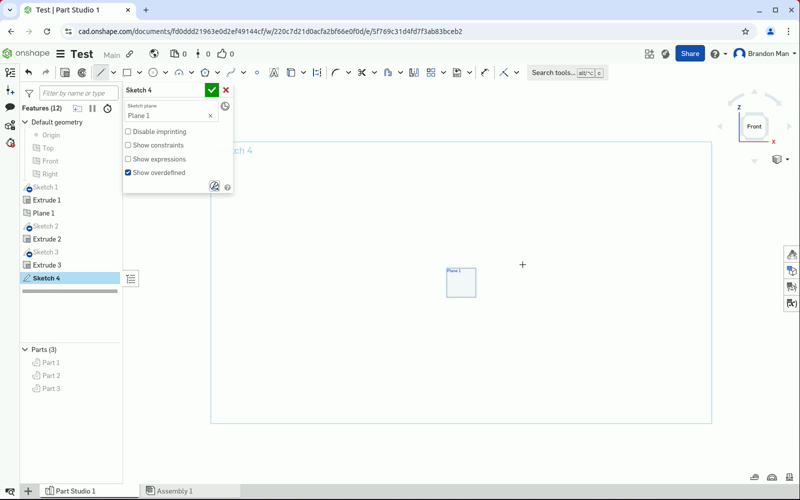
click(522, 264)
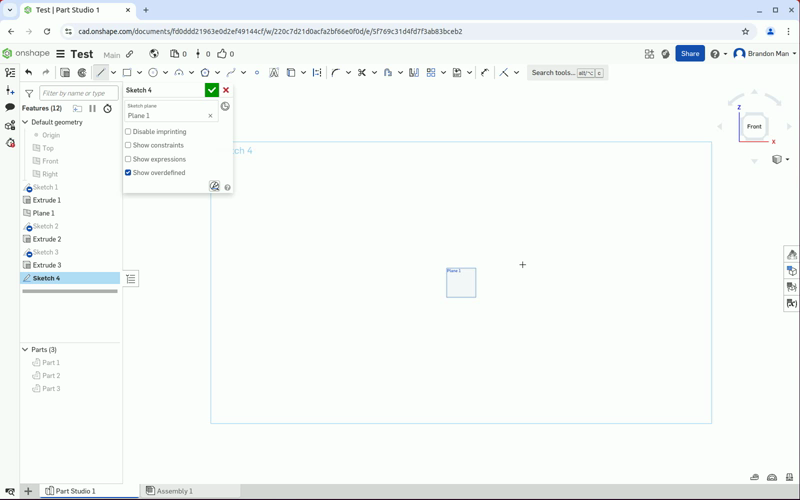
key_up(shift)
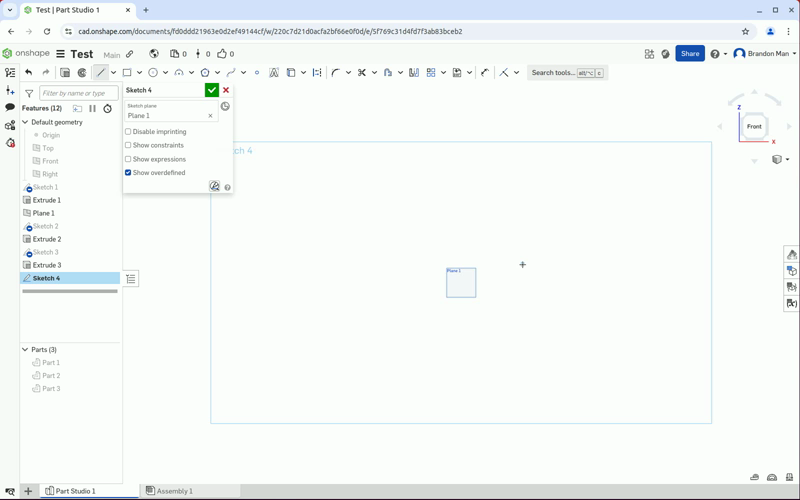
key_down(shift)
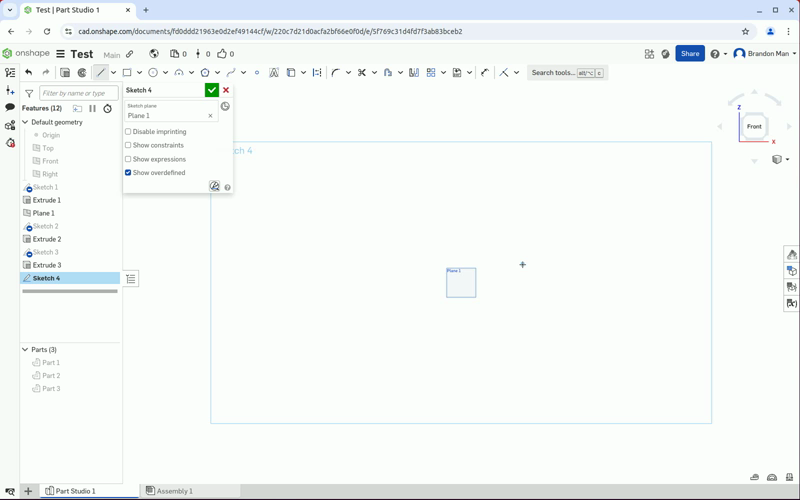
mouse_move(552, 264)
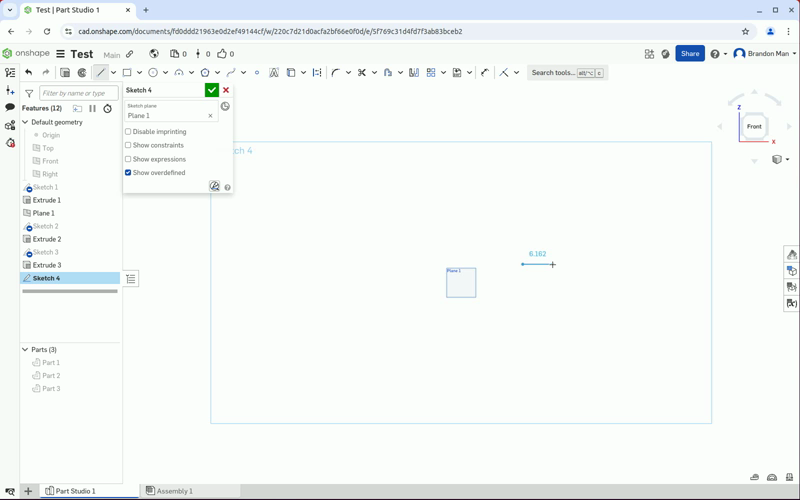
mouse_move(536, 264)
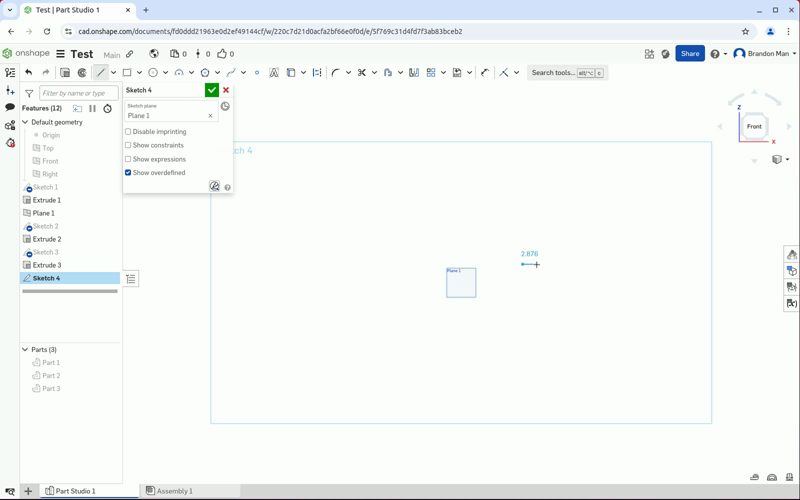
click(536, 264)
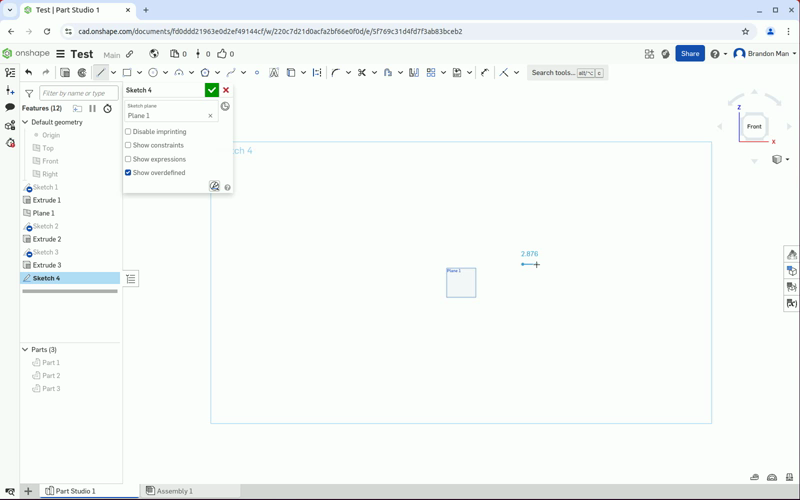
key_up(shift)
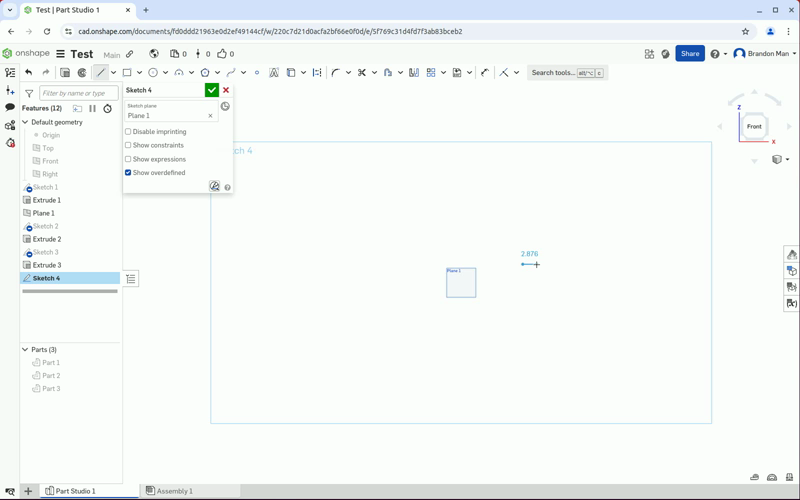
key_down(shift)
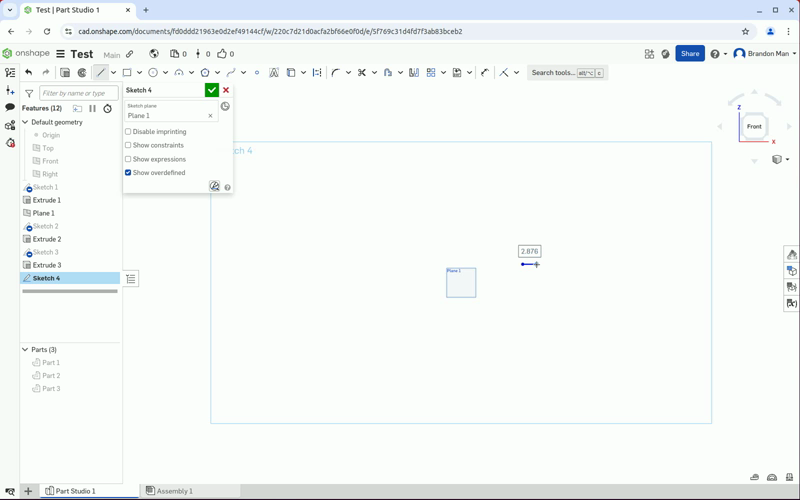
mouse_move(566, 264)
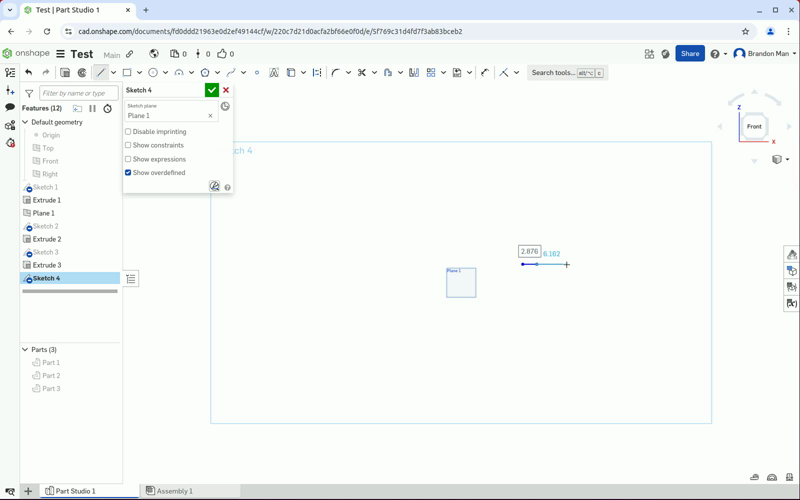
mouse_move(536, 258)
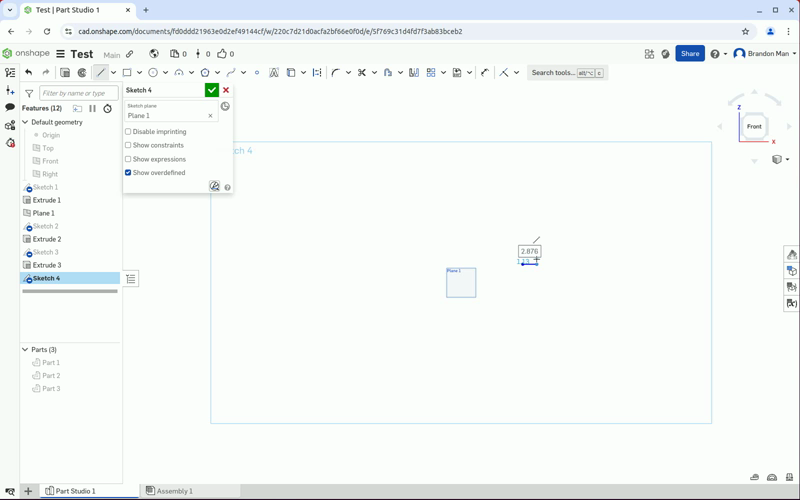
scroll(6)
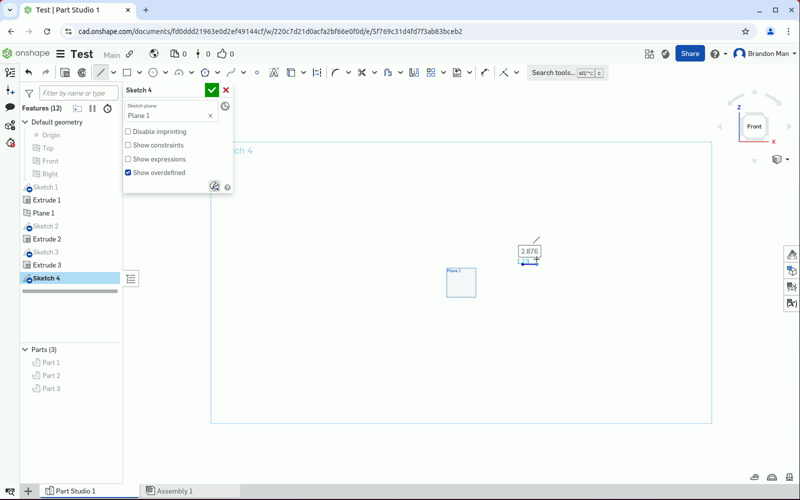
scroll(6)
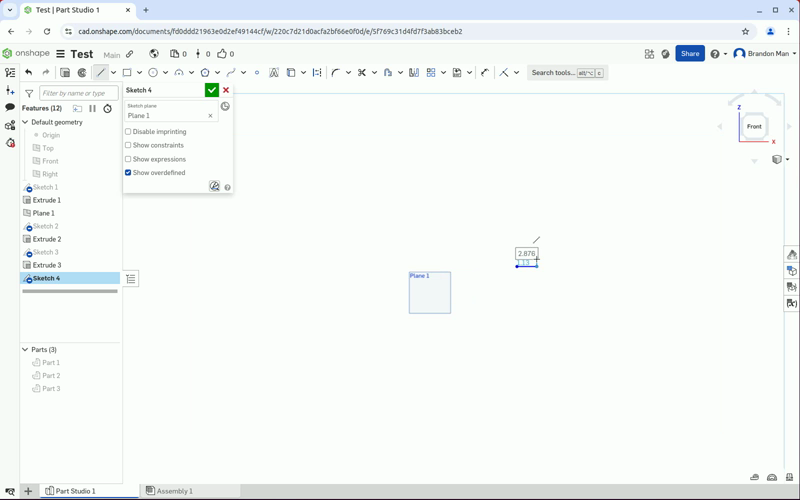
scroll(6)
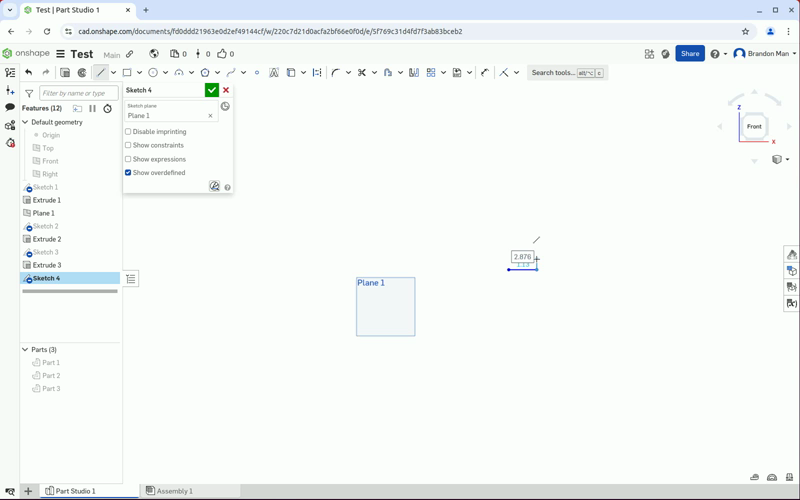
scroll(6)
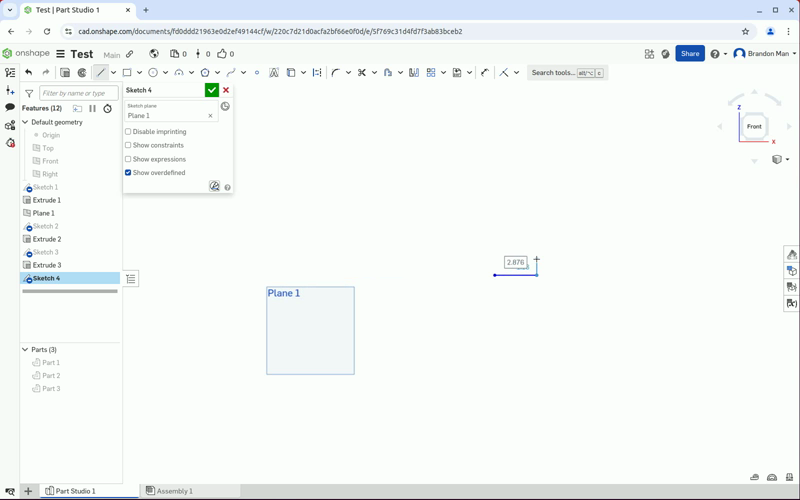
scroll(6)
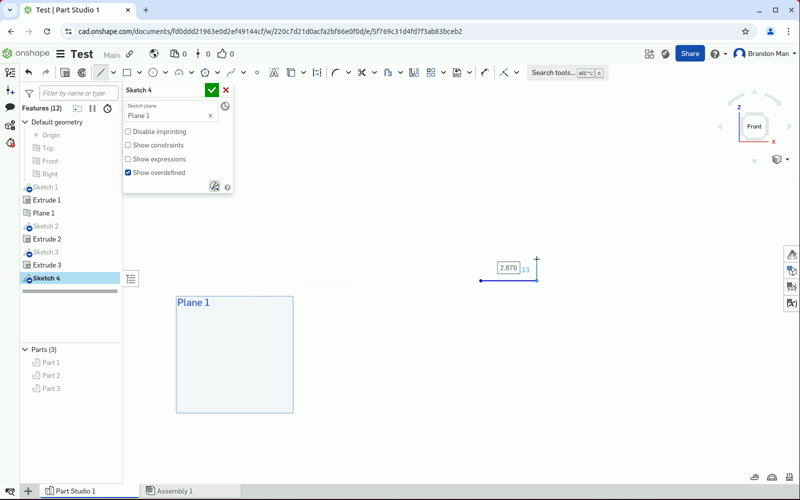
scroll(6)
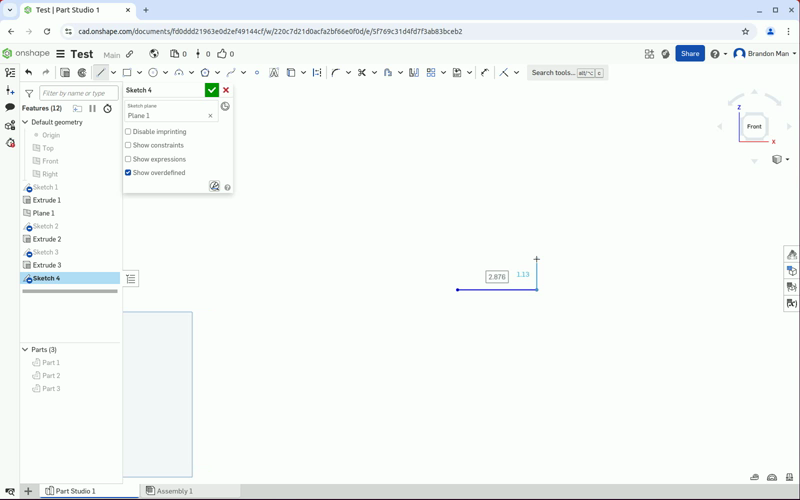
scroll(6)
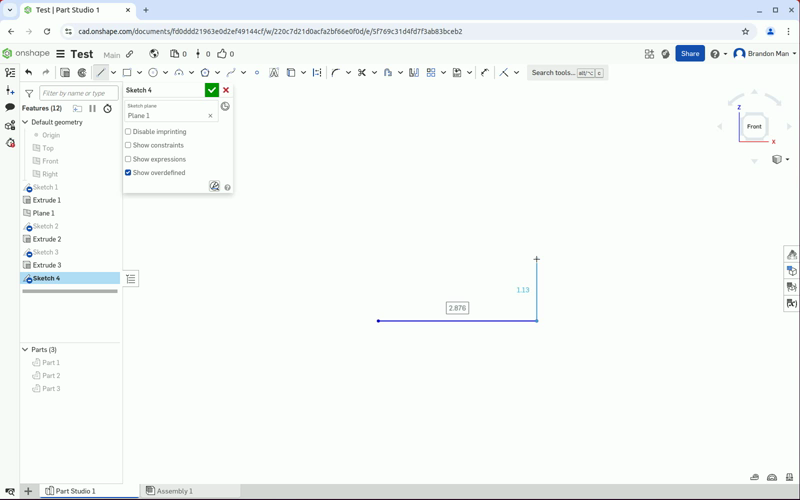
click(536, 258)
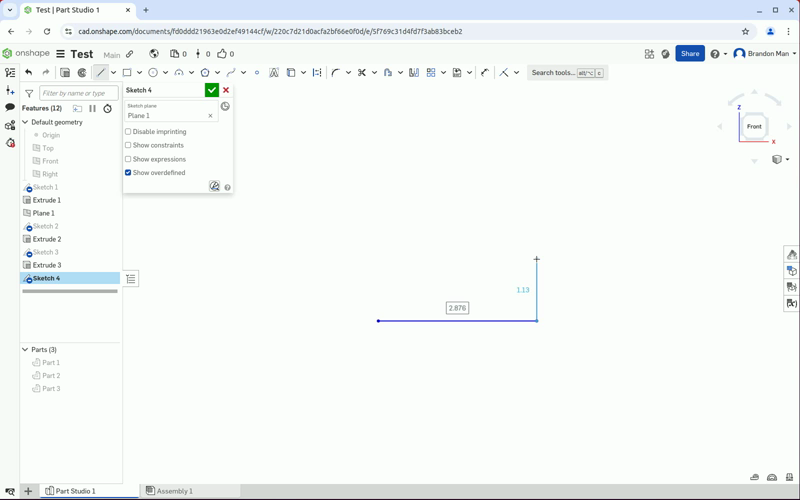
scroll(-6)
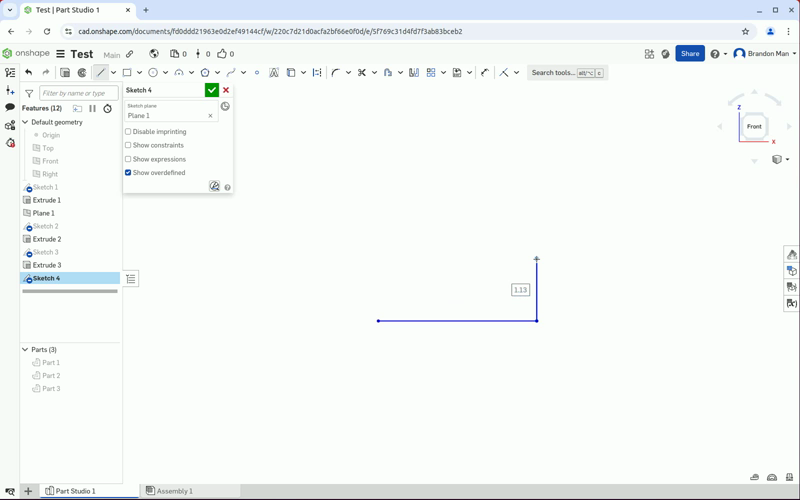
scroll(-6)
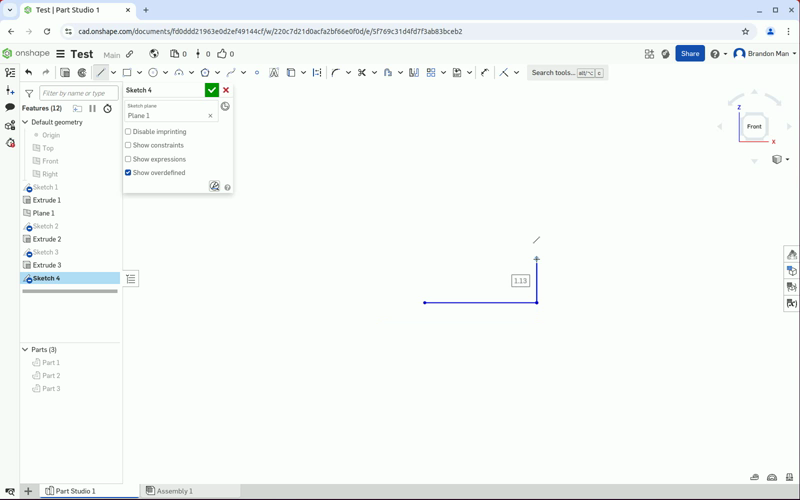
scroll(-6)
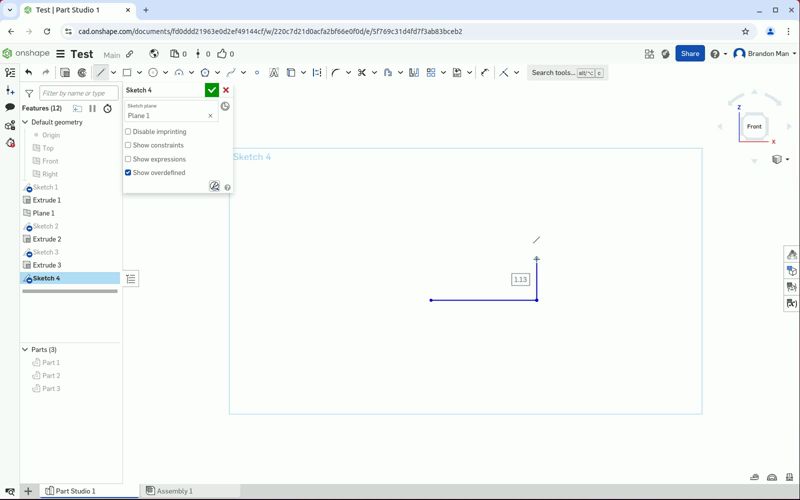
scroll(-6)
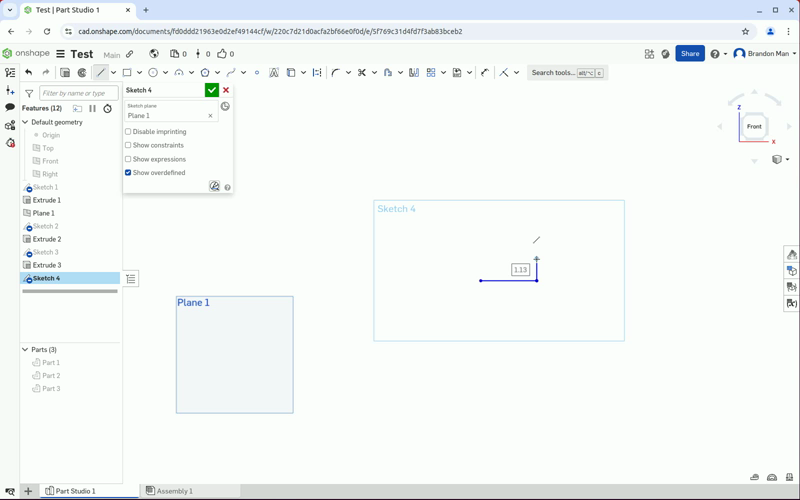
scroll(-6)
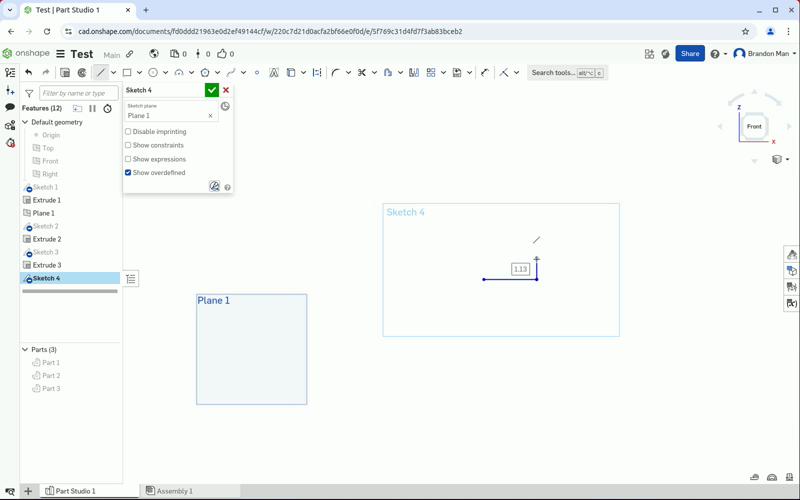
scroll(-6)
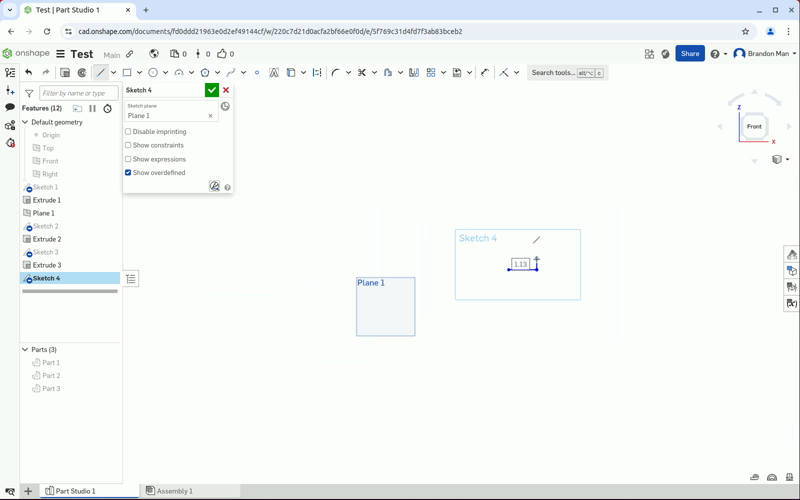
scroll(-6)
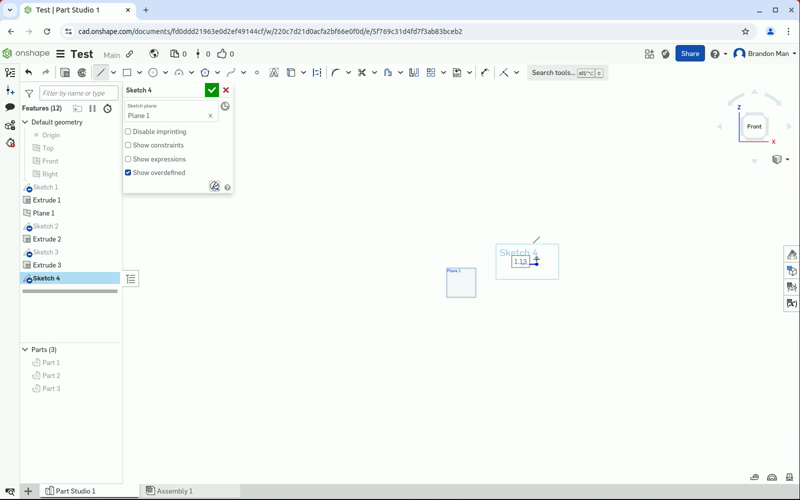
key_up(shift)
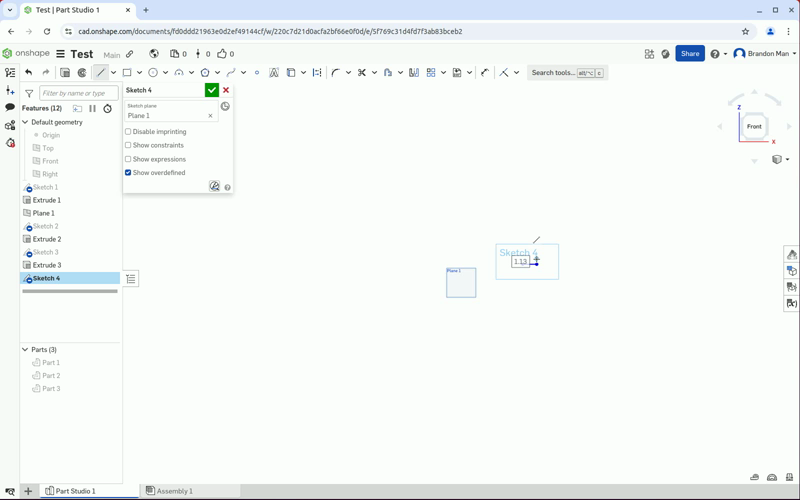
key_down(shift)
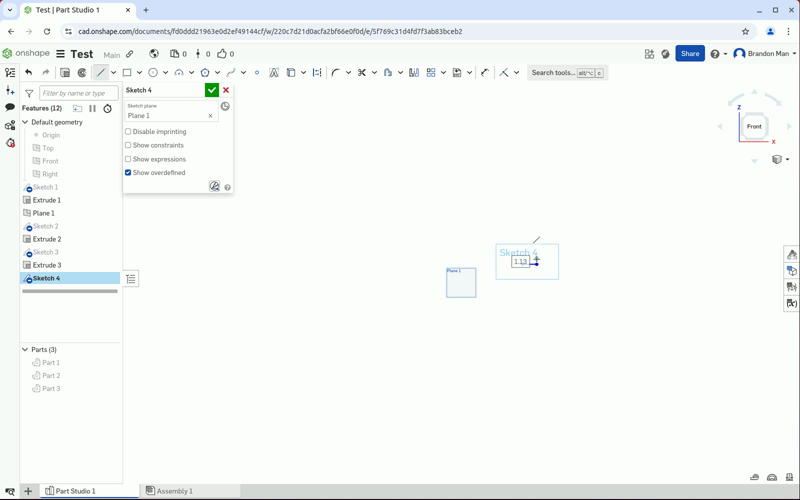
mouse_move(566, 258)
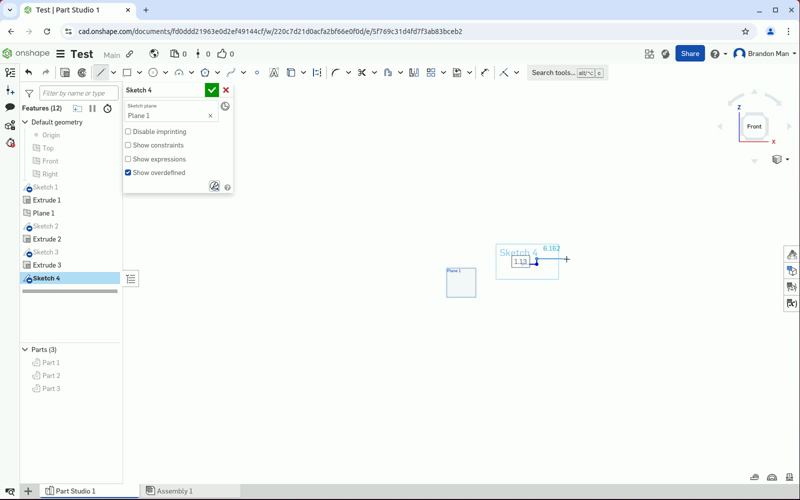
mouse_move(522, 258)
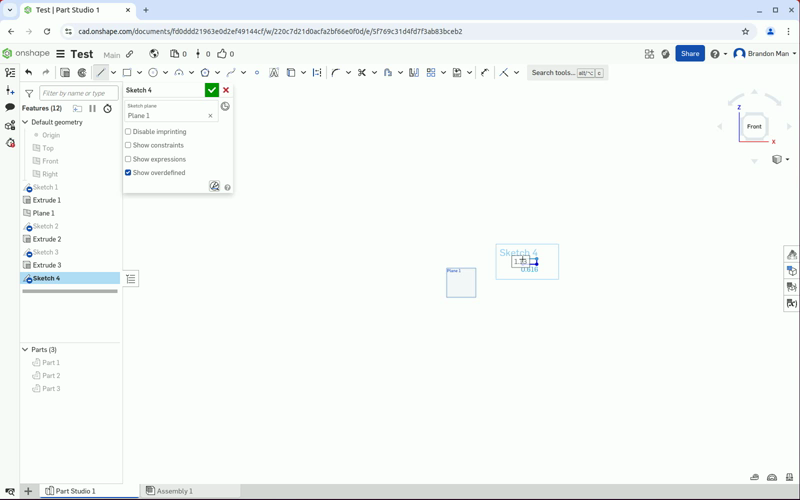
click(522, 258)
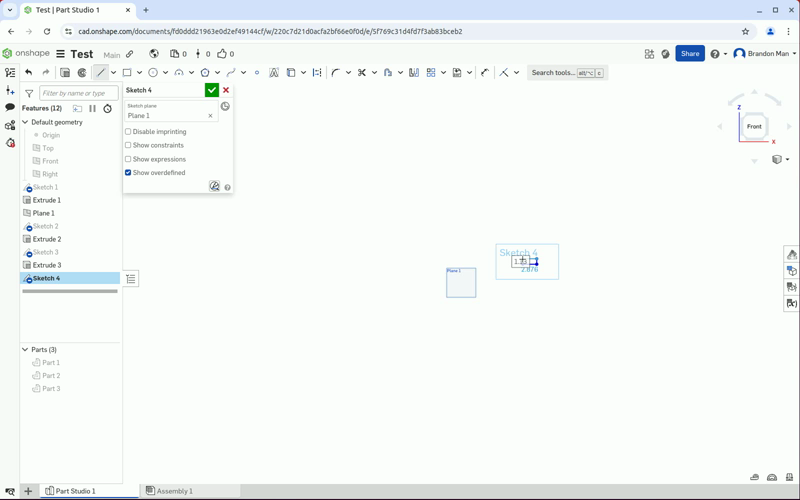
key_up(shift)
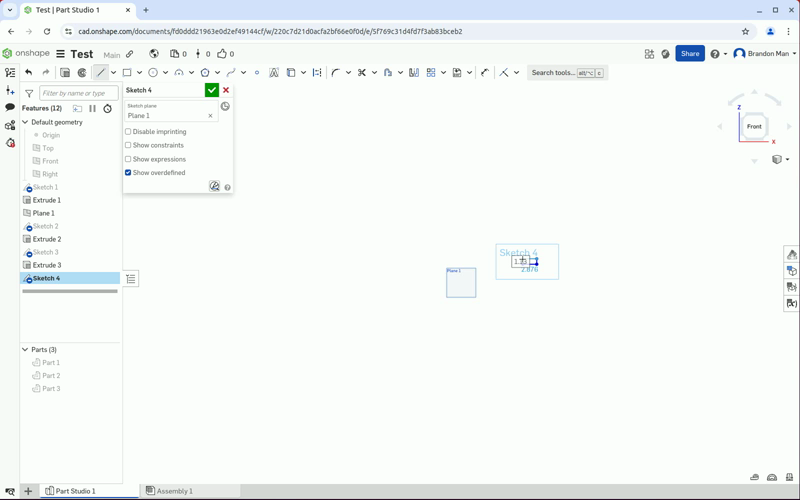
mouse_move(552, 258)
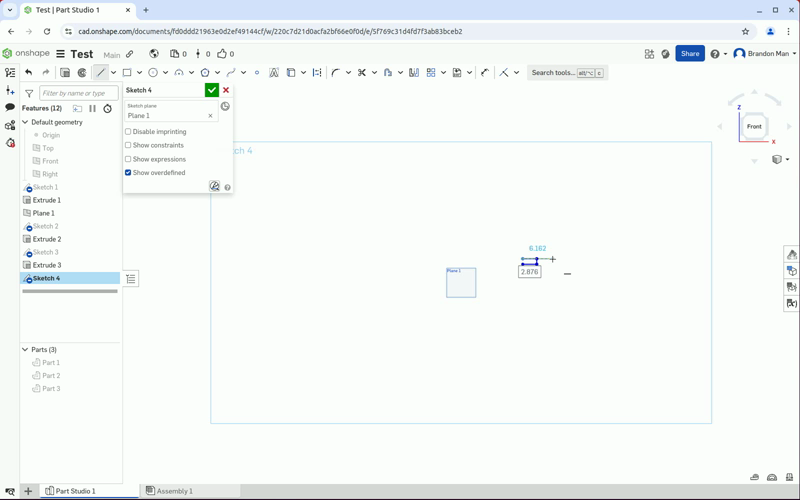
key_down(shift)
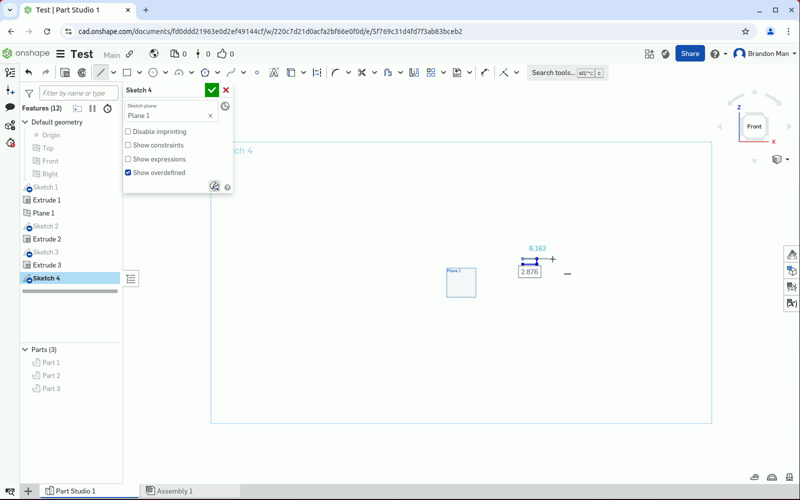
mouse_move(522, 264)
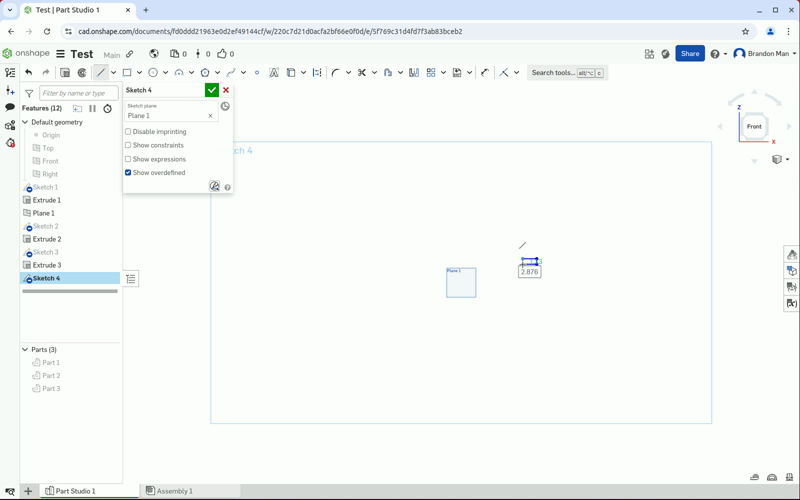
scroll(6)
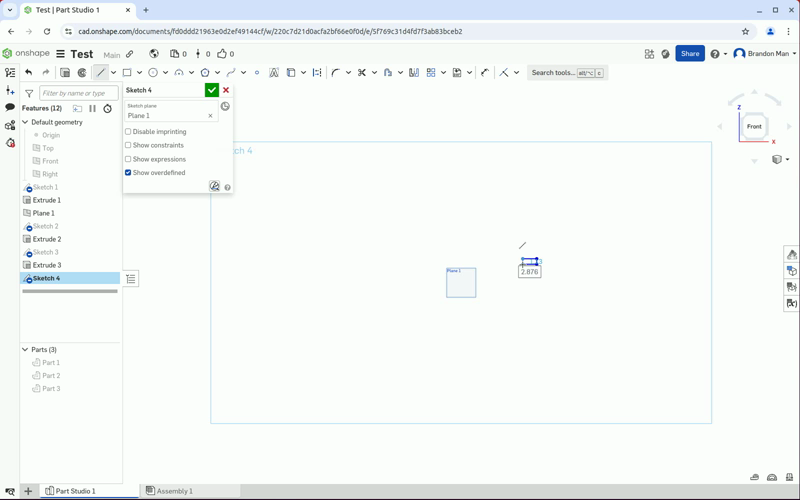
scroll(6)
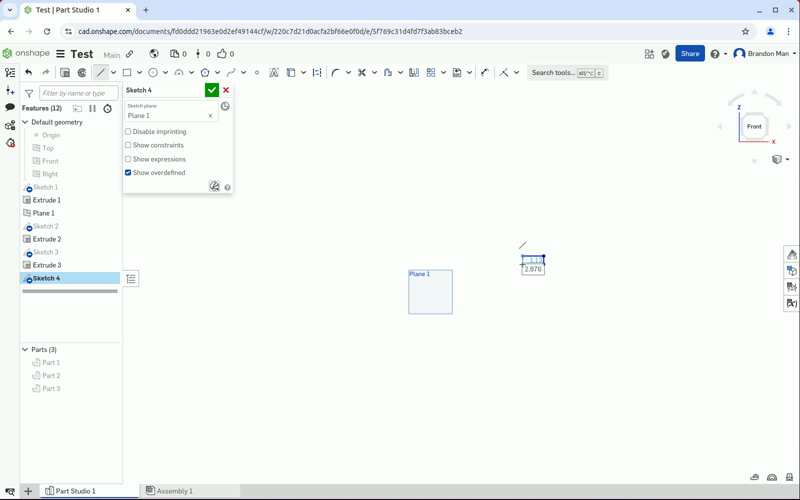
scroll(6)
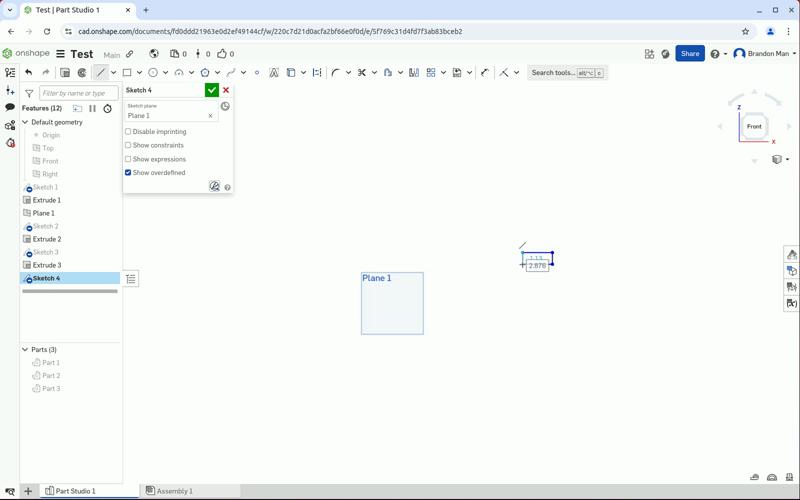
scroll(6)
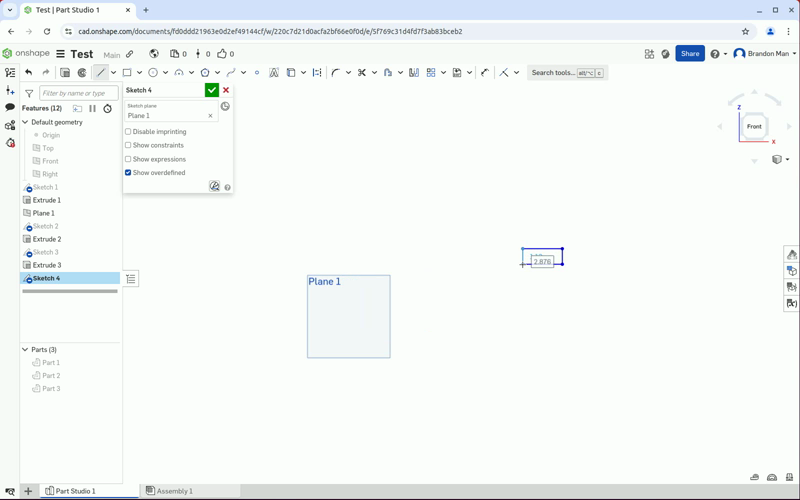
scroll(6)
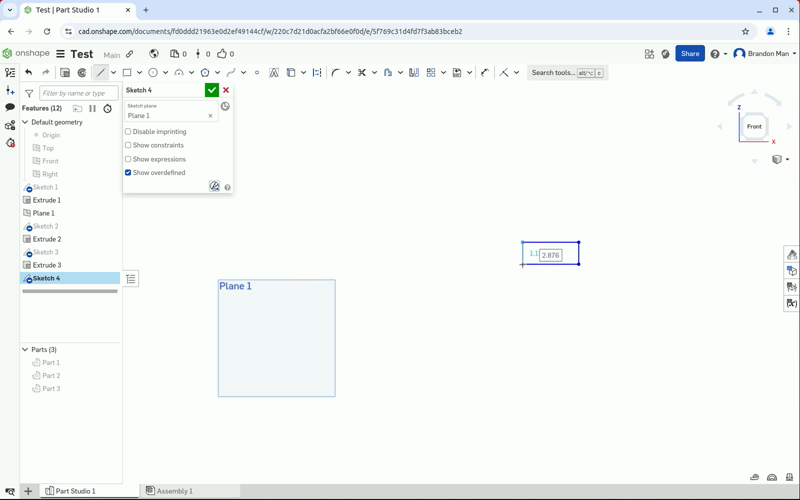
scroll(6)
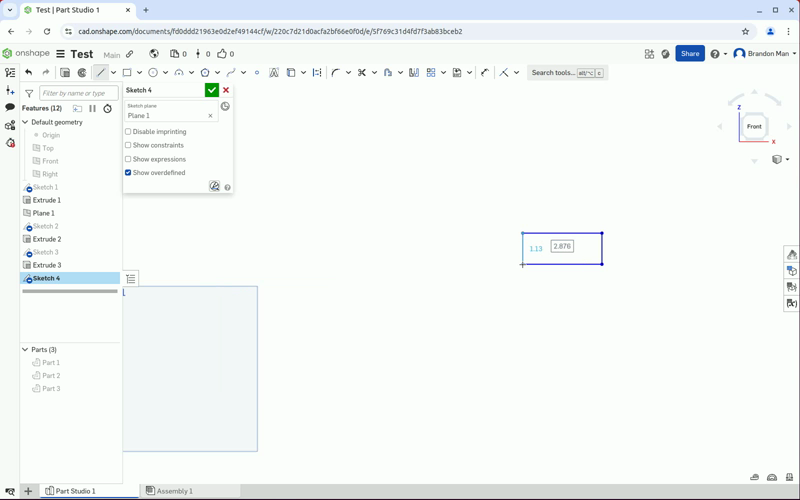
scroll(6)
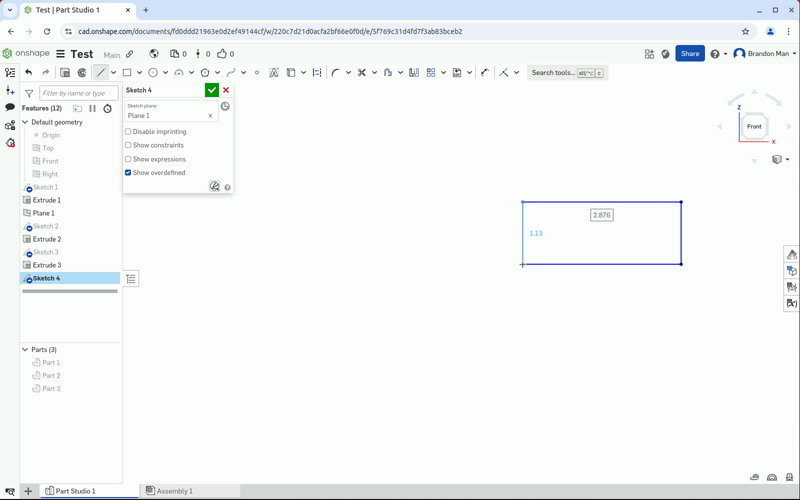
key_up(shift)
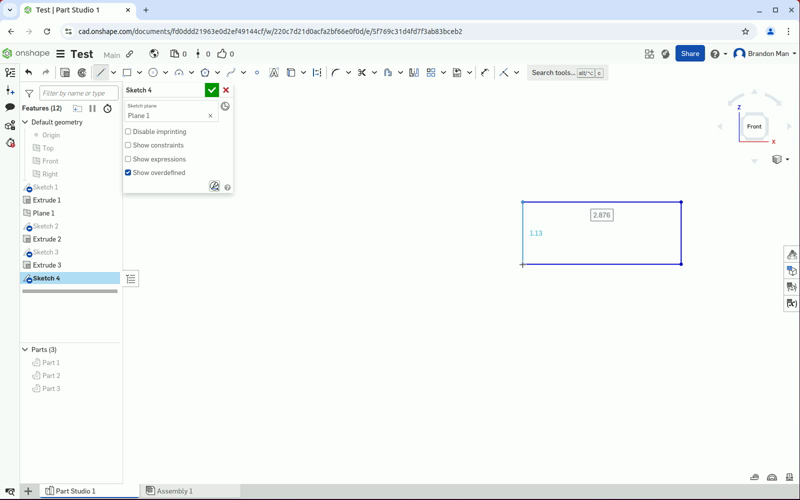
click(522, 264)
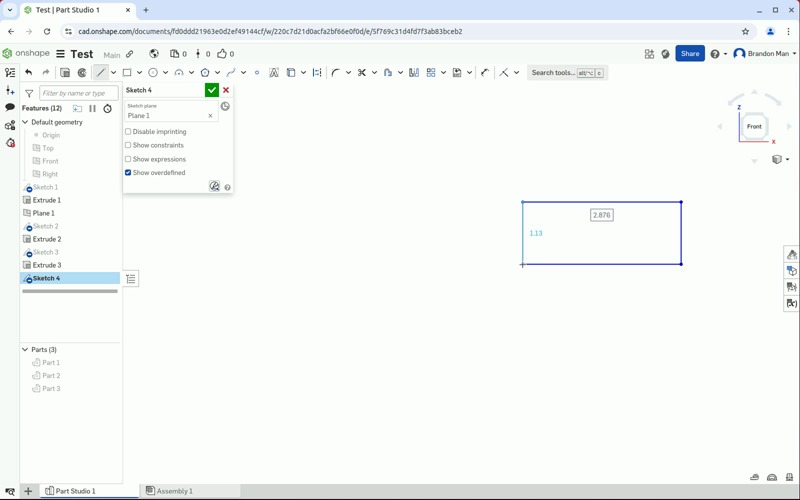
scroll(-6)
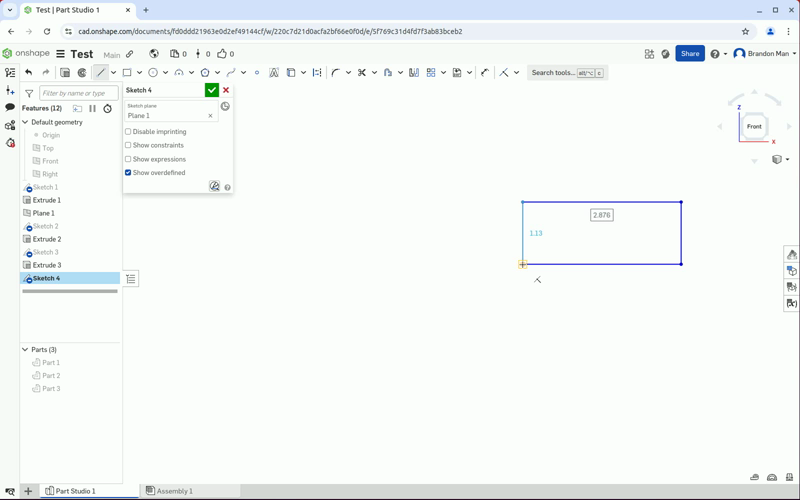
scroll(-6)
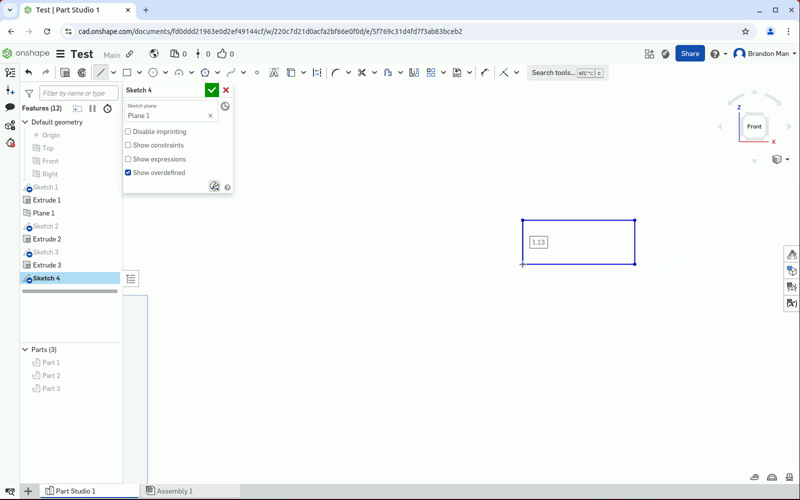
scroll(-6)
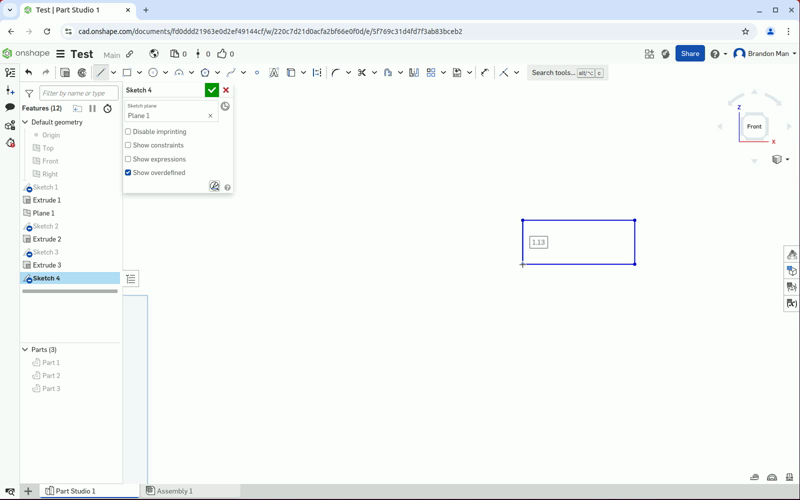
scroll(-6)
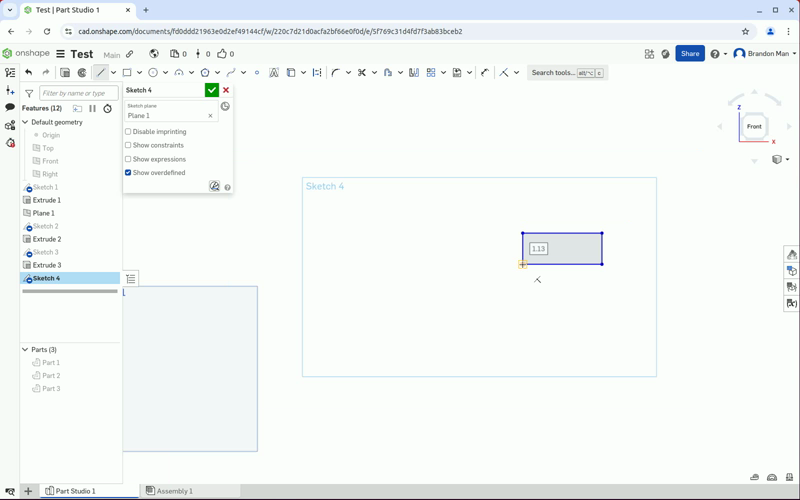
scroll(-6)
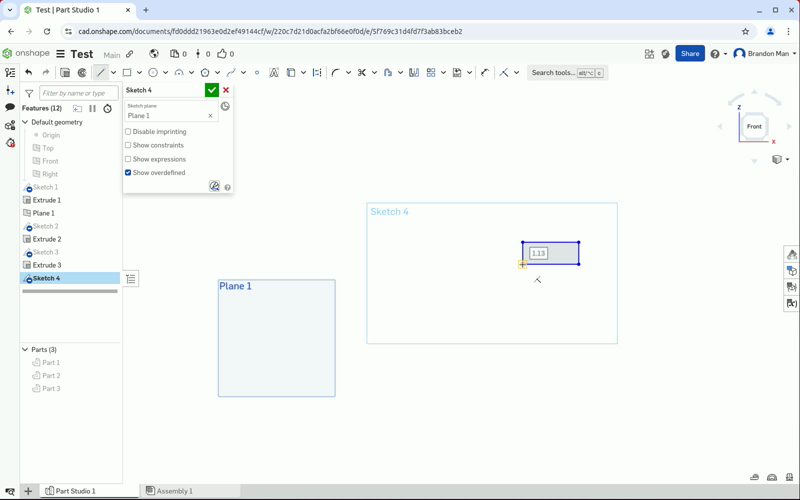
scroll(-6)
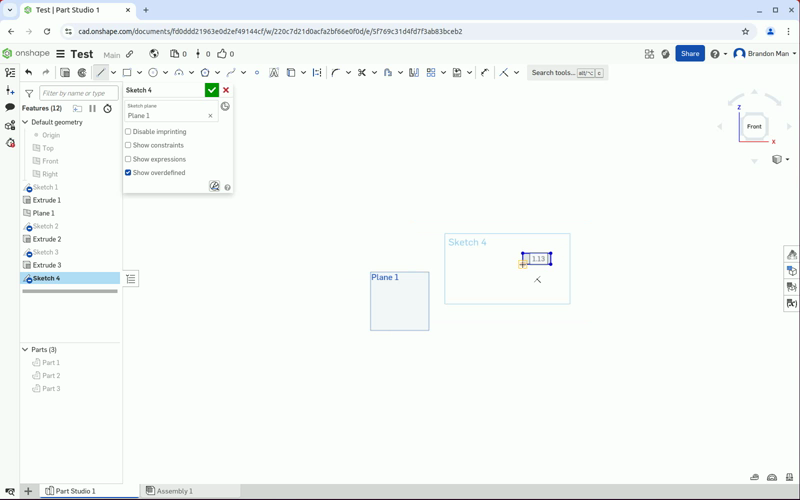
scroll(-6)
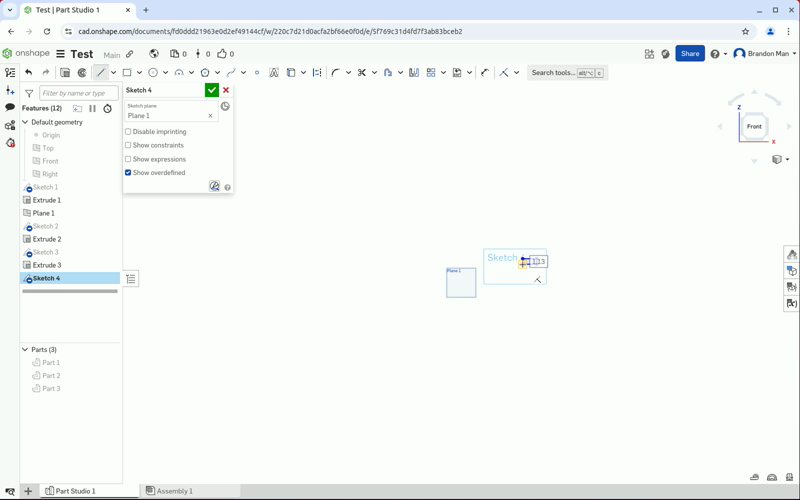
key(esc)
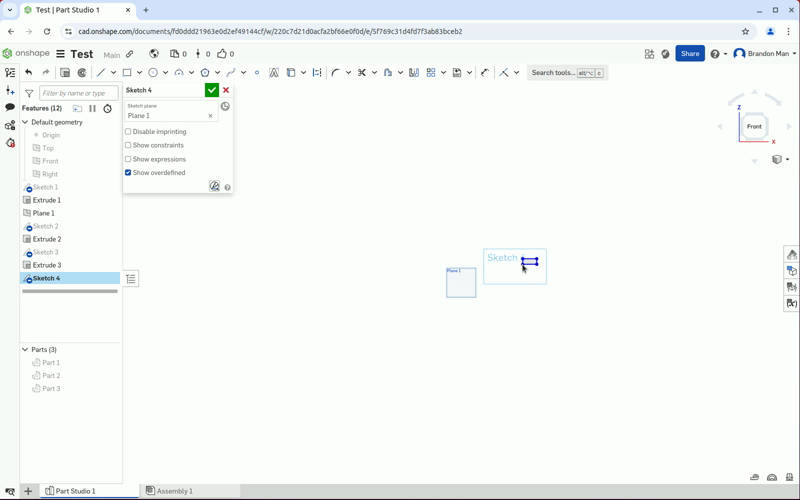
mouse_move(527, 261)
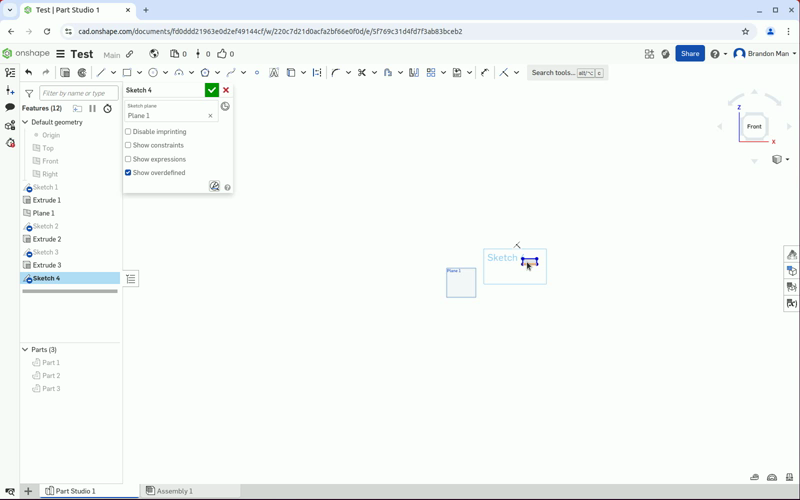
scroll(6)
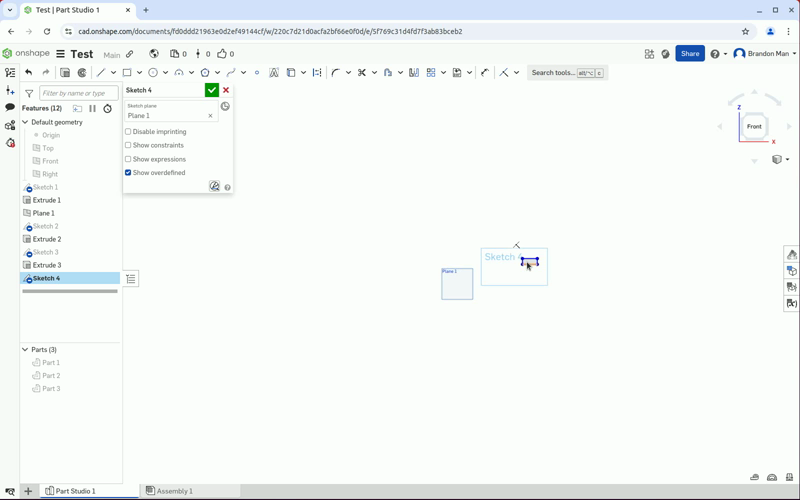
scroll(6)
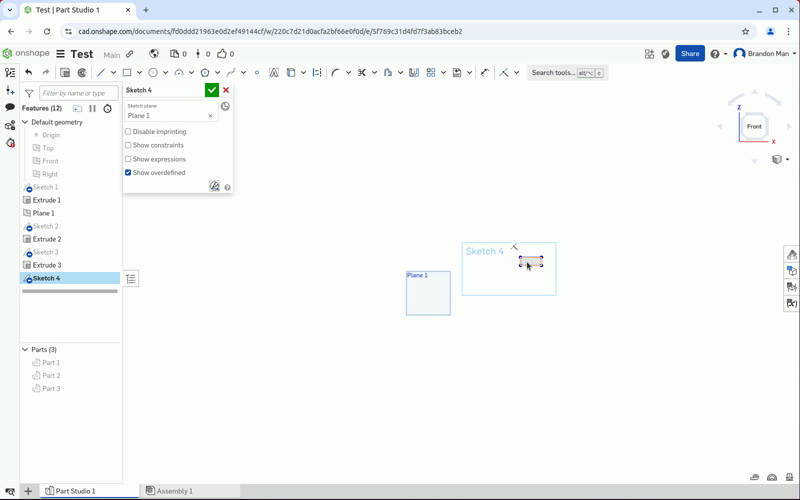
scroll(6)
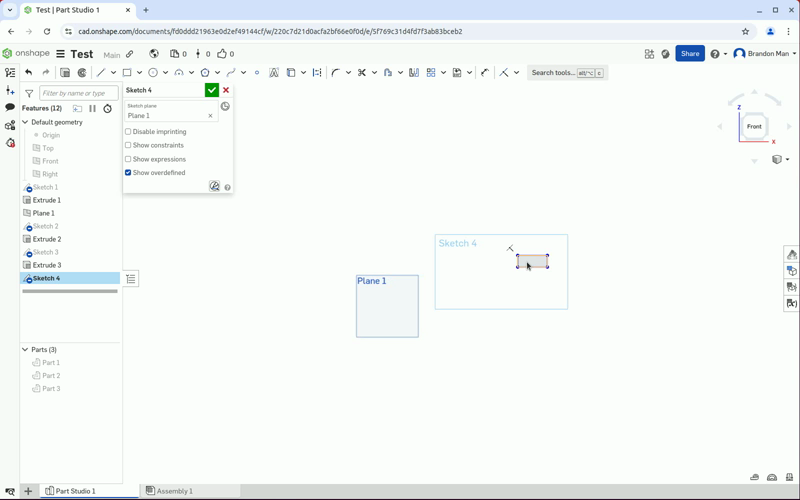
scroll(6)
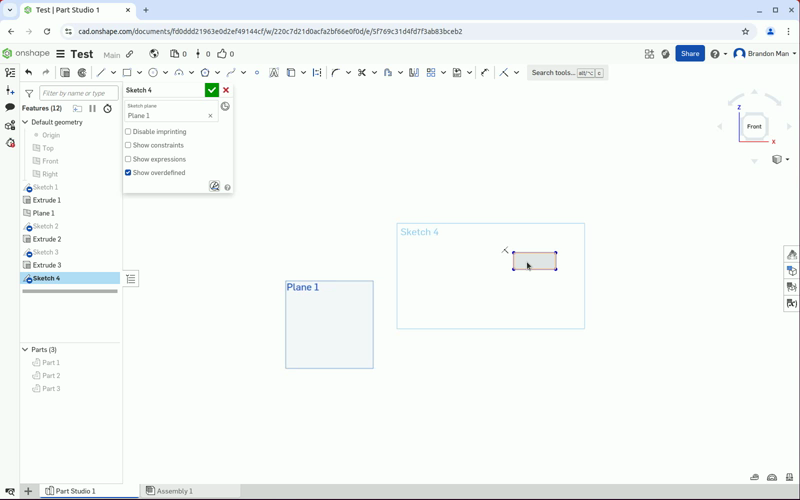
scroll(6)
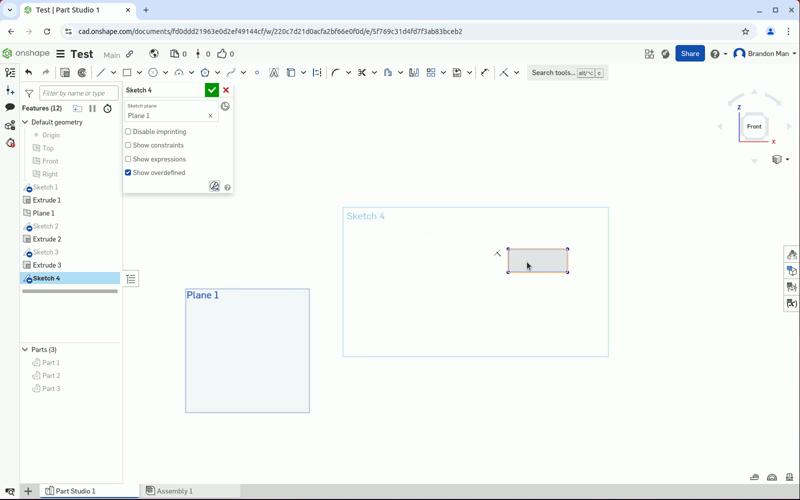
scroll(6)
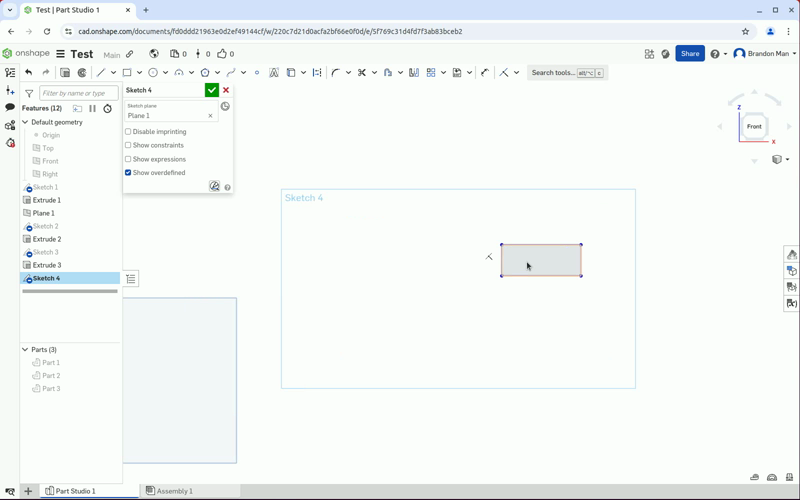
scroll(6)
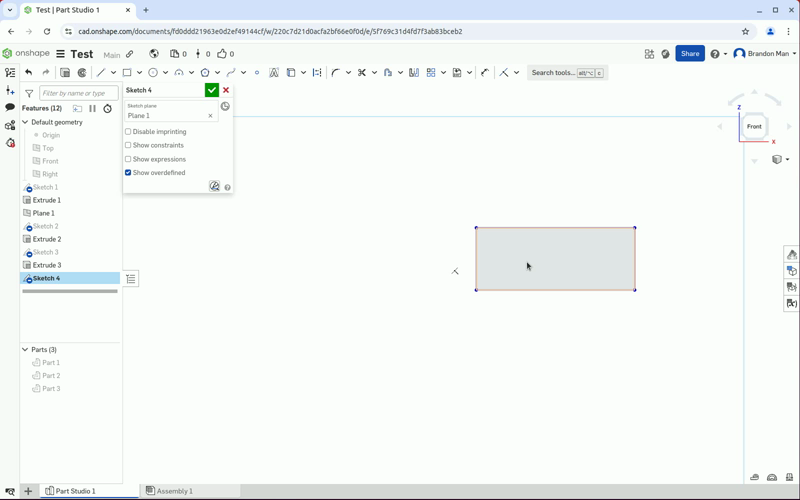
click(527, 261)
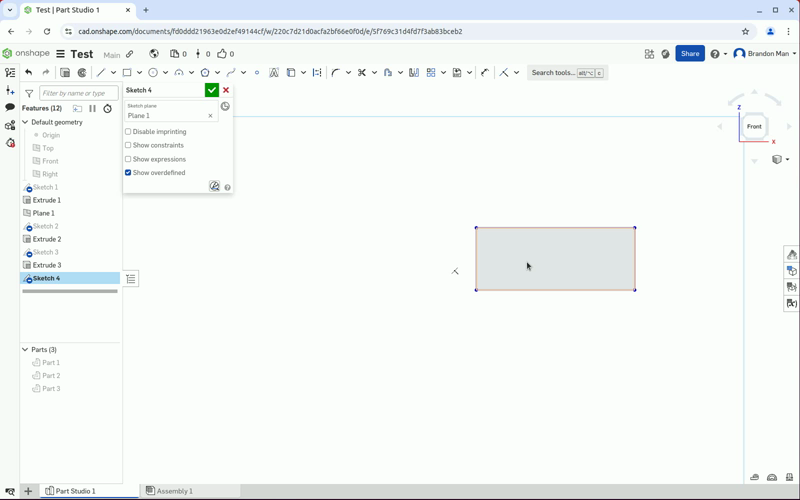
scroll(-6)
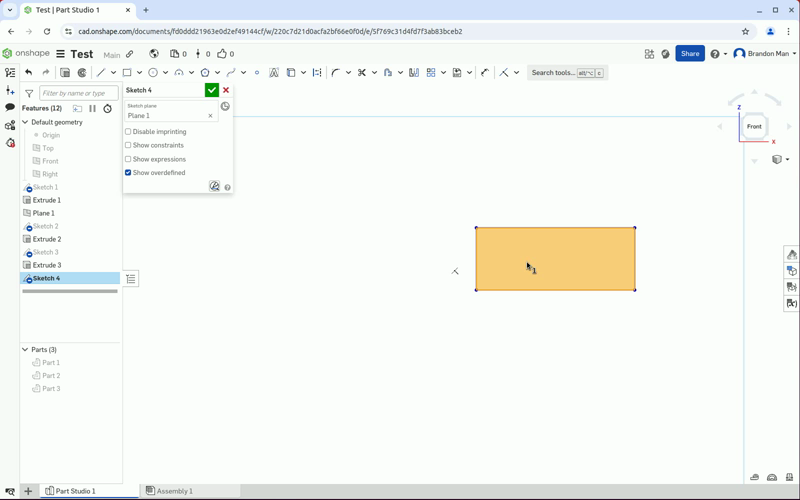
scroll(-6)
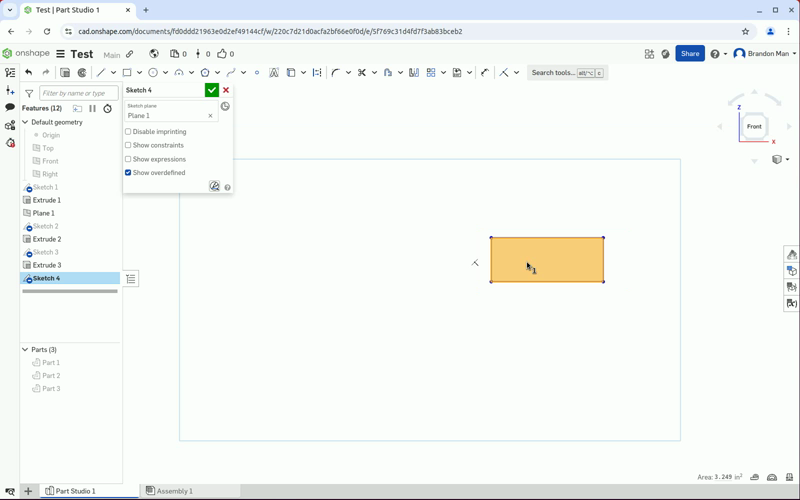
scroll(-6)
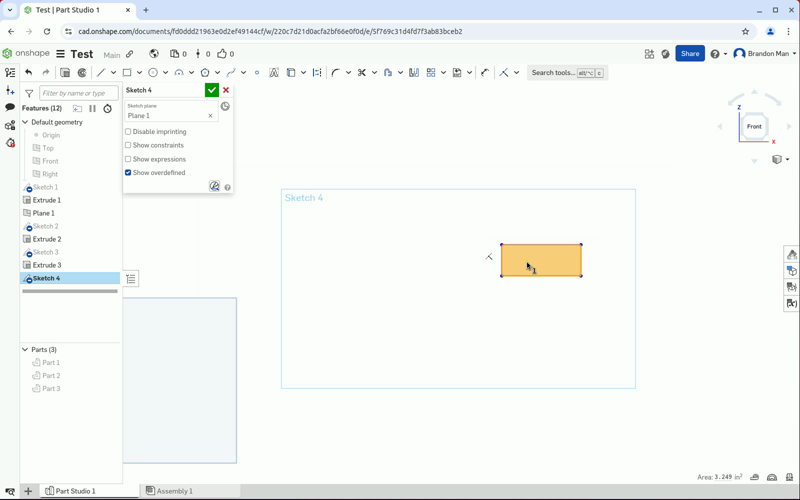
scroll(-6)
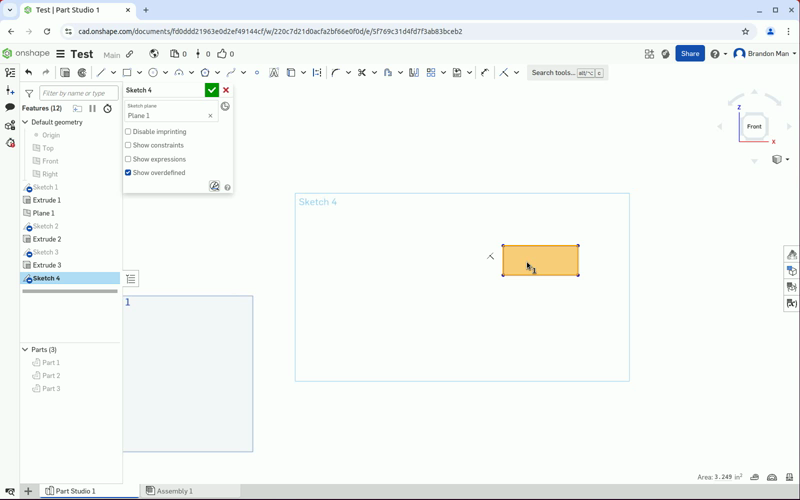
scroll(-6)
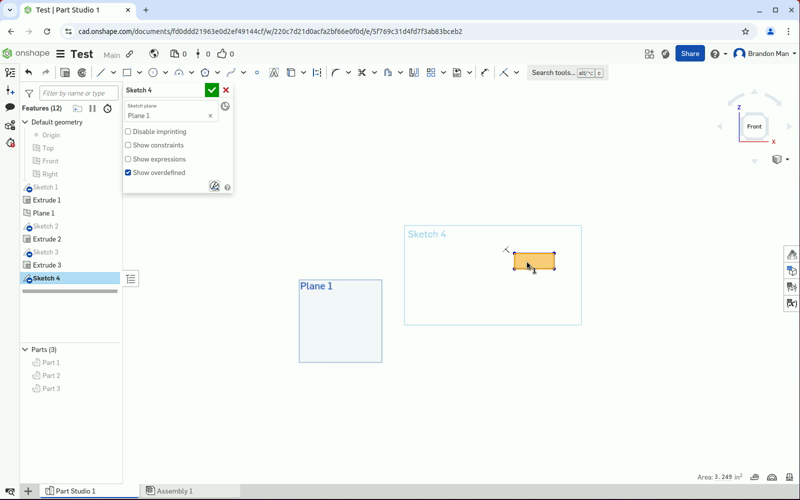
scroll(-6)
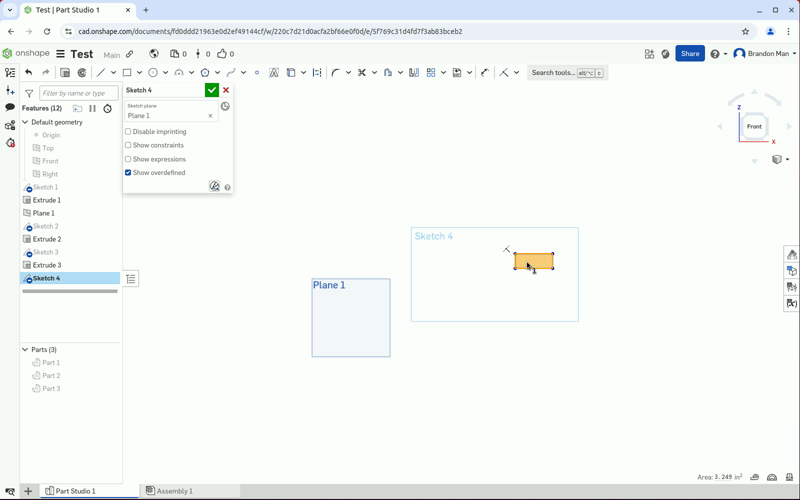
scroll(-6)
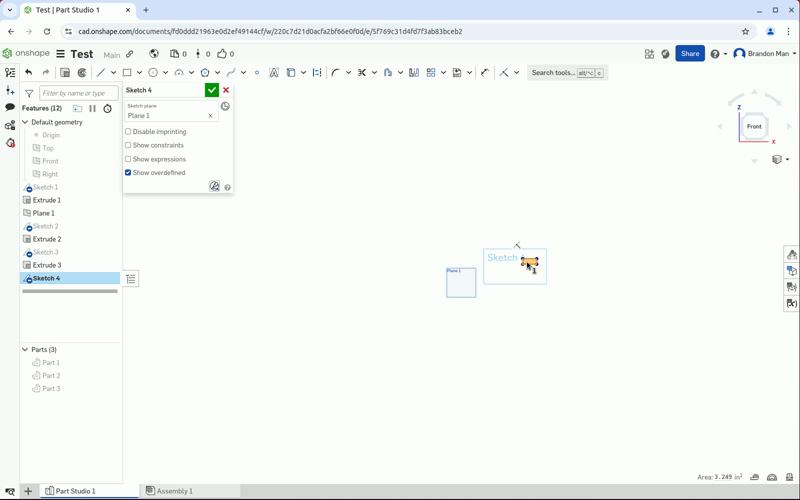
mouse_move(73, 352)
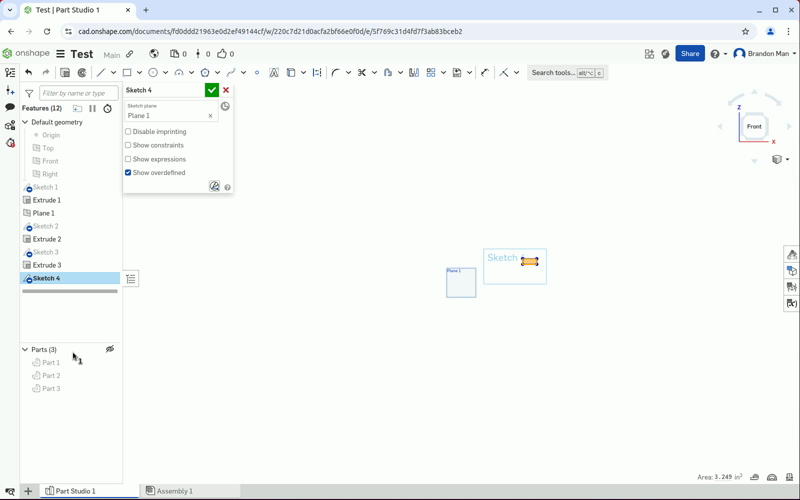
key(shift+y)
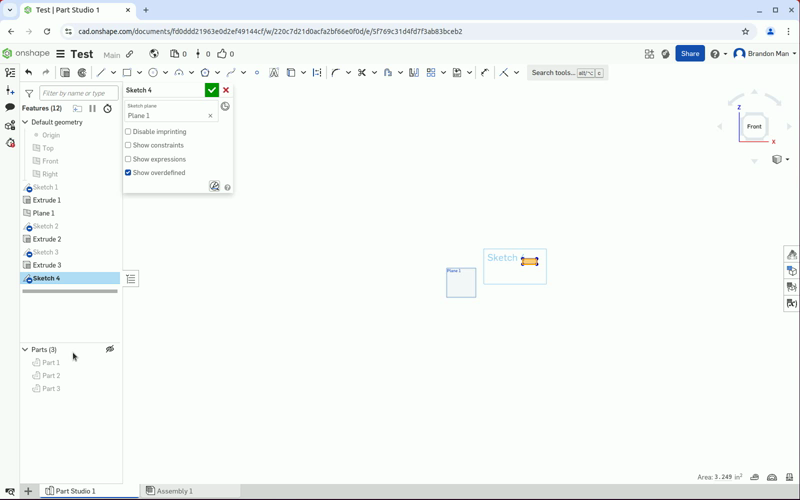
key(shift+e)
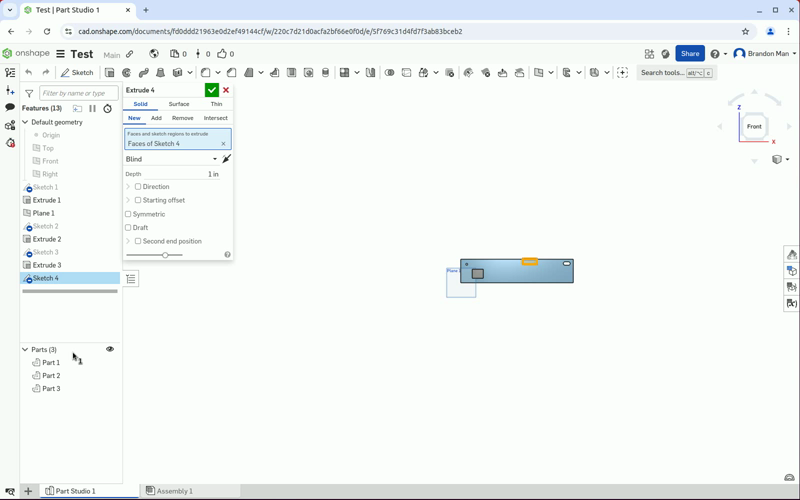
mouse_move(143, 106)
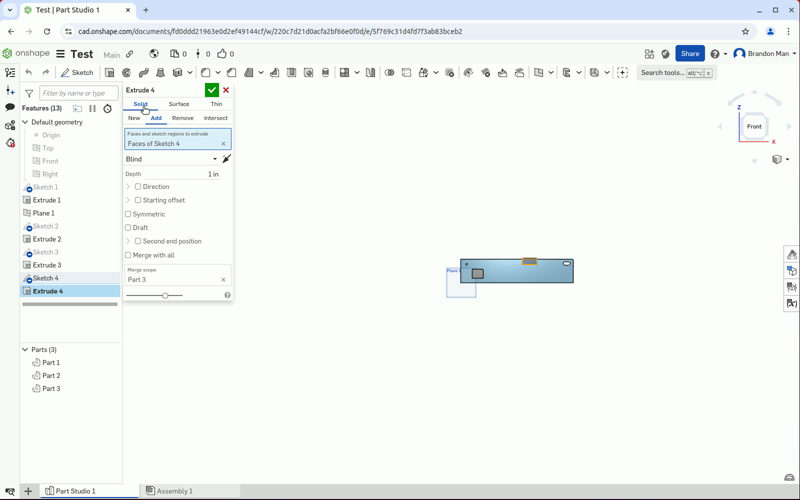
click(143, 106)
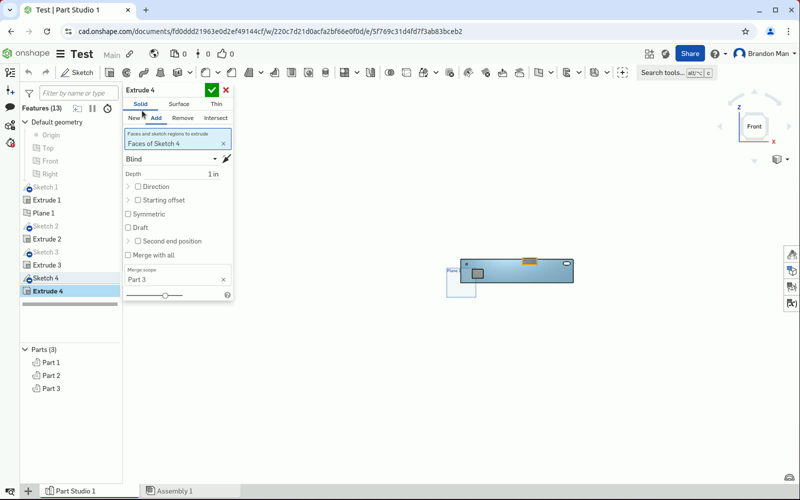
mouse_move(137, 120)
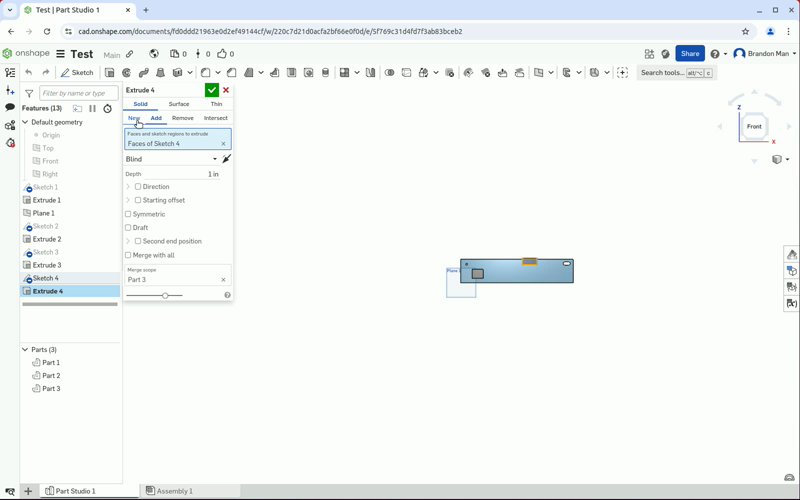
click(137, 120)
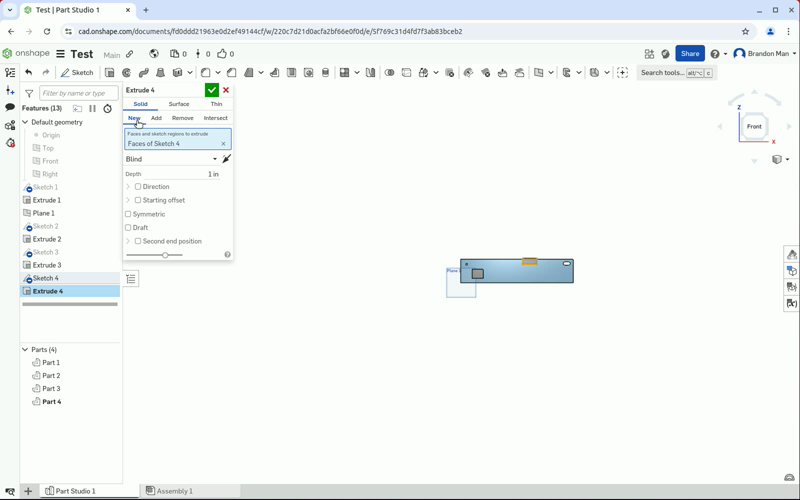
key(tab, 4)
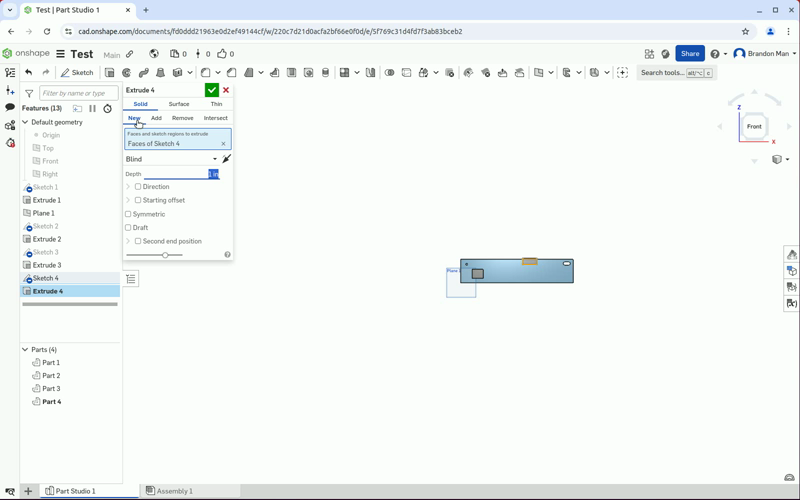
text(0.963)
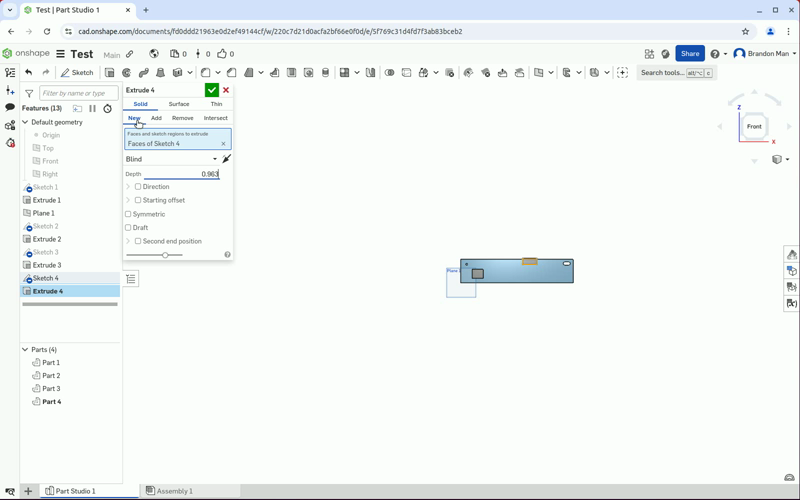
key(enter)
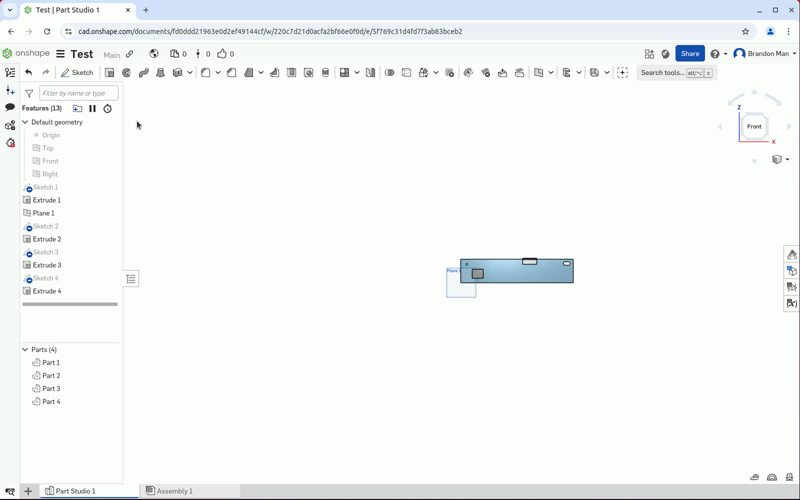
key(shift+h)
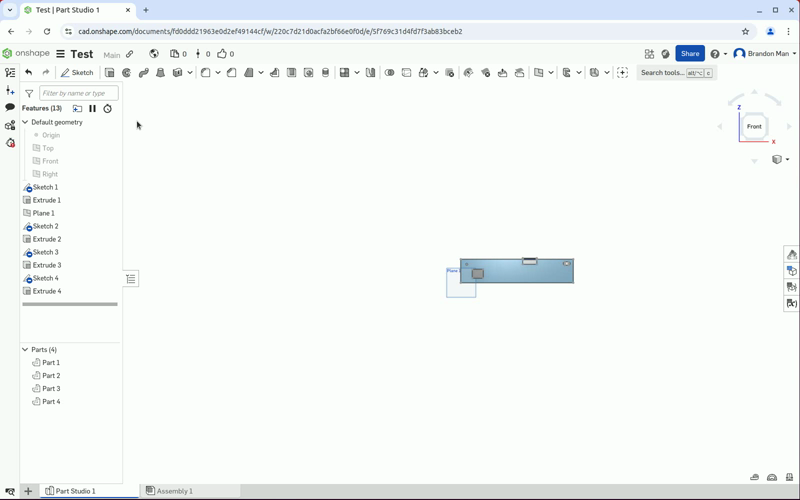
key(shift+h)
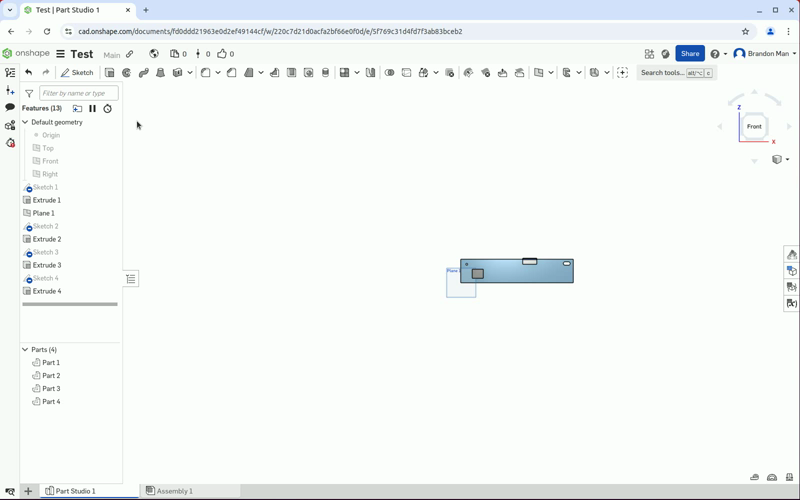
mouse_move(73, 189)
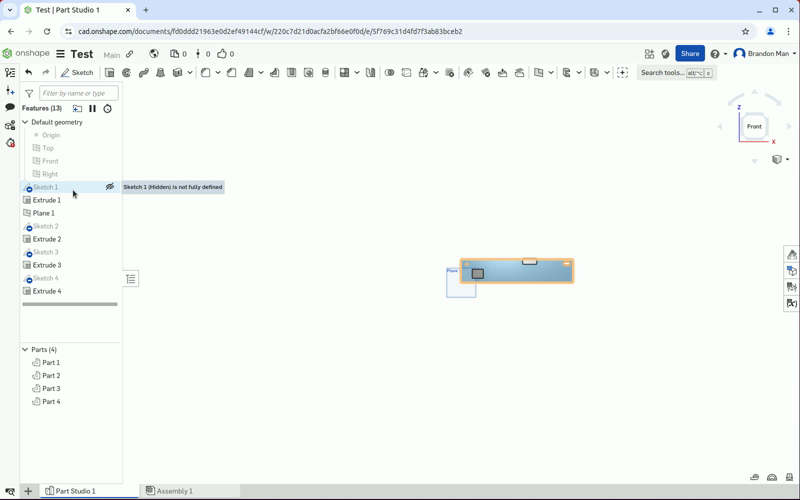
click(73, 189)
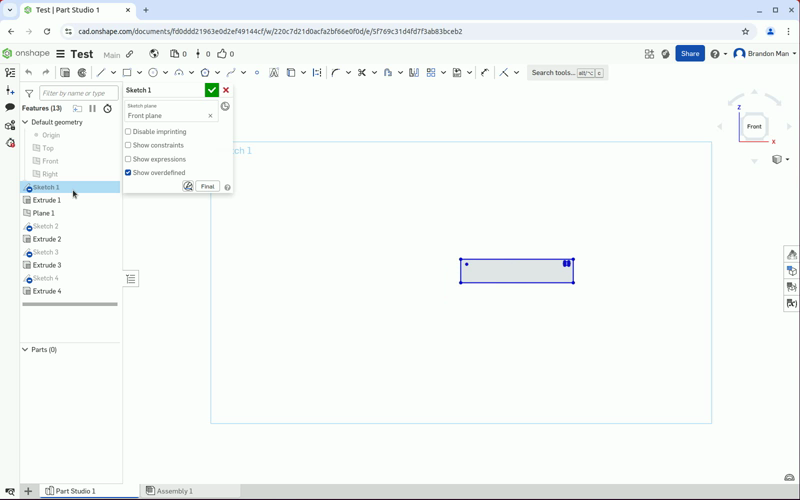
mouse_move(229, 92)
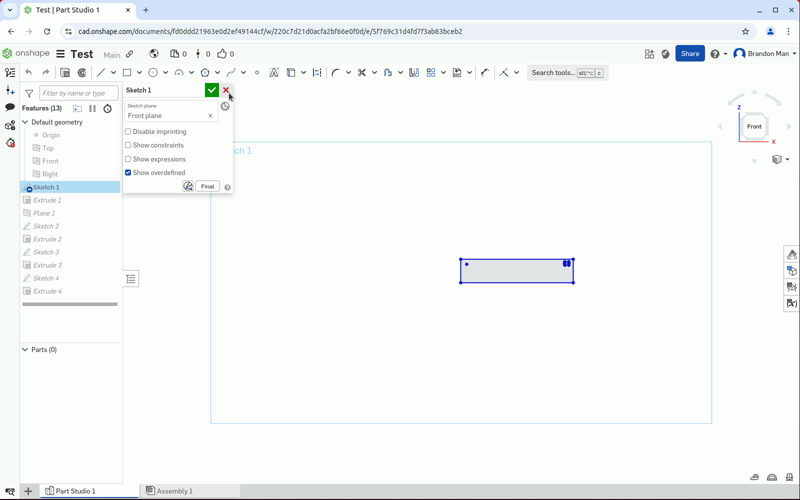
click(229, 92)
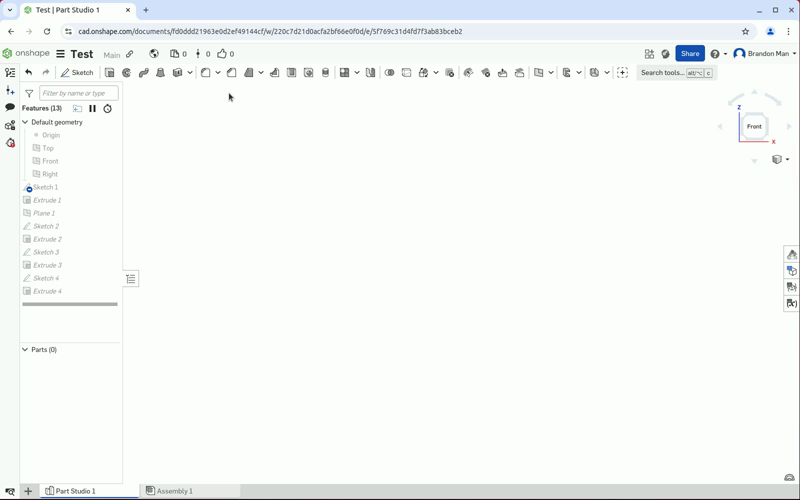
key(shift+s)
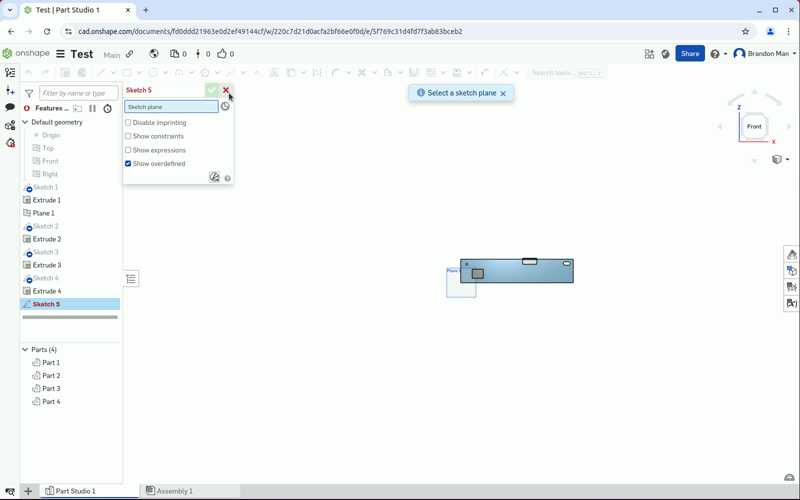
mouse_move(73, 215)
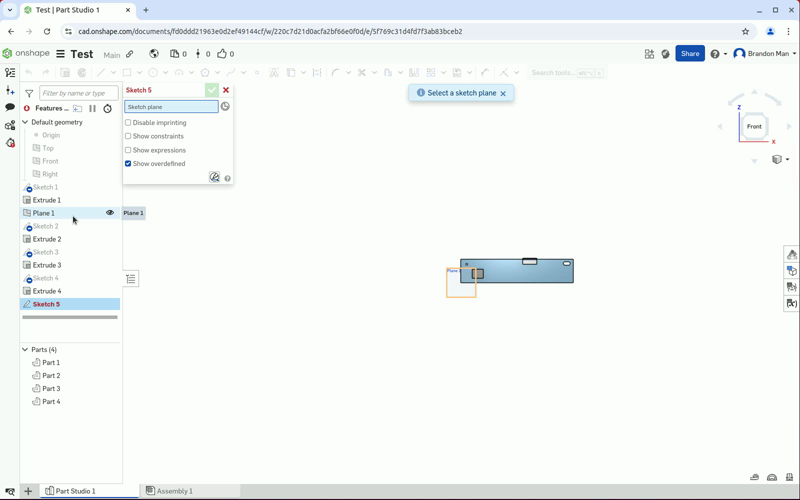
click(73, 215)
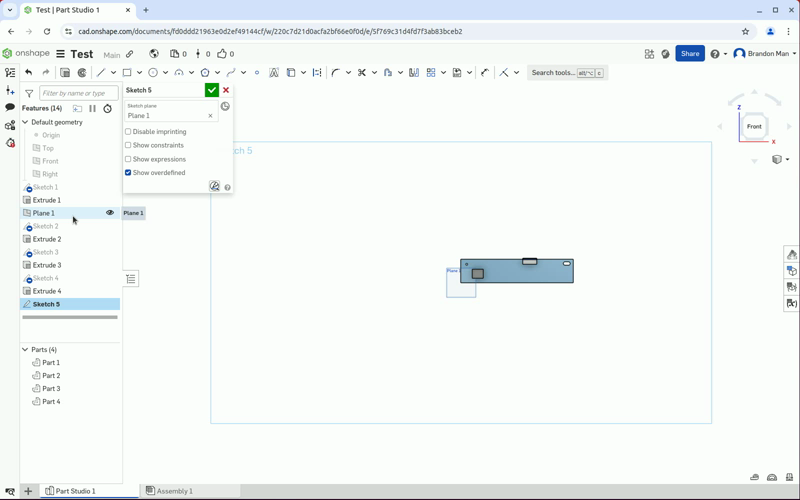
mouse_move(73, 352)
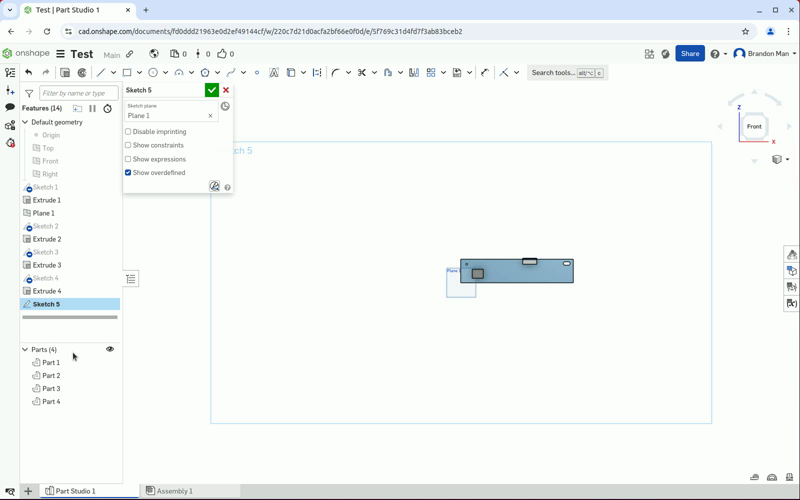
key(y)
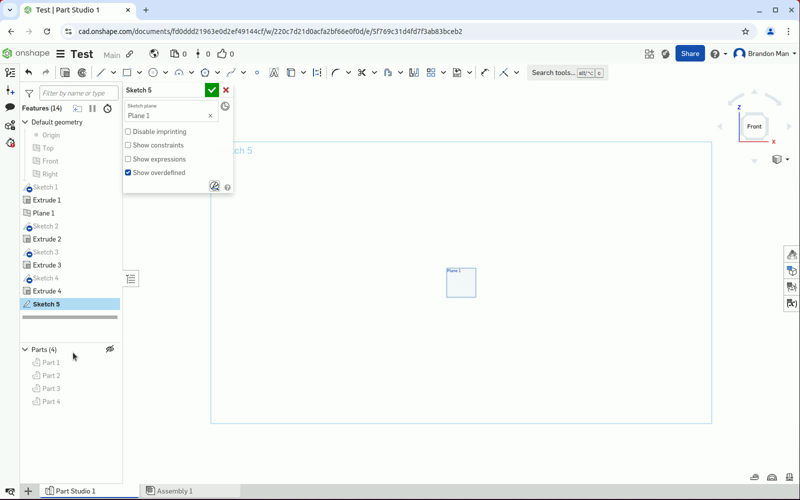
key(l)
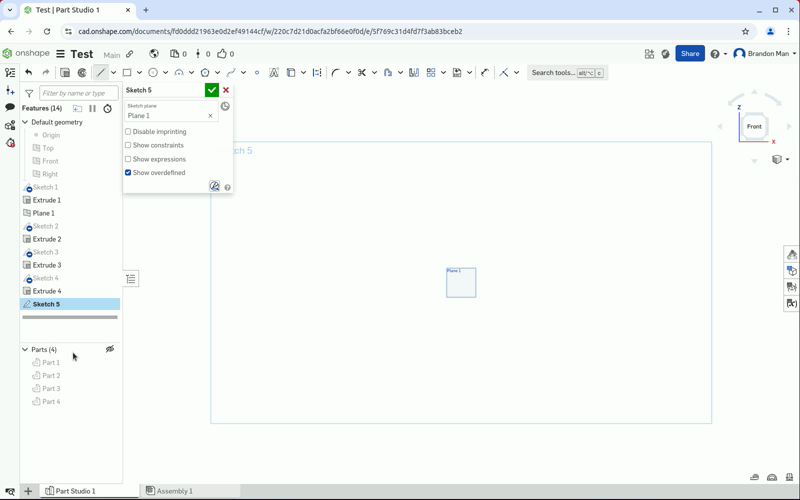
key_down(shift)
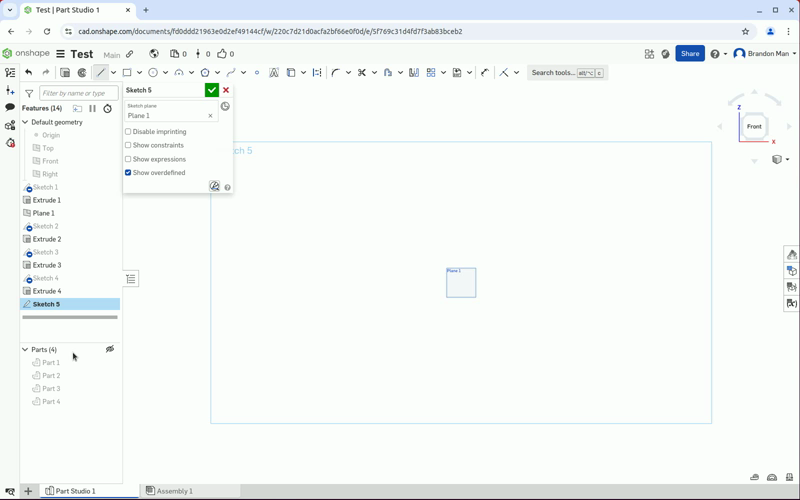
mouse_move(500, 273)
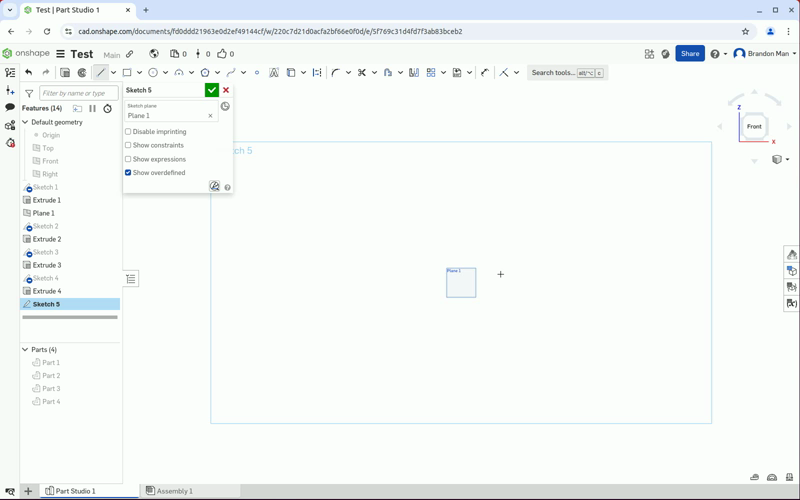
click(500, 273)
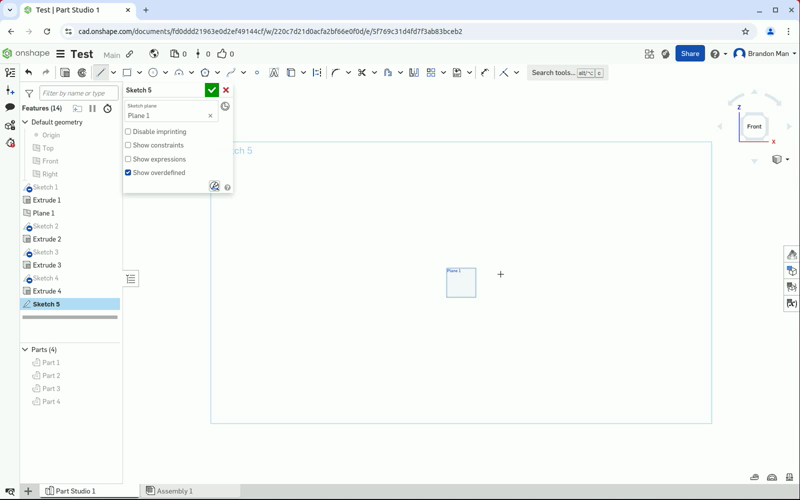
key_up(shift)
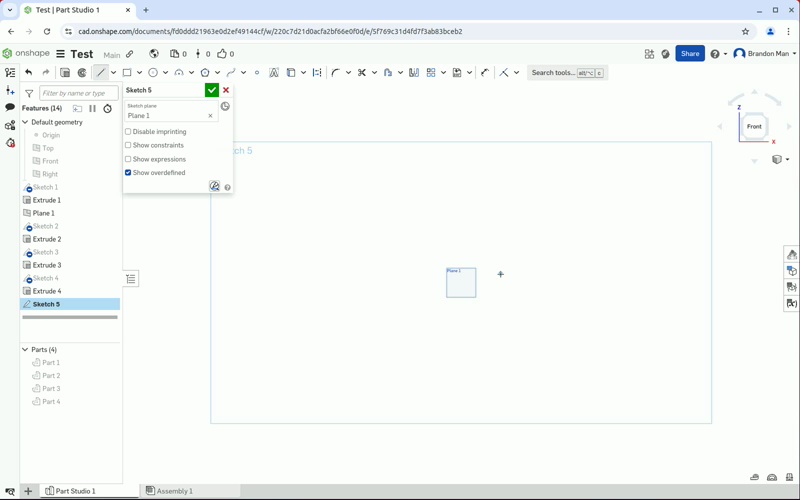
key_down(shift)
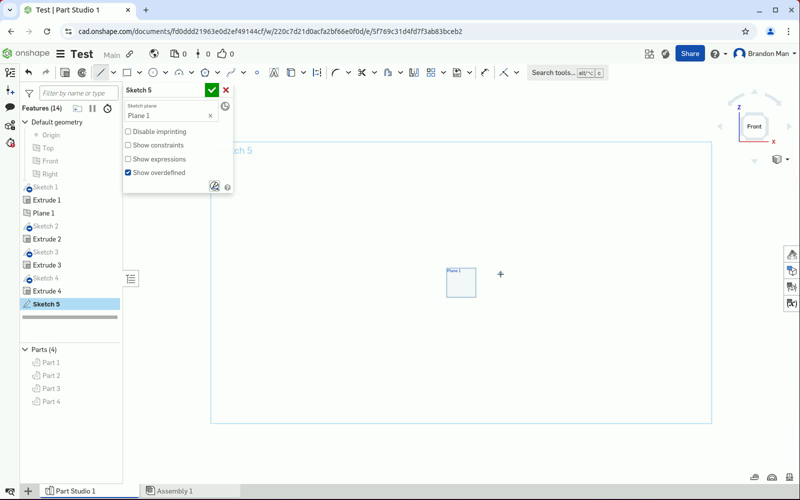
mouse_move(530, 273)
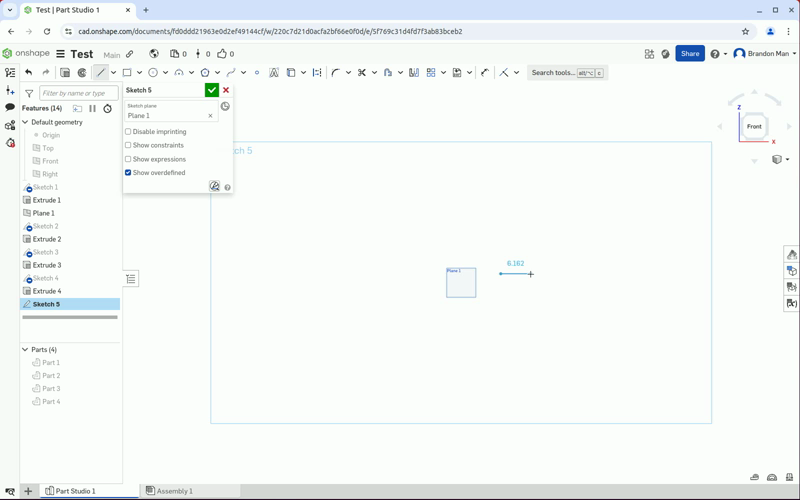
mouse_move(510, 273)
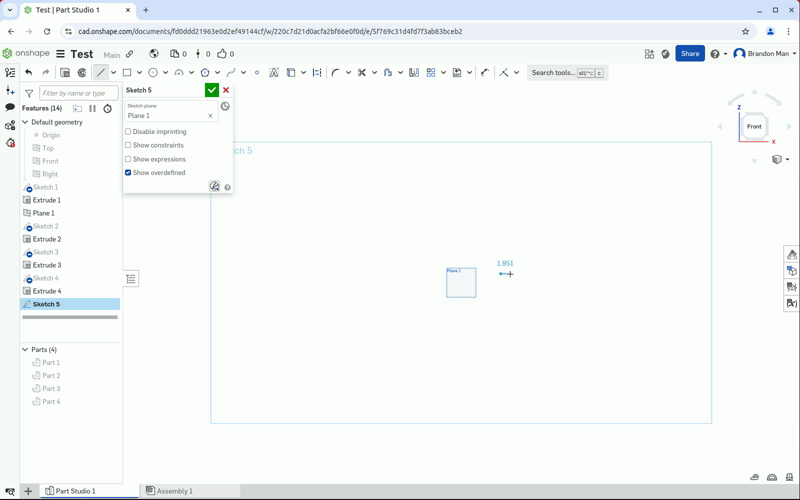
click(510, 273)
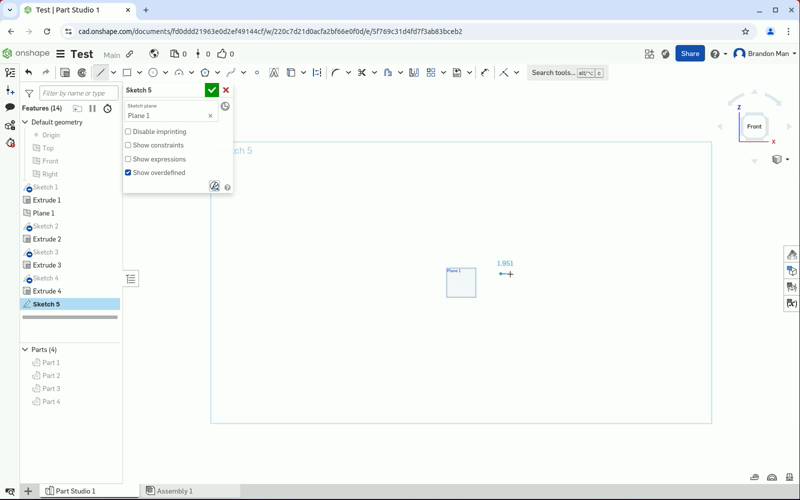
key_up(shift)
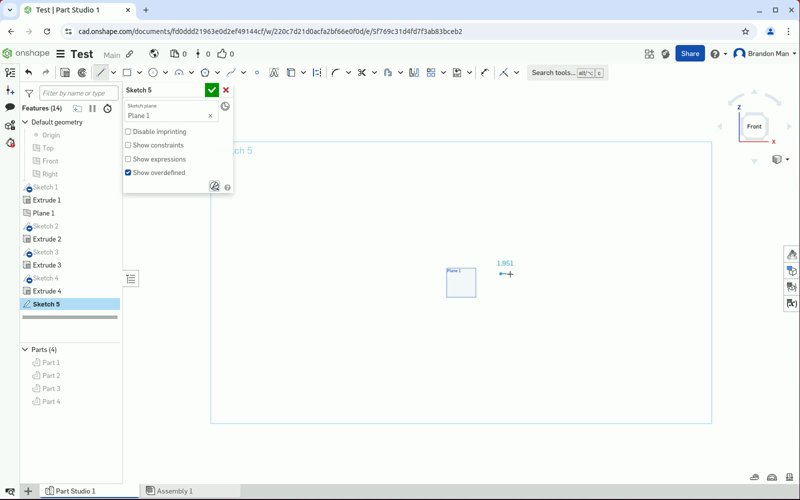
key_down(shift)
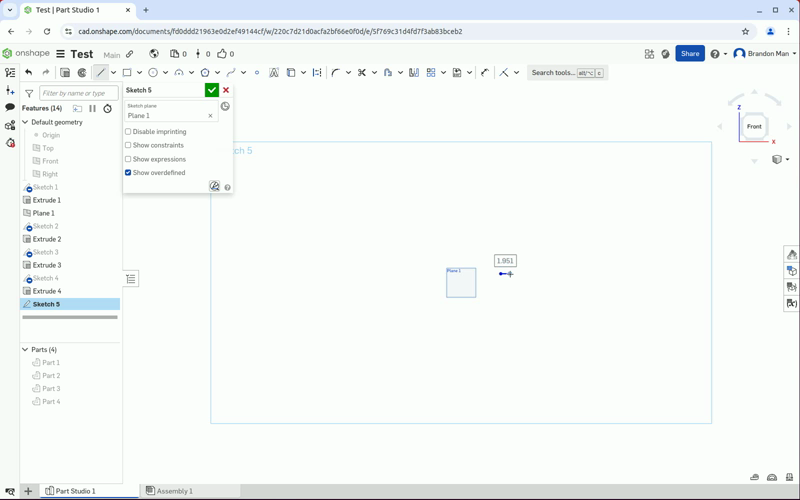
mouse_move(540, 273)
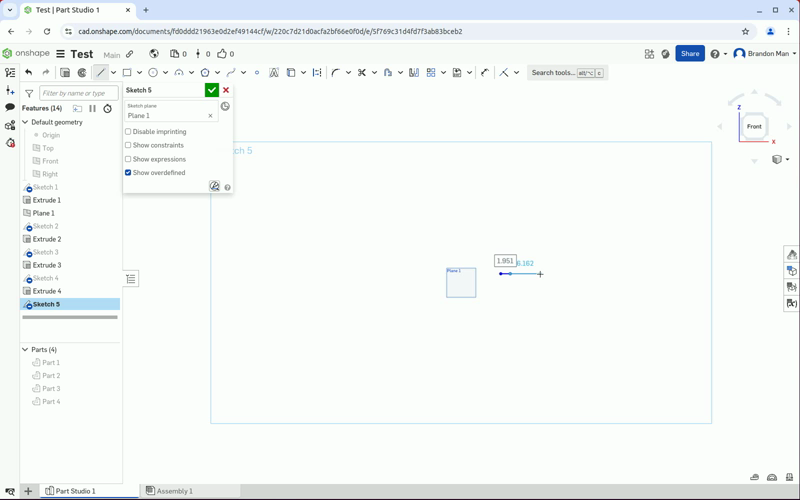
mouse_move(510, 264)
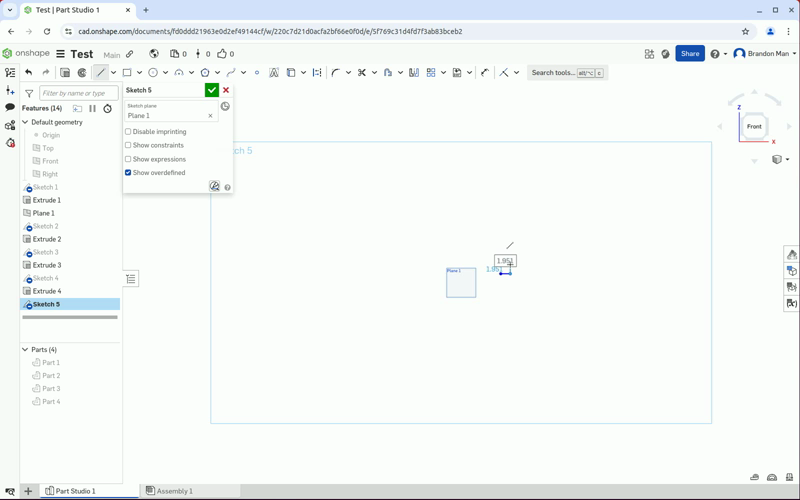
click(510, 264)
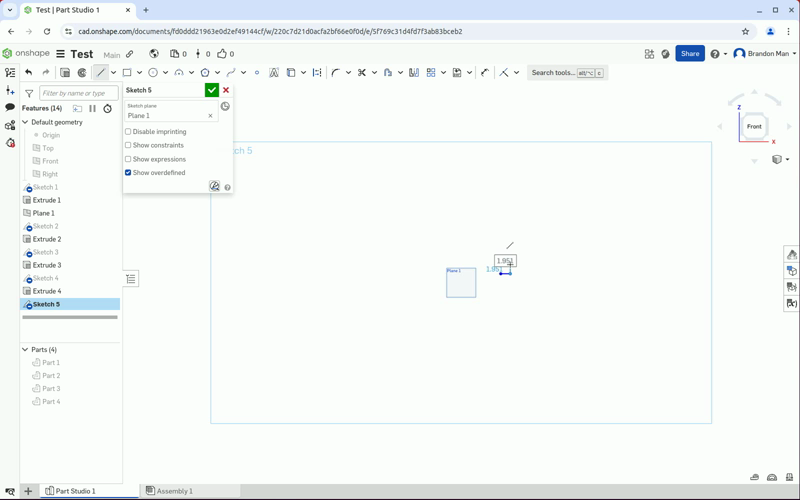
key_up(shift)
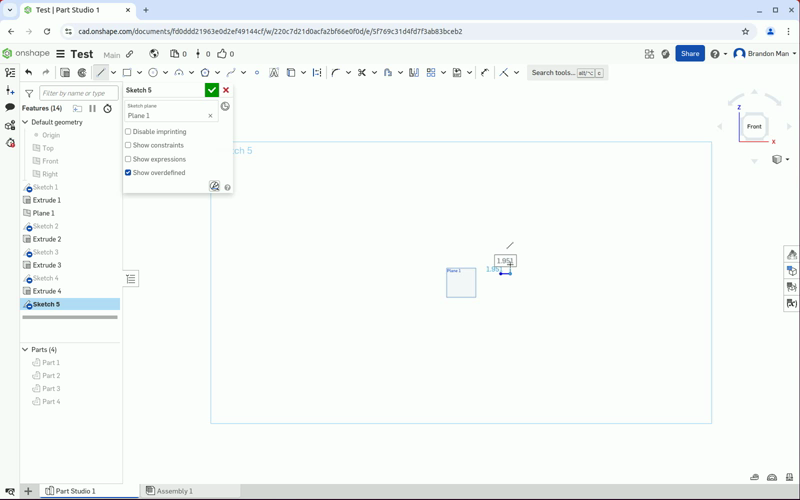
key_down(shift)
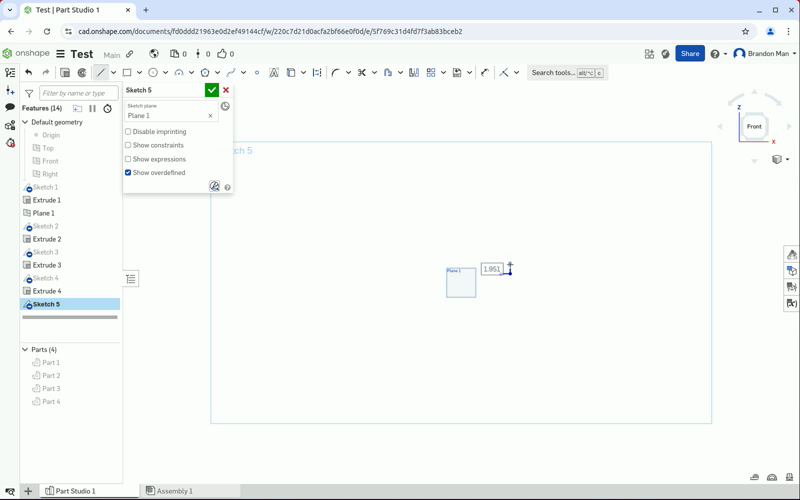
mouse_move(540, 264)
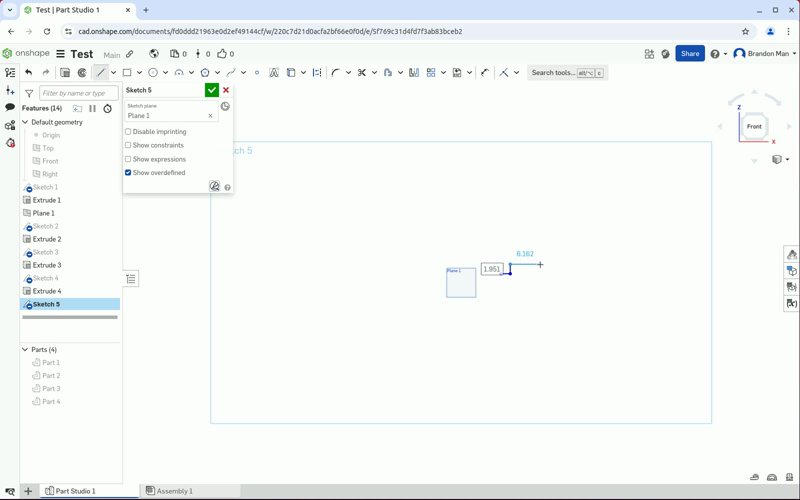
mouse_move(500, 264)
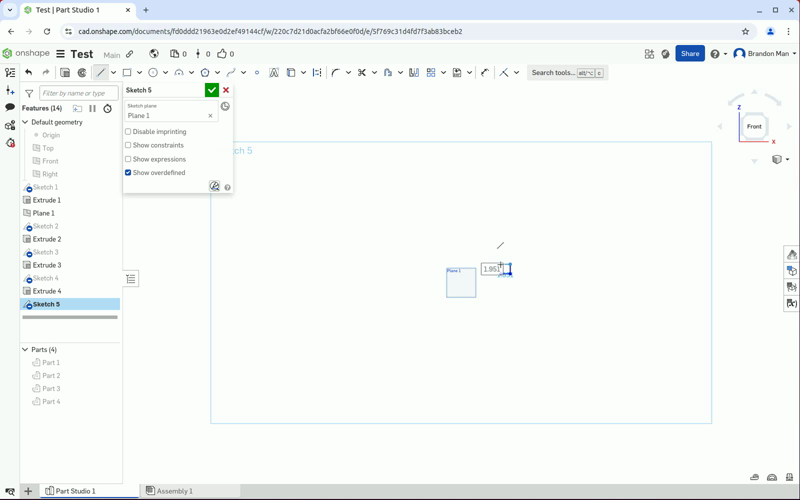
click(500, 264)
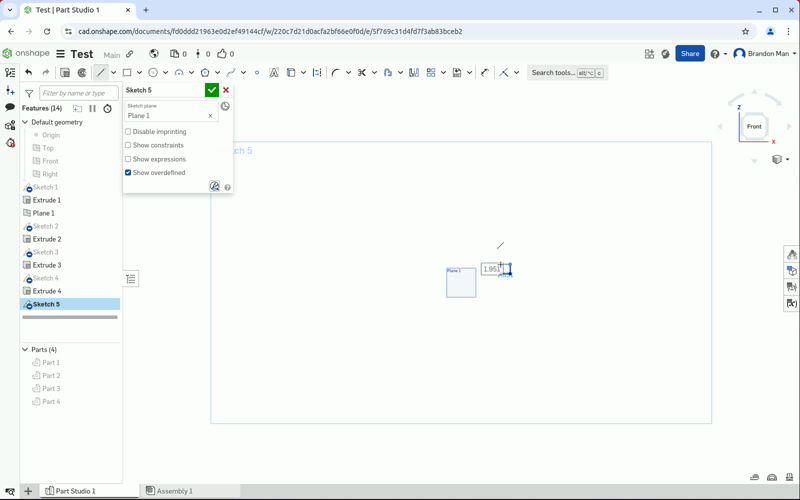
key_up(shift)
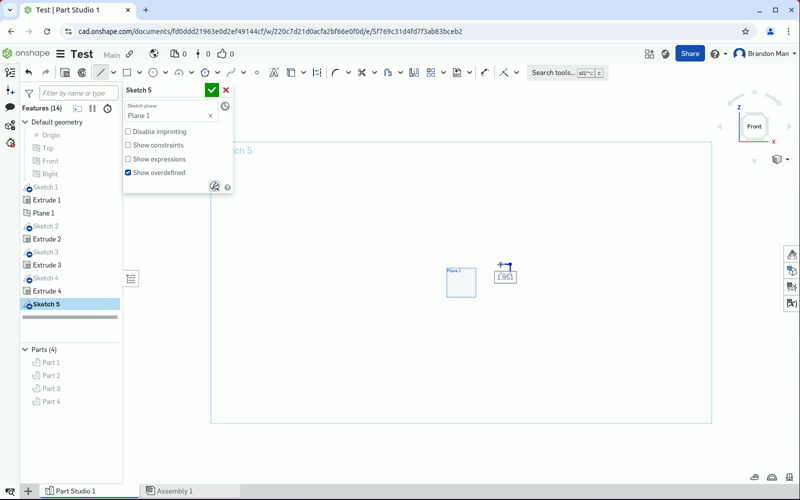
mouse_move(530, 264)
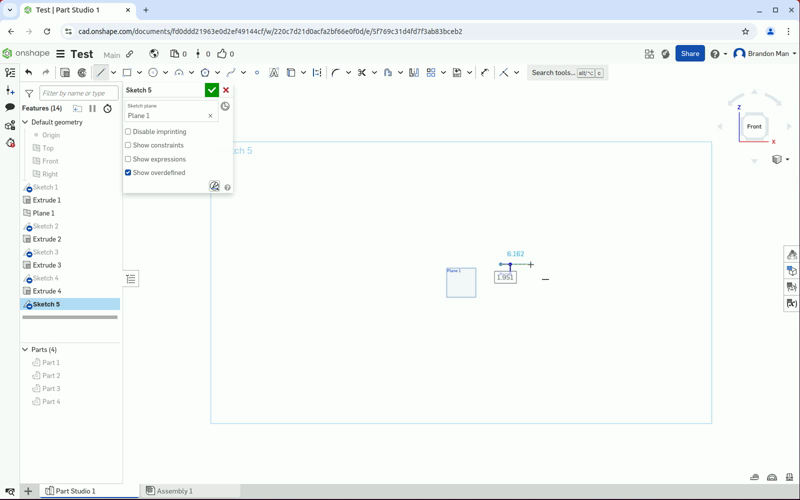
key_down(shift)
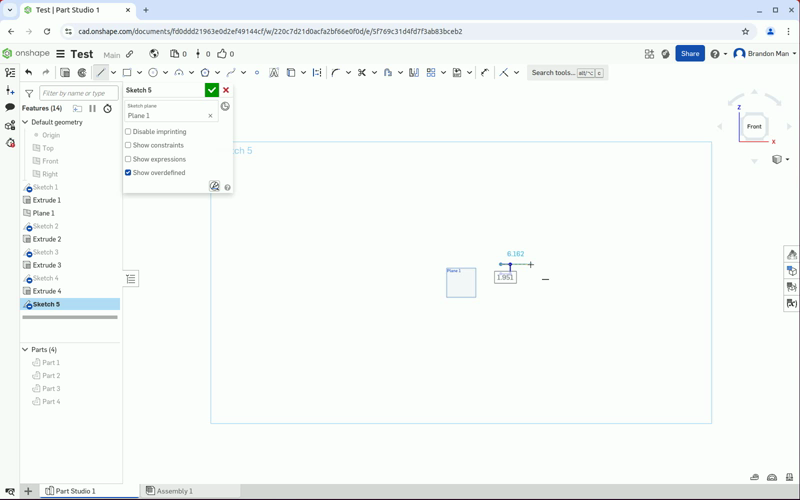
mouse_move(500, 273)
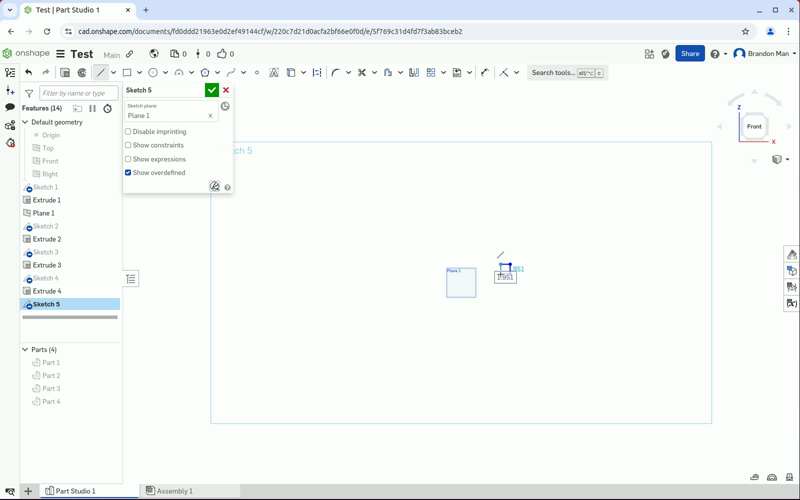
key_up(shift)
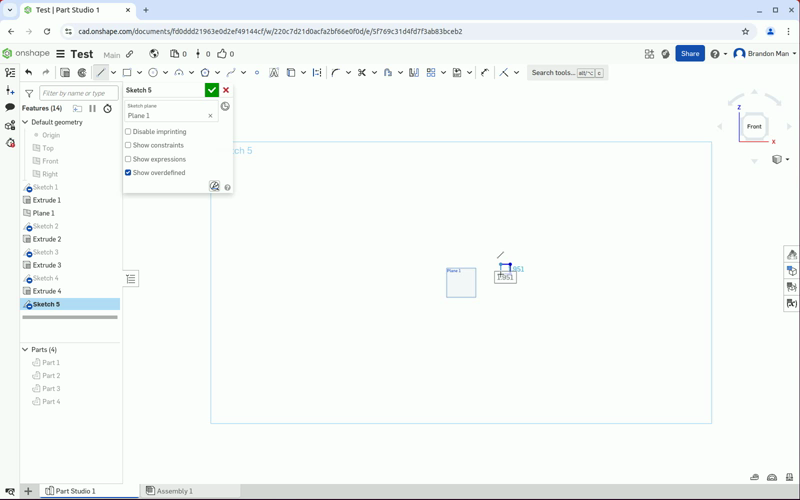
click(500, 273)
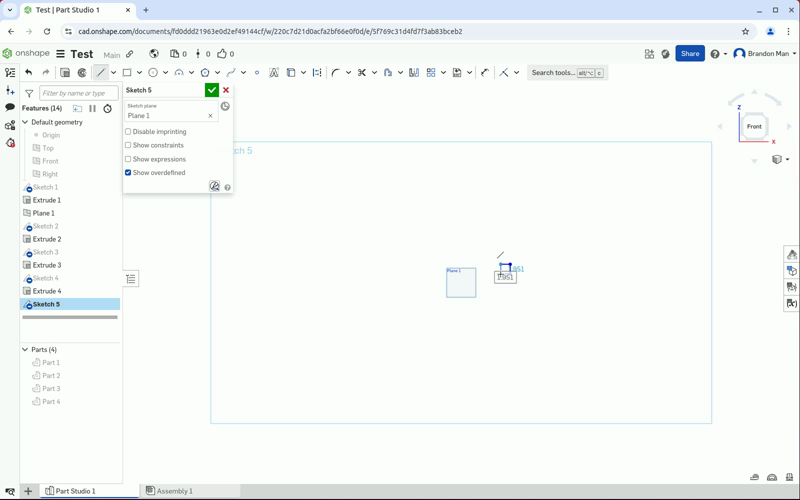
key(esc)
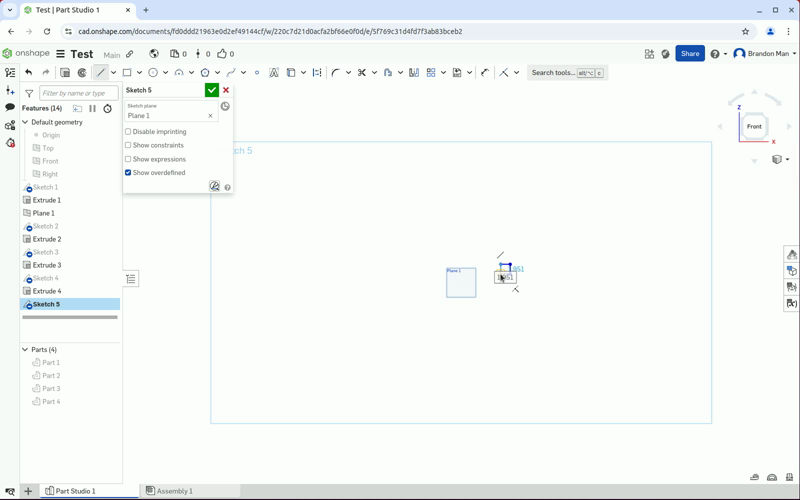
mouse_move(509, 272)
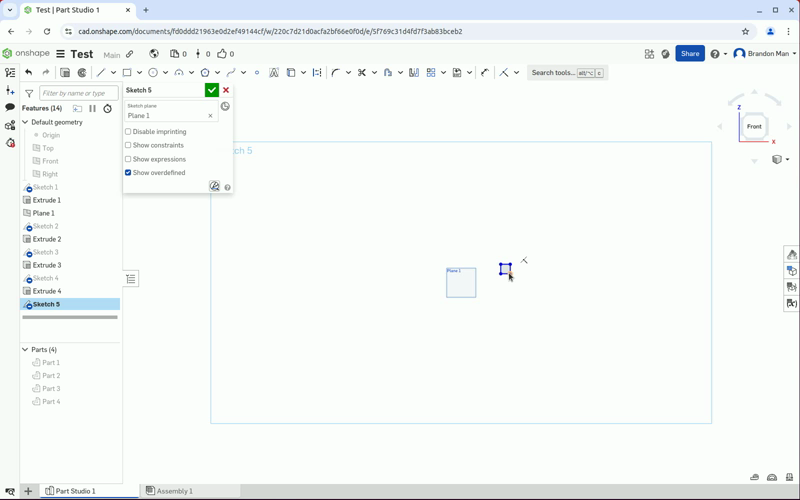
scroll(6)
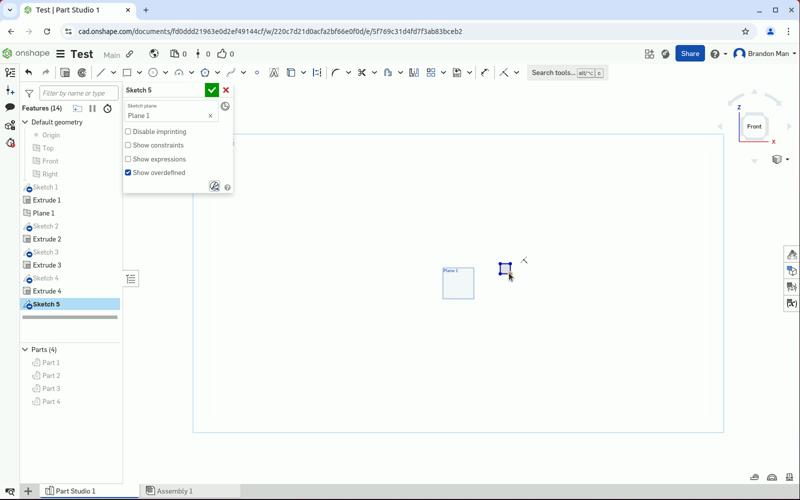
scroll(6)
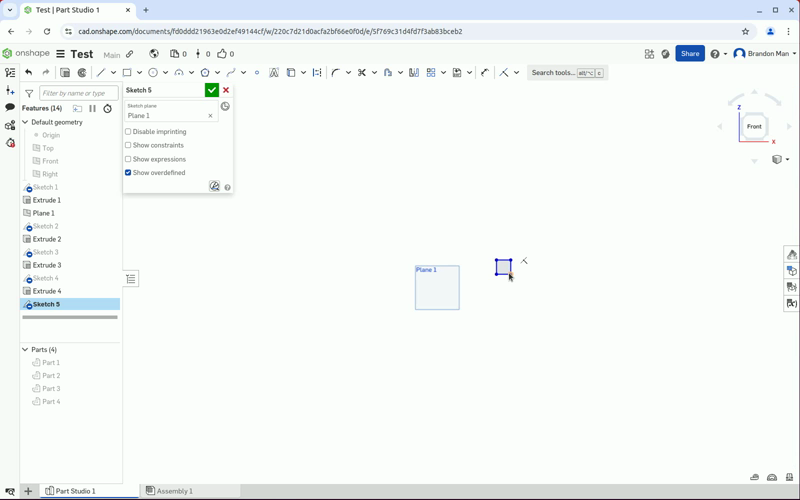
scroll(6)
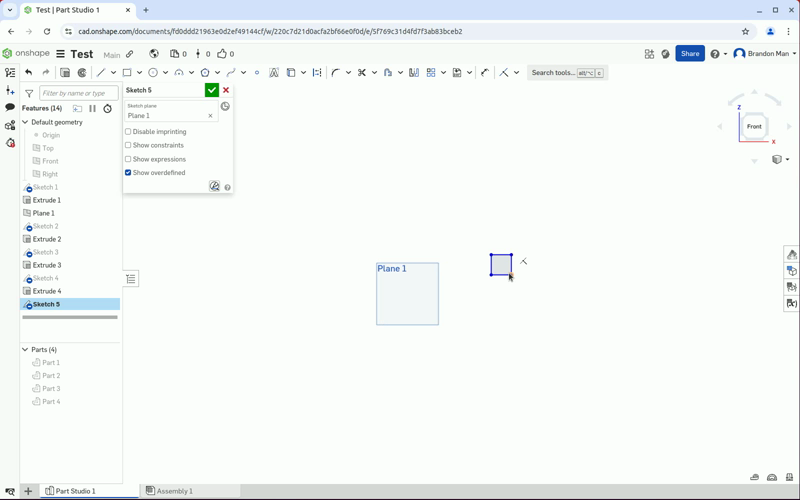
scroll(6)
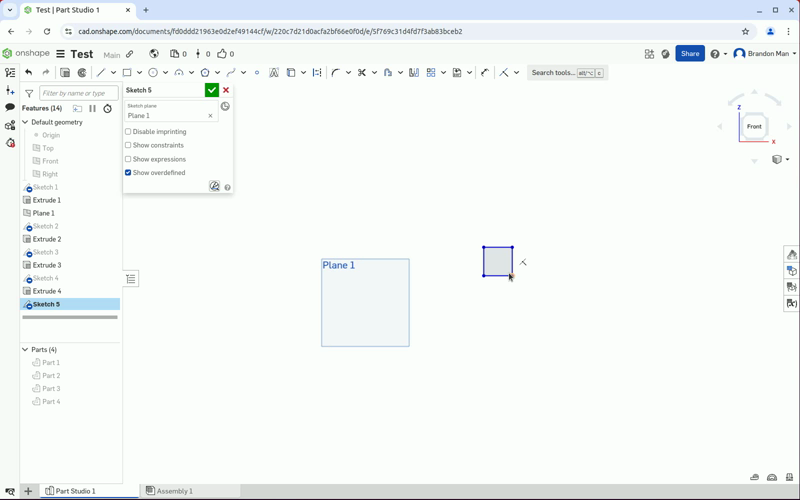
scroll(6)
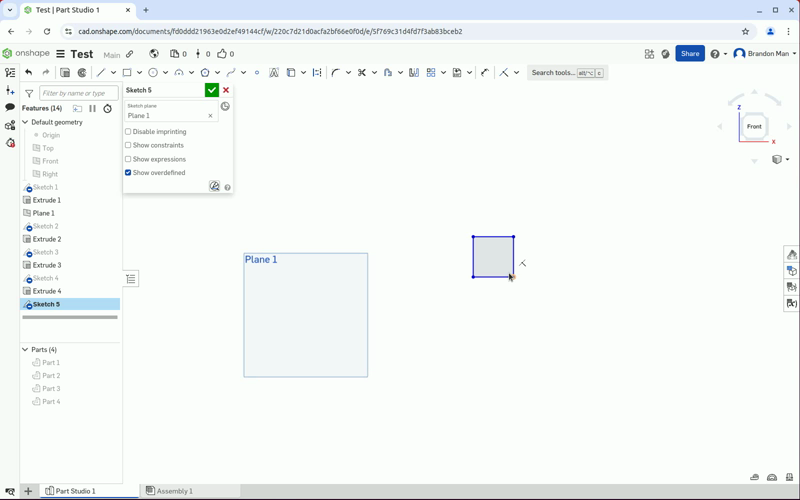
scroll(6)
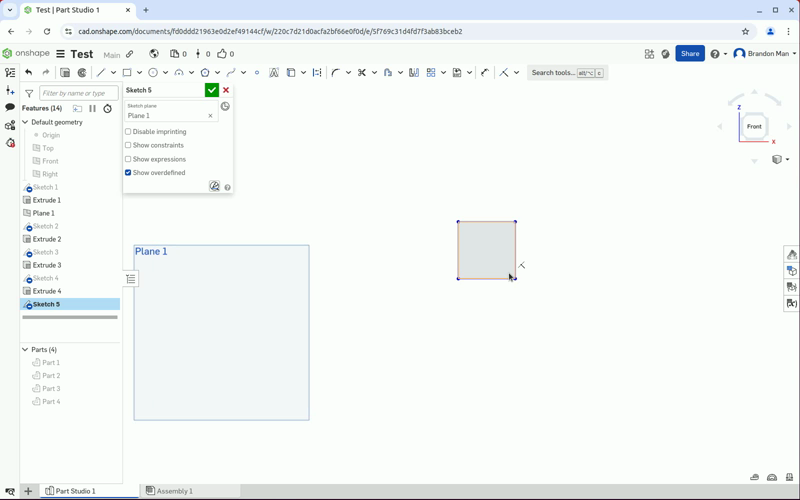
scroll(6)
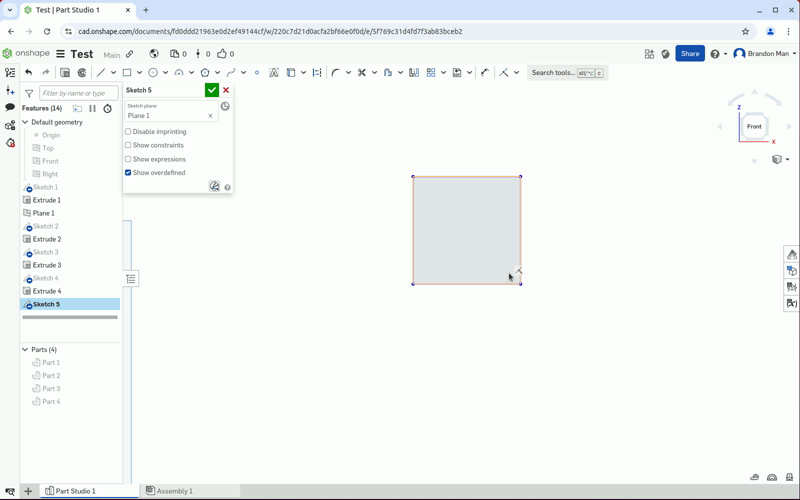
click(509, 272)
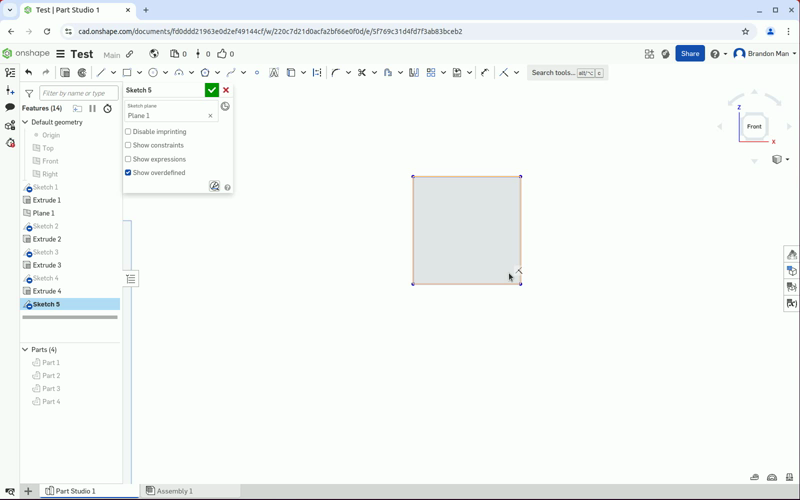
scroll(-6)
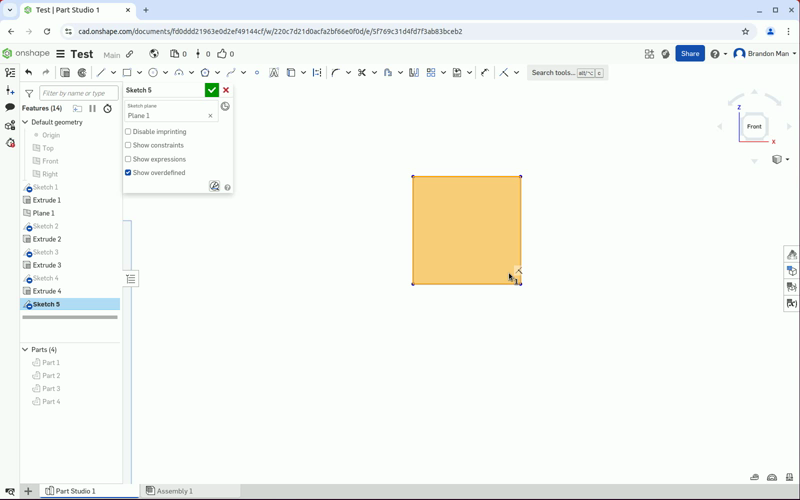
scroll(-6)
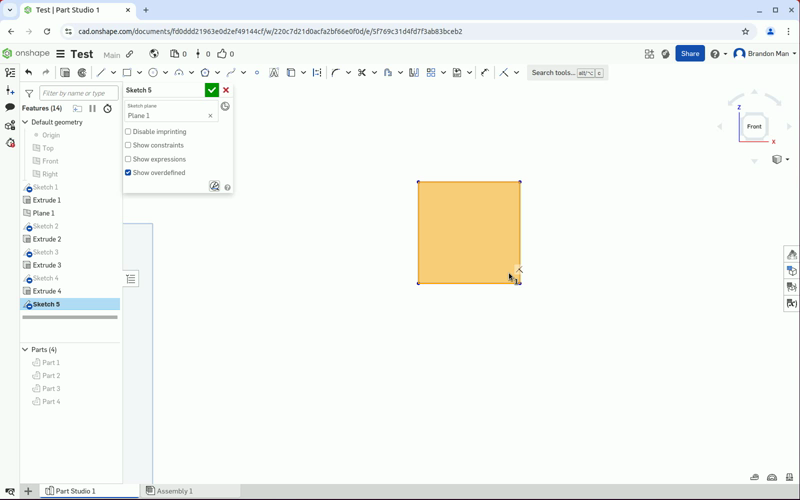
scroll(-6)
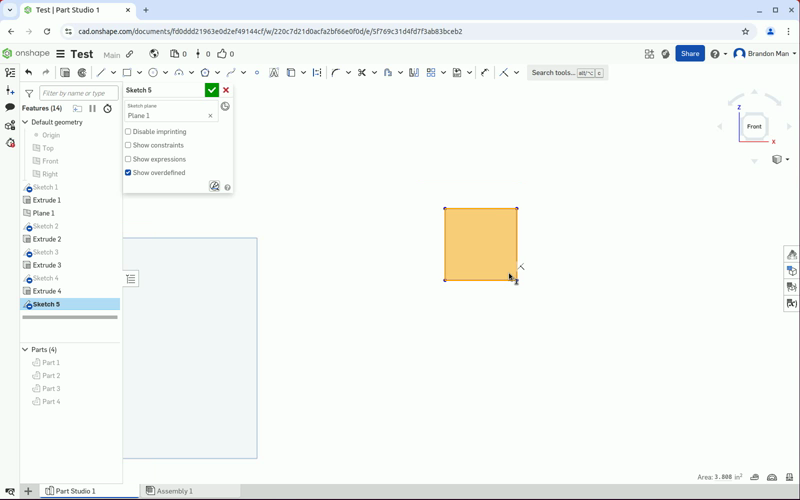
scroll(-6)
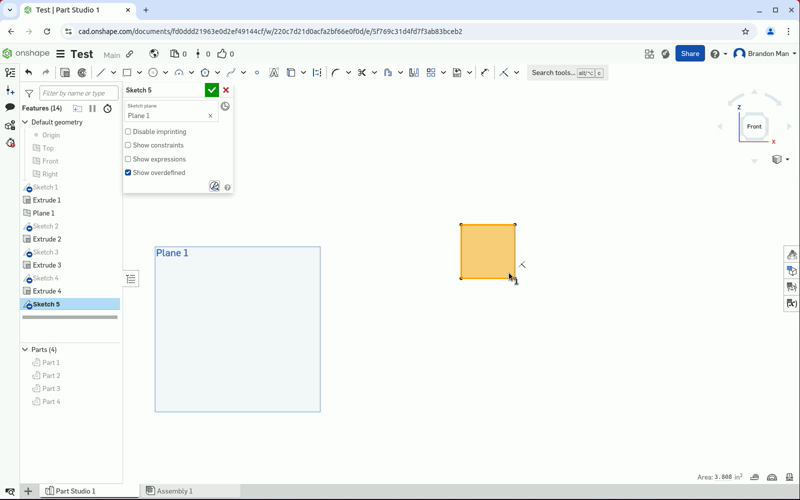
scroll(-6)
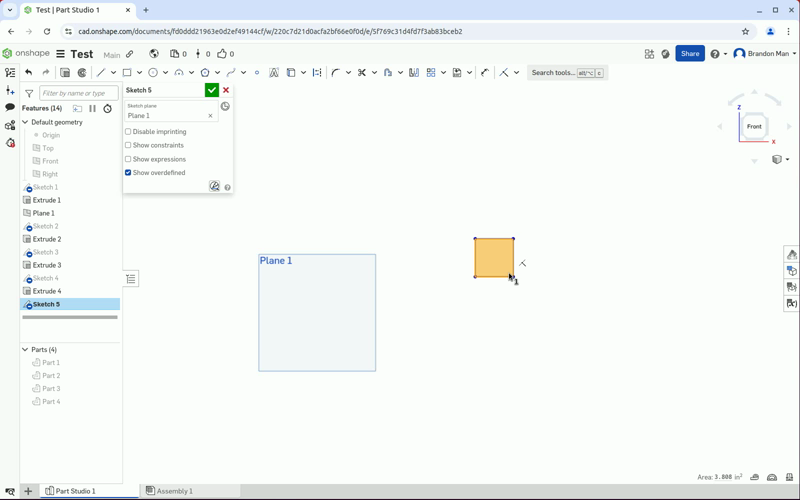
scroll(-6)
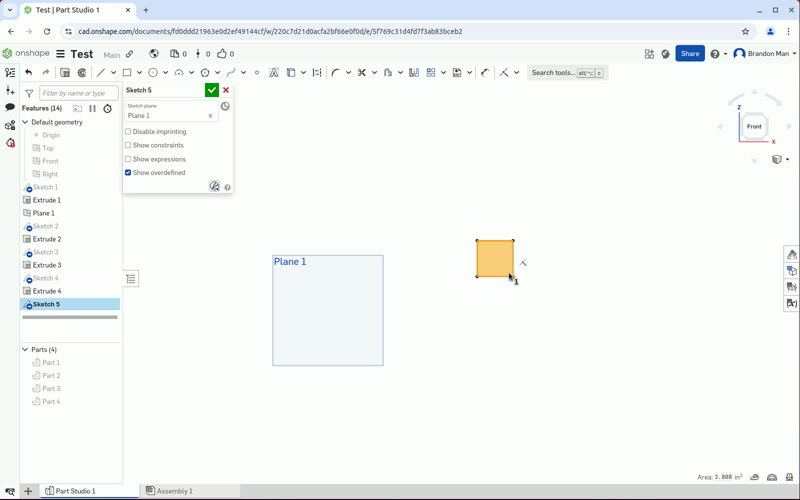
scroll(-6)
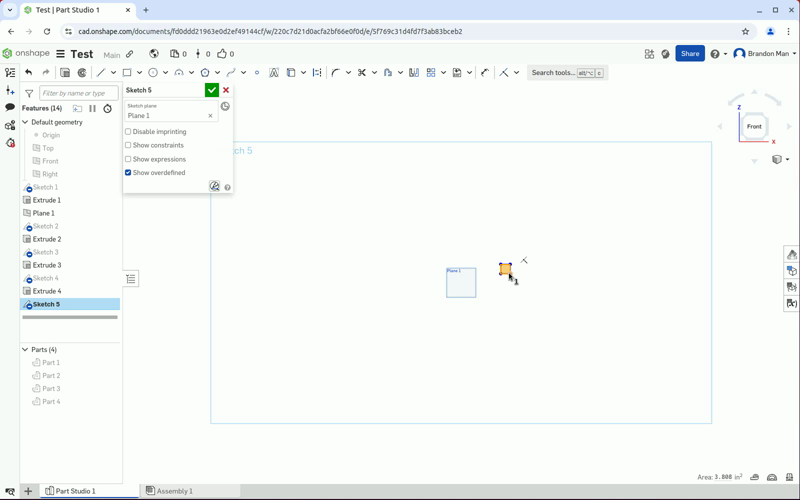
mouse_move(73, 352)
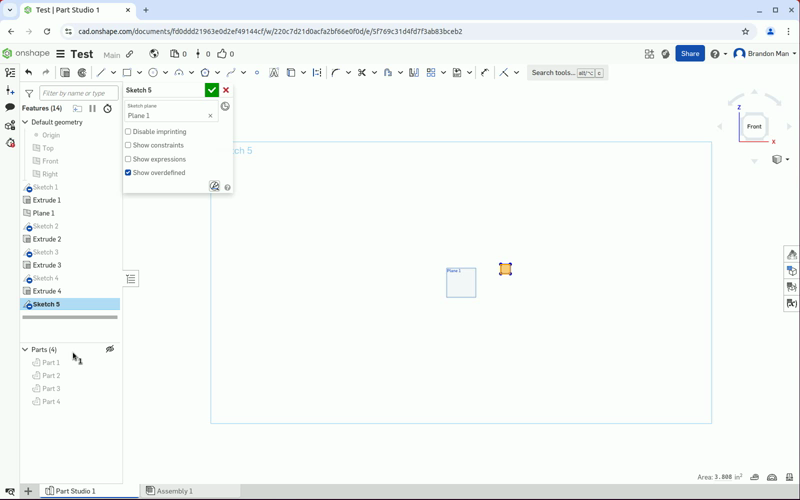
key(shift+y)
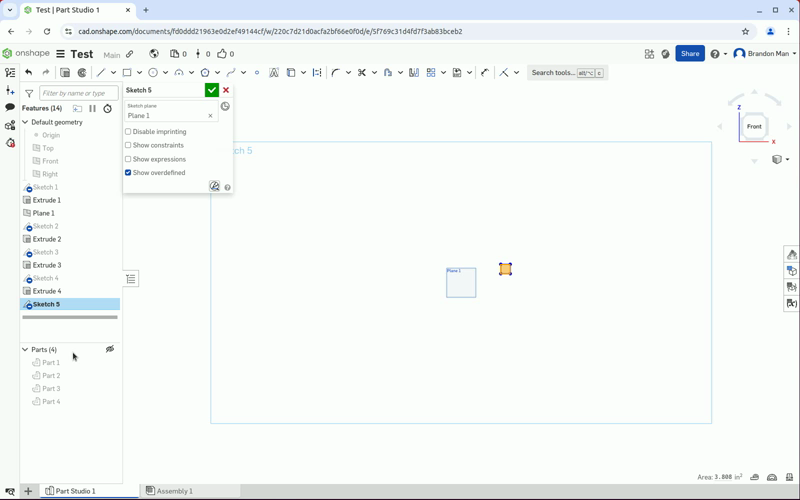
key(shift+e)
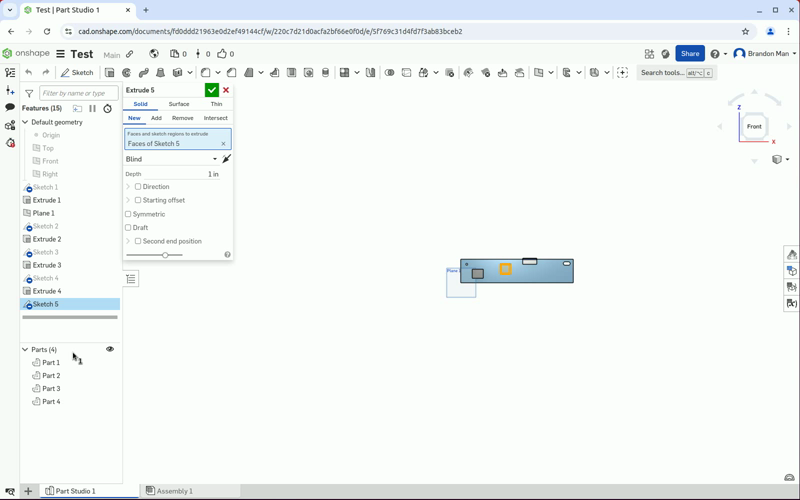
mouse_move(143, 106)
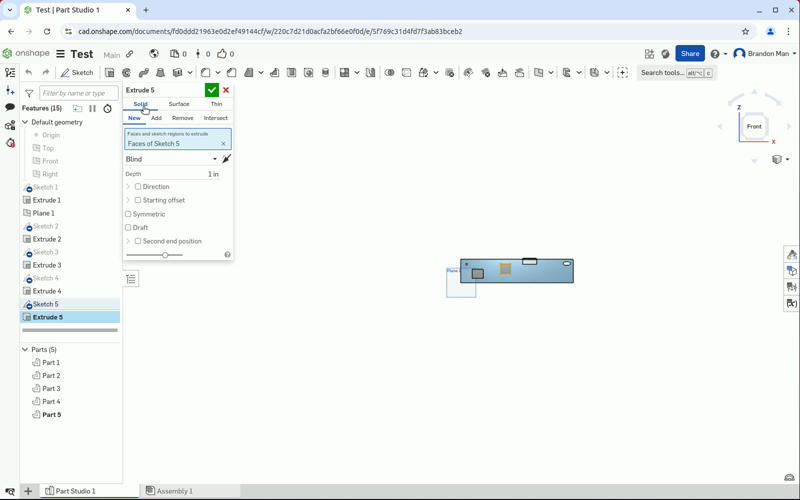
click(143, 106)
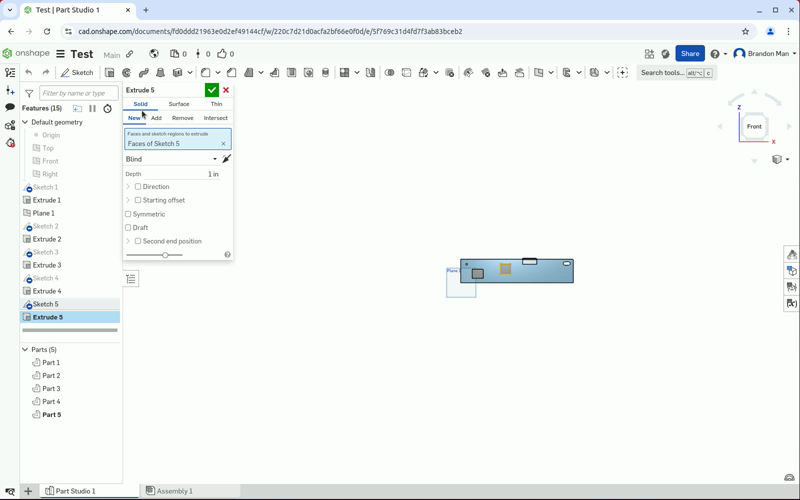
mouse_move(137, 120)
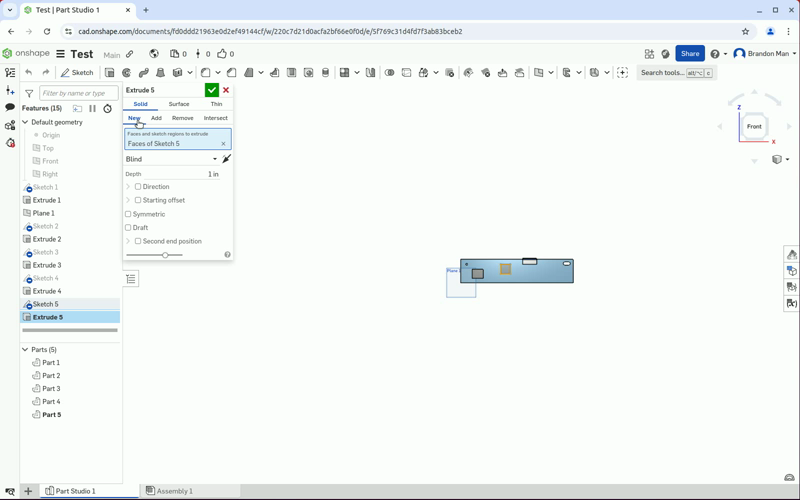
click(137, 120)
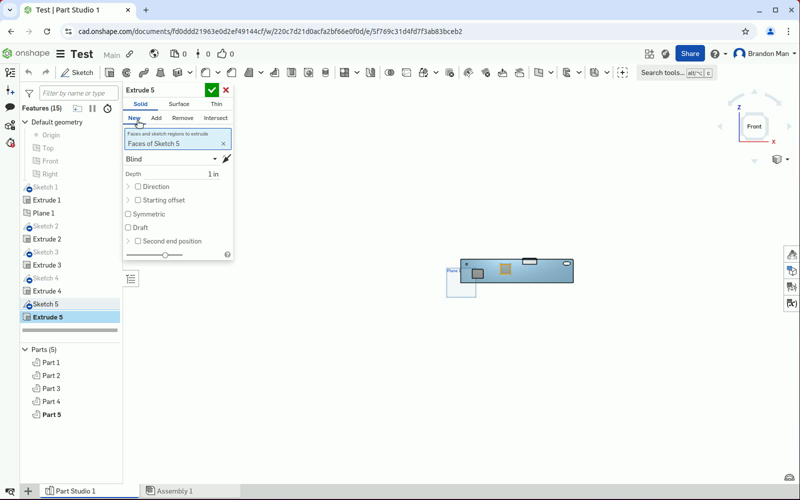
key(tab, 4)
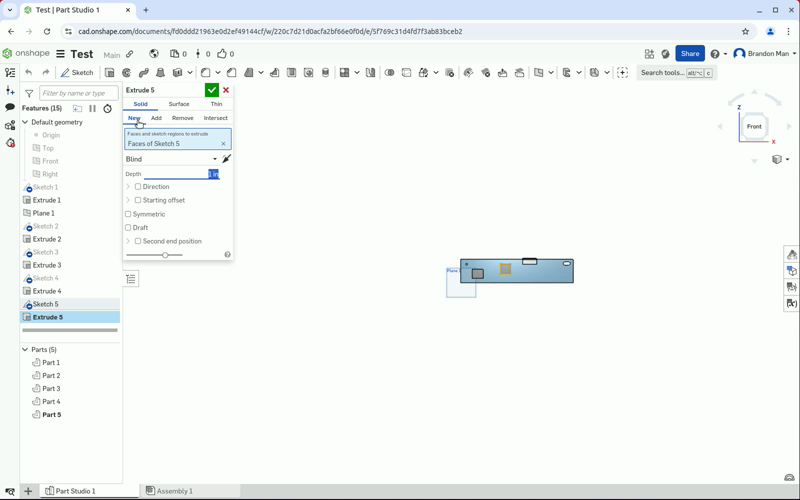
text(1.444)
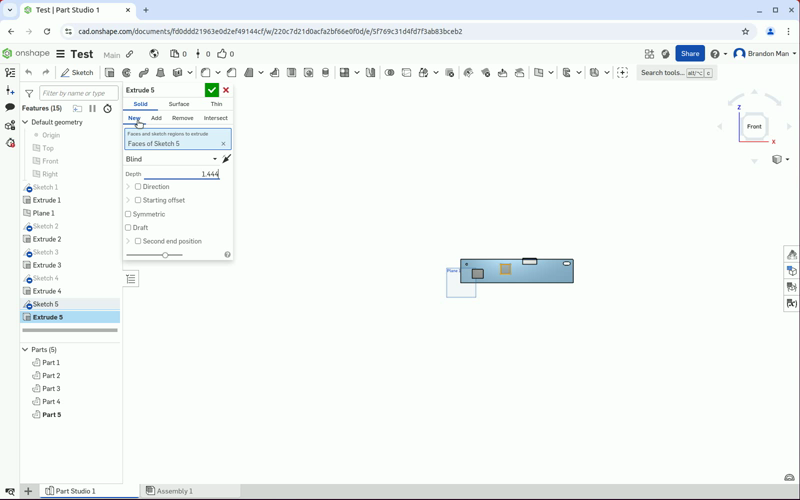
key(enter)
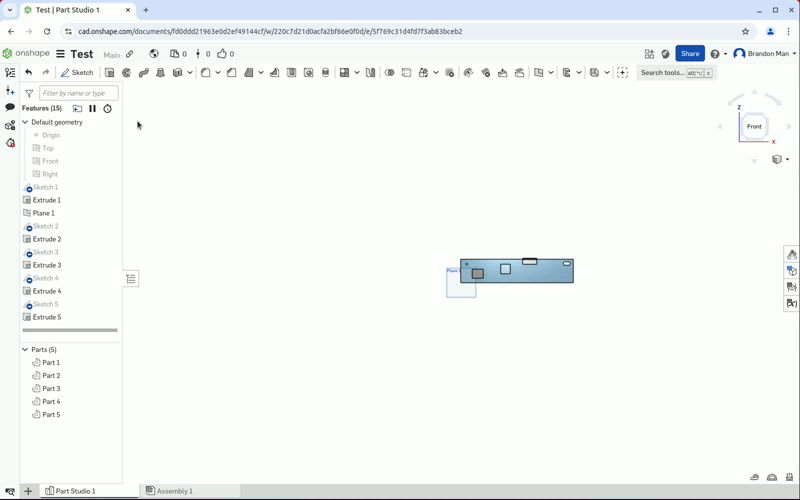
key(shift+h)
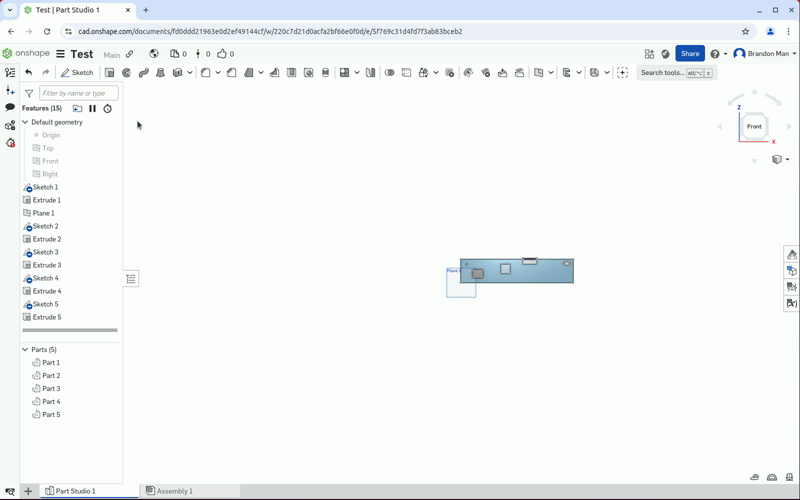
key(shift+h)
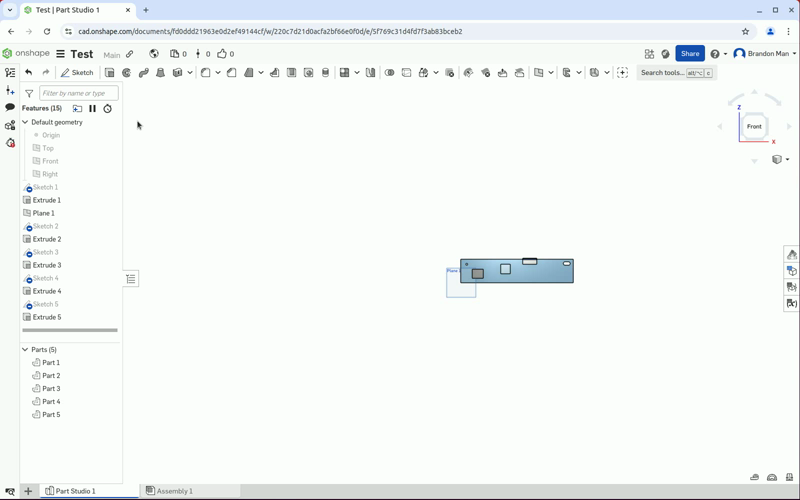
mouse_move(73, 189)
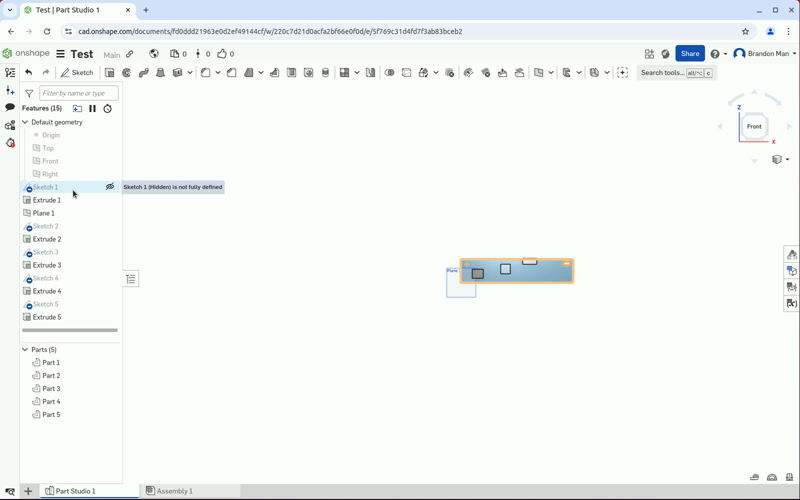
click(73, 189)
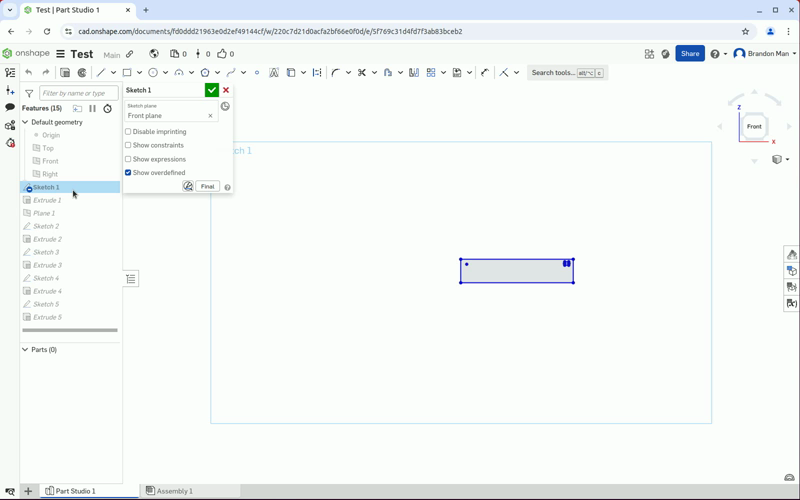
mouse_move(229, 92)
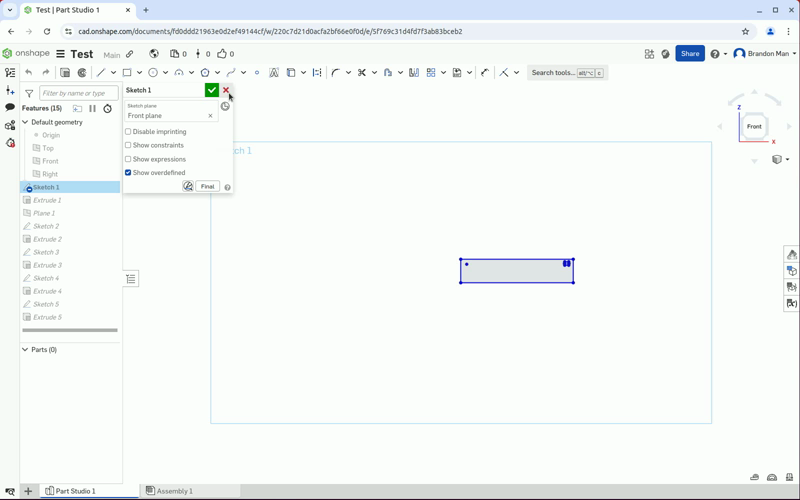
click(229, 92)
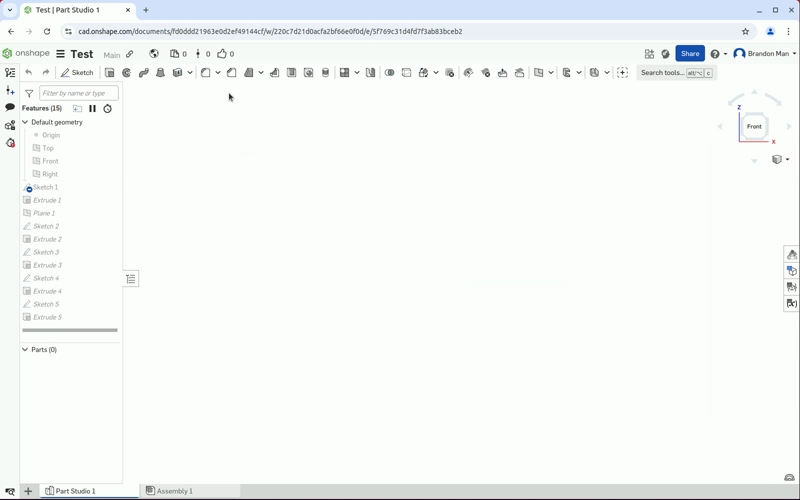
key(shift+s)
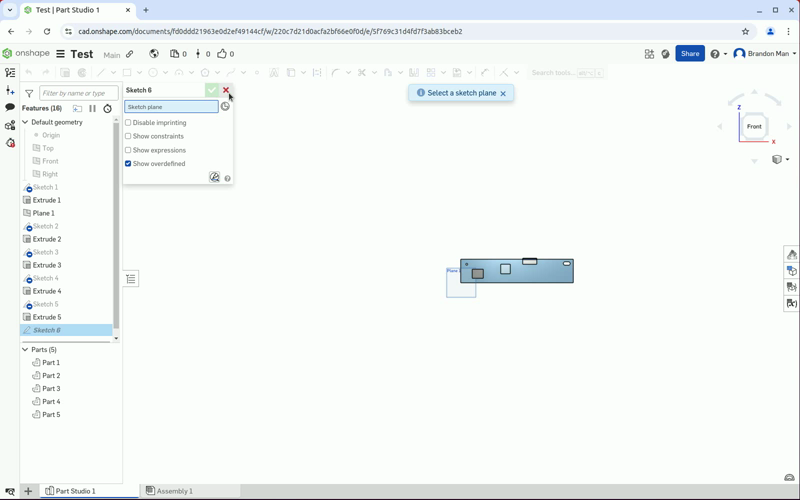
mouse_move(69, 215)
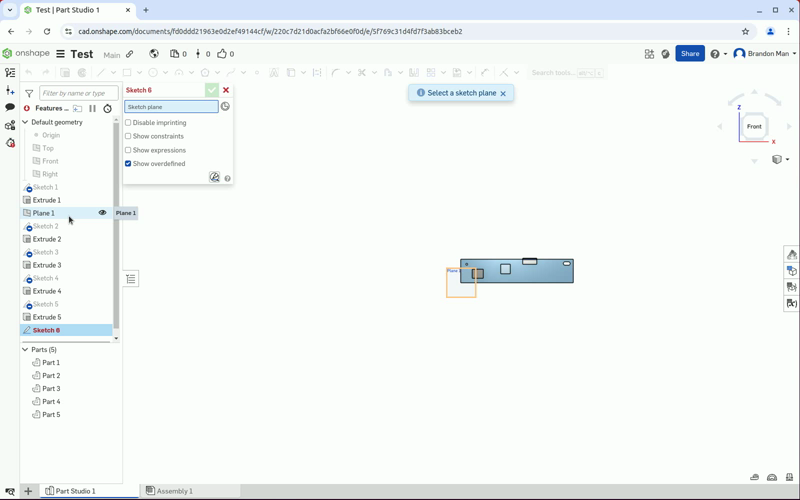
click(69, 215)
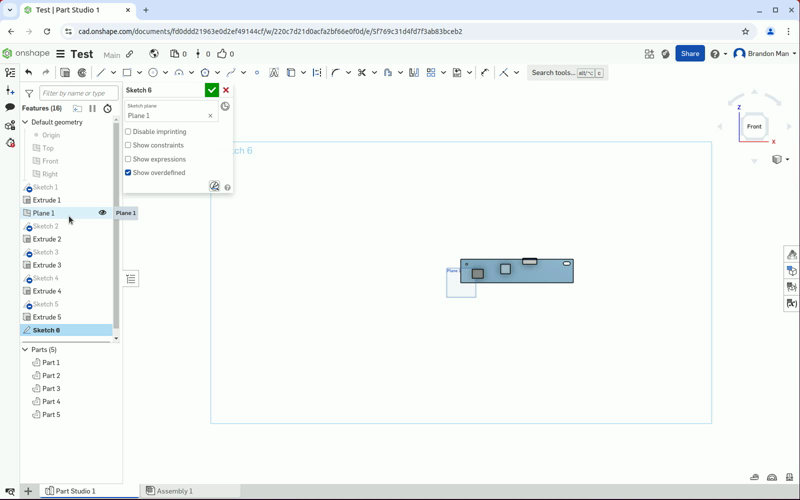
mouse_move(73, 352)
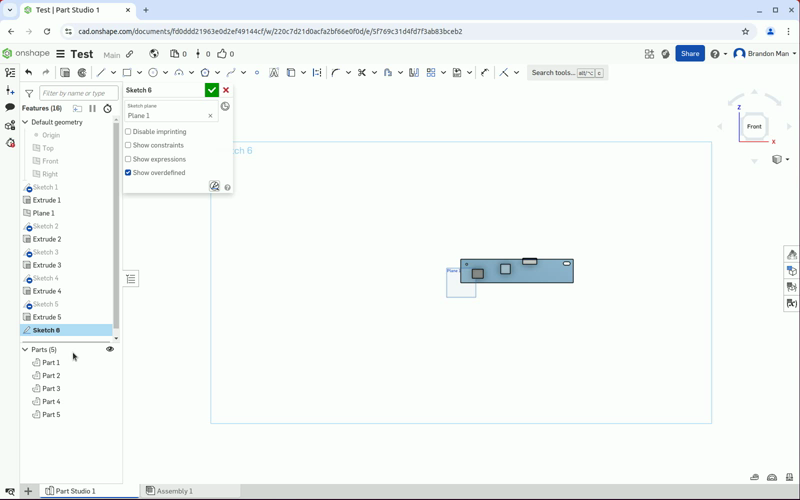
key(y)
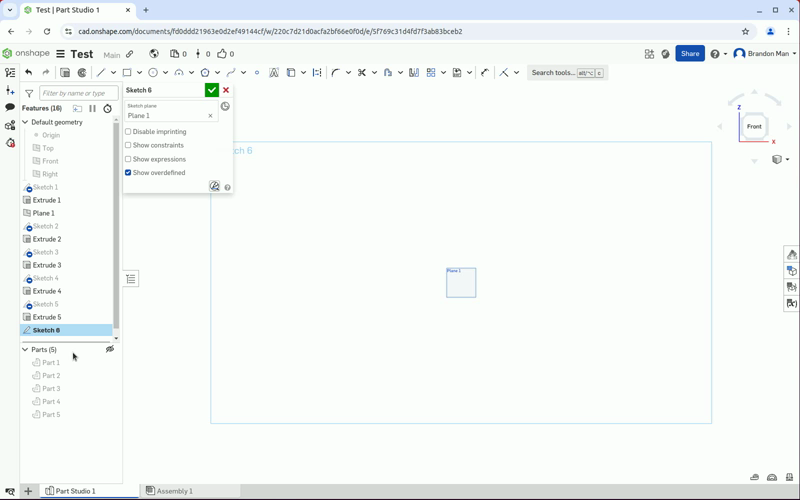
key(c)
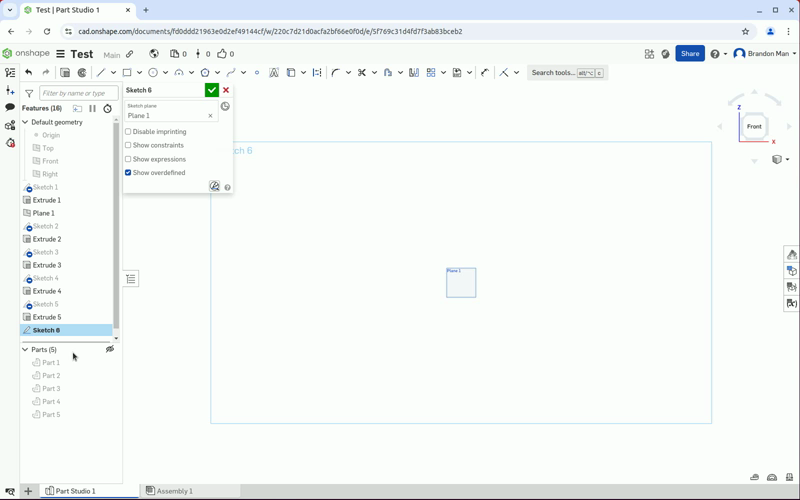
key_down(shift)
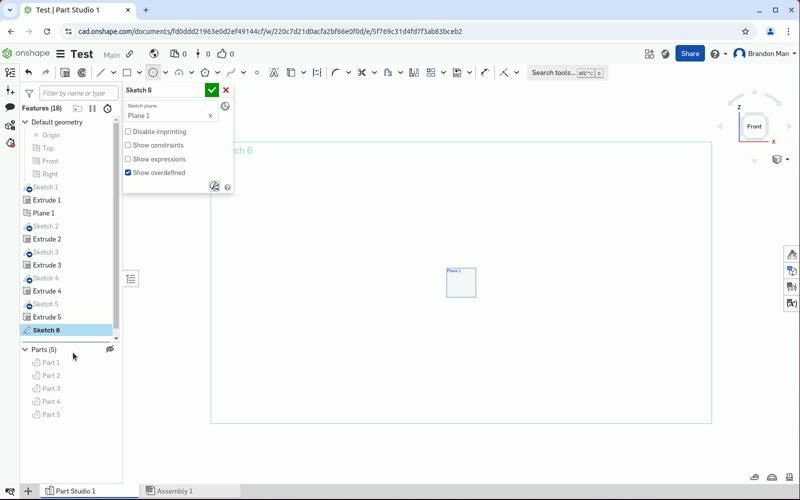
mouse_move(537, 278)
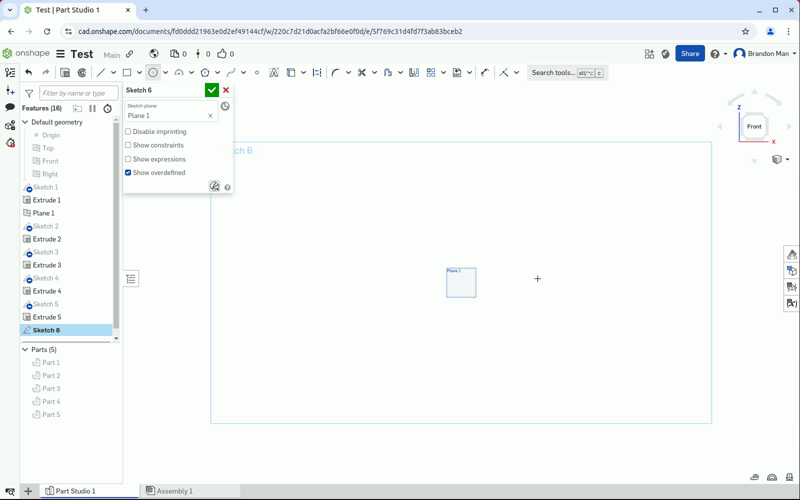
click(537, 278)
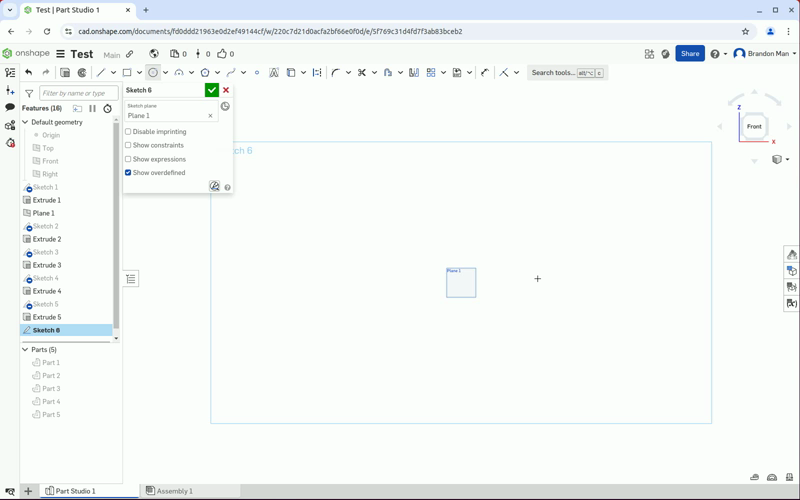
key_up(shift)
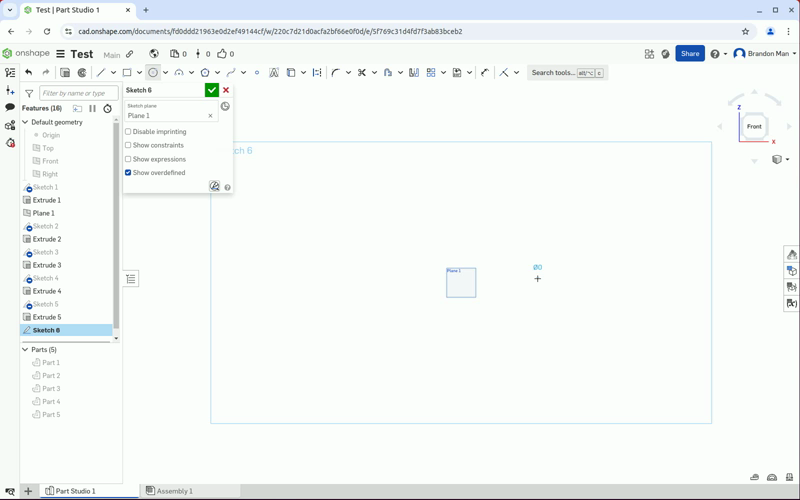
mouse_move(540, 278)
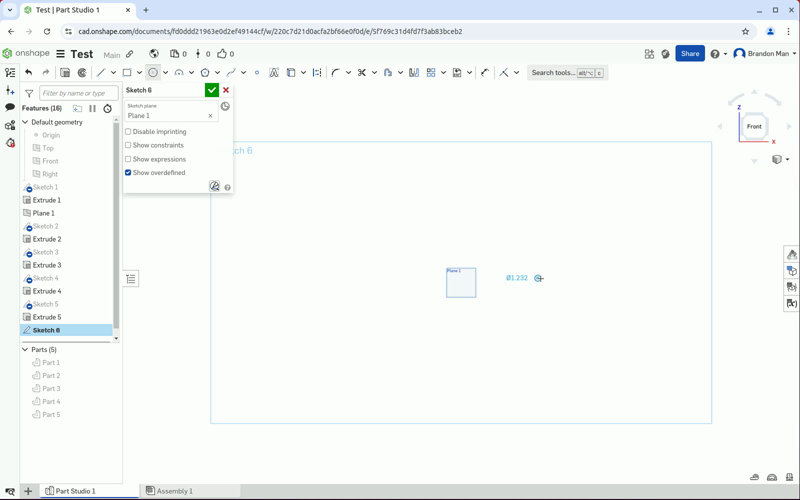
click(540, 278)
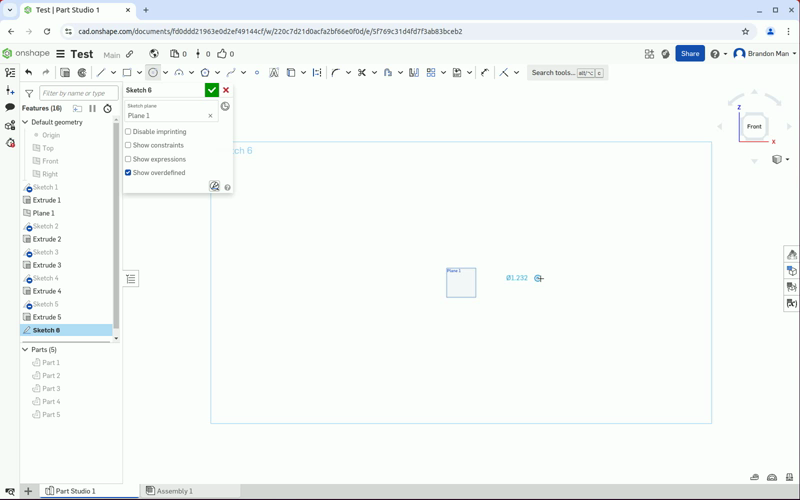
key(esc)
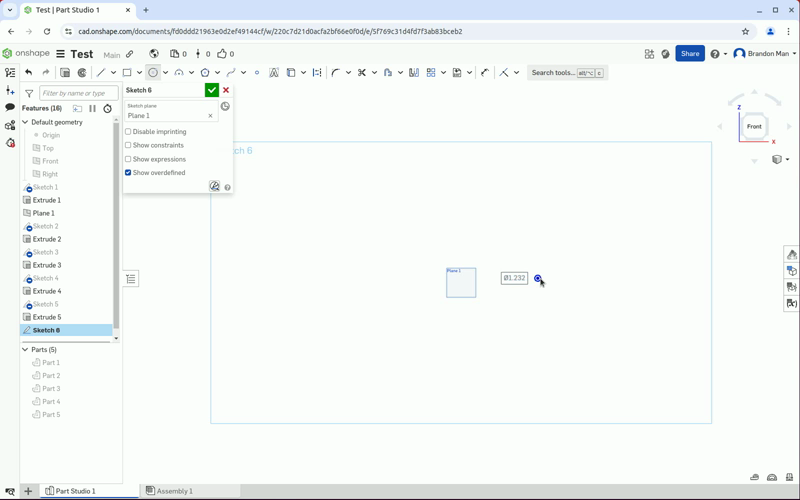
mouse_move(536, 280)
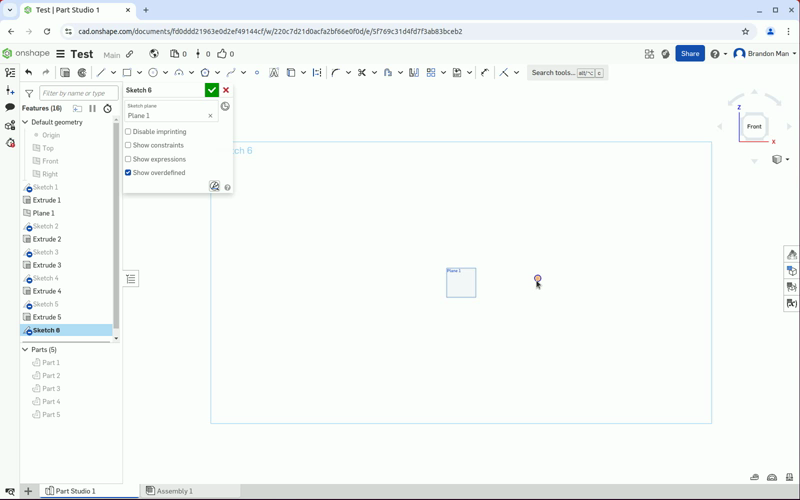
scroll(6)
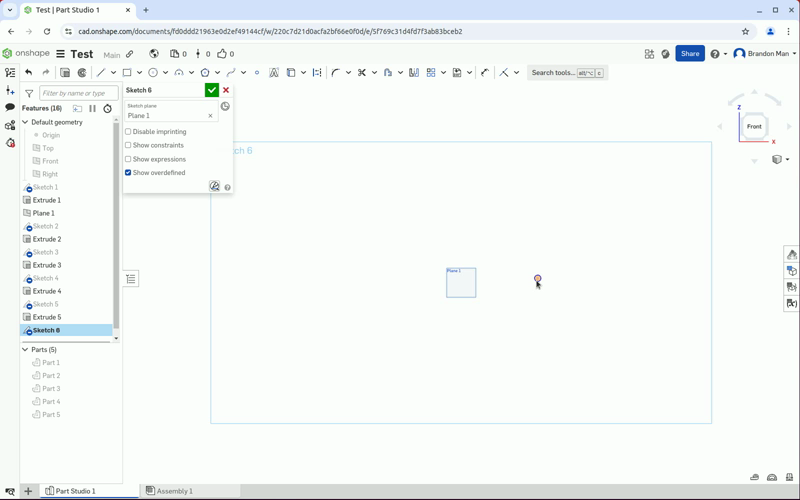
scroll(6)
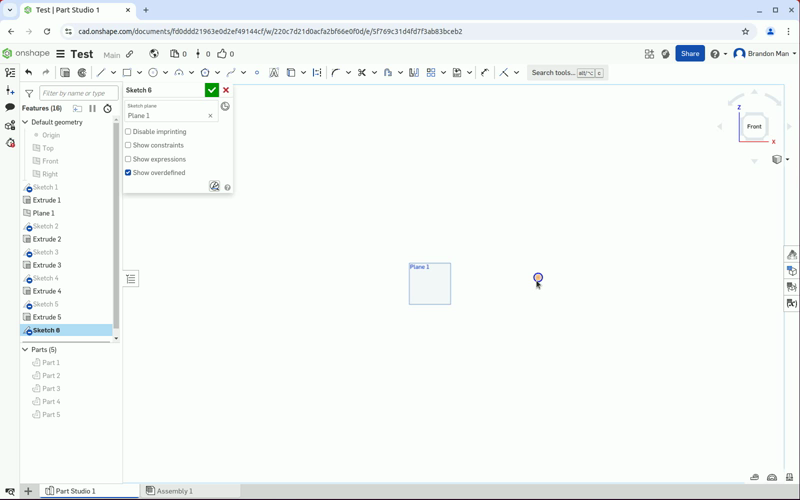
scroll(6)
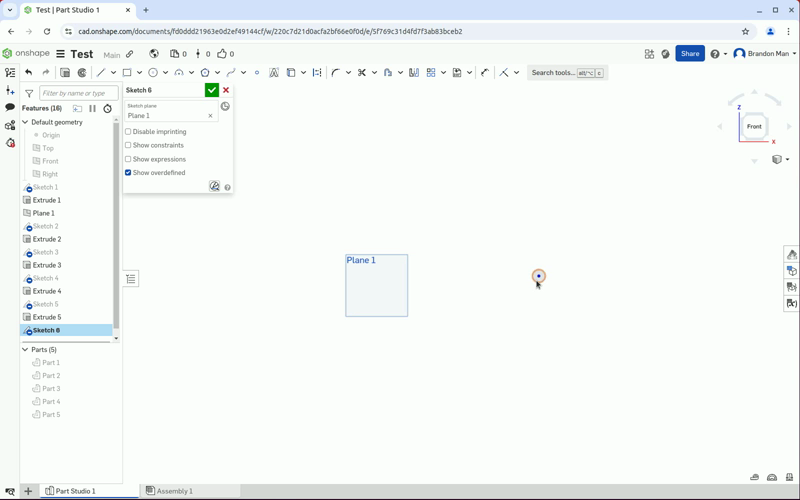
scroll(6)
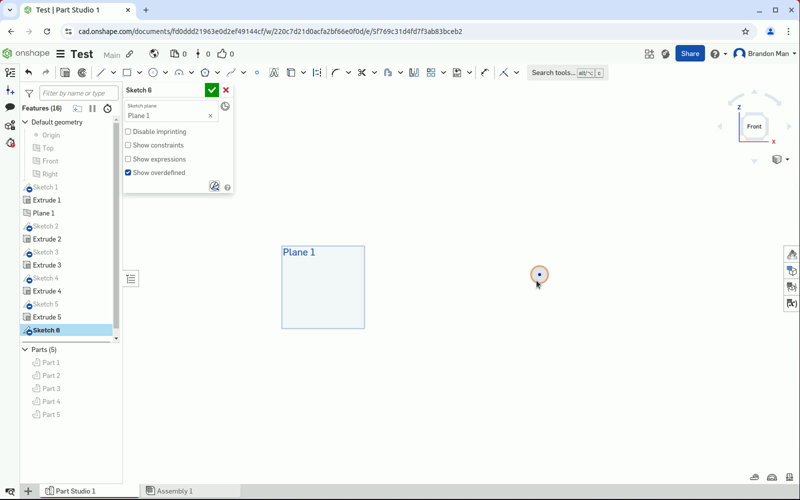
scroll(6)
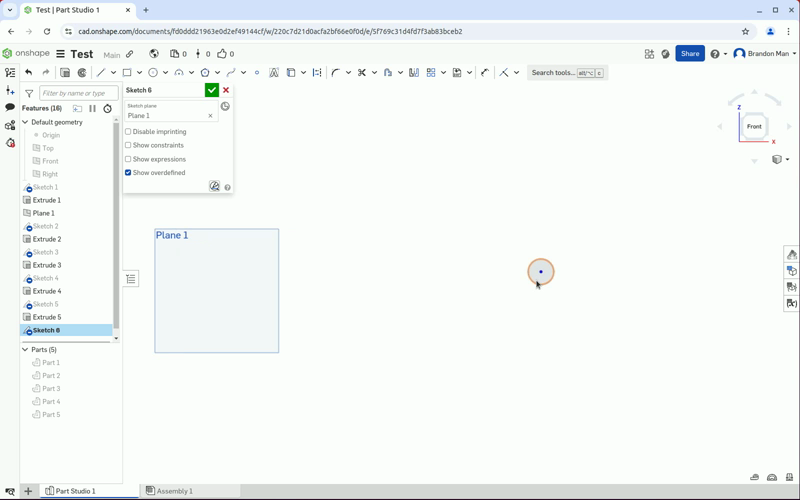
scroll(6)
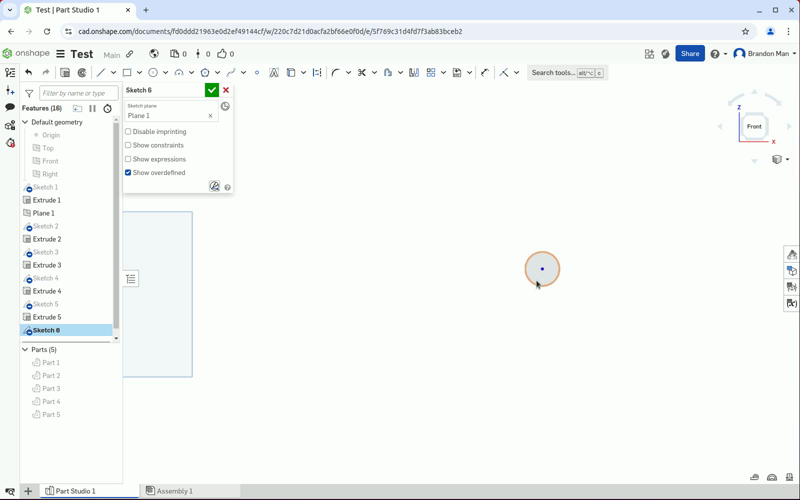
scroll(6)
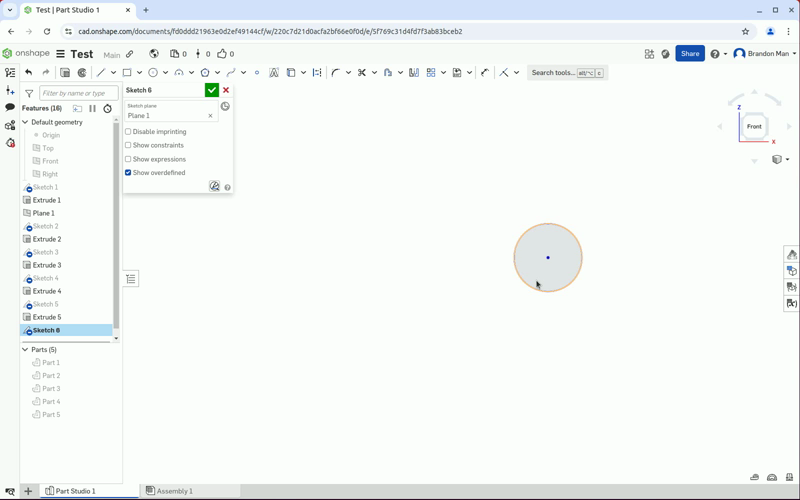
click(536, 280)
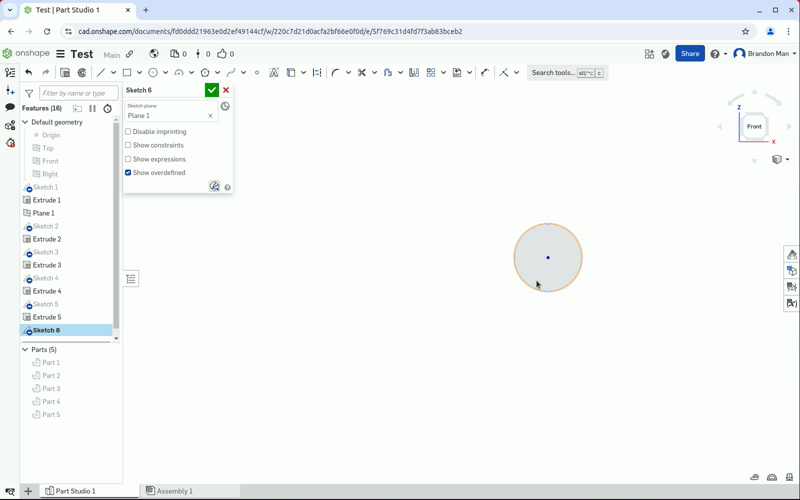
scroll(-6)
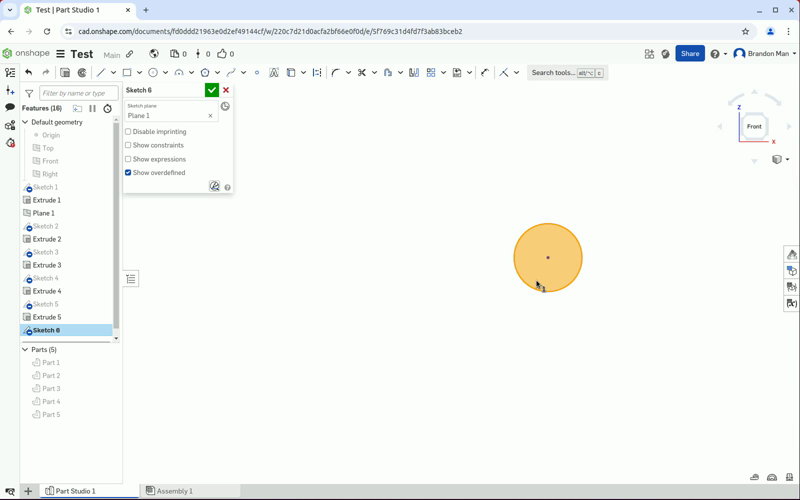
scroll(-6)
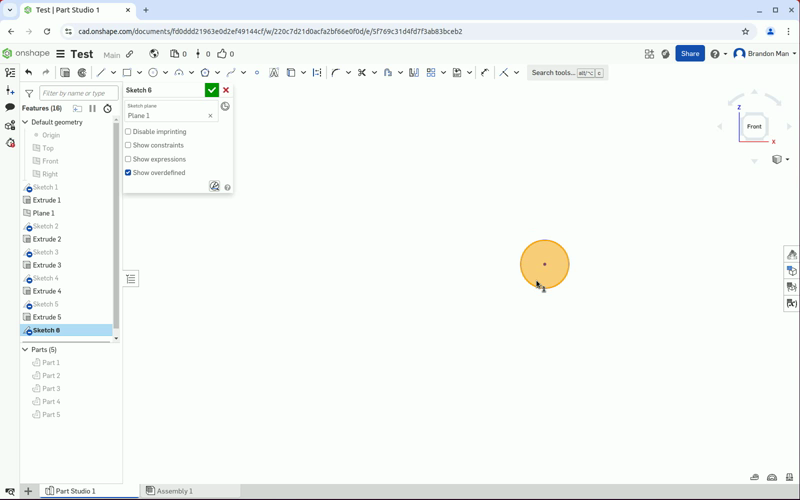
scroll(-6)
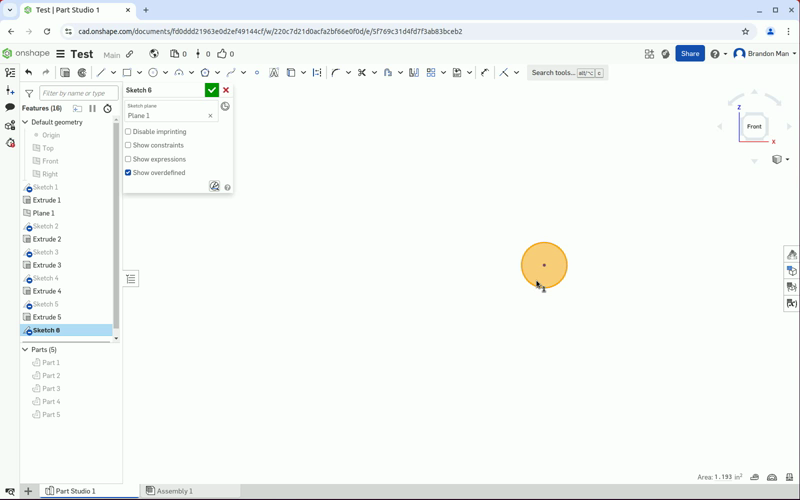
scroll(-6)
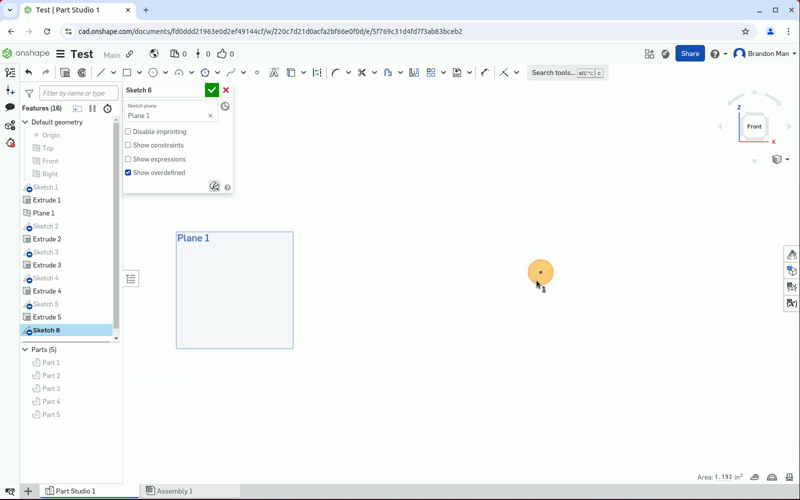
scroll(-6)
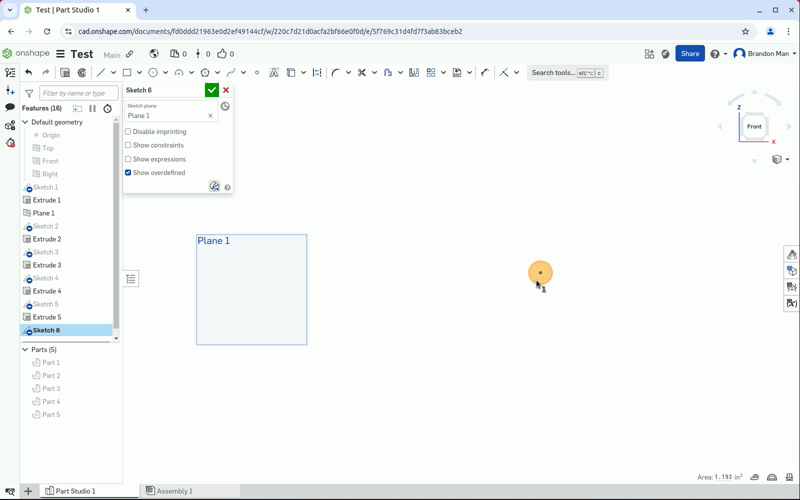
scroll(-6)
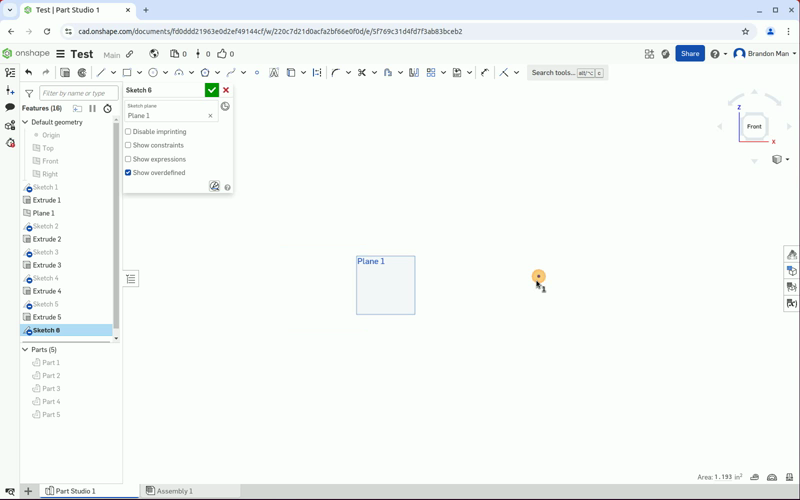
scroll(-6)
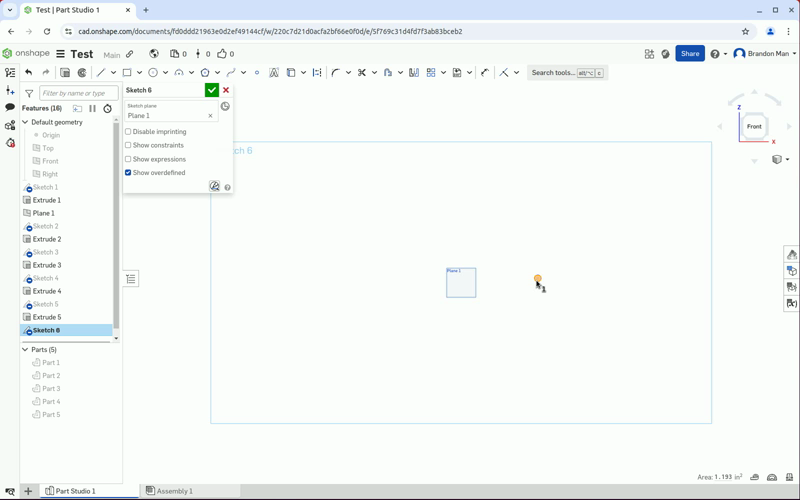
mouse_move(73, 352)
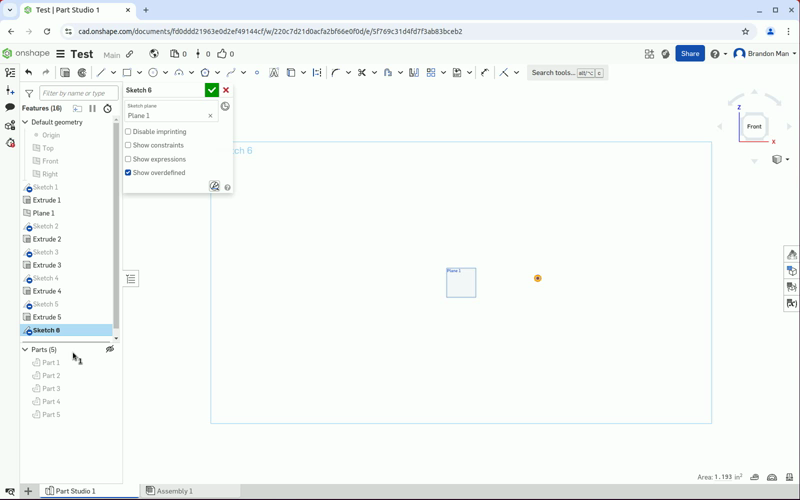
key(shift+y)
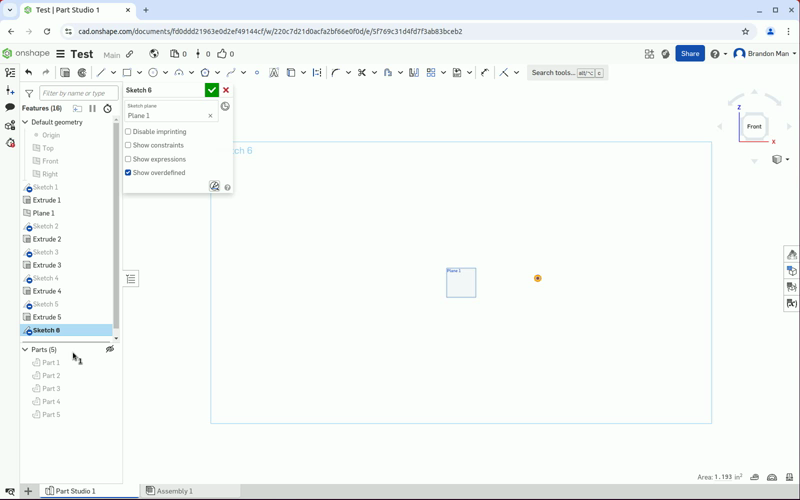
key(shift+e)
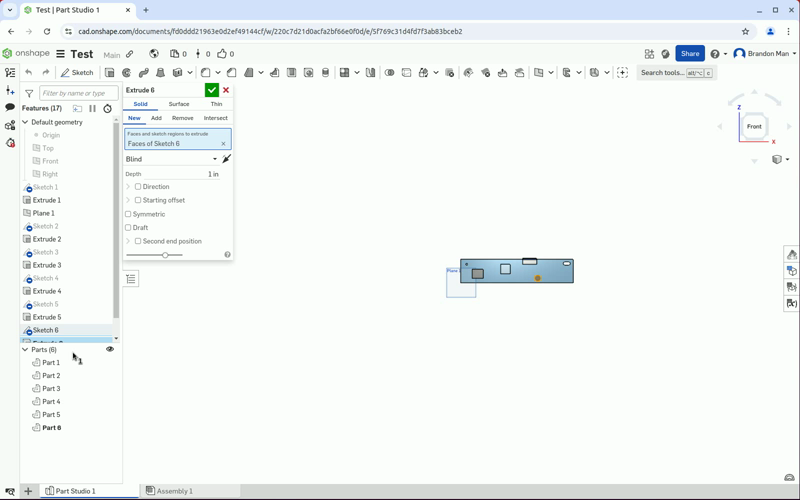
mouse_move(143, 106)
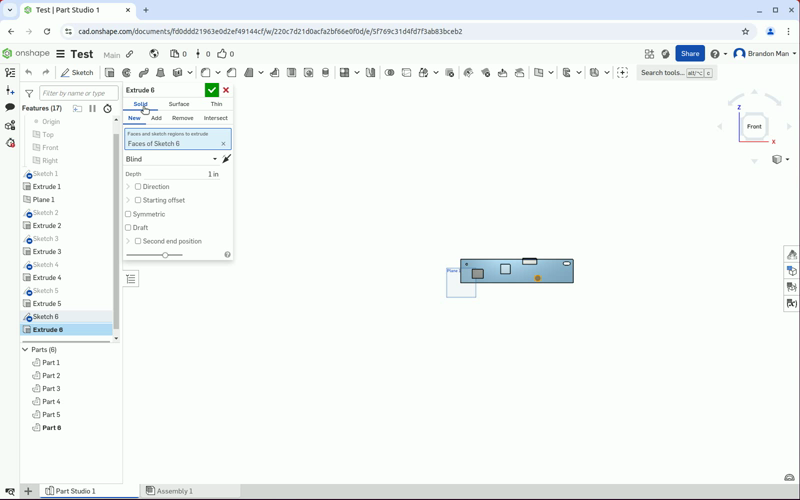
click(143, 106)
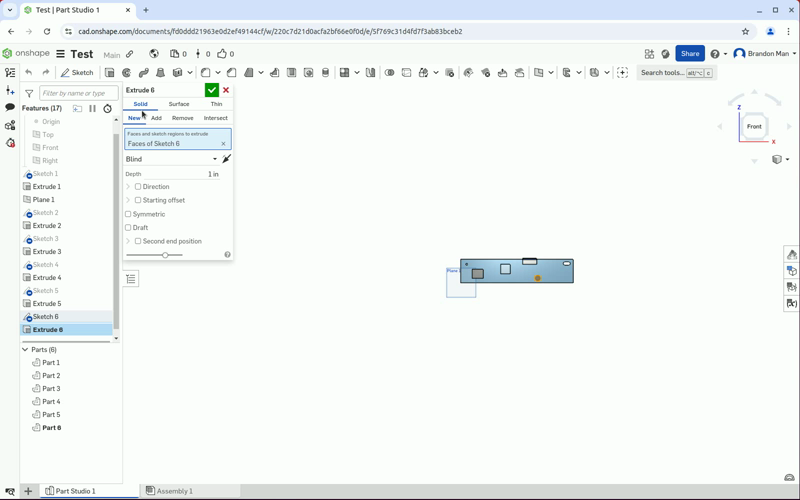
mouse_move(137, 120)
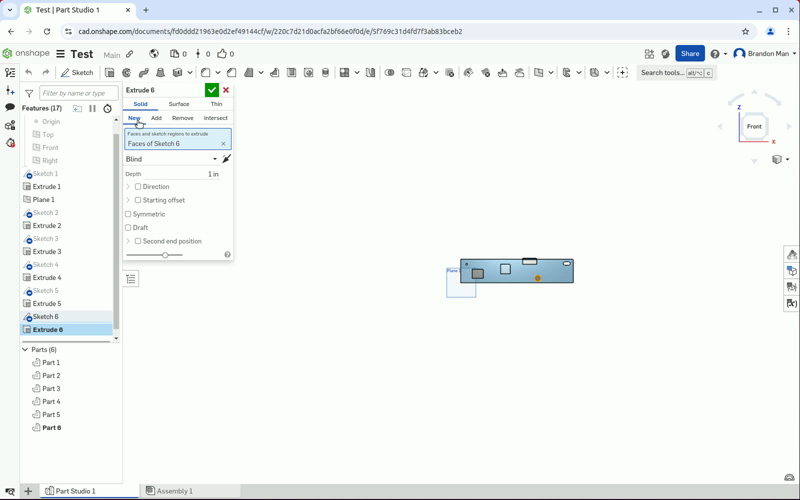
click(137, 120)
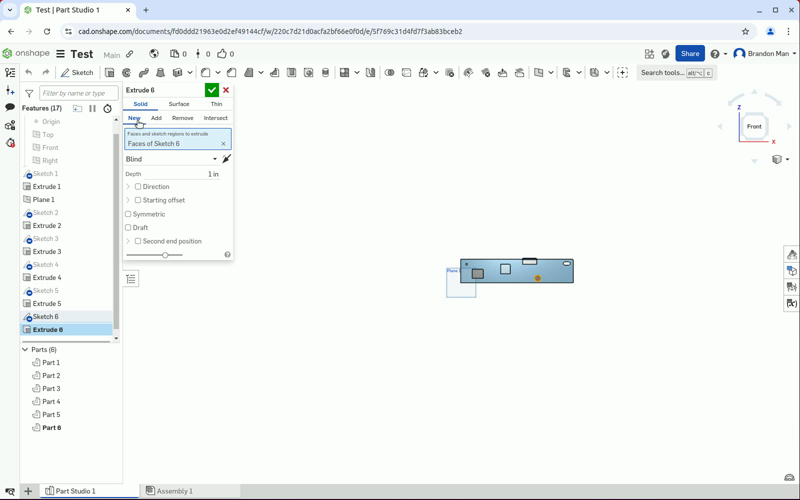
key(tab, 4)
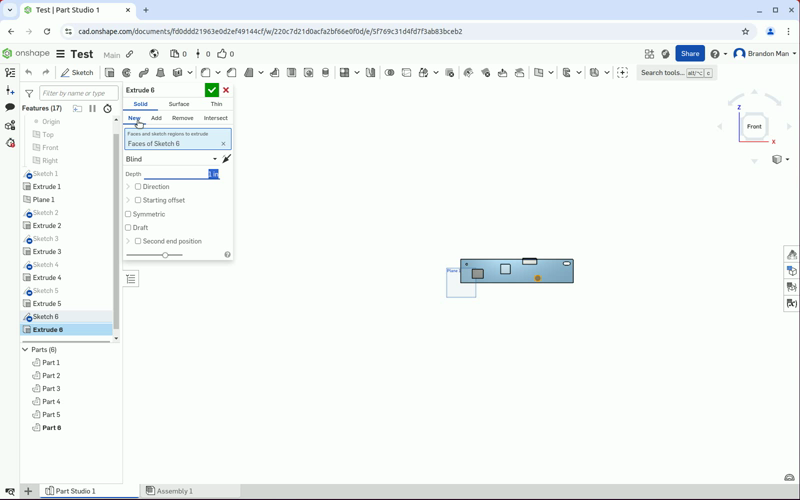
text(1.444)
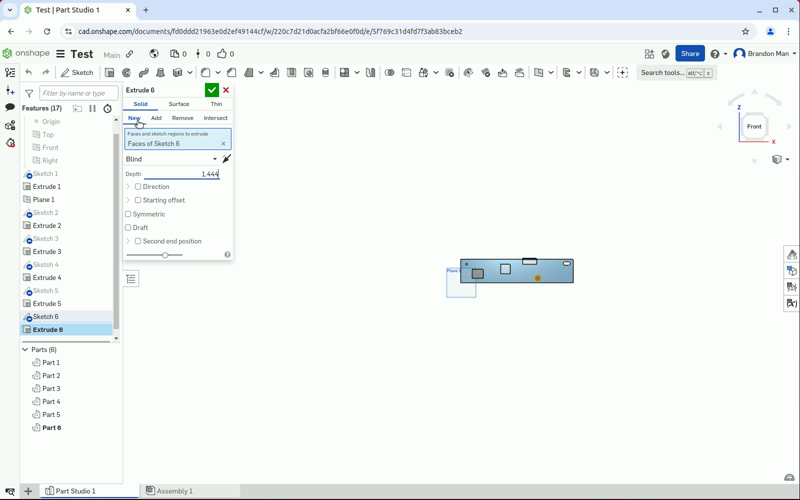
key(enter)
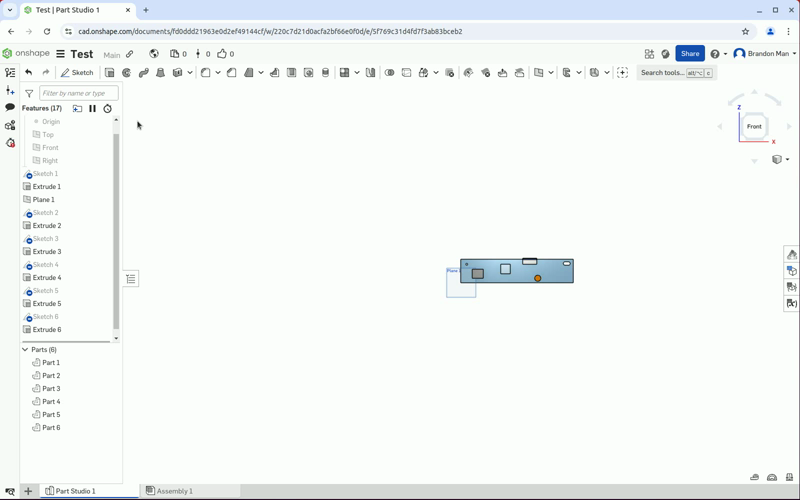
key(shift+h)
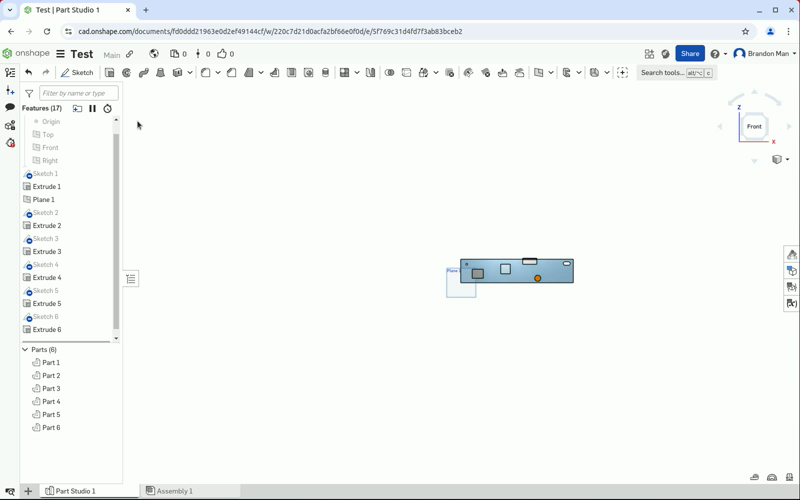
key(shift+h)
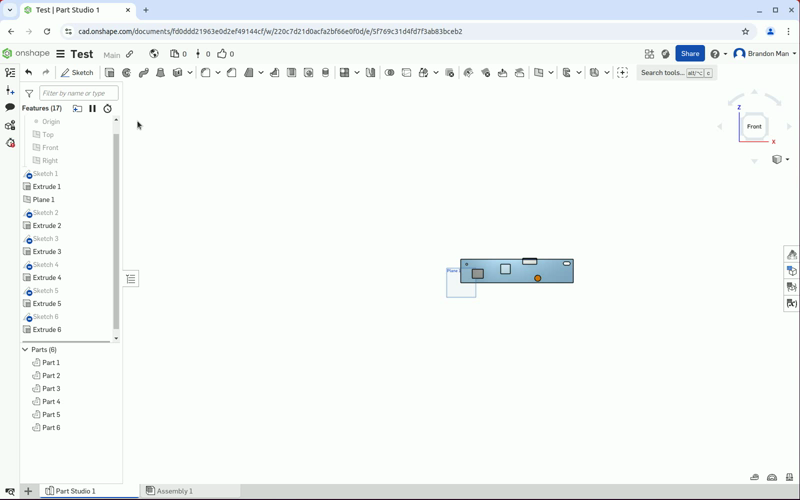
mouse_move(69, 176)
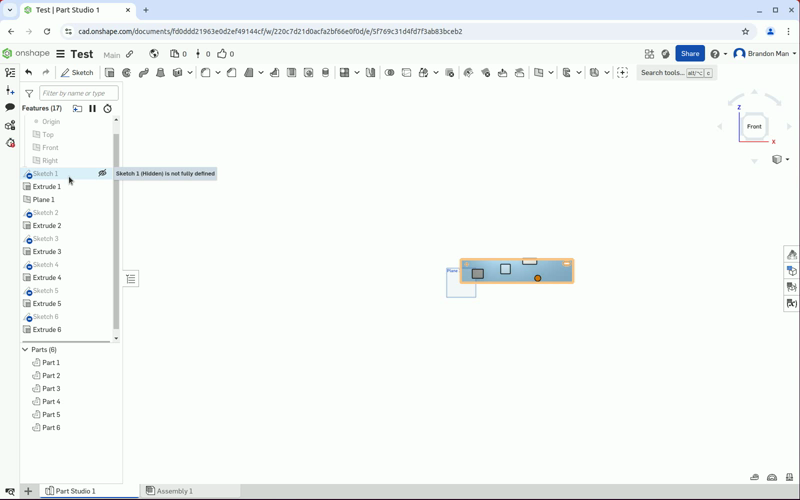
click(69, 176)
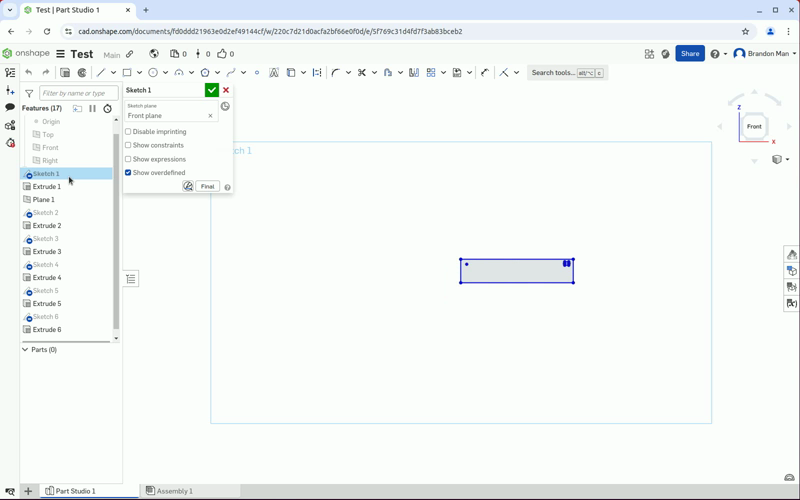
mouse_move(229, 92)
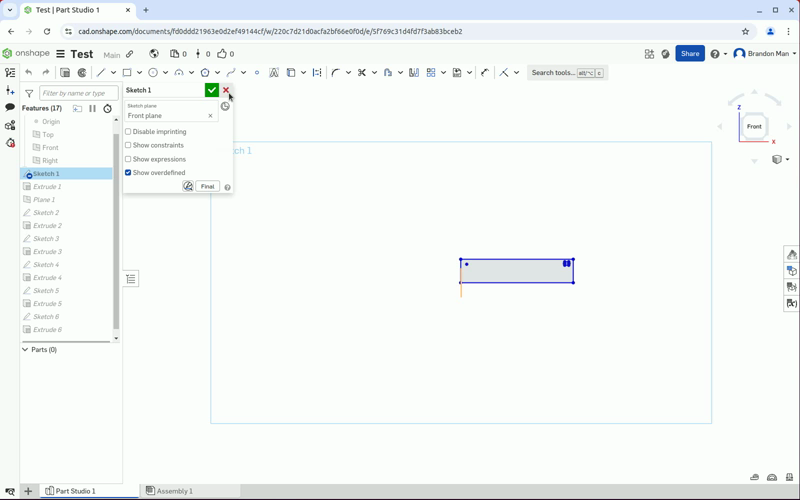
click(229, 92)
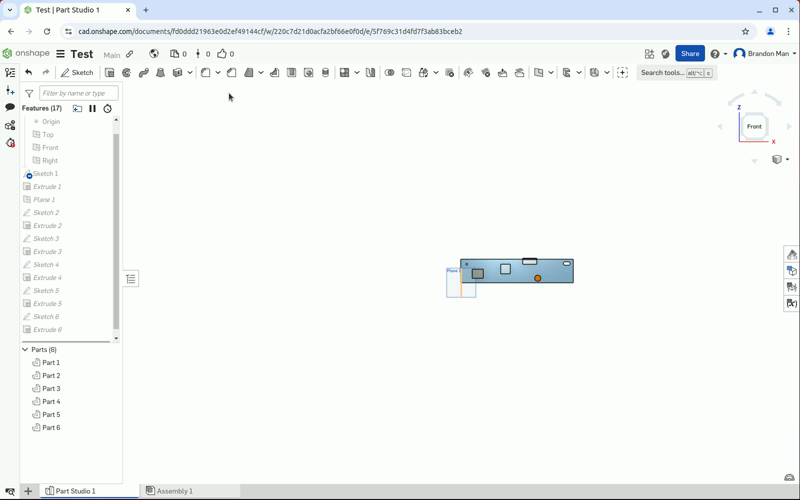
key(shift+s)
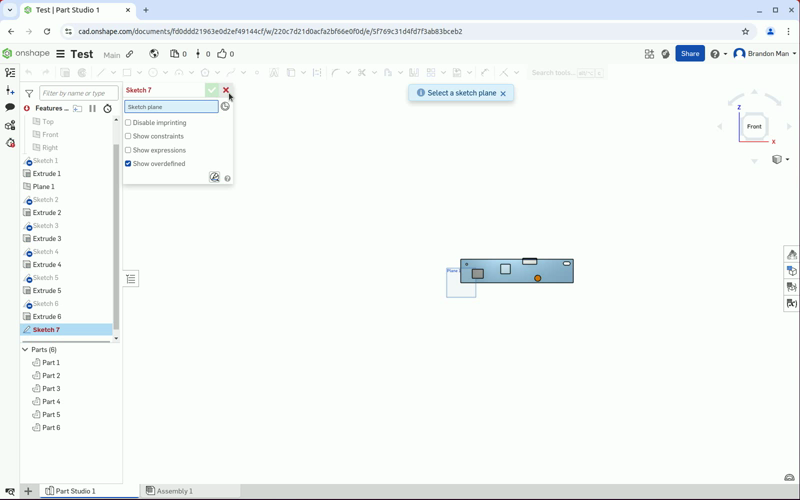
mouse_move(69, 189)
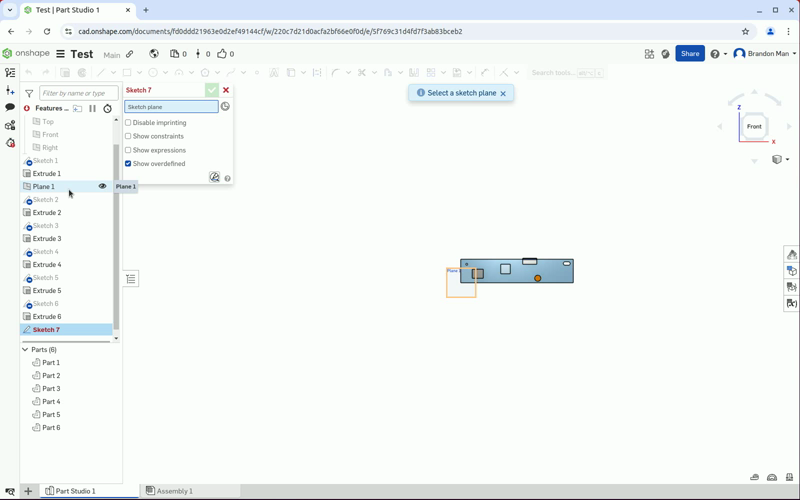
click(69, 189)
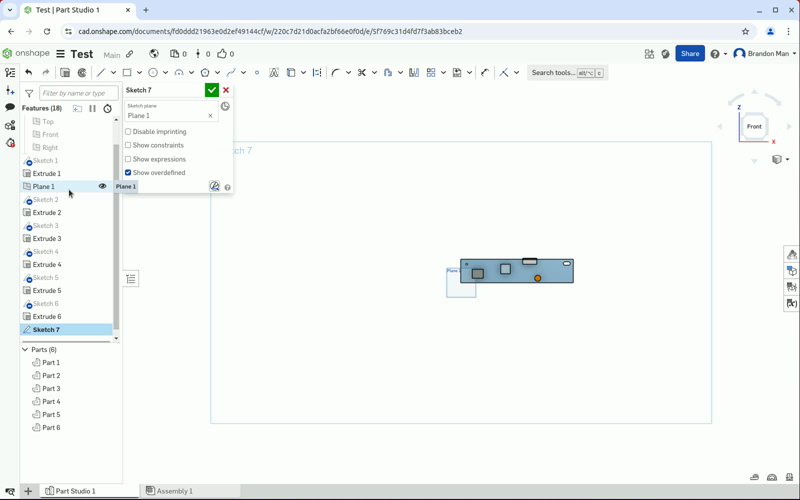
mouse_move(73, 352)
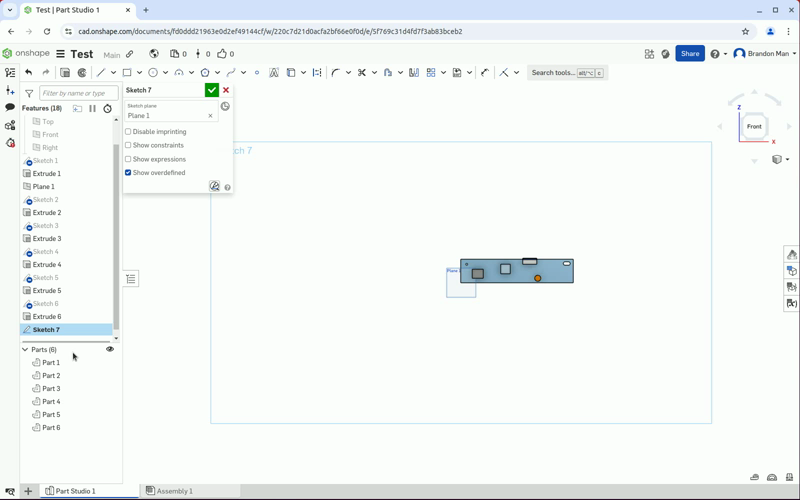
key(y)
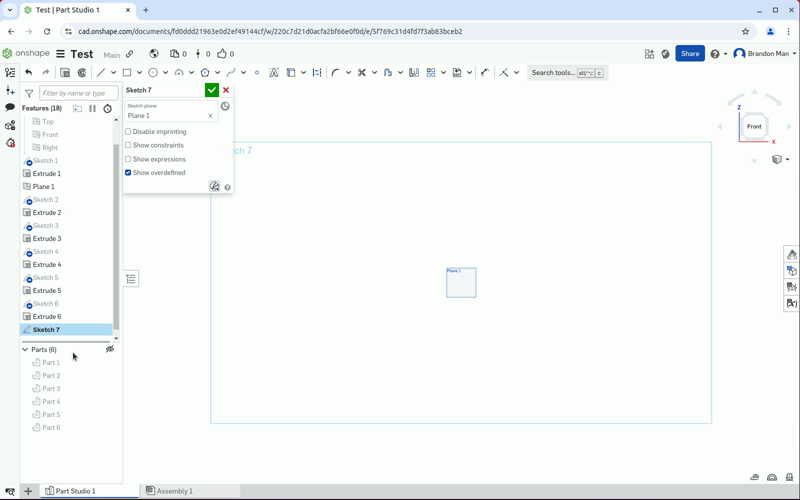
key(l)
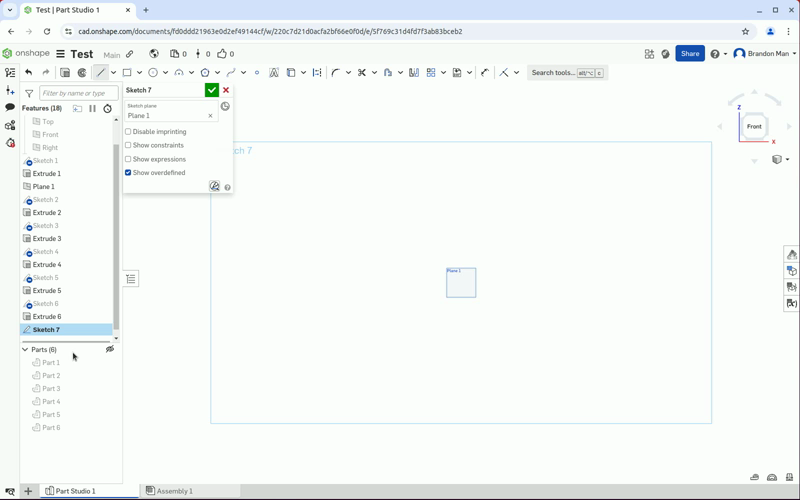
key_down(shift)
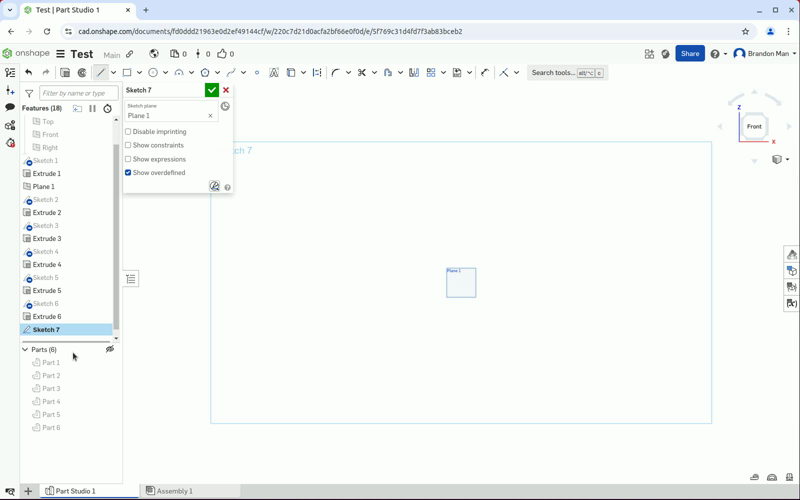
mouse_move(489, 271)
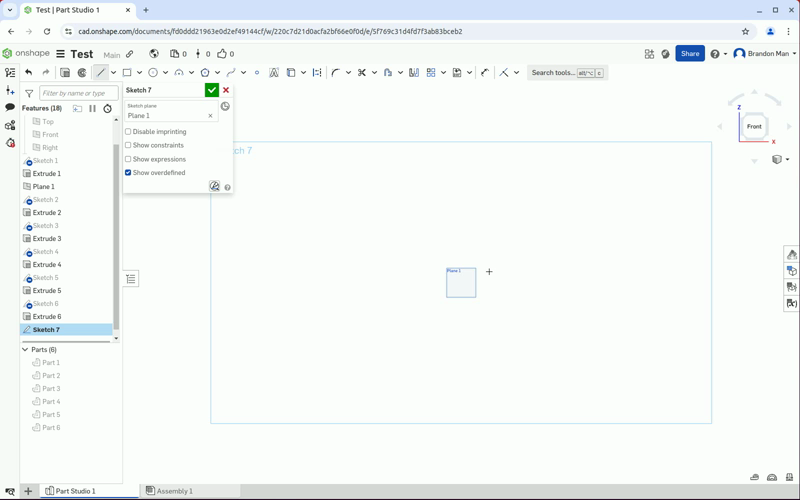
click(489, 271)
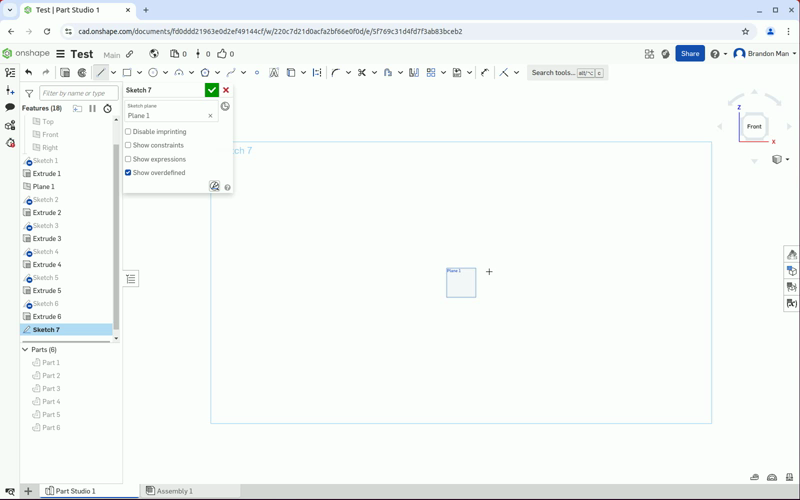
key_up(shift)
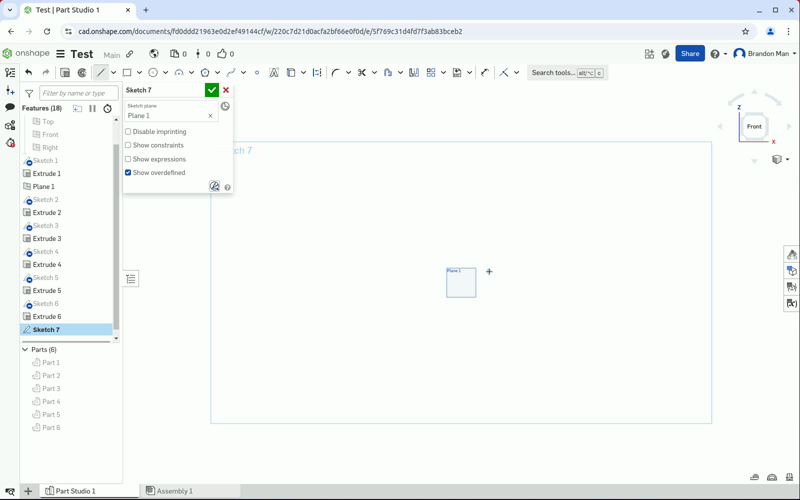
key_down(shift)
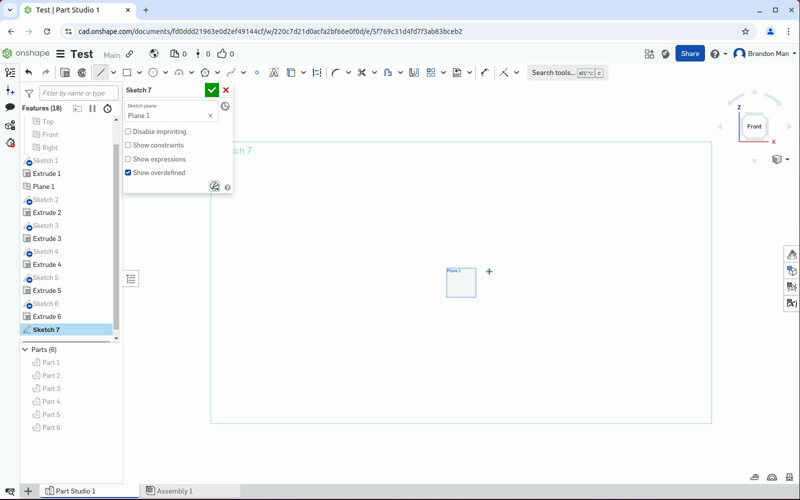
mouse_move(519, 271)
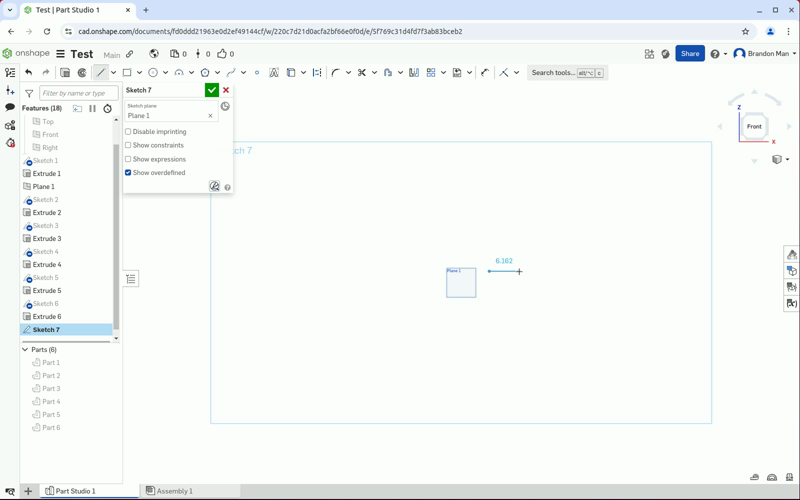
mouse_move(489, 265)
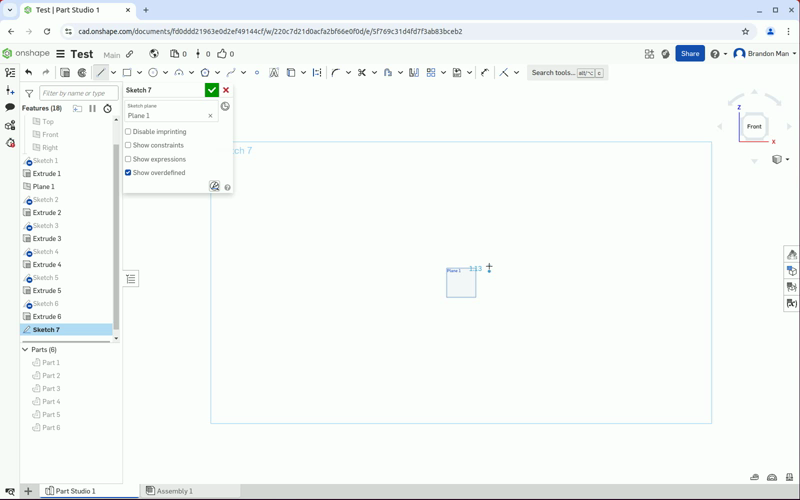
scroll(6)
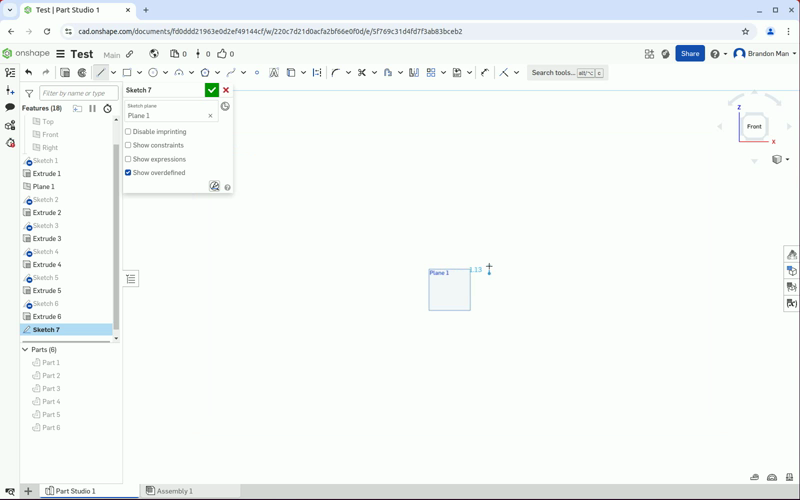
scroll(6)
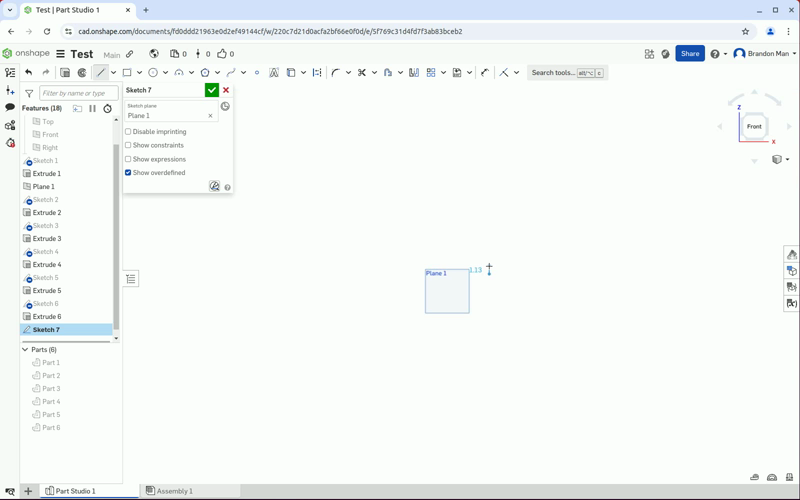
scroll(6)
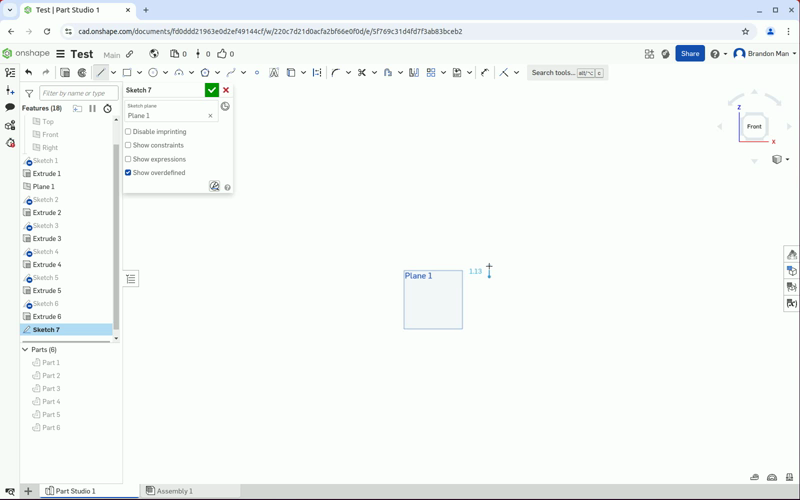
scroll(6)
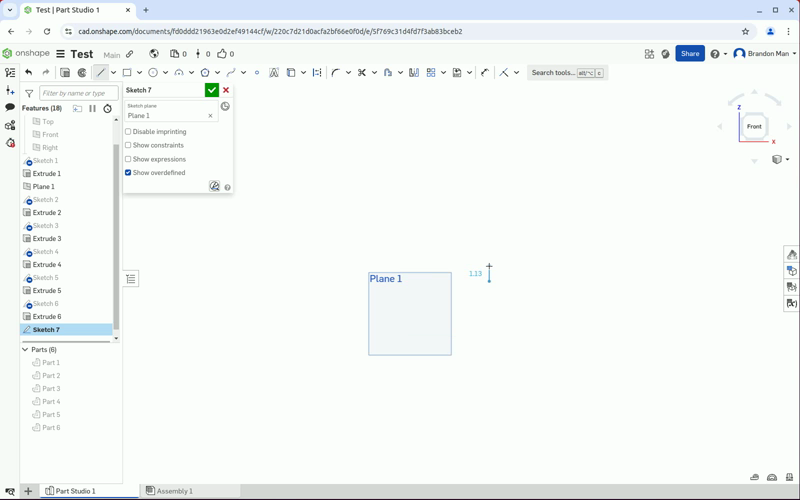
scroll(6)
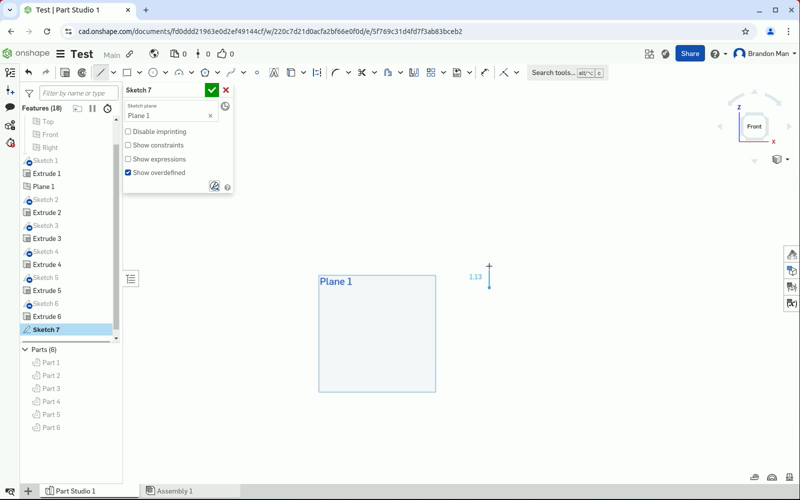
scroll(6)
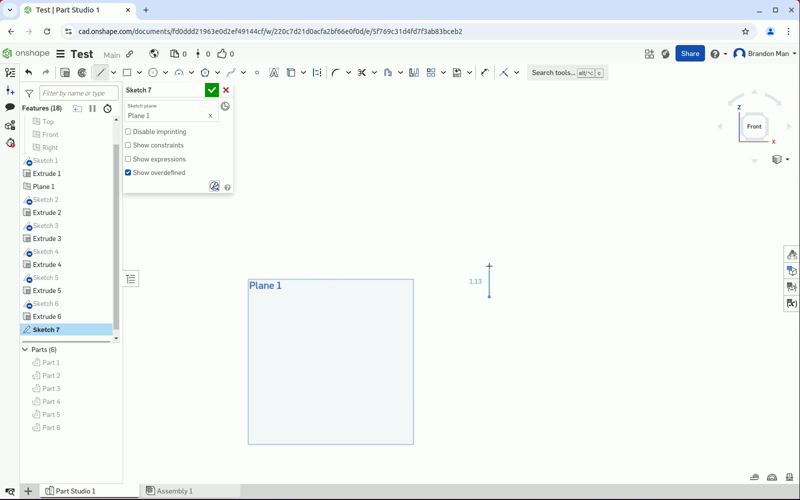
scroll(6)
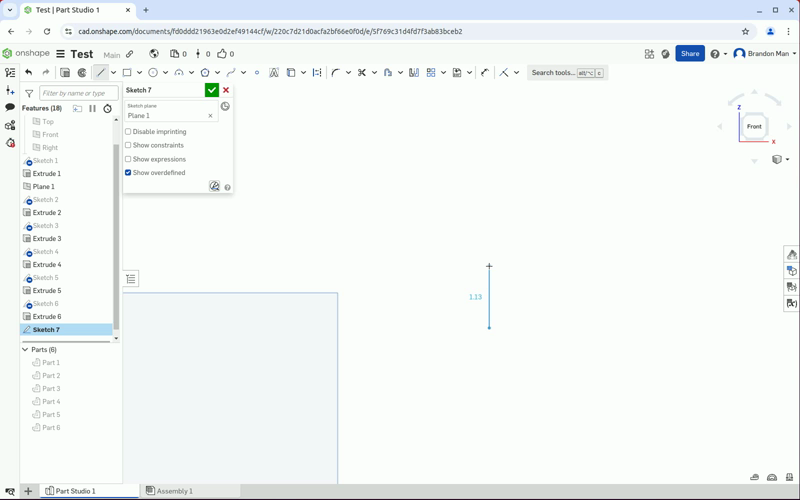
click(489, 265)
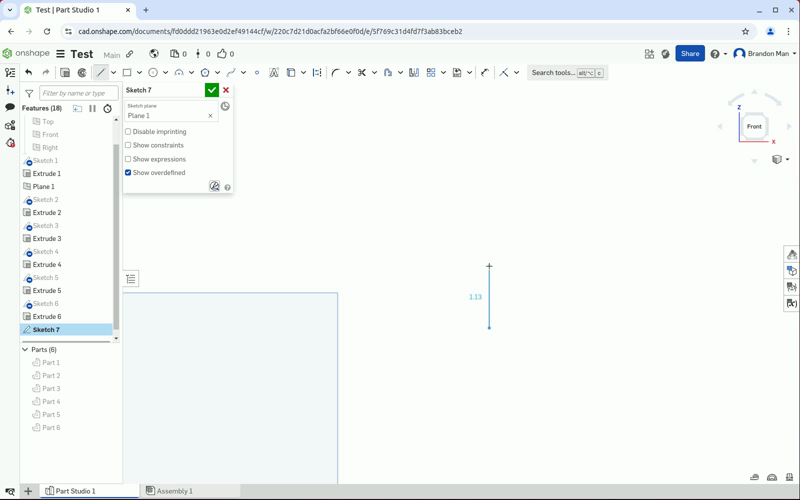
scroll(-6)
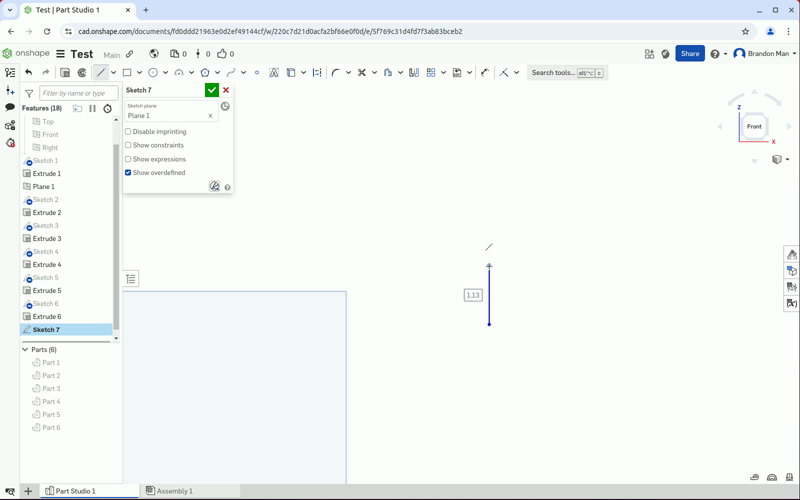
scroll(-6)
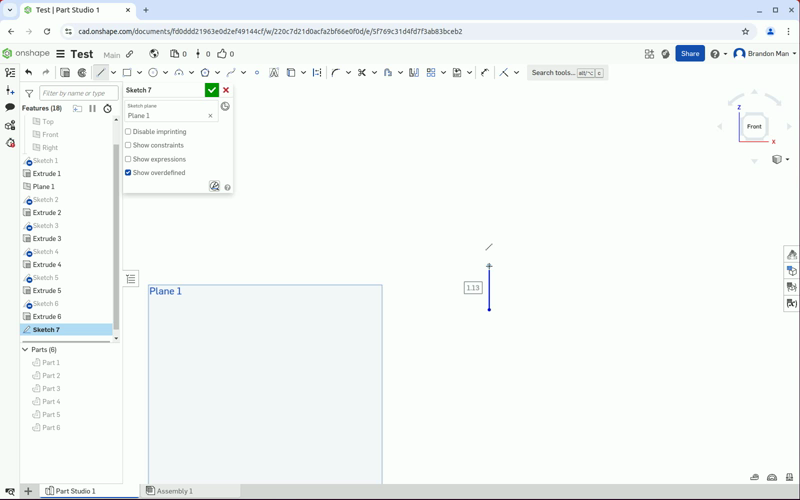
scroll(-6)
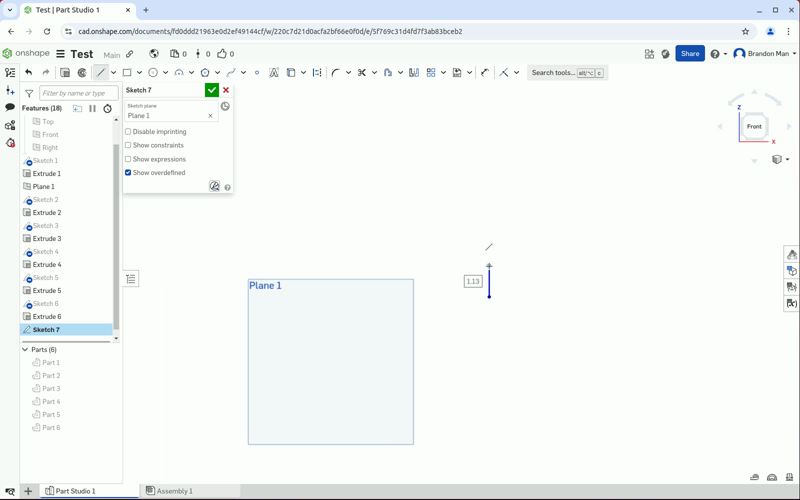
scroll(-6)
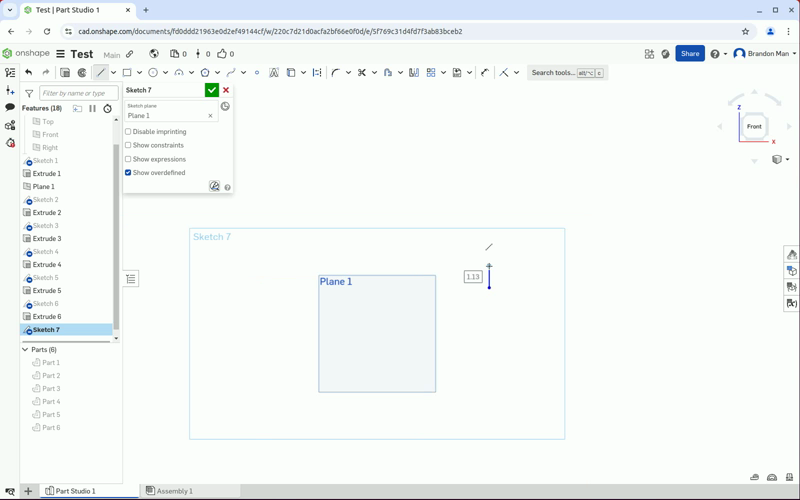
scroll(-6)
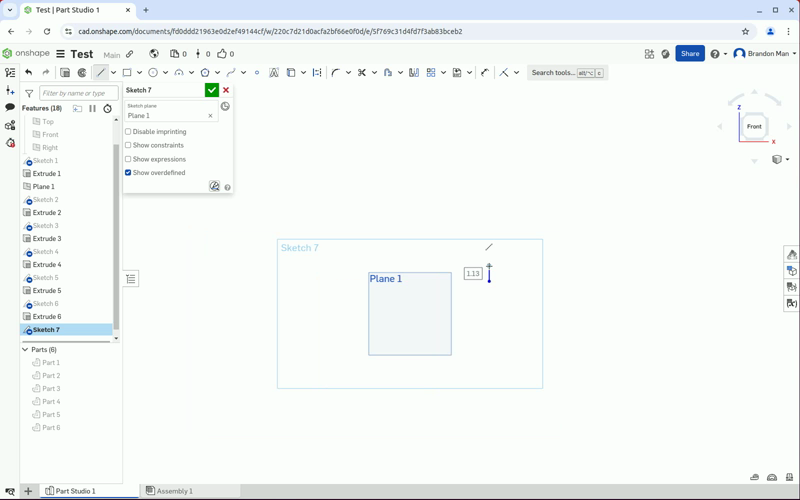
scroll(-6)
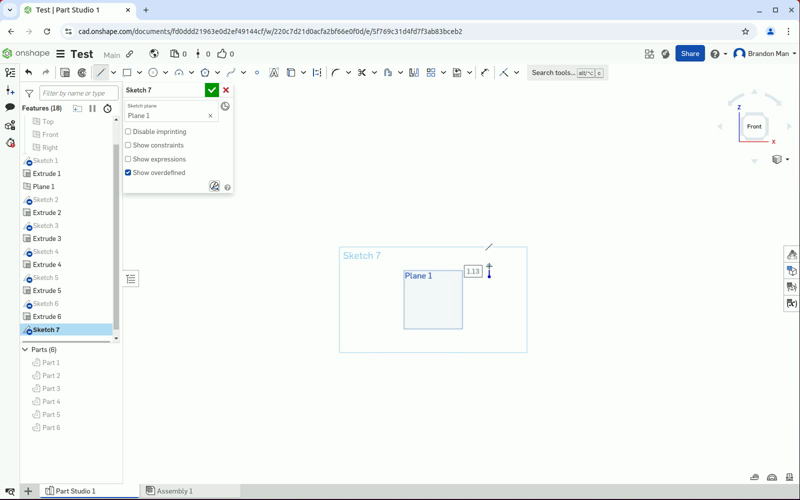
scroll(-6)
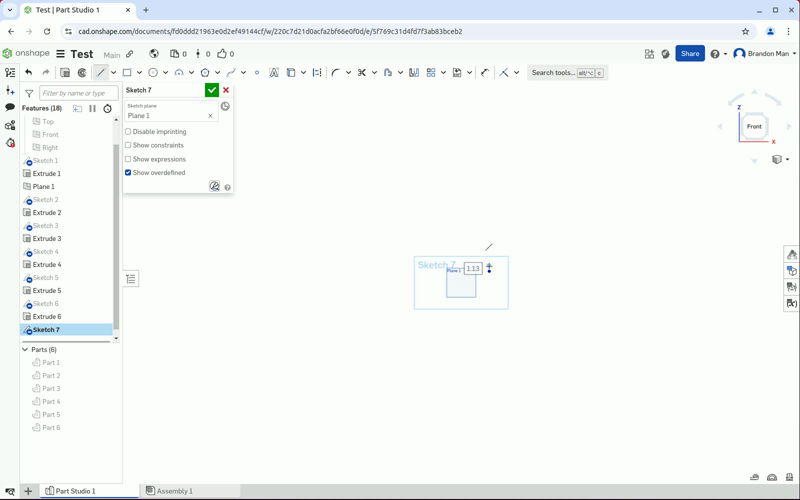
key_up(shift)
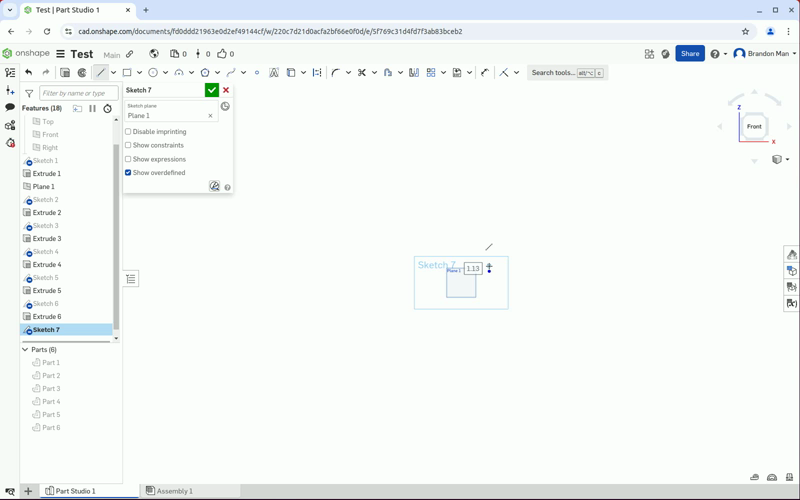
key(esc)
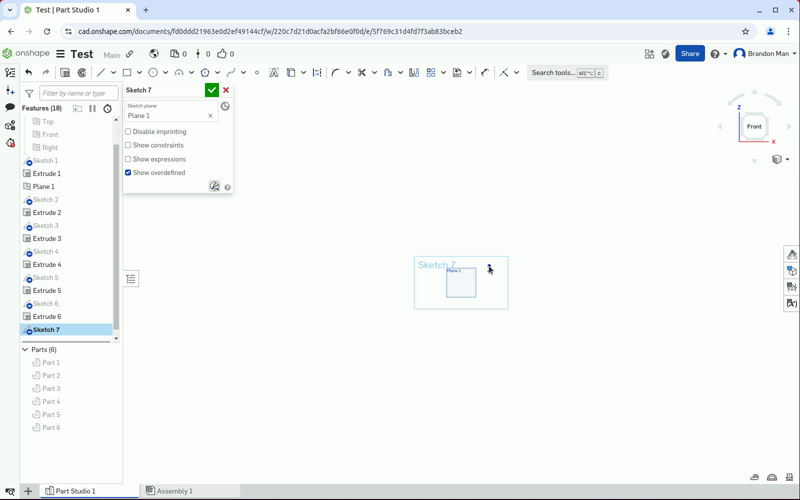
key(a)
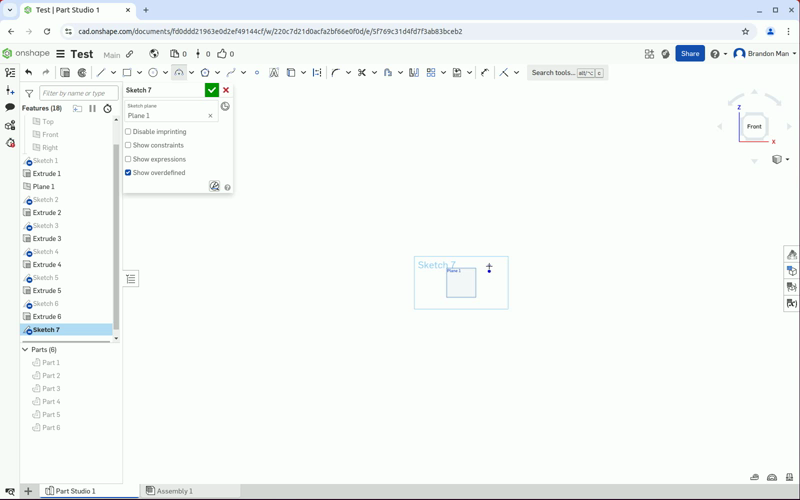
mouse_move(489, 265)
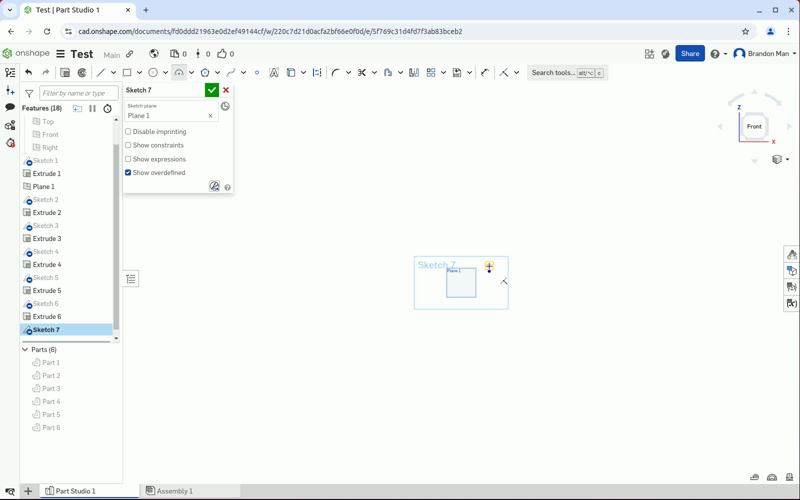
click(489, 265)
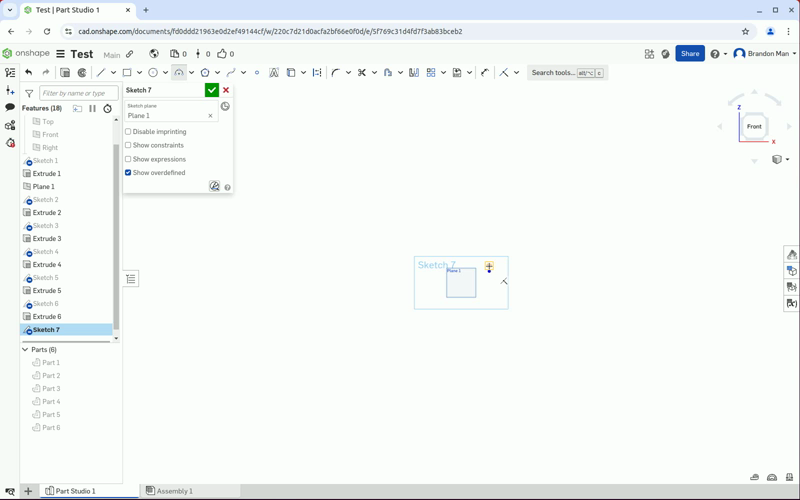
mouse_move(489, 271)
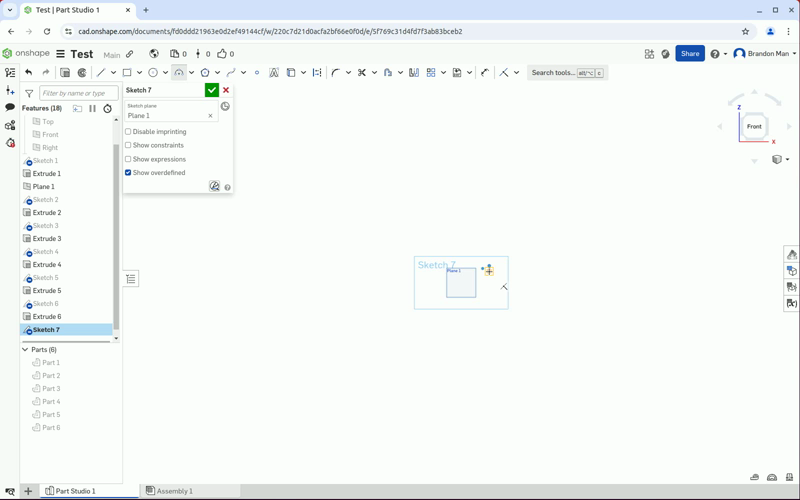
scroll(6)
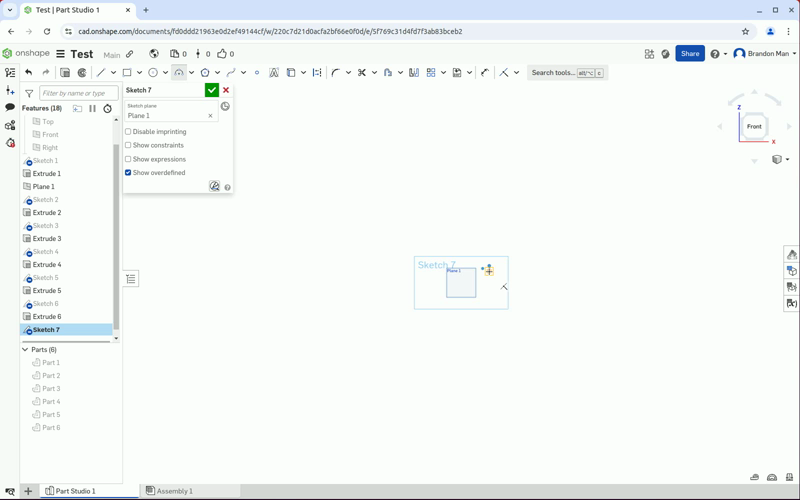
scroll(6)
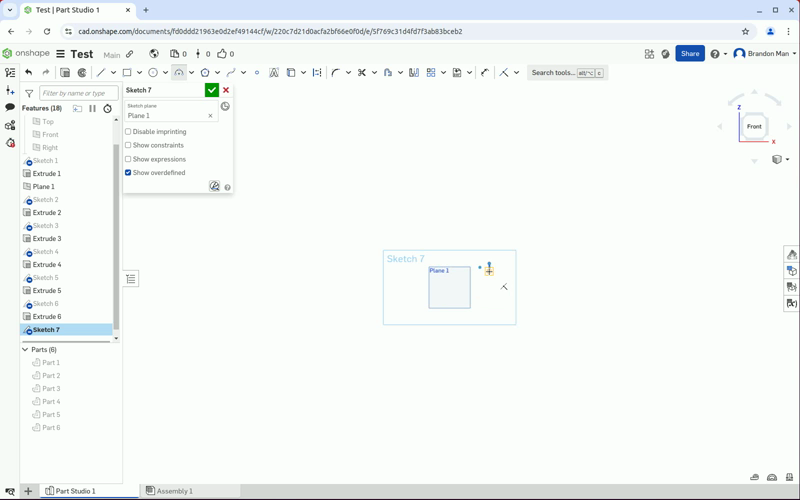
scroll(6)
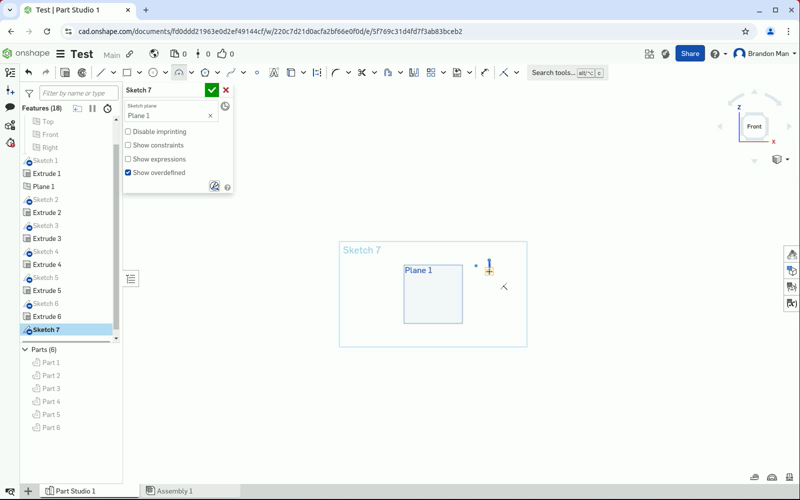
scroll(6)
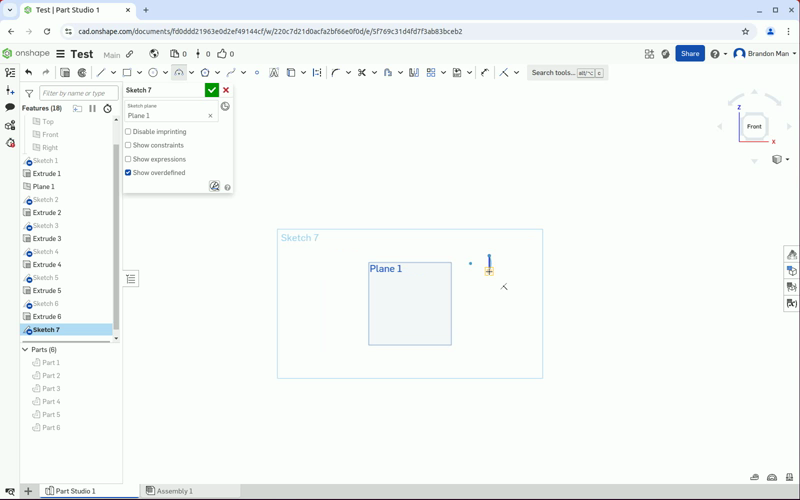
scroll(6)
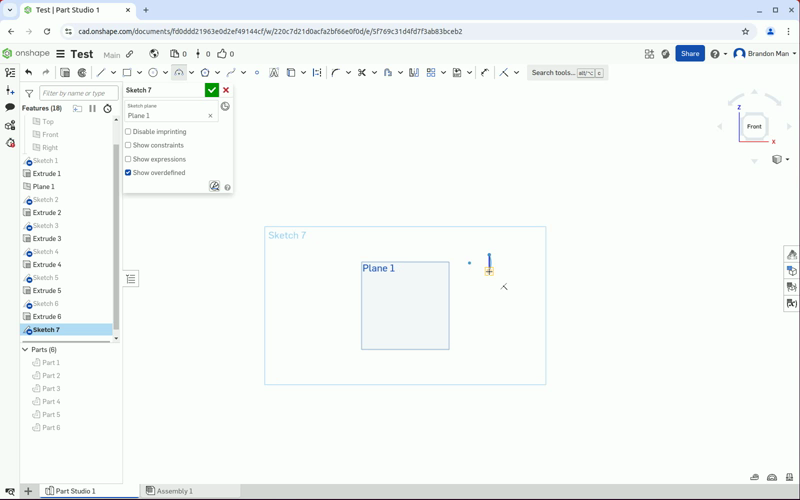
scroll(6)
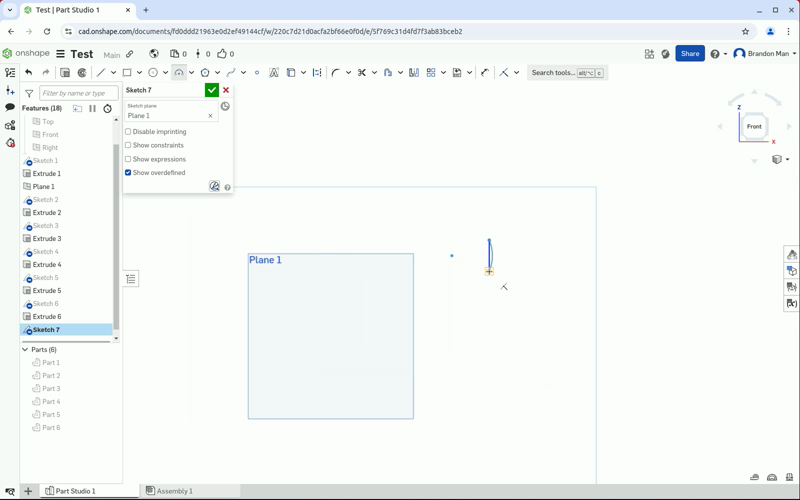
scroll(6)
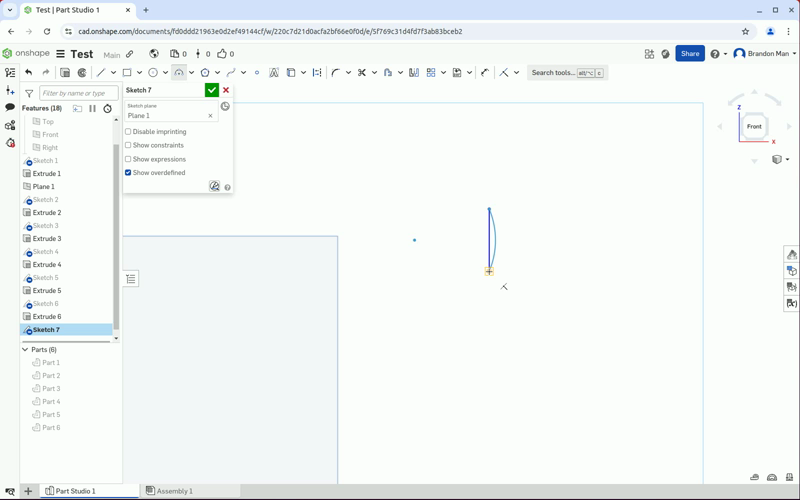
click(489, 271)
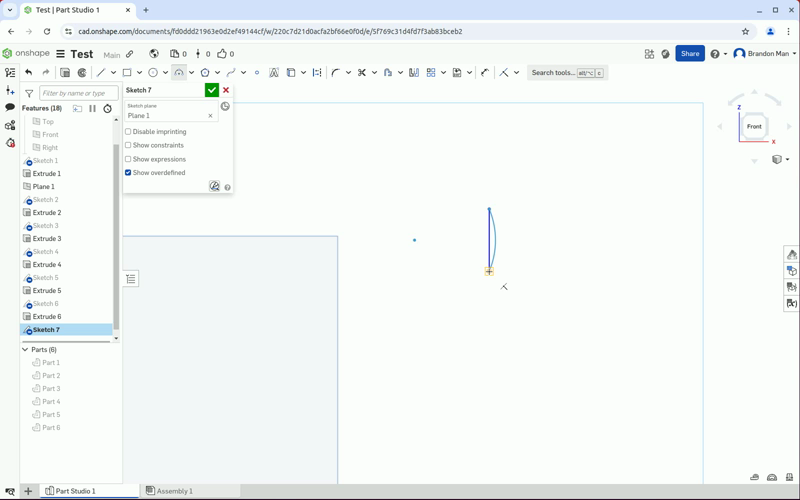
scroll(-6)
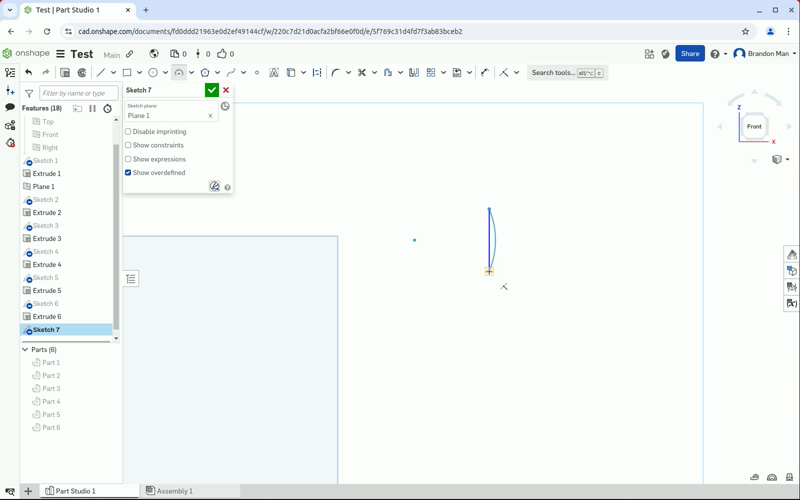
scroll(-6)
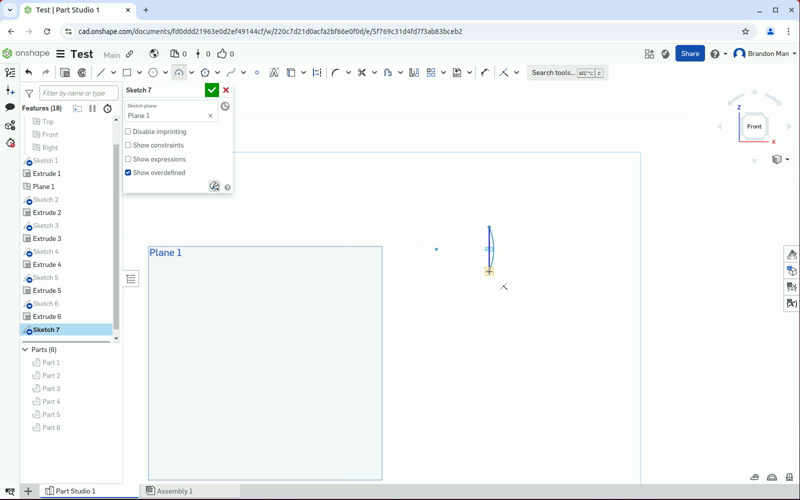
scroll(-6)
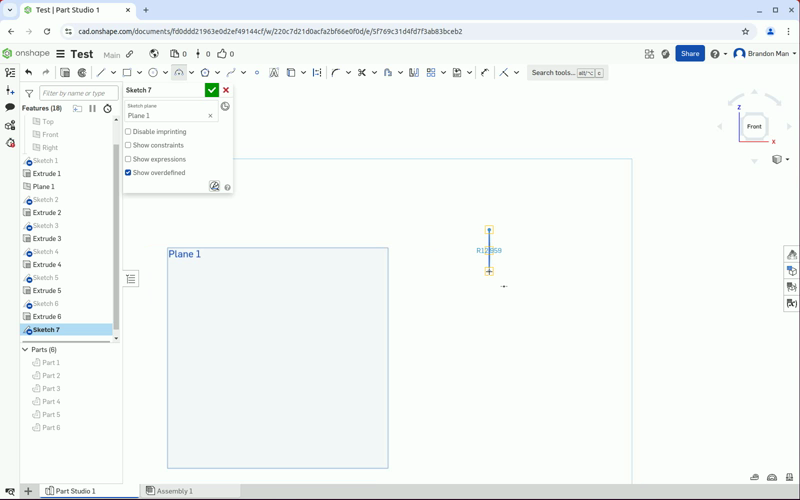
scroll(-6)
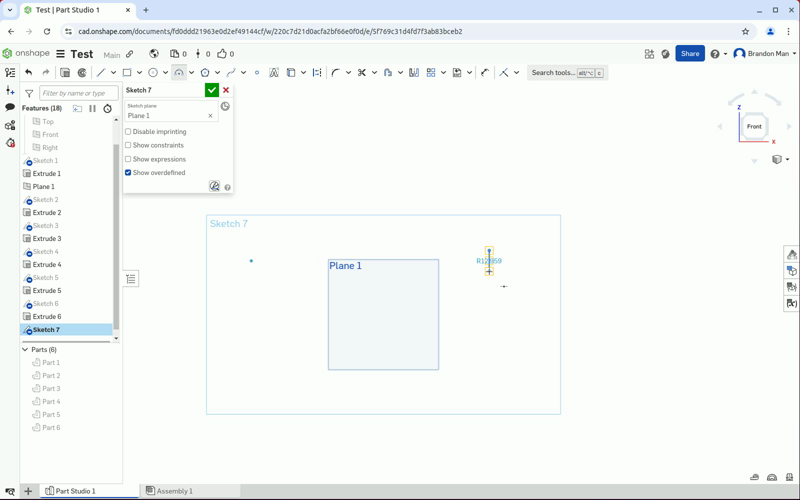
scroll(-6)
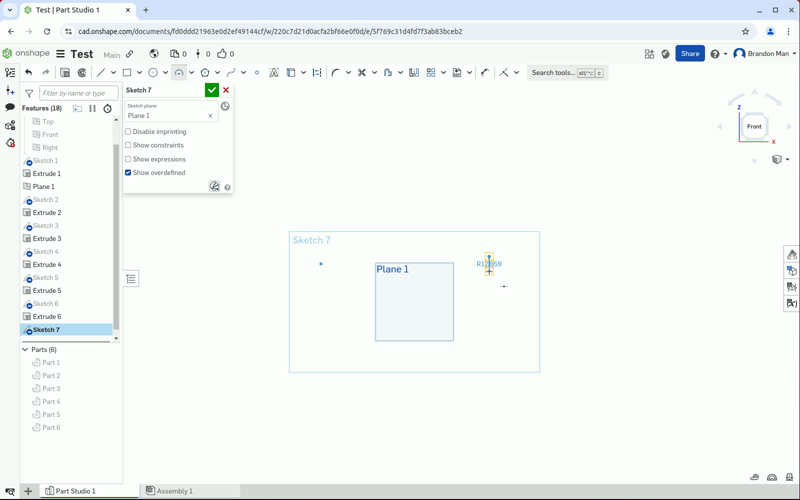
scroll(-6)
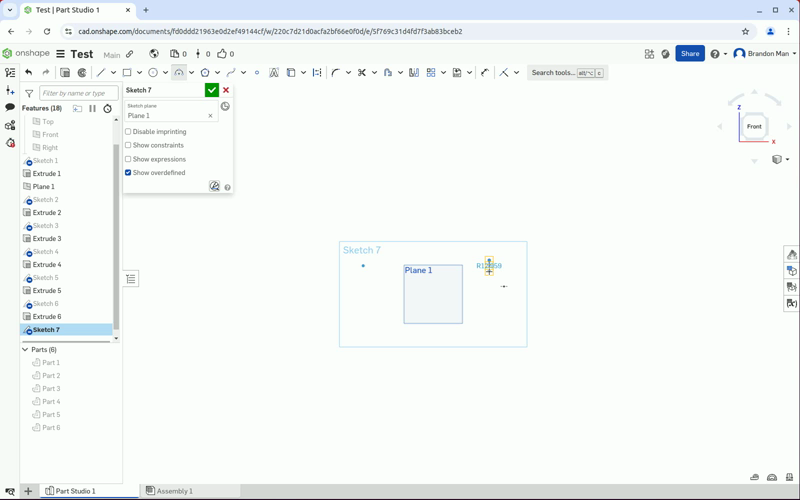
scroll(-6)
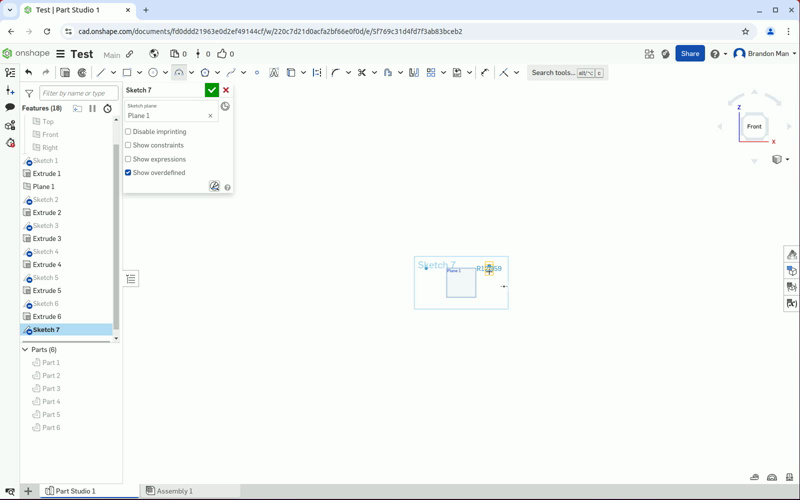
key_down(shift)
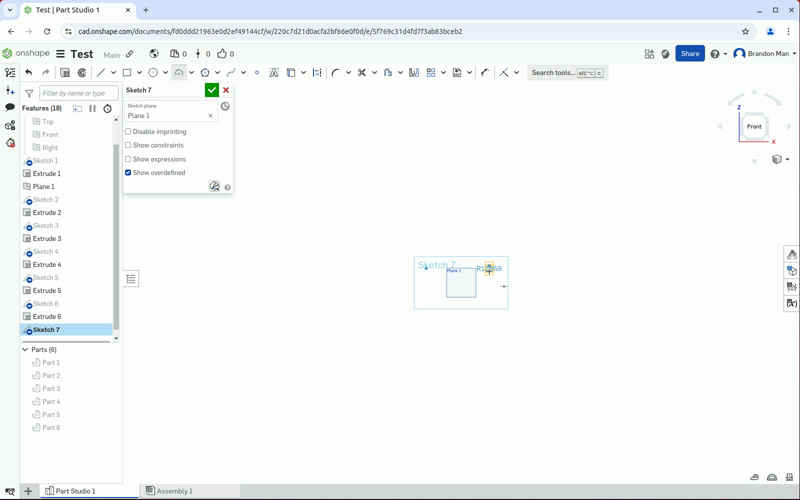
mouse_move(486, 268)
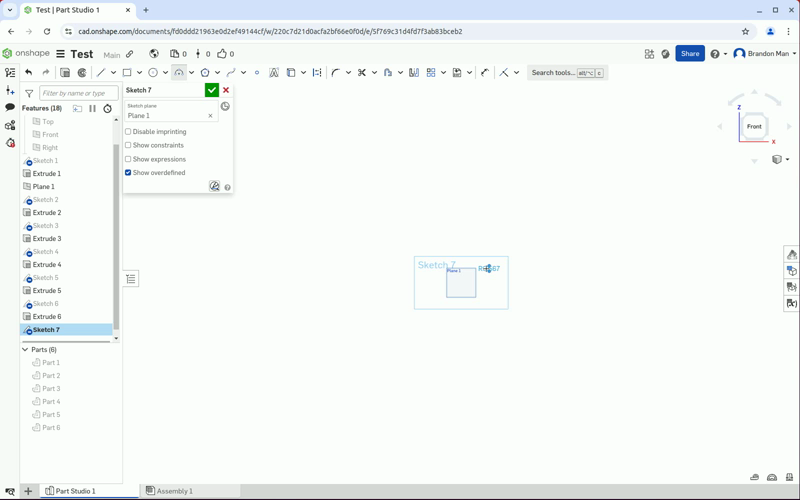
scroll(6)
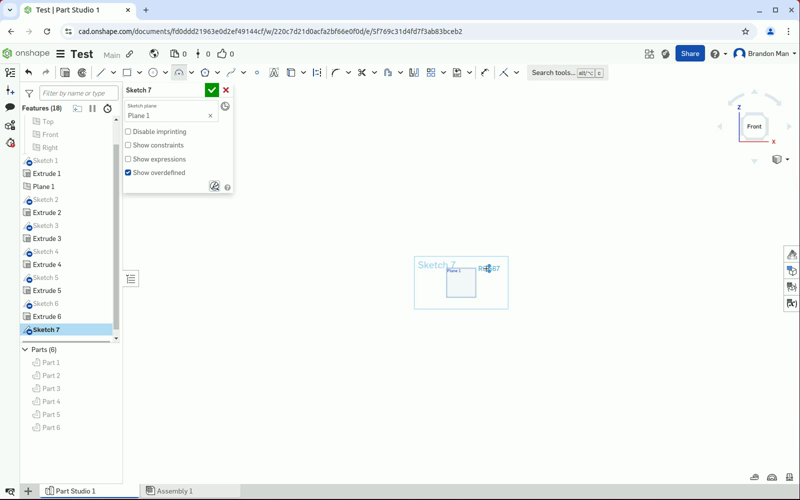
scroll(6)
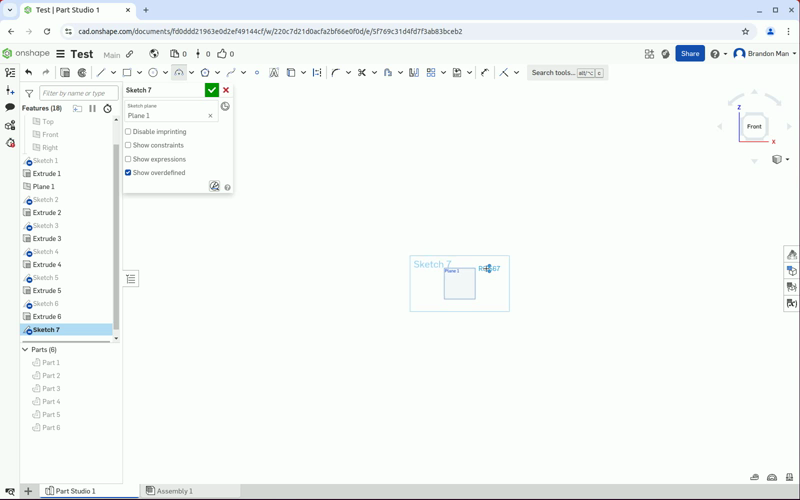
scroll(6)
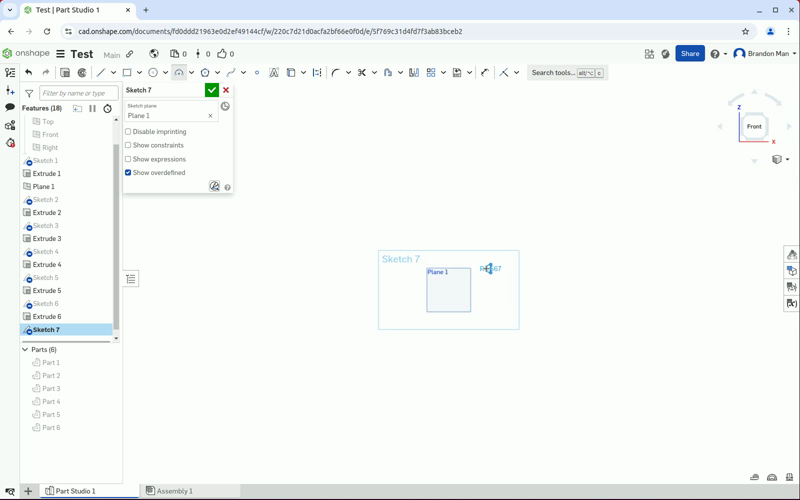
scroll(6)
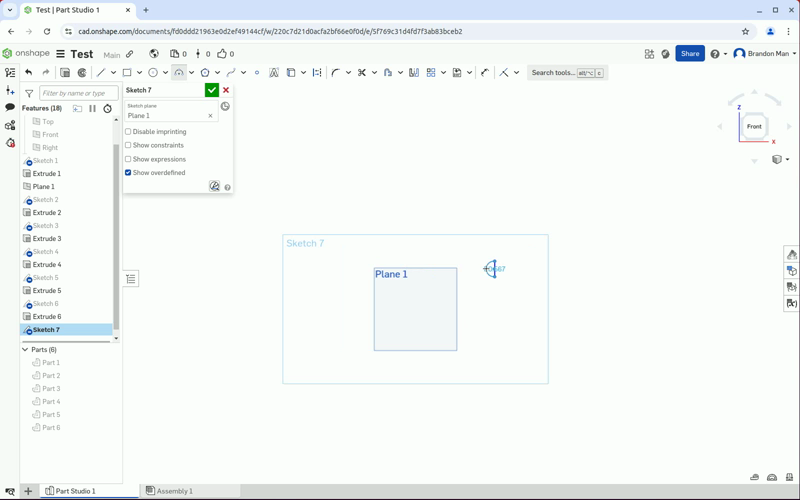
scroll(6)
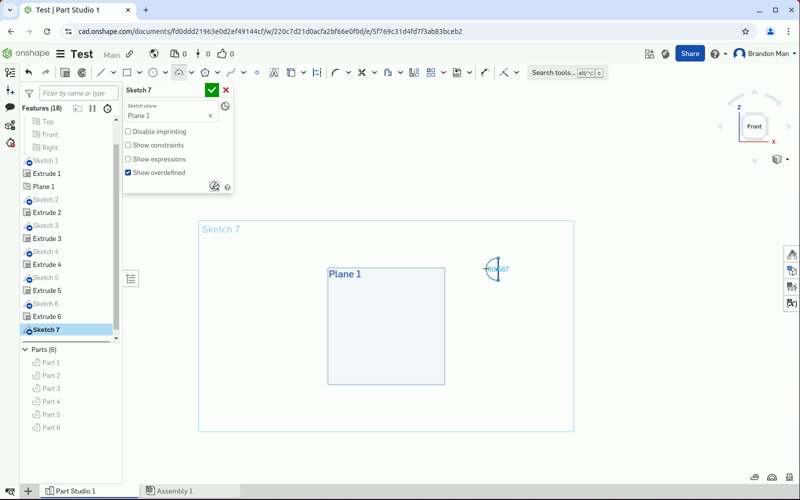
scroll(6)
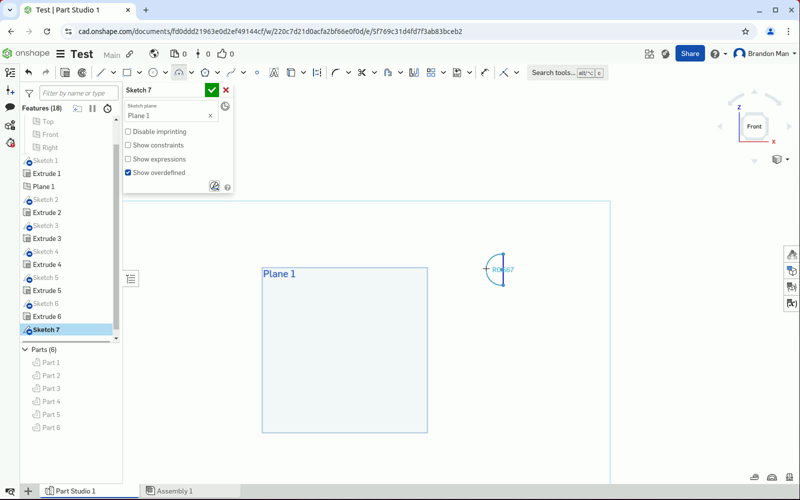
scroll(6)
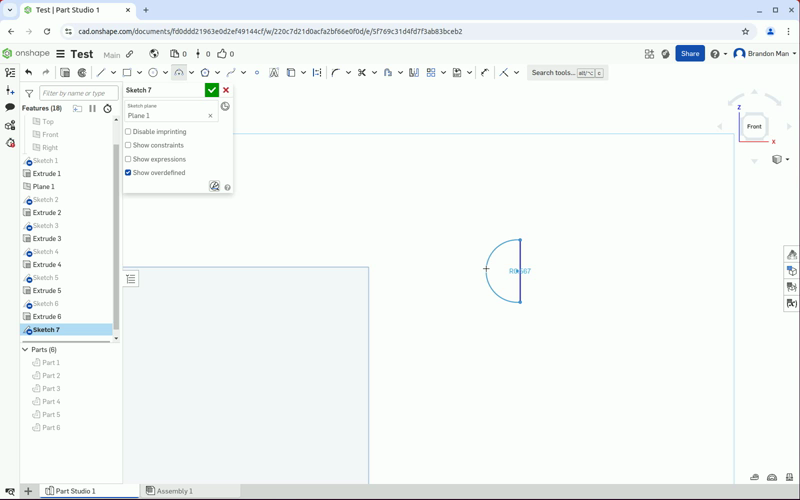
click(486, 268)
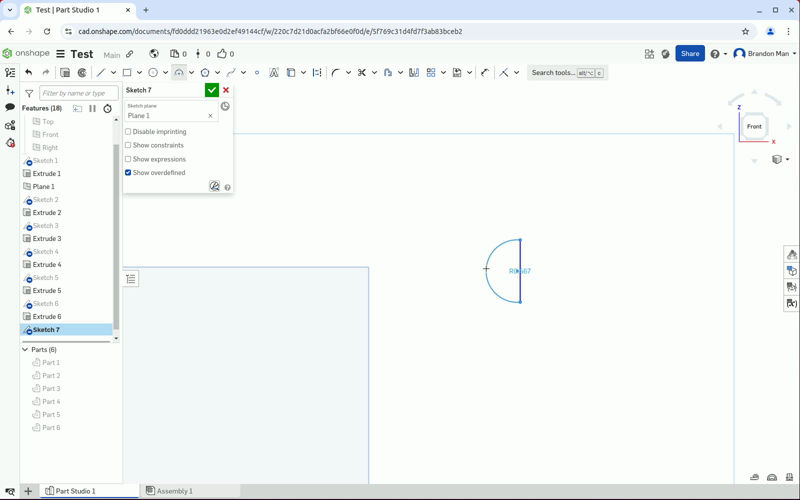
scroll(-6)
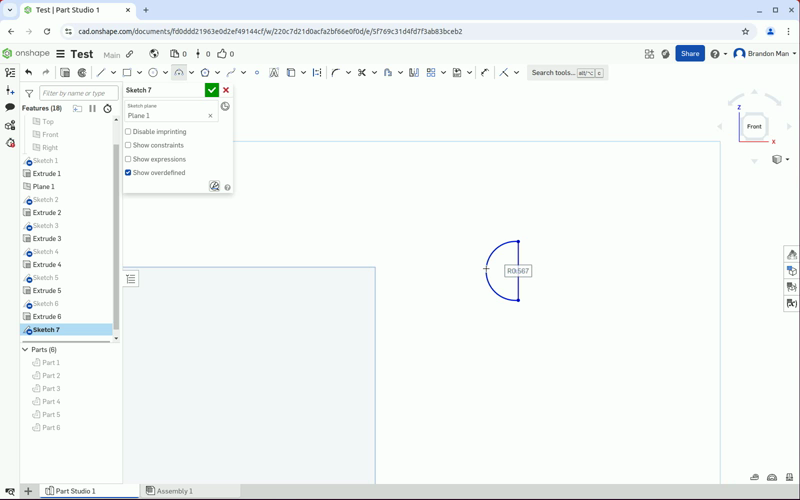
scroll(-6)
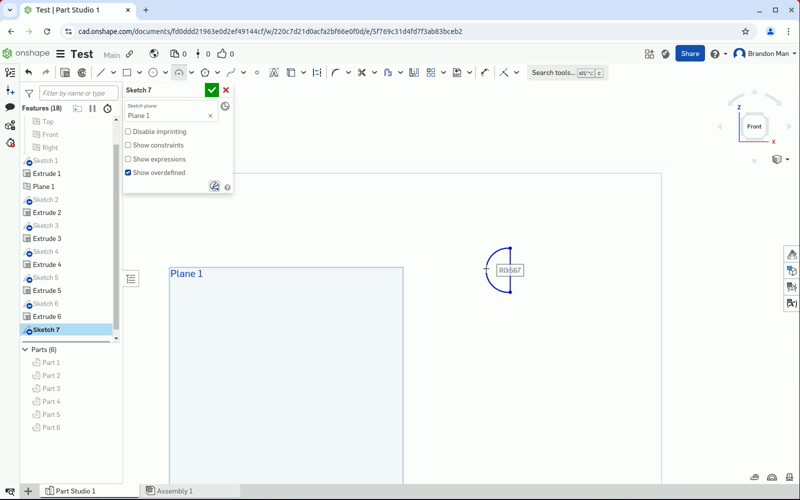
scroll(-6)
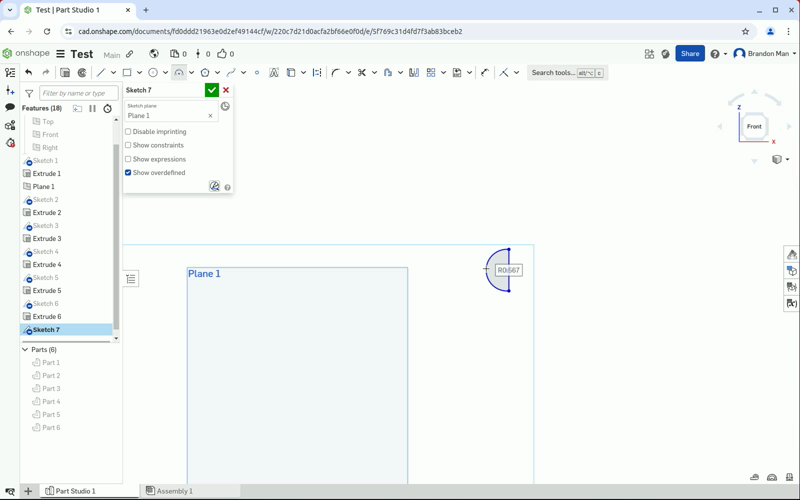
scroll(-6)
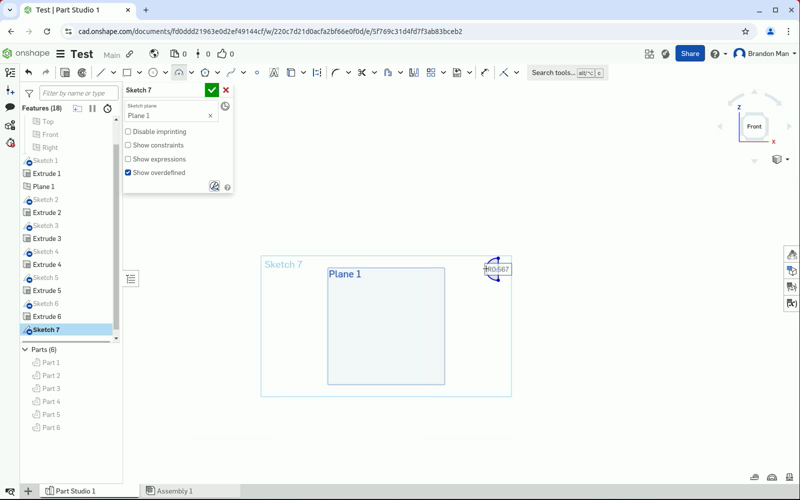
scroll(-6)
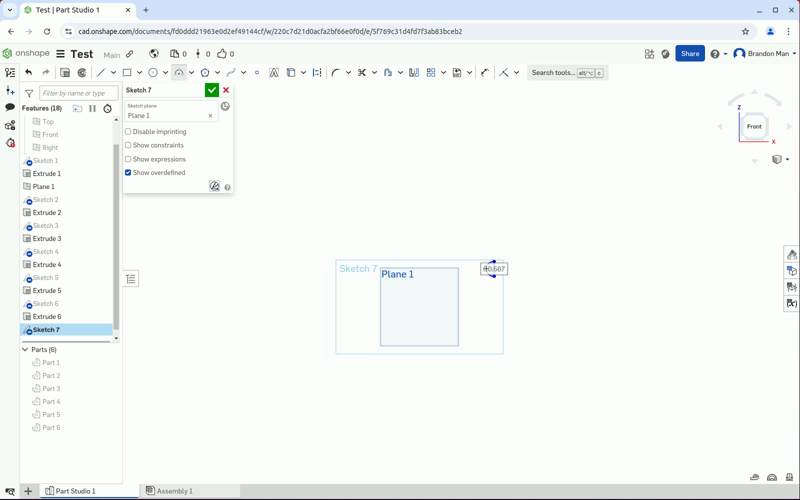
scroll(-6)
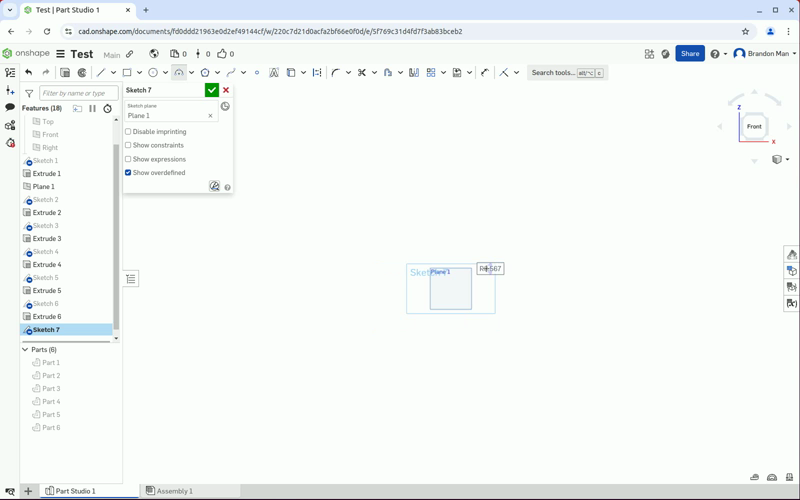
scroll(-6)
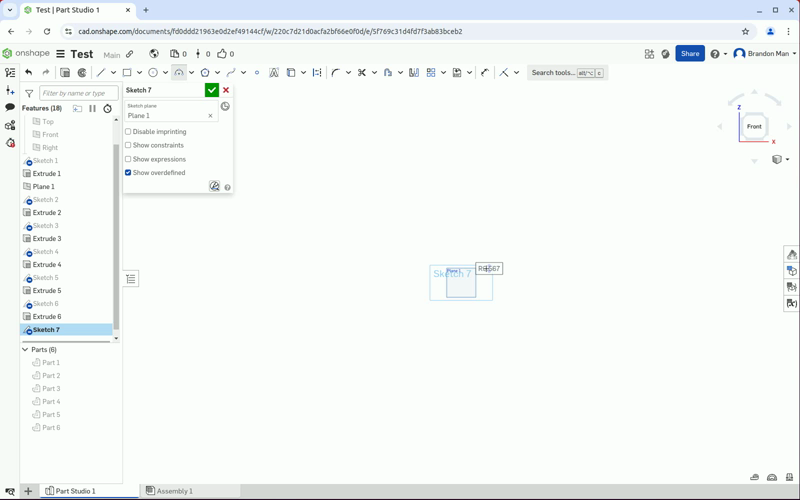
key_up(shift)
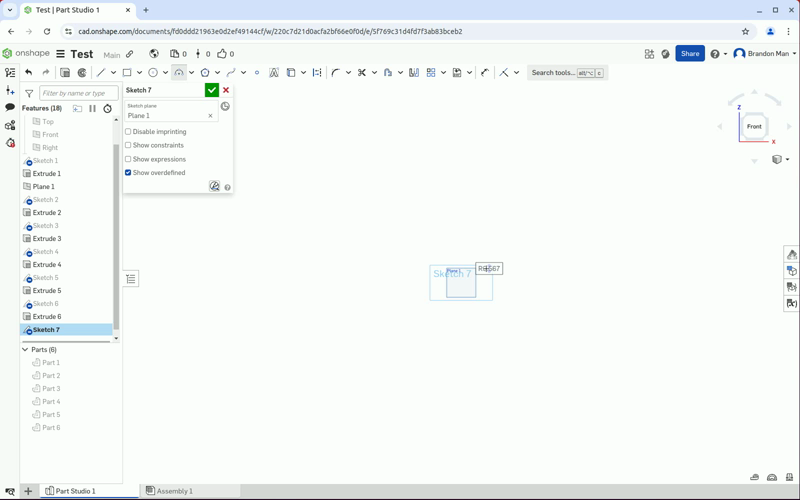
key(esc)
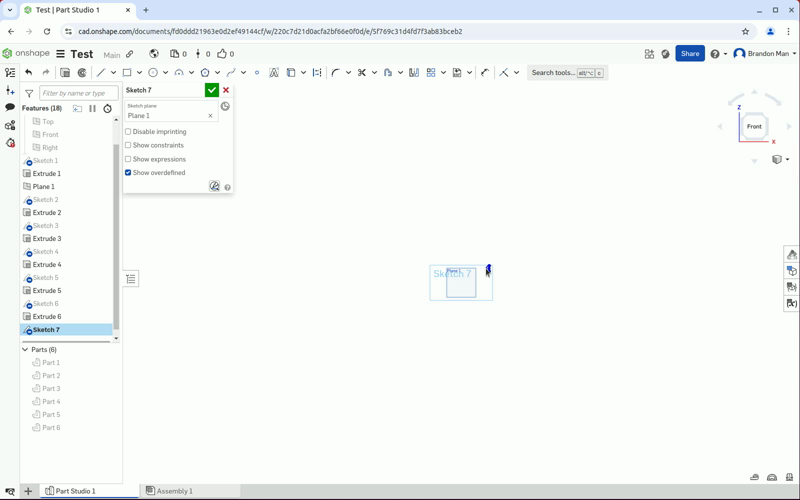
mouse_move(488, 268)
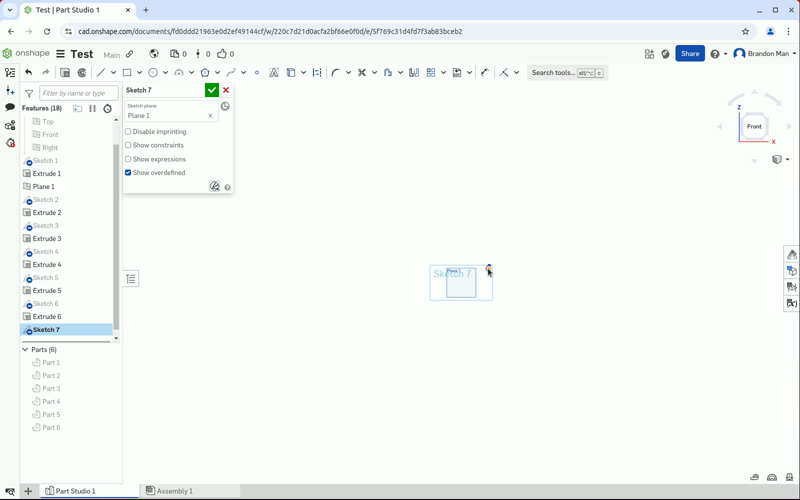
scroll(6)
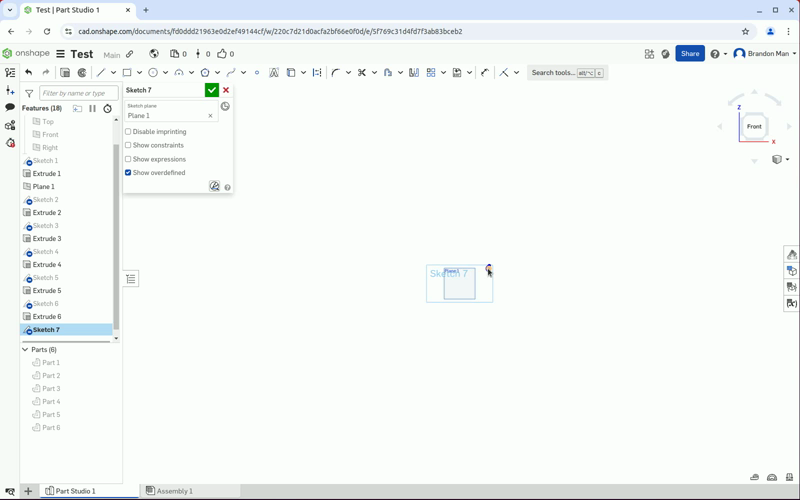
scroll(6)
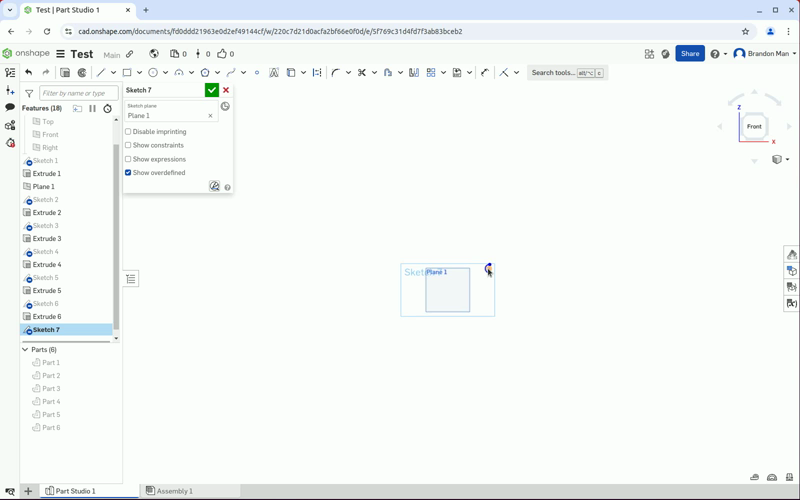
scroll(6)
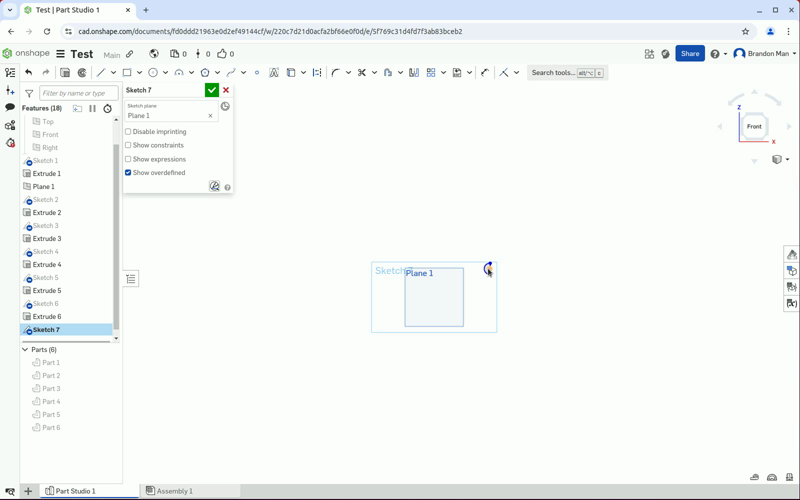
scroll(6)
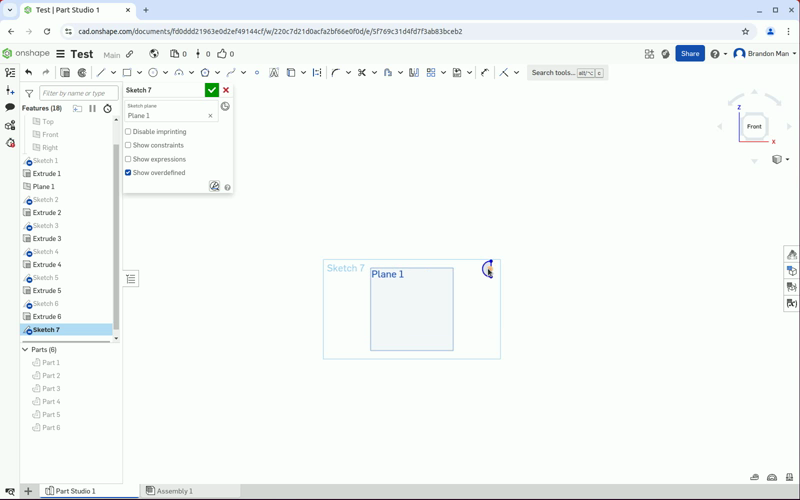
scroll(6)
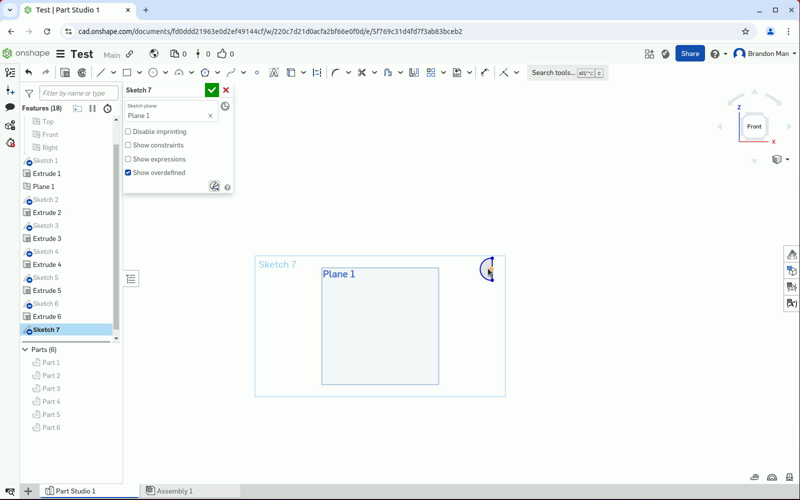
scroll(6)
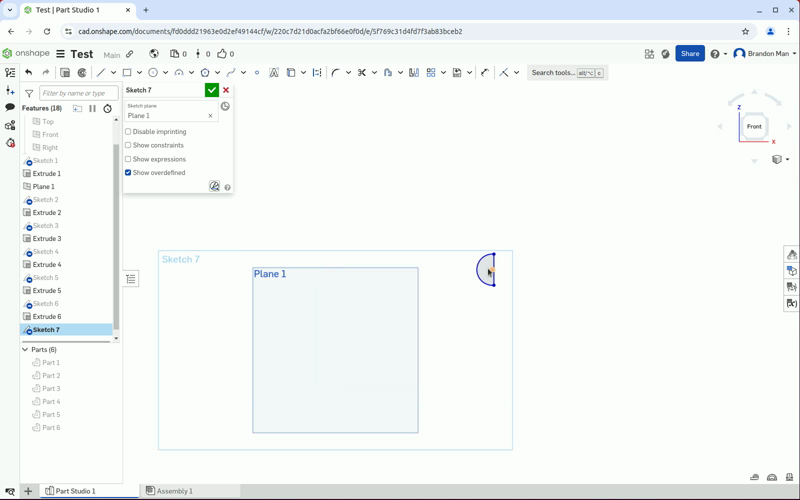
scroll(6)
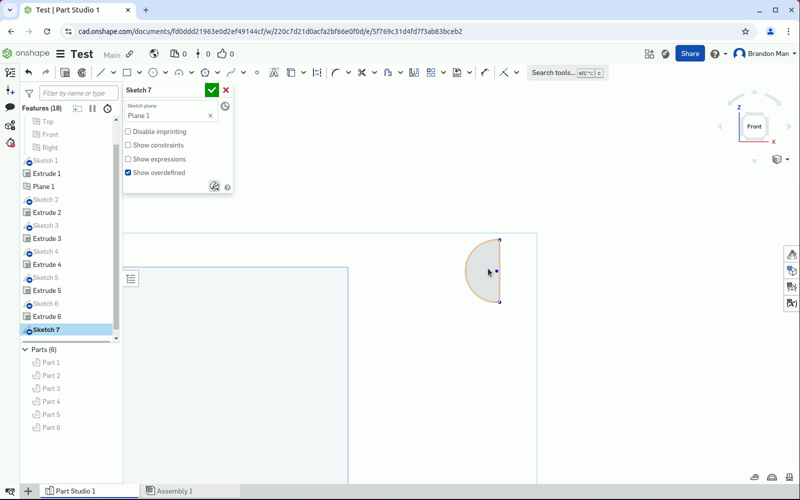
click(488, 268)
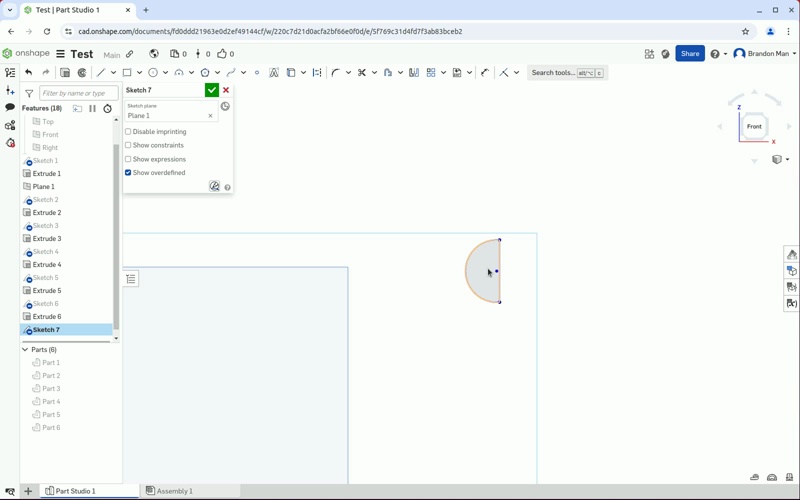
scroll(-6)
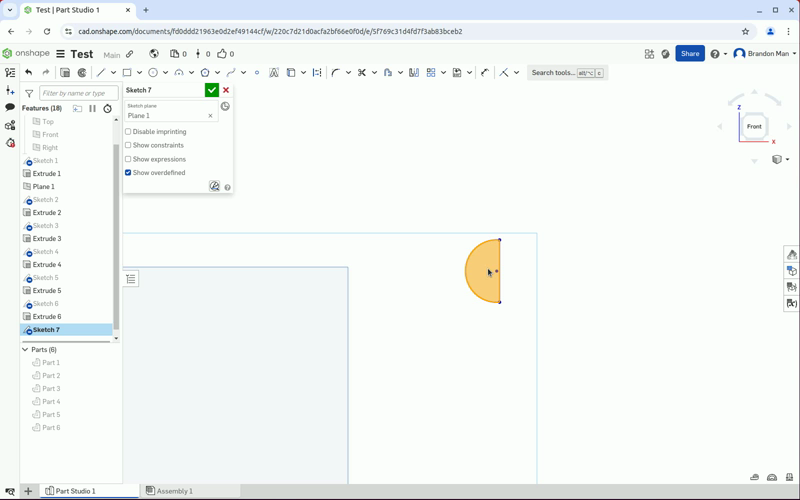
scroll(-6)
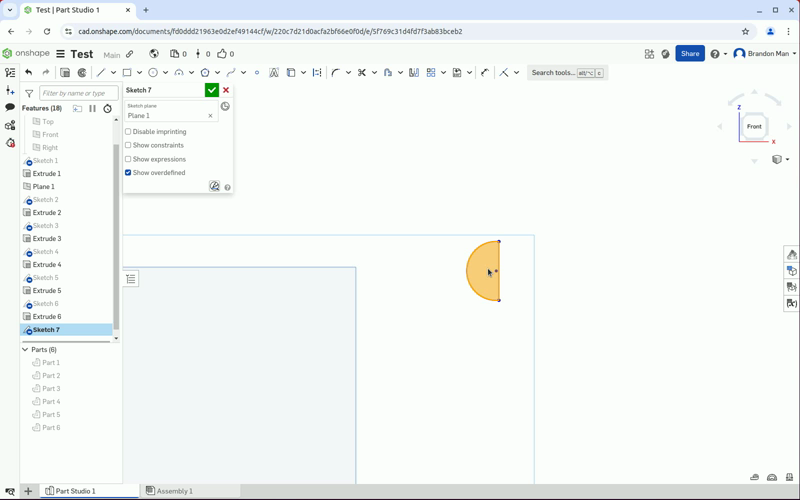
scroll(-6)
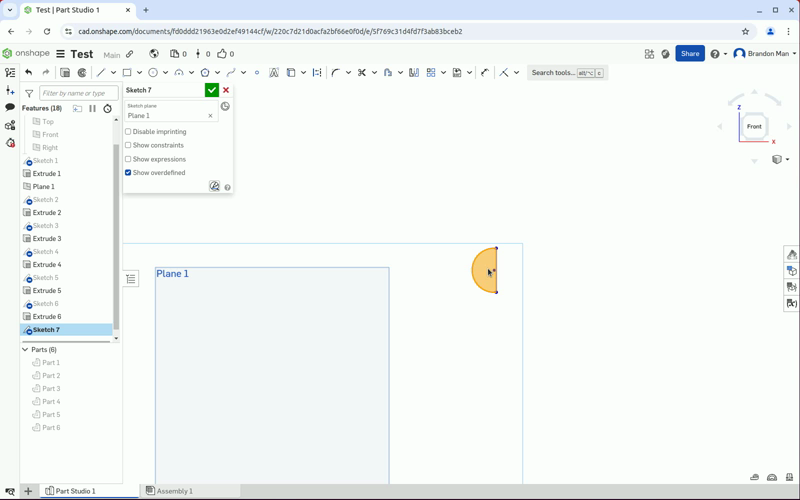
scroll(-6)
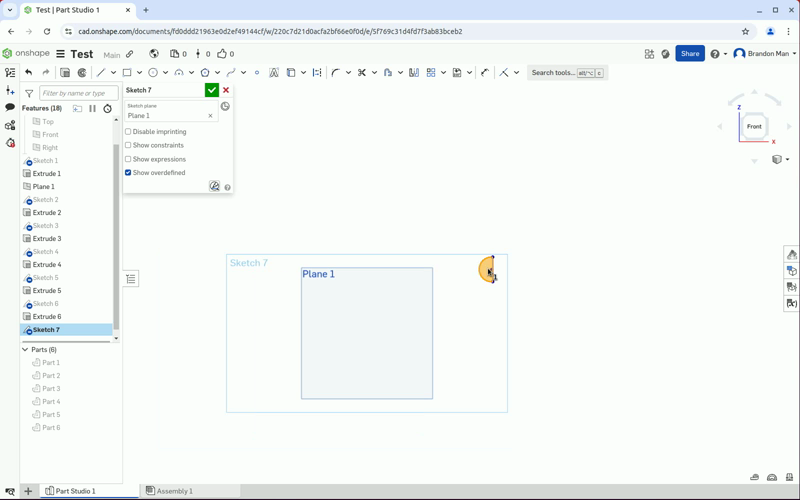
scroll(-6)
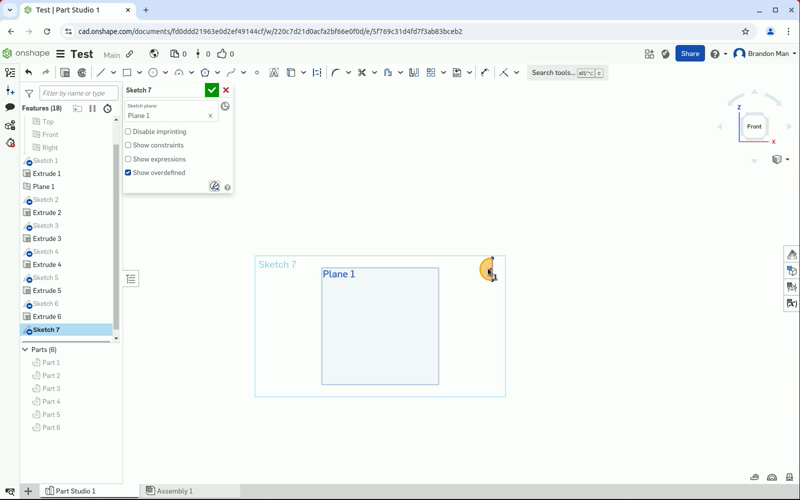
scroll(-6)
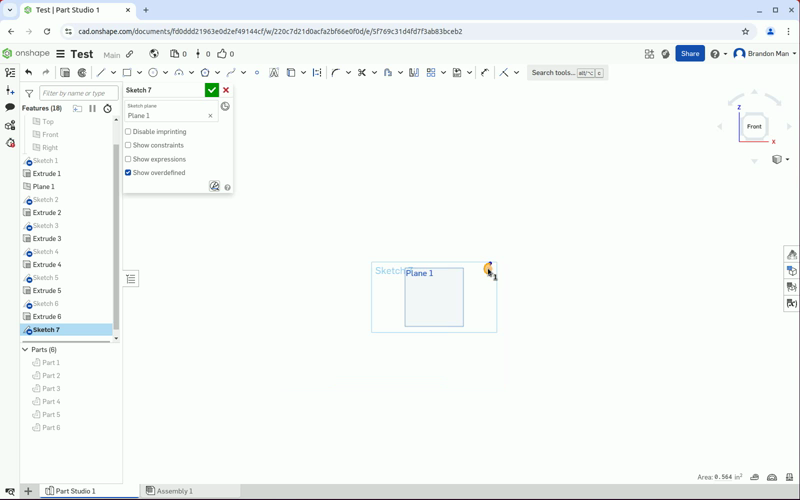
scroll(-6)
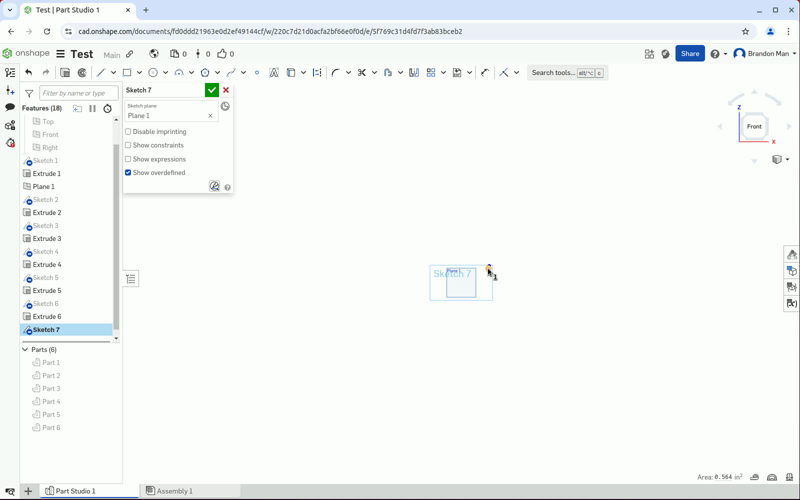
mouse_move(73, 352)
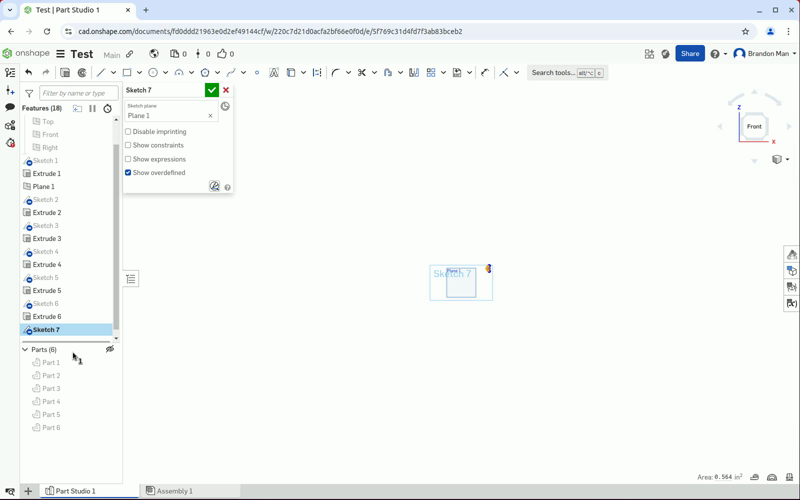
key(shift+y)
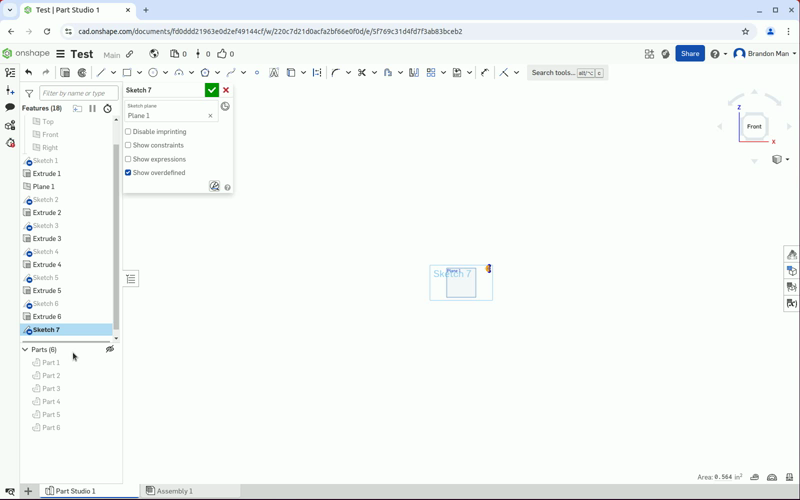
key(shift+e)
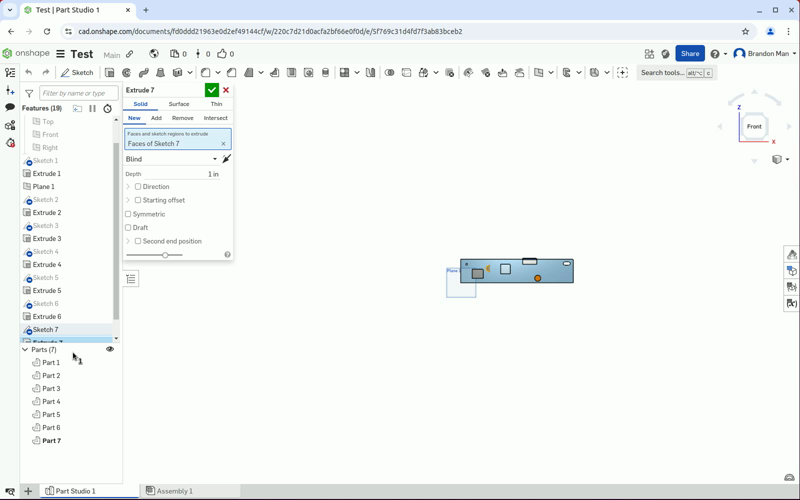
mouse_move(143, 106)
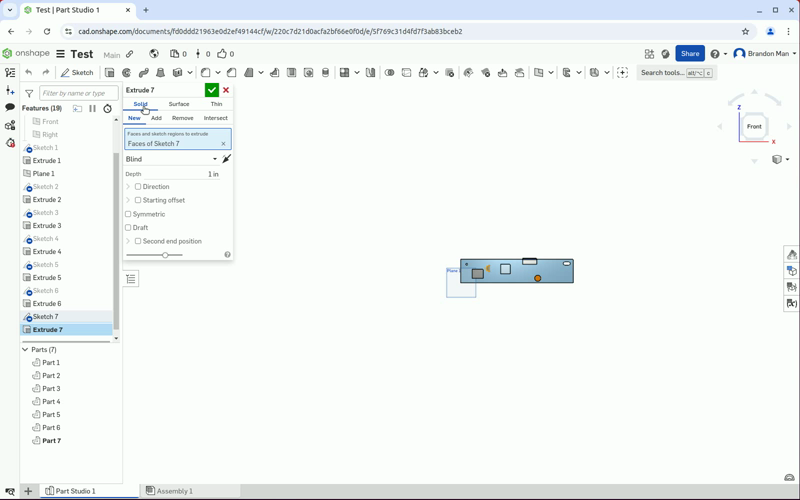
click(143, 106)
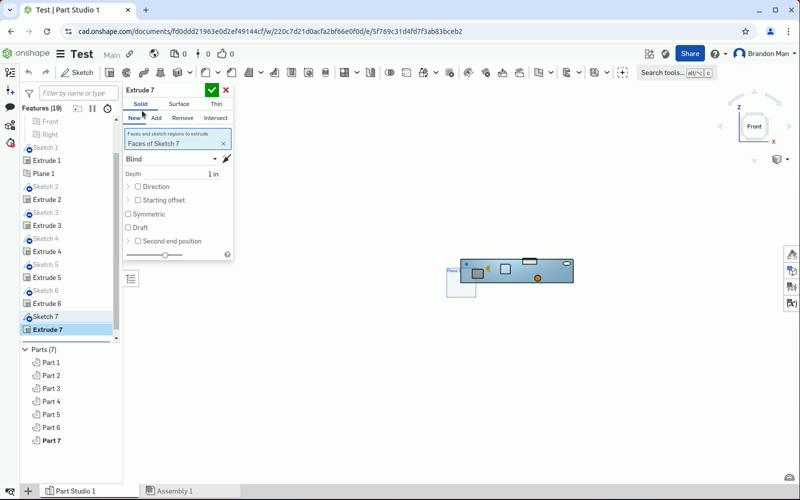
mouse_move(137, 120)
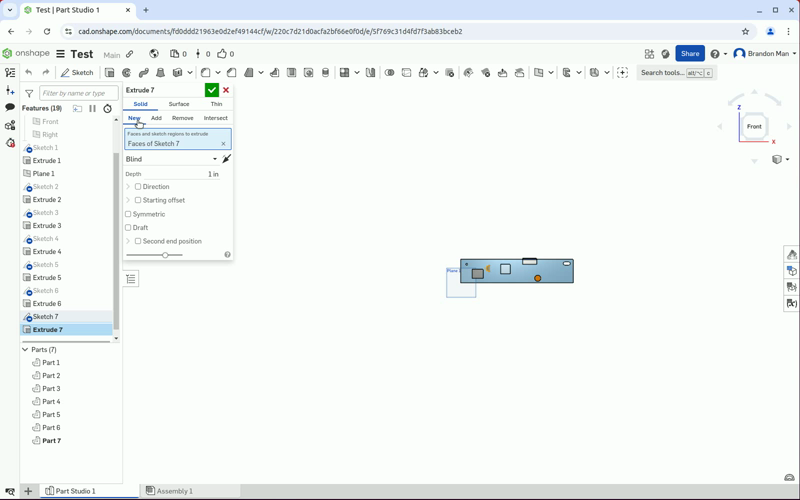
click(137, 120)
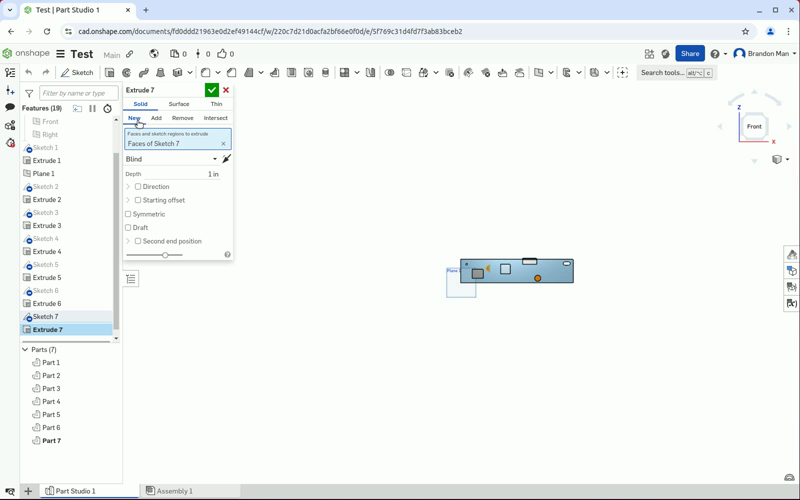
key(tab, 4)
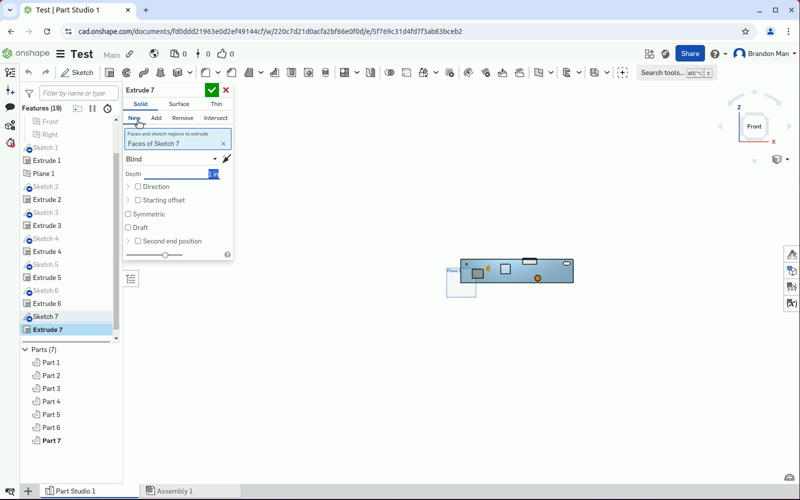
text(1.444)
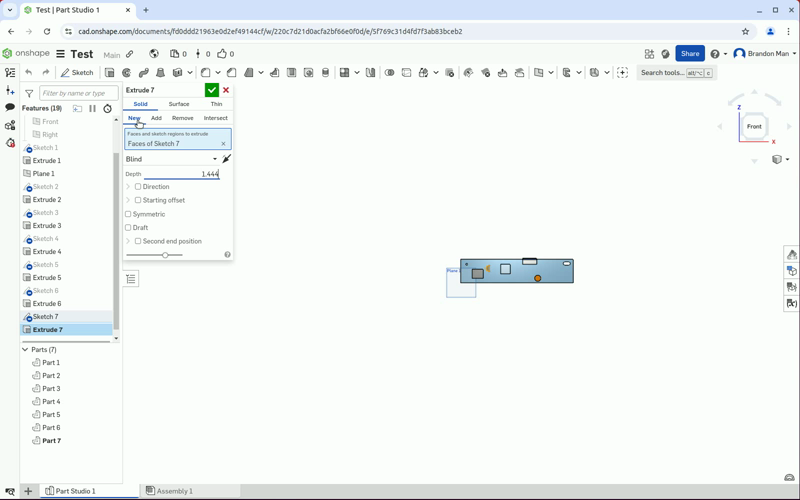
key(enter)
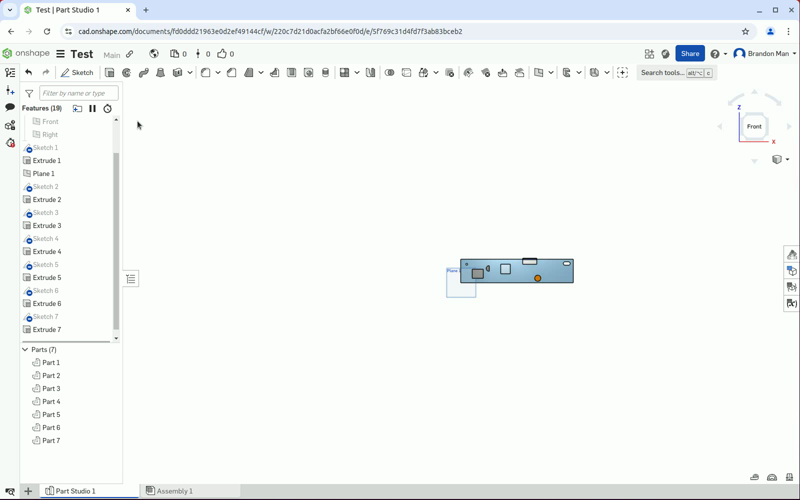
key(shift+h)
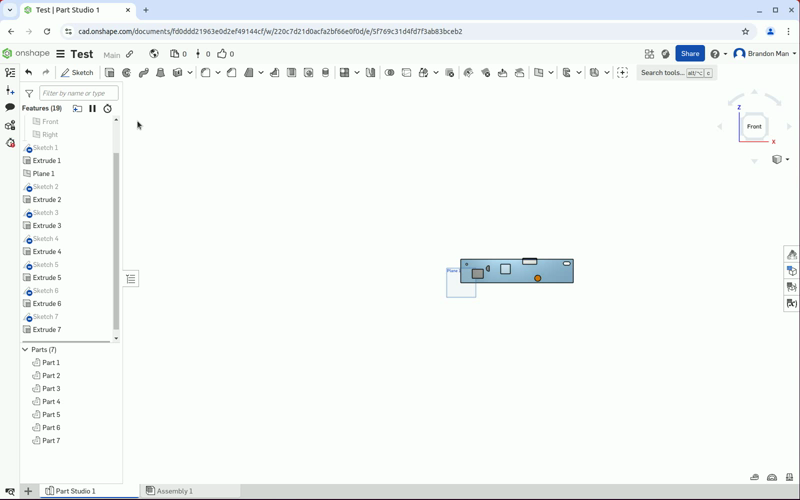
key(shift+h)
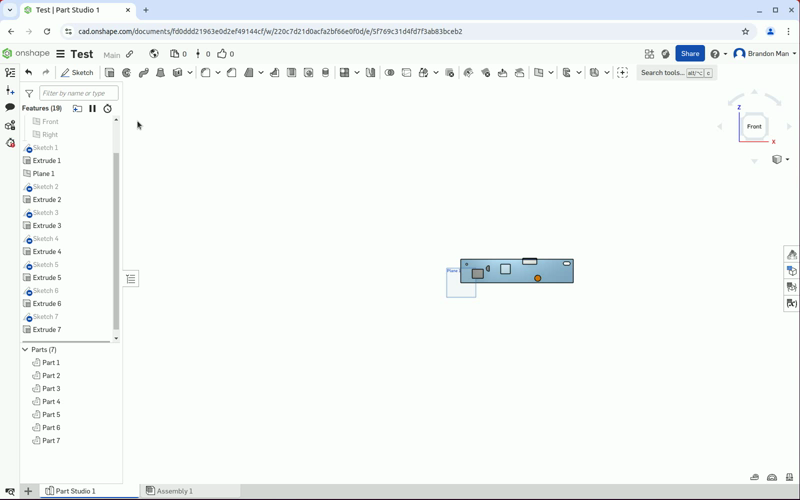
mouse_move(69, 150)
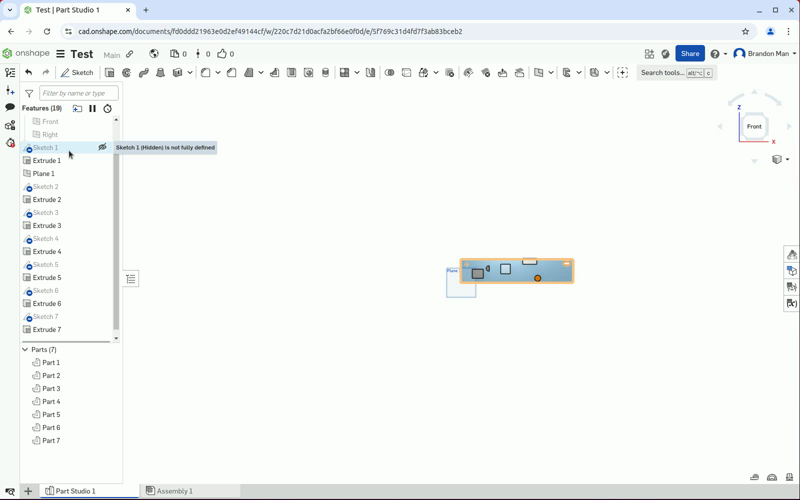
click(69, 150)
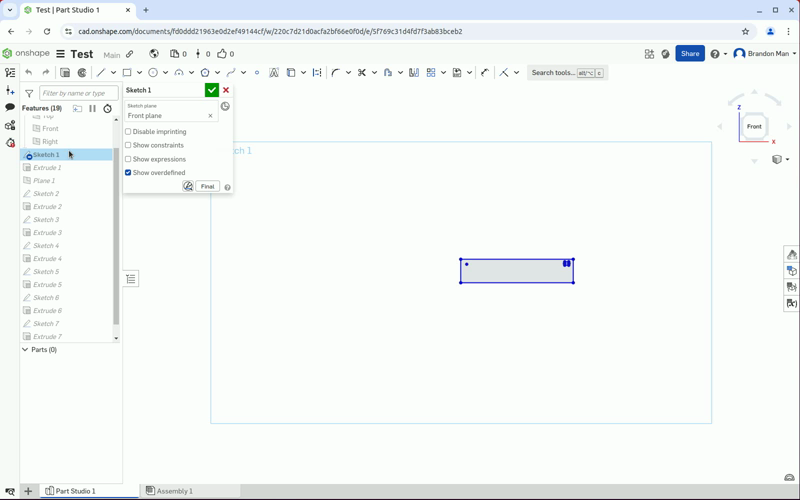
mouse_move(229, 92)
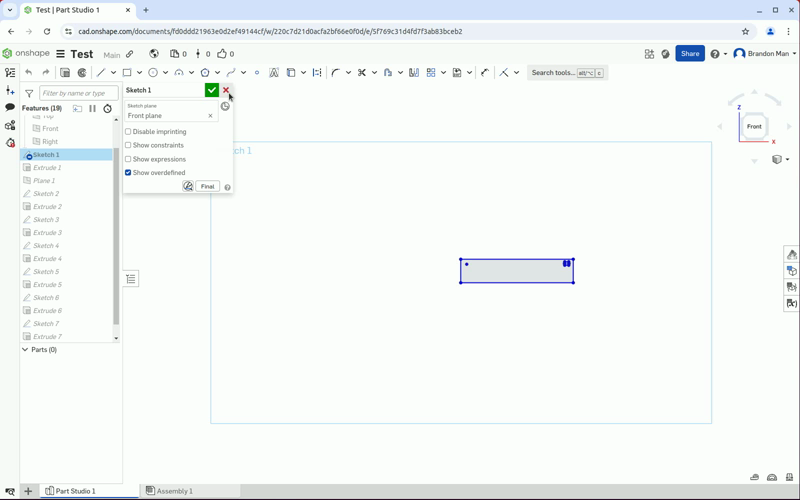
click(229, 92)
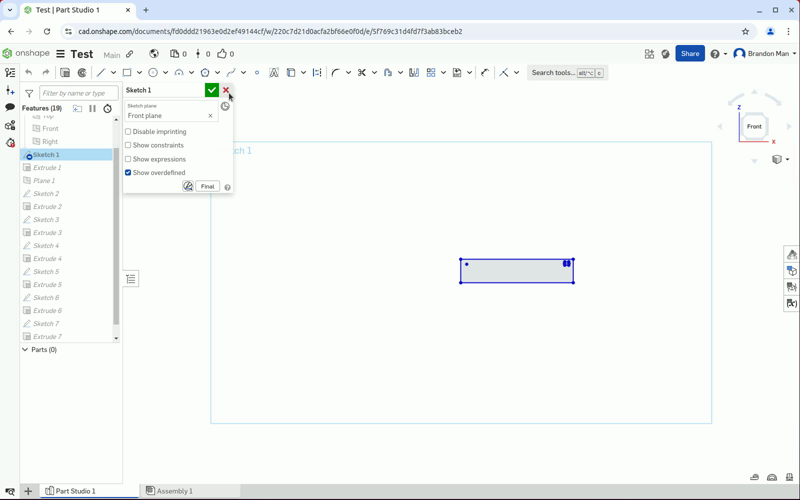
key(shift+s)
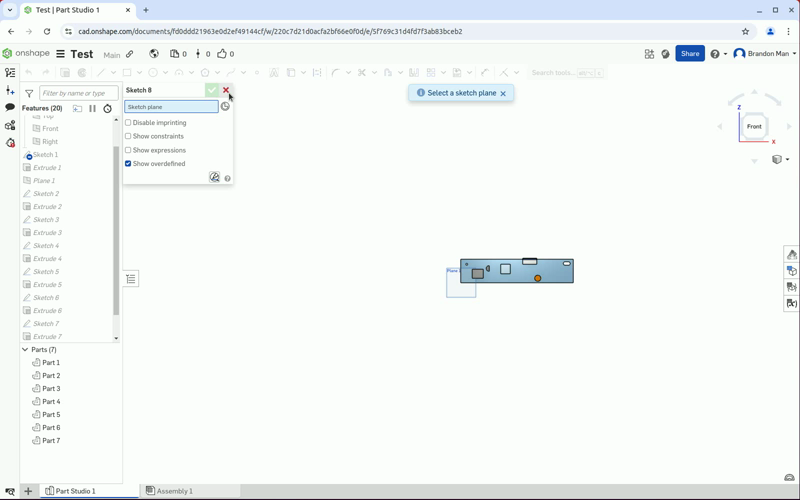
mouse_move(69, 163)
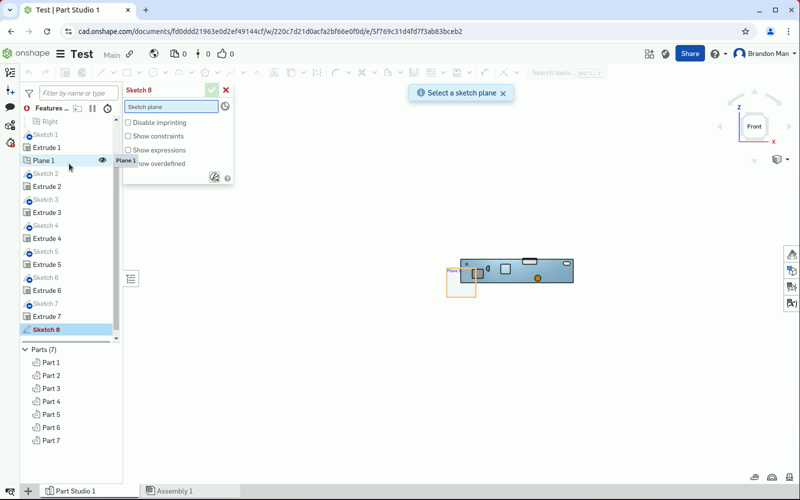
click(69, 163)
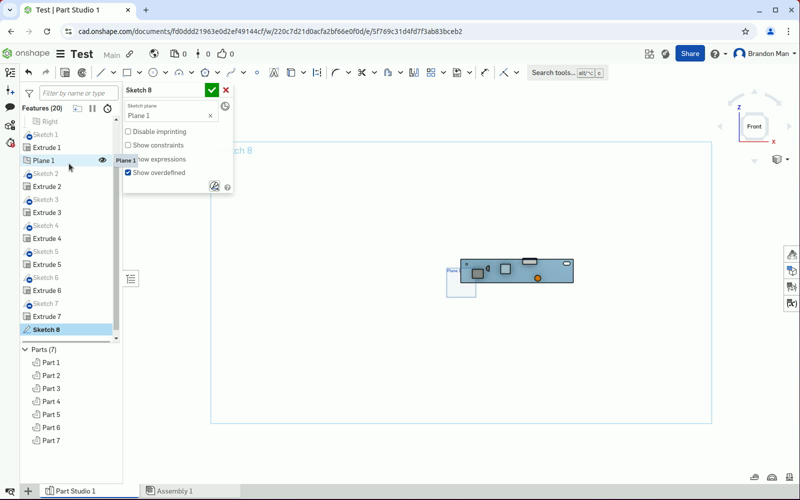
mouse_move(73, 352)
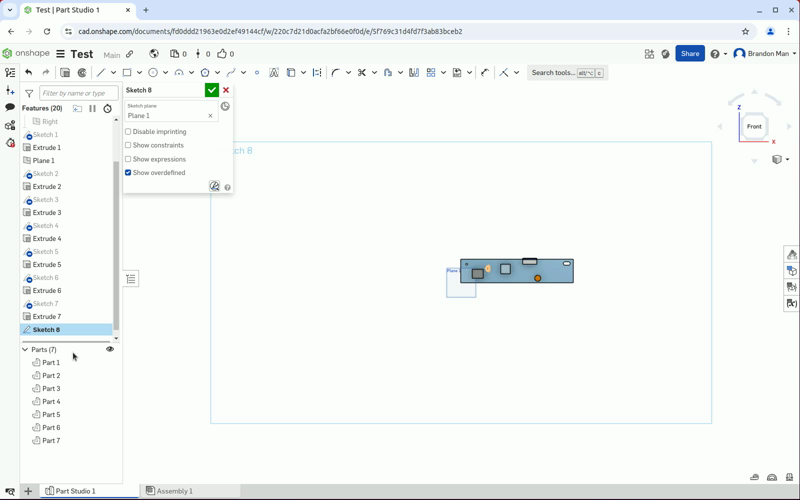
key(y)
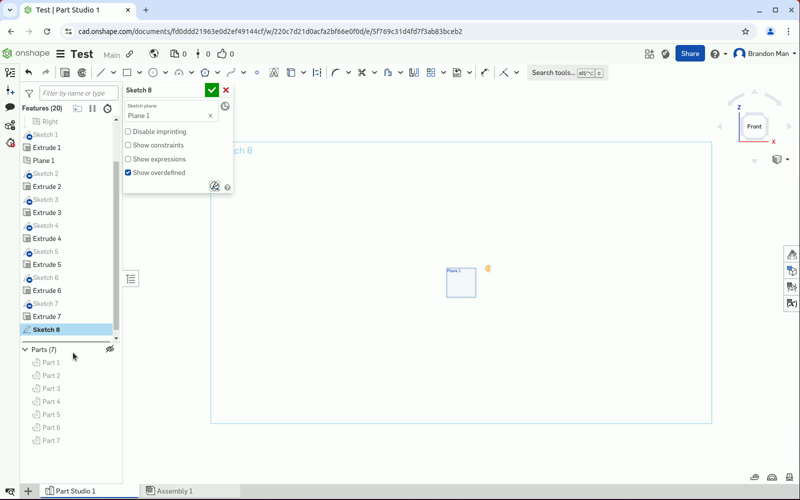
key(a)
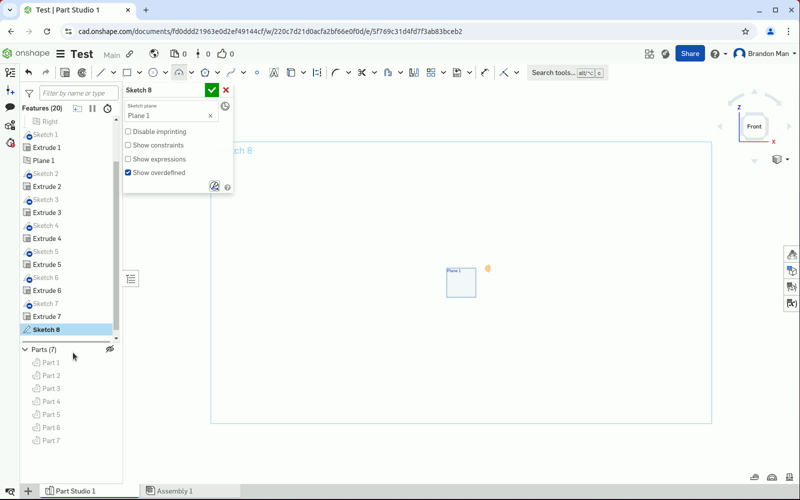
key_down(shift)
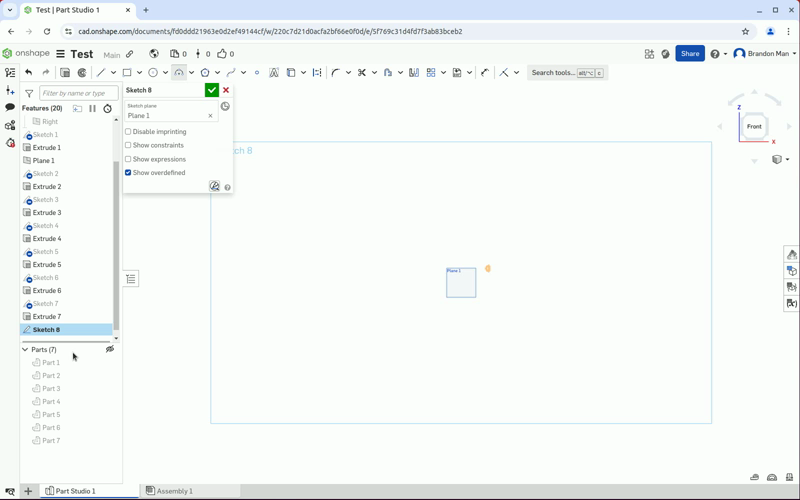
mouse_move(494, 271)
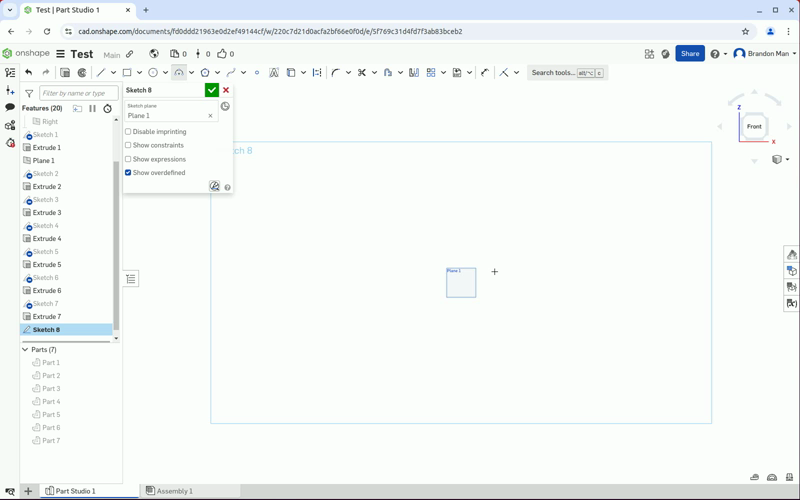
click(494, 271)
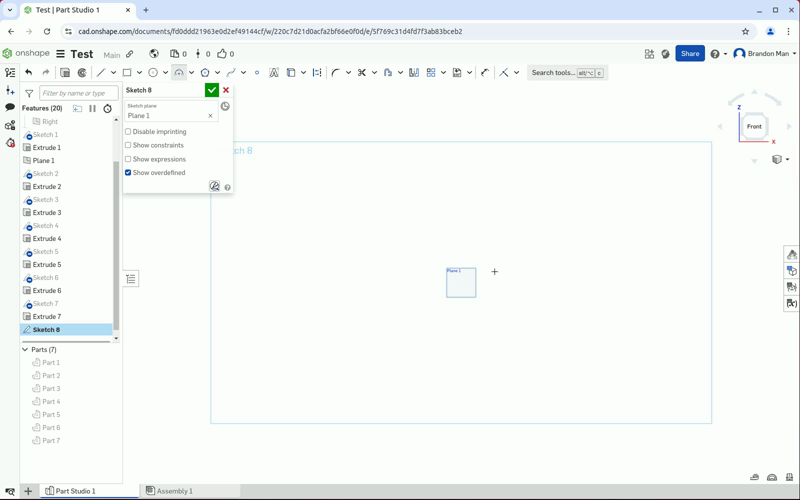
key_up(shift)
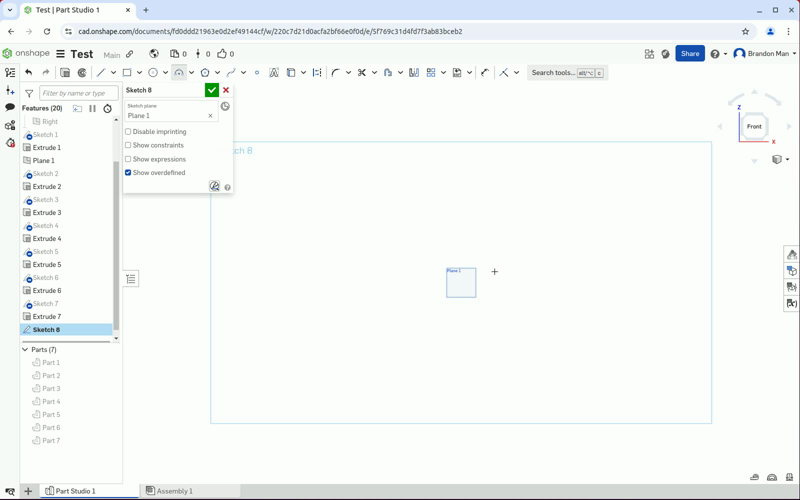
key_down(shift)
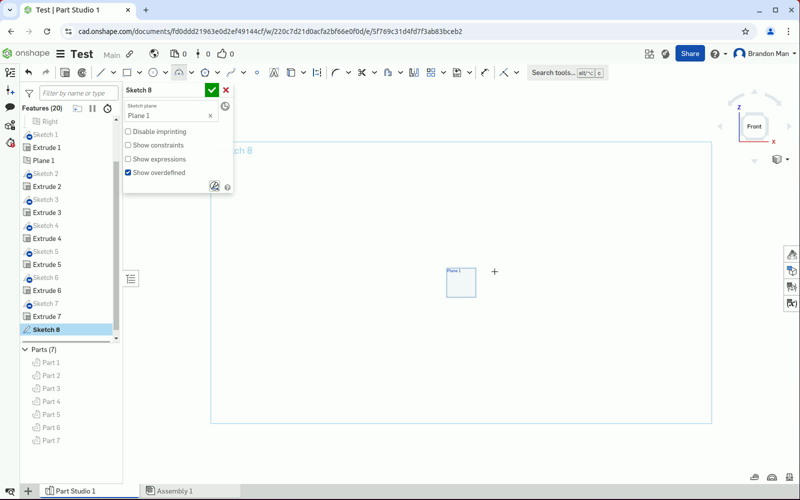
mouse_move(494, 265)
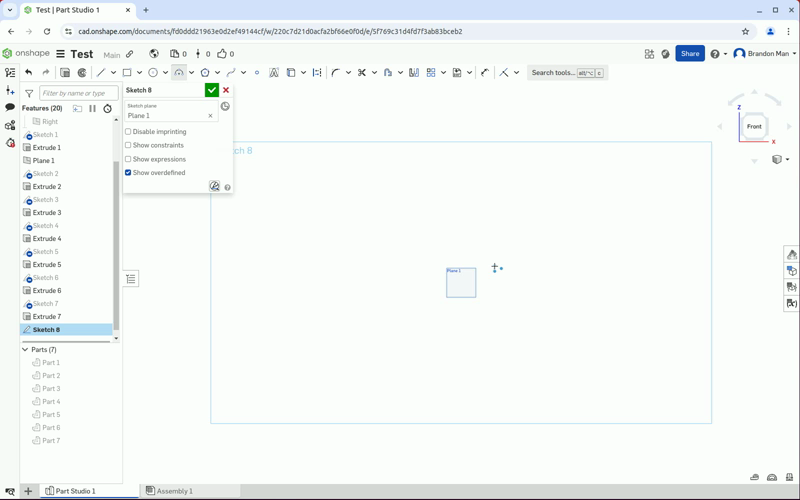
scroll(6)
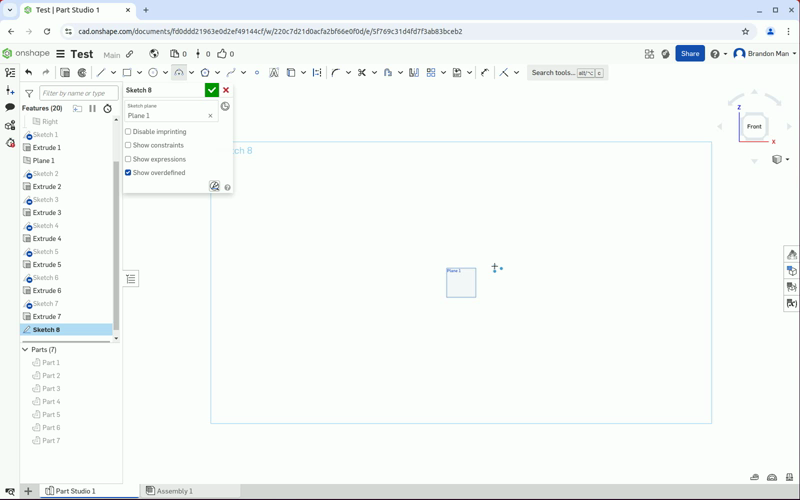
scroll(6)
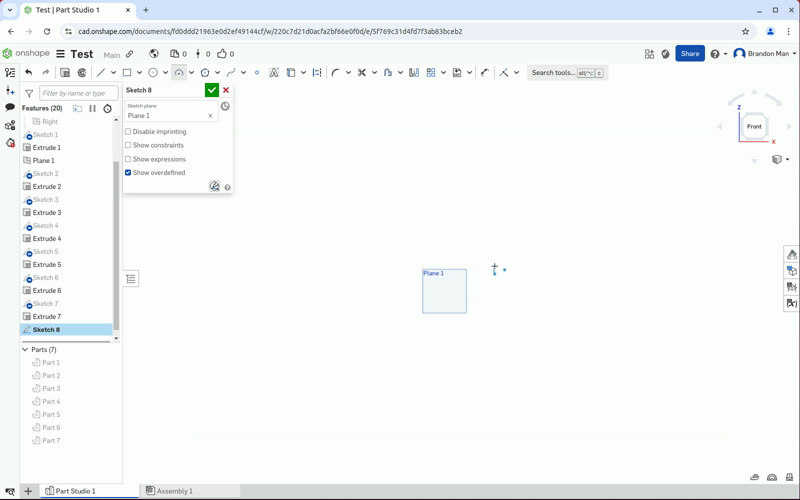
scroll(6)
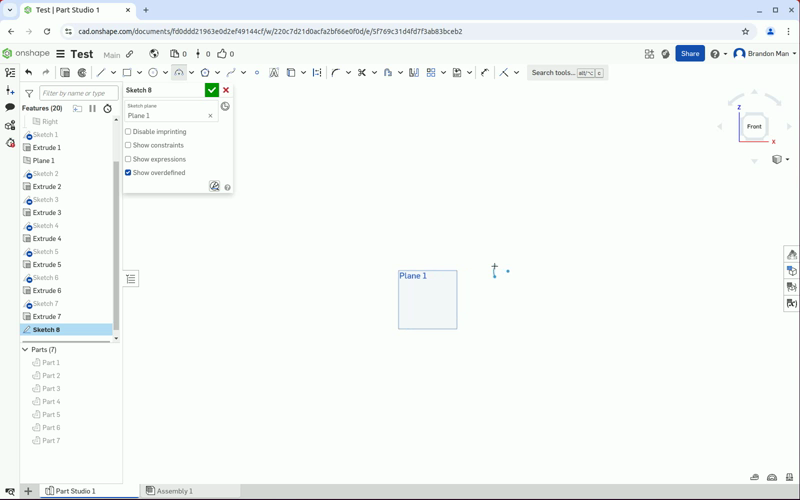
scroll(6)
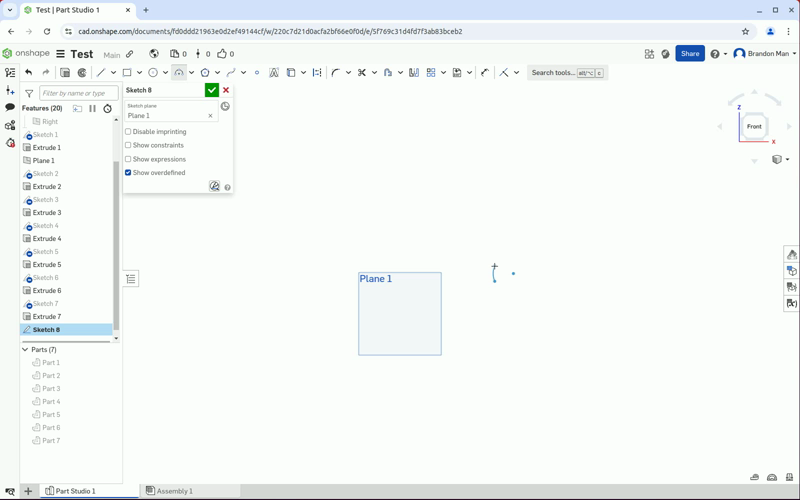
scroll(6)
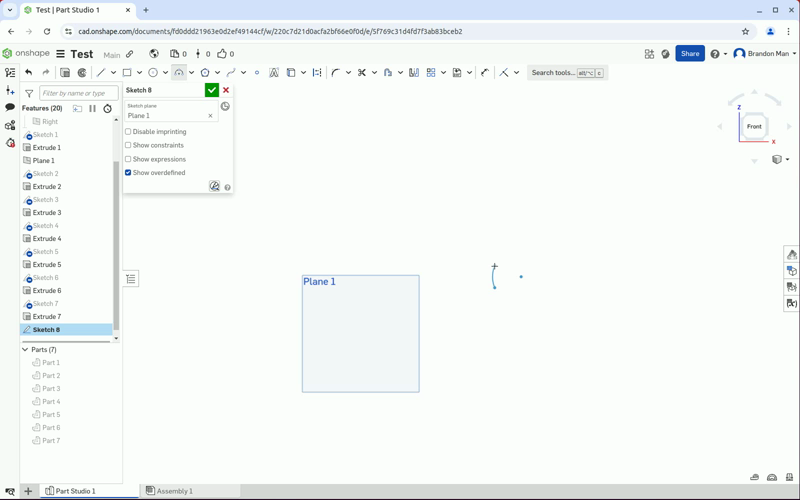
scroll(6)
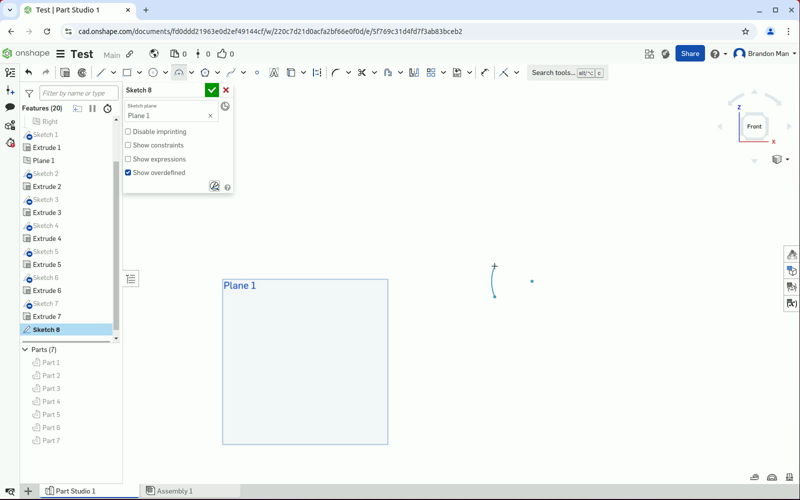
scroll(6)
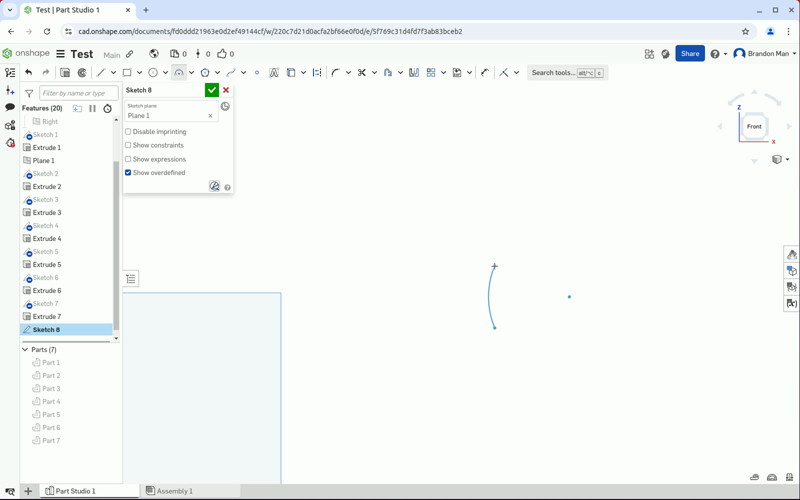
click(494, 265)
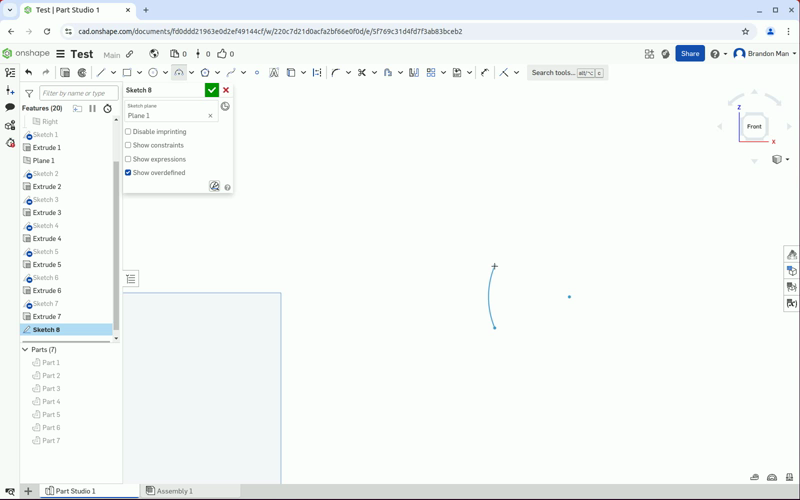
scroll(-6)
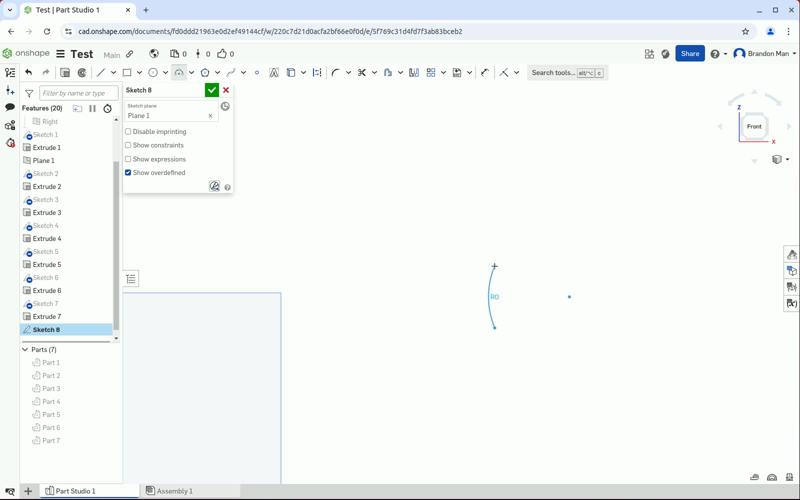
scroll(-6)
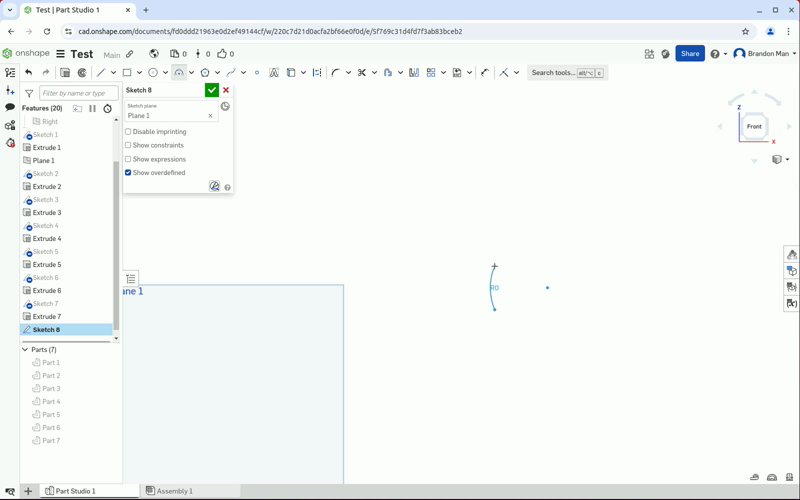
scroll(-6)
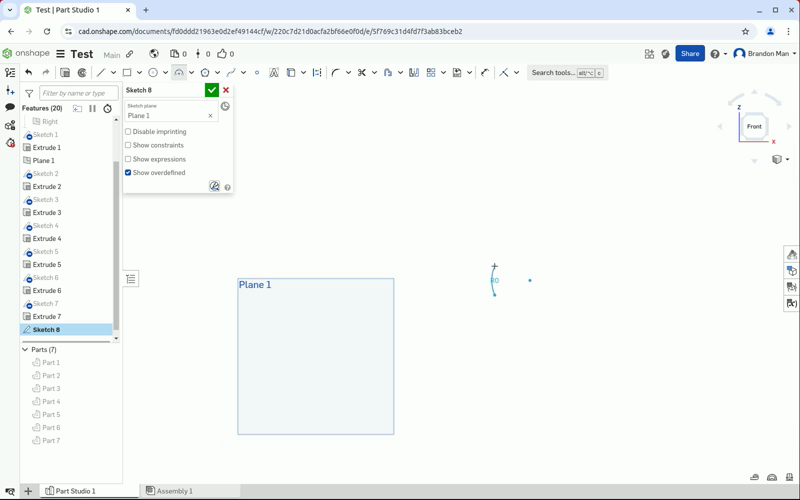
scroll(-6)
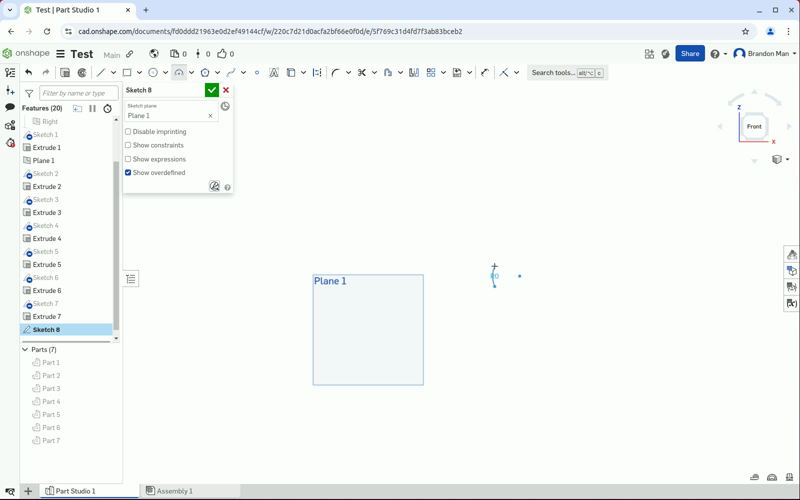
scroll(-6)
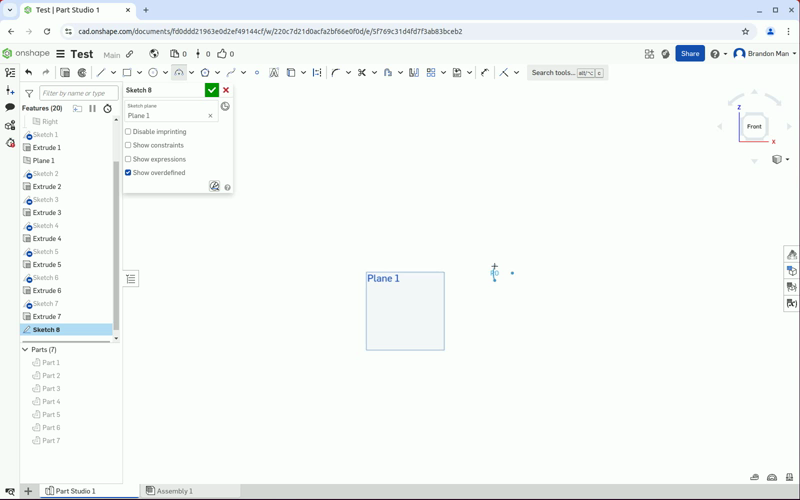
scroll(-6)
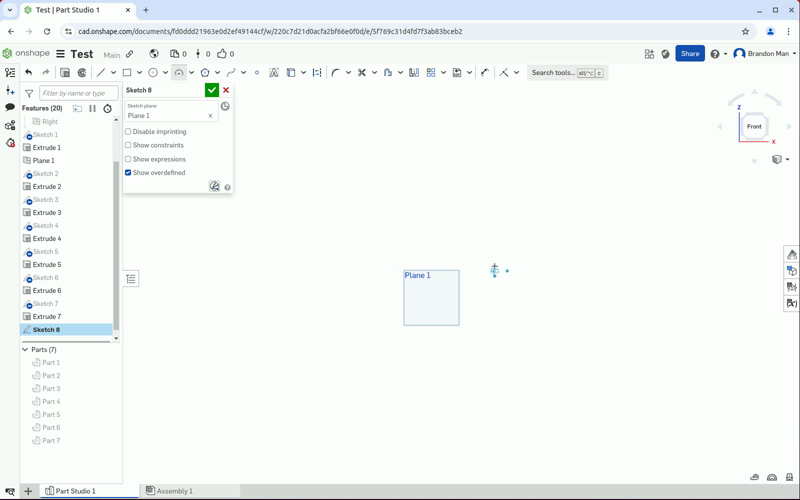
scroll(-6)
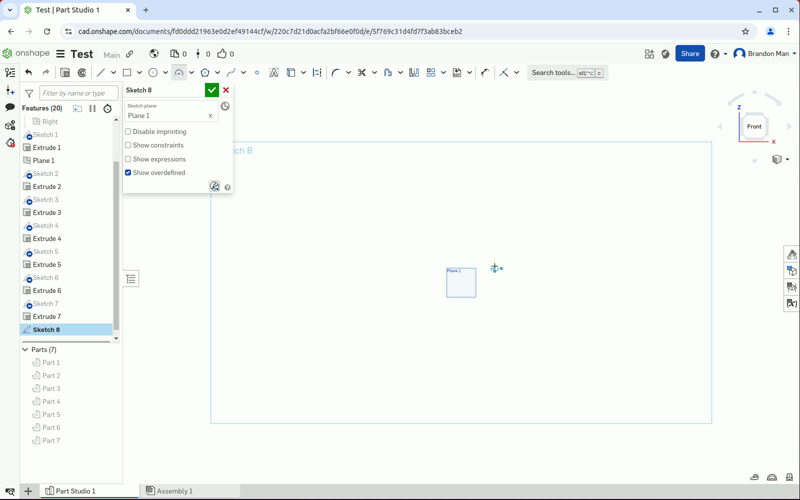
mouse_move(497, 268)
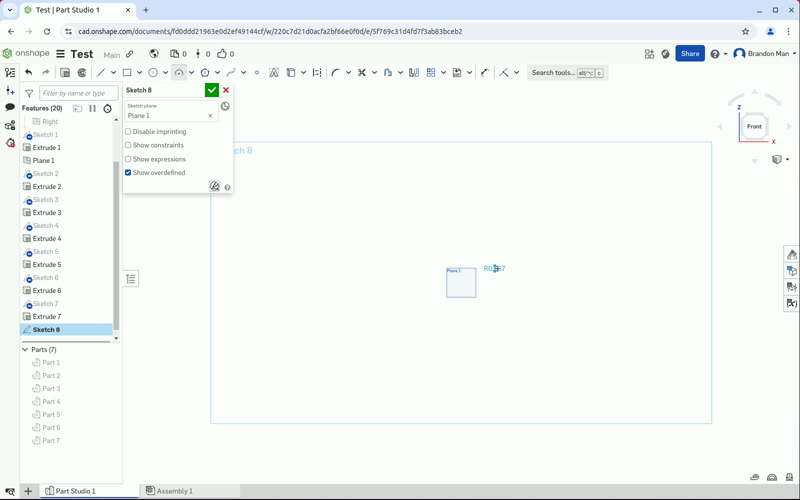
scroll(6)
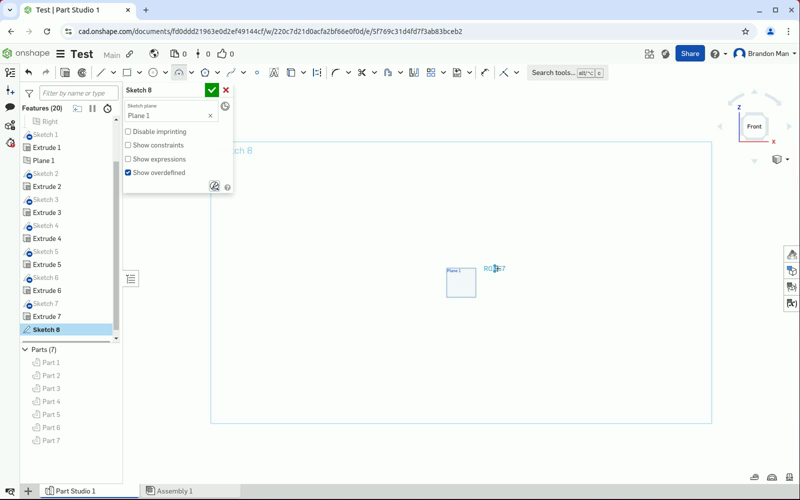
scroll(6)
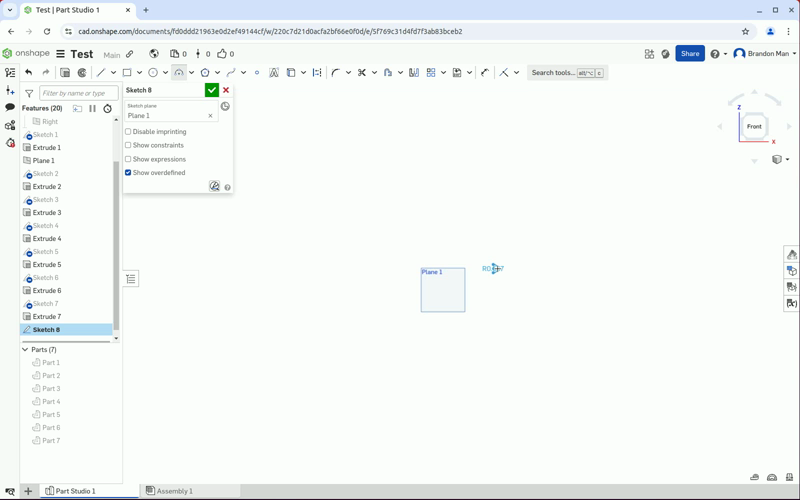
scroll(6)
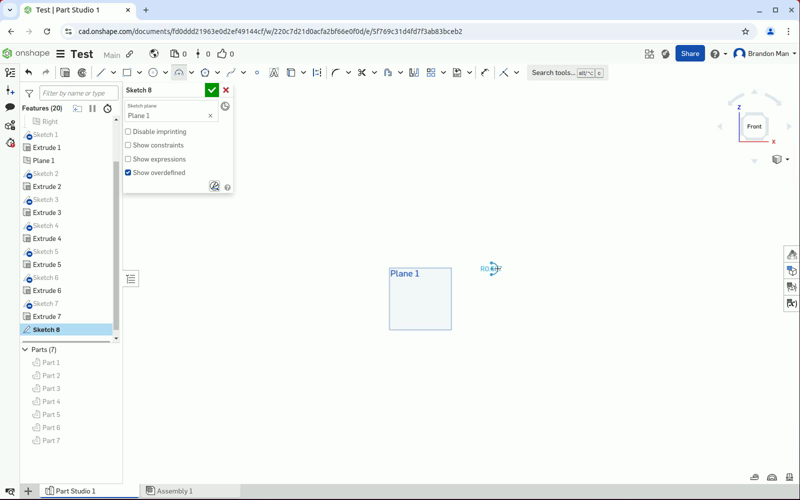
scroll(6)
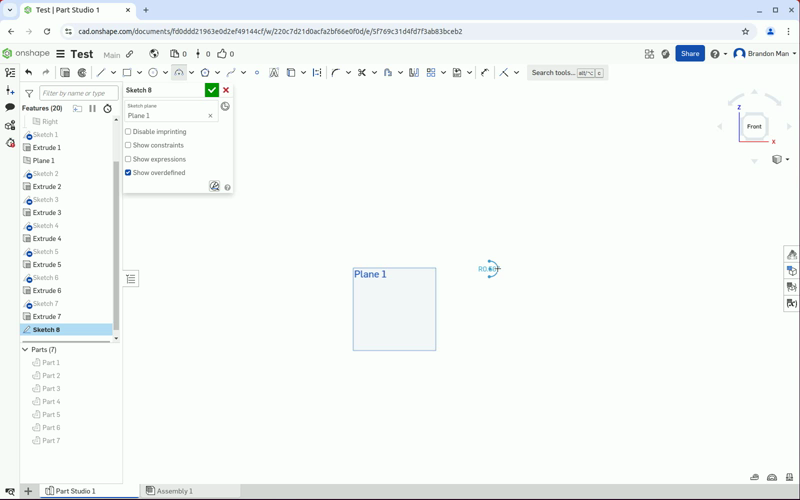
scroll(6)
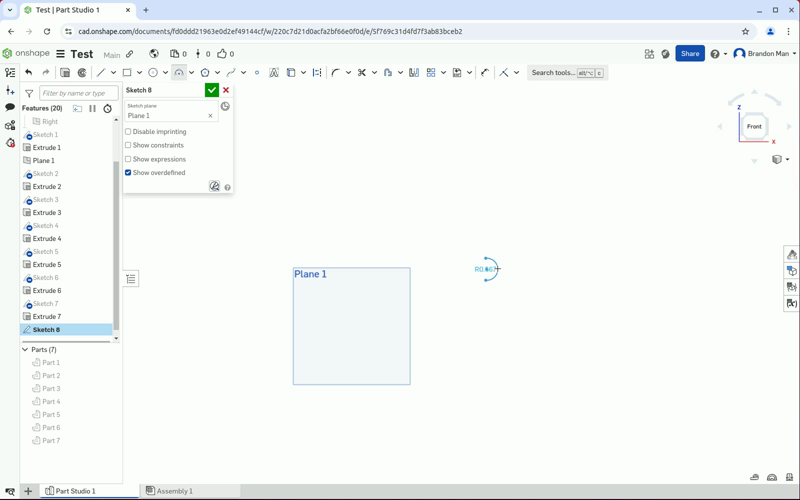
scroll(6)
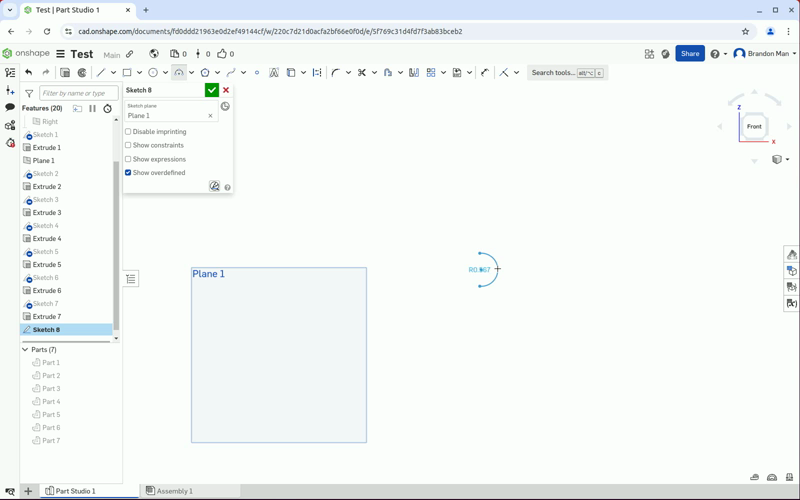
scroll(6)
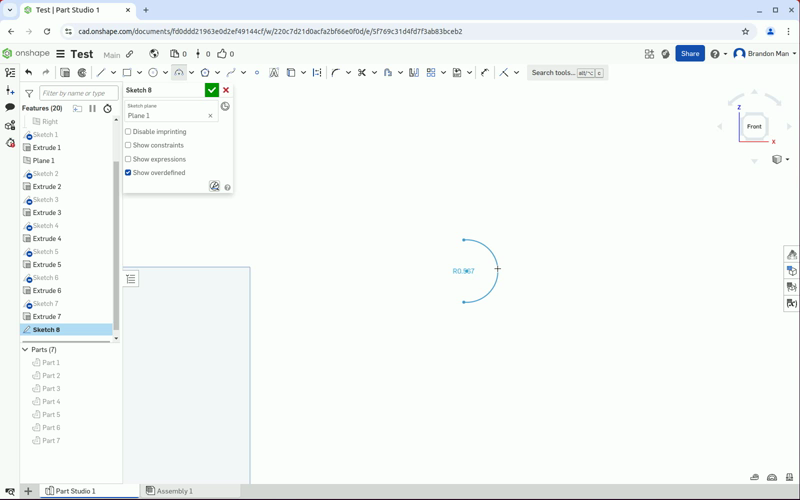
click(497, 268)
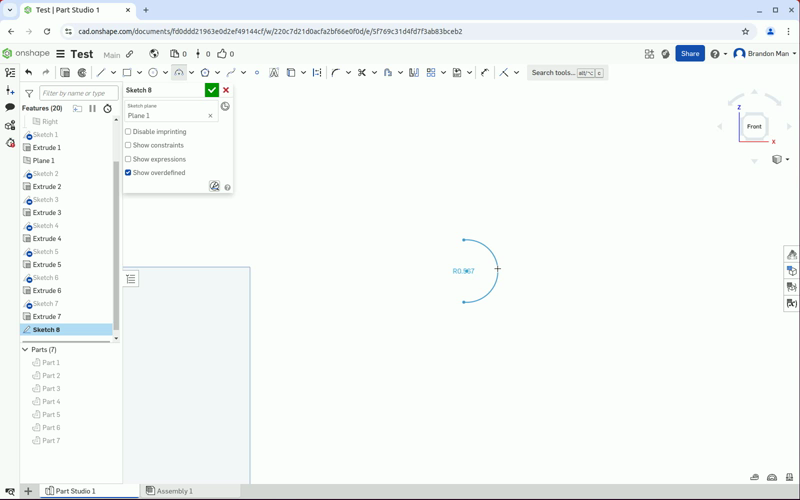
scroll(-6)
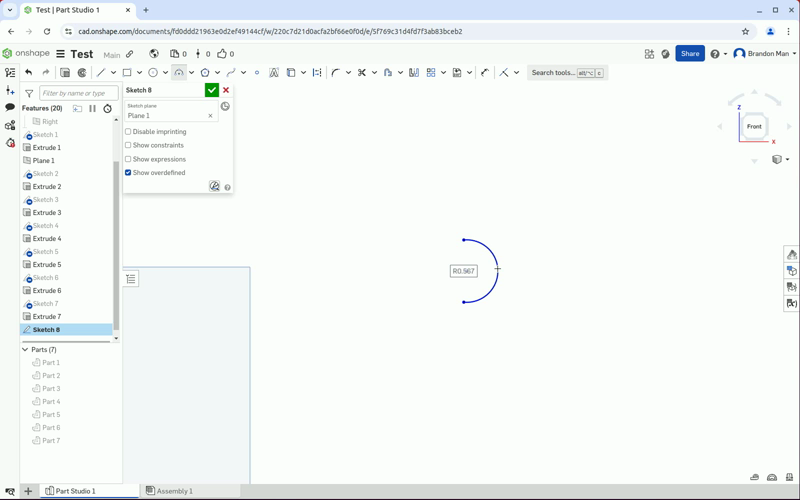
scroll(-6)
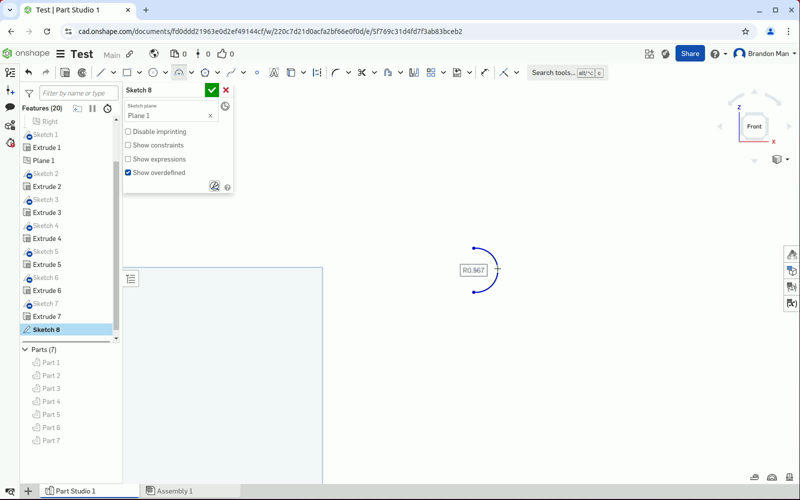
scroll(-6)
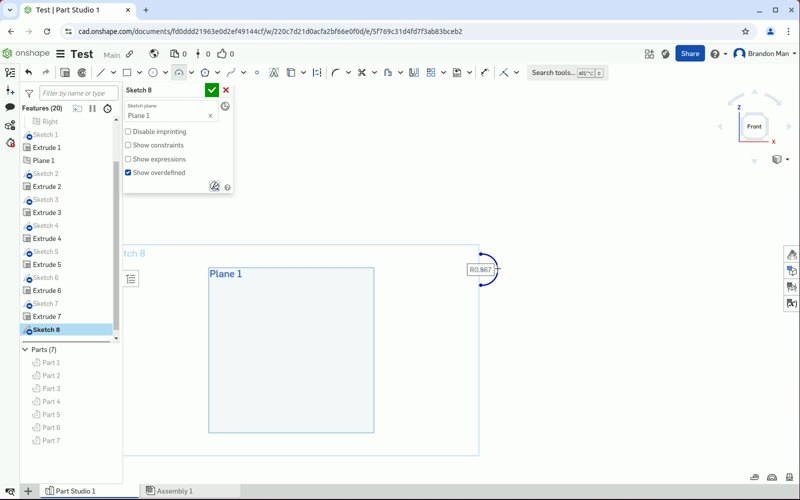
scroll(-6)
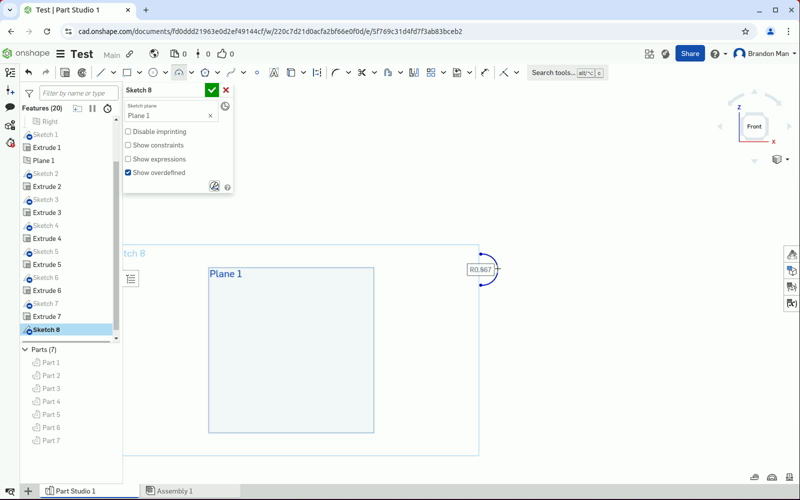
scroll(-6)
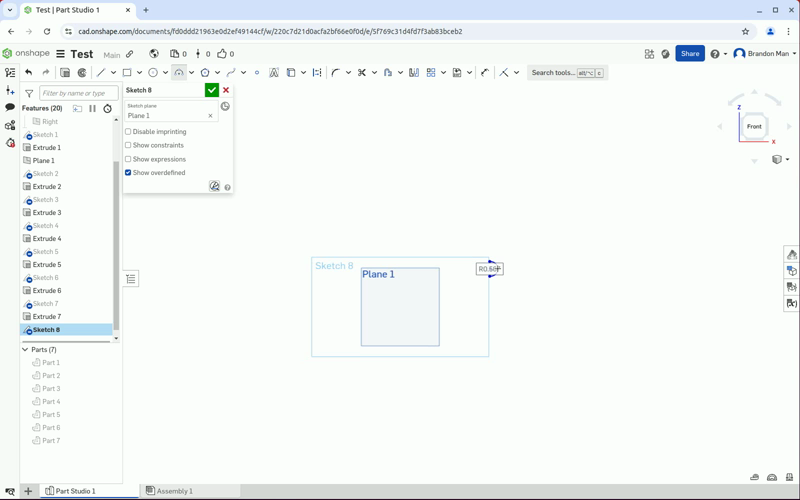
scroll(-6)
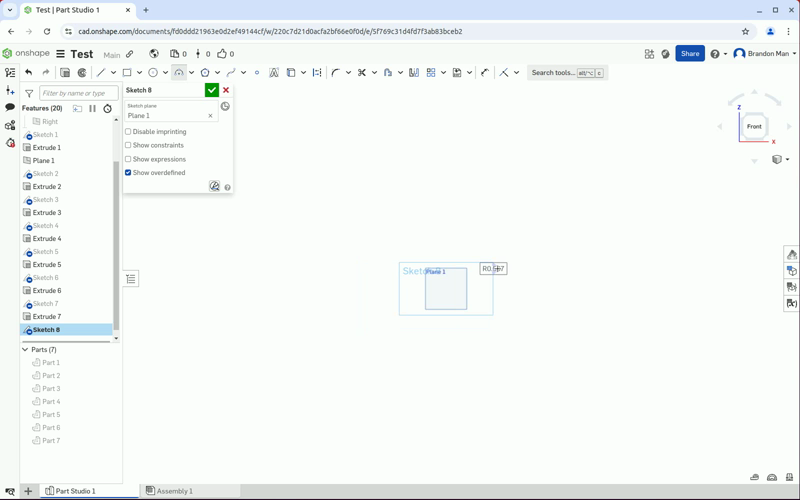
scroll(-6)
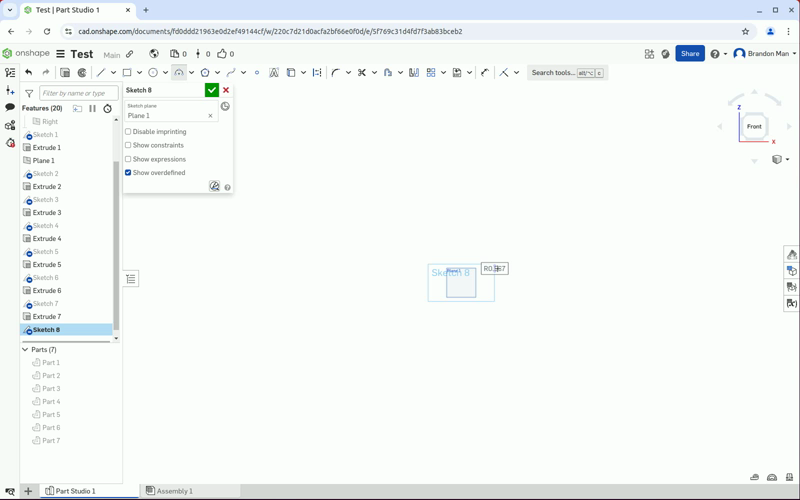
key_up(shift)
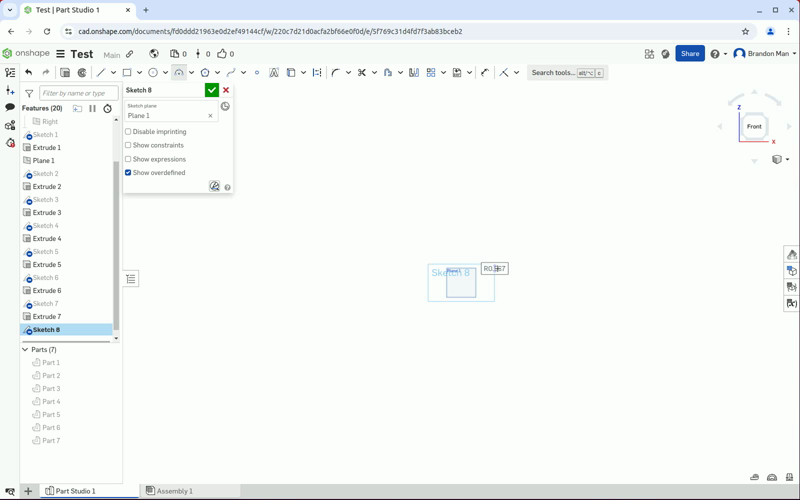
key(esc)
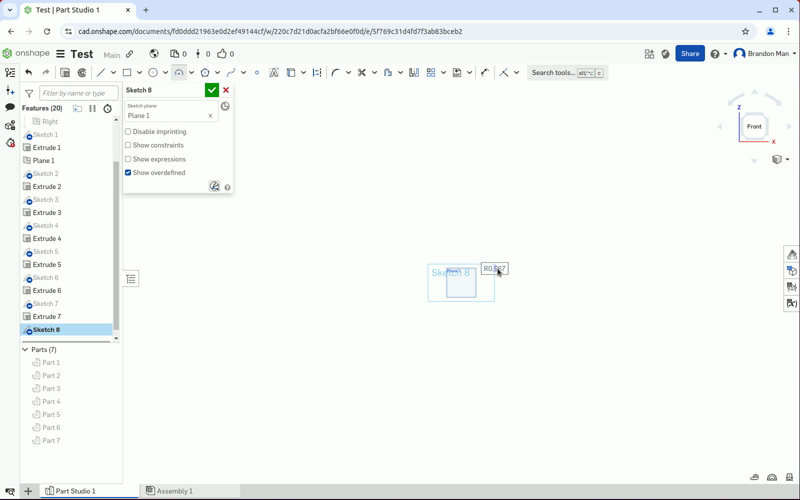
key(l)
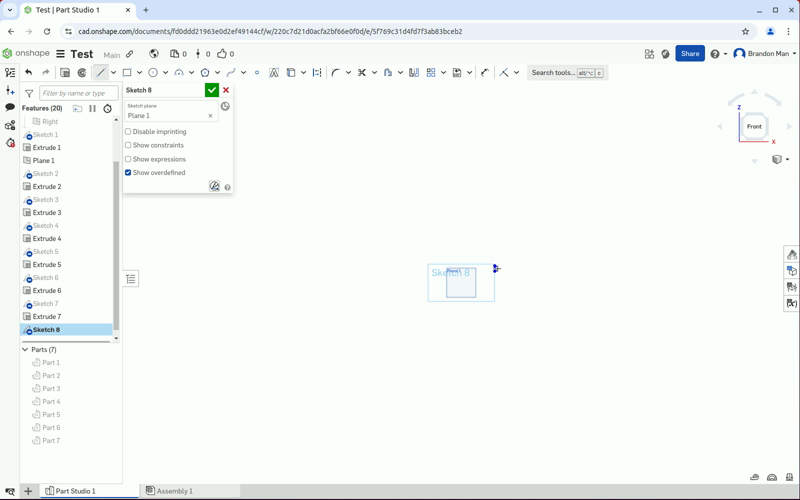
mouse_move(494, 265)
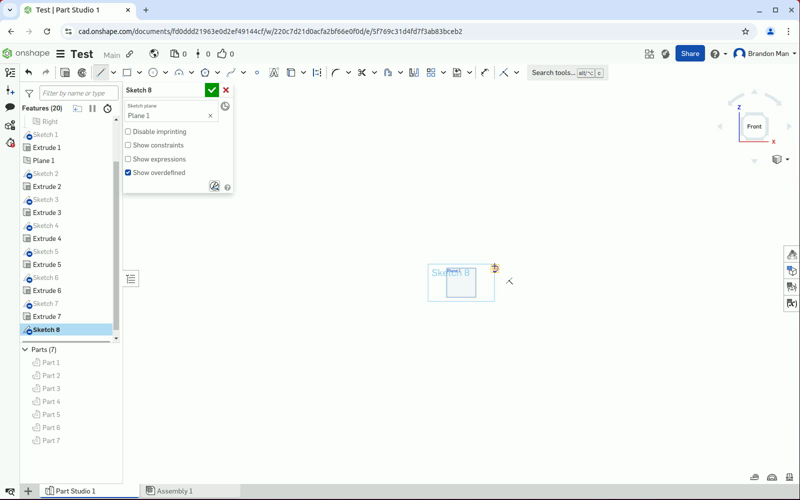
scroll(6)
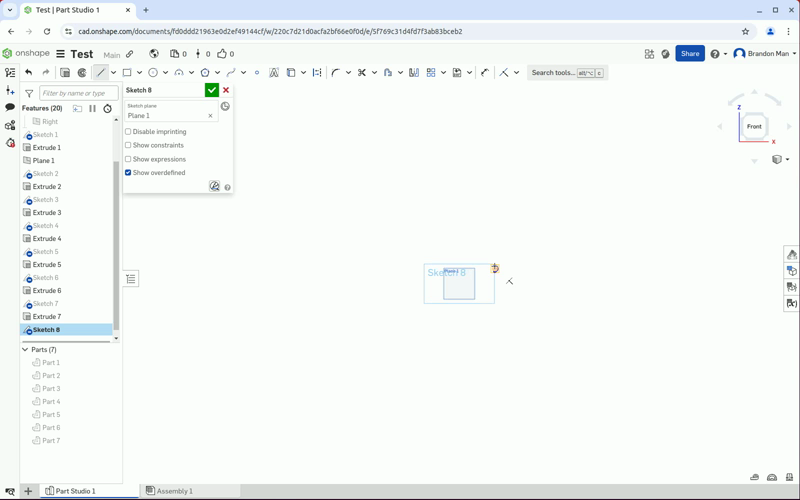
scroll(6)
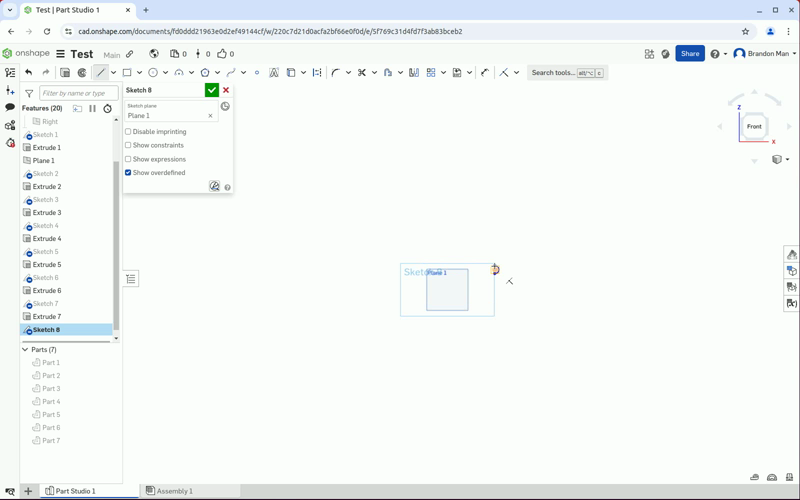
scroll(6)
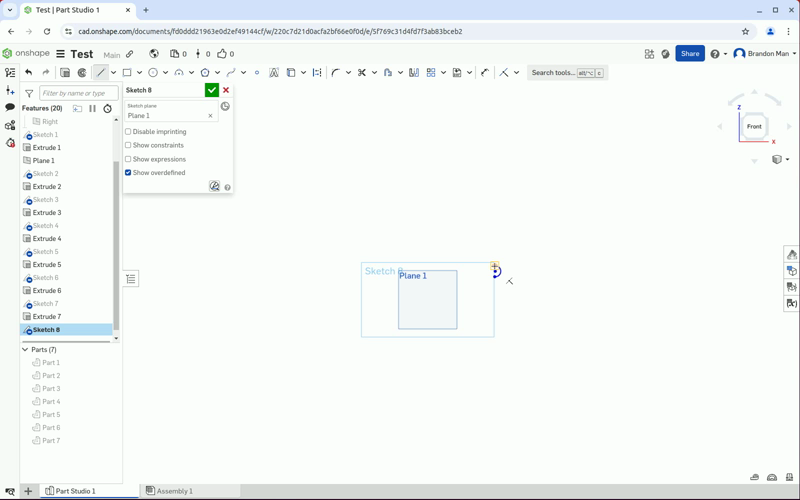
scroll(6)
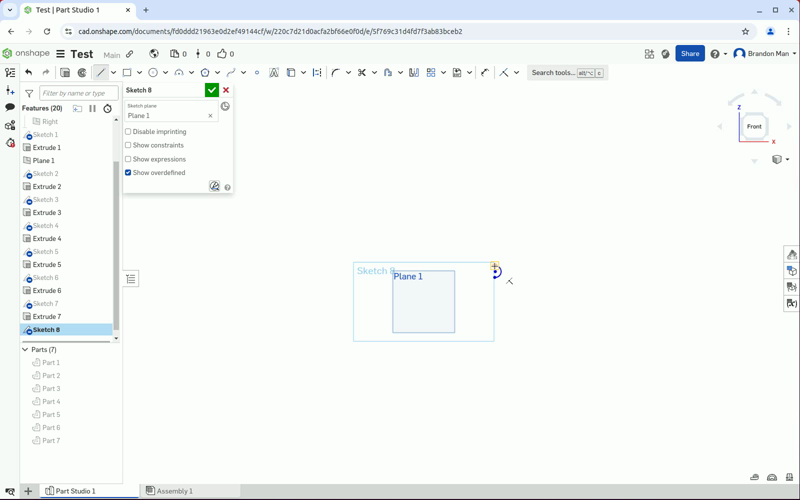
scroll(6)
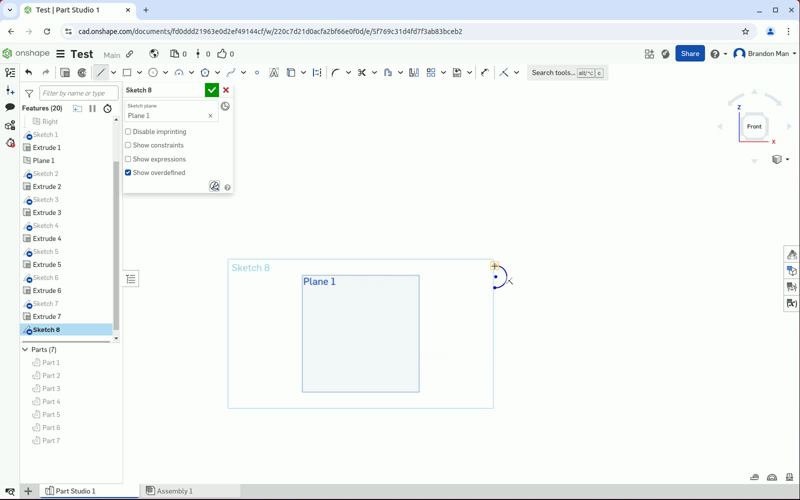
scroll(6)
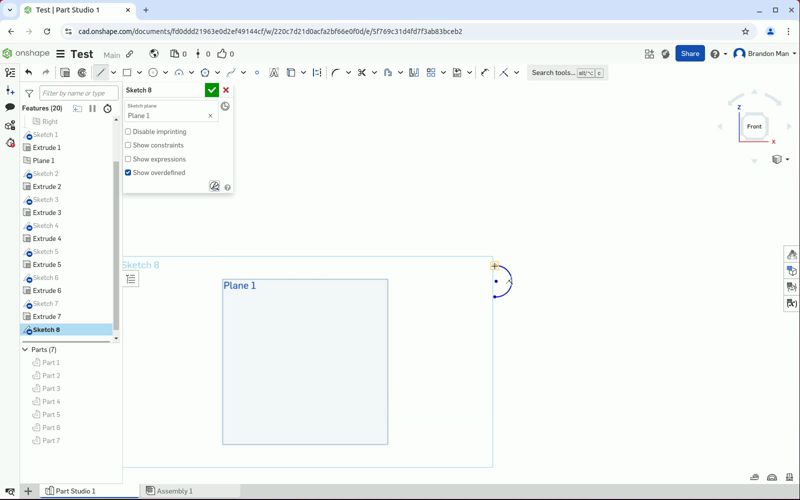
scroll(6)
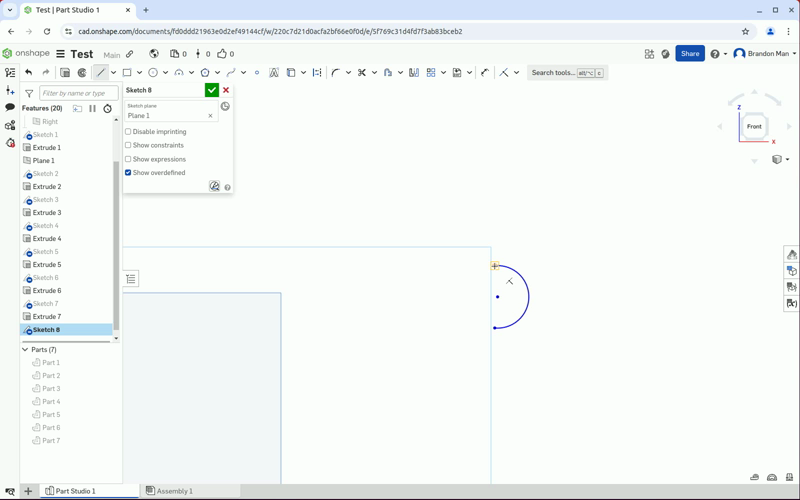
click(494, 265)
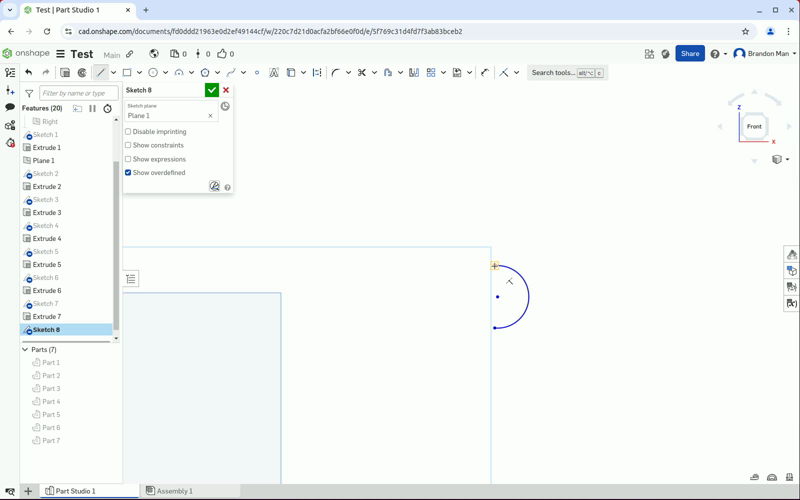
scroll(-6)
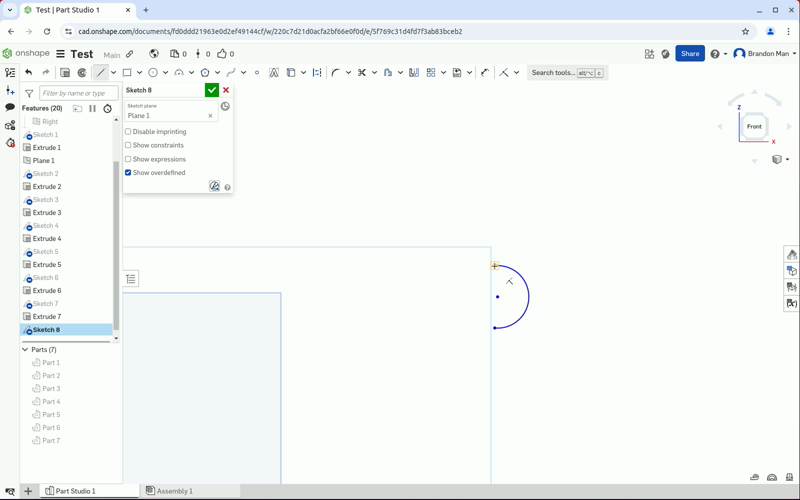
scroll(-6)
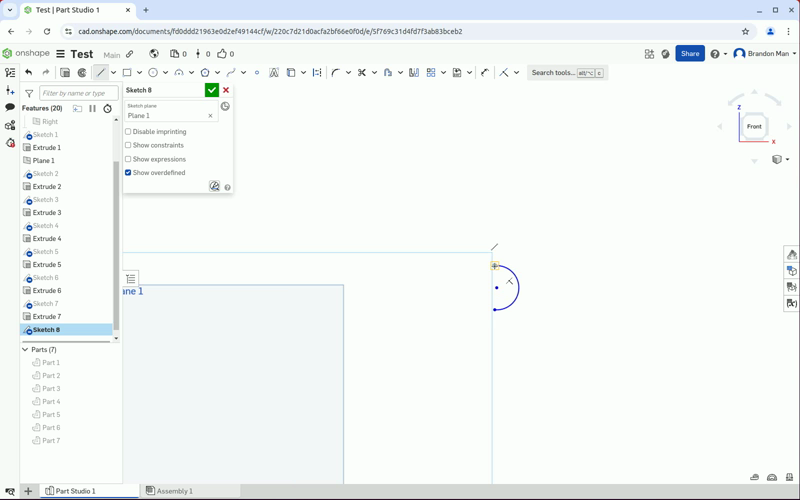
scroll(-6)
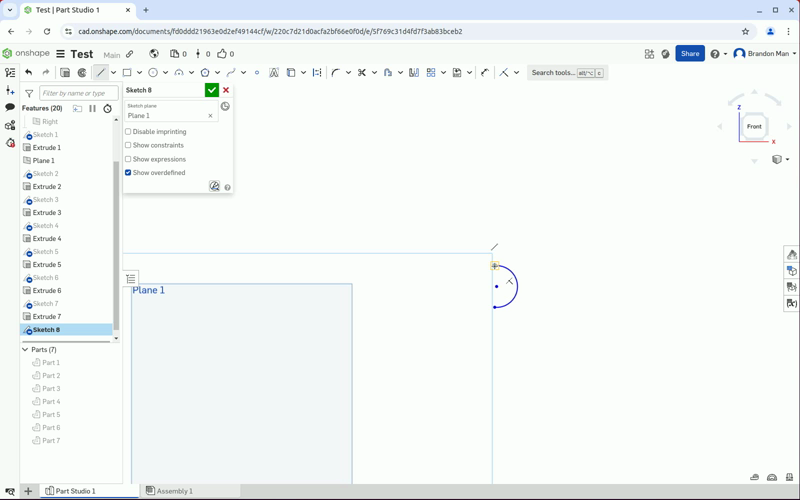
scroll(-6)
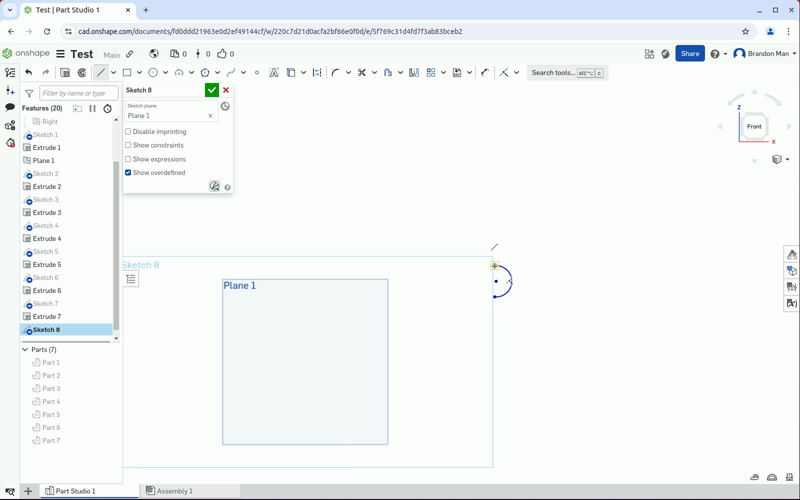
scroll(-6)
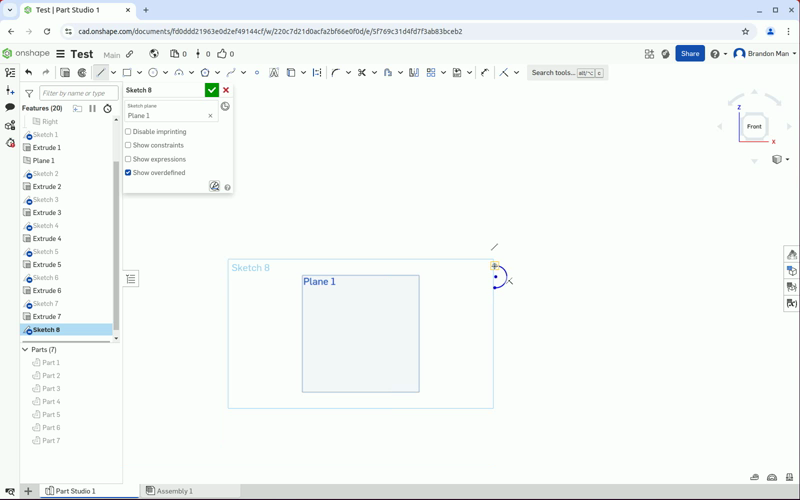
scroll(-6)
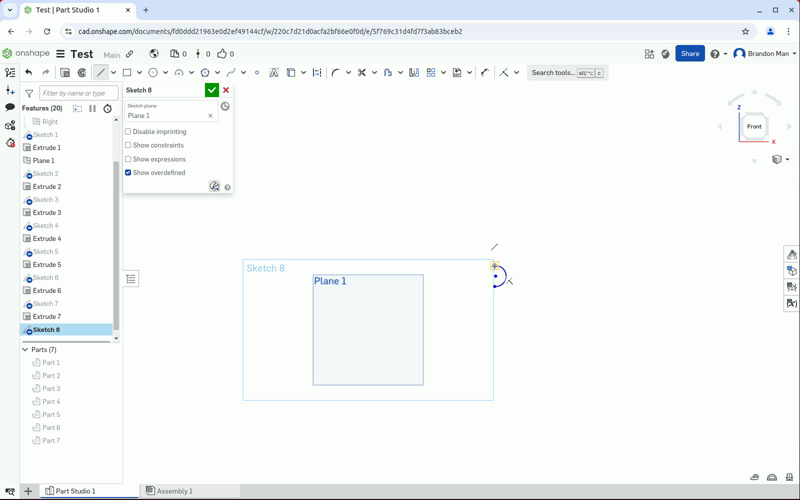
scroll(-6)
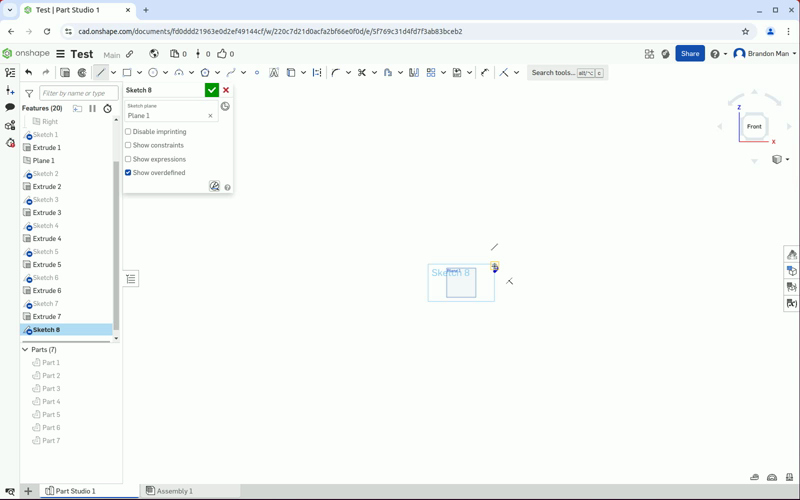
mouse_move(524, 265)
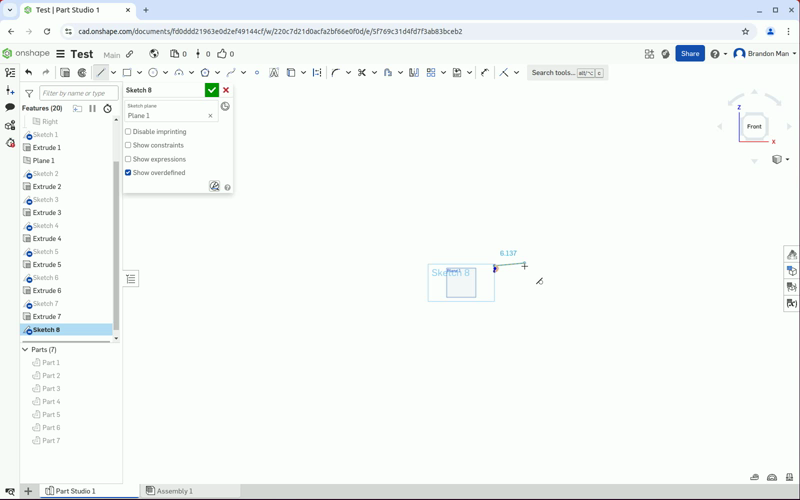
key_down(shift)
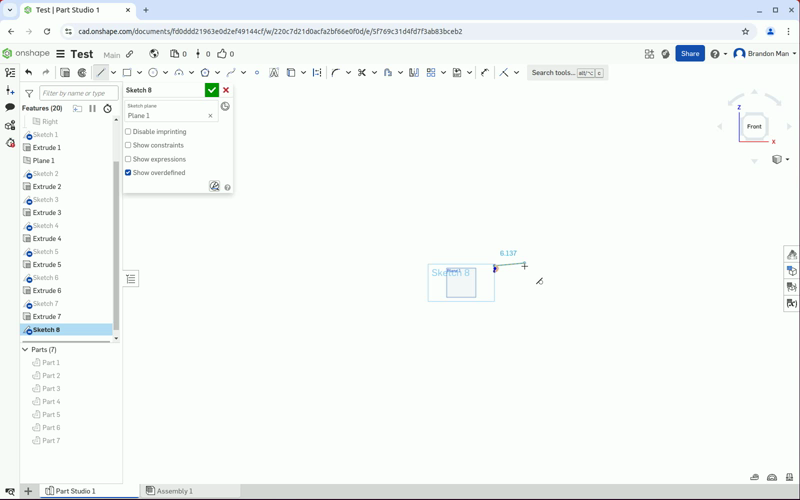
mouse_move(494, 271)
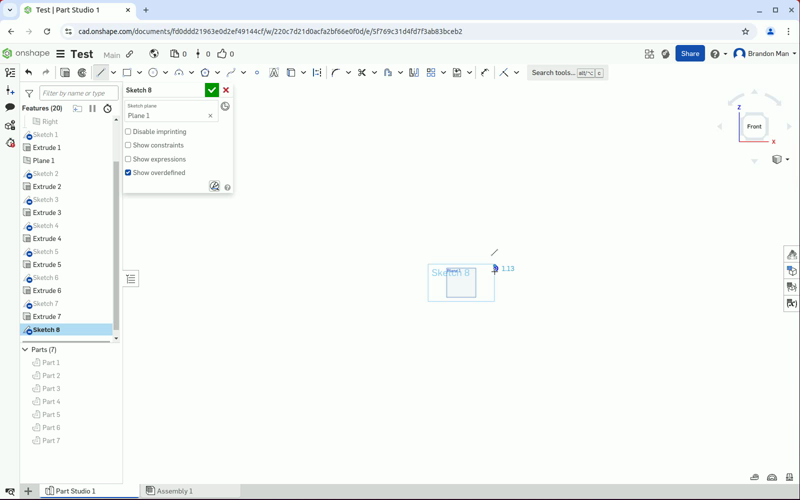
scroll(6)
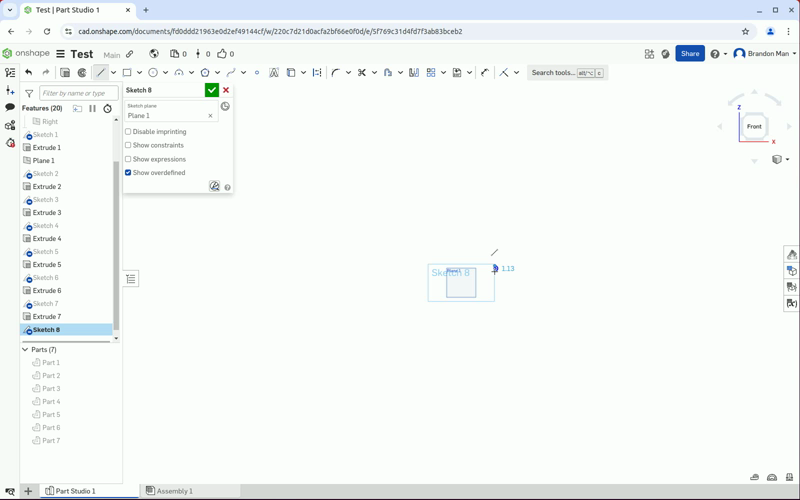
scroll(6)
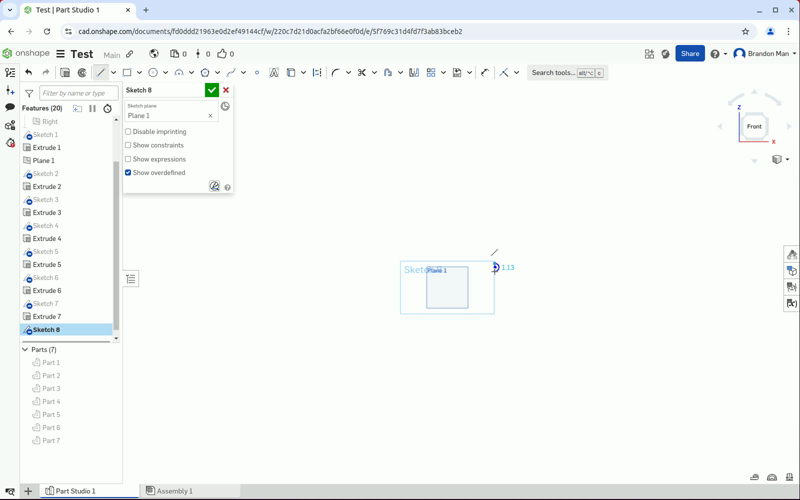
scroll(6)
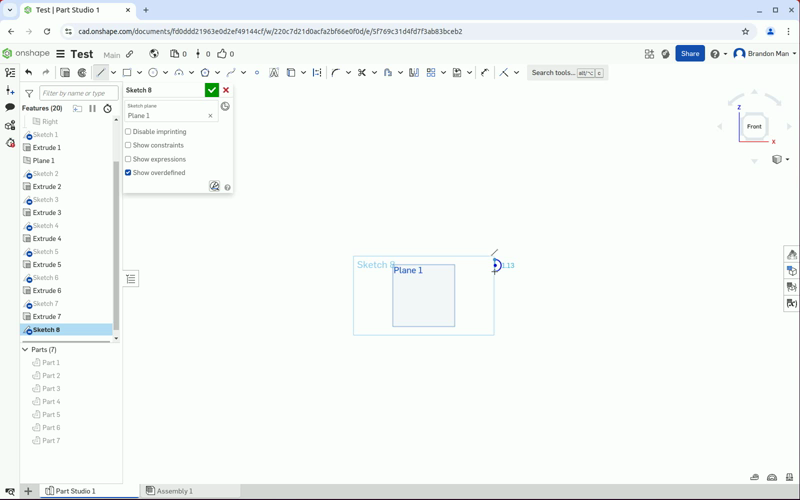
scroll(6)
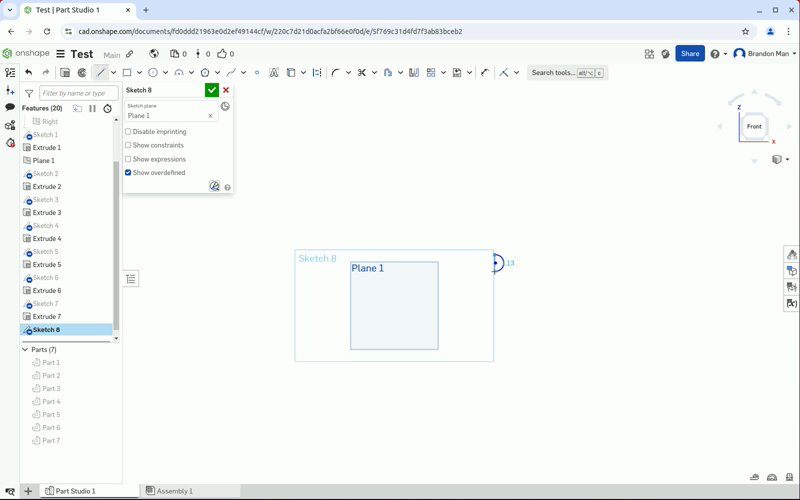
scroll(6)
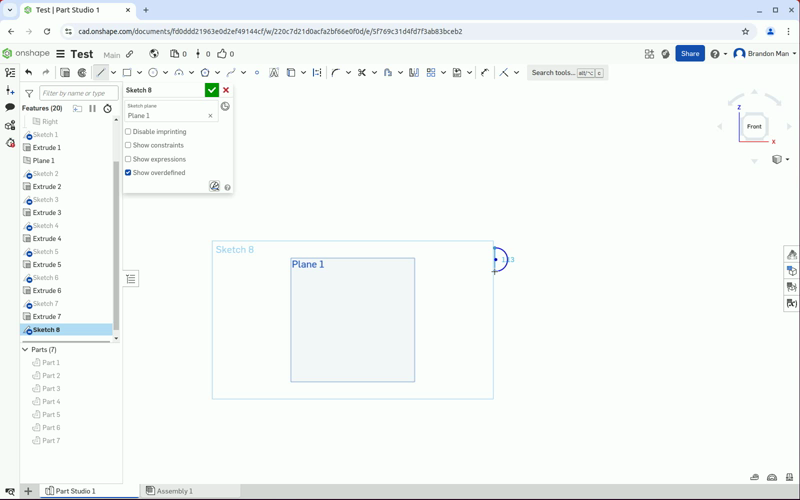
scroll(6)
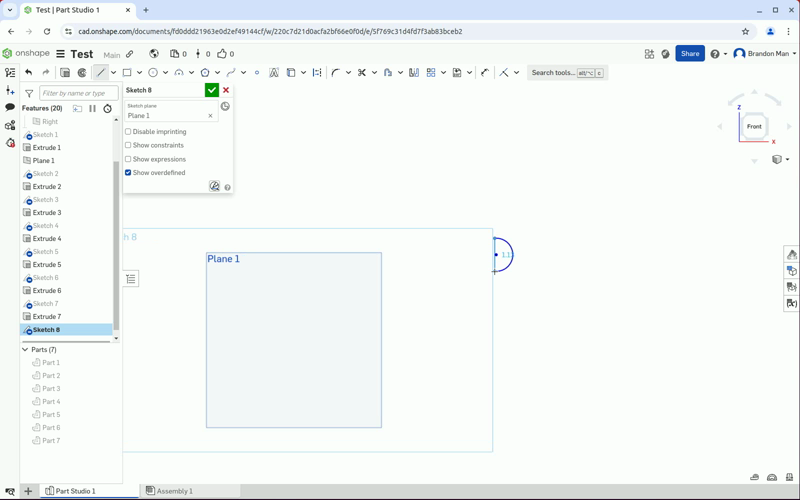
scroll(6)
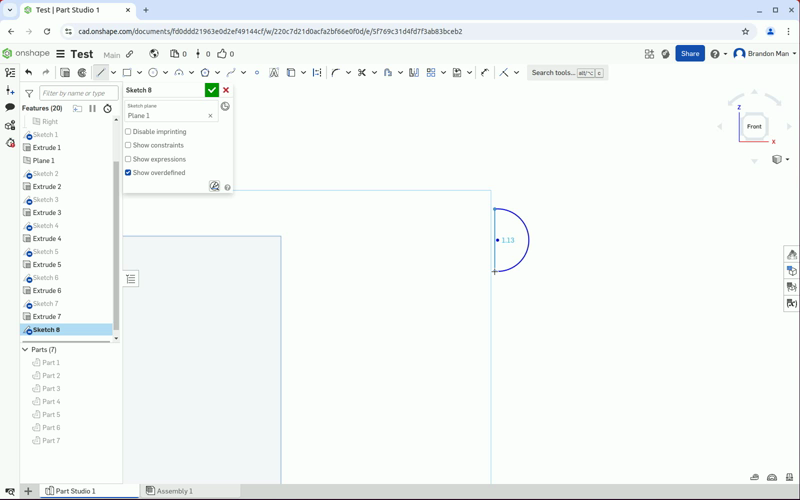
key_up(shift)
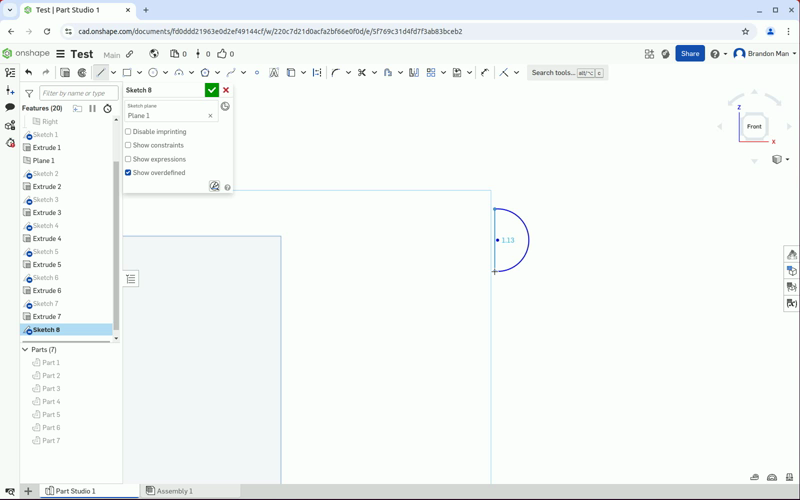
click(494, 271)
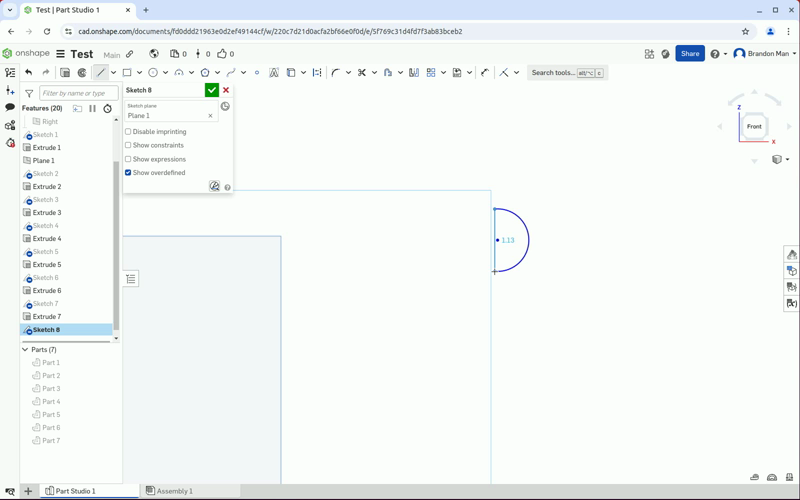
scroll(-6)
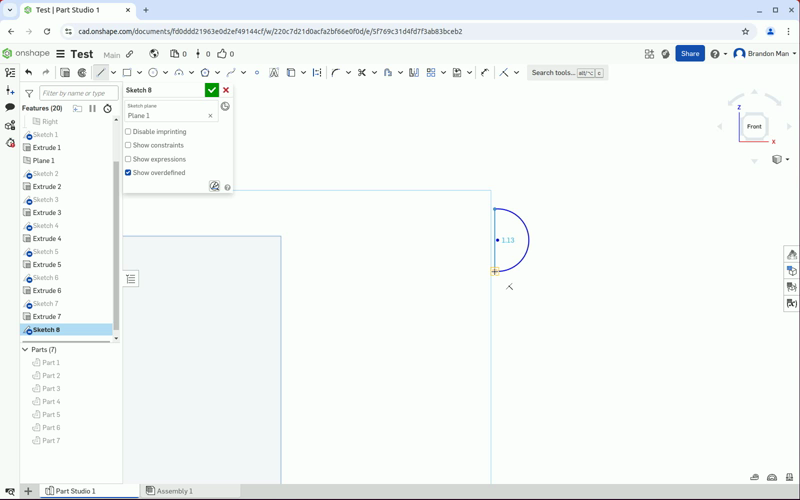
scroll(-6)
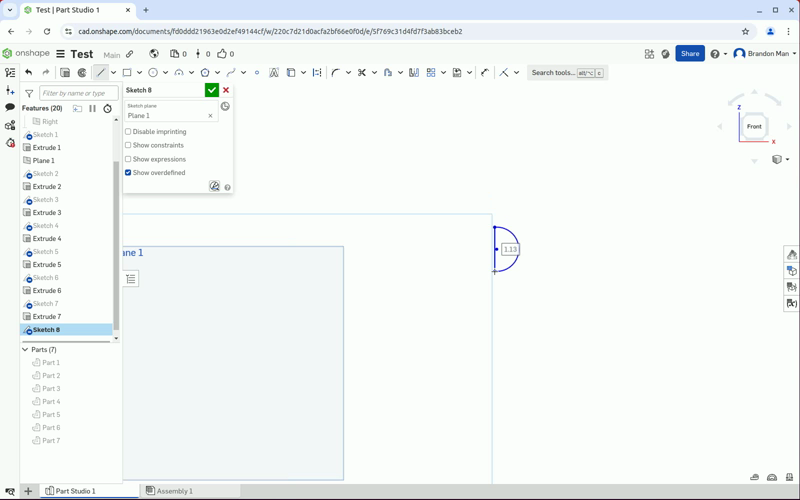
scroll(-6)
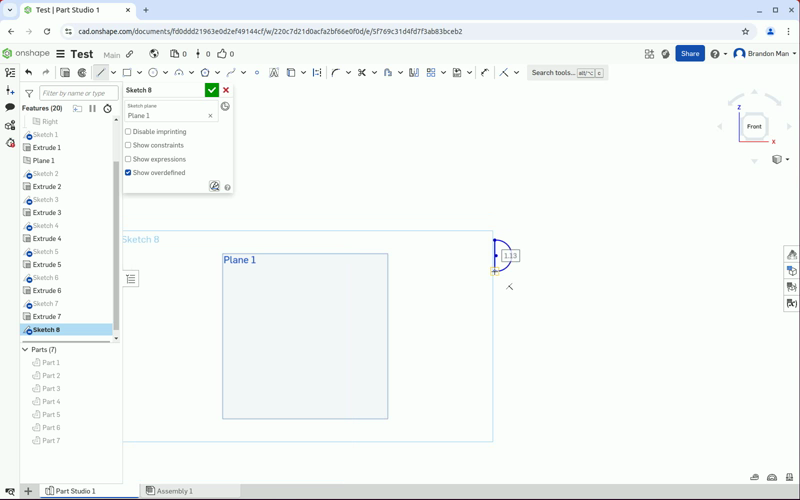
scroll(-6)
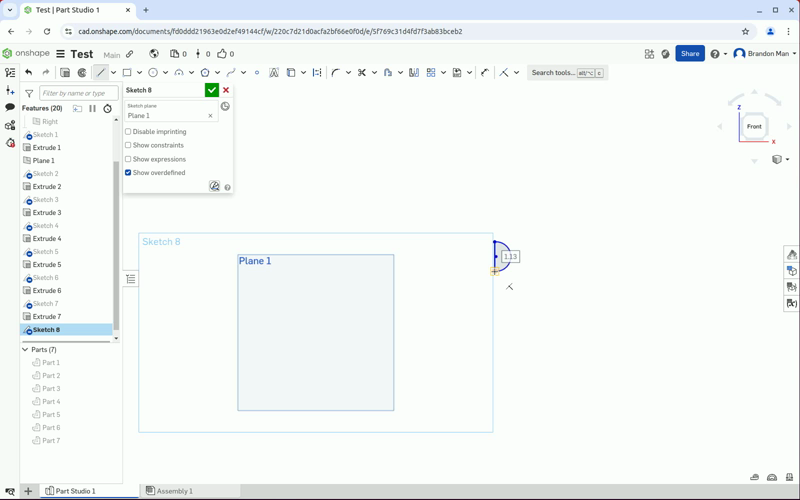
scroll(-6)
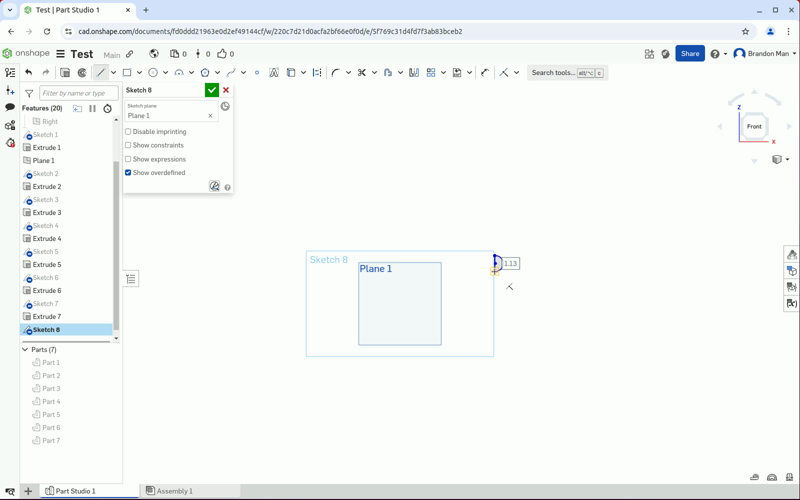
scroll(-6)
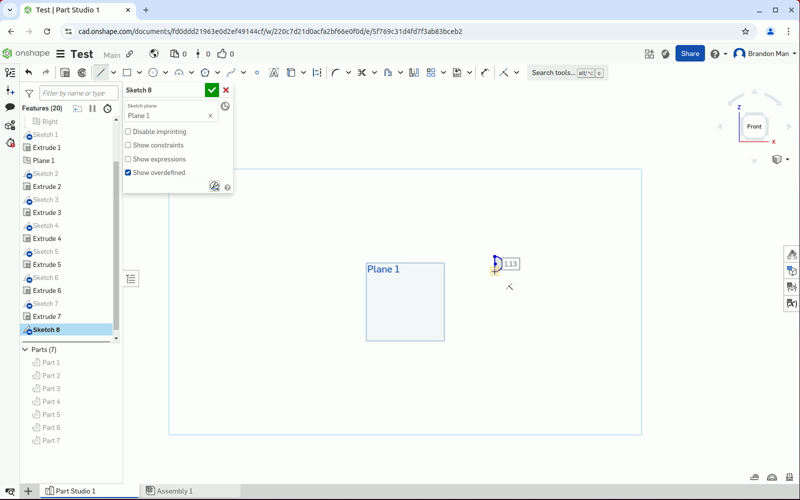
scroll(-6)
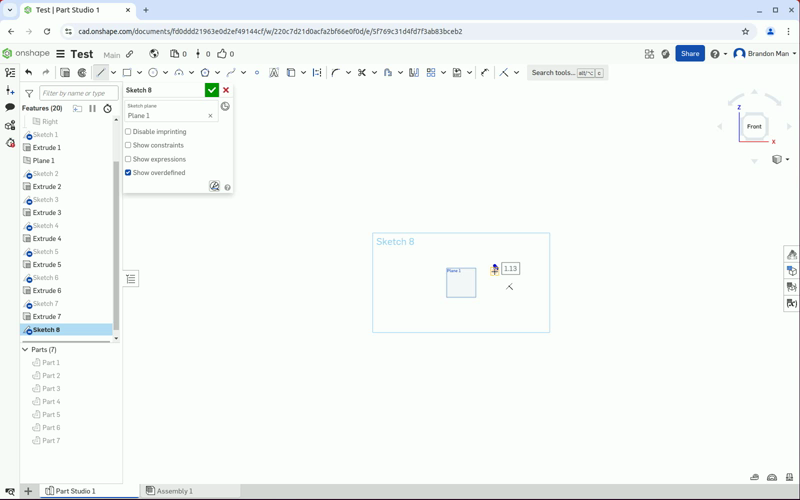
key(esc)
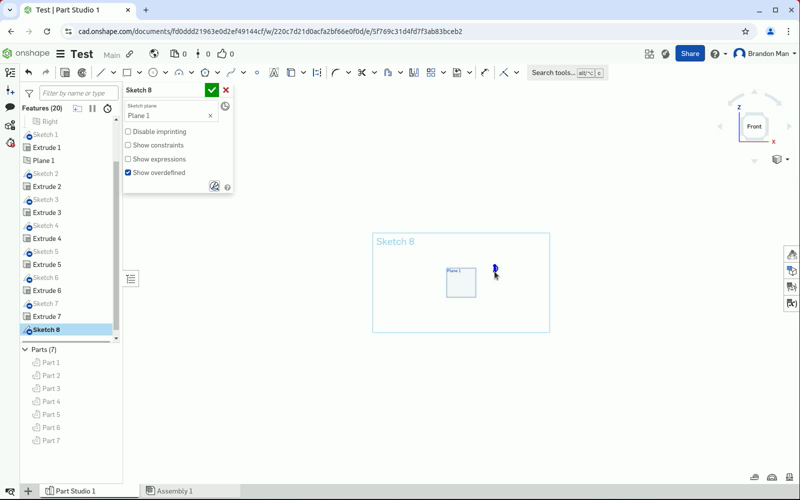
mouse_move(497, 267)
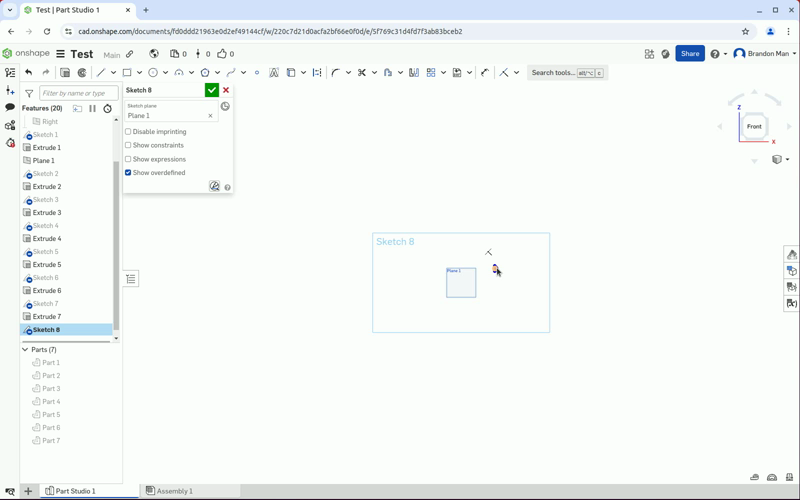
scroll(6)
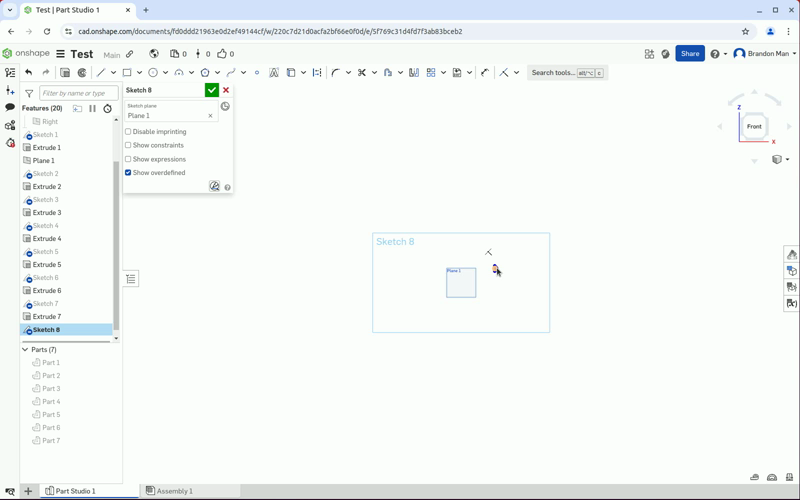
scroll(6)
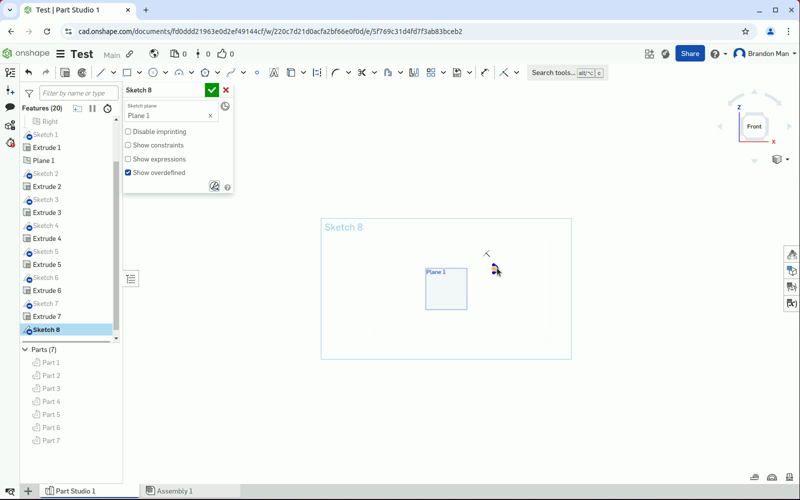
scroll(6)
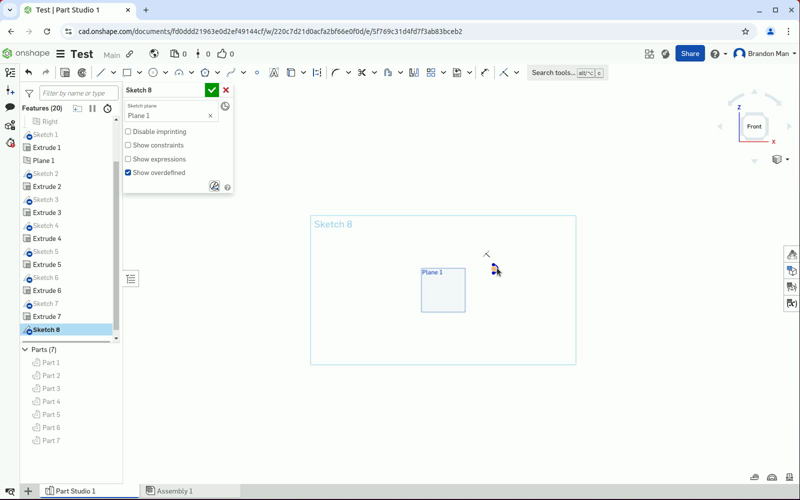
scroll(6)
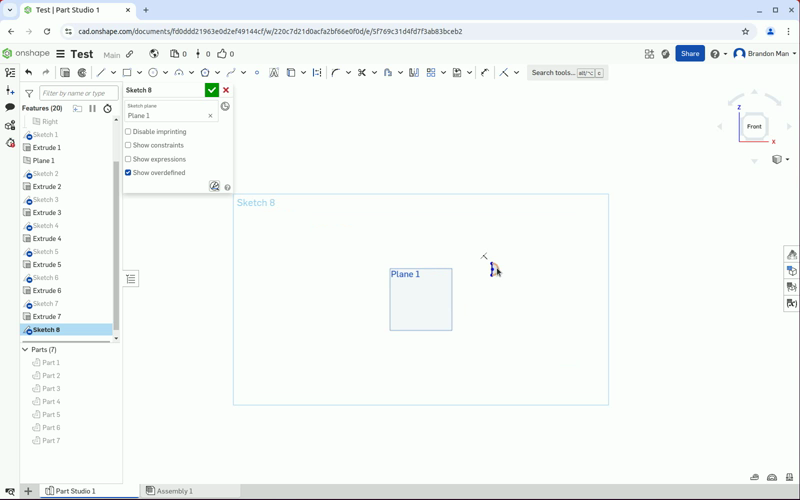
scroll(6)
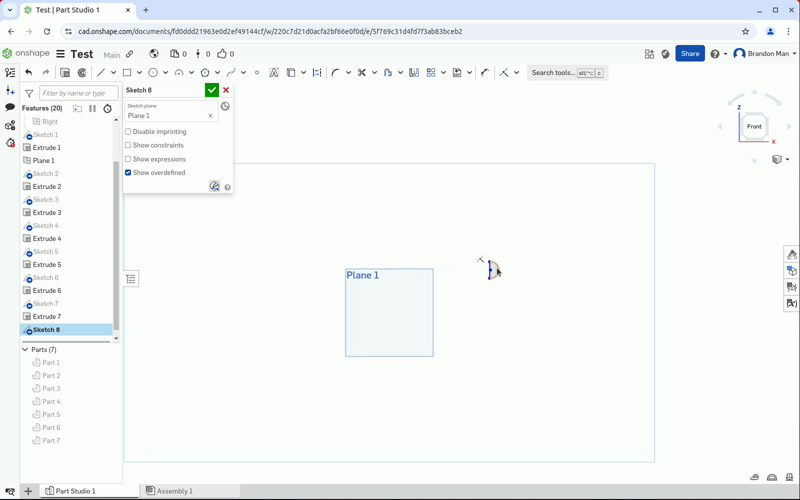
scroll(6)
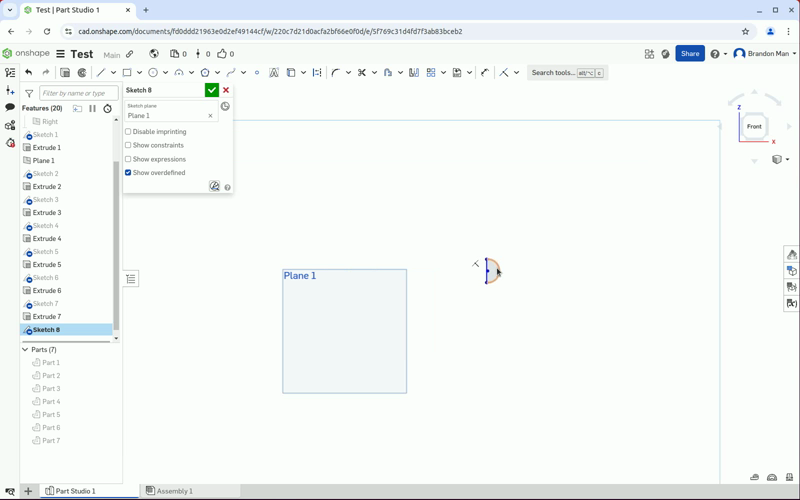
scroll(6)
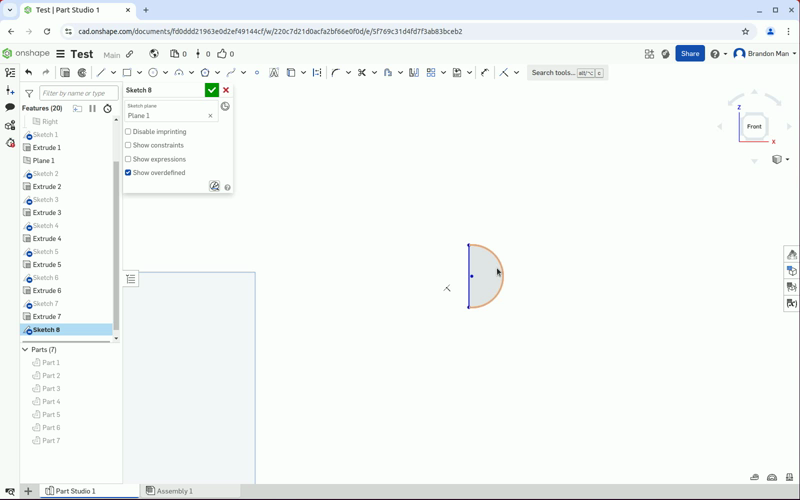
click(497, 267)
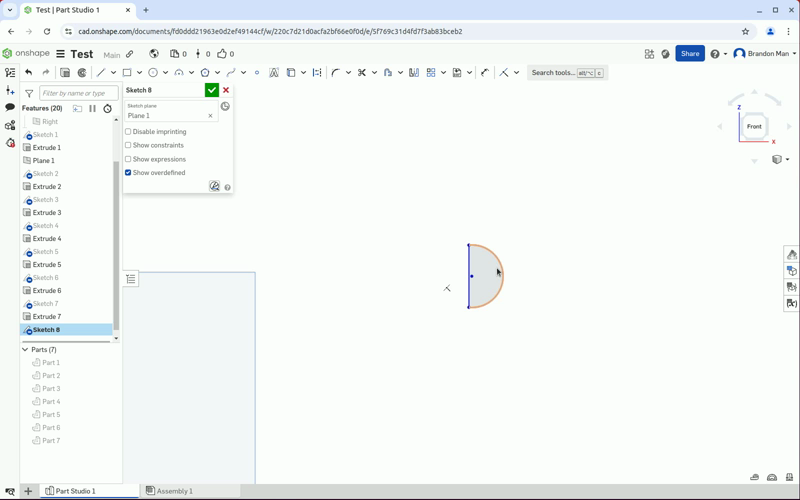
scroll(-6)
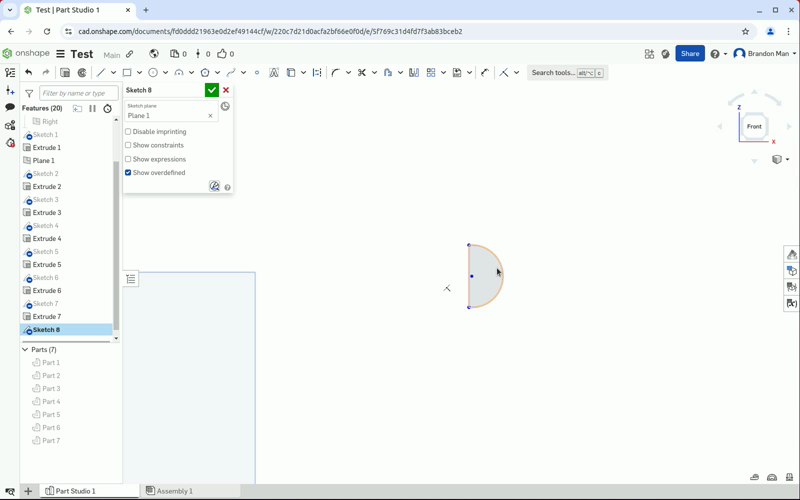
scroll(-6)
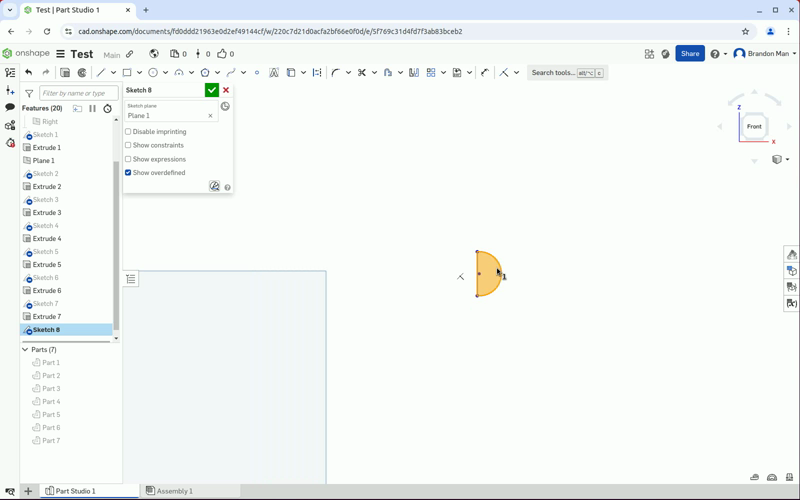
scroll(-6)
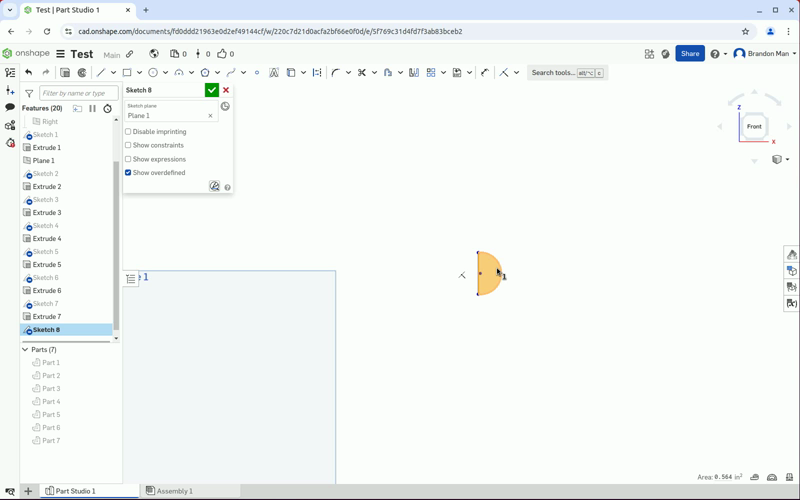
scroll(-6)
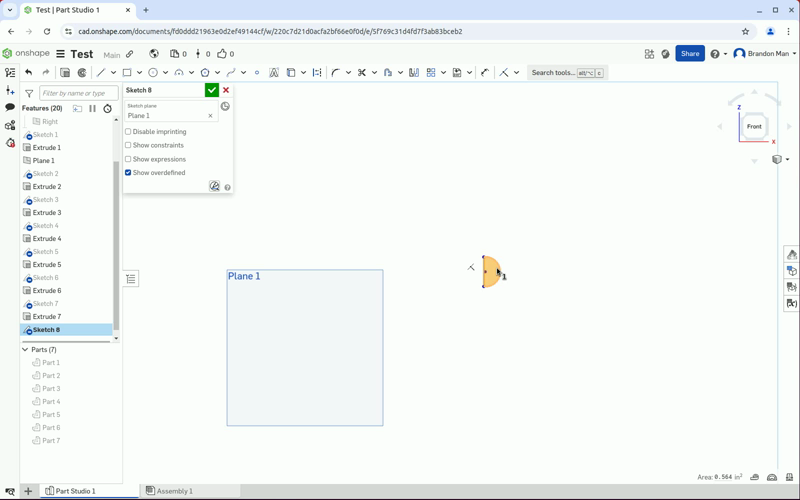
scroll(-6)
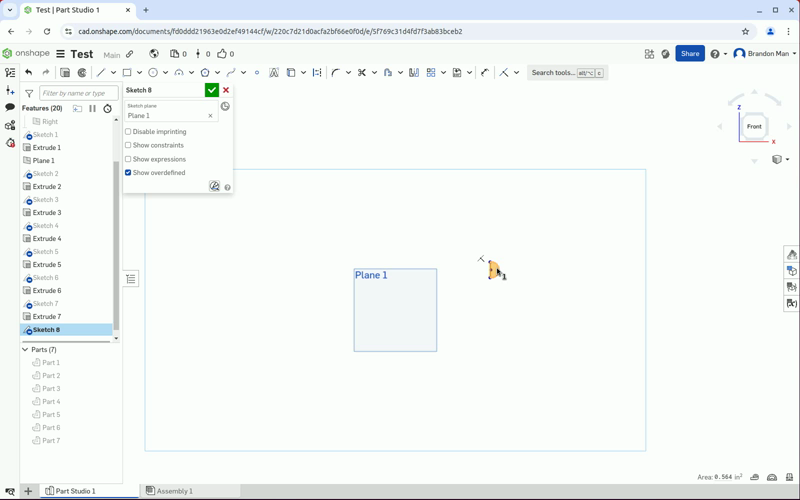
scroll(-6)
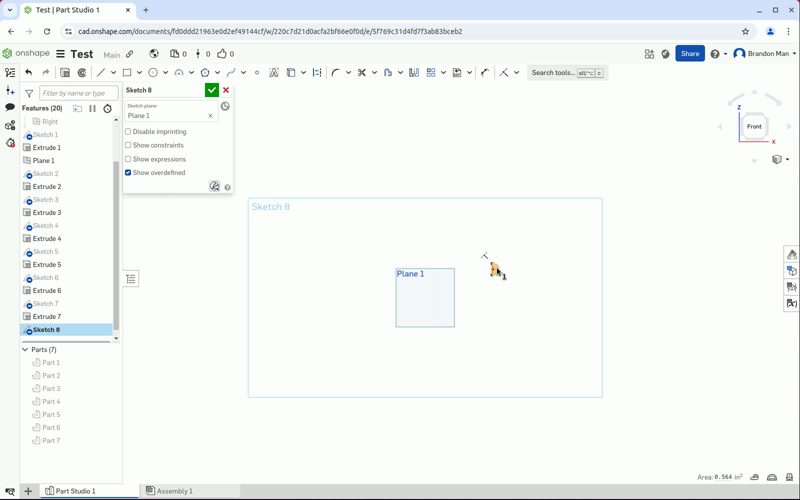
scroll(-6)
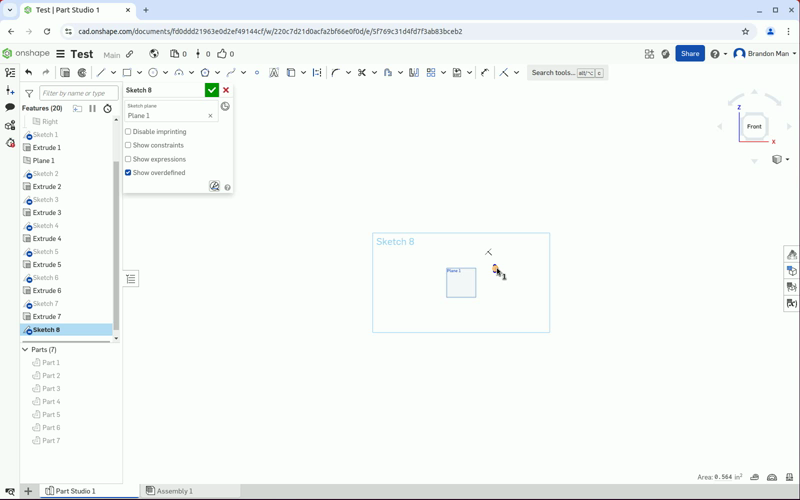
mouse_move(73, 352)
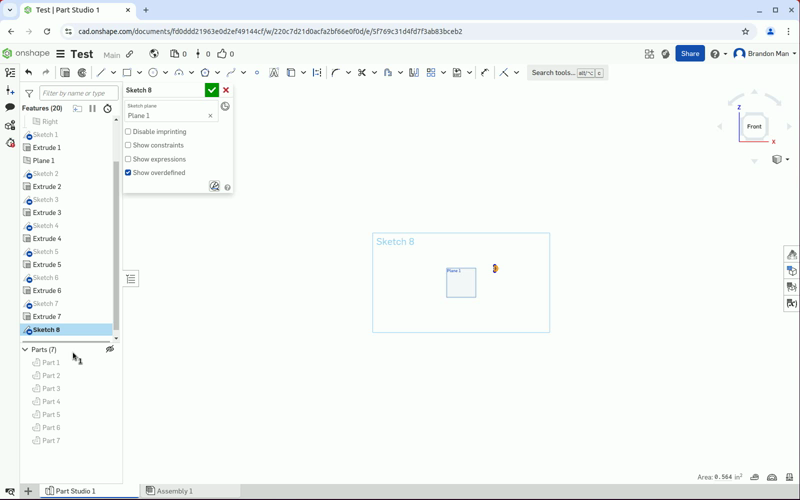
key(shift+y)
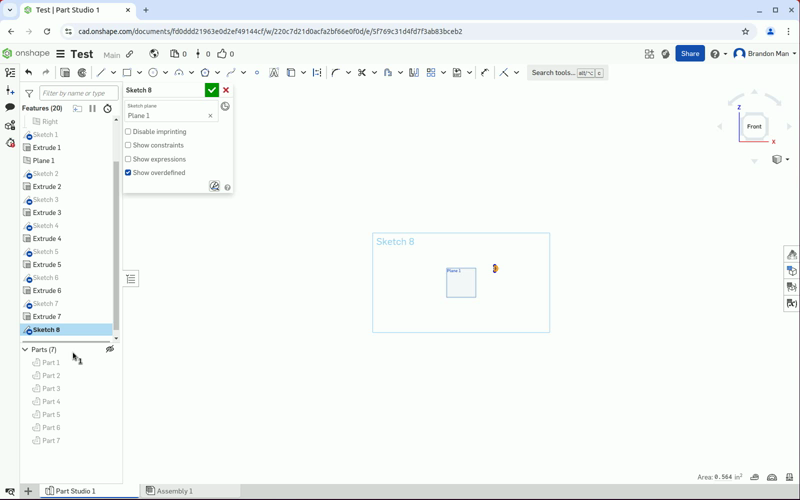
key(shift+e)
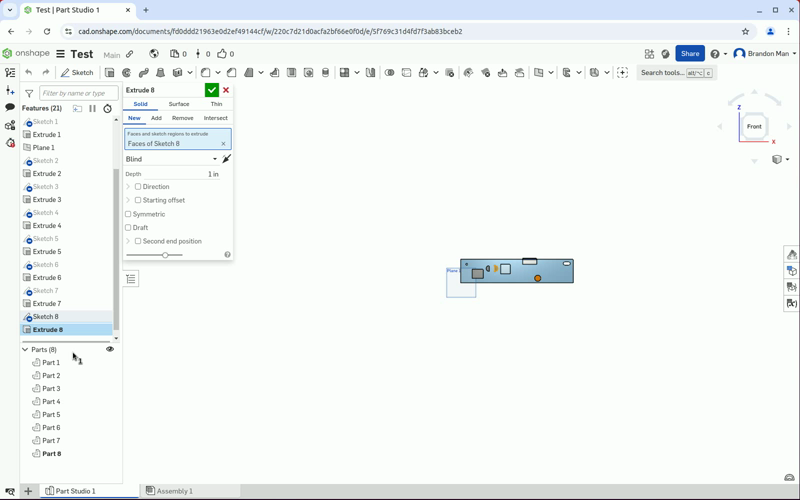
mouse_move(143, 106)
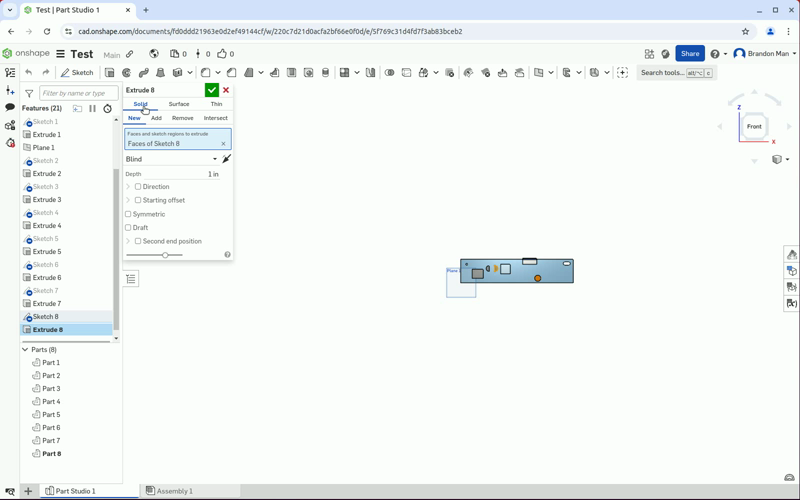
click(143, 106)
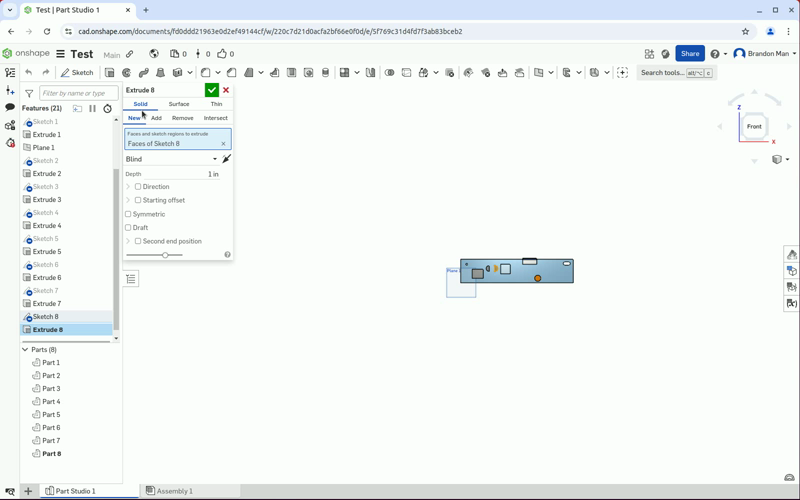
mouse_move(137, 120)
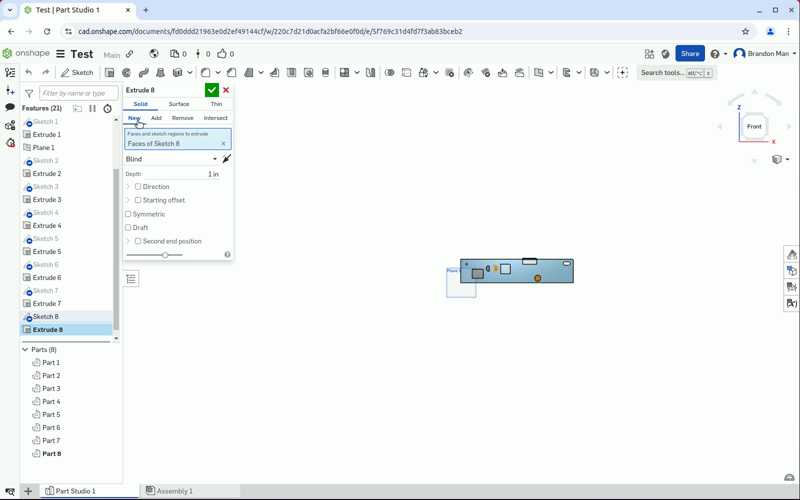
click(137, 120)
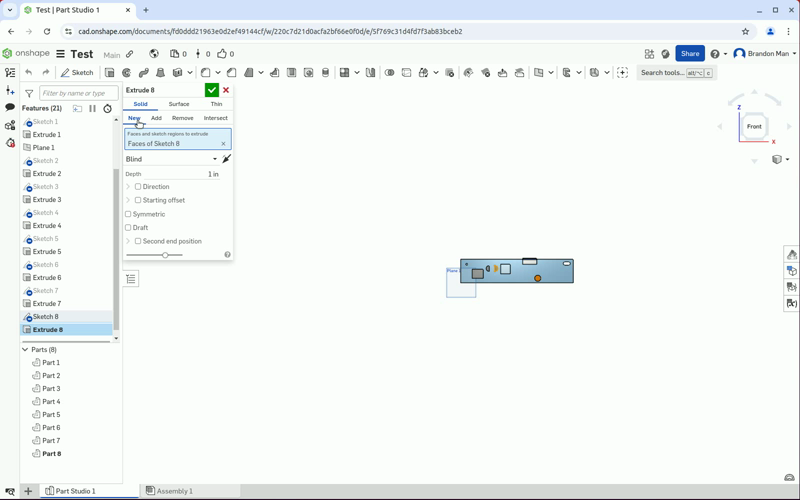
key(tab, 4)
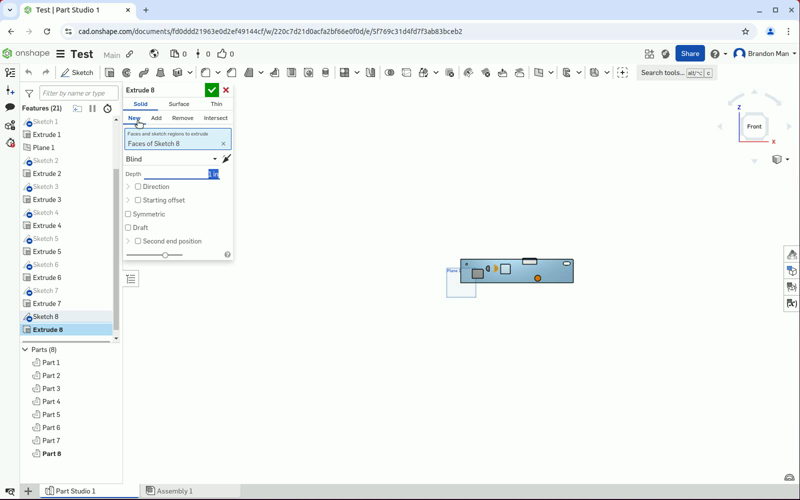
text(1.444)
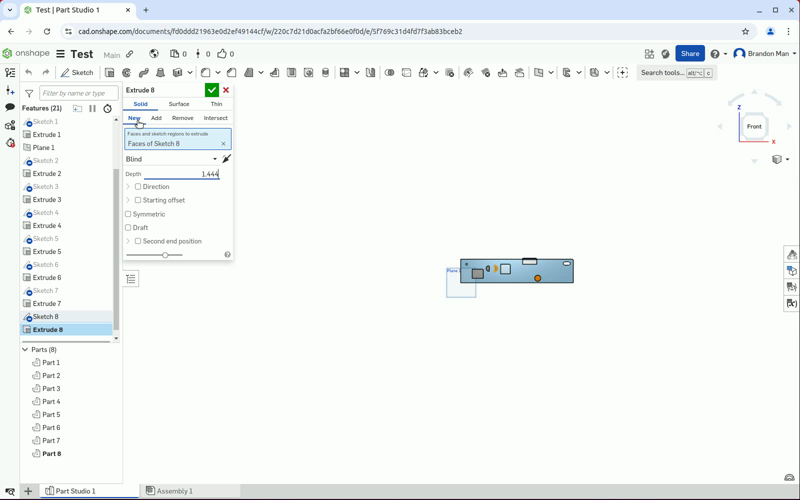
key(enter)
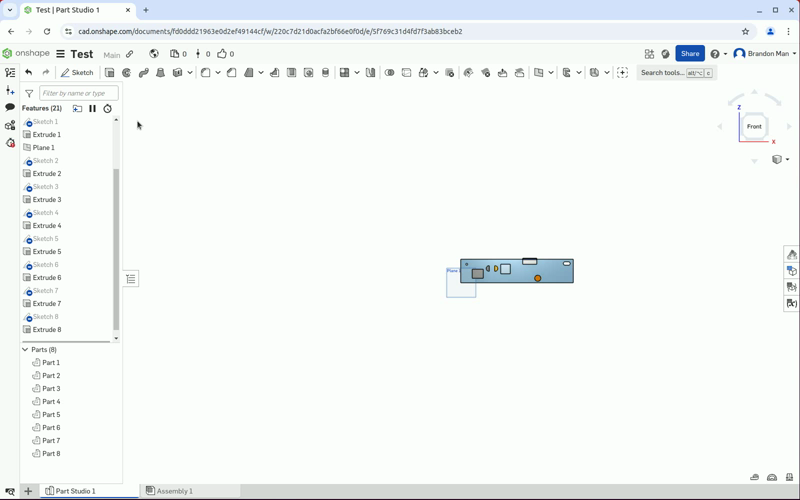
key(shift+h)
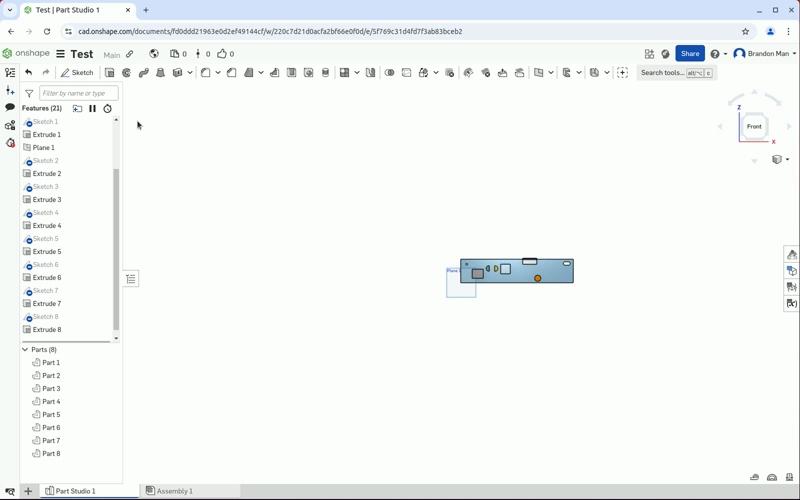
key(shift+h)
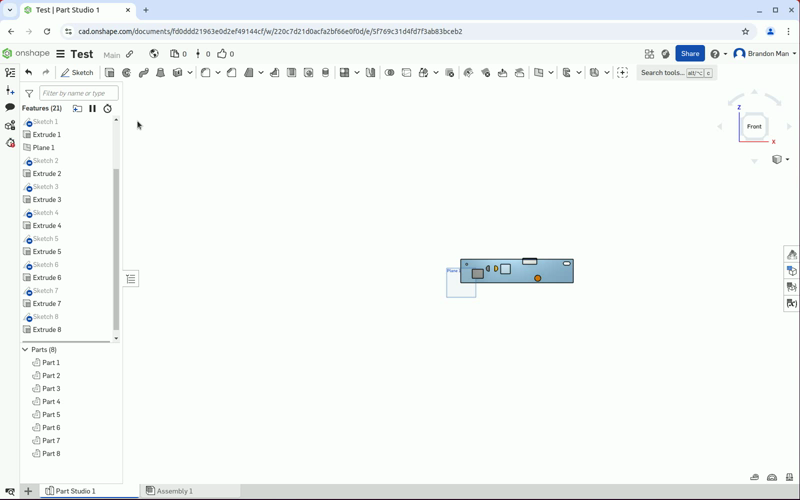
mouse_move(69, 124)
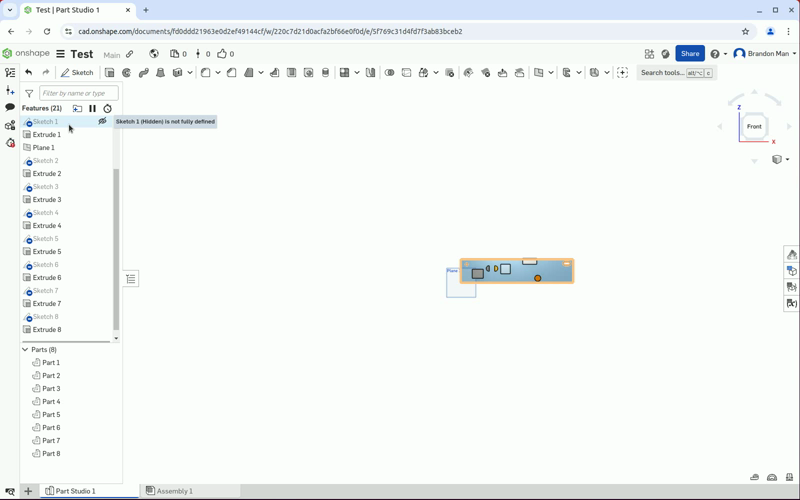
click(69, 124)
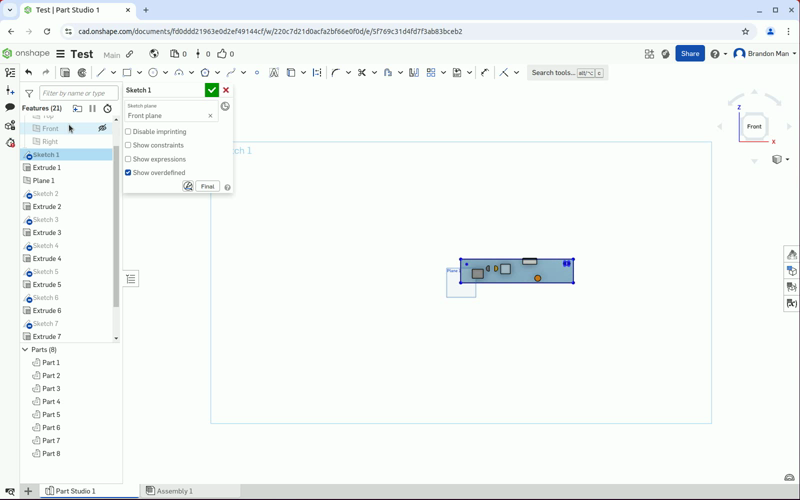
mouse_move(229, 92)
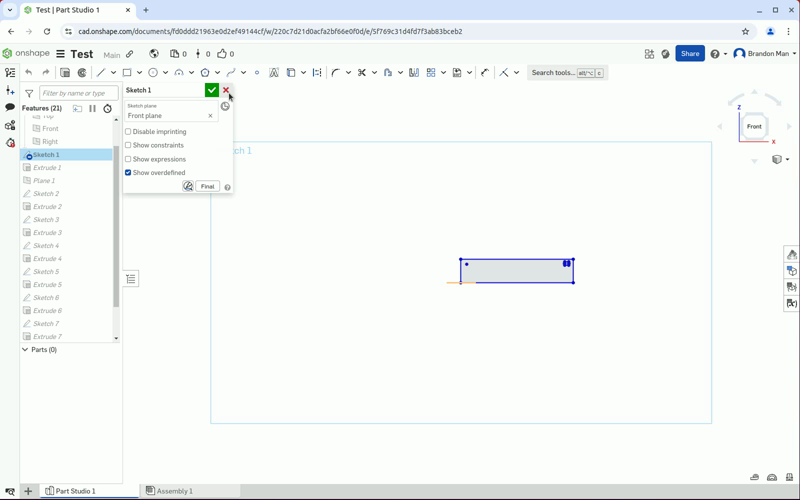
click(229, 92)
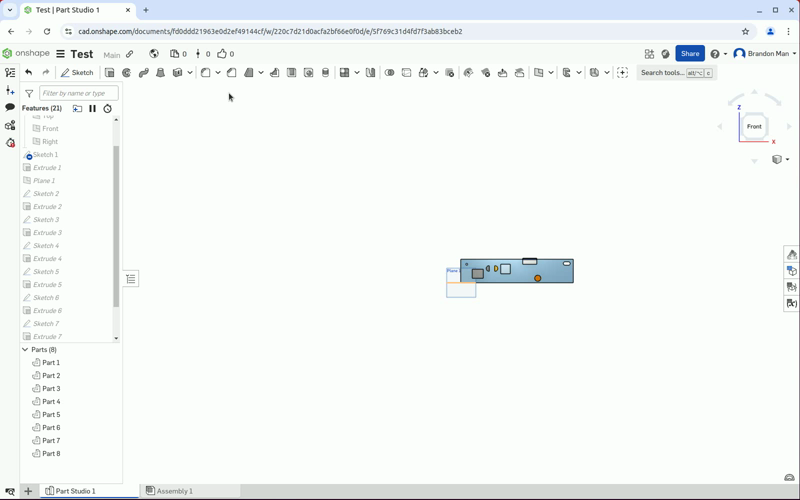
key(shift+s)
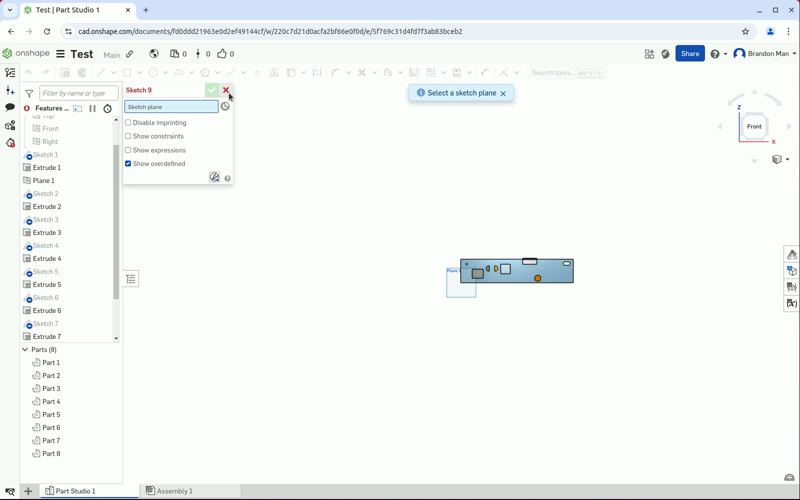
mouse_move(69, 137)
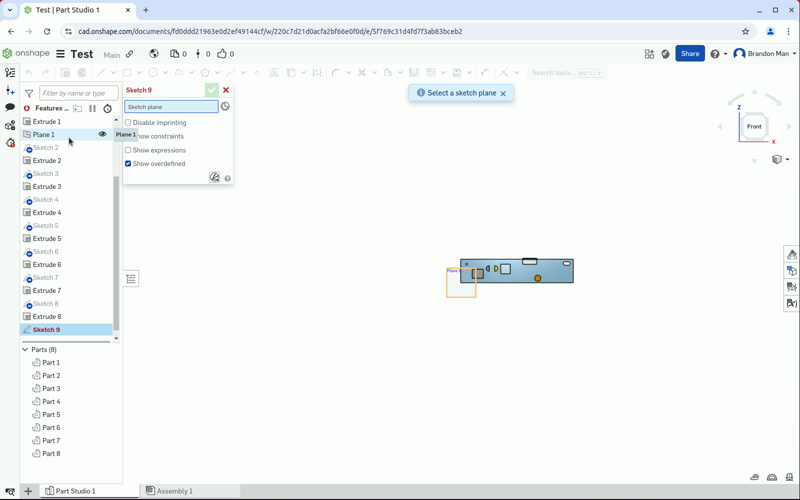
click(69, 137)
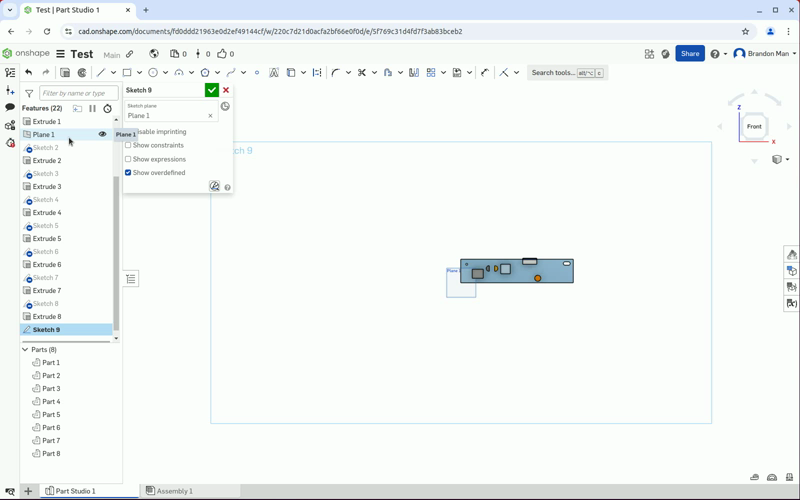
mouse_move(73, 352)
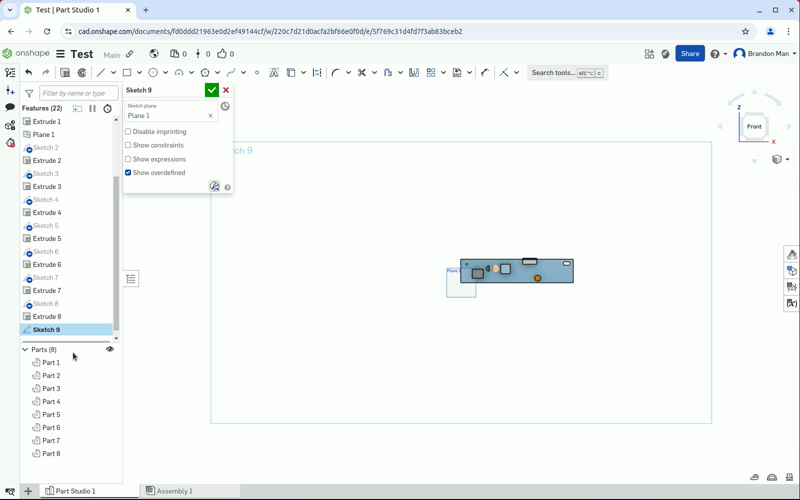
key(y)
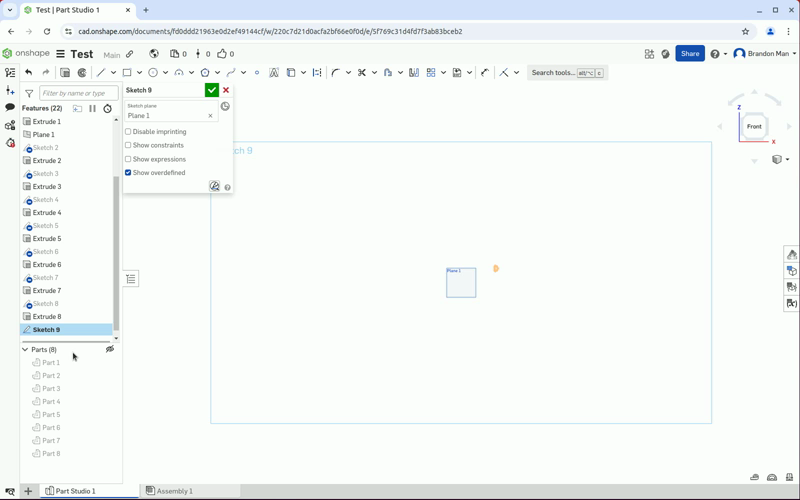
key(l)
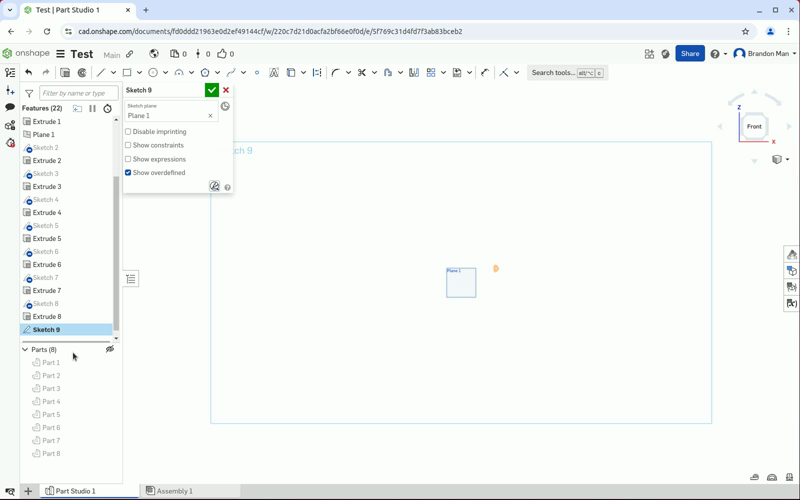
key_down(shift)
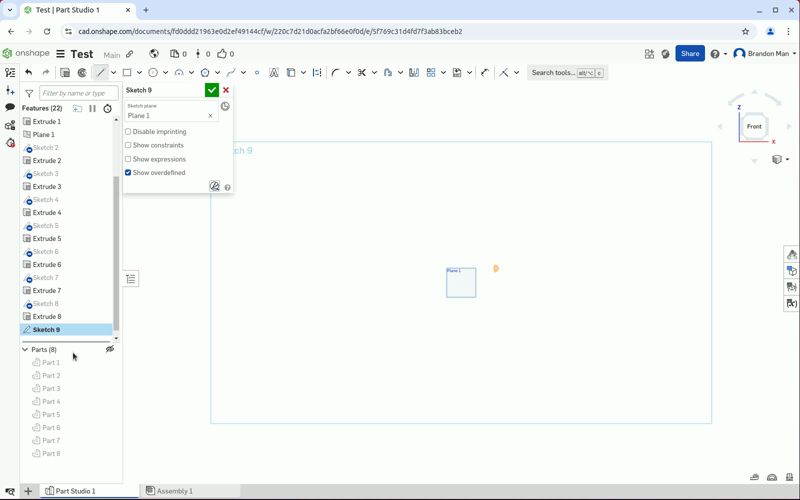
mouse_move(489, 271)
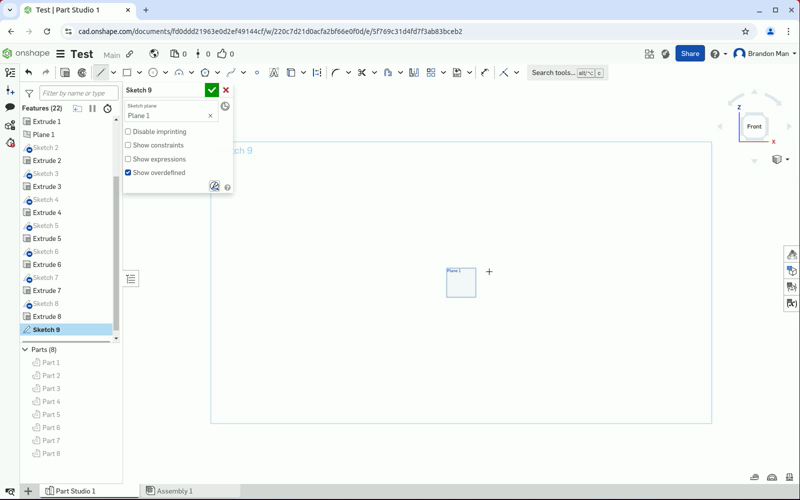
click(489, 271)
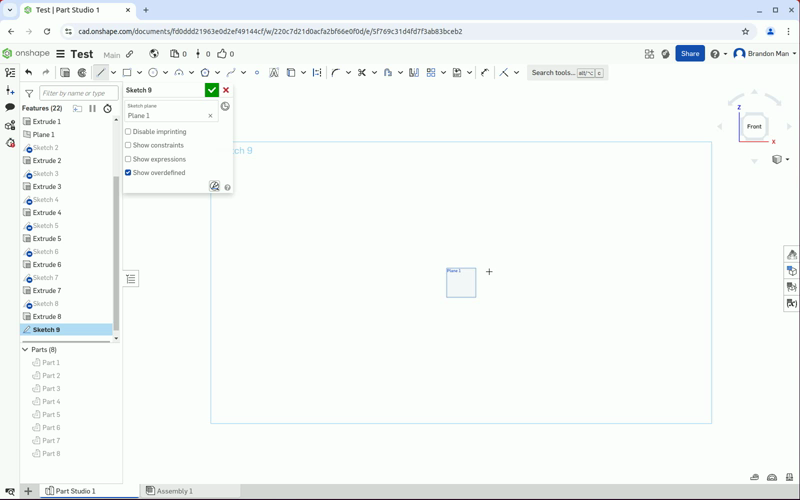
key_up(shift)
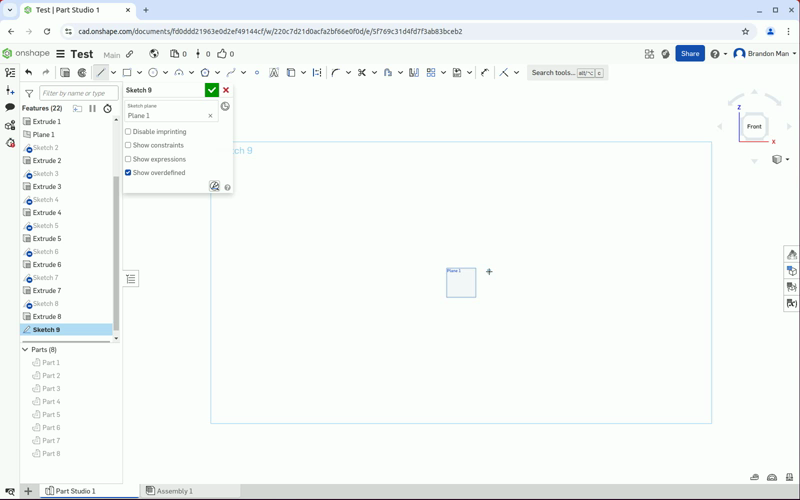
key_down(shift)
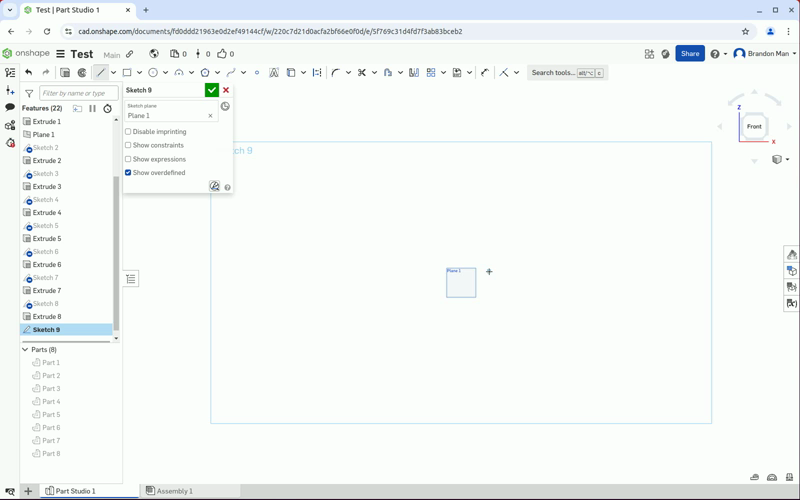
mouse_move(519, 271)
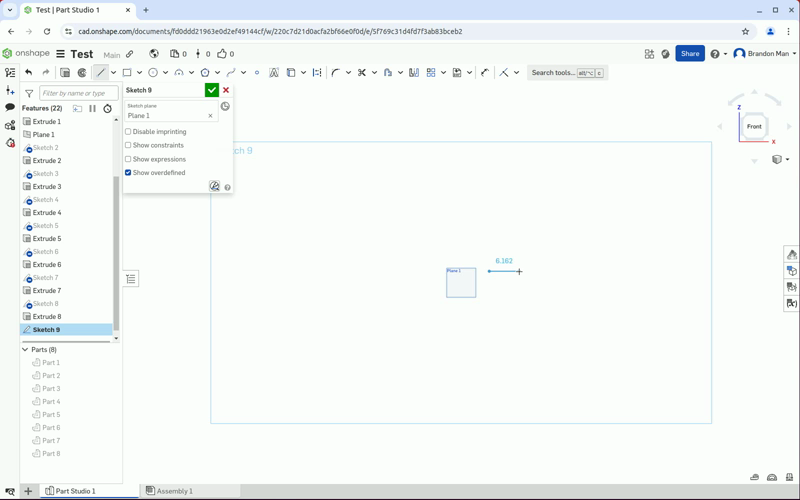
mouse_move(494, 271)
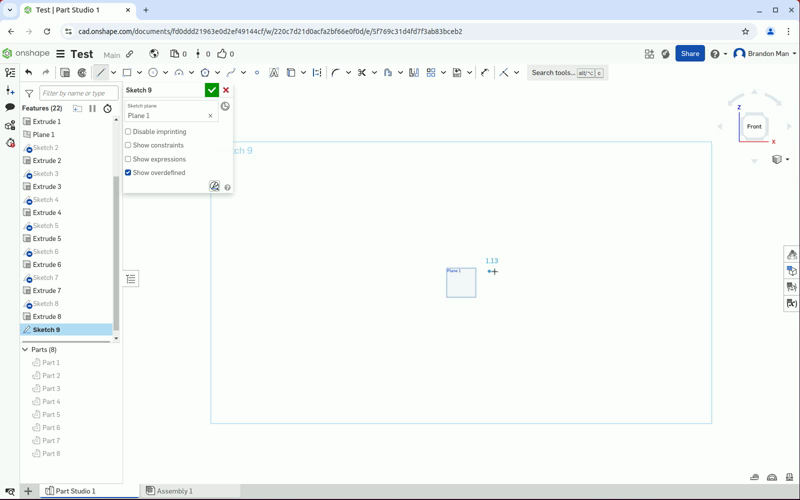
scroll(6)
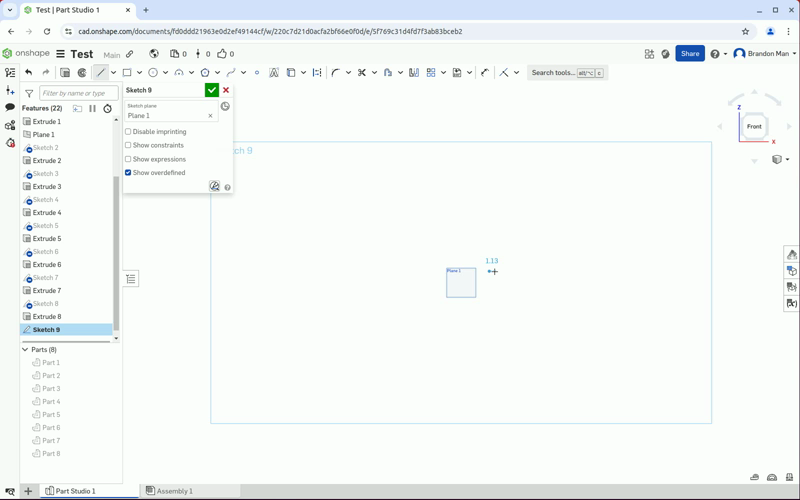
scroll(6)
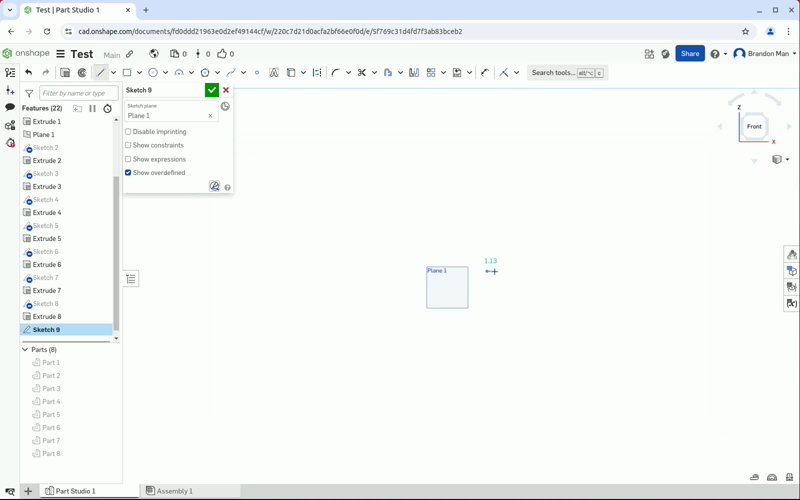
scroll(6)
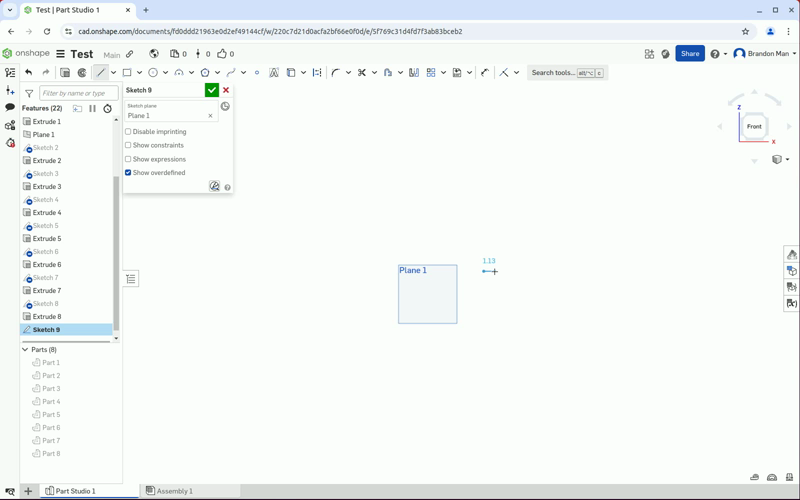
scroll(6)
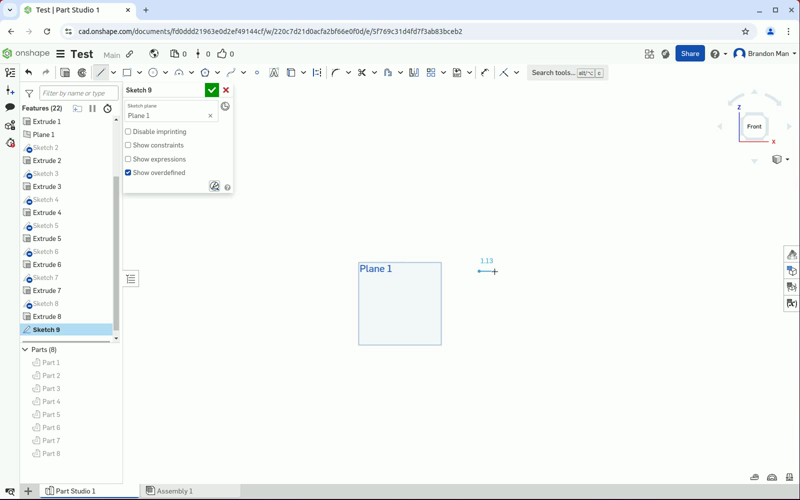
scroll(6)
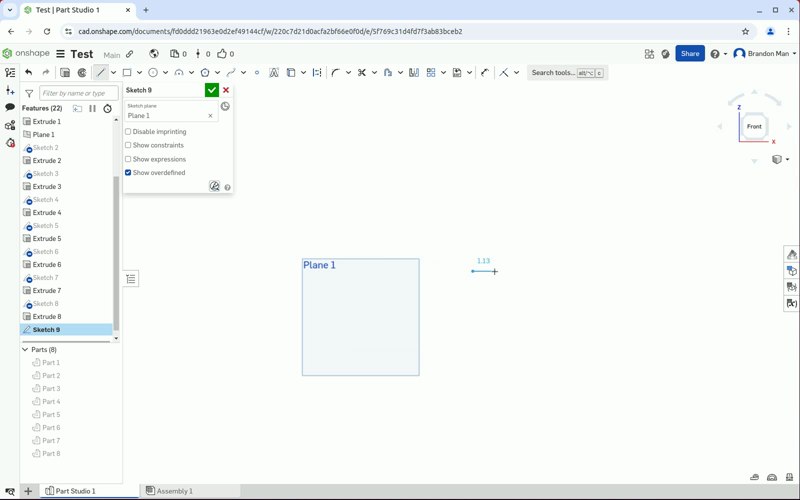
scroll(6)
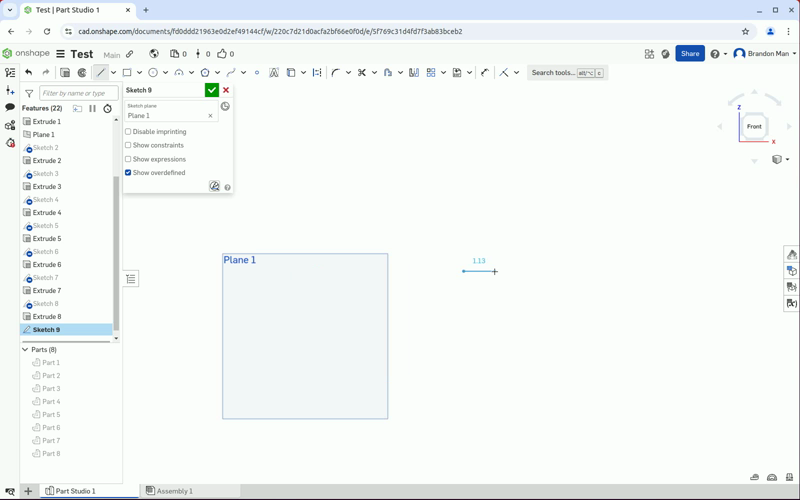
scroll(6)
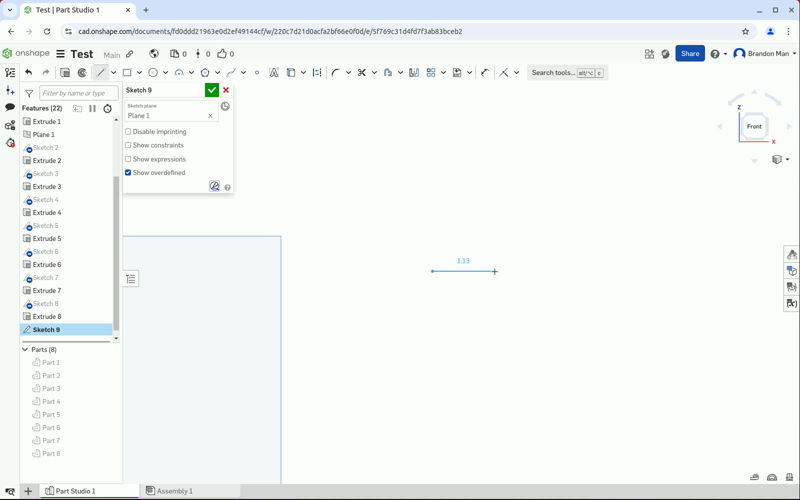
click(494, 271)
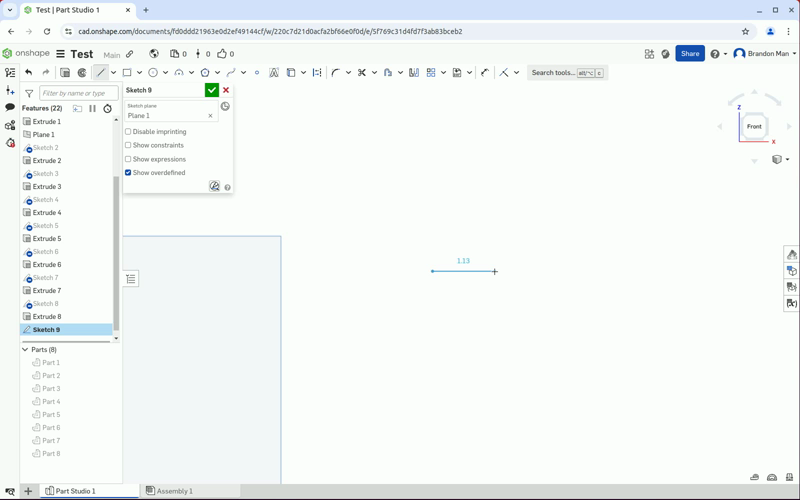
scroll(-6)
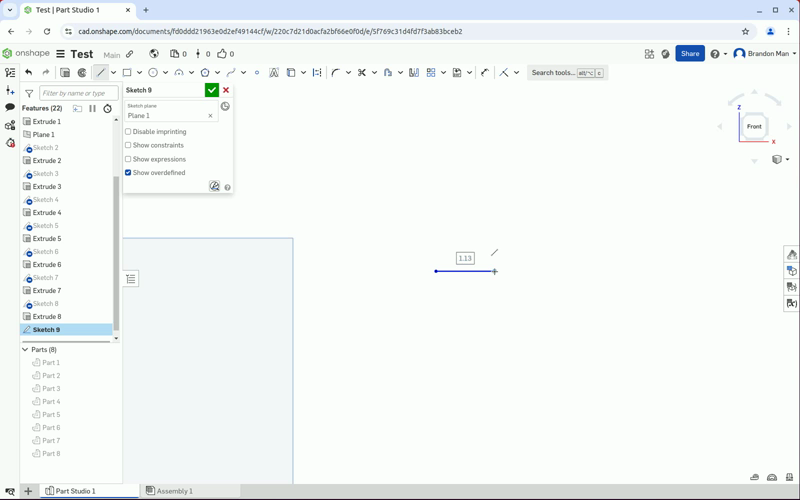
scroll(-6)
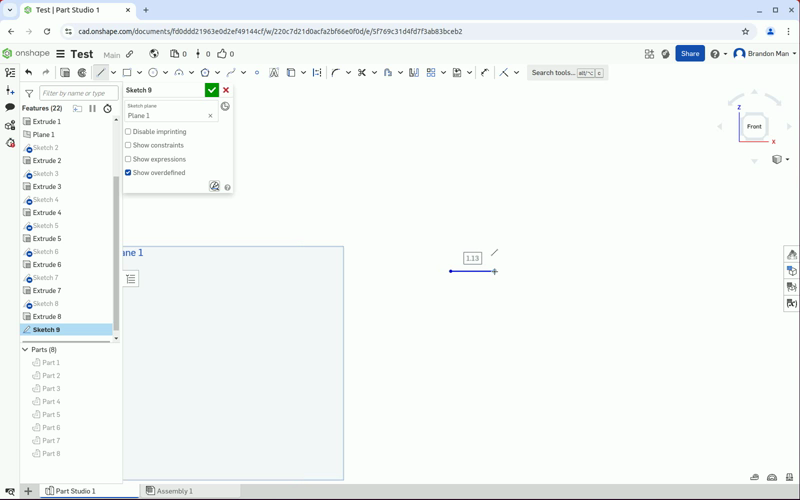
scroll(-6)
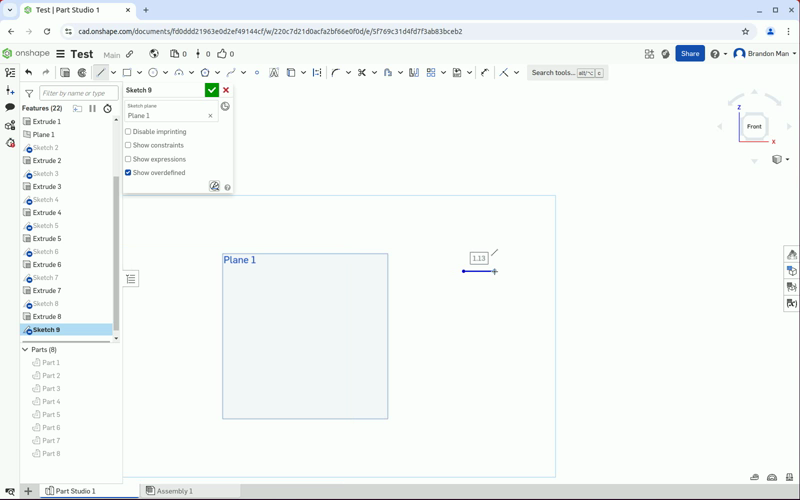
scroll(-6)
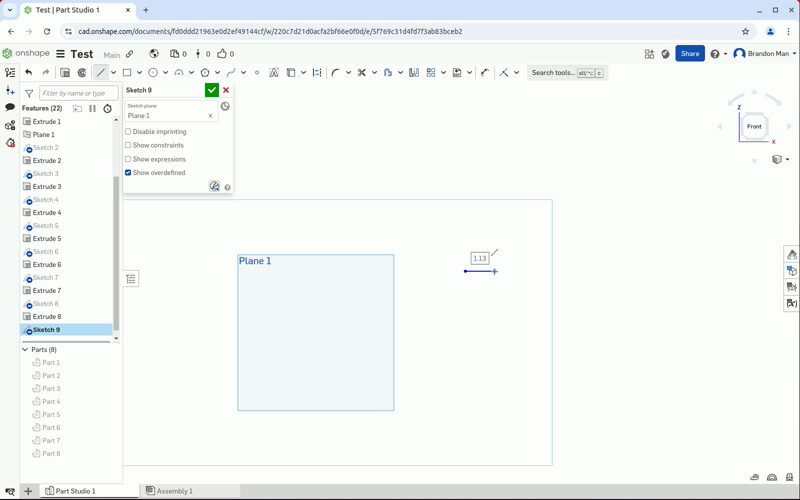
scroll(-6)
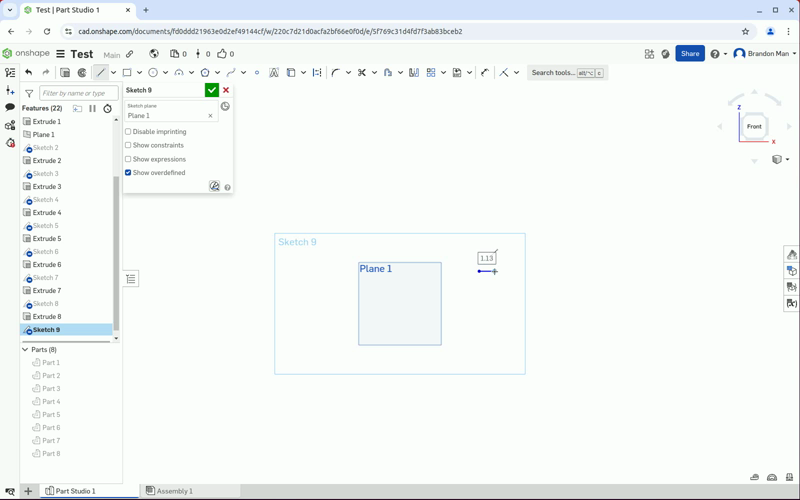
scroll(-6)
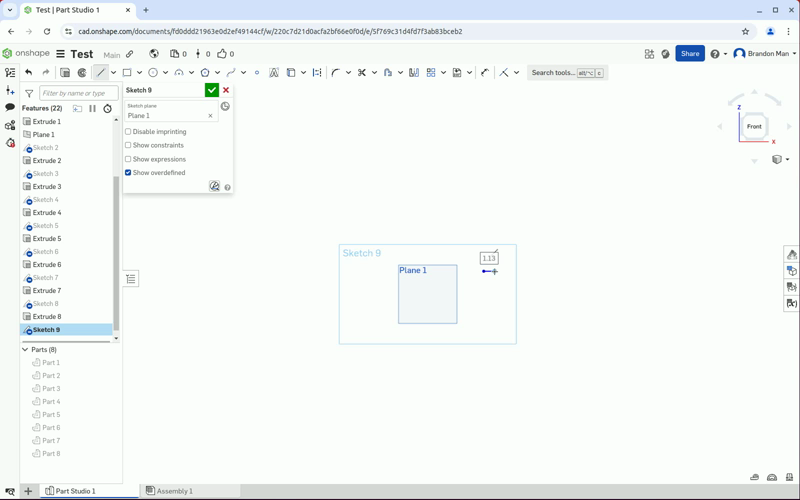
scroll(-6)
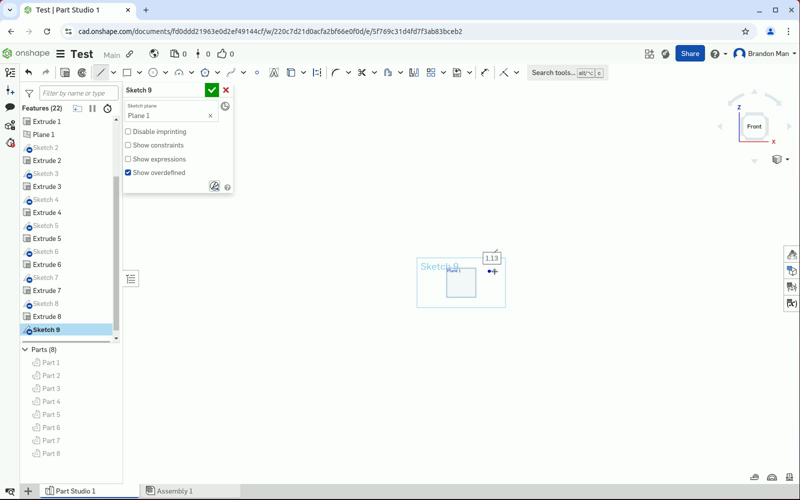
key_up(shift)
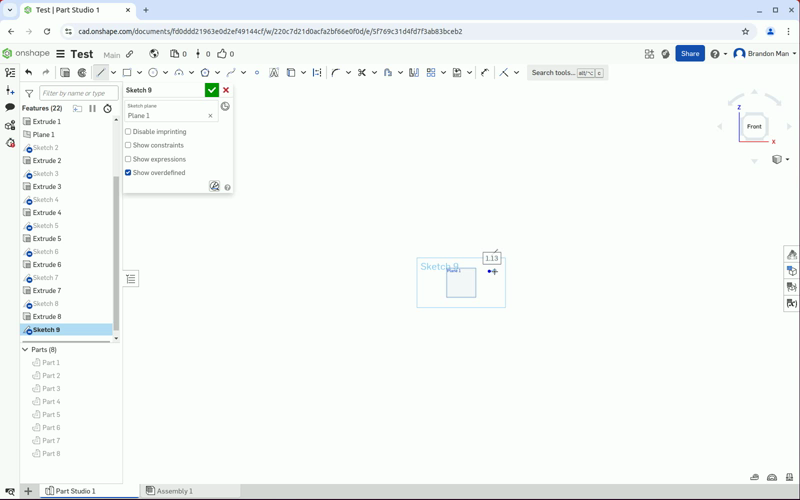
key_down(shift)
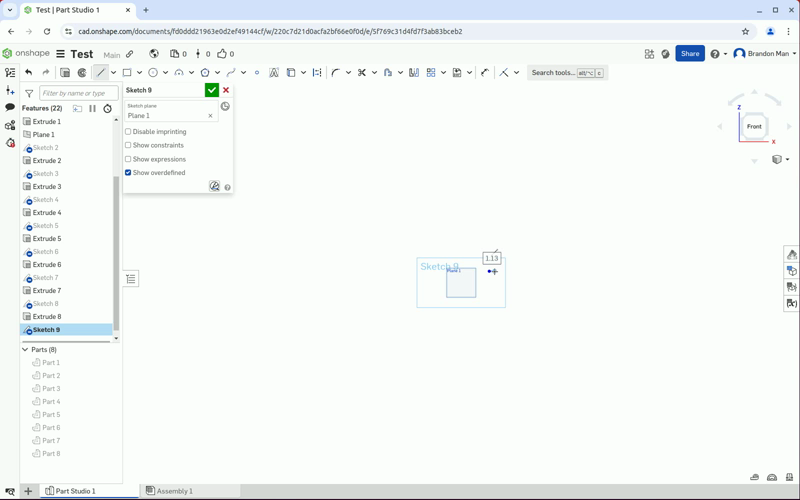
mouse_move(524, 271)
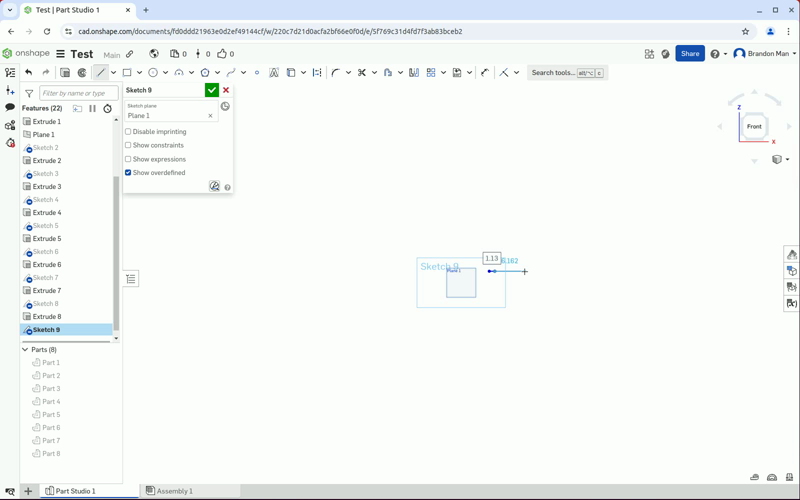
mouse_move(494, 265)
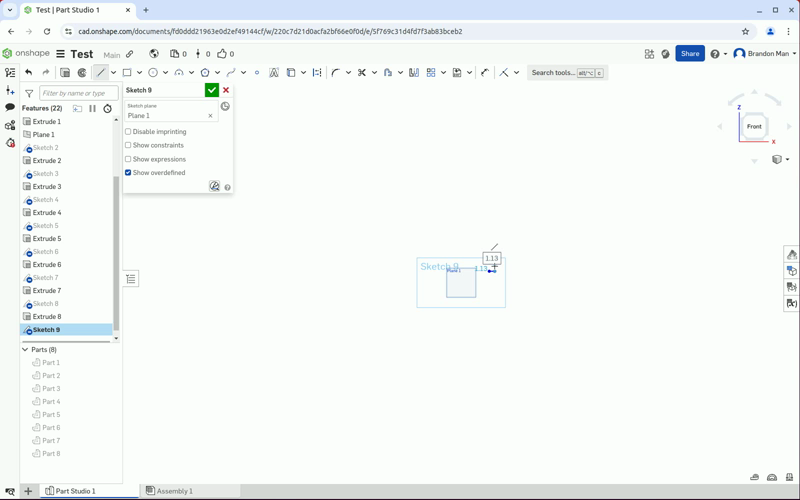
scroll(6)
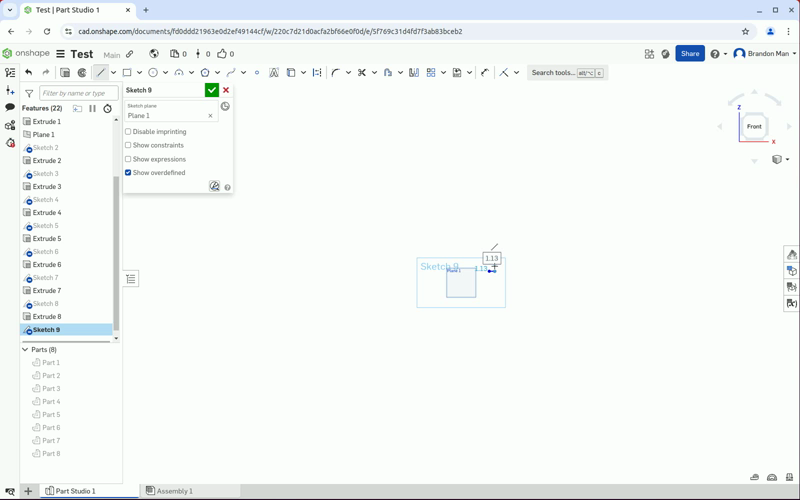
scroll(6)
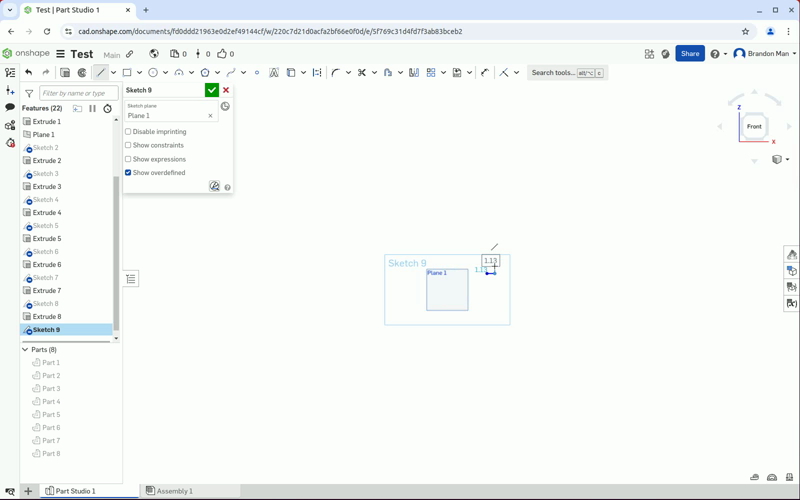
scroll(6)
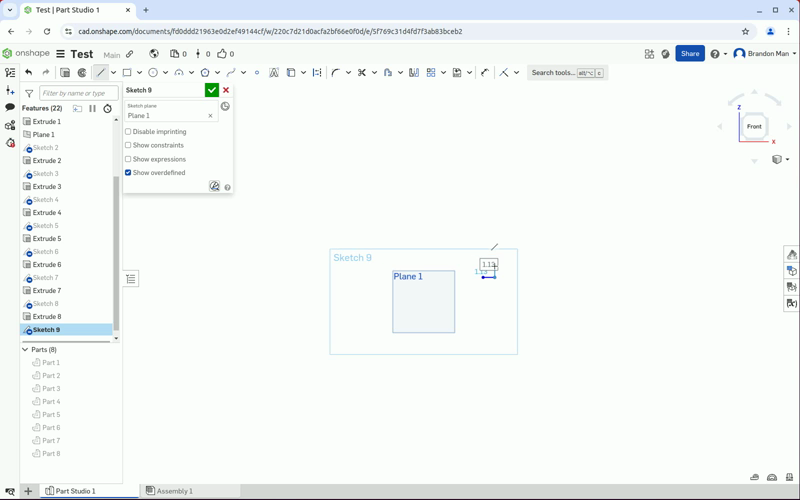
scroll(6)
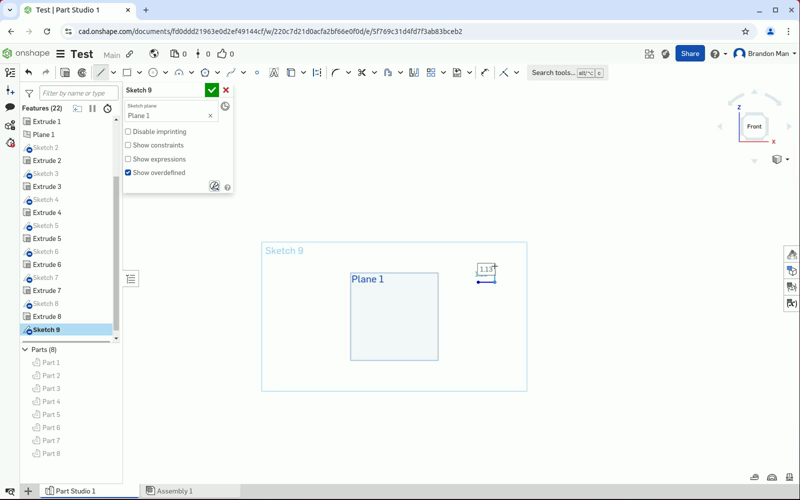
scroll(6)
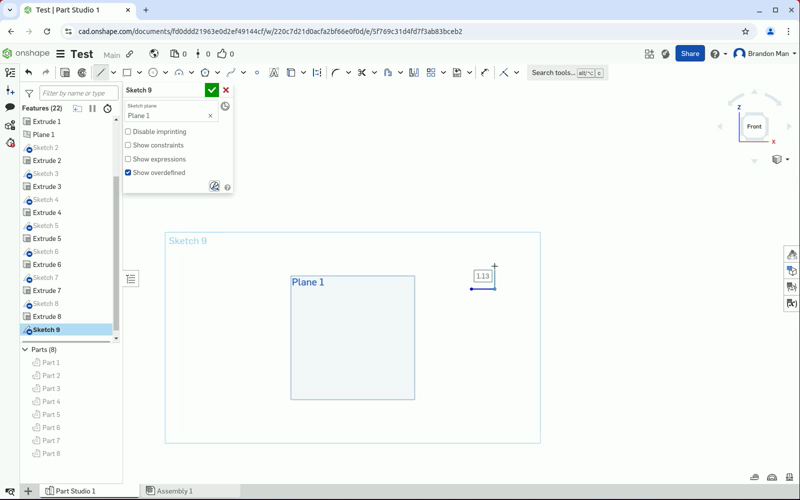
scroll(6)
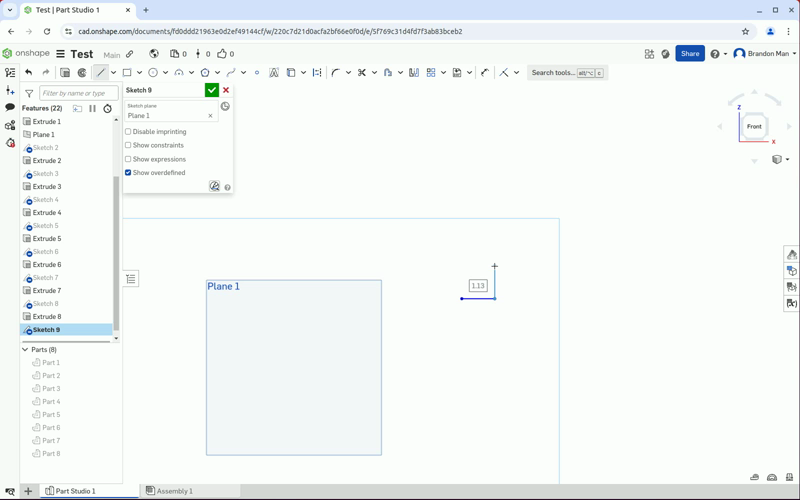
scroll(6)
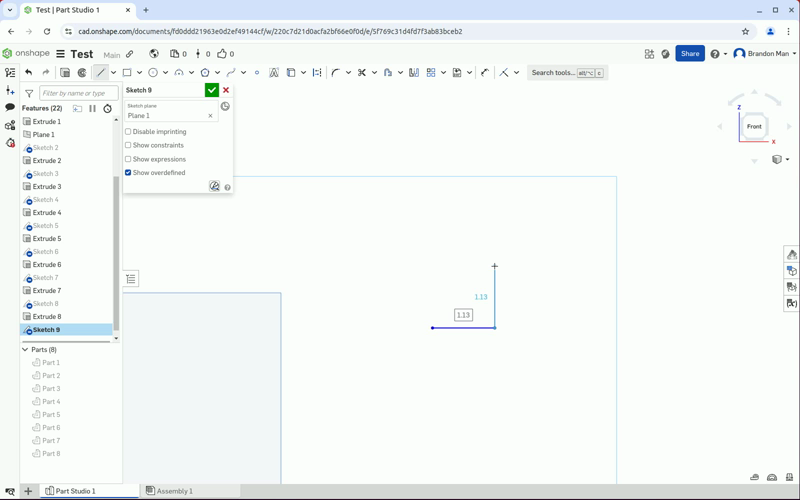
click(494, 265)
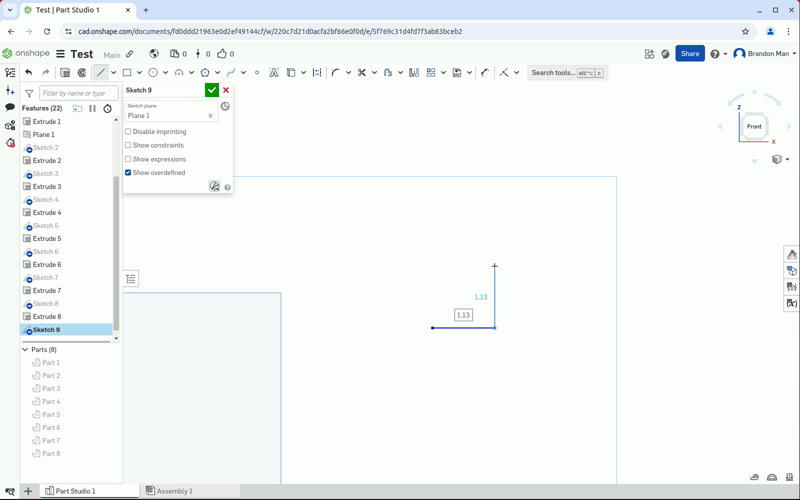
scroll(-6)
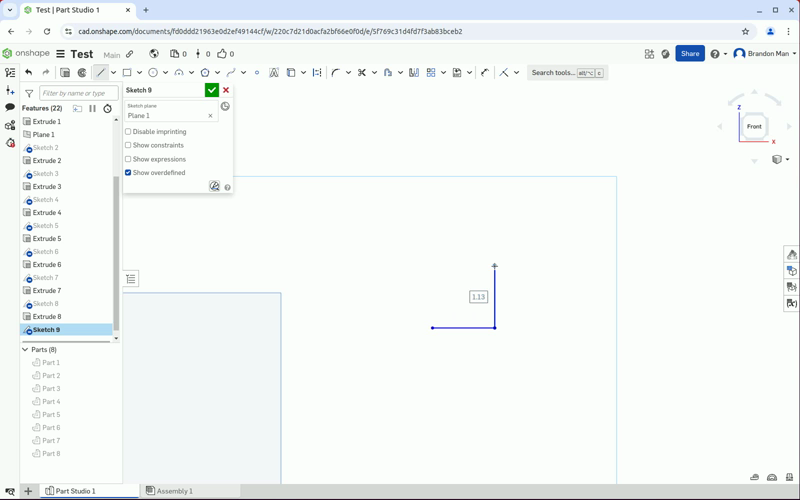
scroll(-6)
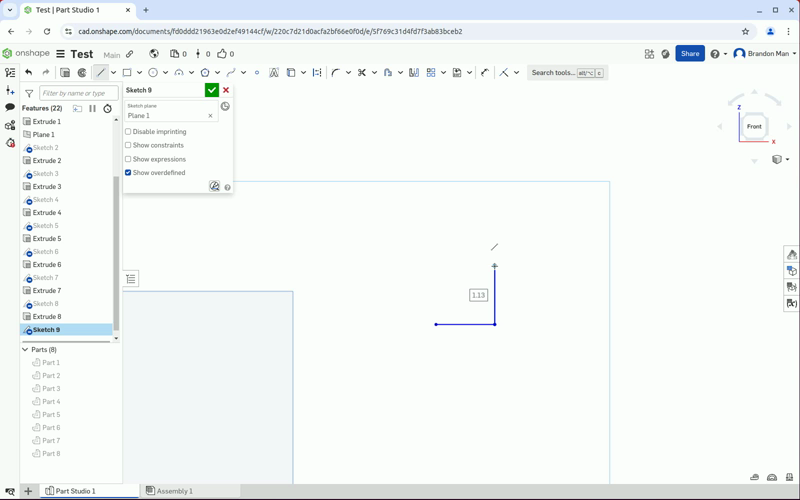
scroll(-6)
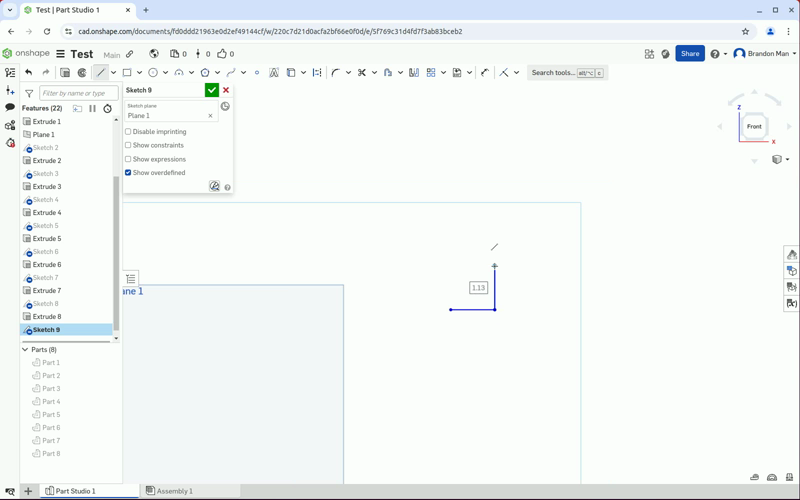
scroll(-6)
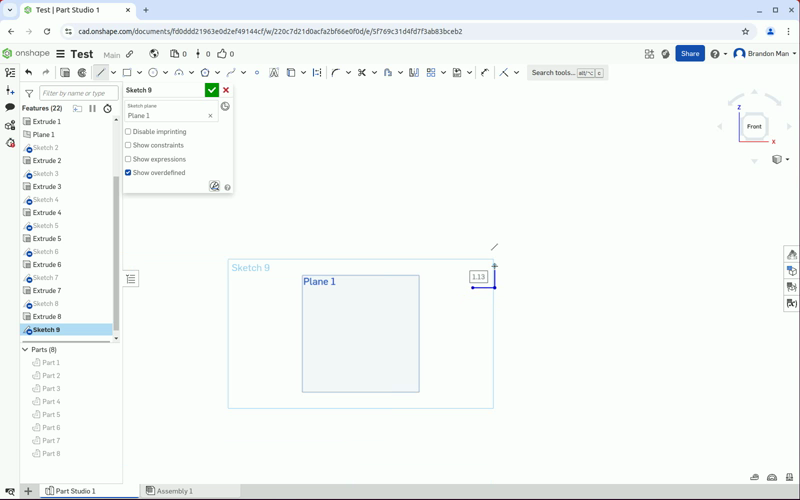
scroll(-6)
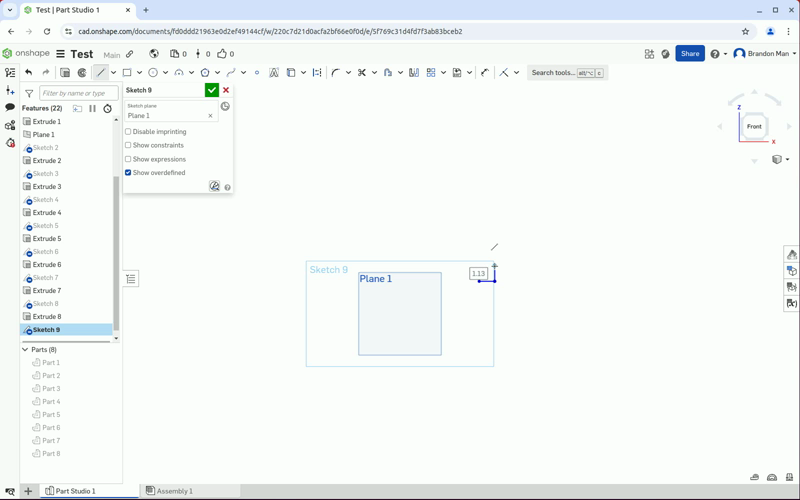
scroll(-6)
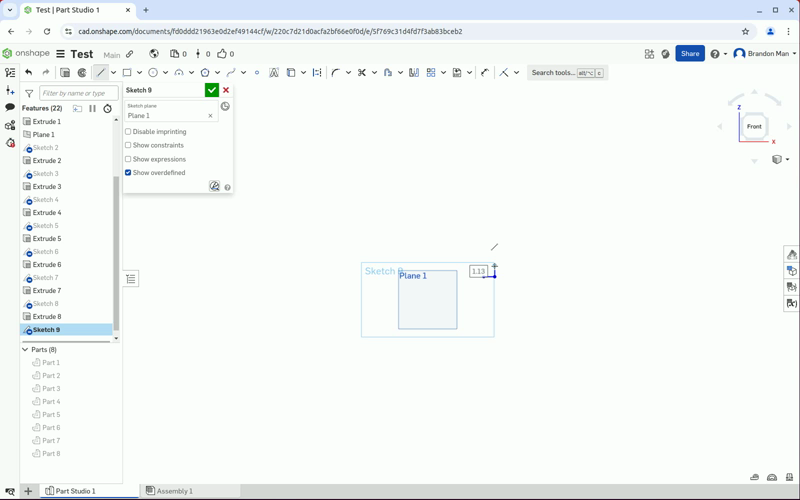
scroll(-6)
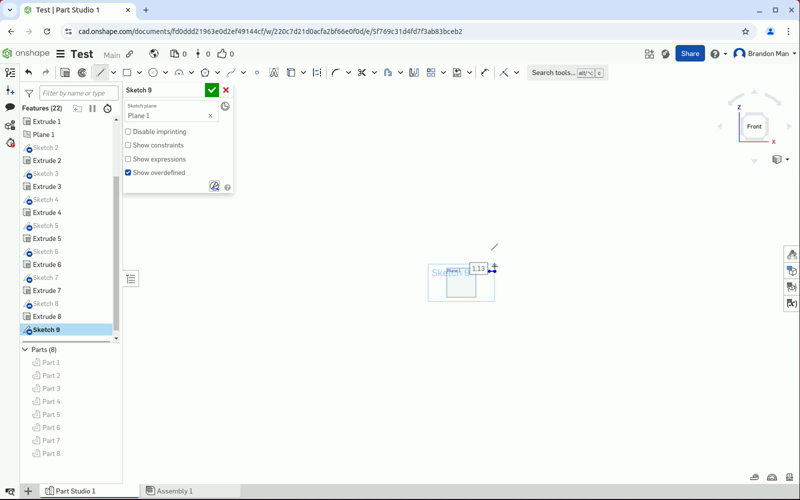
key_up(shift)
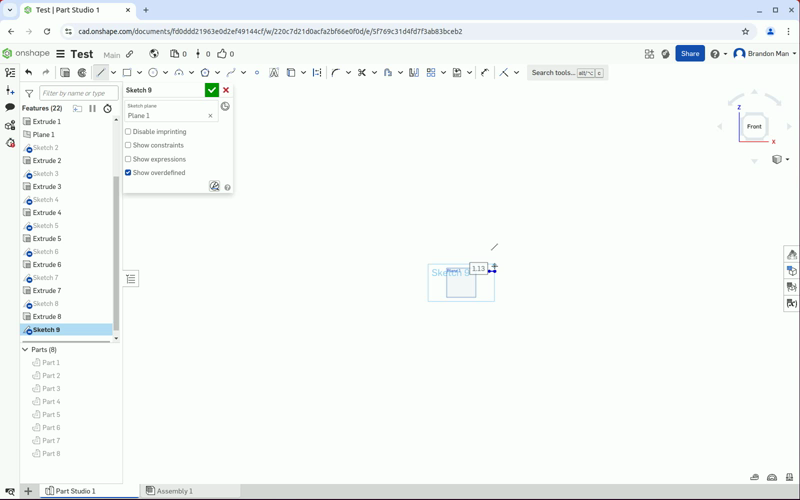
key_down(shift)
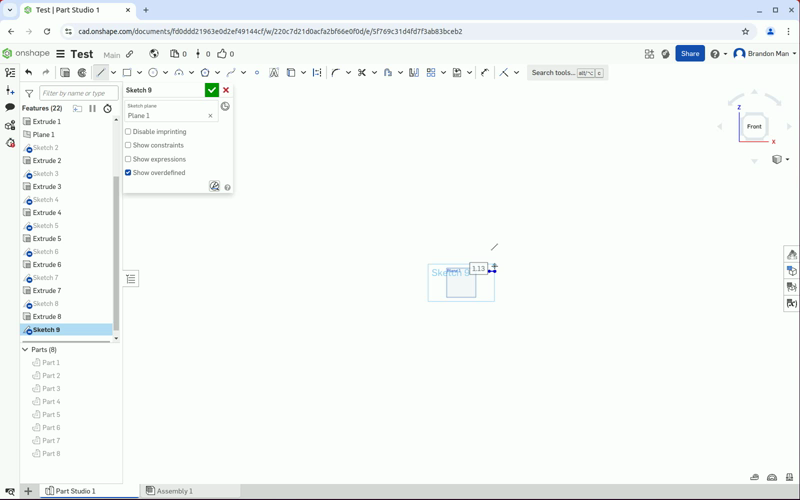
mouse_move(524, 265)
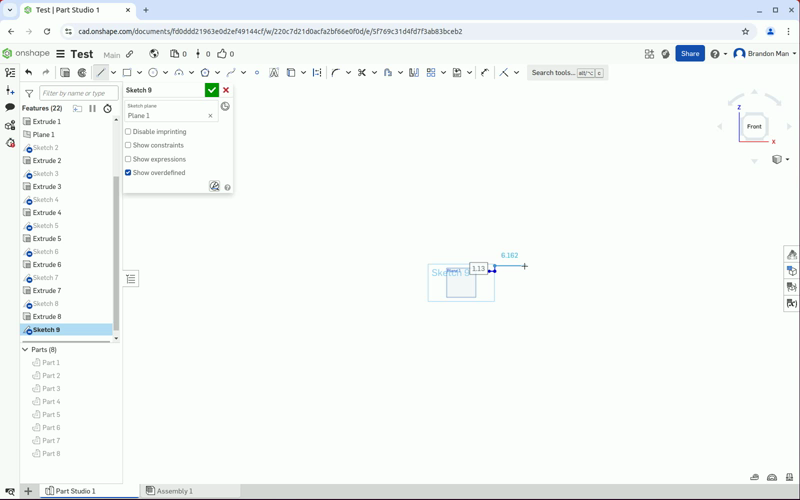
mouse_move(489, 265)
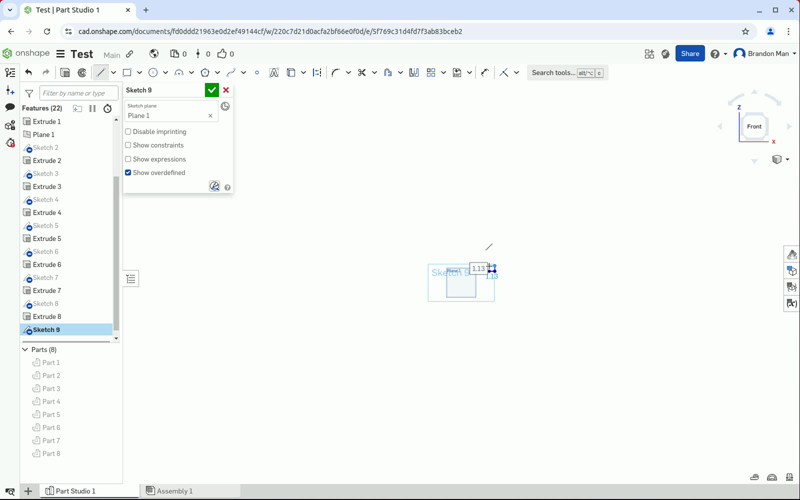
scroll(6)
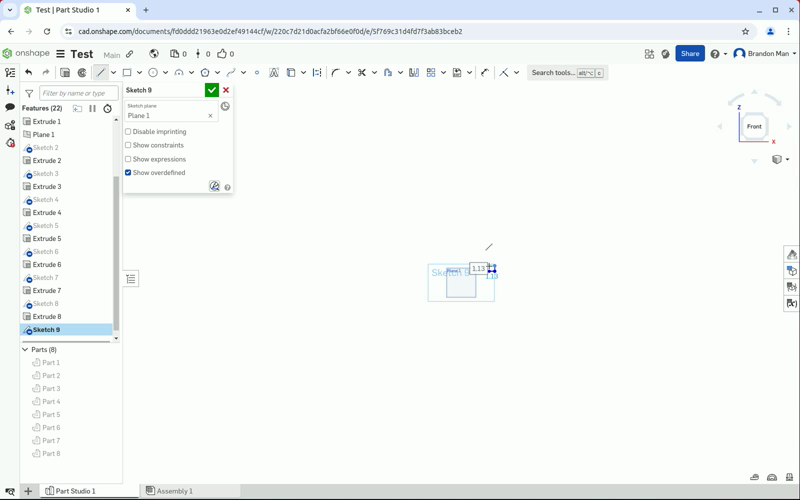
scroll(6)
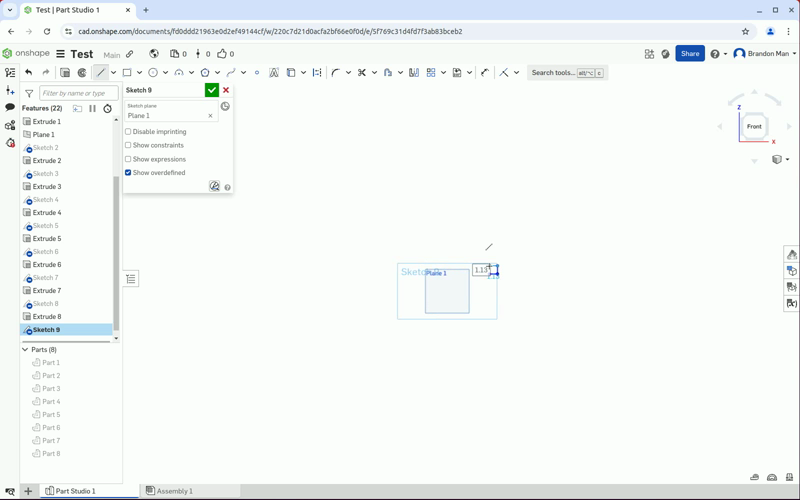
scroll(6)
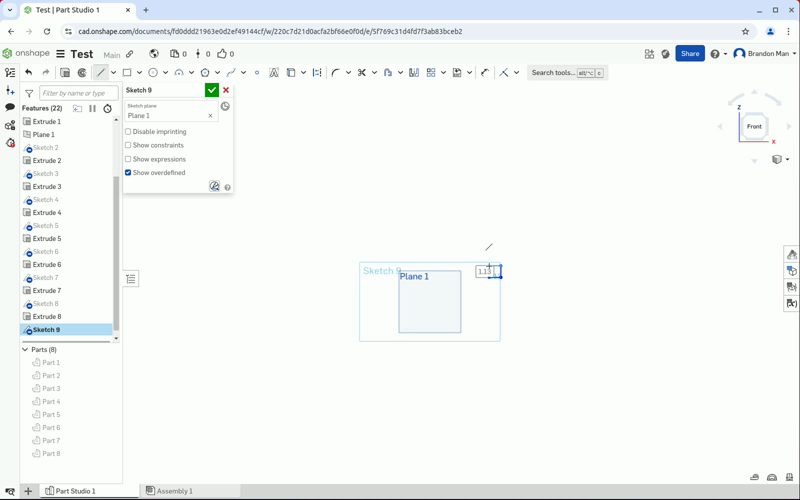
scroll(6)
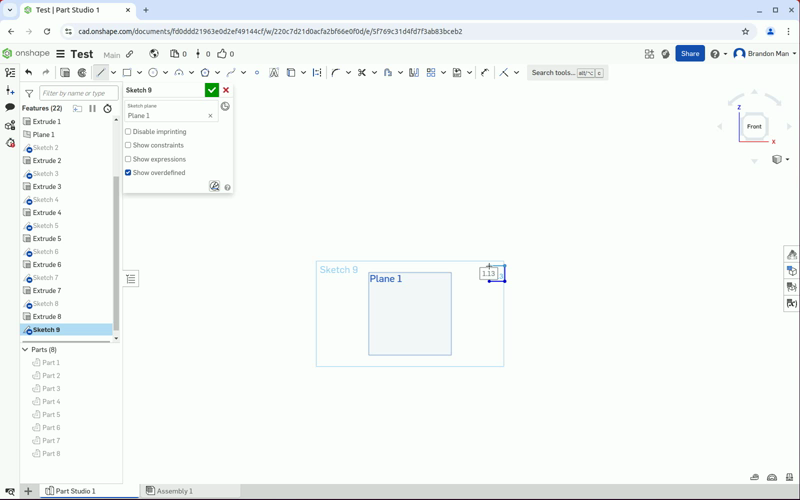
scroll(6)
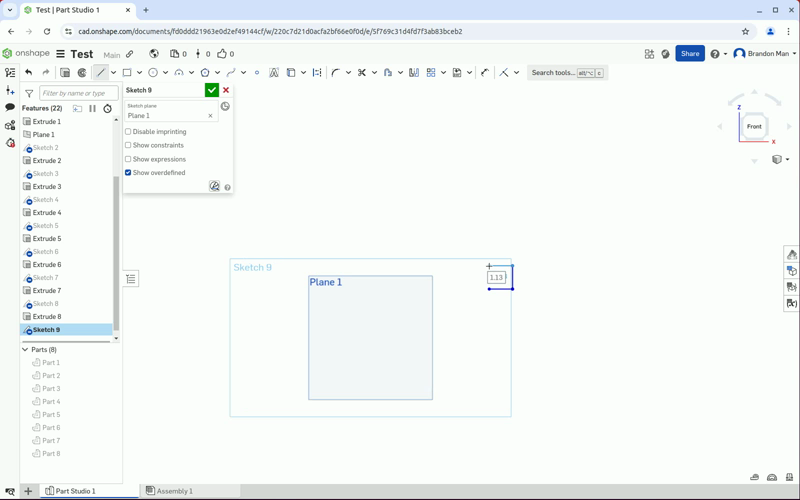
scroll(6)
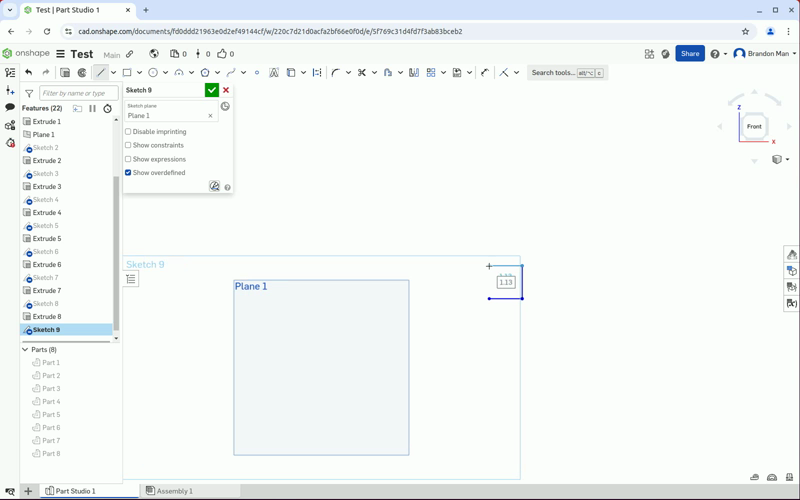
scroll(6)
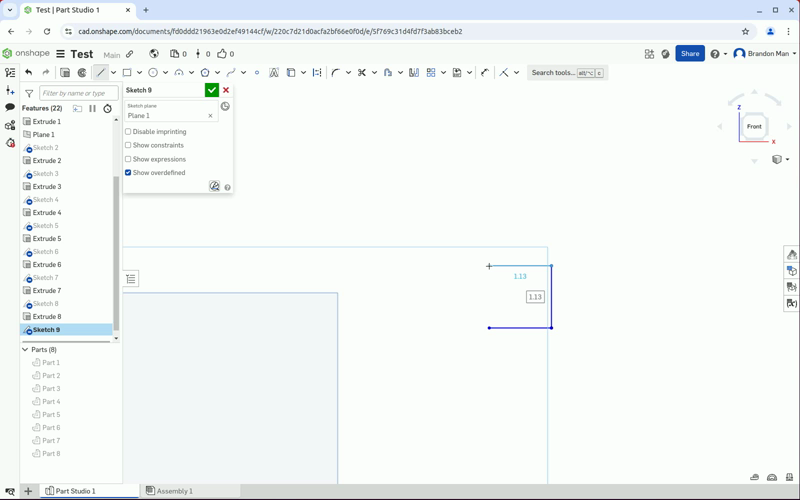
click(489, 265)
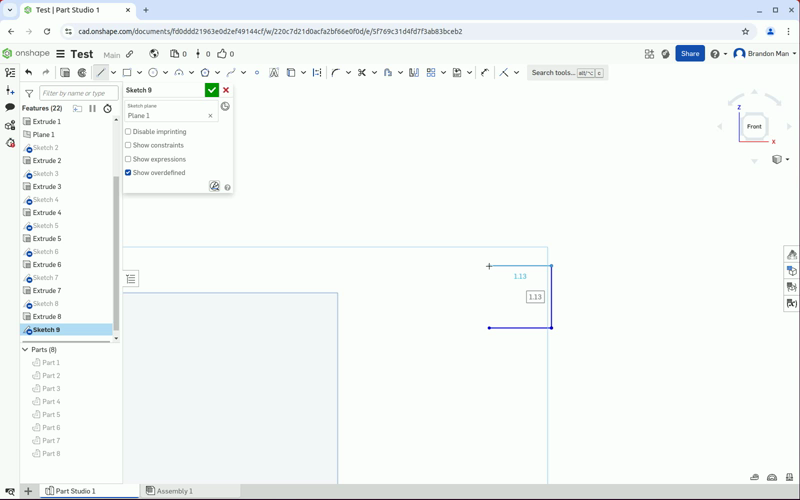
scroll(-6)
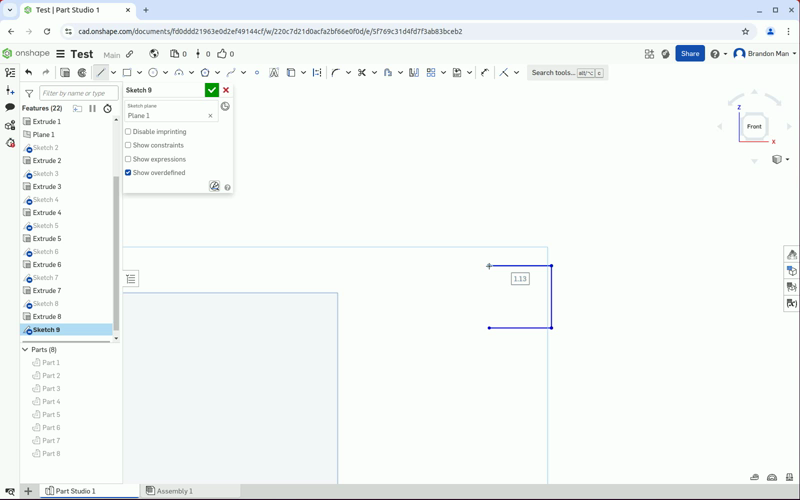
scroll(-6)
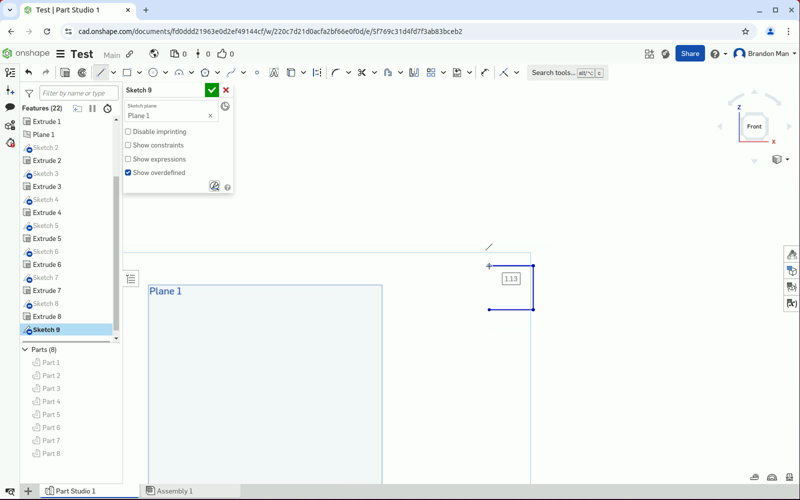
scroll(-6)
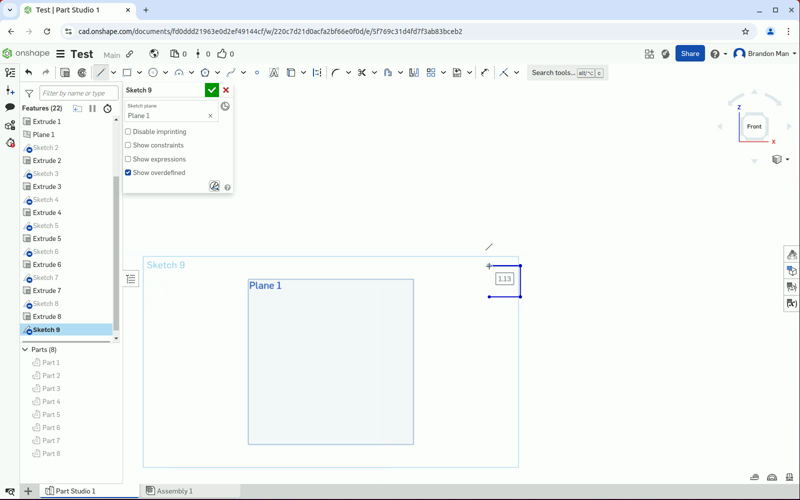
scroll(-6)
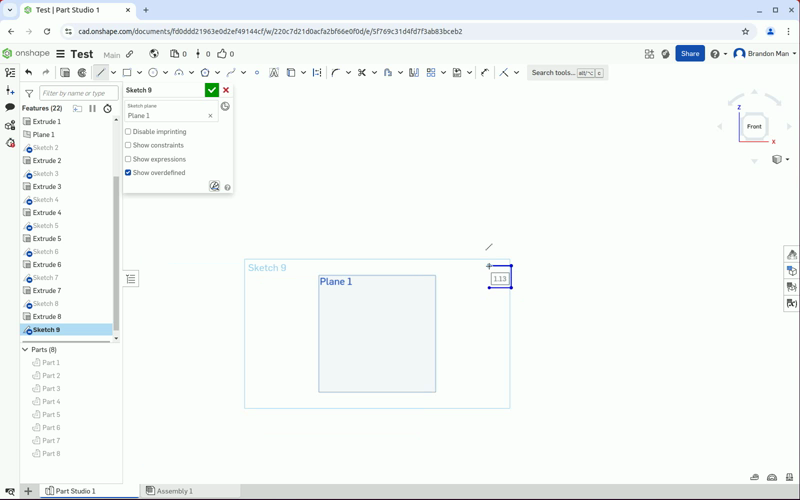
scroll(-6)
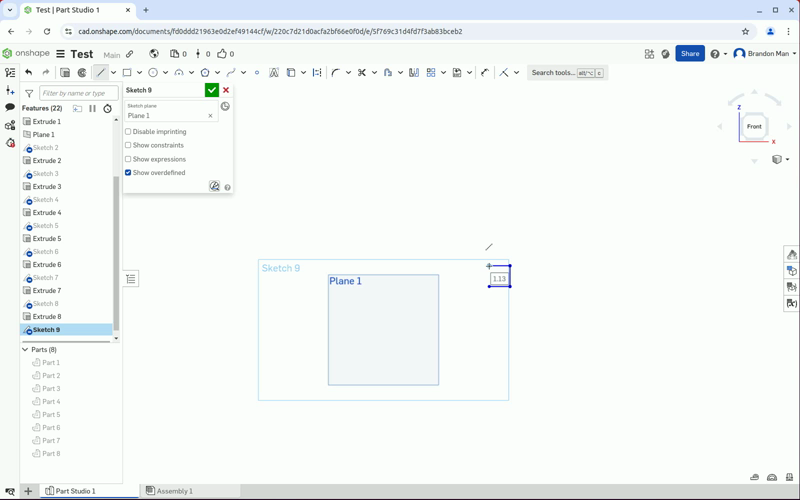
scroll(-6)
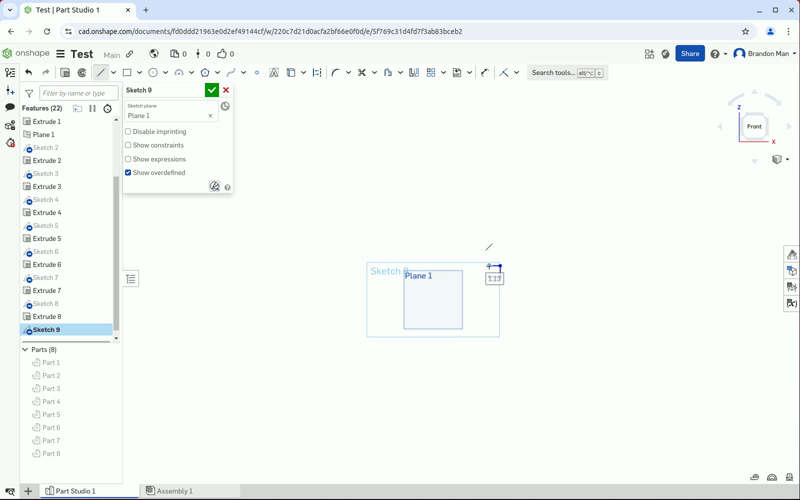
scroll(-6)
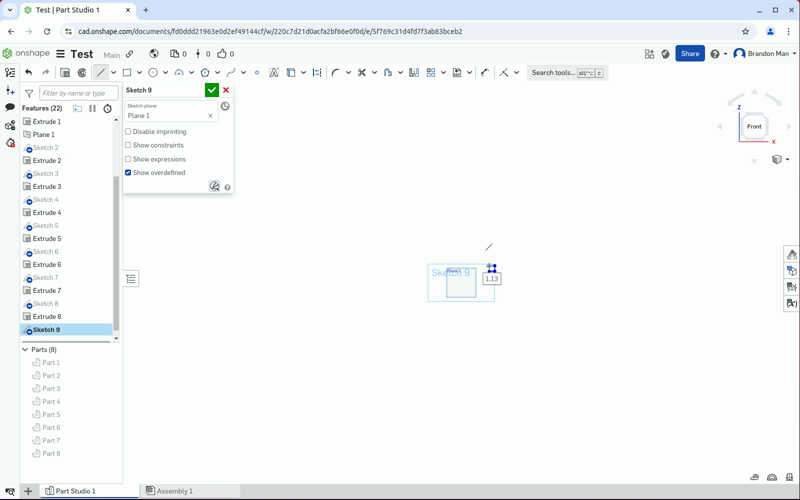
key_up(shift)
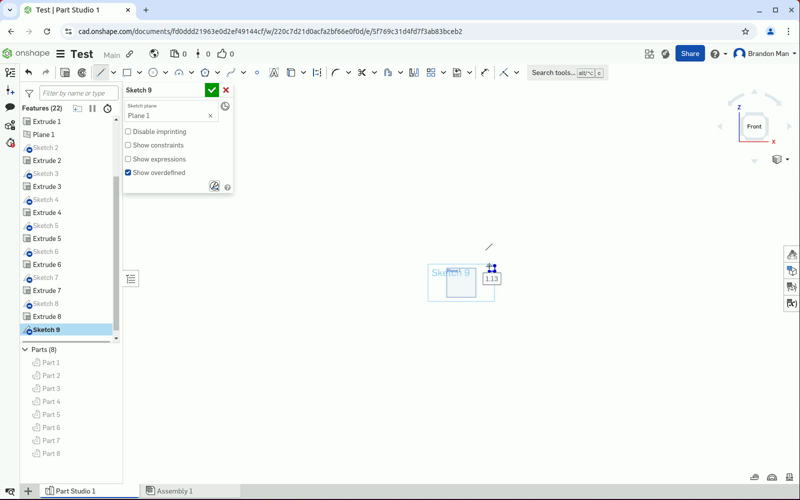
mouse_move(519, 265)
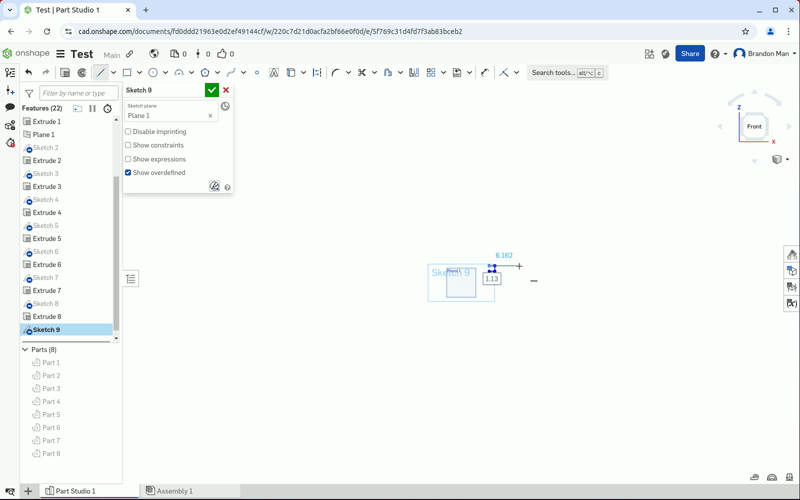
key_down(shift)
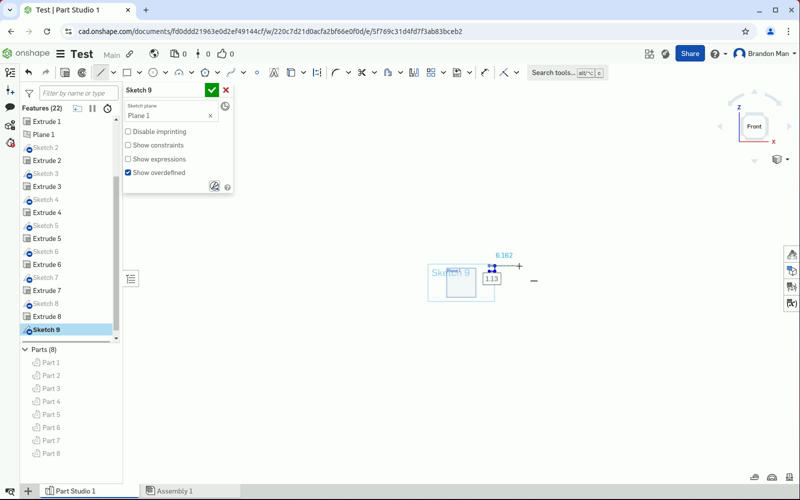
mouse_move(489, 271)
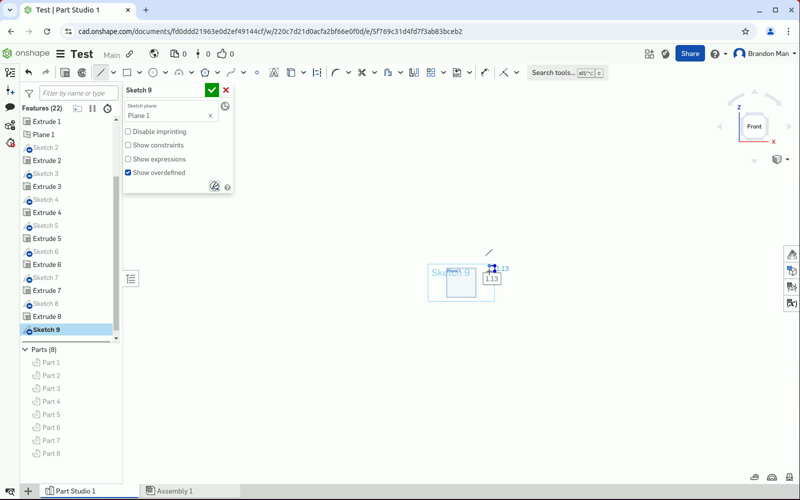
scroll(6)
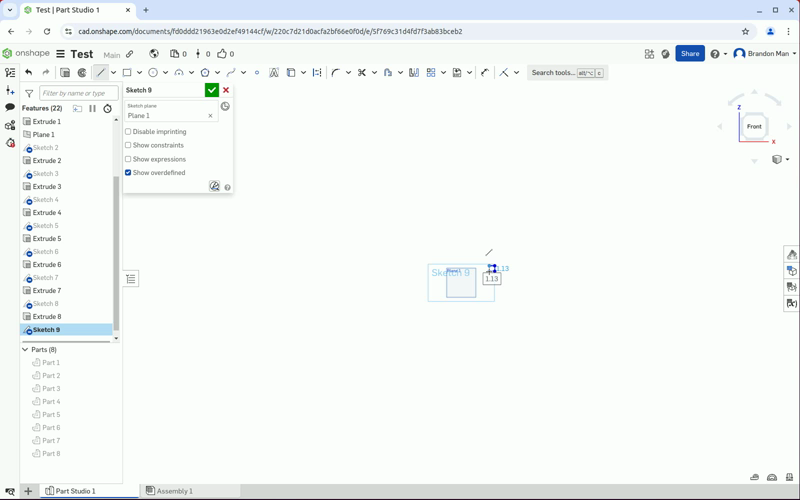
scroll(6)
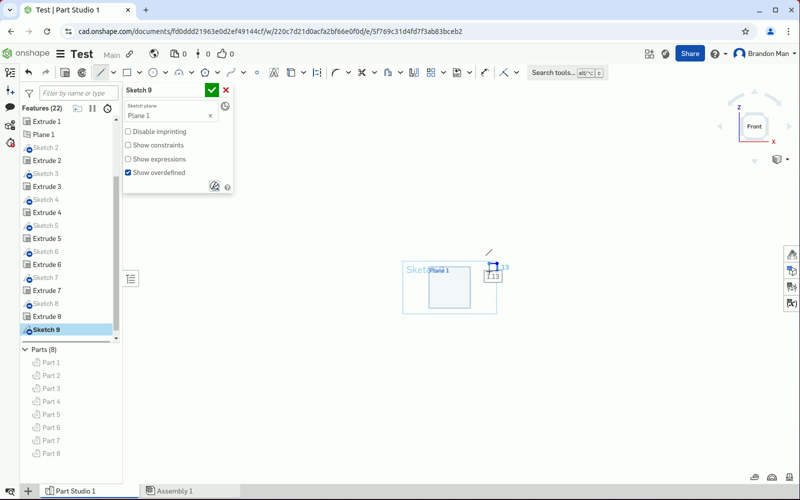
scroll(6)
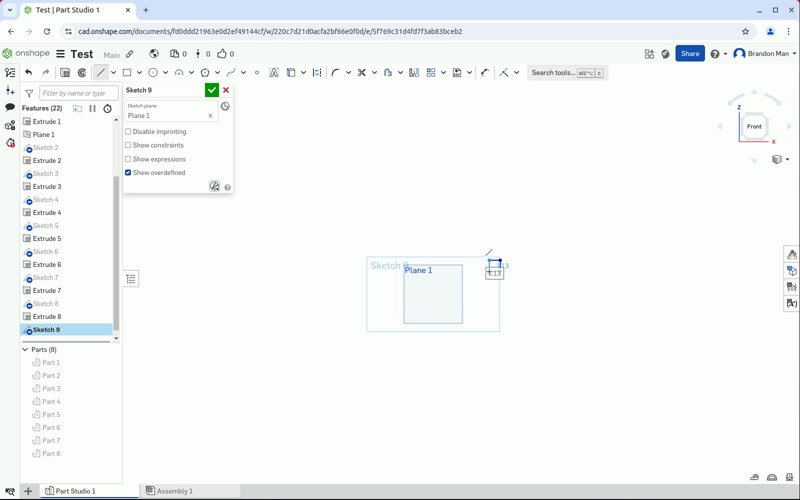
scroll(6)
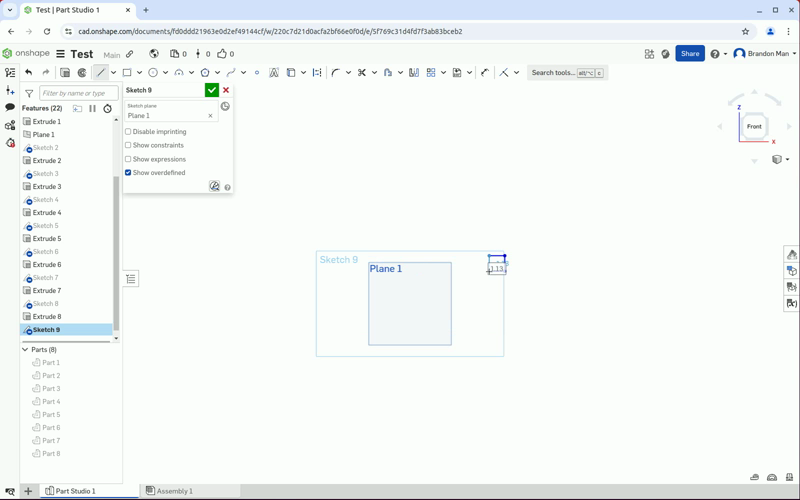
scroll(6)
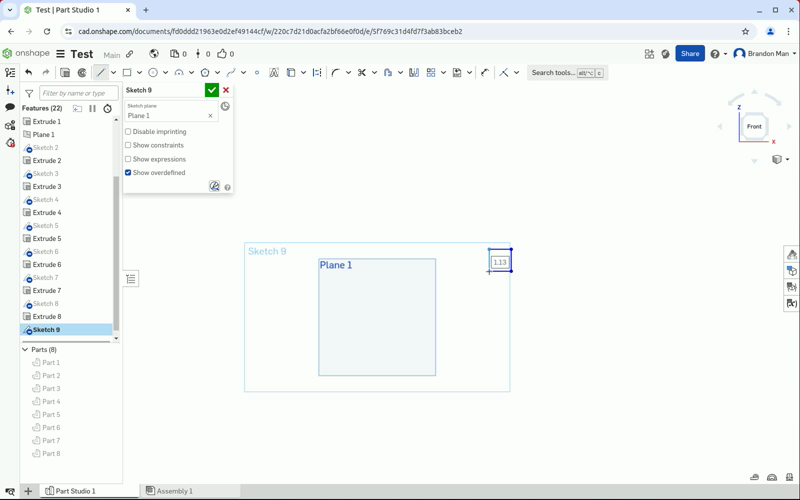
scroll(6)
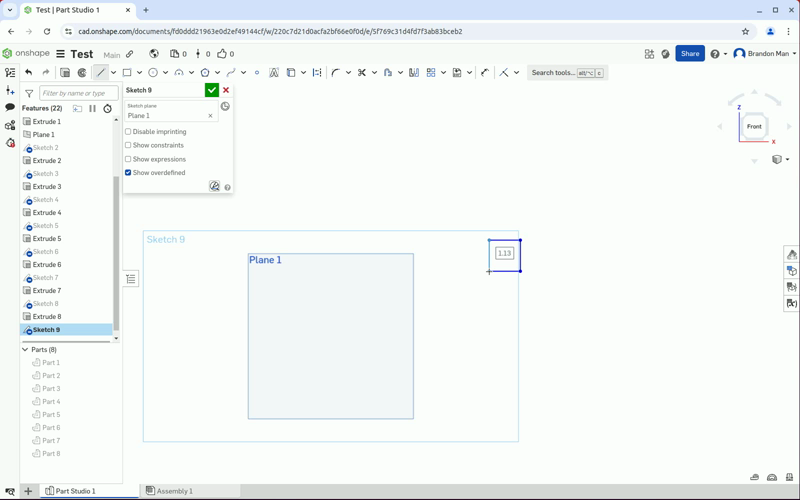
scroll(6)
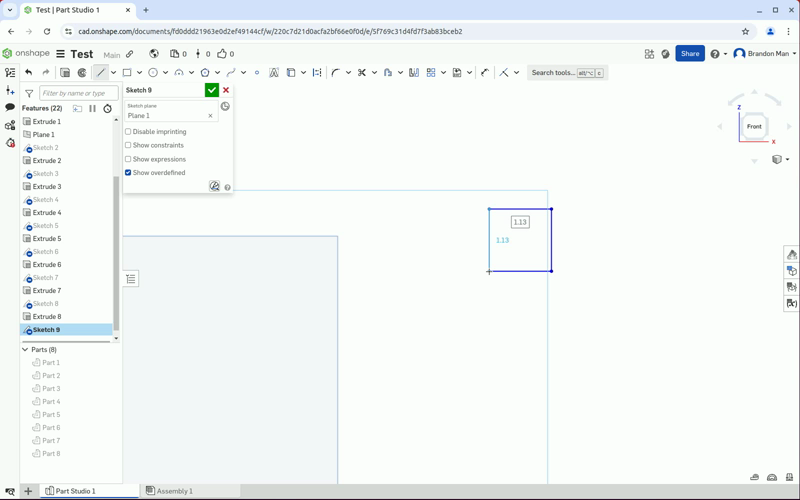
key_up(shift)
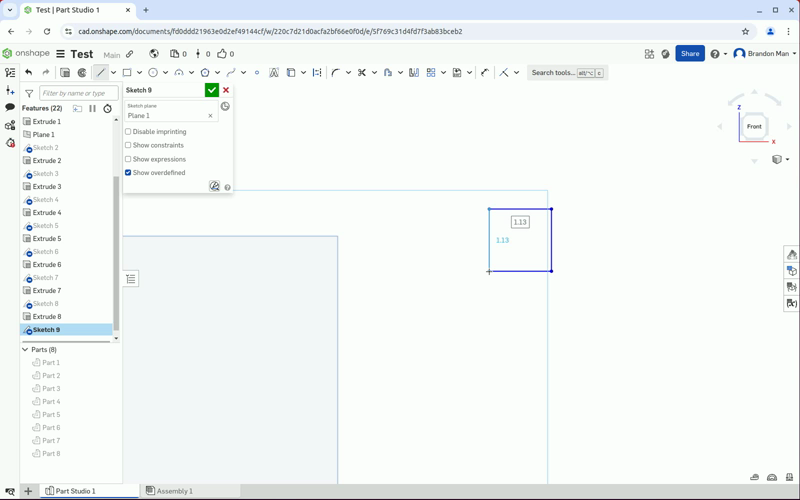
click(489, 271)
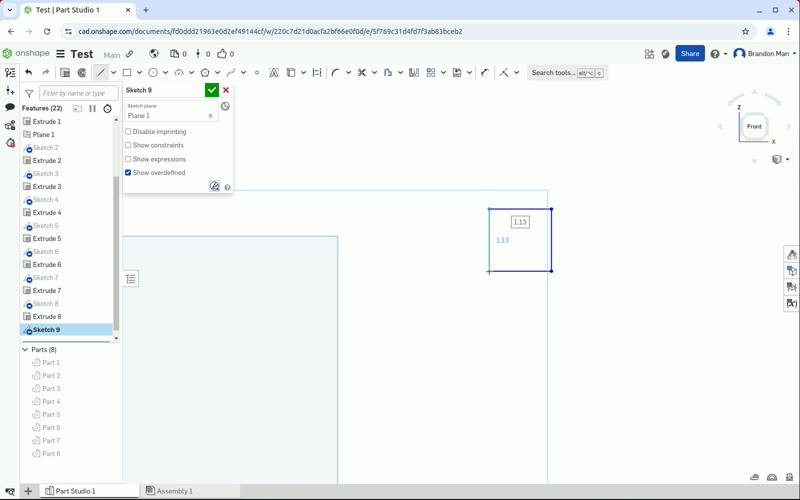
scroll(-6)
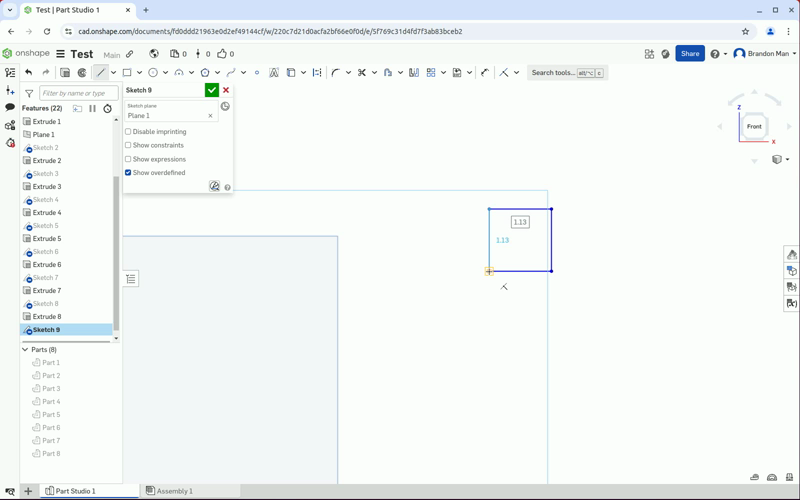
scroll(-6)
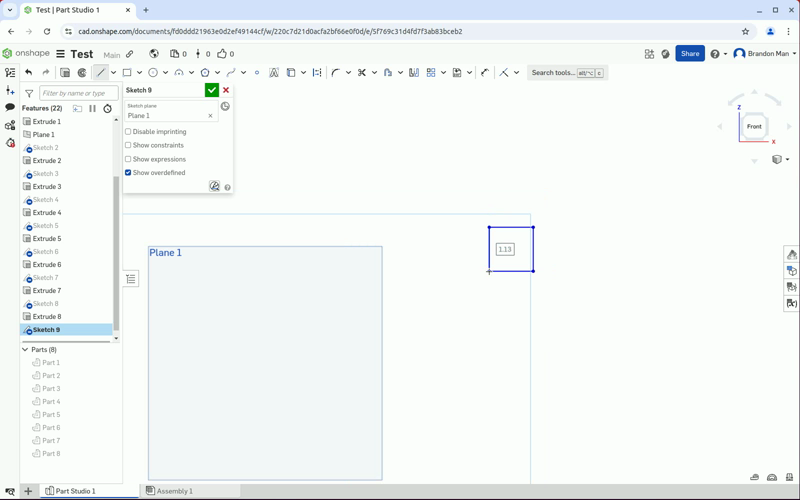
scroll(-6)
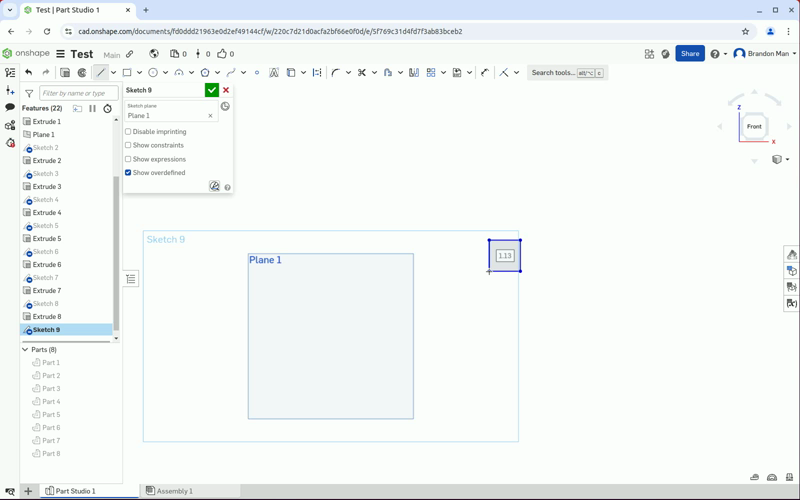
scroll(-6)
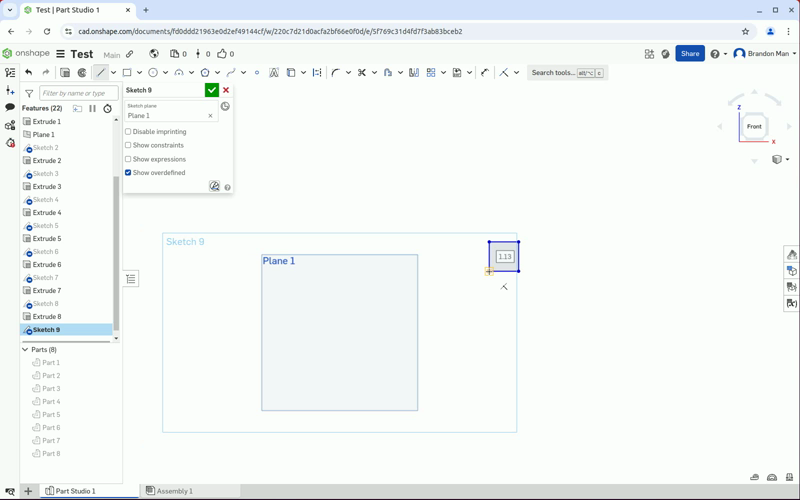
scroll(-6)
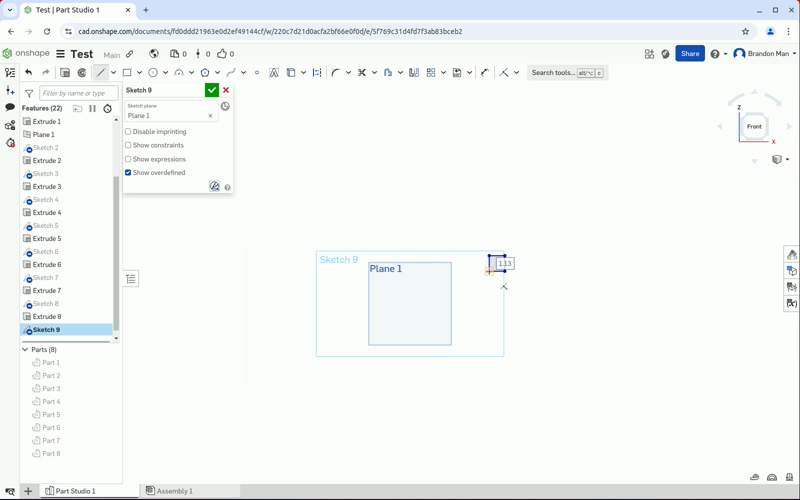
scroll(-6)
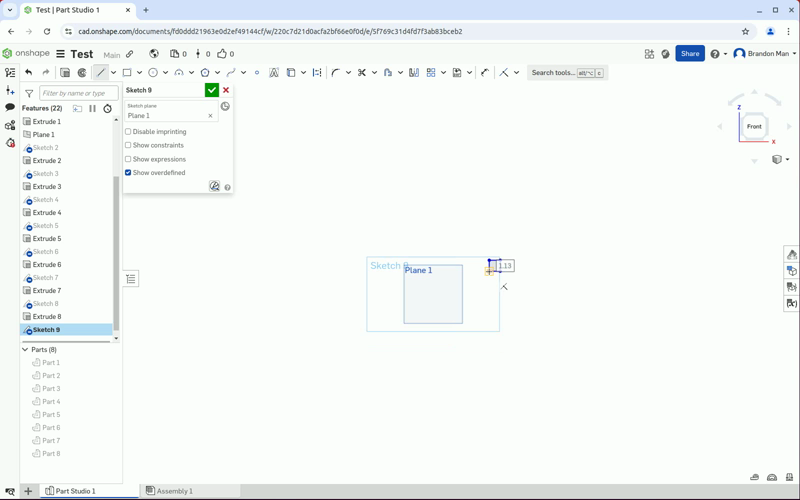
scroll(-6)
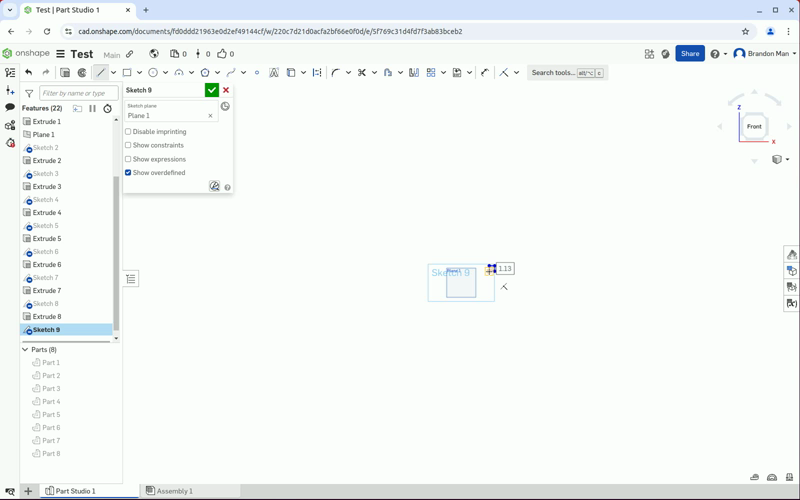
key(esc)
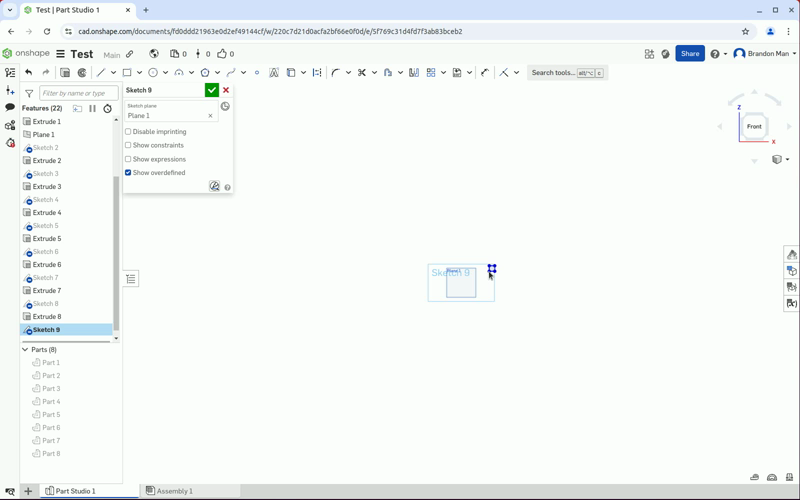
mouse_move(493, 269)
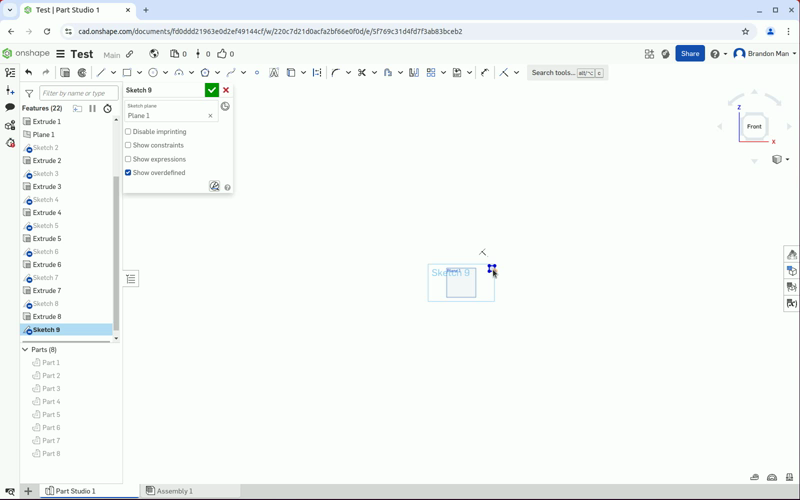
scroll(6)
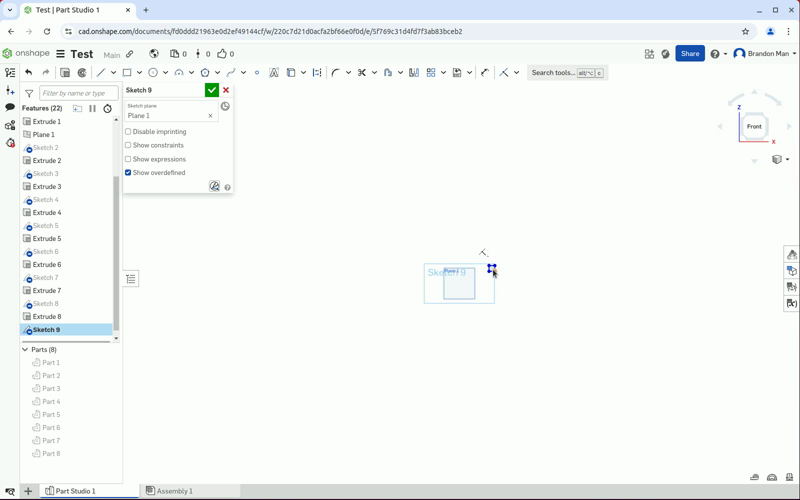
scroll(6)
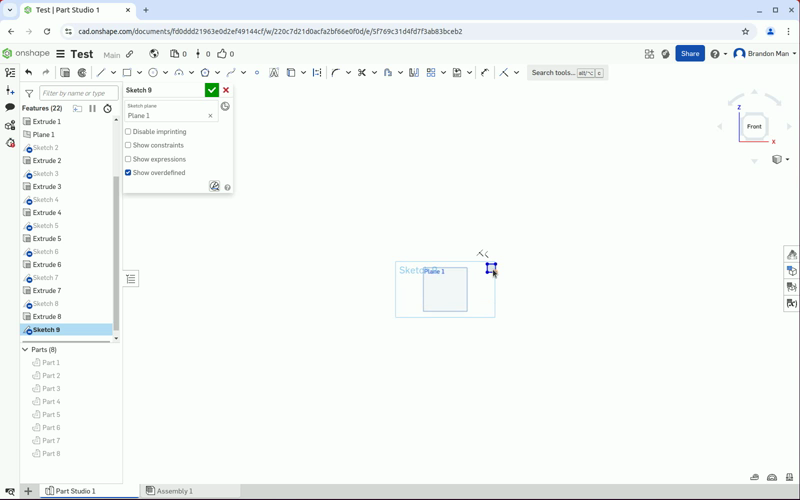
scroll(6)
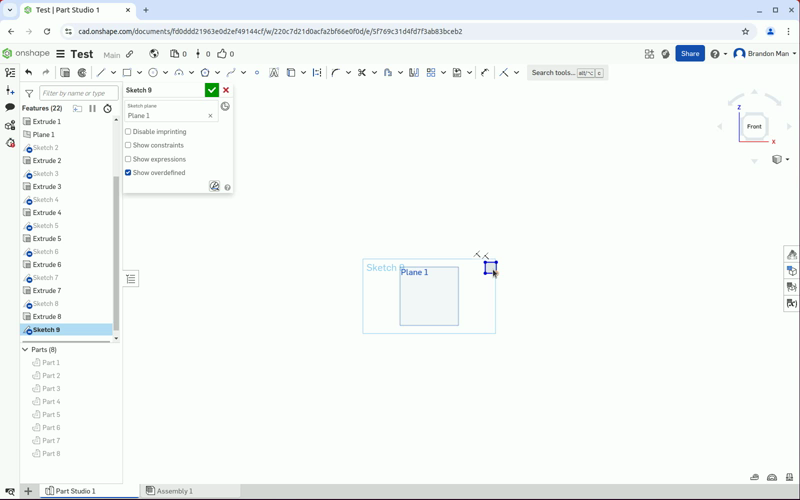
scroll(6)
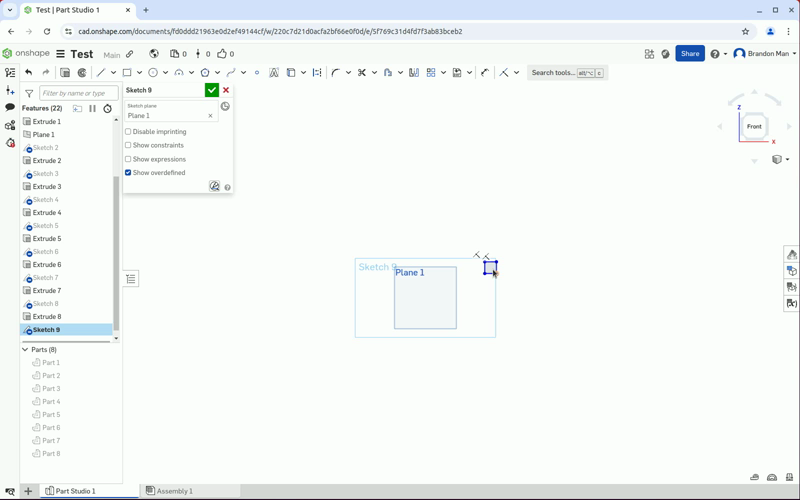
scroll(6)
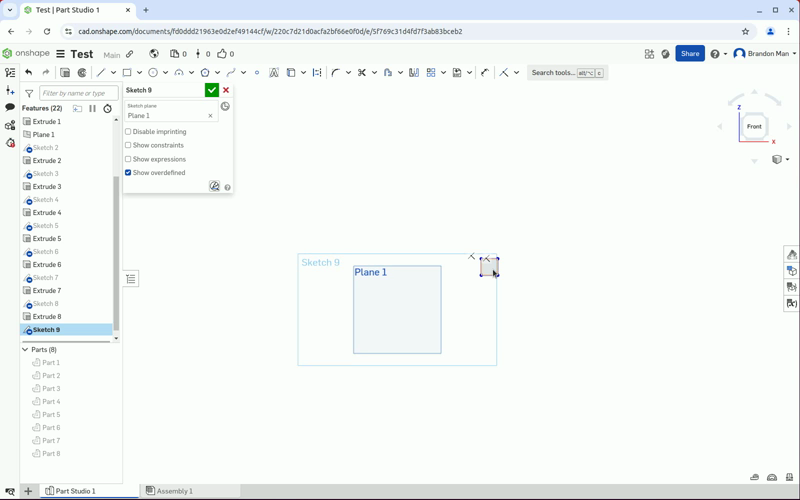
scroll(6)
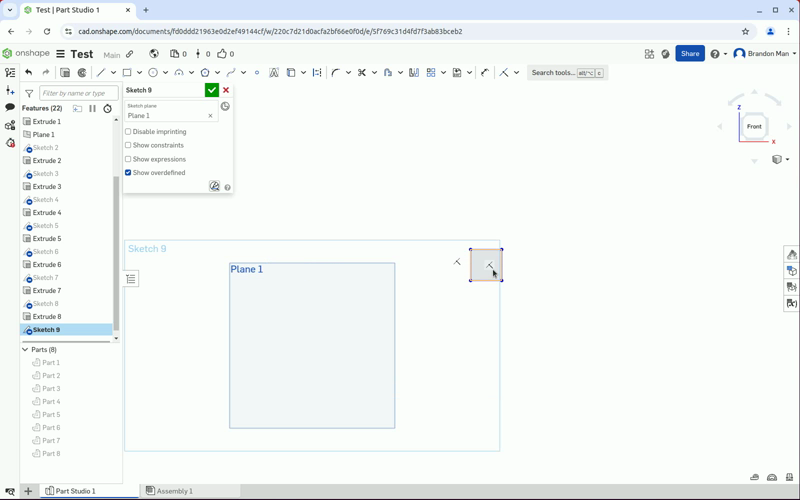
scroll(6)
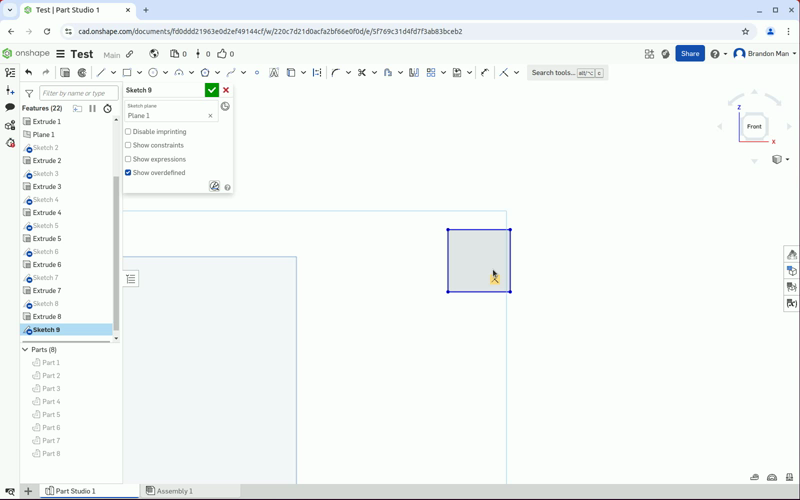
click(493, 269)
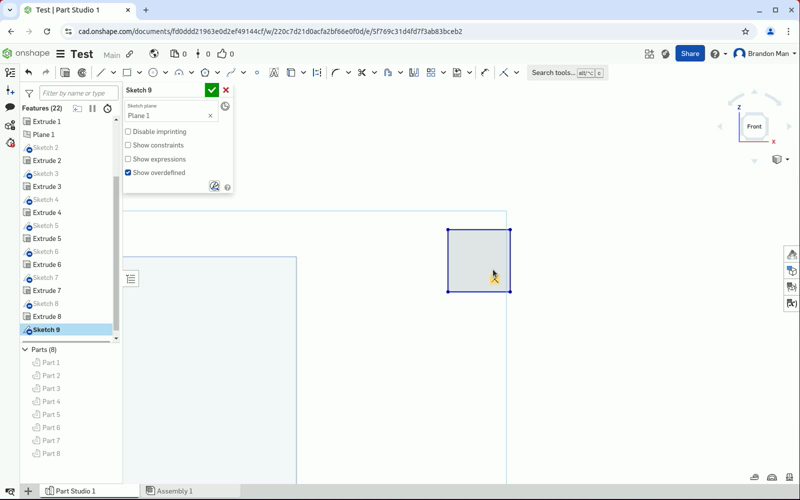
scroll(-6)
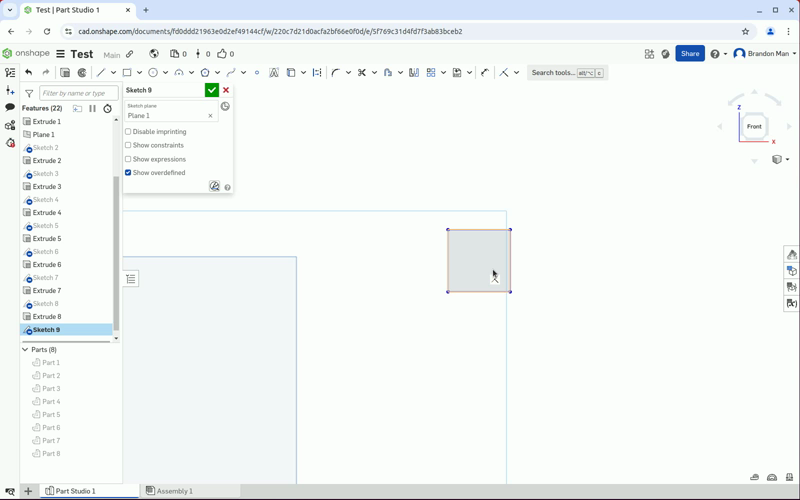
scroll(-6)
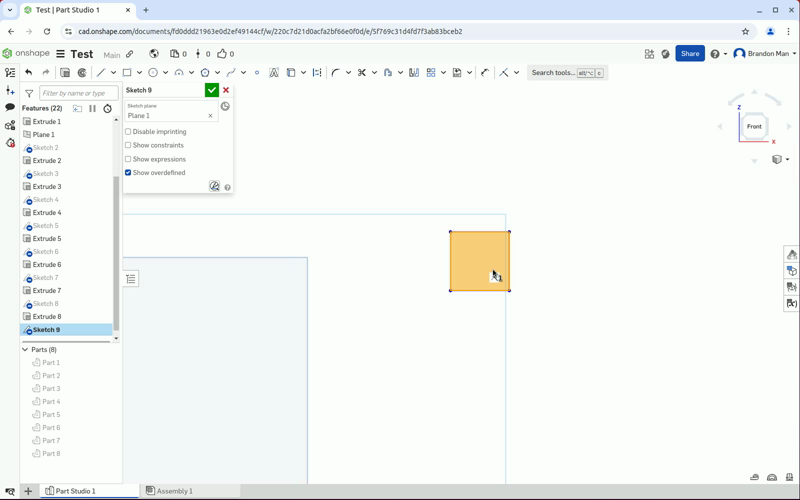
scroll(-6)
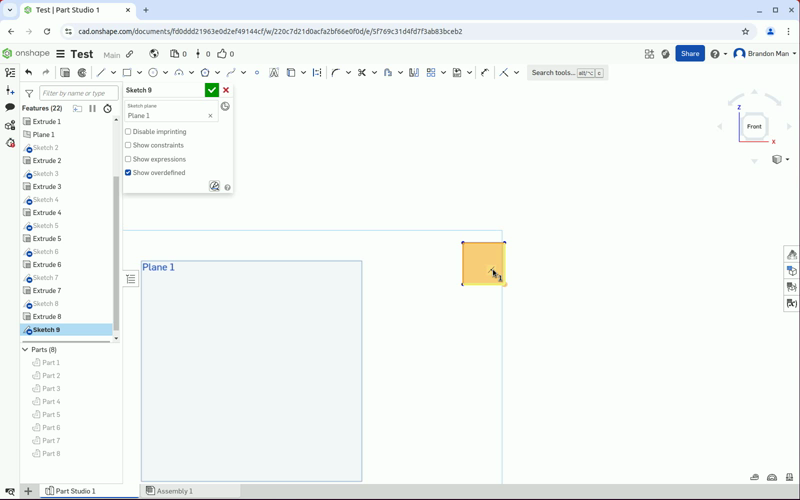
scroll(-6)
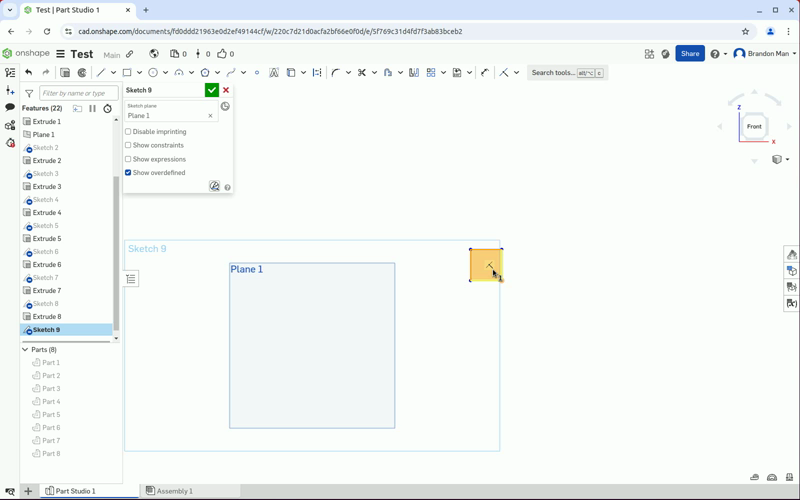
scroll(-6)
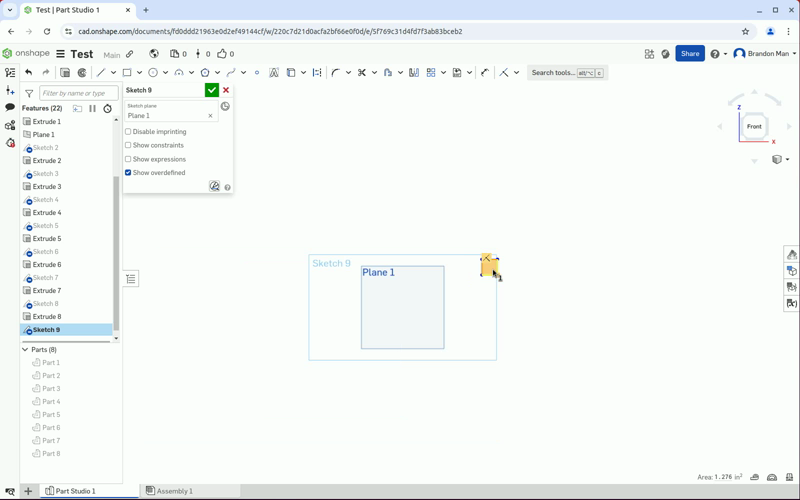
scroll(-6)
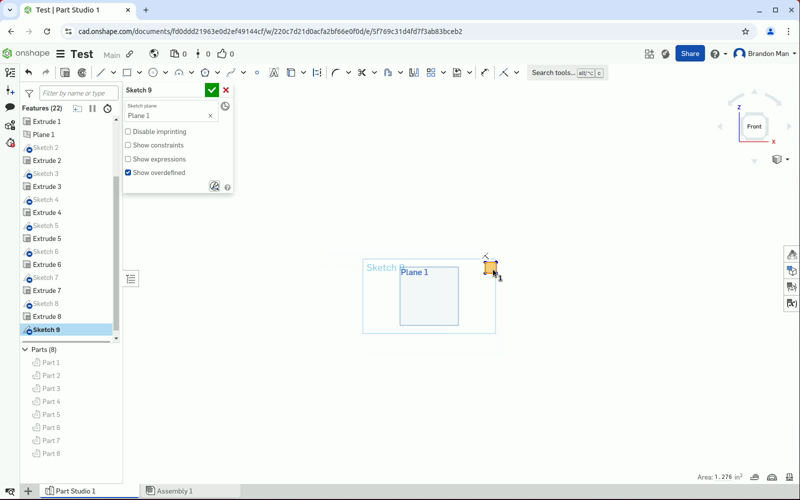
scroll(-6)
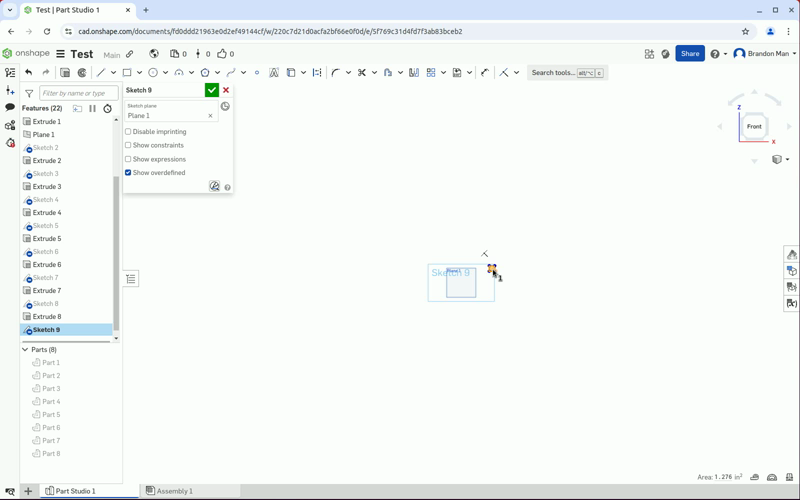
mouse_move(73, 352)
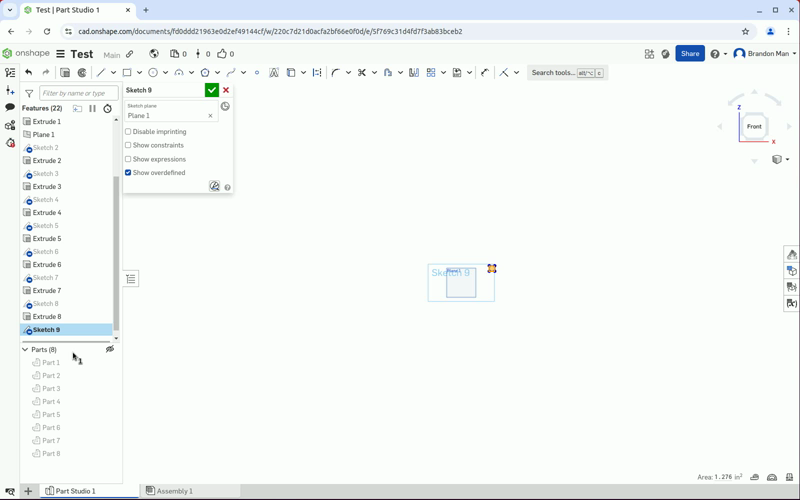
key(shift+y)
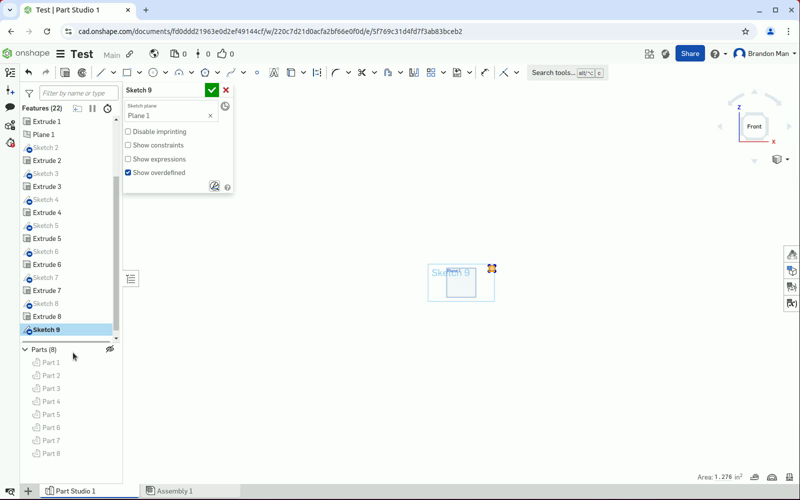
key(shift+e)
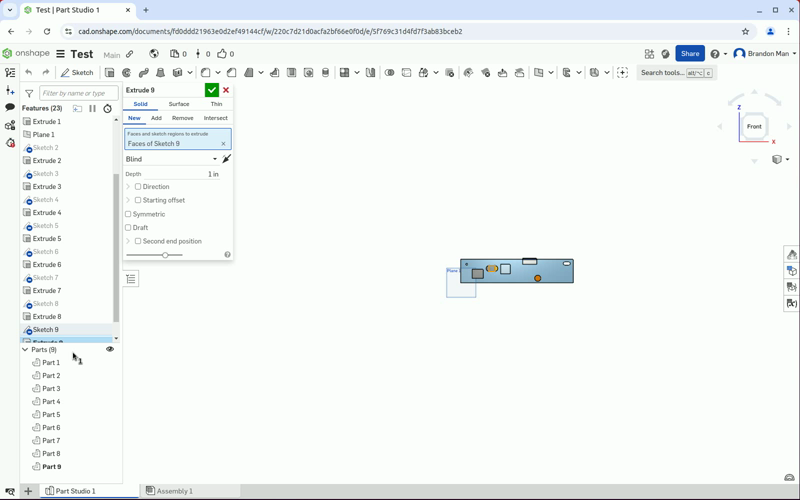
mouse_move(143, 106)
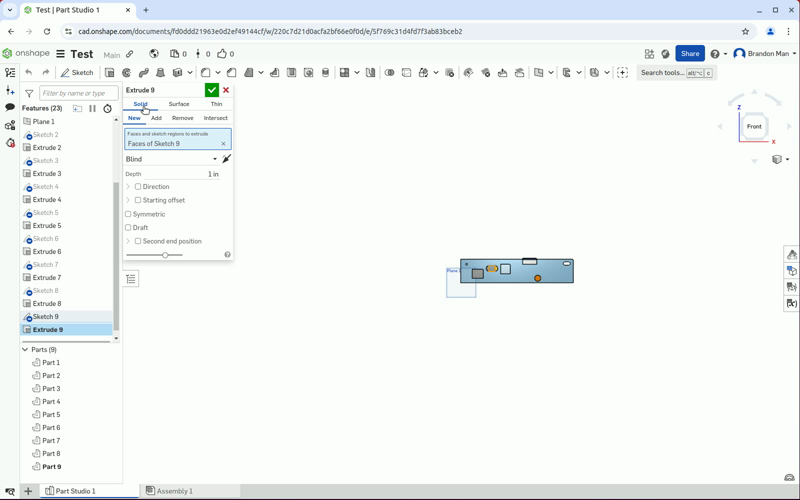
click(143, 106)
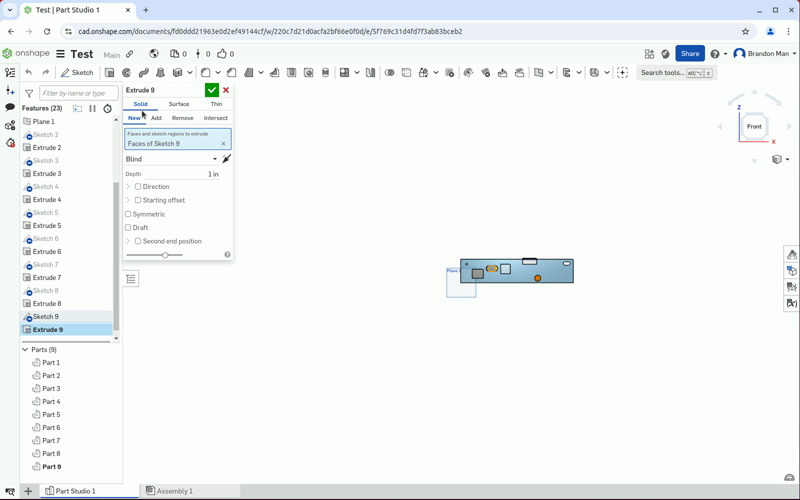
mouse_move(137, 120)
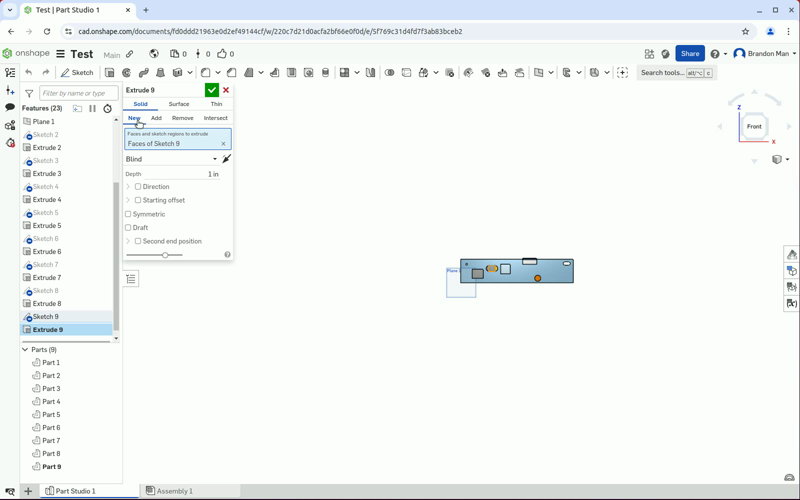
click(137, 120)
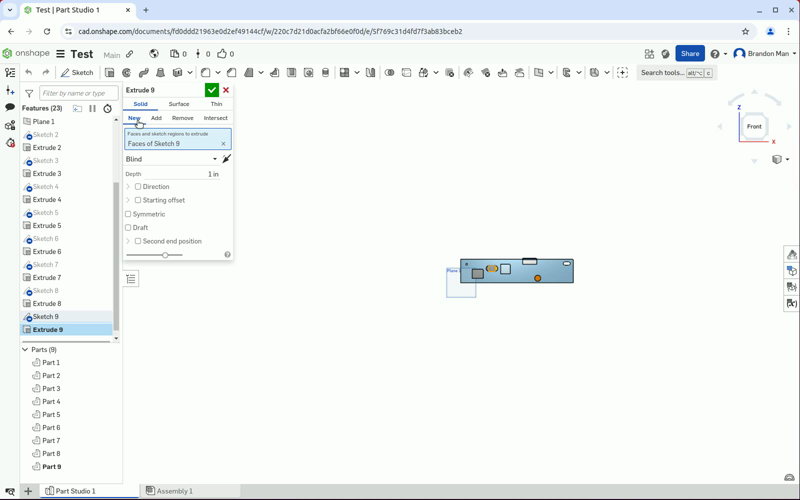
key(tab, 4)
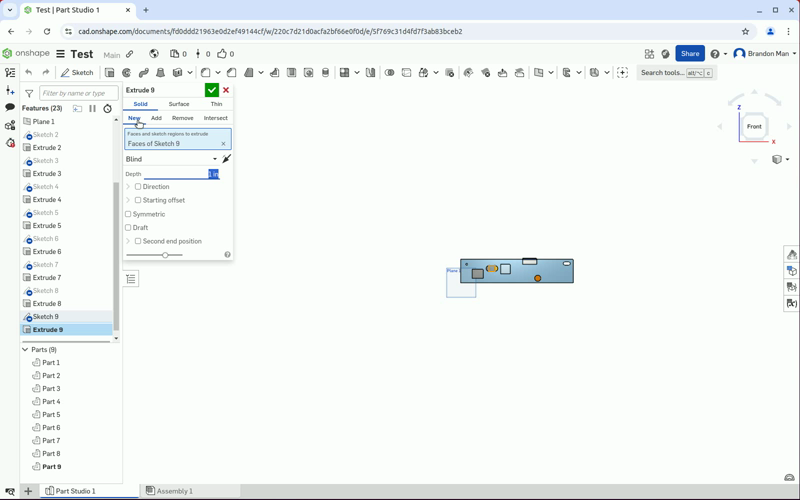
text(1.444)
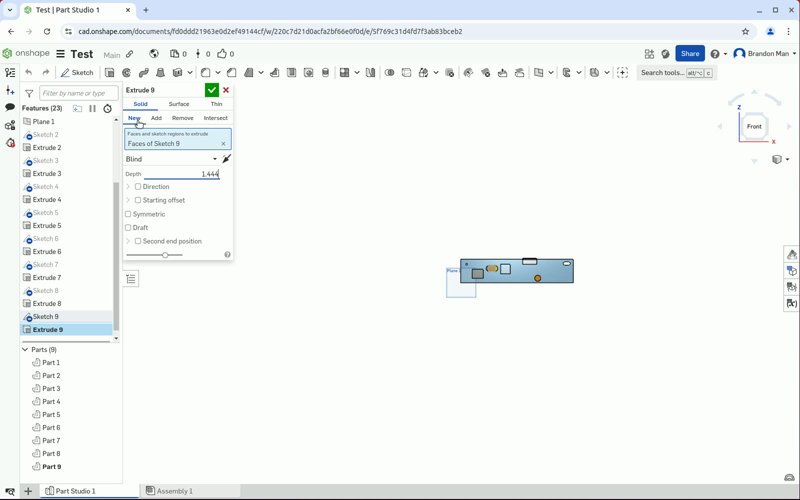
key(enter)
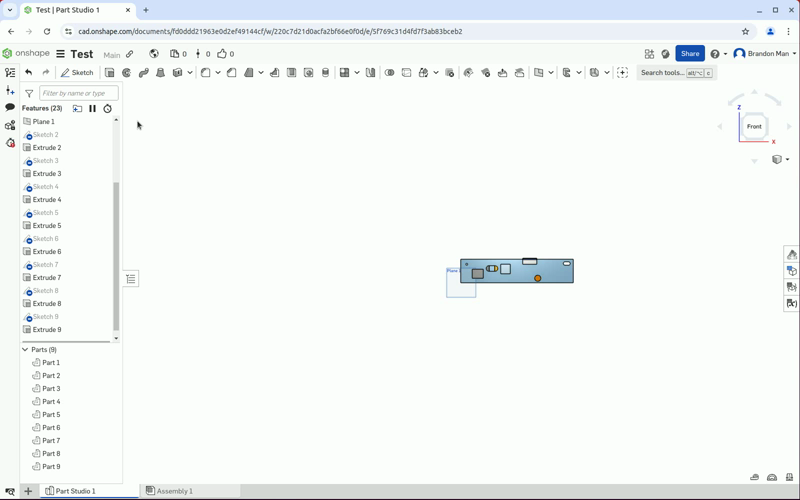
key(shift+h)
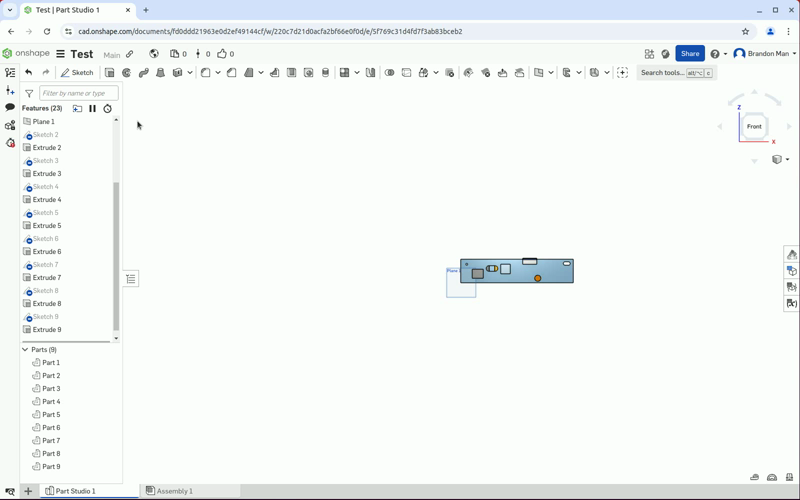
key(shift+h)
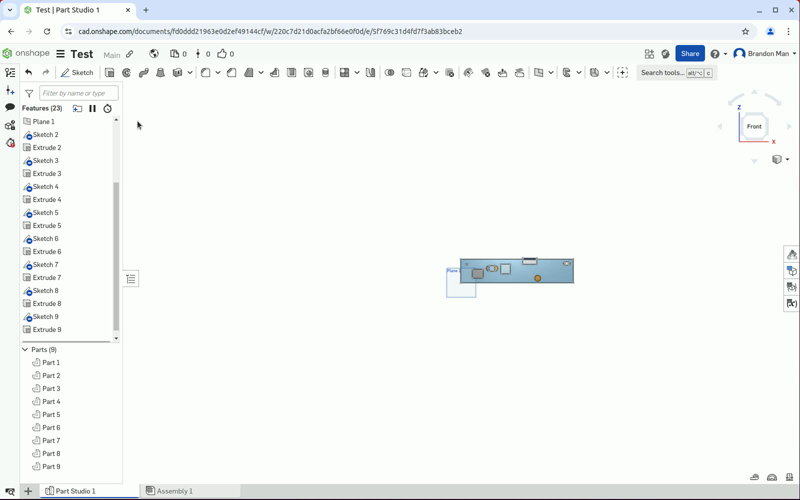
key(shift+7)
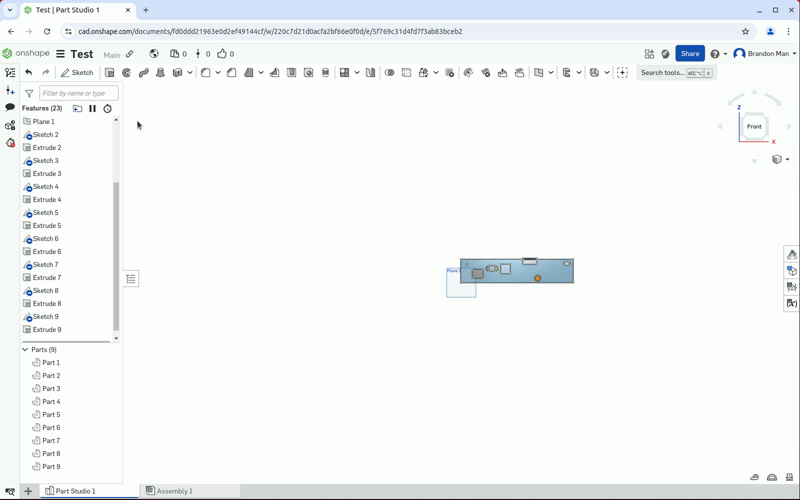
key(left, 2)
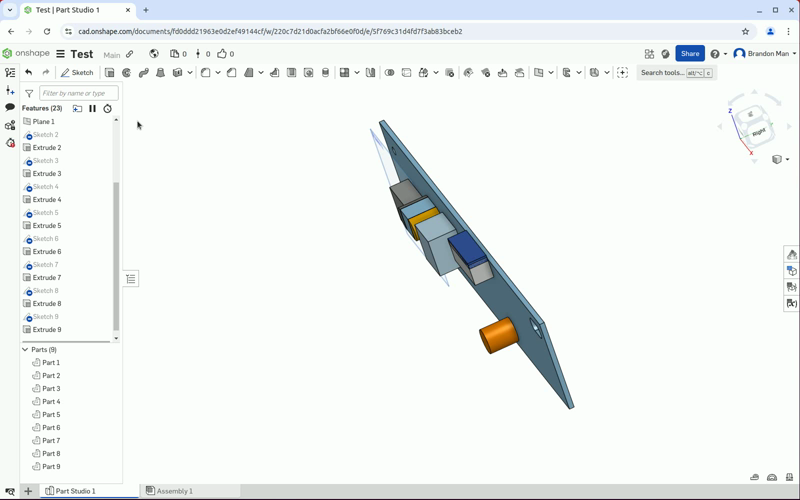
key(down, 2)
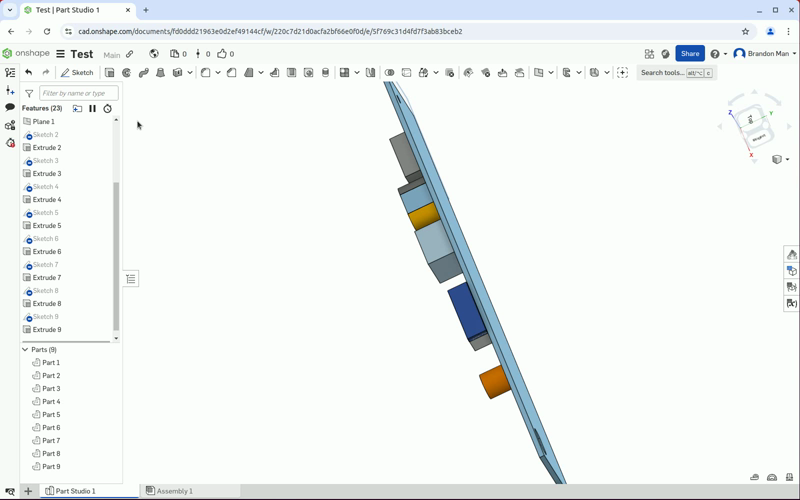
key(up, 2)
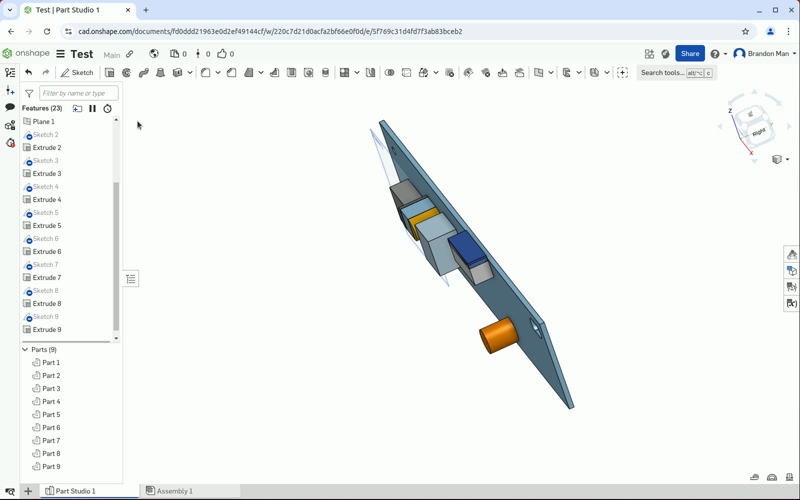
key(right, 2)
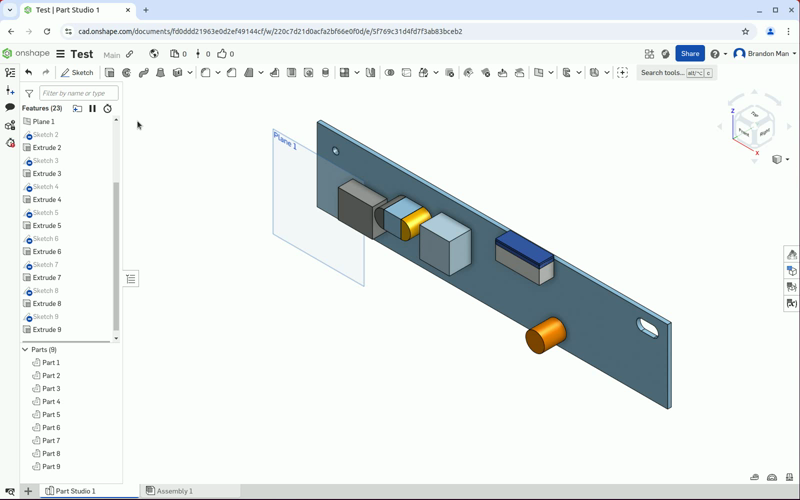
mouse_move(69, 98)
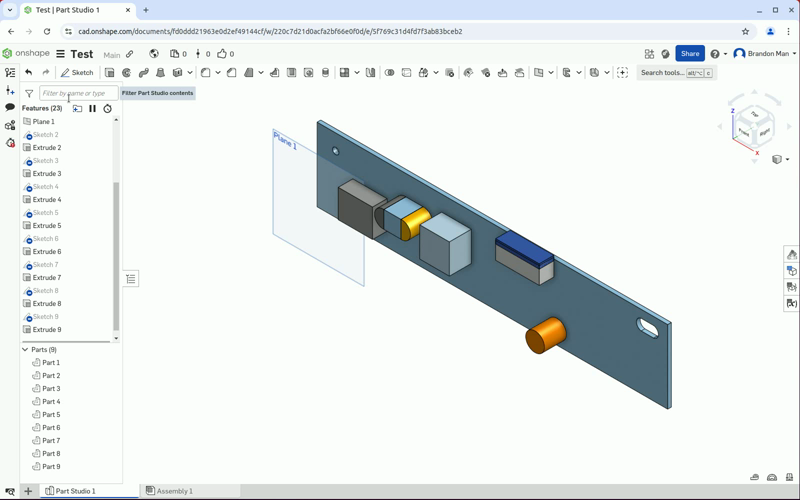
click(69, 98)